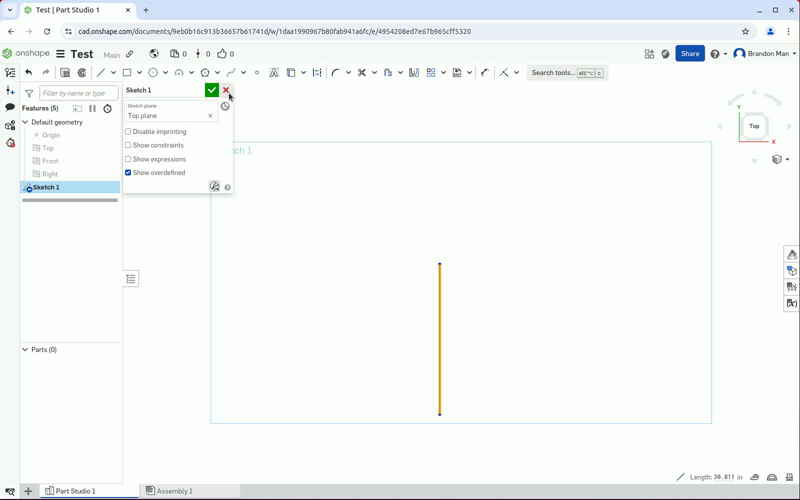
key(shift+h)
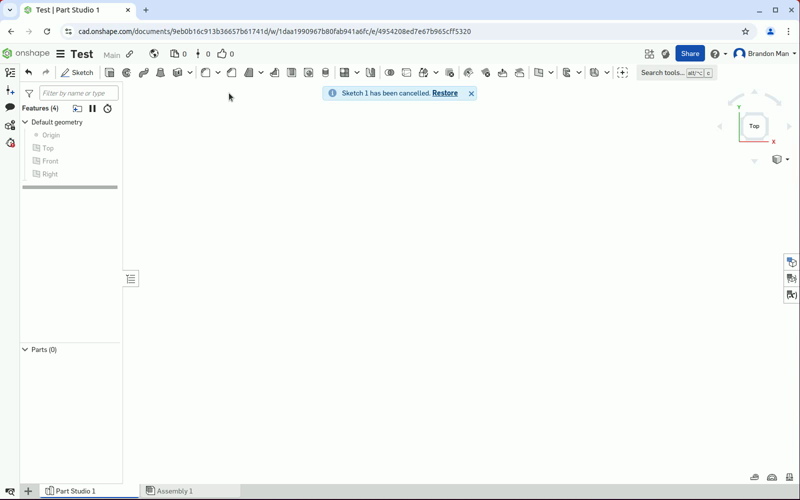
mouse_move(73, 352)
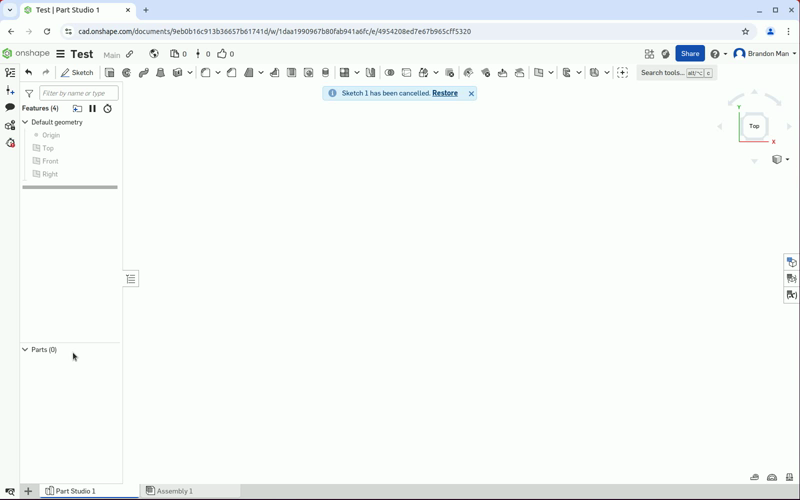
key(y)
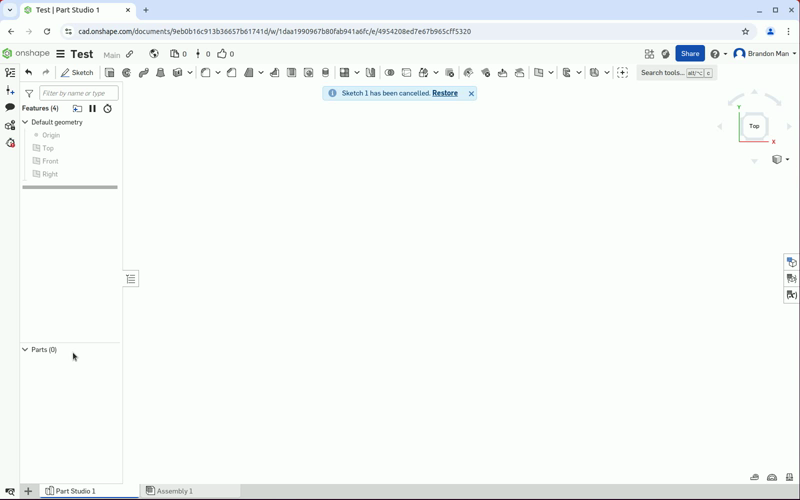
key(shift+p)
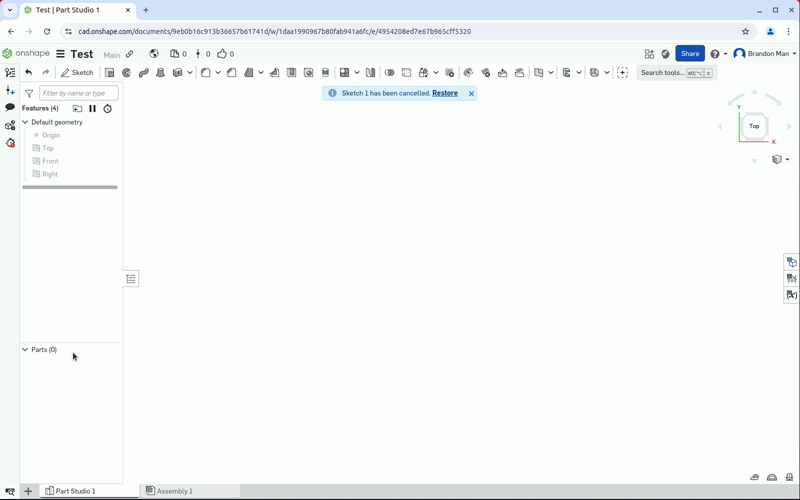
key(space)
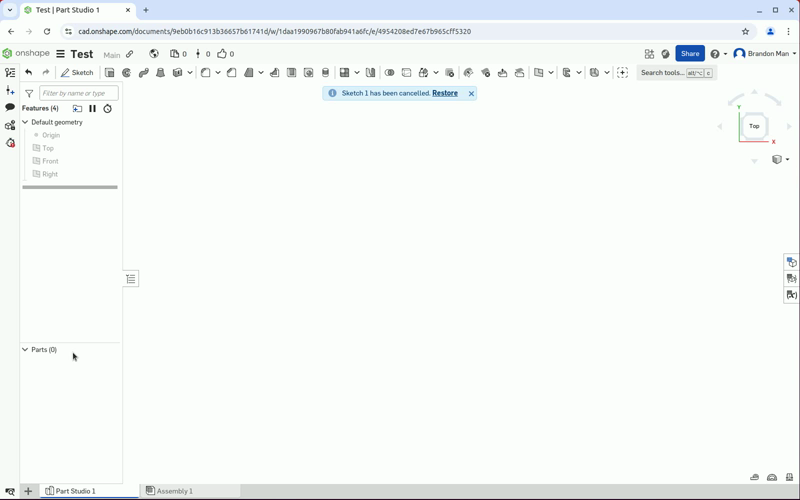
key_down(shift)
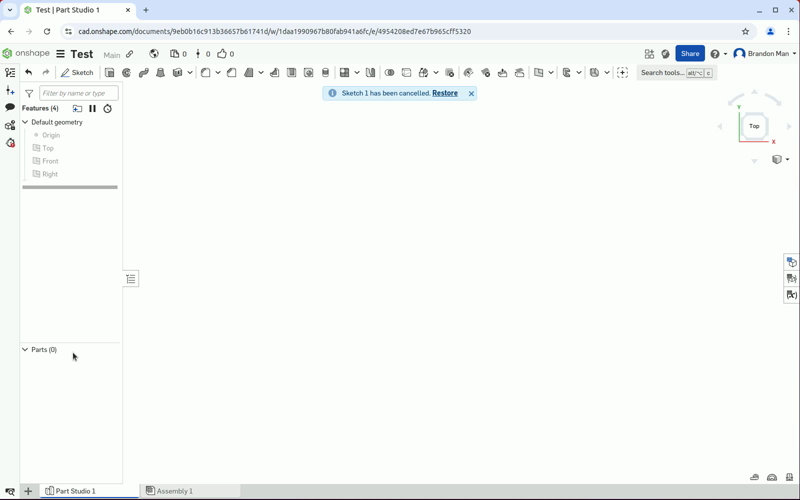
key(up)
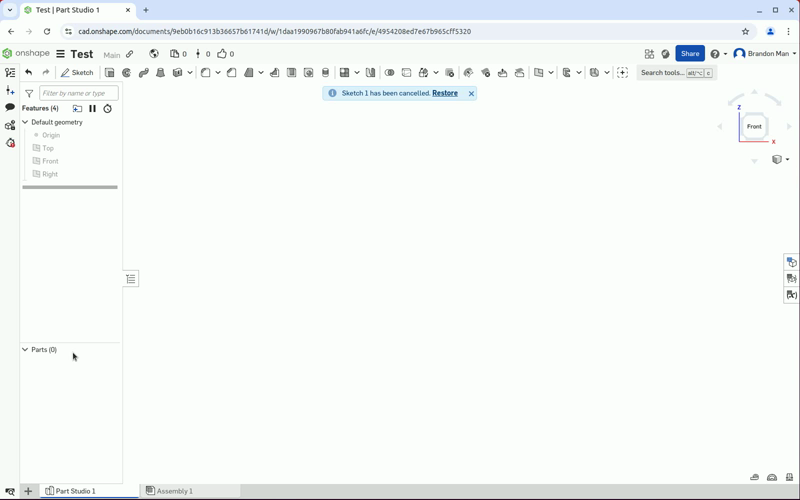
key_up(shift)
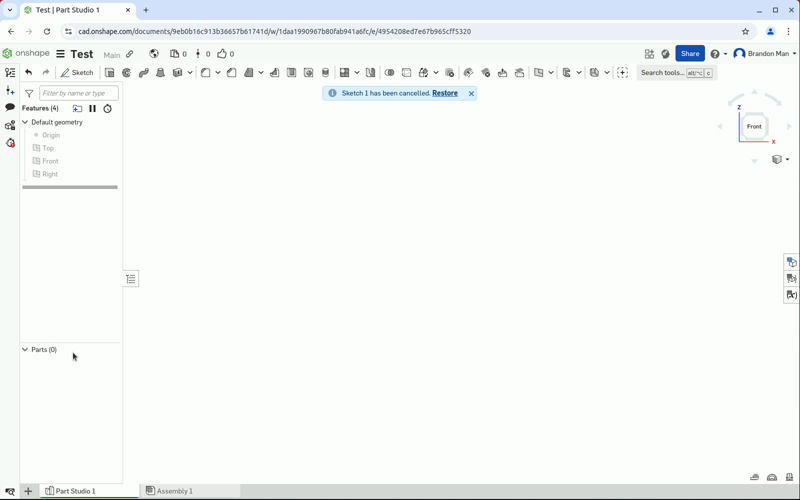
key(space)
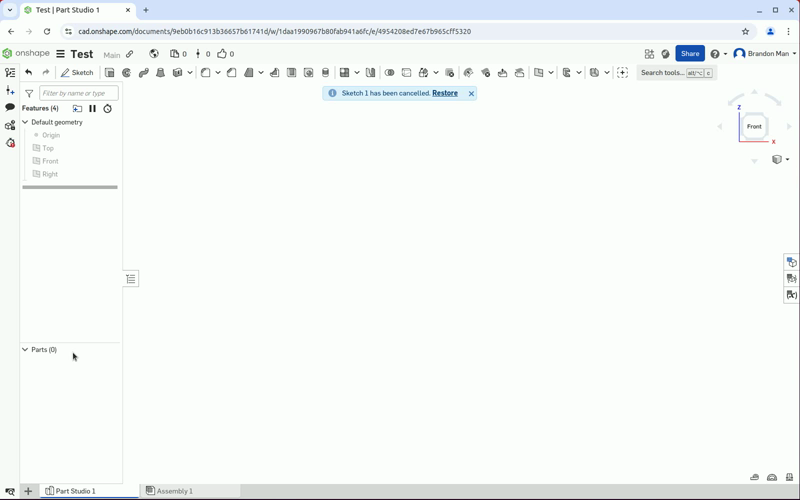
key_down(shift)
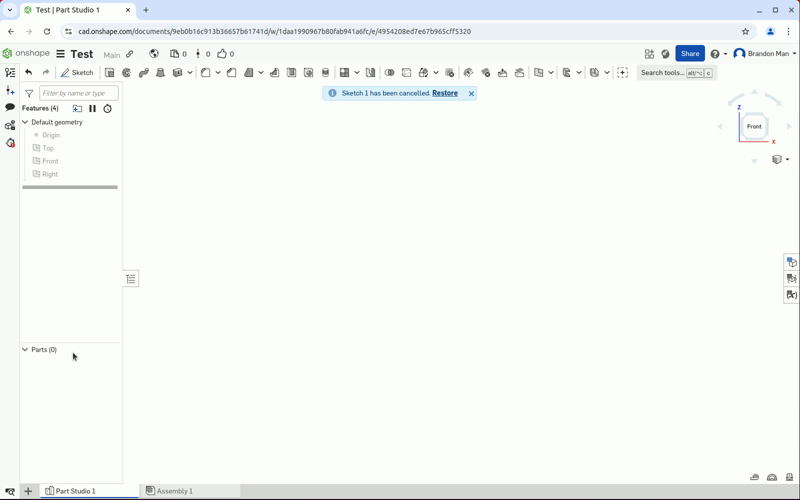
key(left)
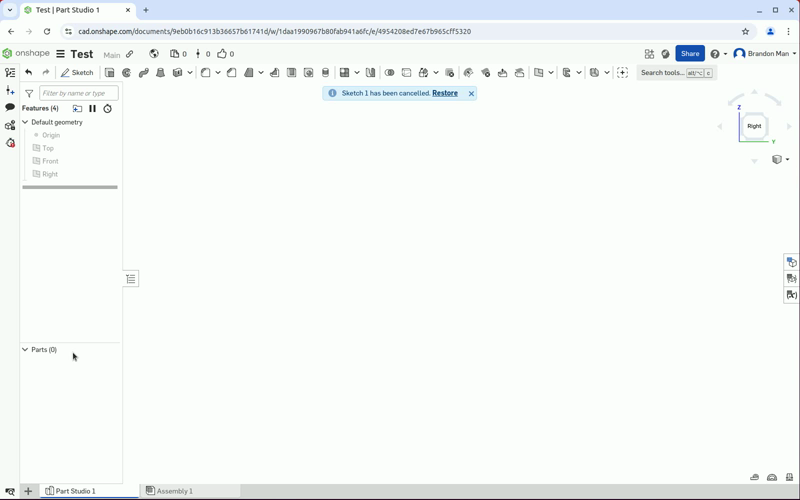
key_up(shift)
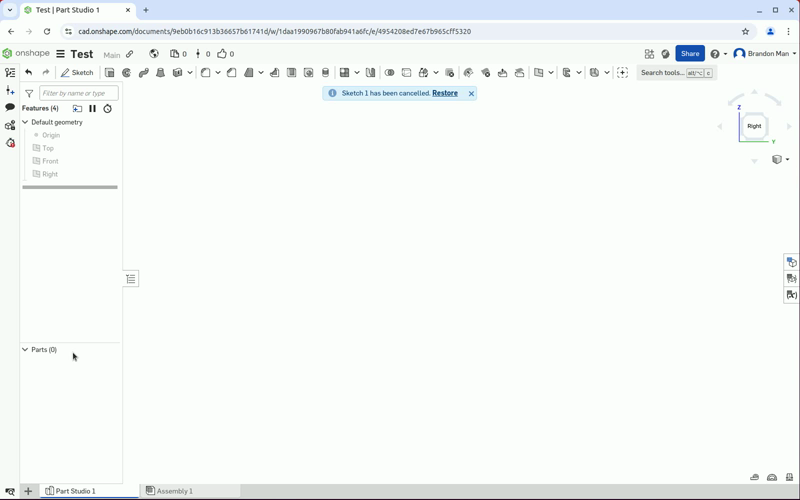
mouse_move(73, 352)
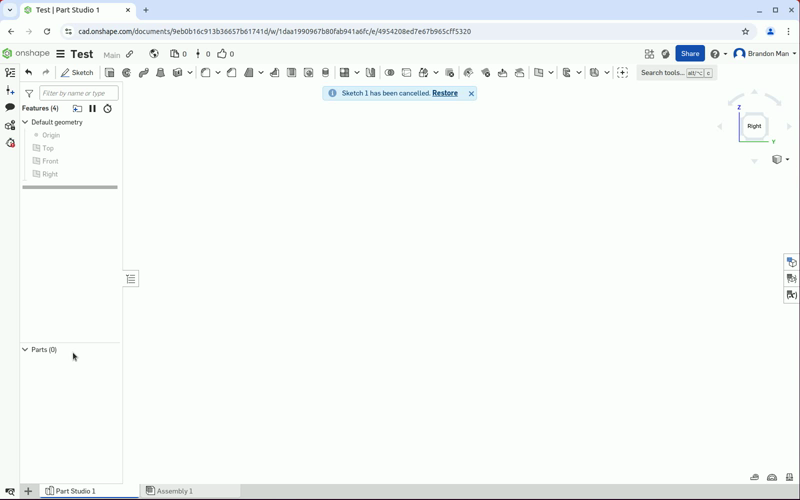
key(shift+y)
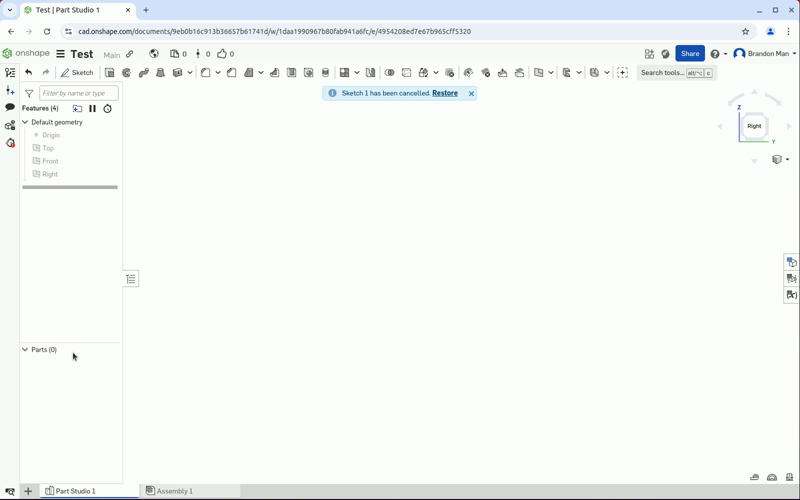
key(shift+s)
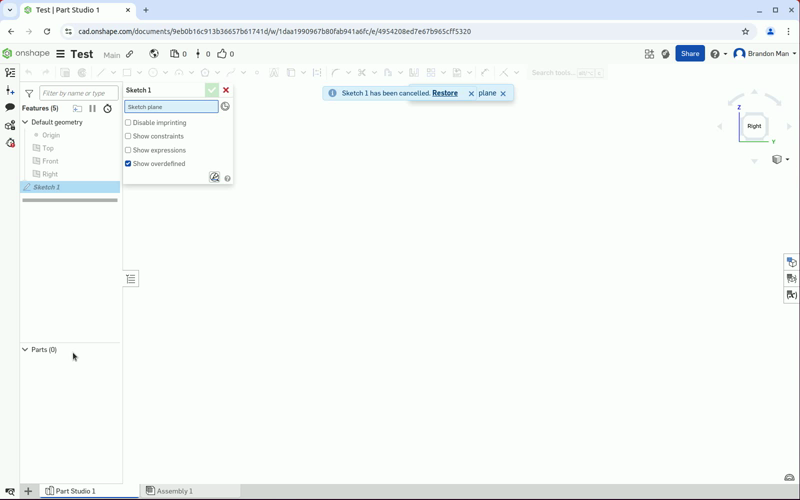
mouse_move(73, 176)
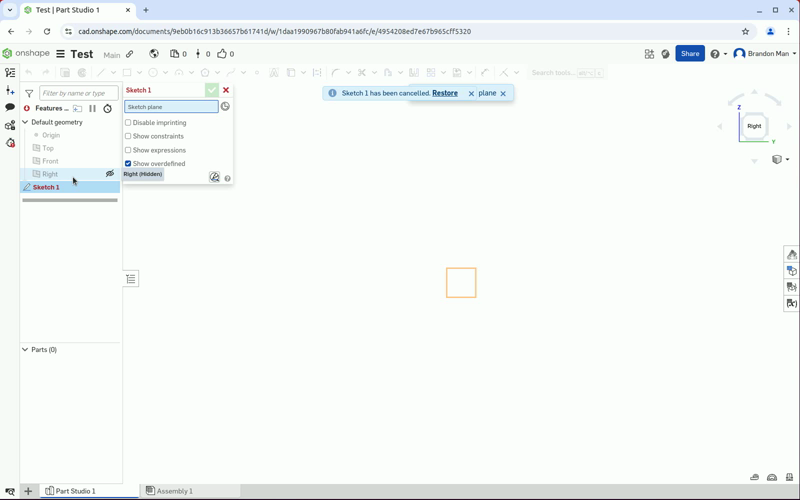
click(73, 176)
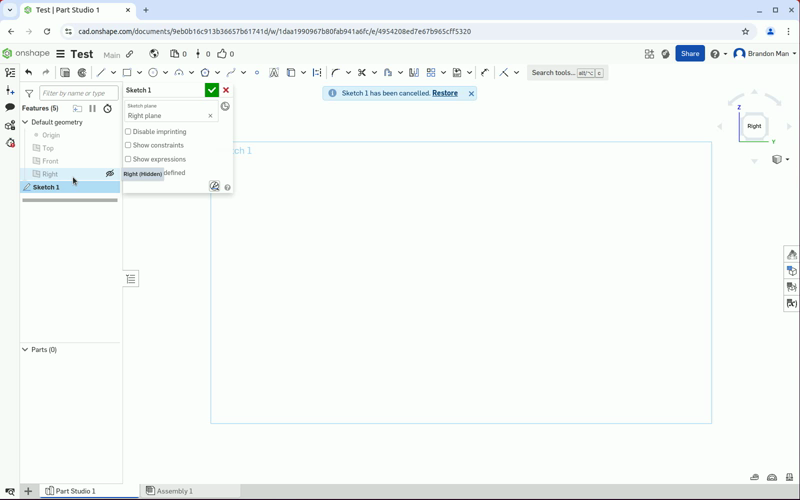
mouse_move(73, 352)
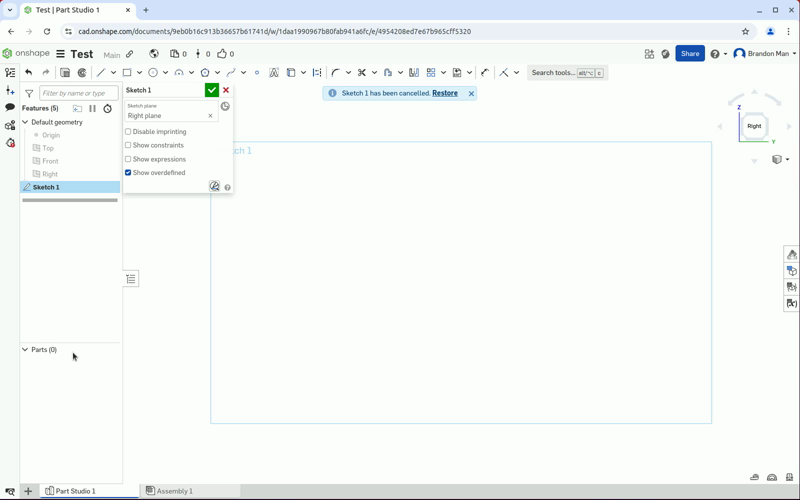
key(y)
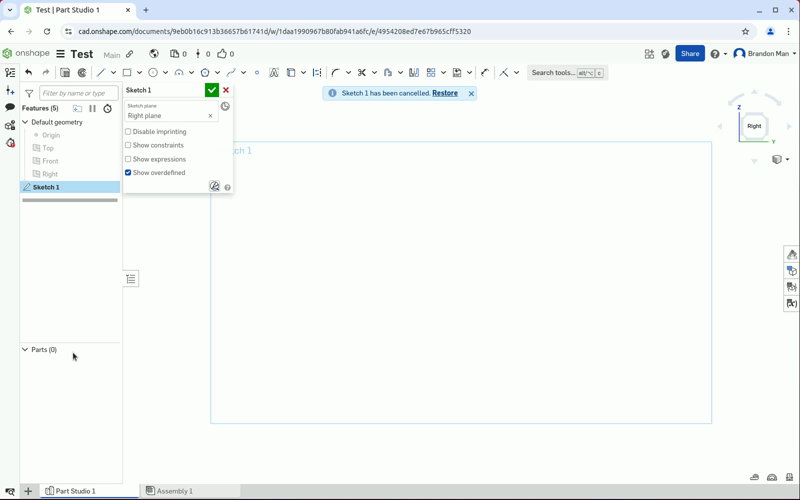
key(l)
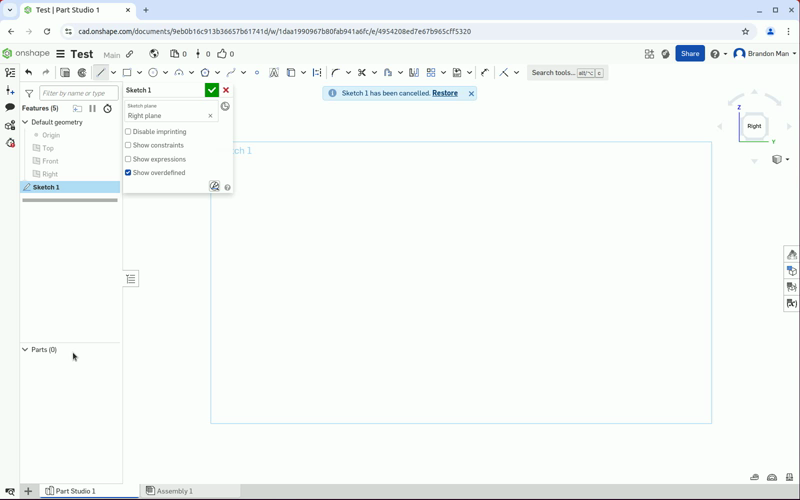
key_down(shift)
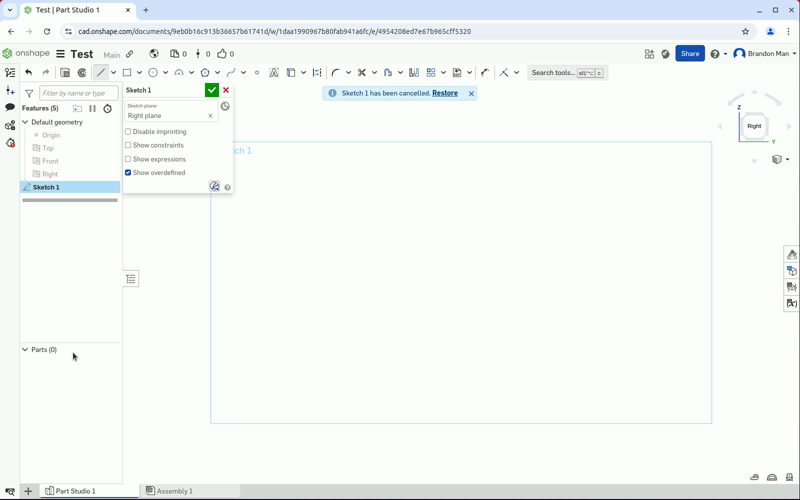
mouse_move(458, 285)
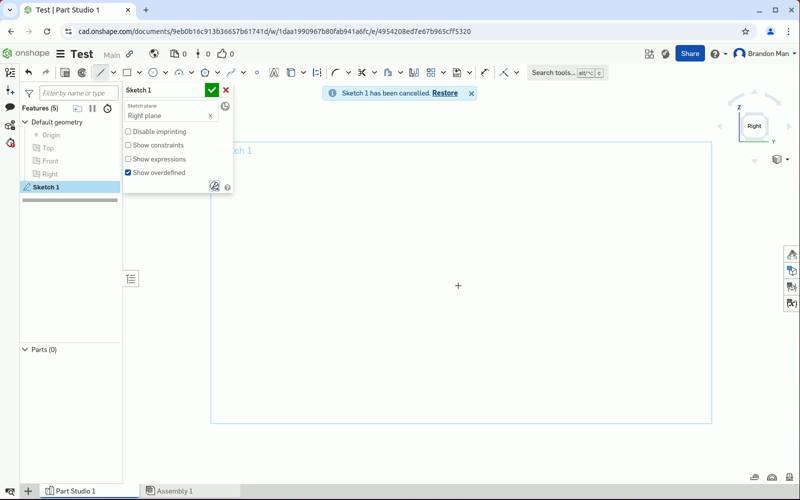
click(458, 285)
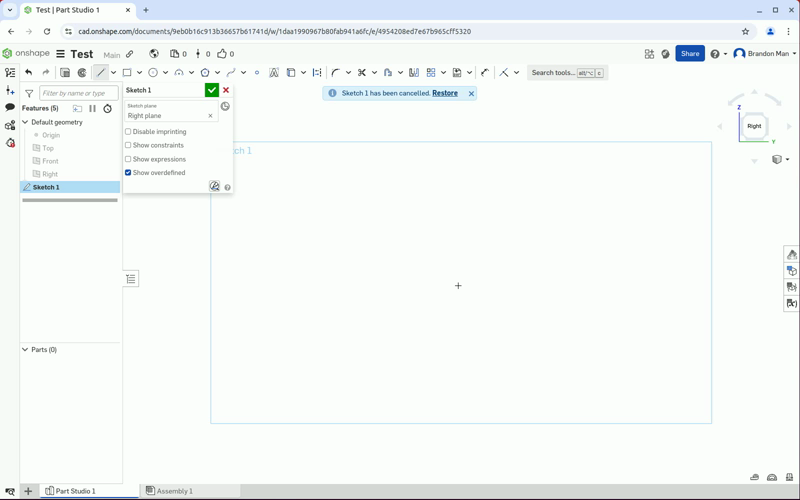
key_up(shift)
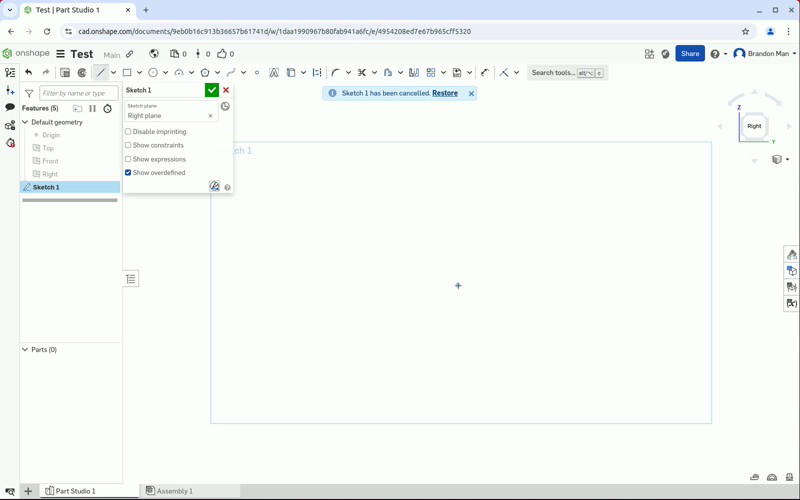
key_down(shift)
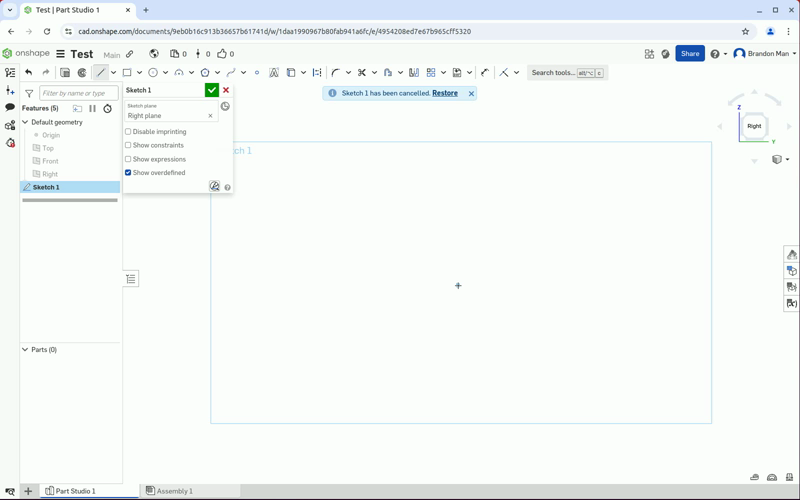
mouse_move(488, 285)
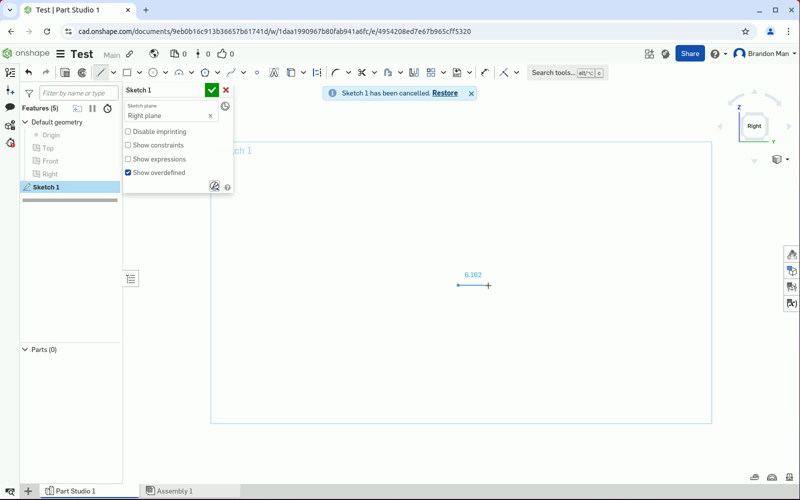
mouse_move(462, 285)
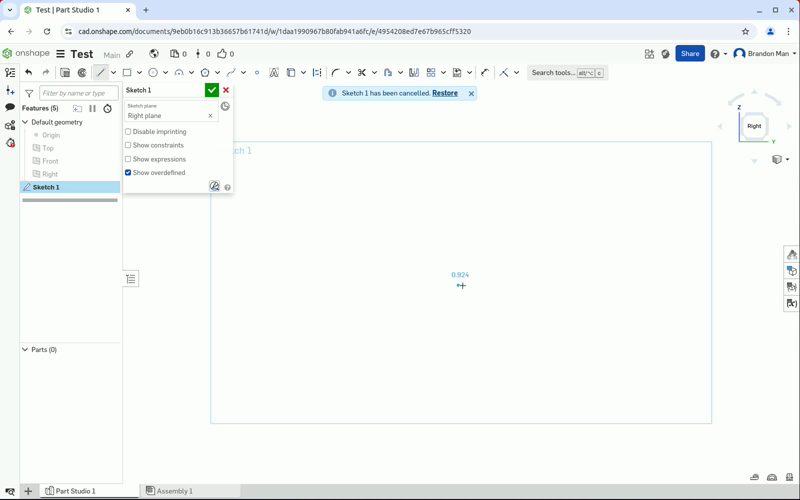
scroll(6)
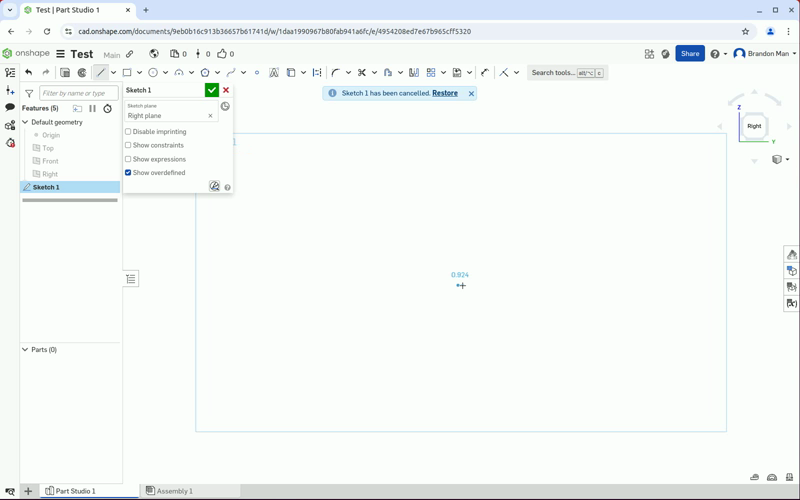
scroll(6)
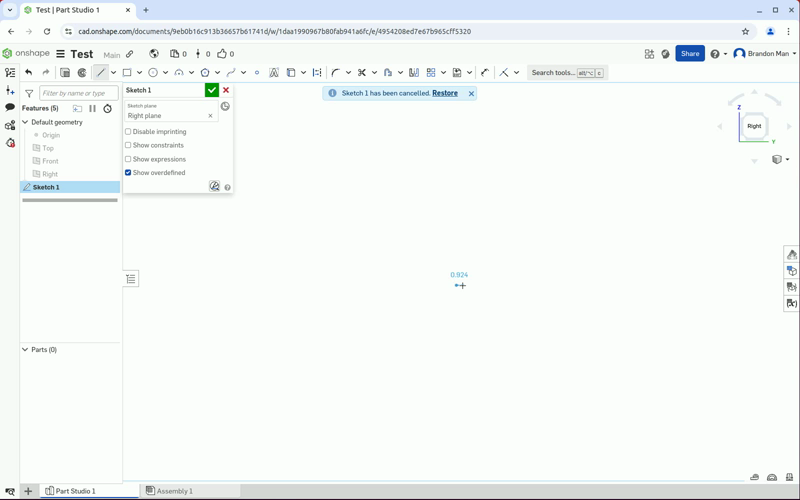
scroll(6)
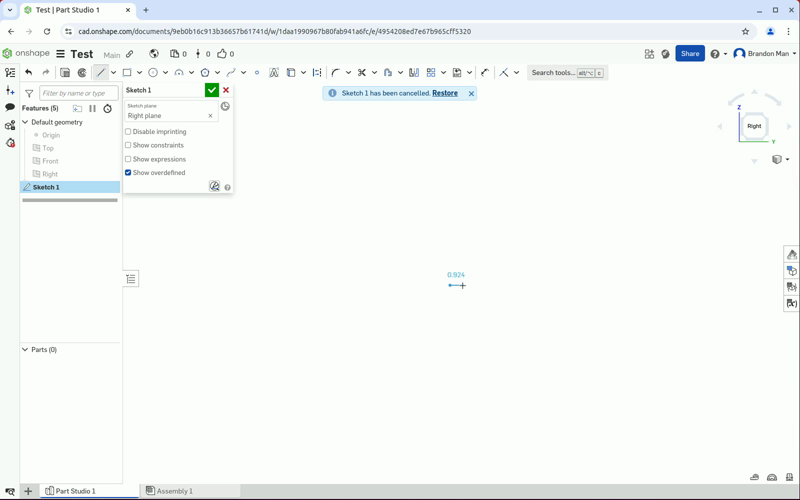
scroll(6)
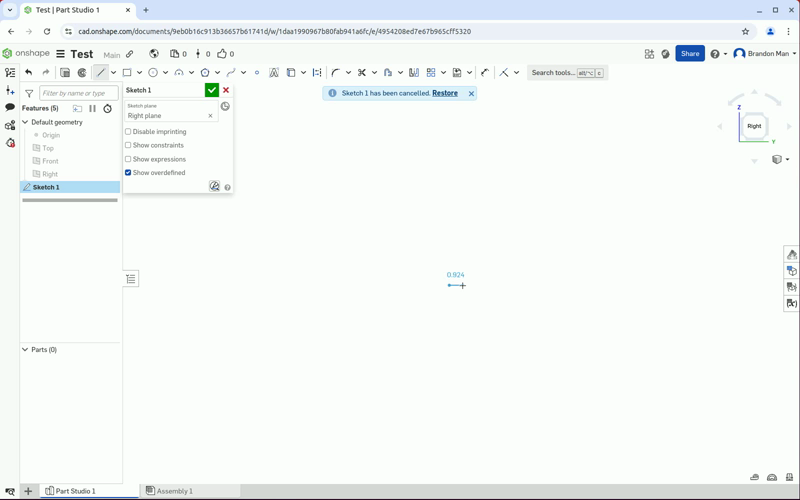
scroll(6)
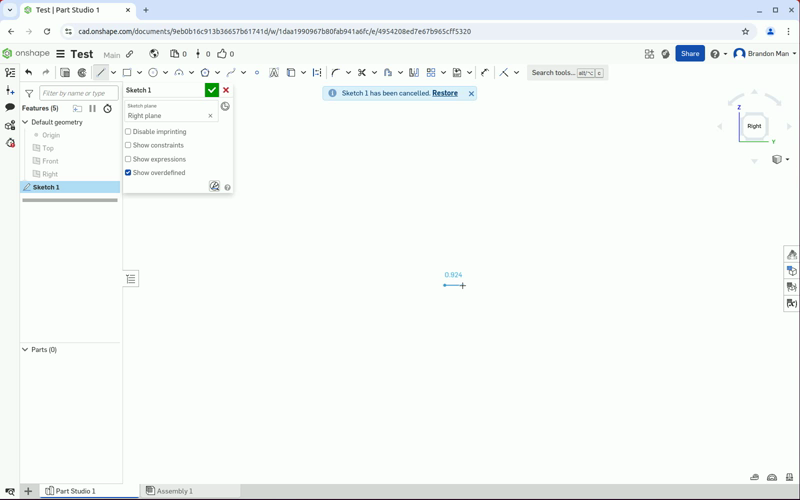
scroll(6)
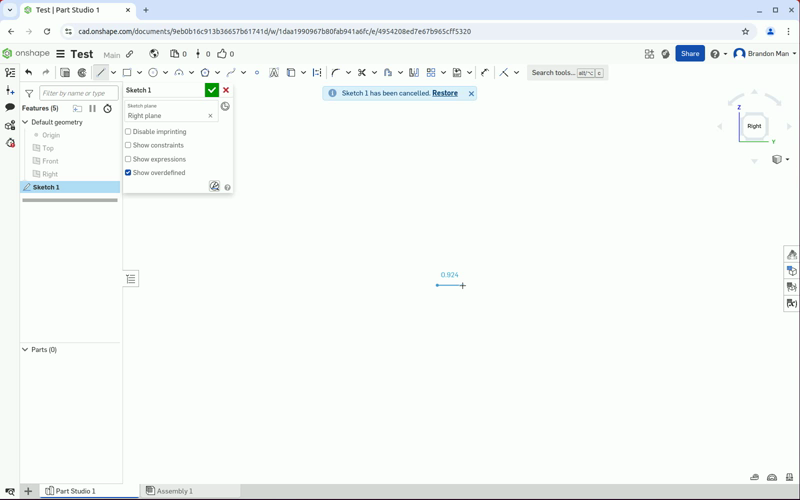
scroll(6)
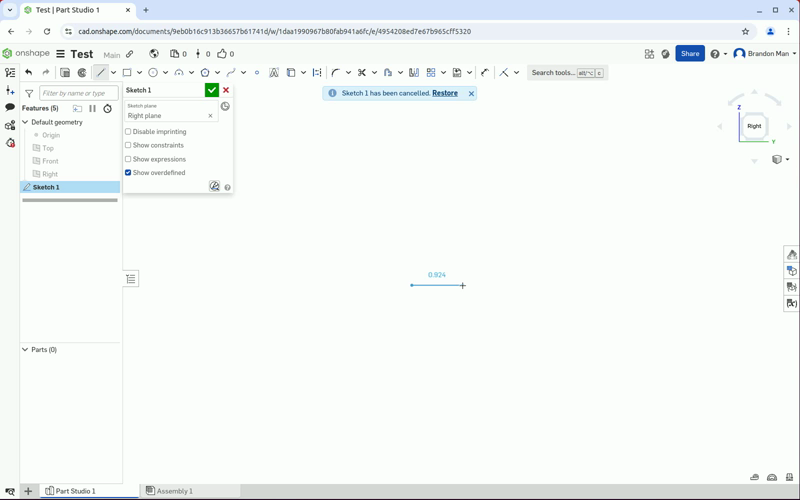
click(462, 285)
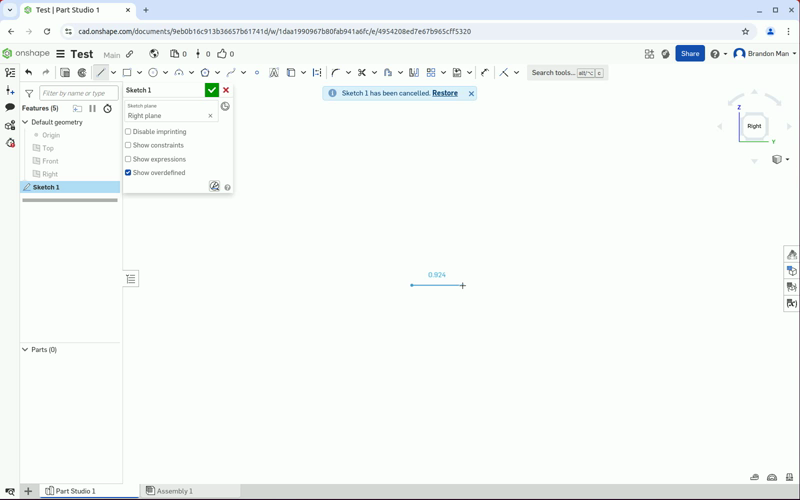
scroll(-6)
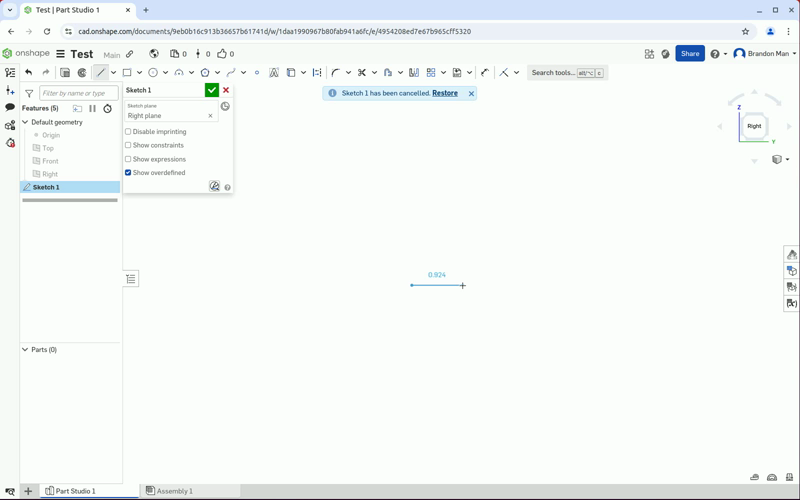
scroll(-6)
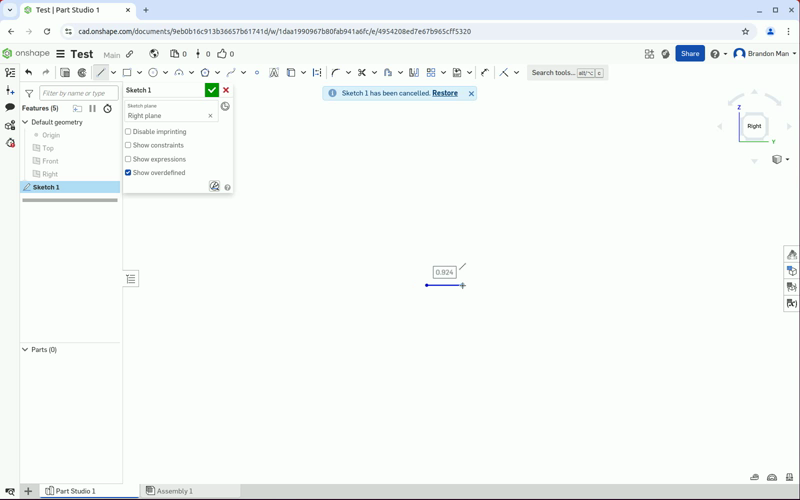
scroll(-6)
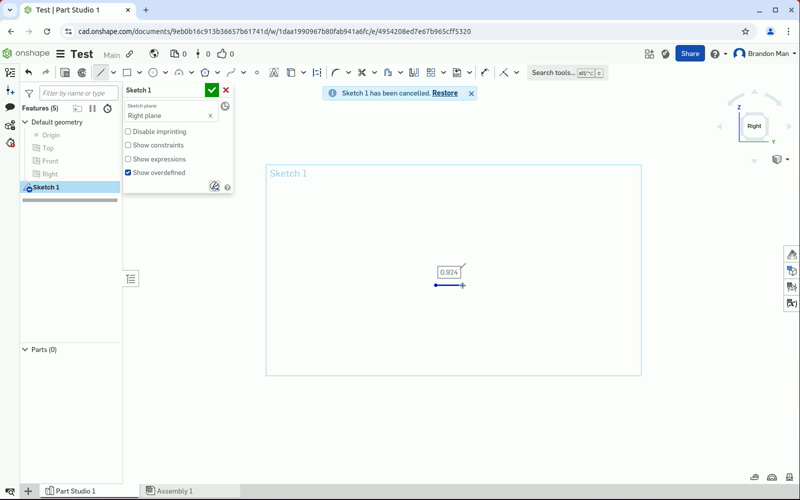
scroll(-6)
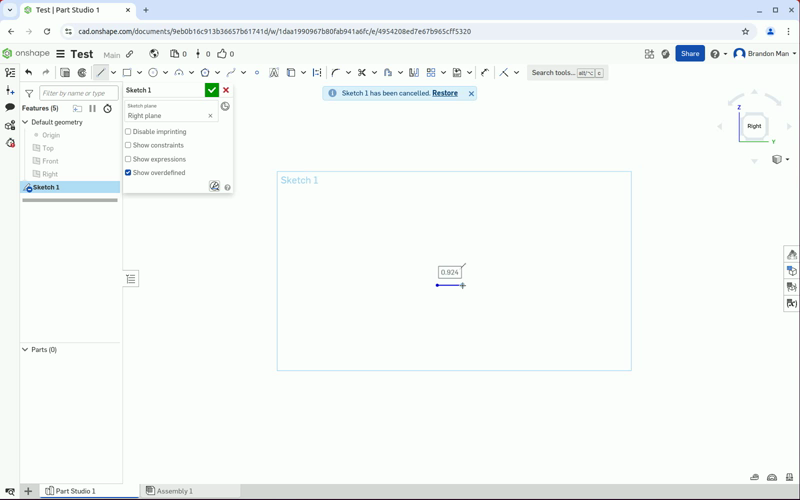
scroll(-6)
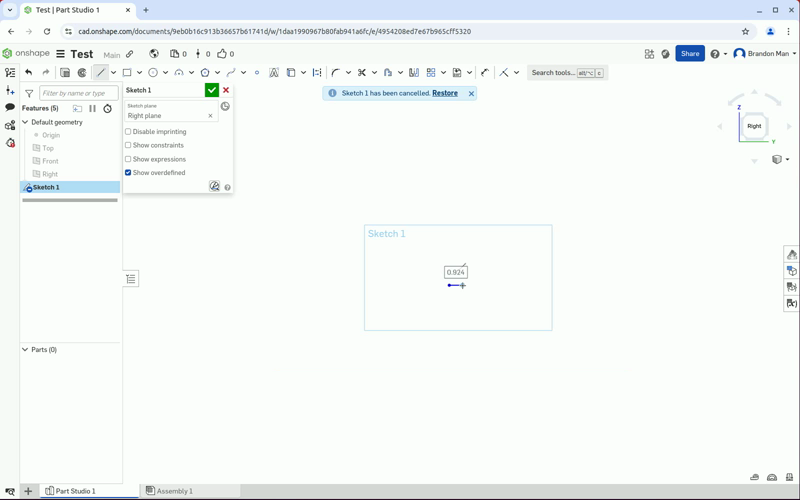
scroll(-6)
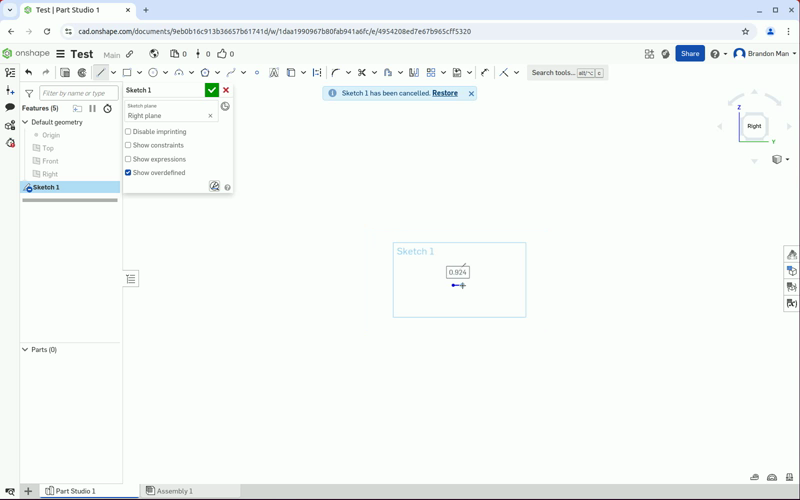
scroll(-6)
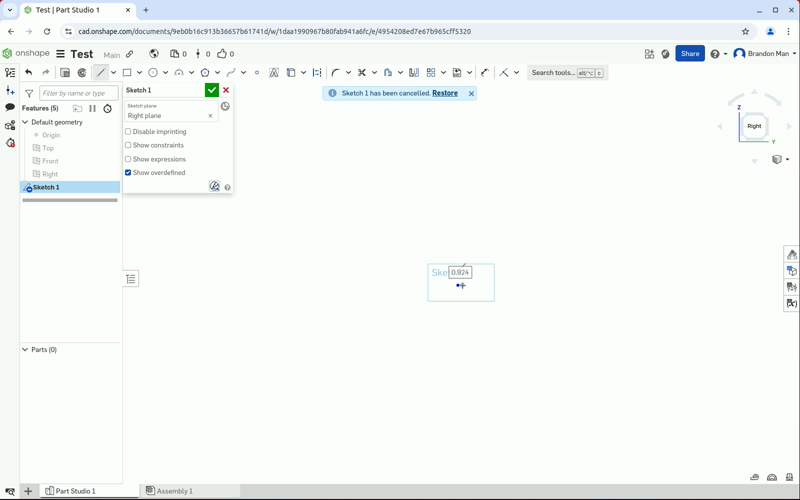
key_up(shift)
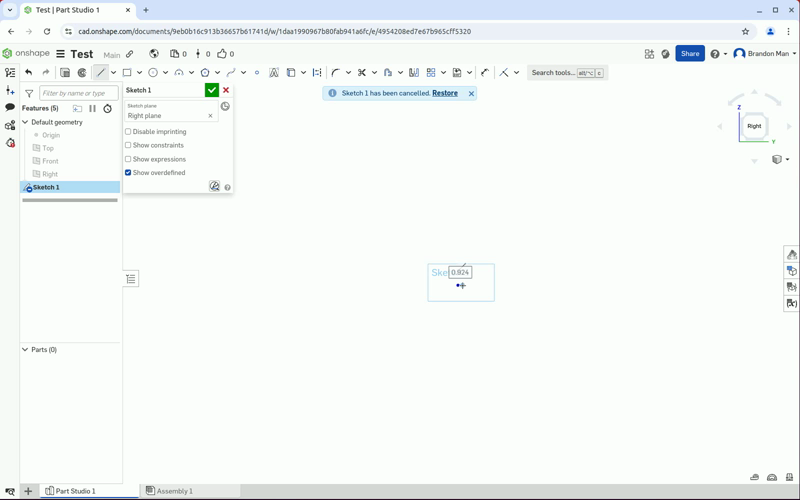
key_down(shift)
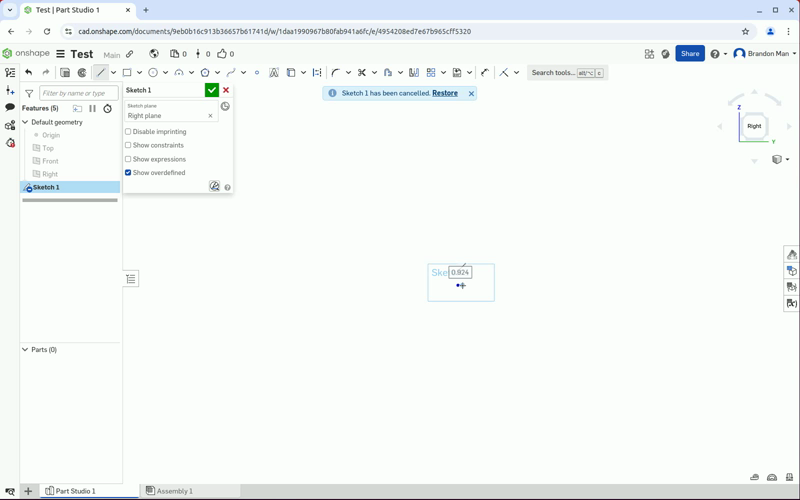
mouse_move(492, 285)
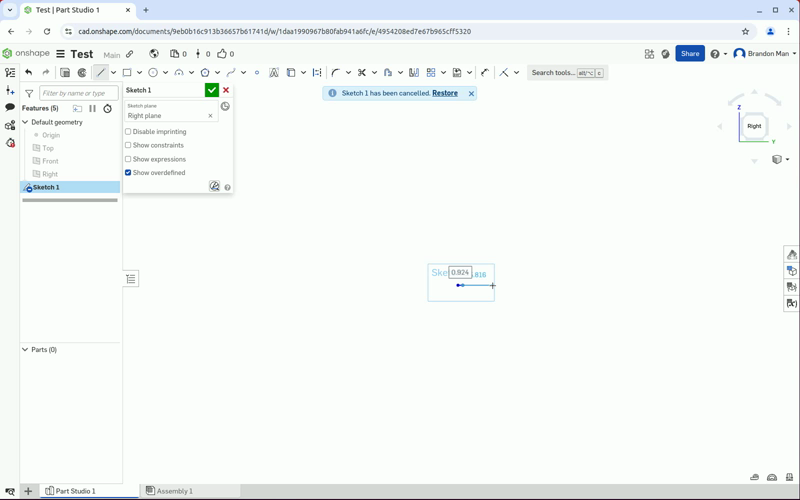
mouse_move(462, 280)
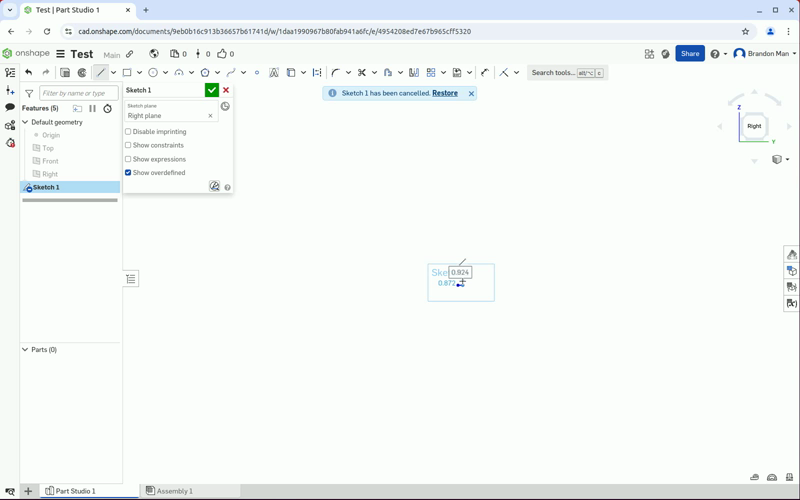
scroll(6)
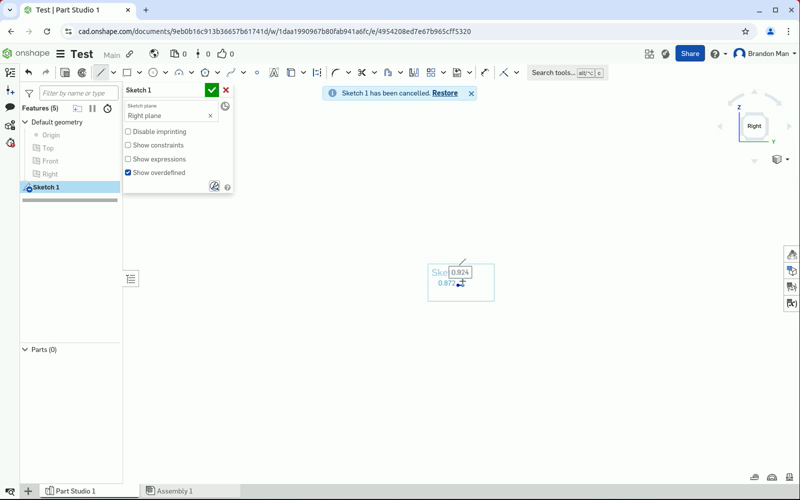
scroll(6)
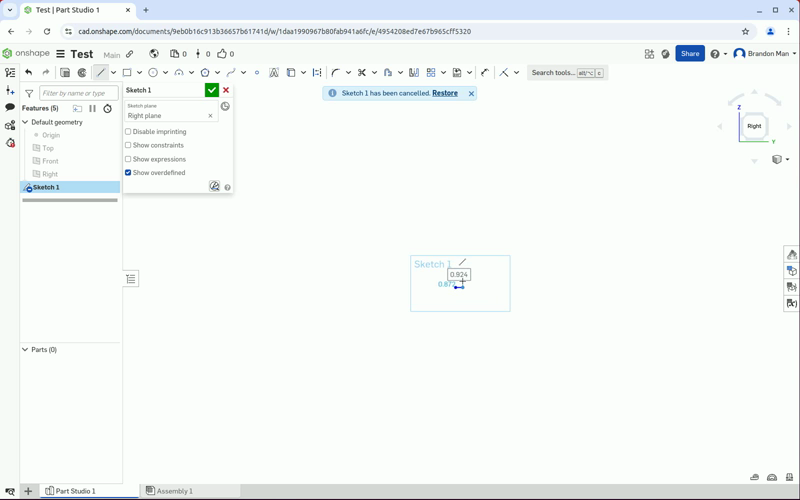
scroll(6)
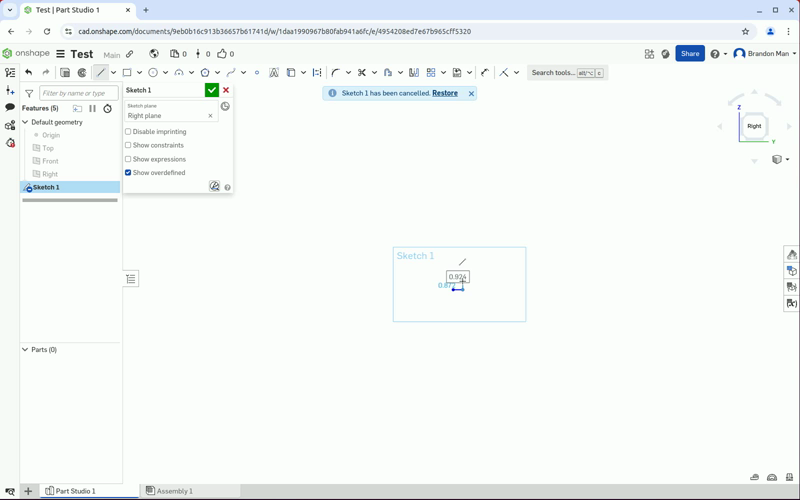
scroll(6)
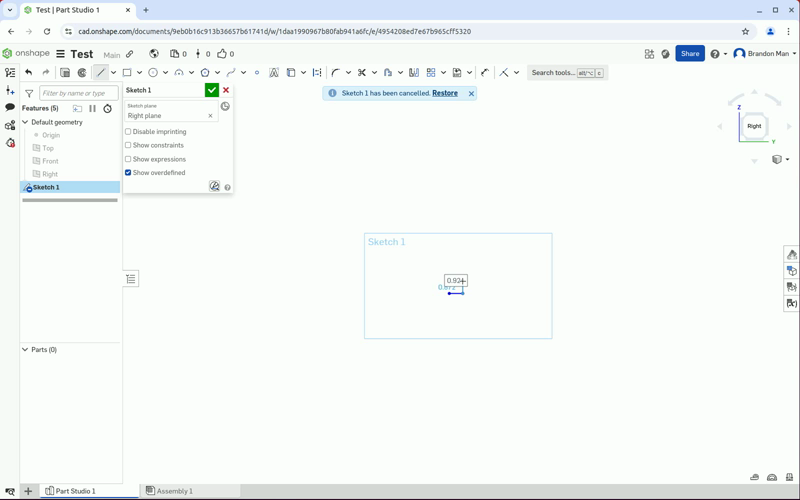
scroll(6)
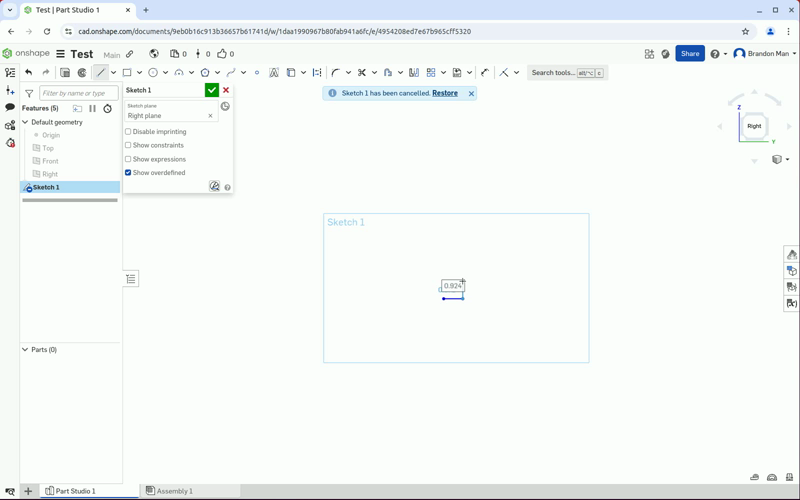
scroll(6)
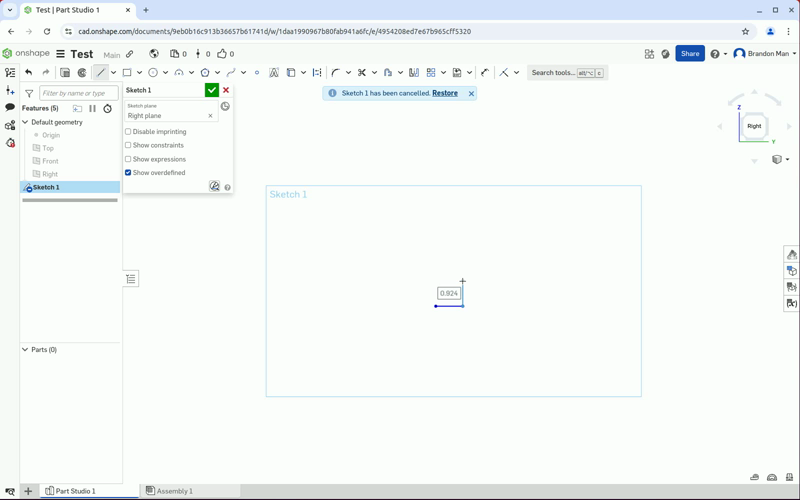
scroll(6)
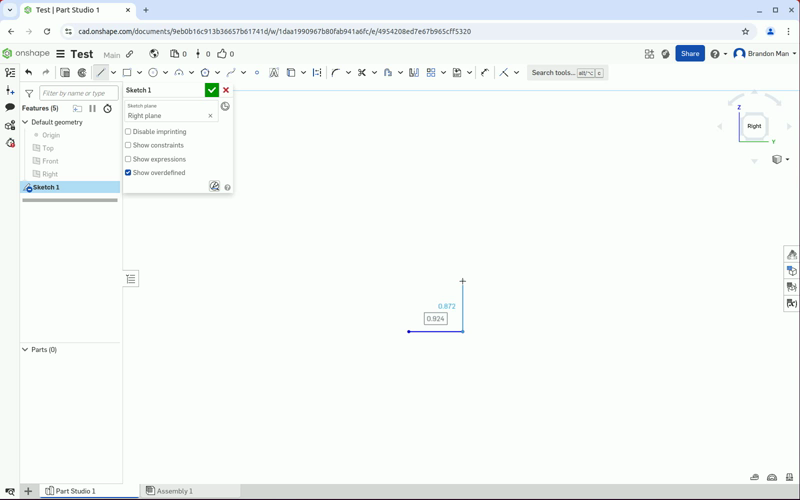
click(462, 280)
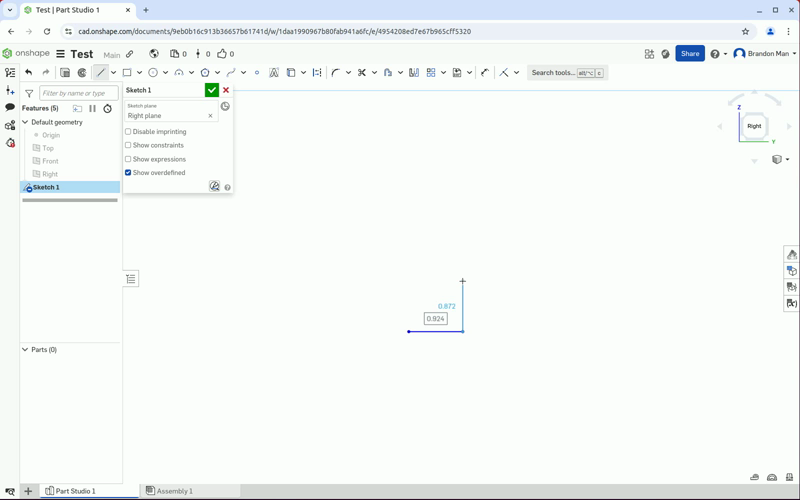
scroll(-6)
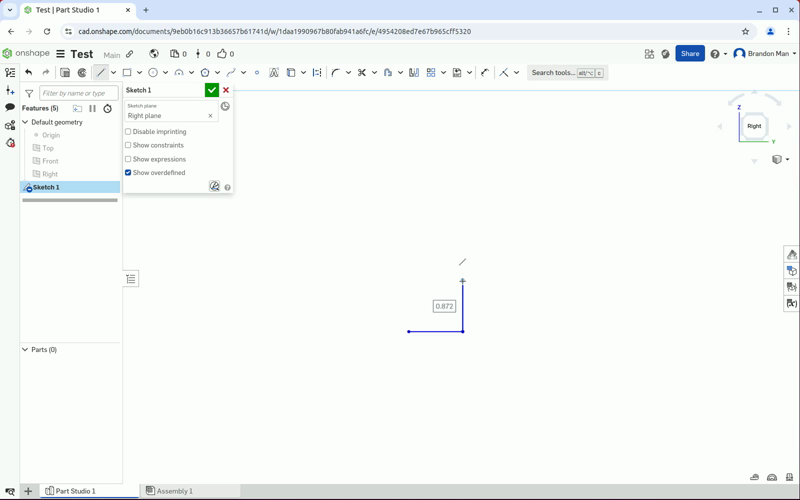
scroll(-6)
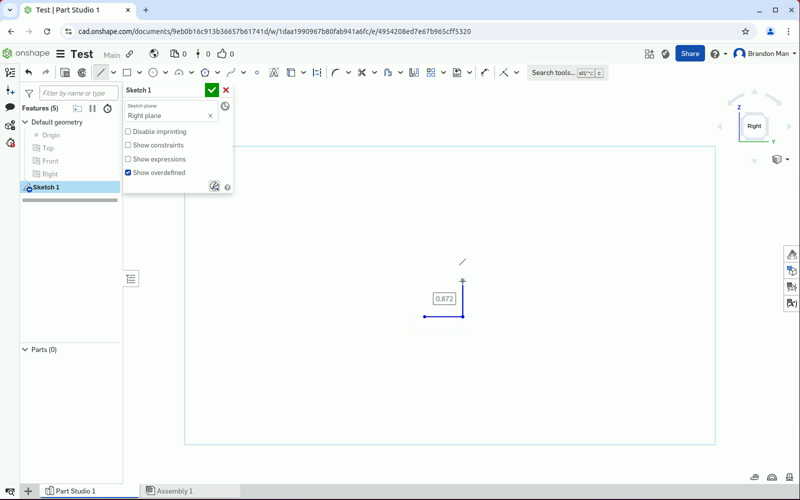
scroll(-6)
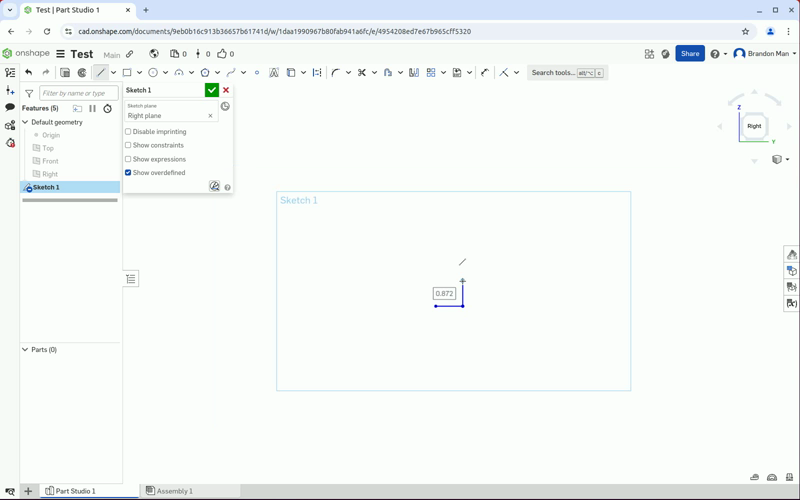
scroll(-6)
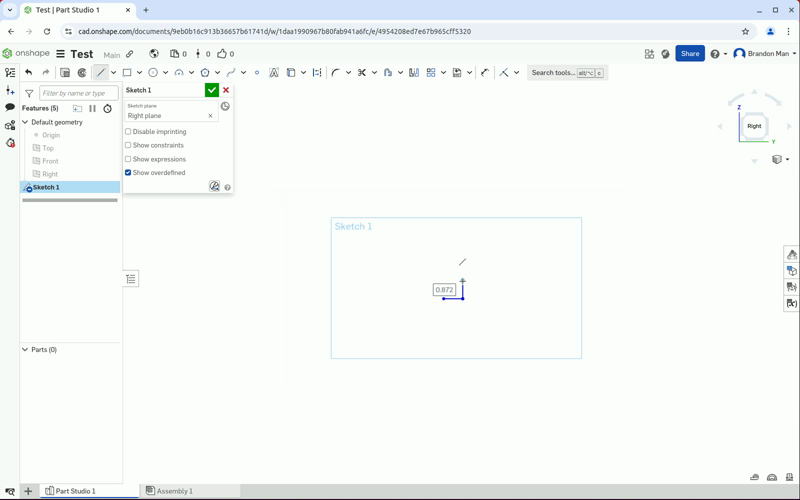
scroll(-6)
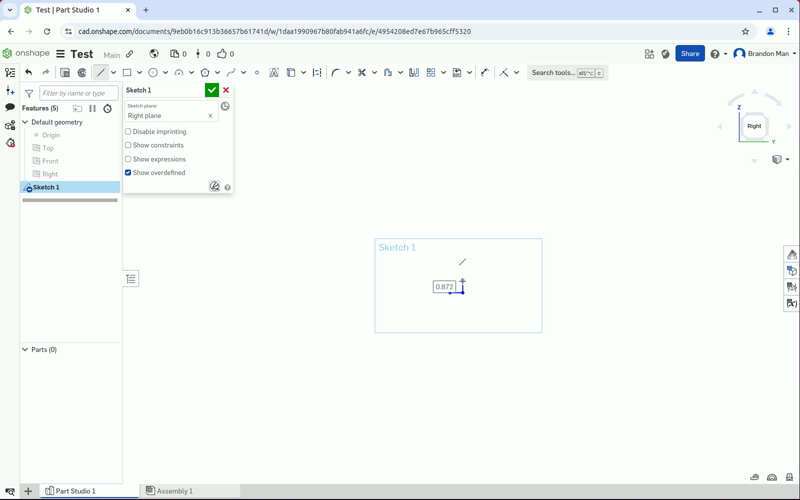
scroll(-6)
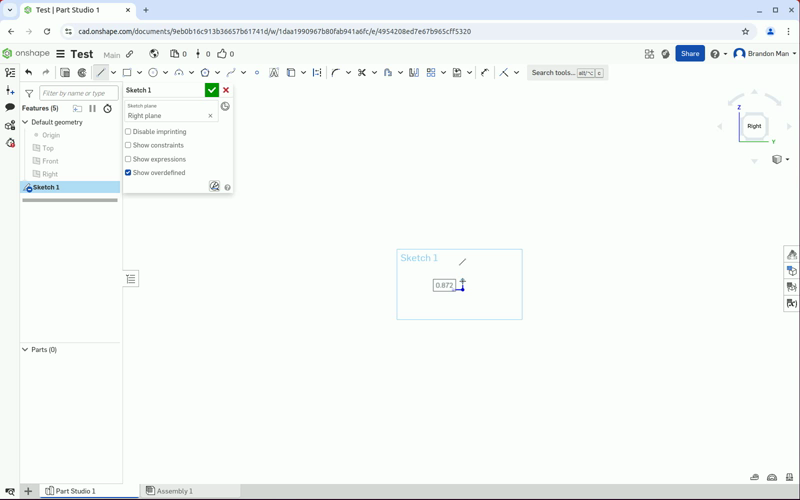
scroll(-6)
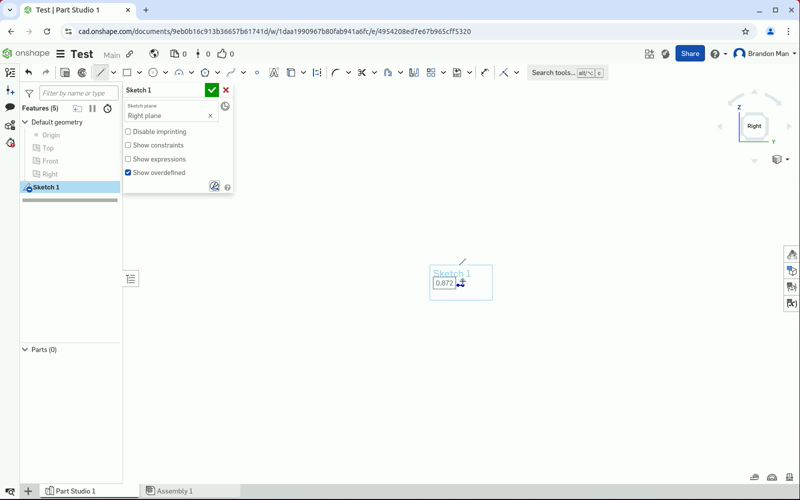
key_up(shift)
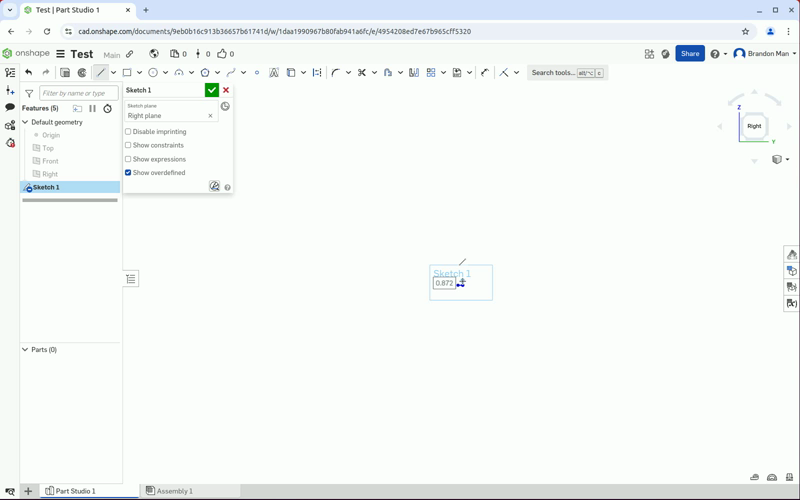
key_down(shift)
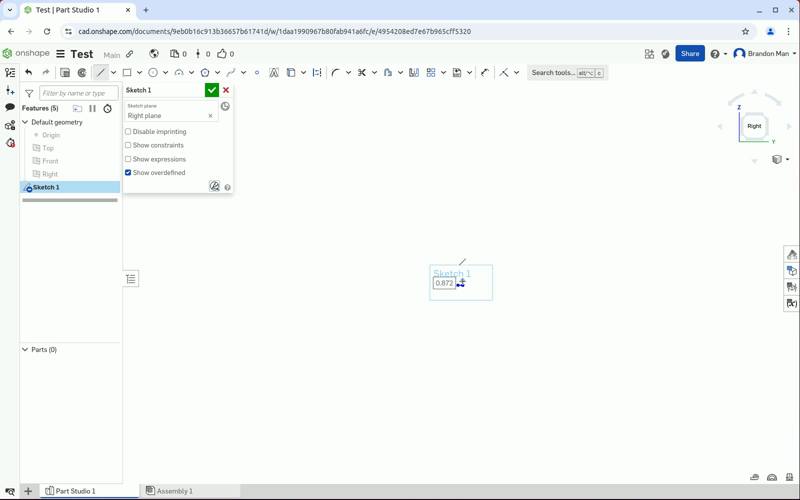
mouse_move(492, 280)
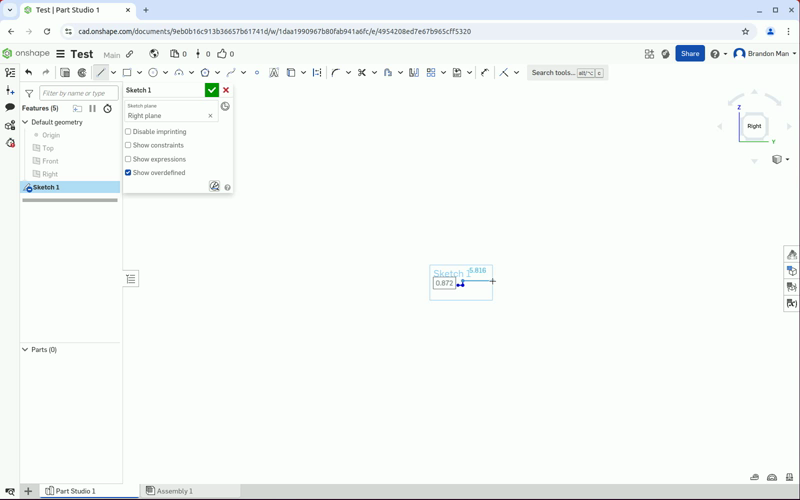
mouse_move(458, 280)
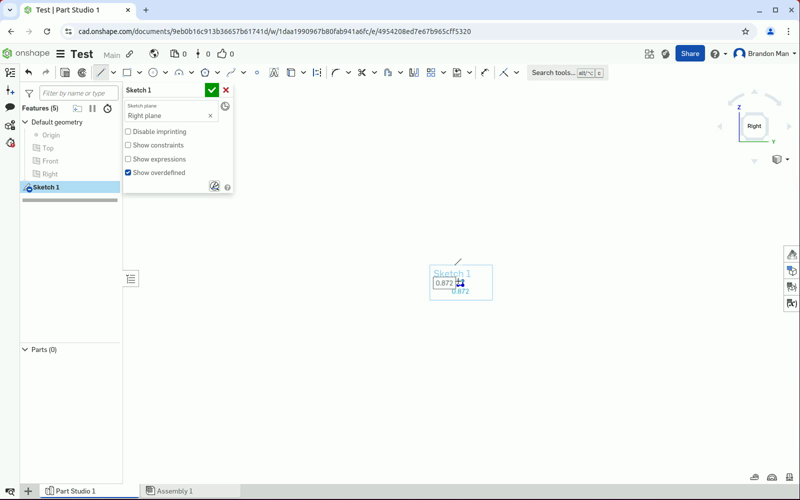
scroll(6)
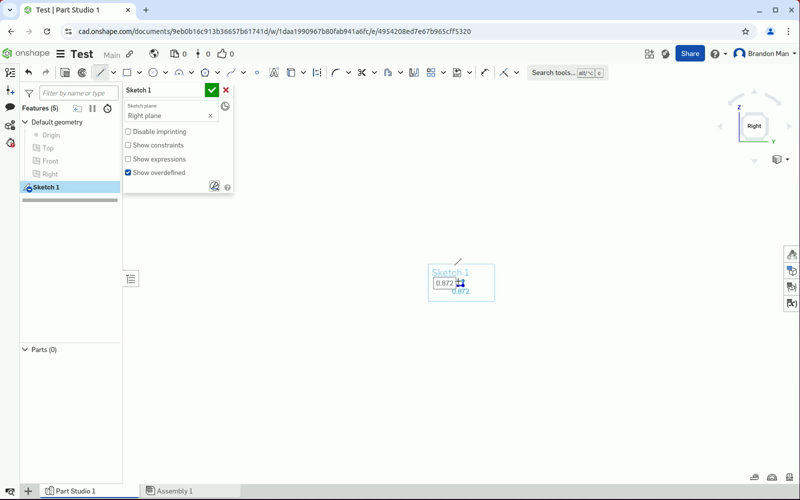
scroll(6)
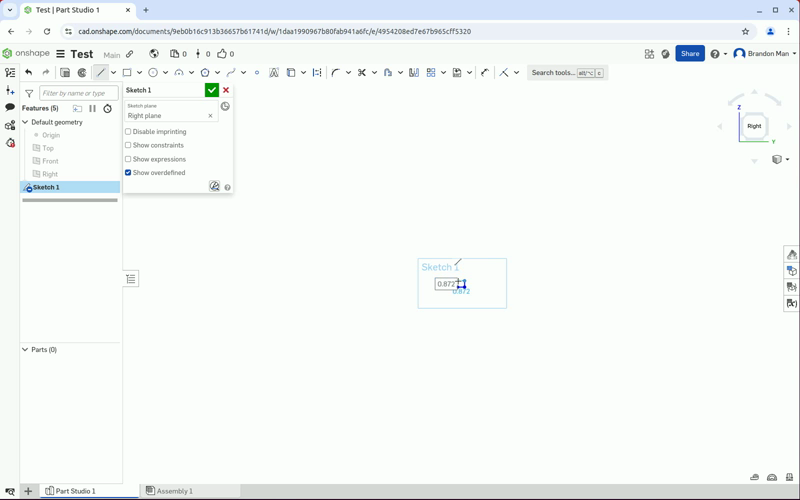
scroll(6)
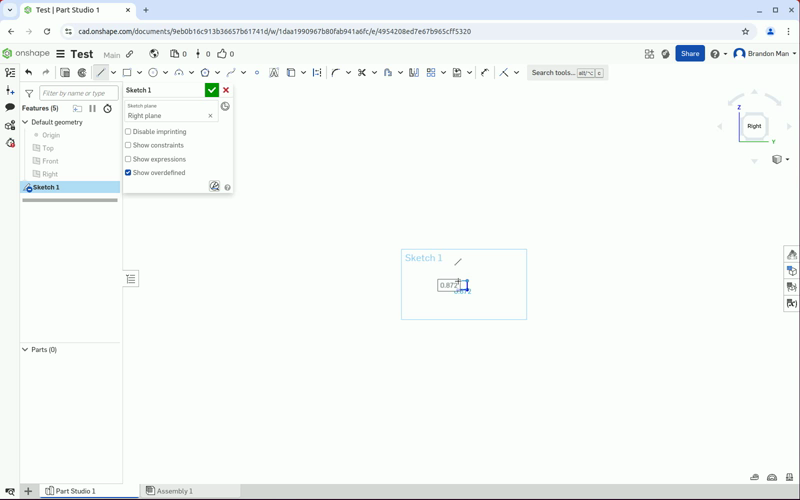
scroll(6)
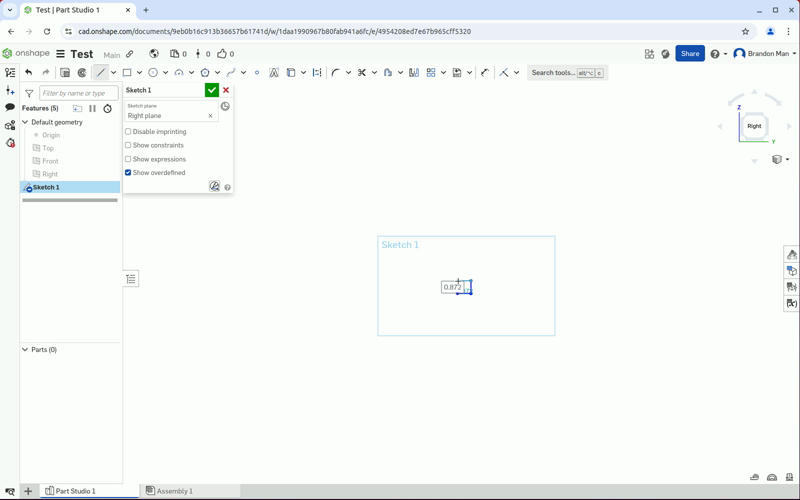
scroll(6)
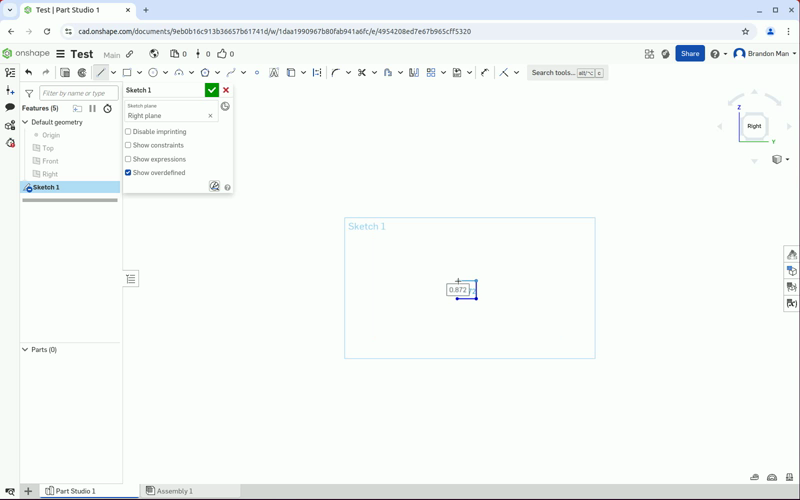
scroll(6)
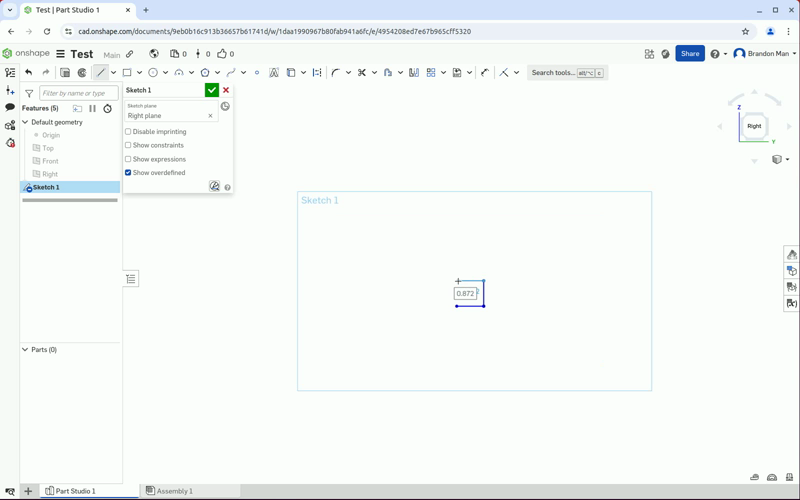
scroll(6)
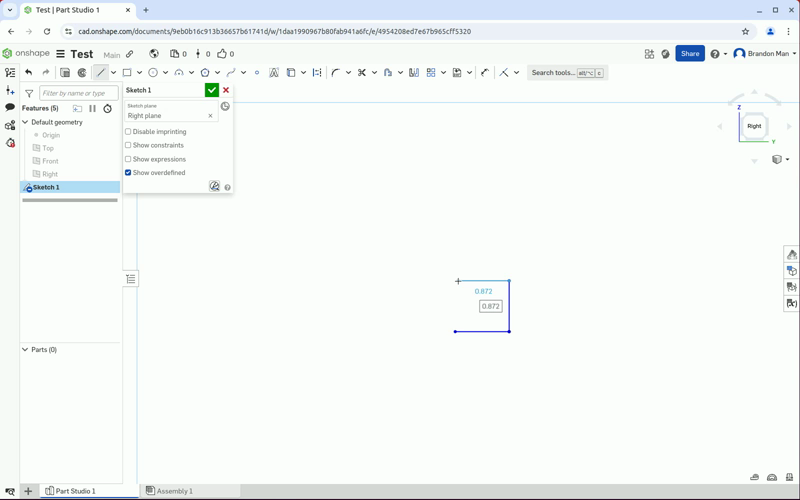
click(458, 280)
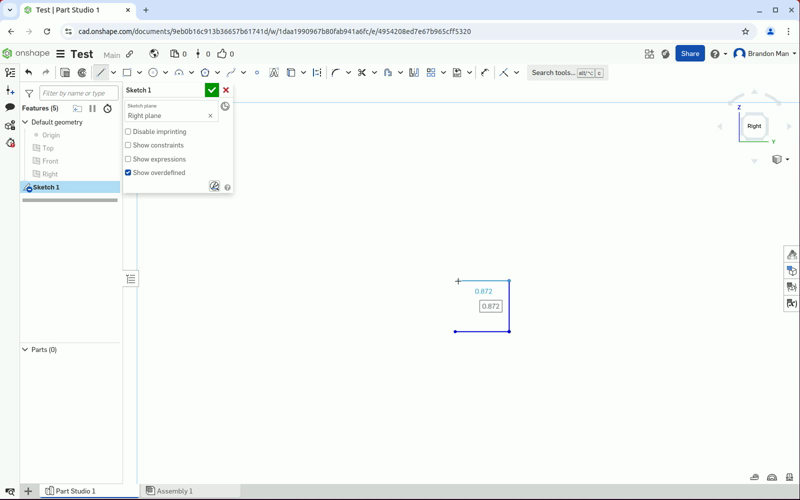
scroll(-6)
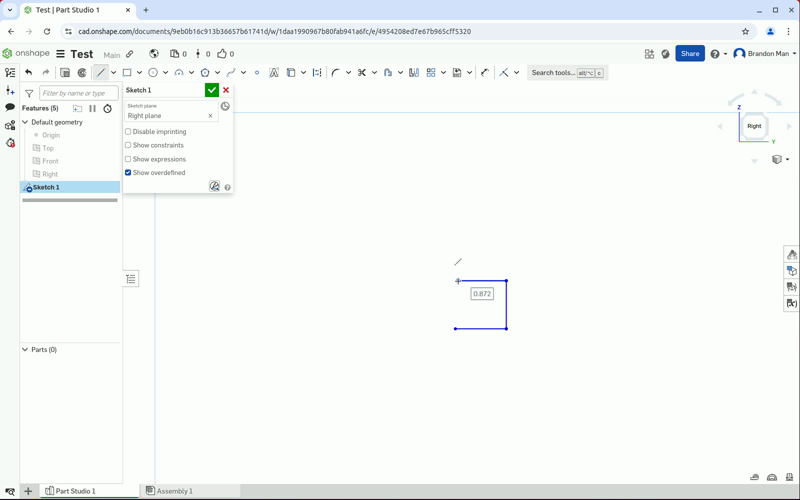
scroll(-6)
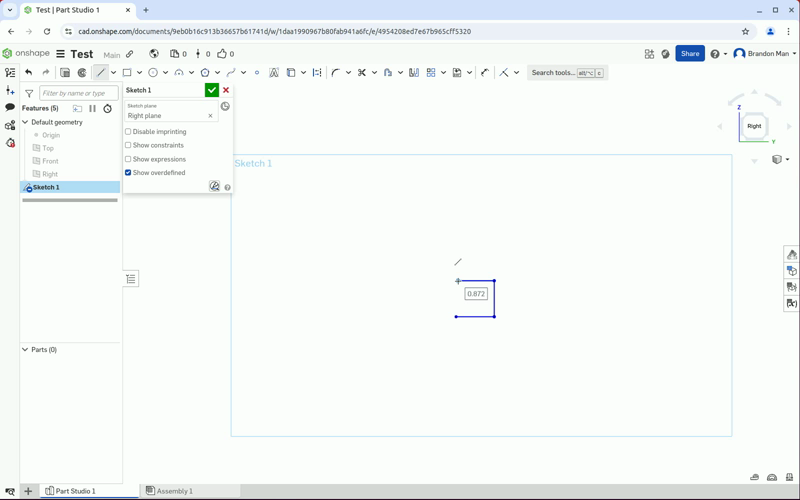
scroll(-6)
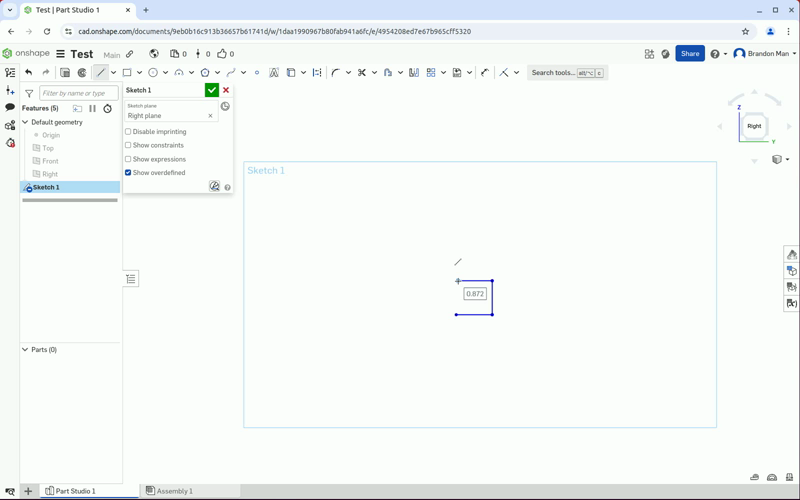
scroll(-6)
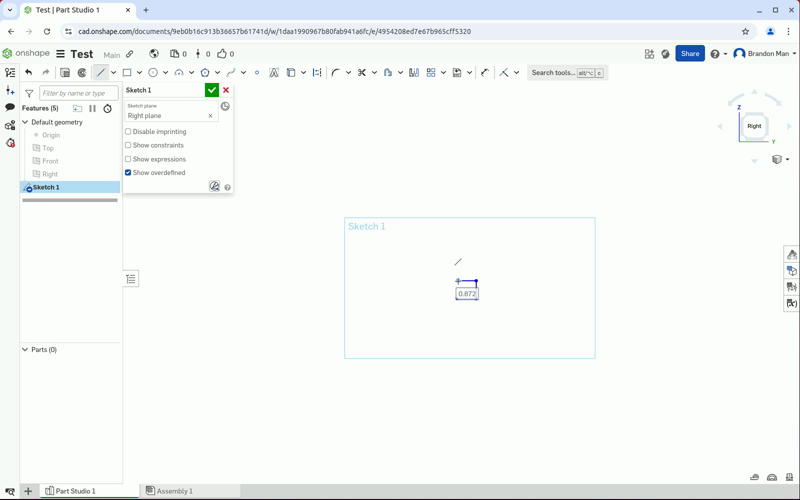
scroll(-6)
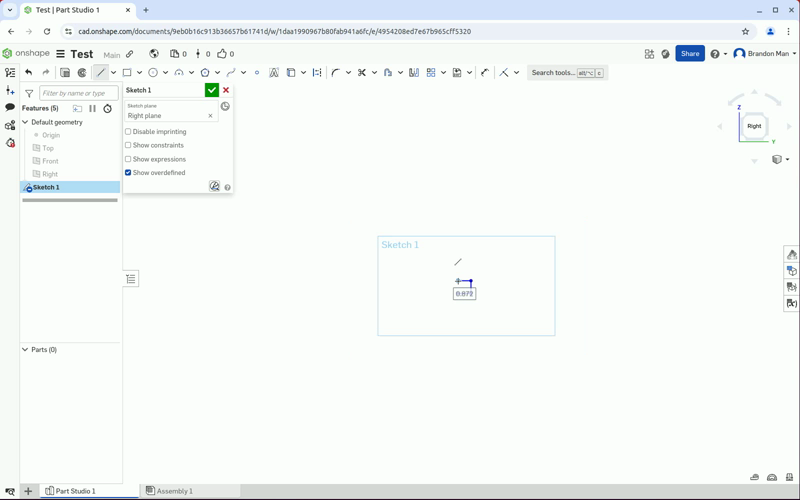
scroll(-6)
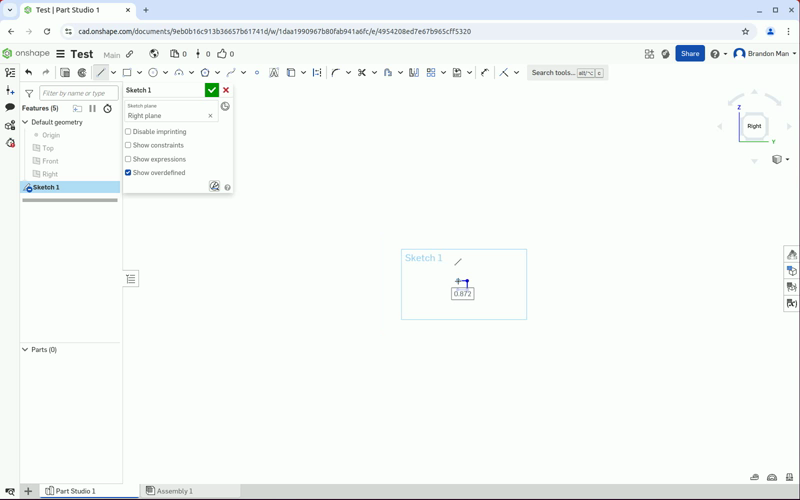
scroll(-6)
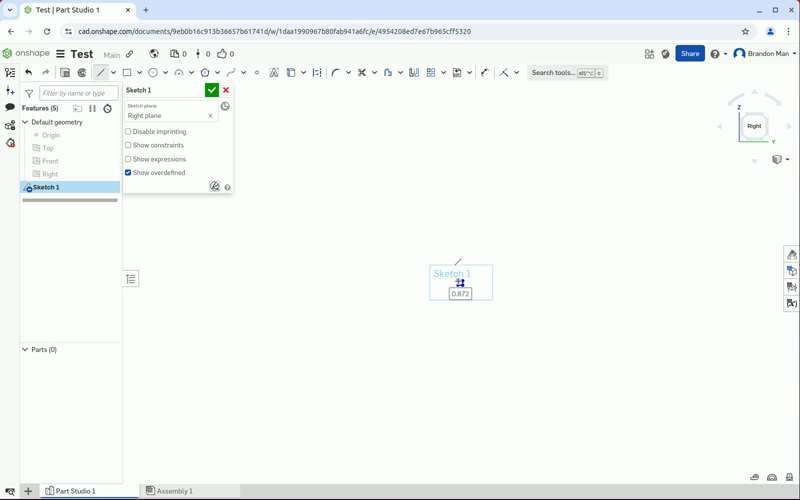
key_up(shift)
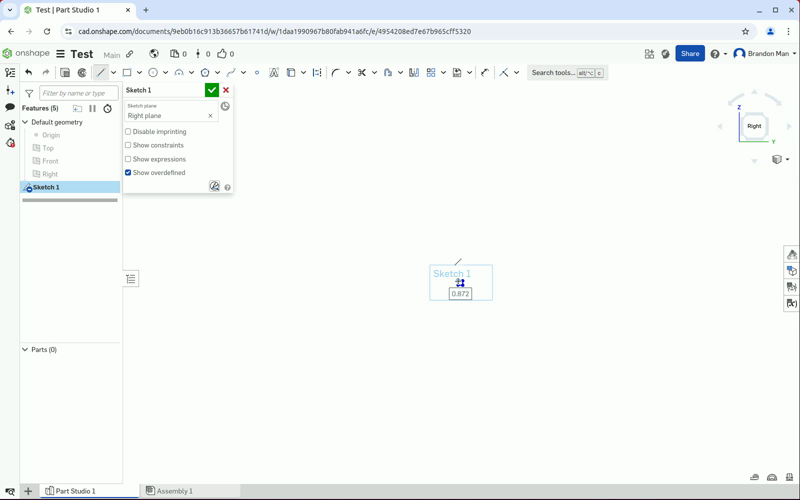
mouse_move(488, 280)
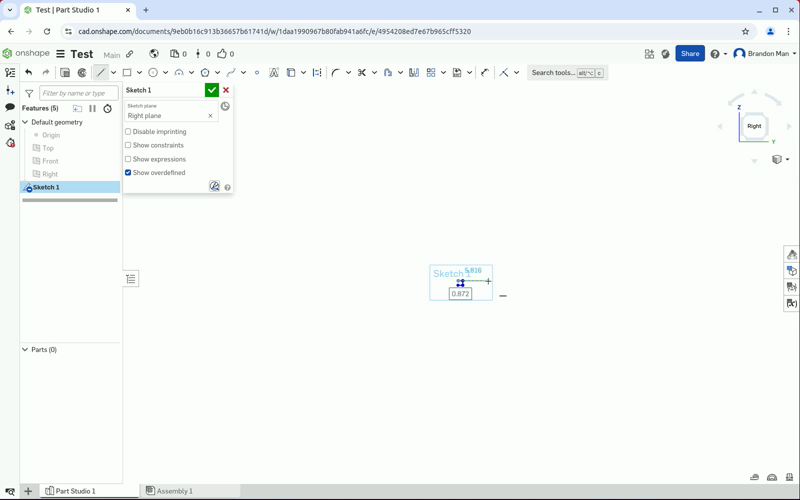
key_down(shift)
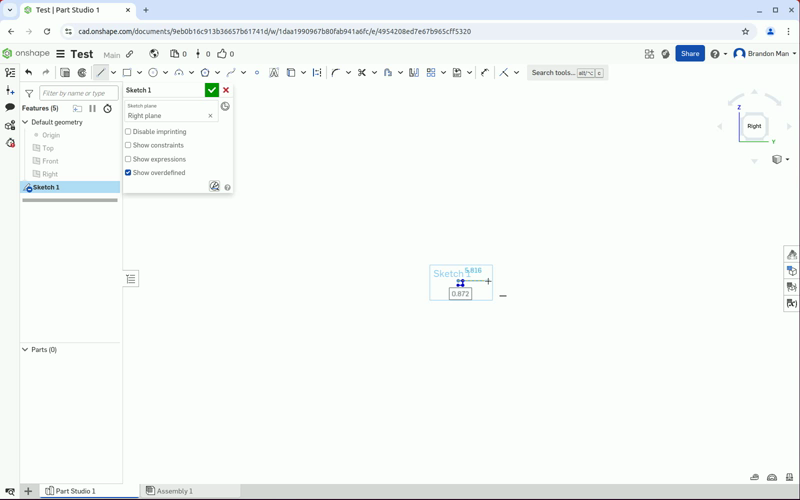
mouse_move(458, 285)
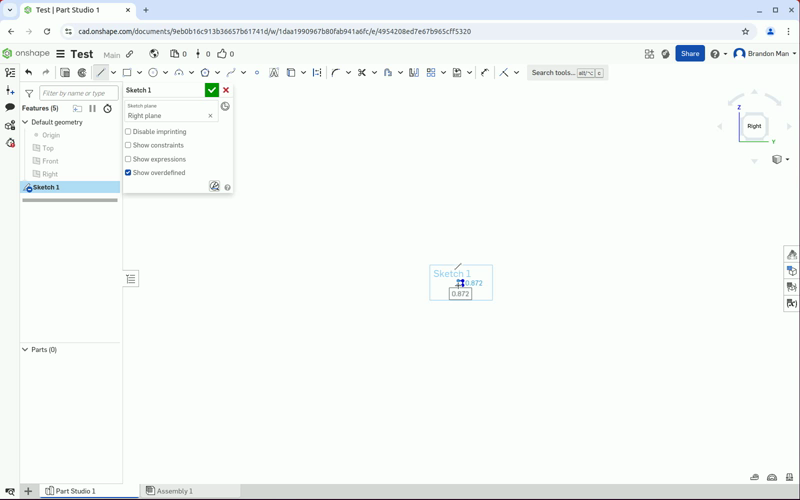
scroll(6)
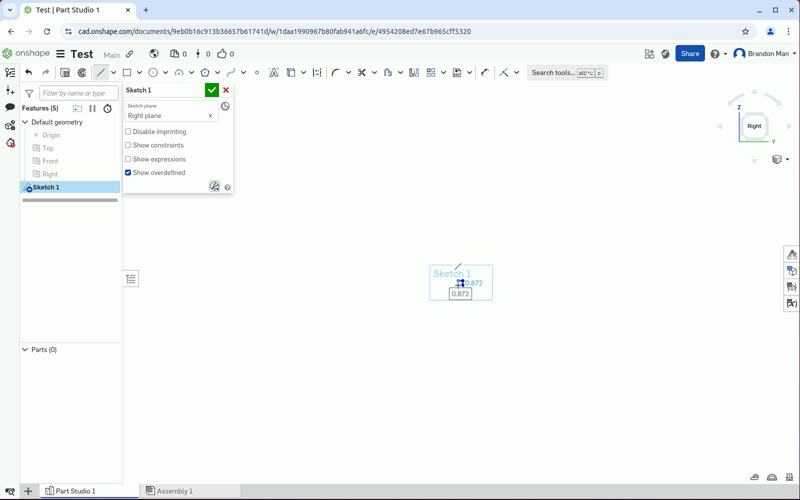
scroll(6)
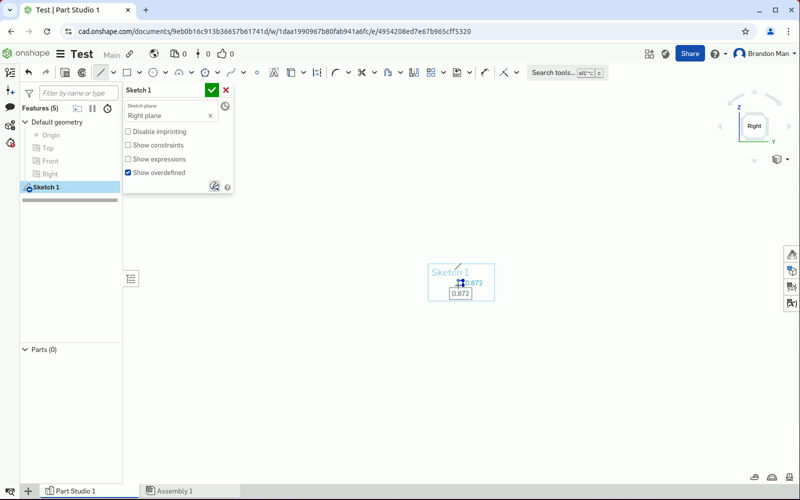
scroll(6)
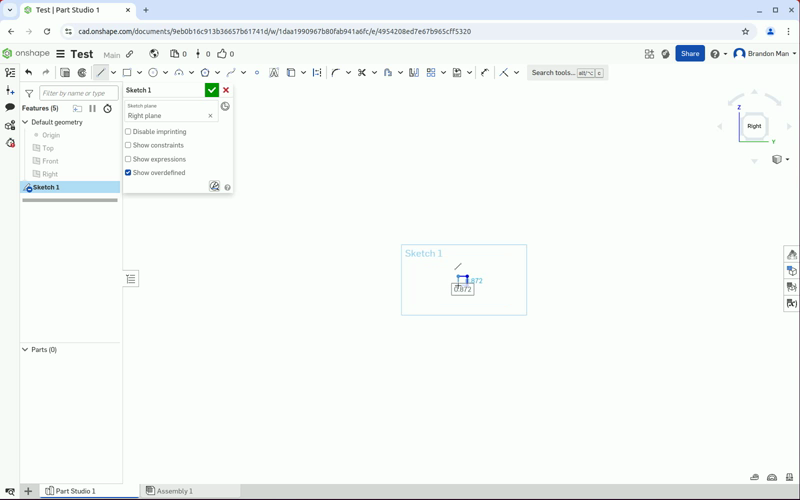
scroll(6)
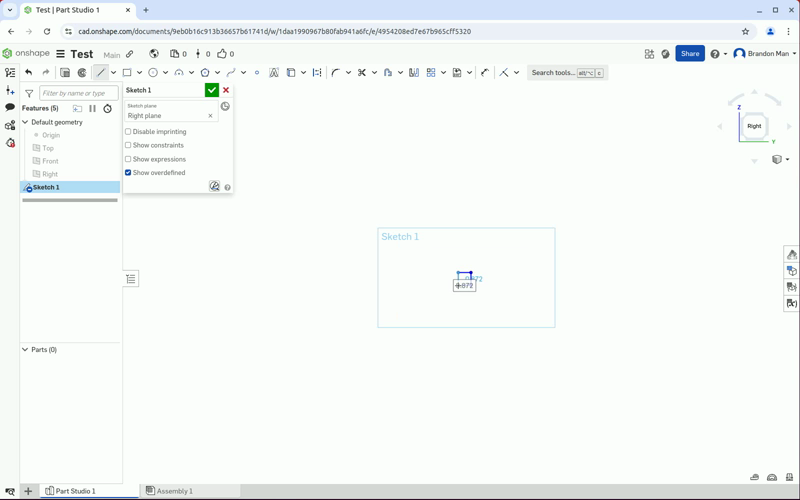
scroll(6)
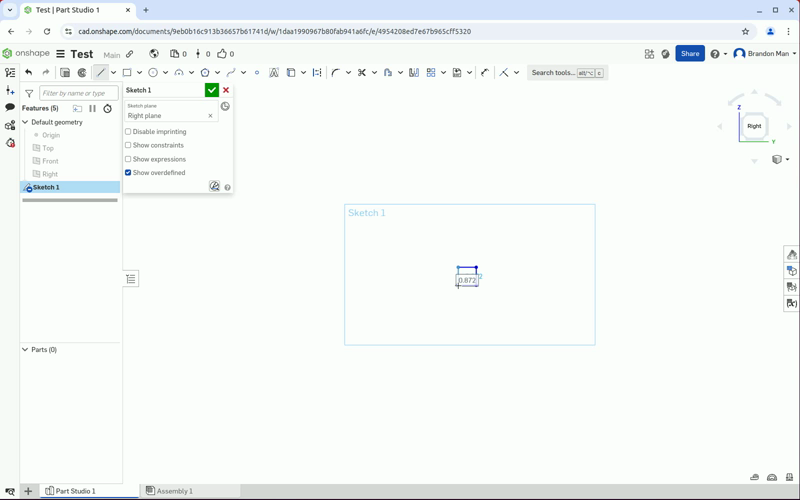
scroll(6)
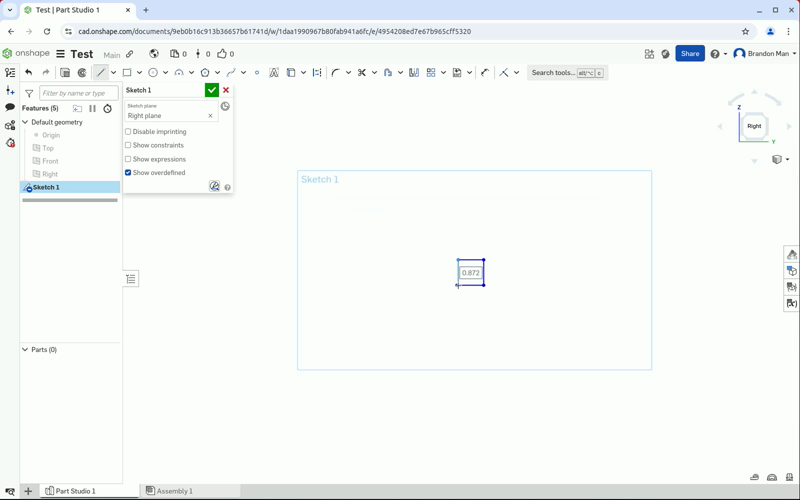
scroll(6)
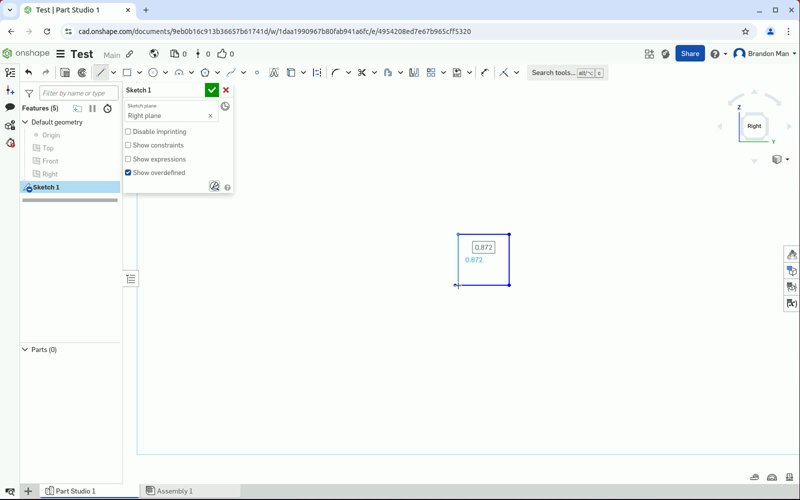
key_up(shift)
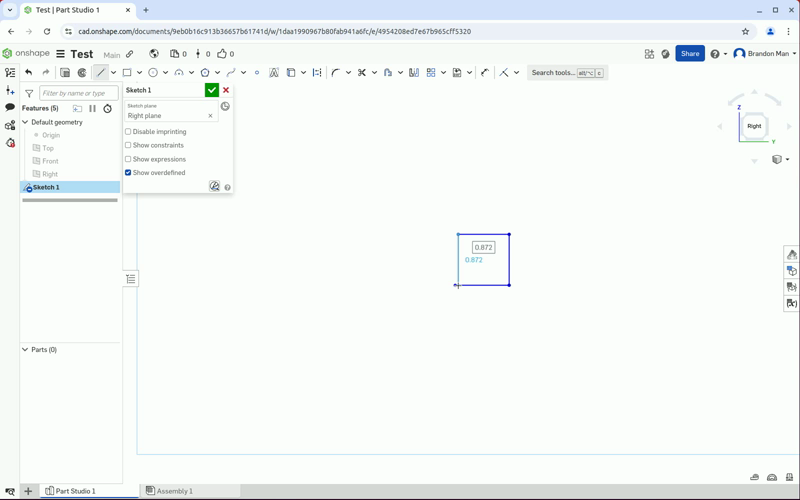
click(458, 285)
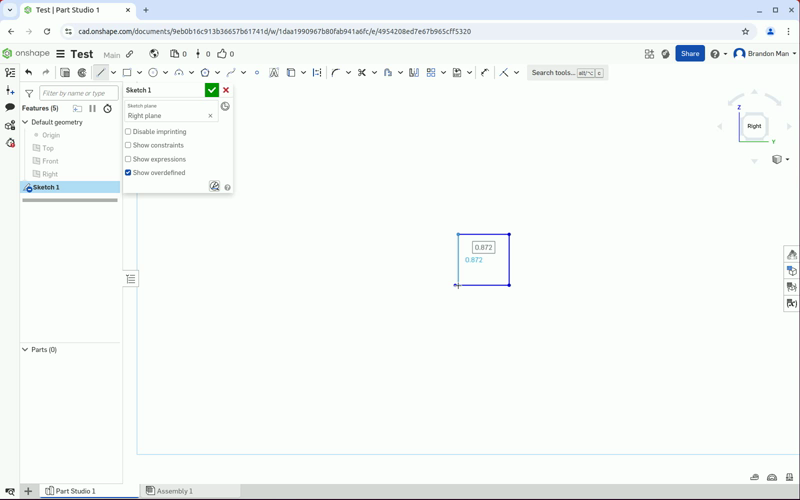
scroll(-6)
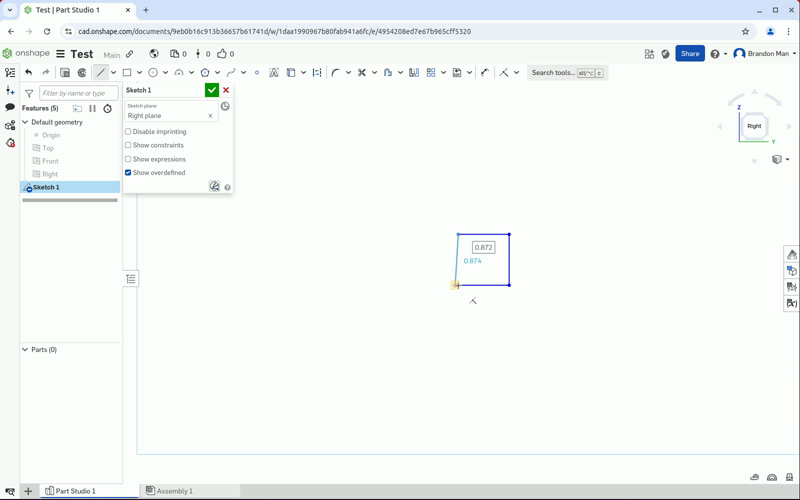
scroll(-6)
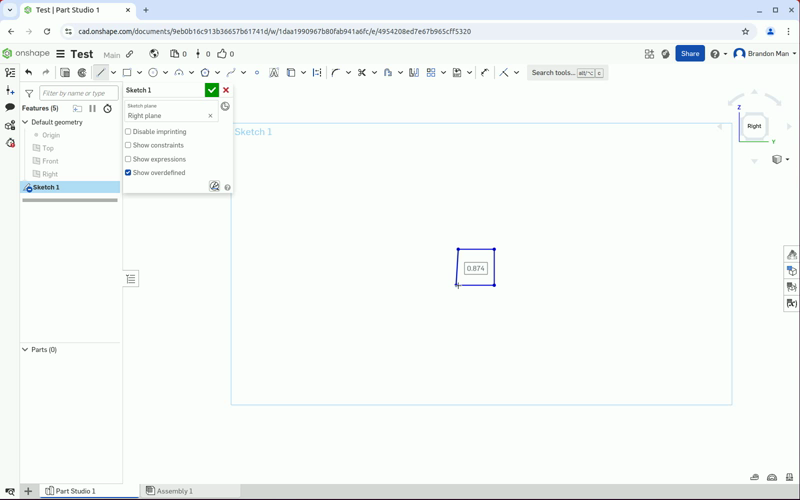
scroll(-6)
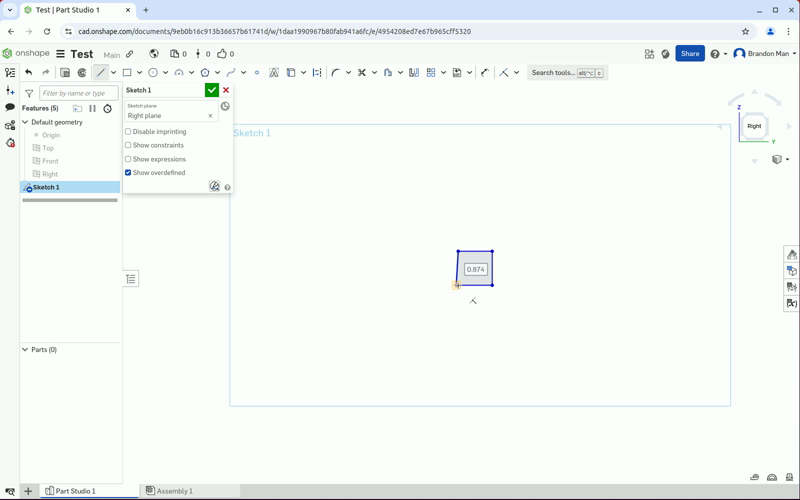
scroll(-6)
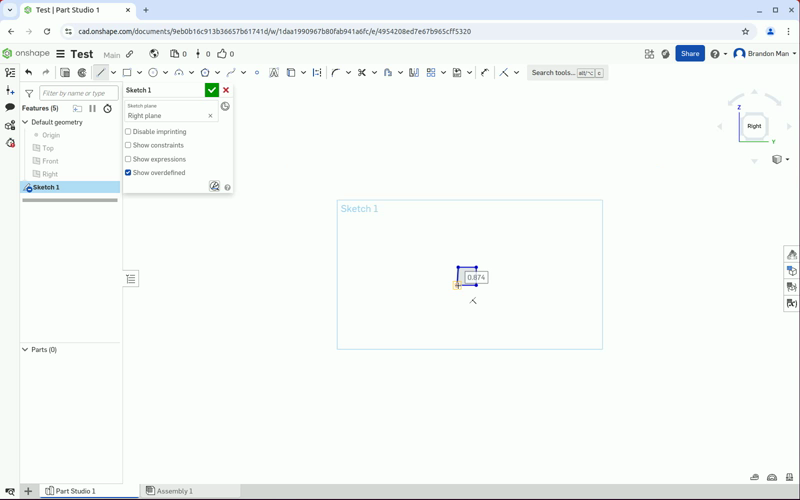
scroll(-6)
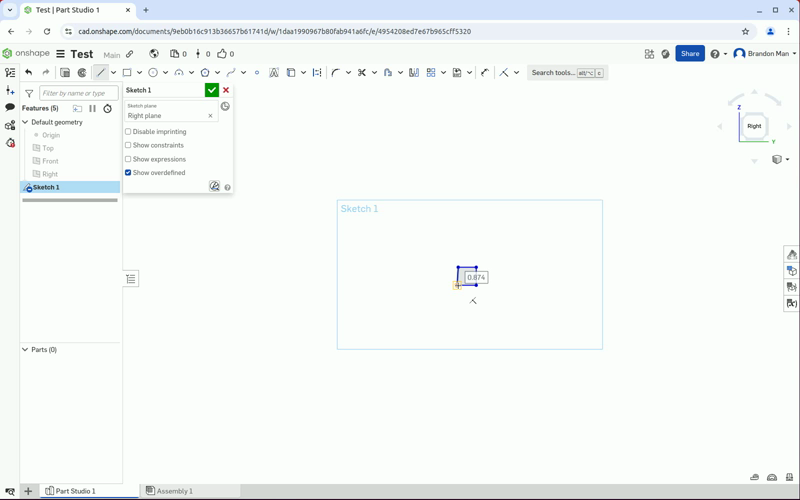
scroll(-6)
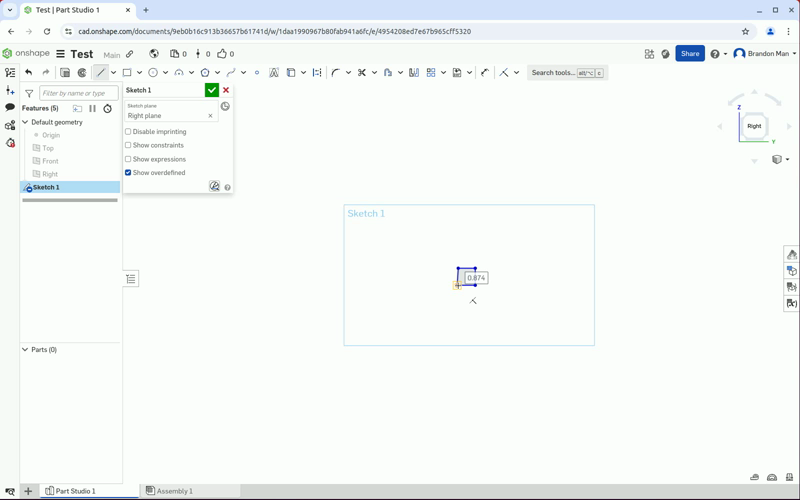
scroll(-6)
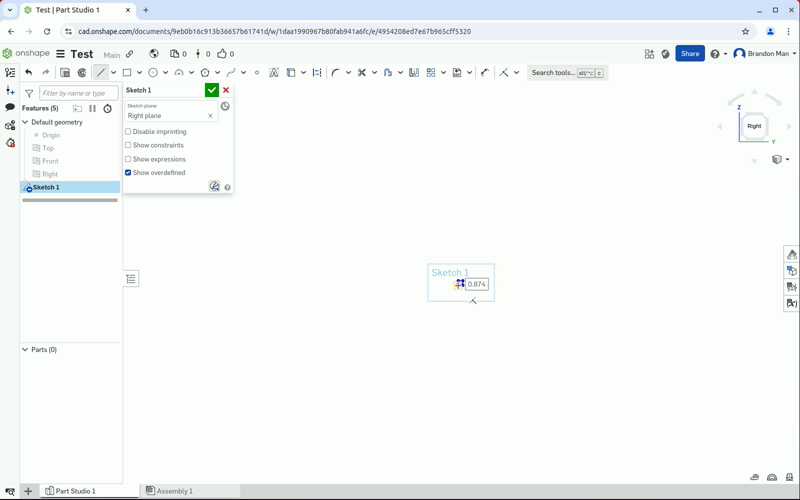
key(esc)
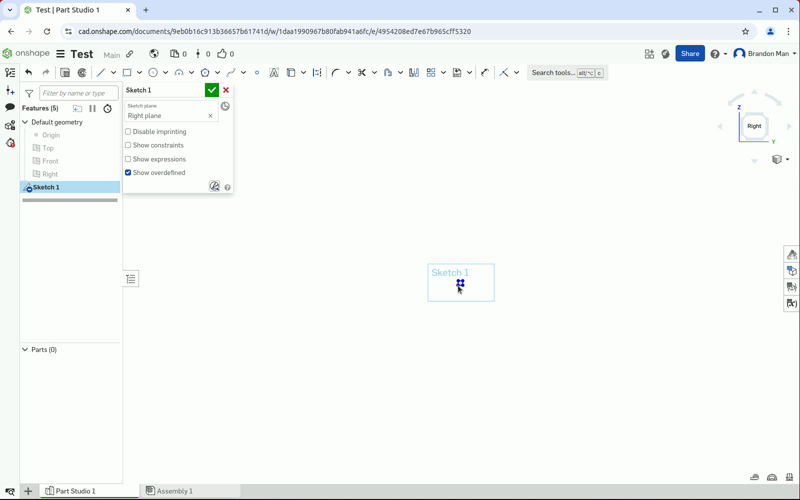
key(l)
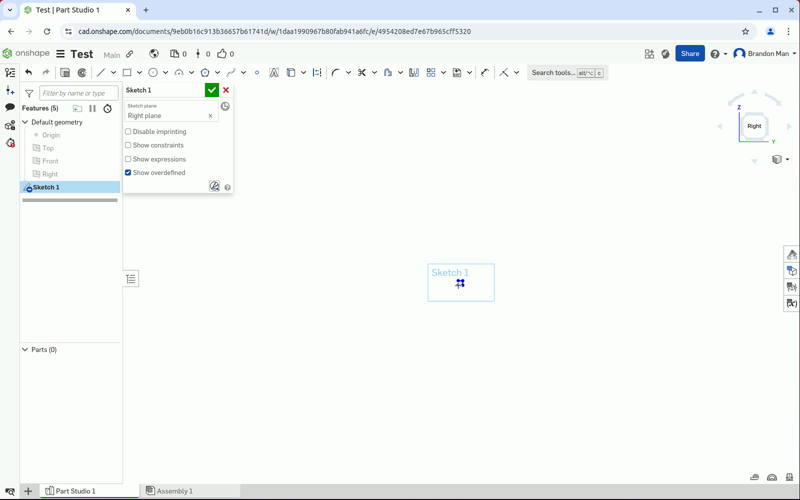
key_down(shift)
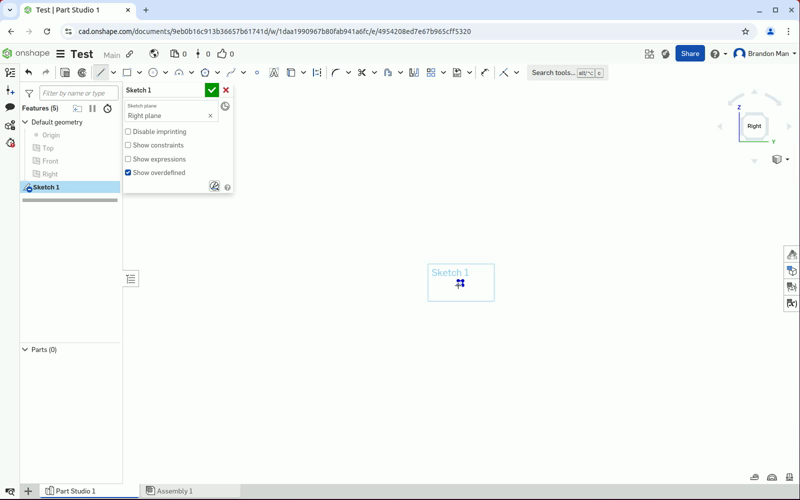
mouse_move(458, 285)
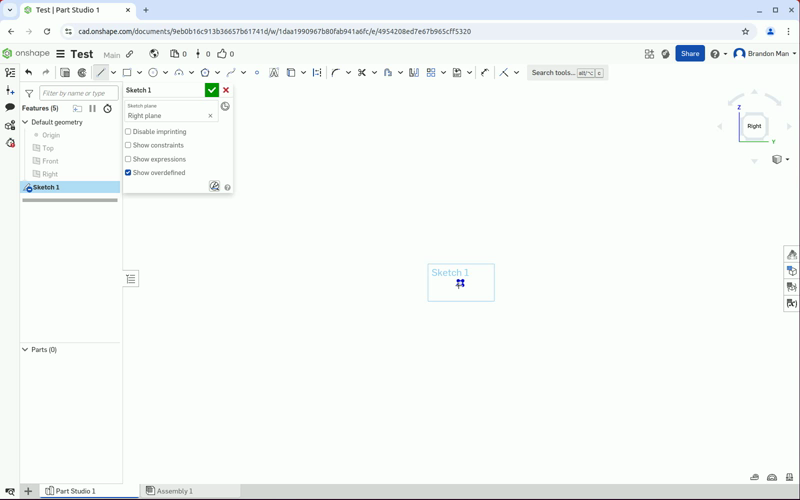
scroll(6)
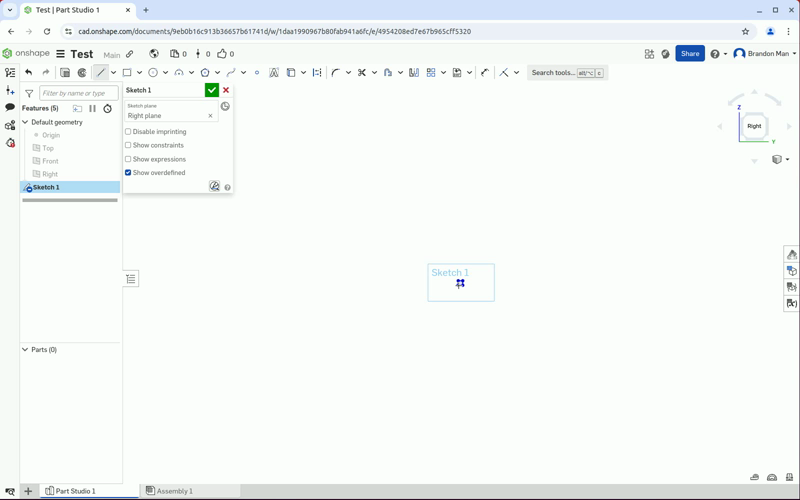
scroll(6)
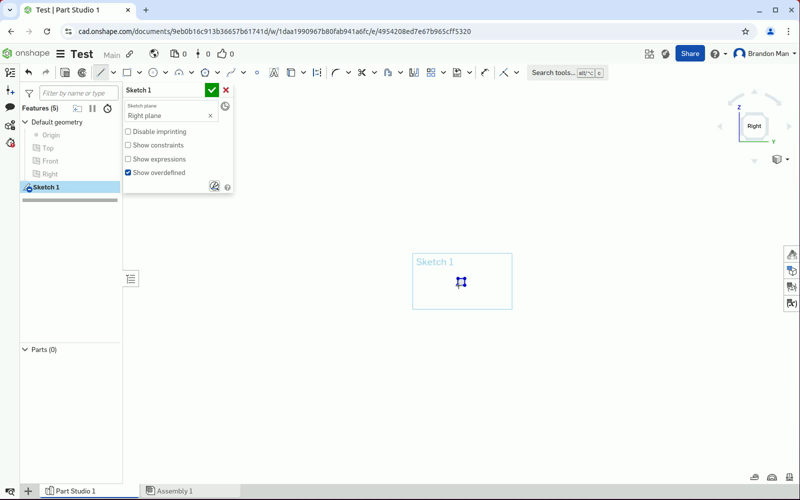
scroll(6)
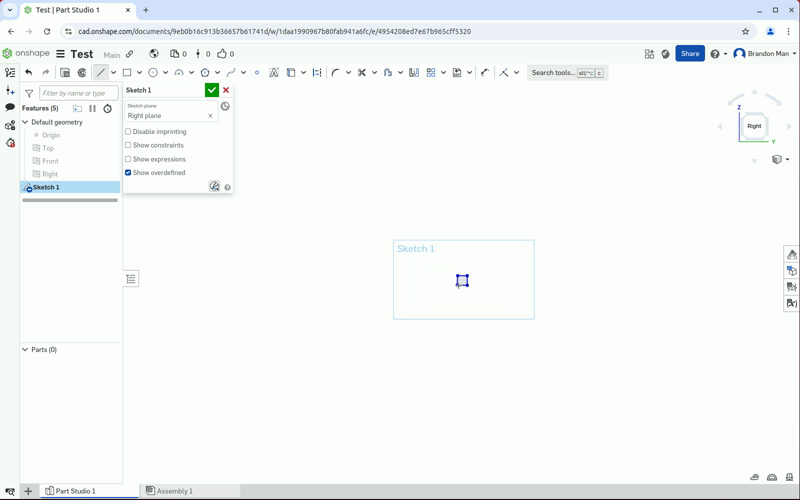
scroll(6)
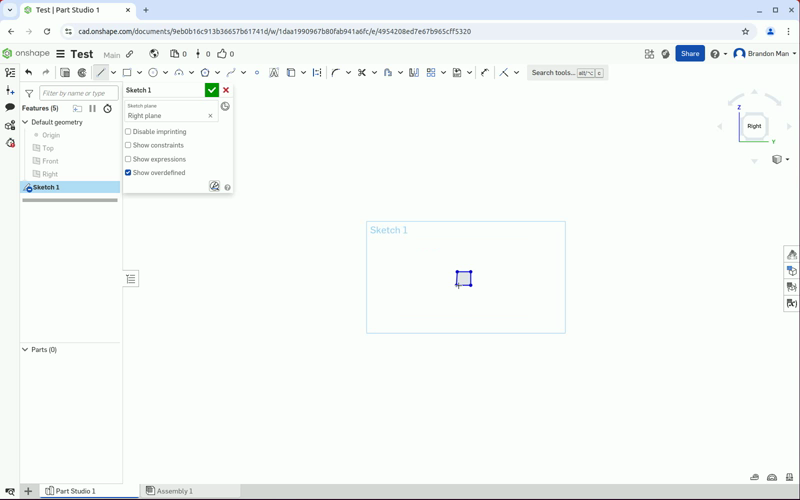
scroll(6)
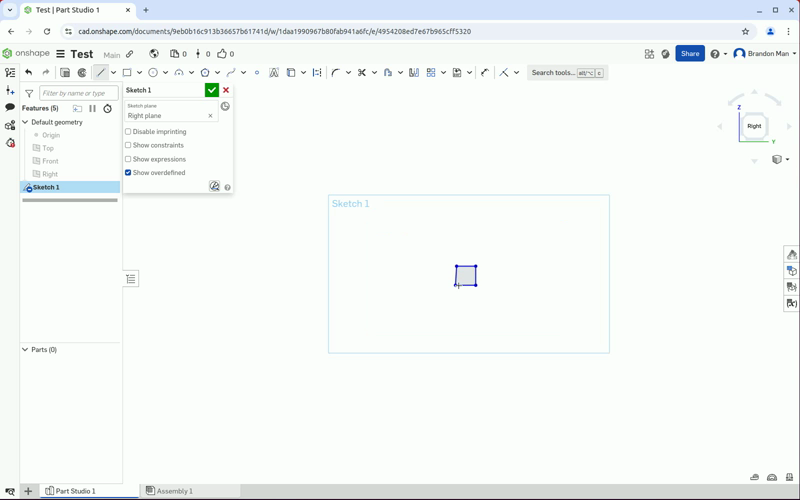
scroll(6)
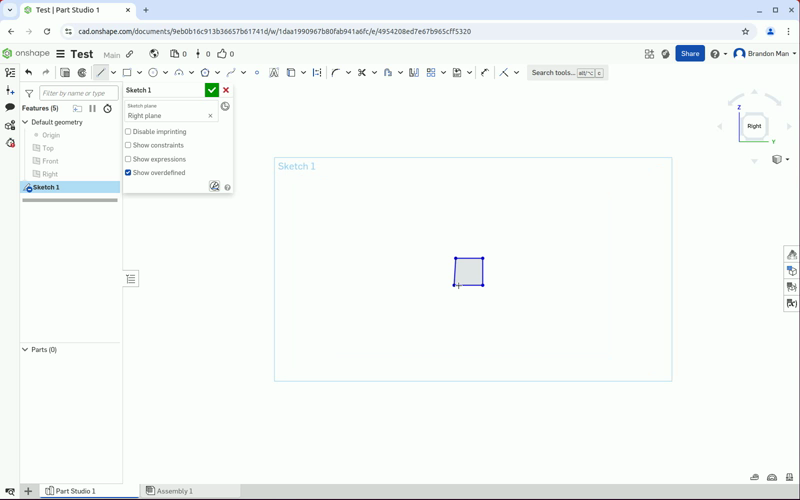
scroll(6)
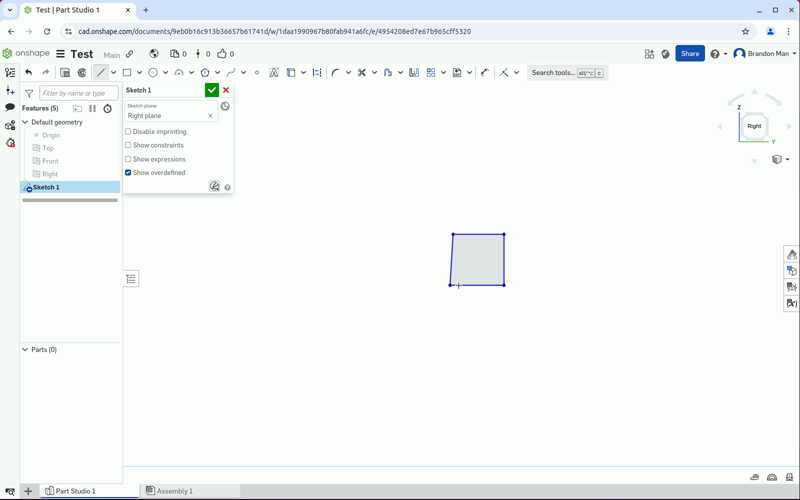
click(458, 285)
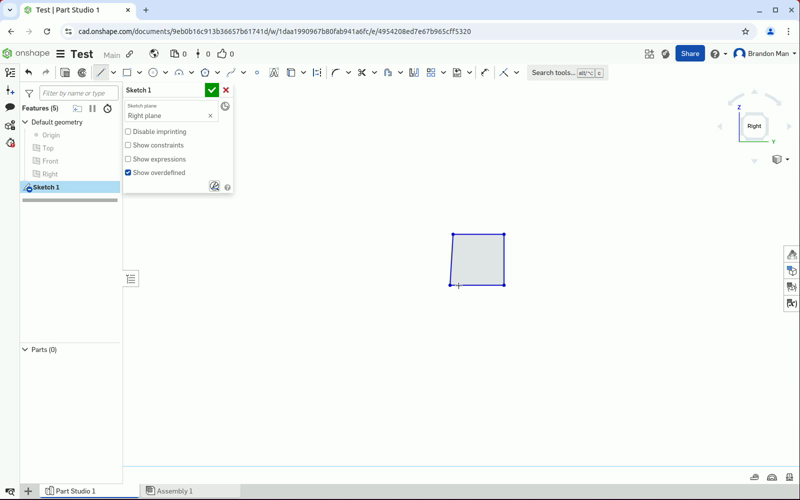
scroll(-6)
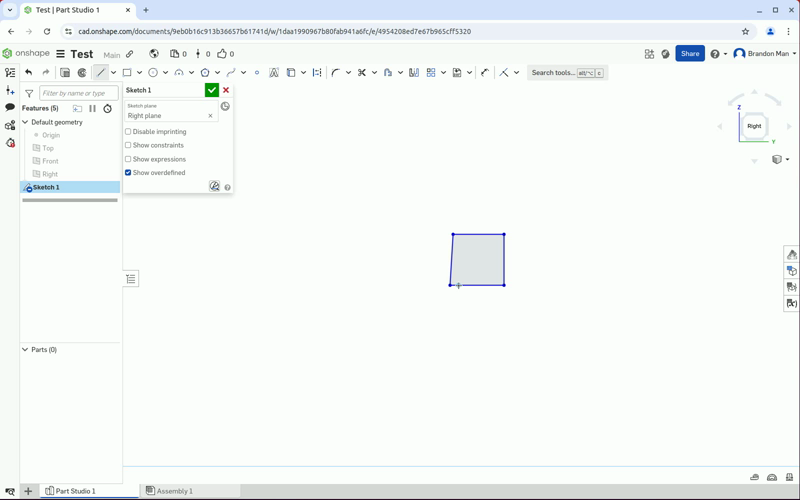
scroll(-6)
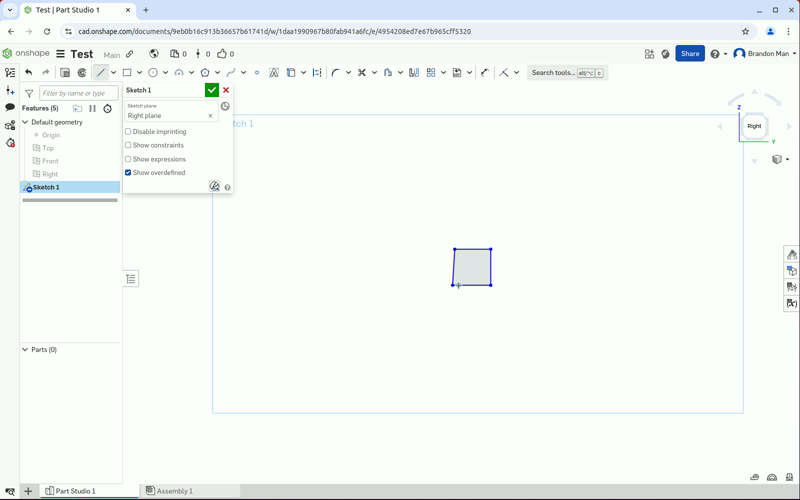
scroll(-6)
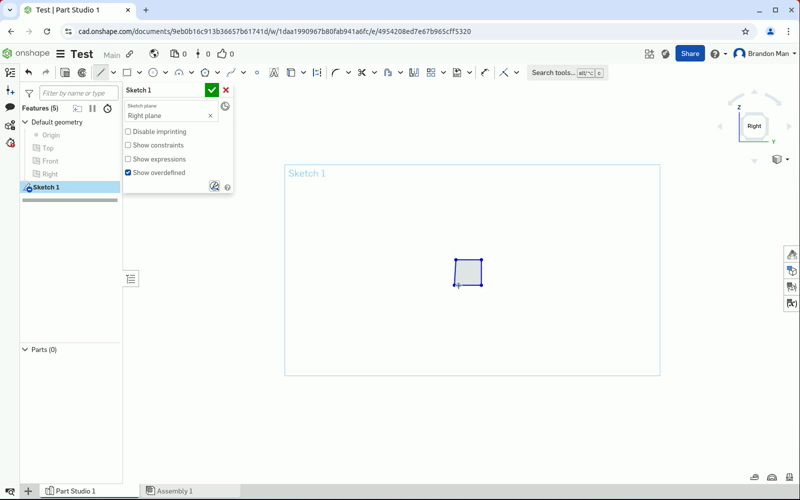
scroll(-6)
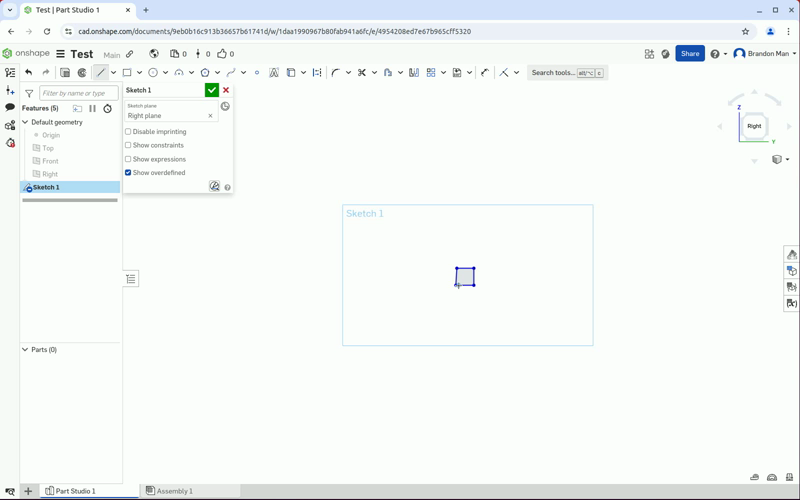
scroll(-6)
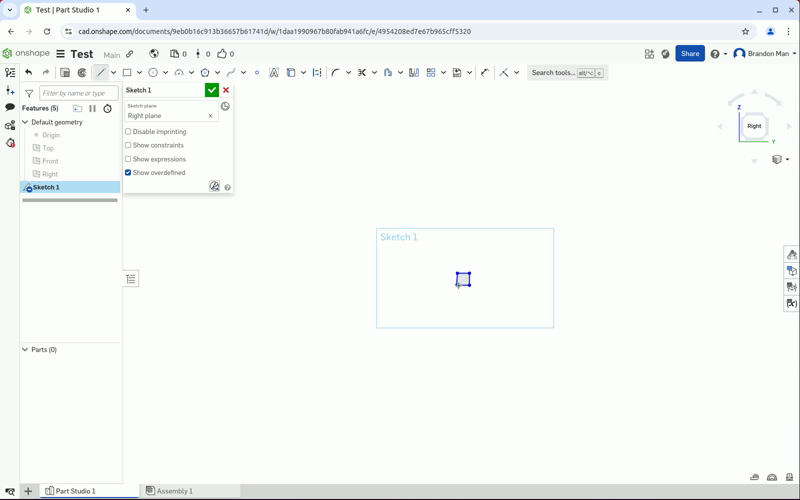
scroll(-6)
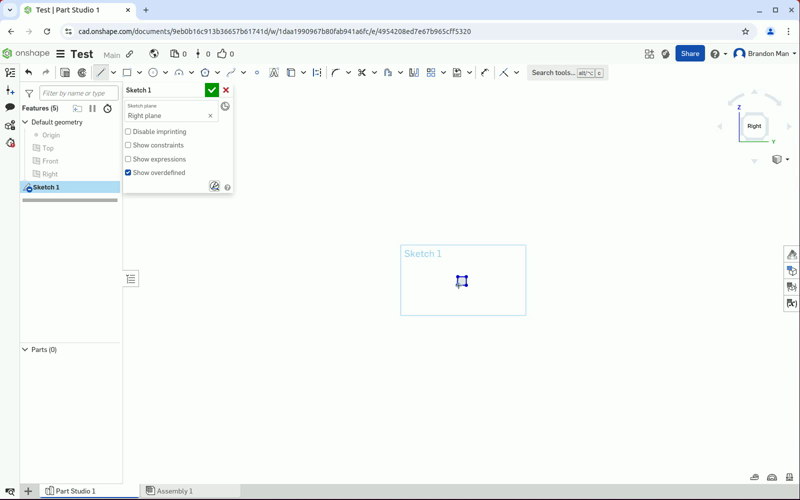
scroll(-6)
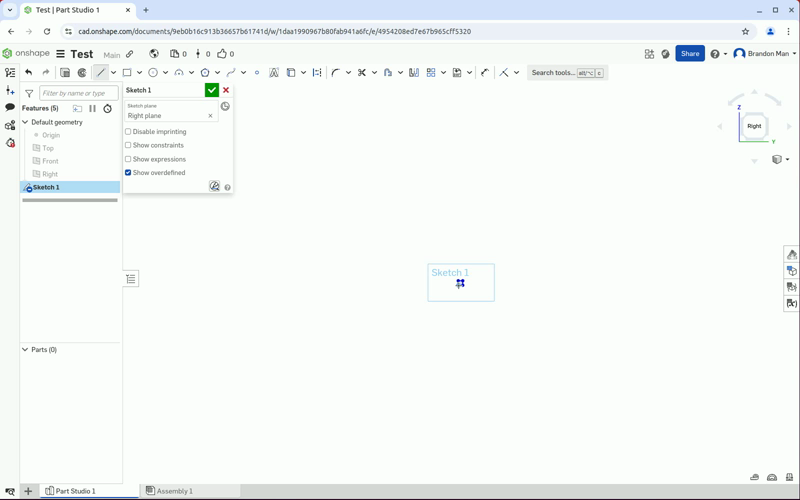
key_up(shift)
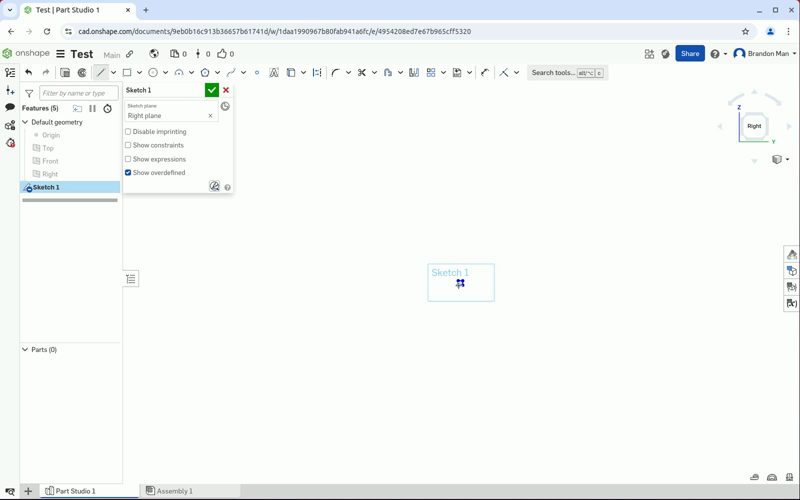
key_down(shift)
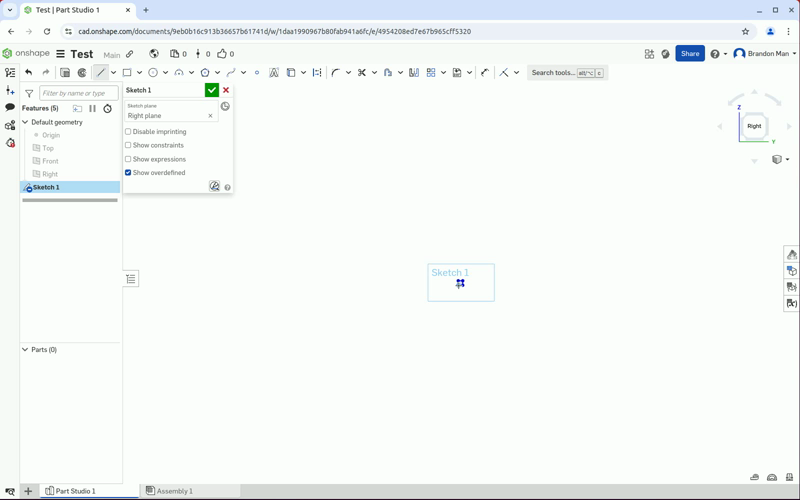
mouse_move(488, 285)
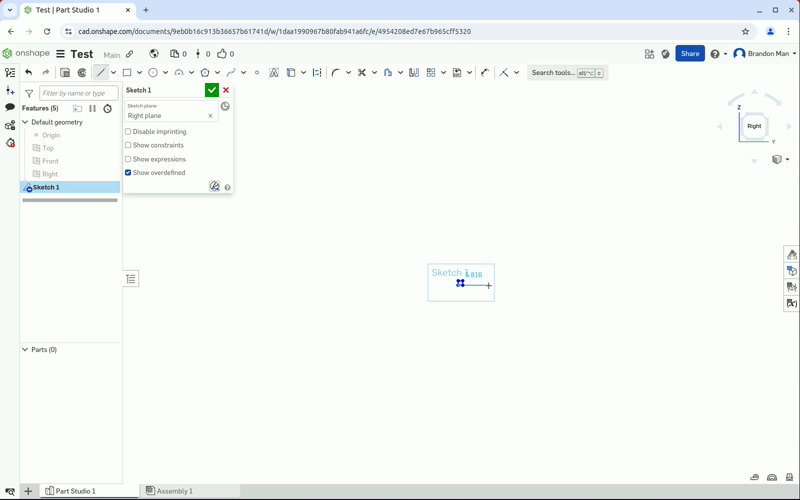
mouse_move(462, 285)
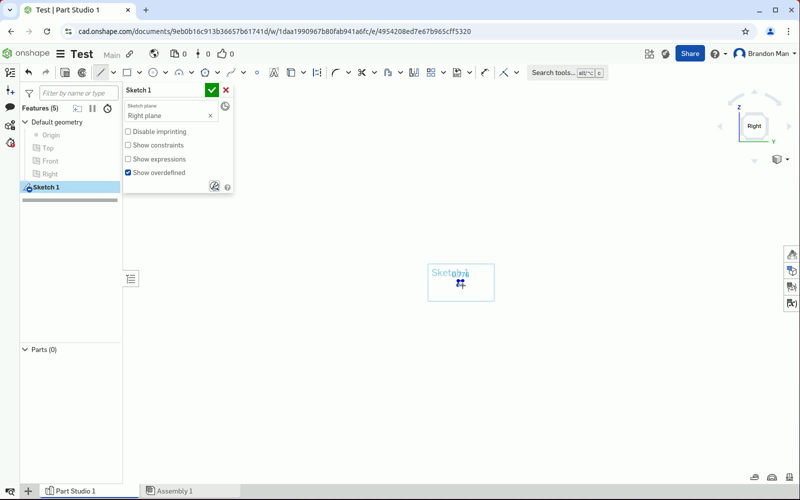
scroll(6)
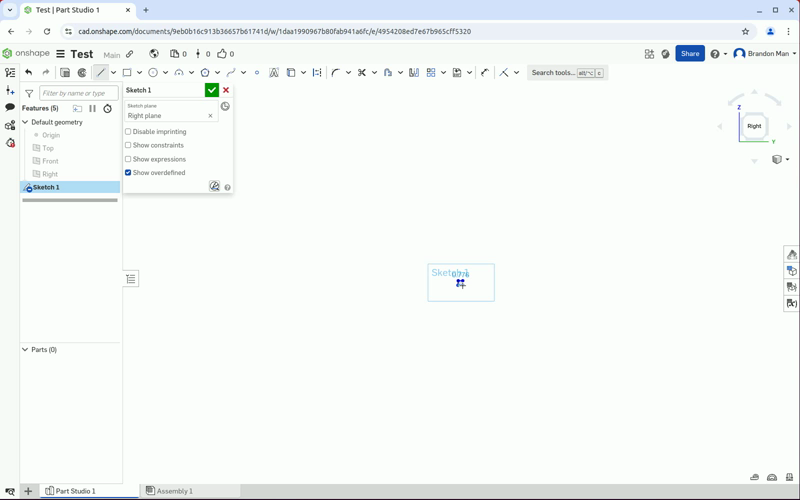
scroll(6)
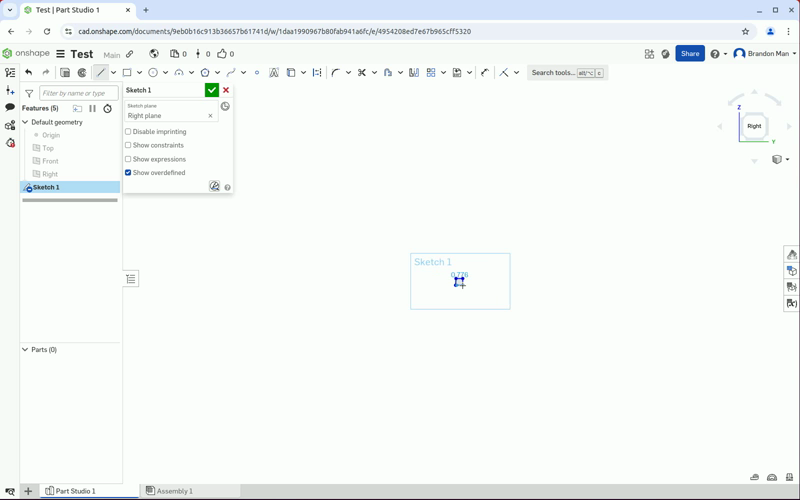
scroll(6)
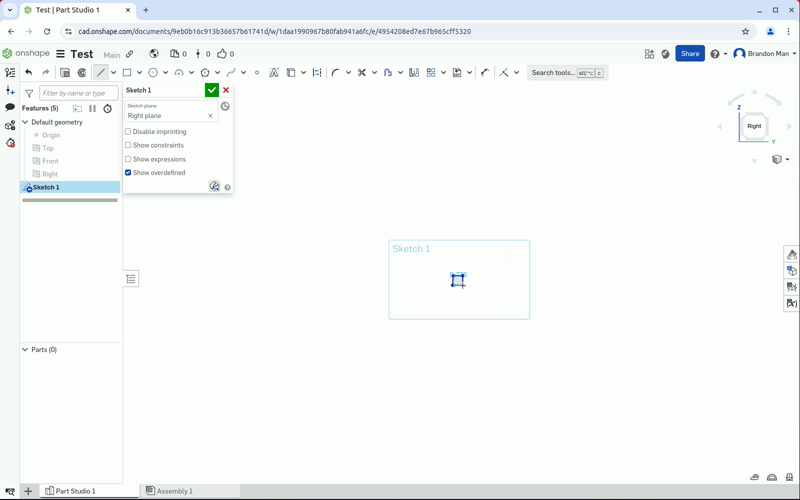
scroll(6)
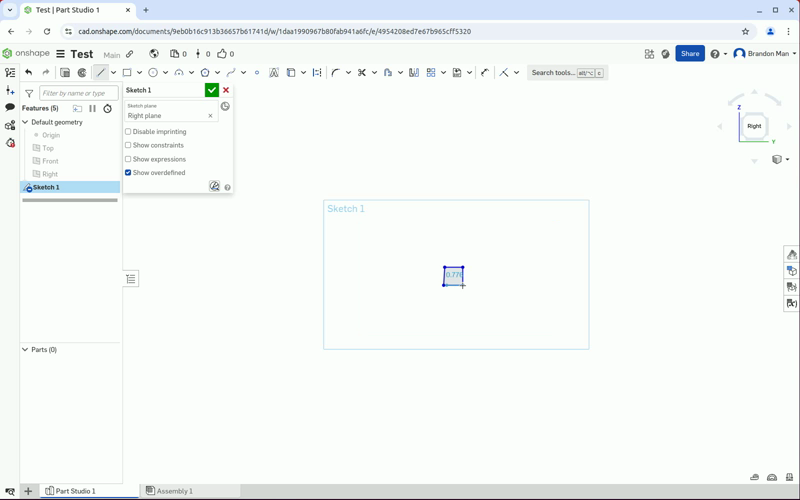
scroll(6)
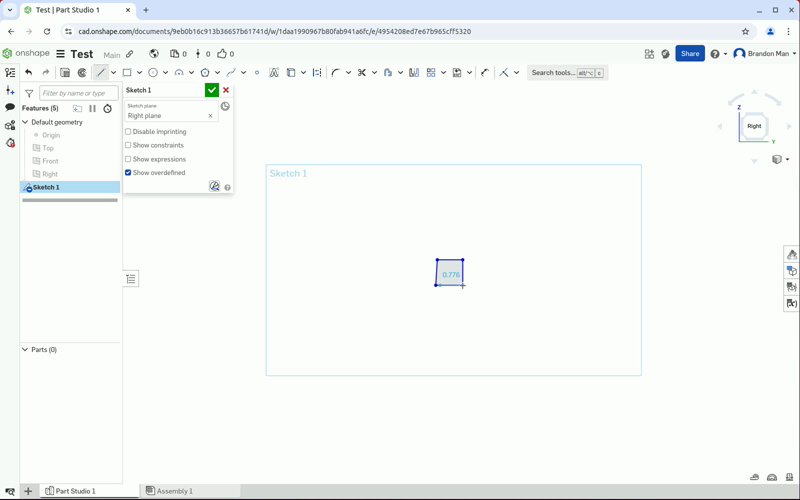
scroll(6)
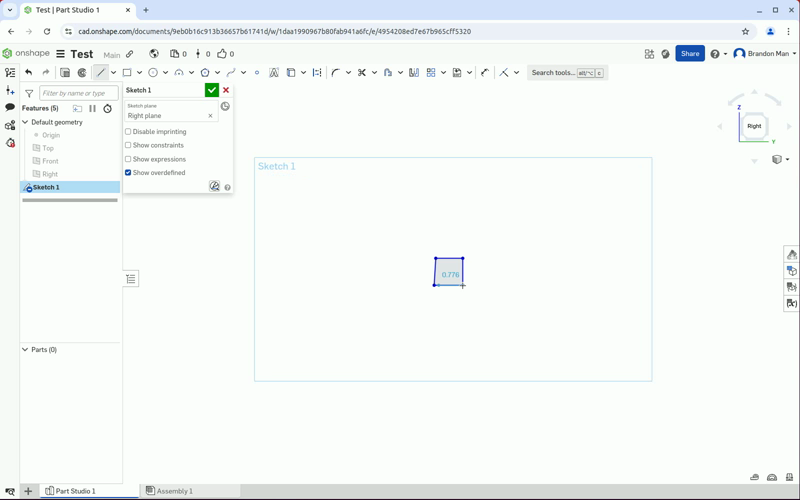
scroll(6)
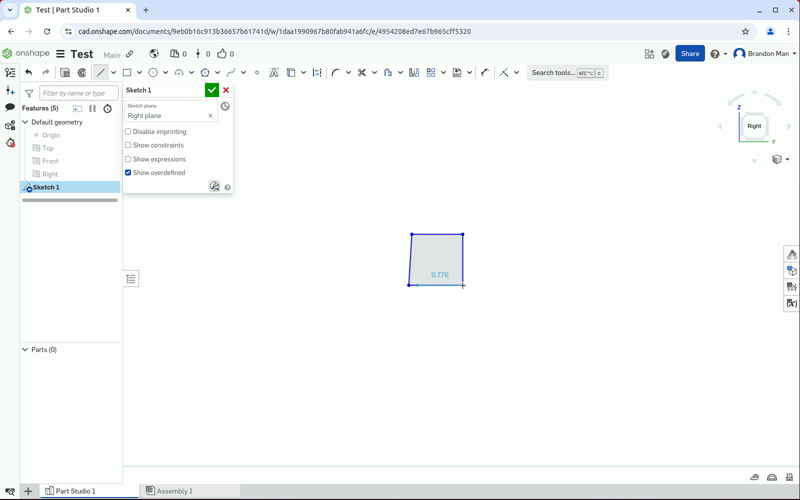
click(462, 285)
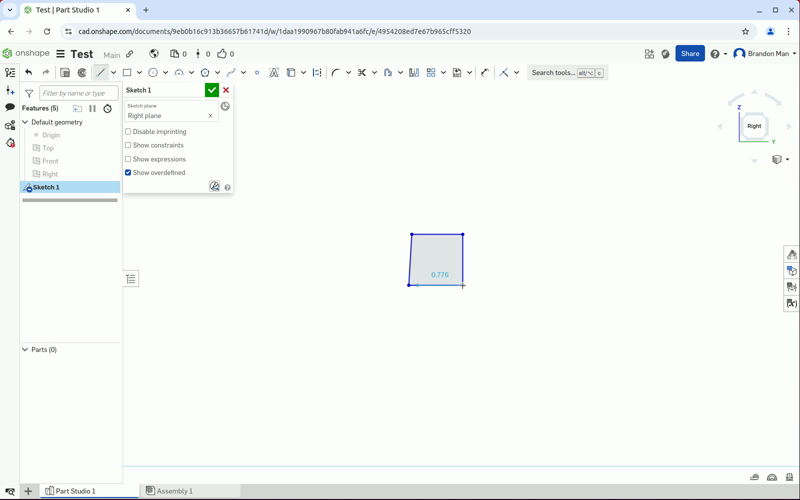
scroll(-6)
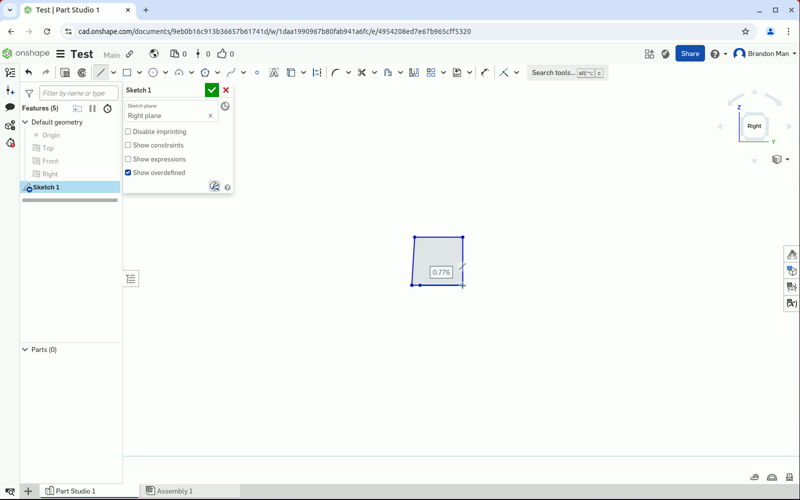
scroll(-6)
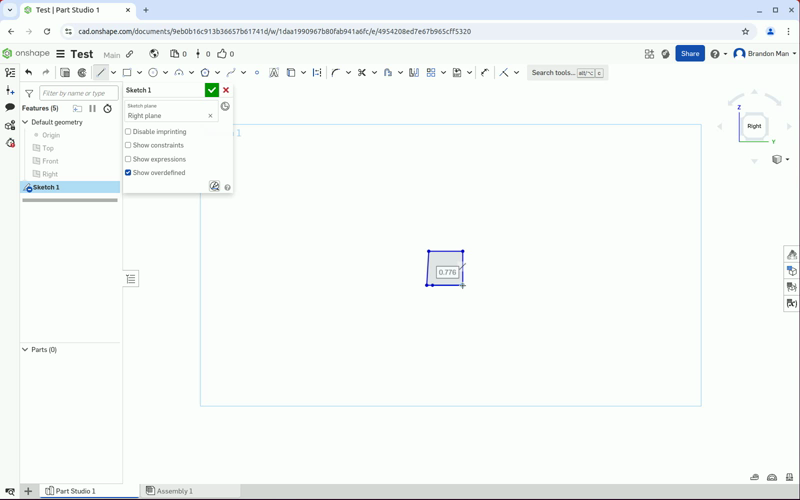
scroll(-6)
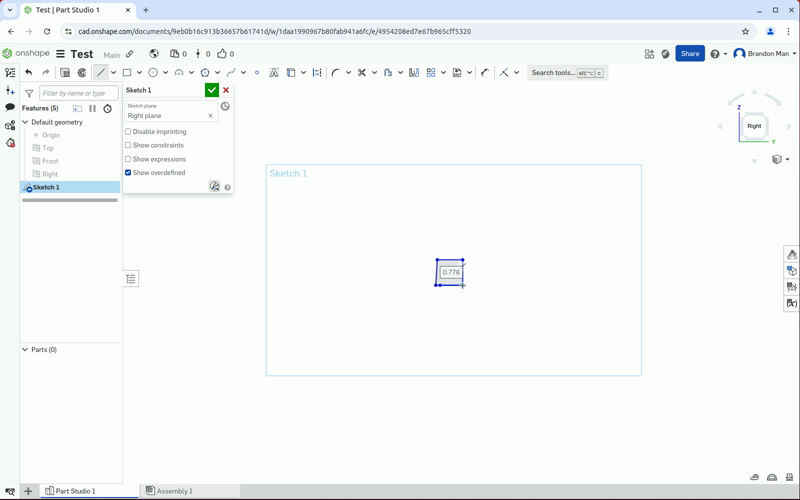
scroll(-6)
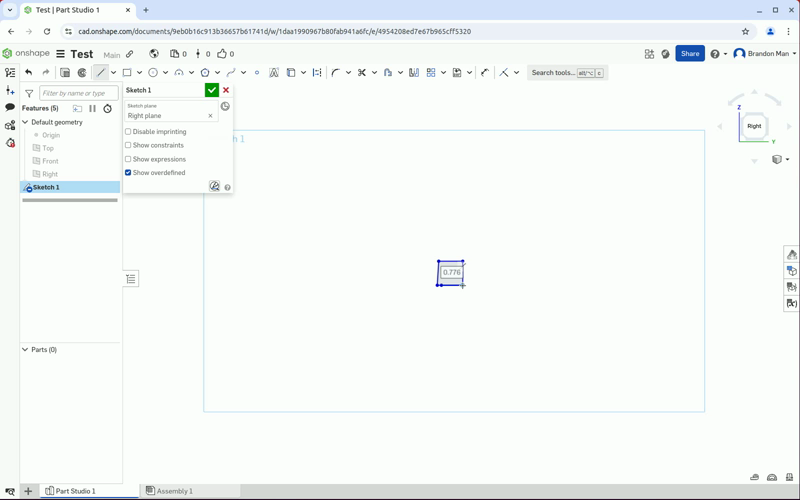
scroll(-6)
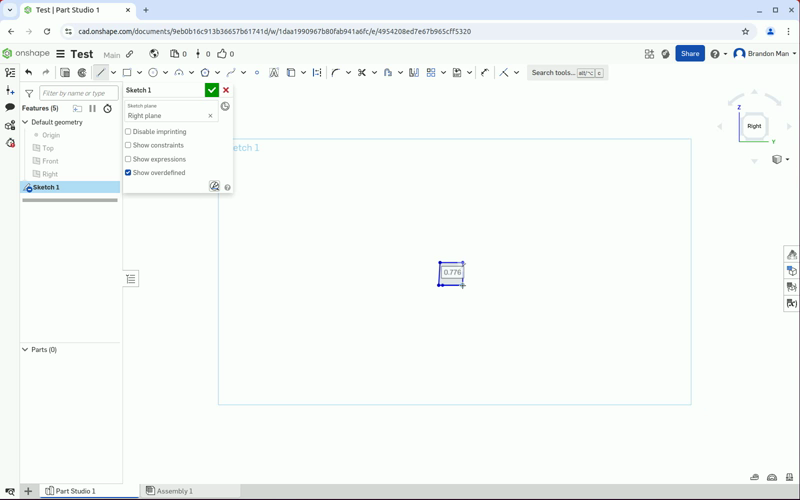
scroll(-6)
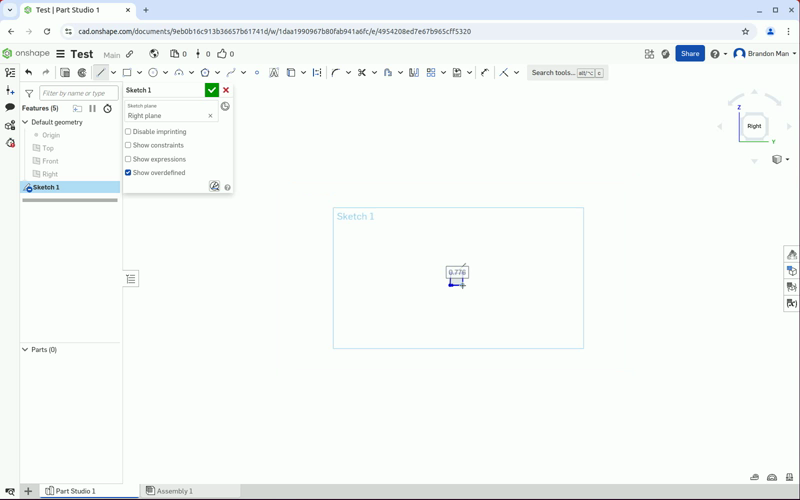
scroll(-6)
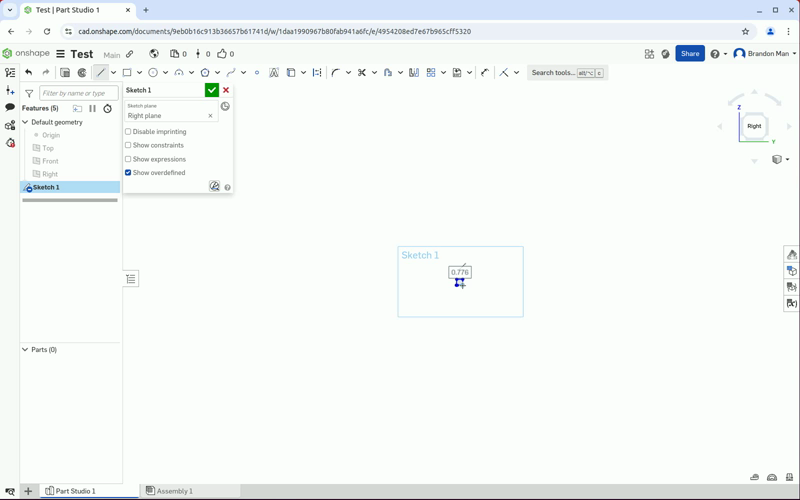
key_up(shift)
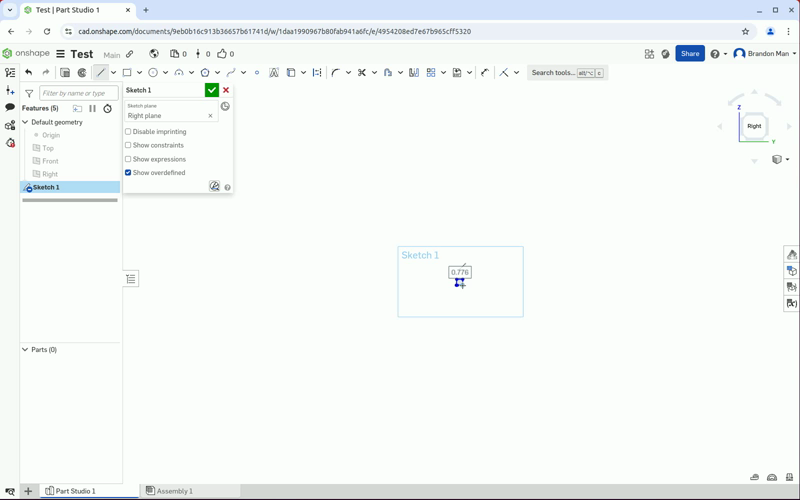
key_down(shift)
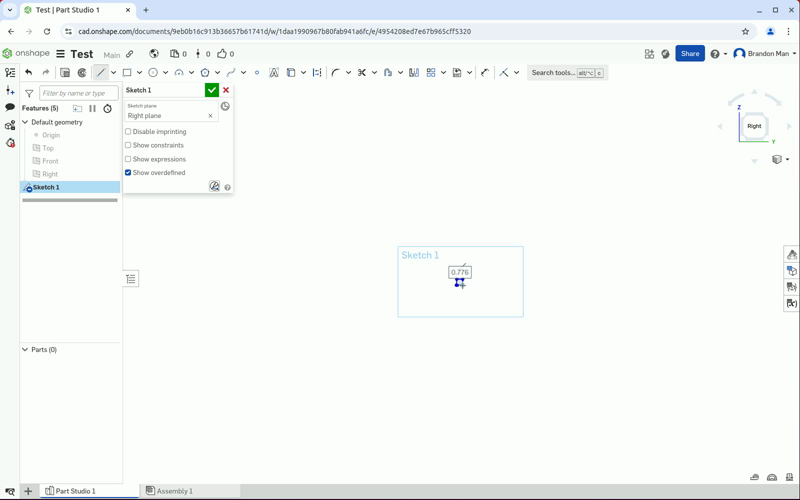
mouse_move(492, 285)
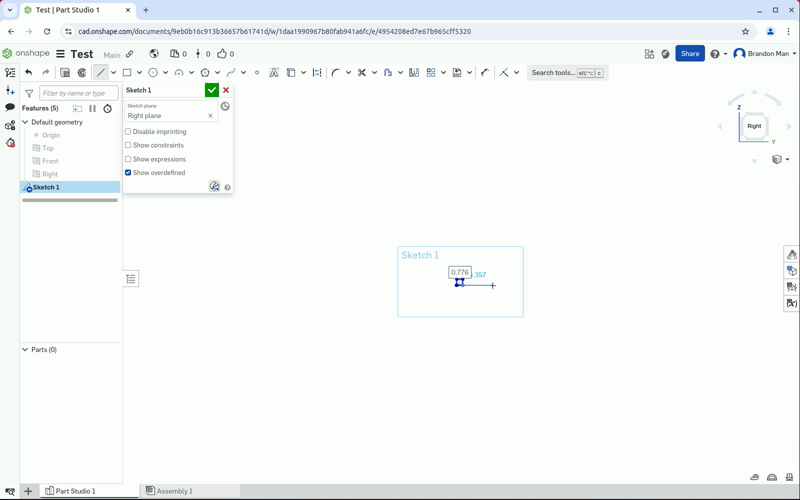
mouse_move(462, 280)
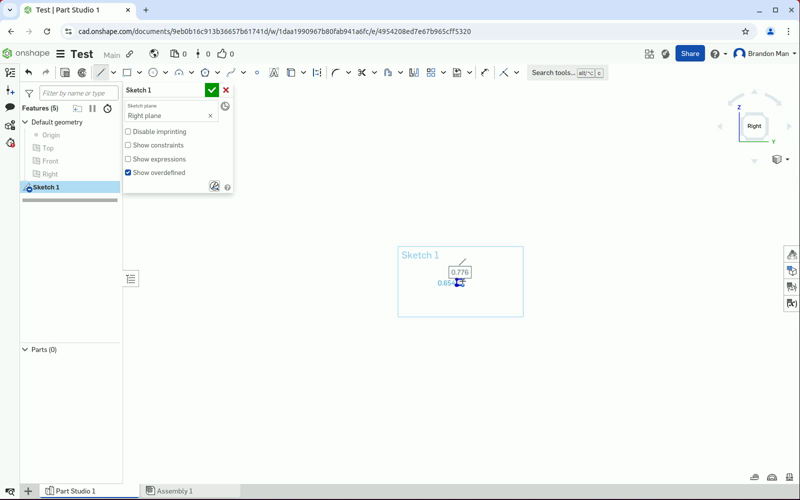
scroll(6)
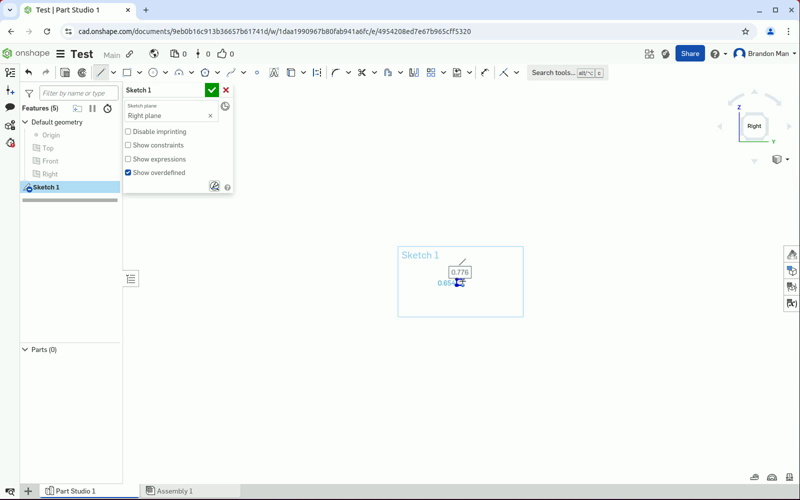
scroll(6)
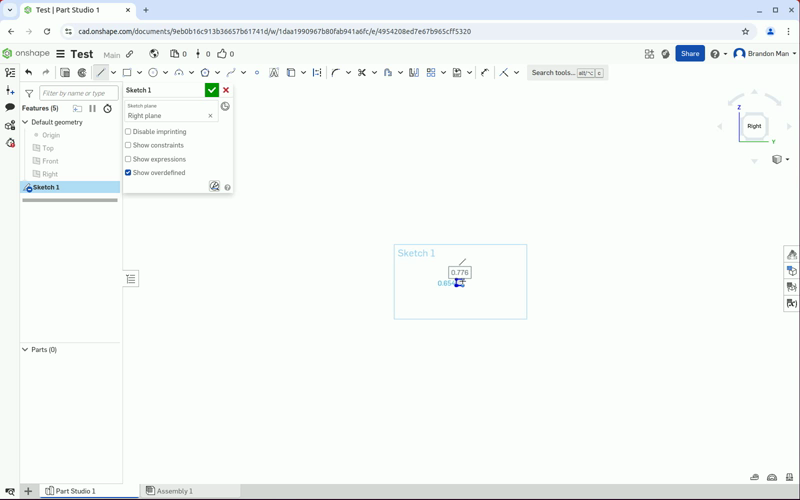
scroll(6)
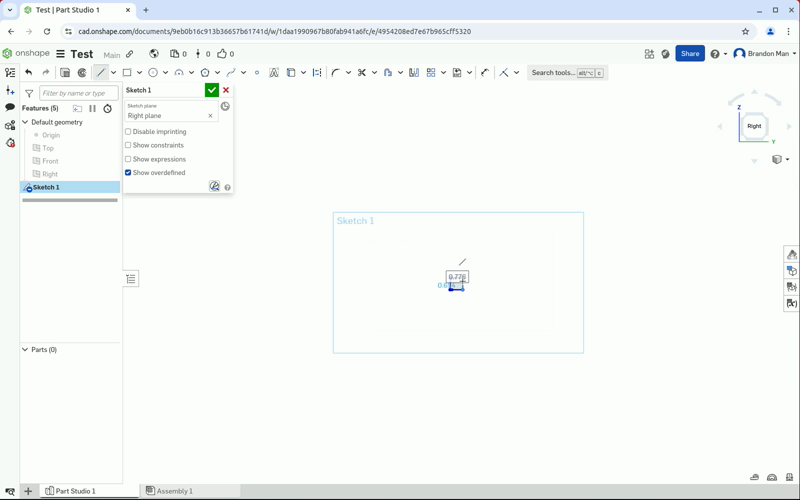
scroll(6)
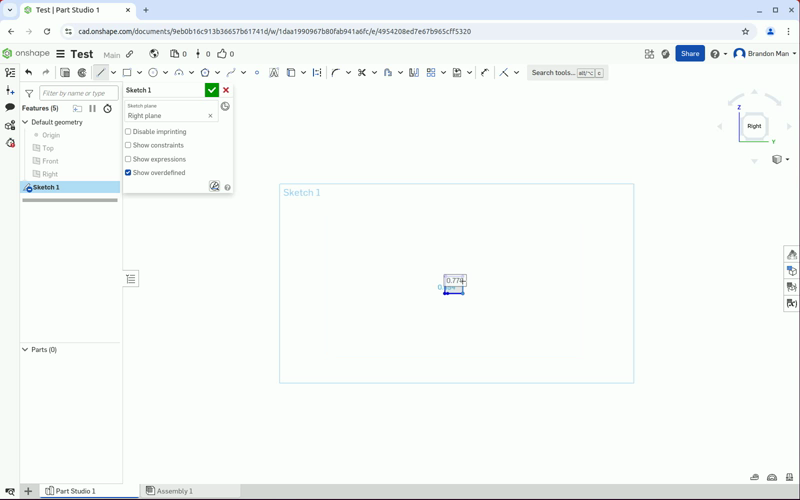
scroll(6)
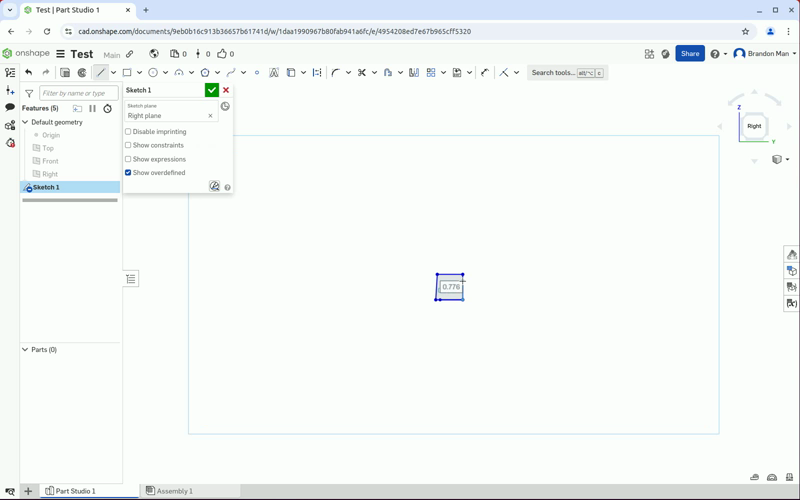
scroll(6)
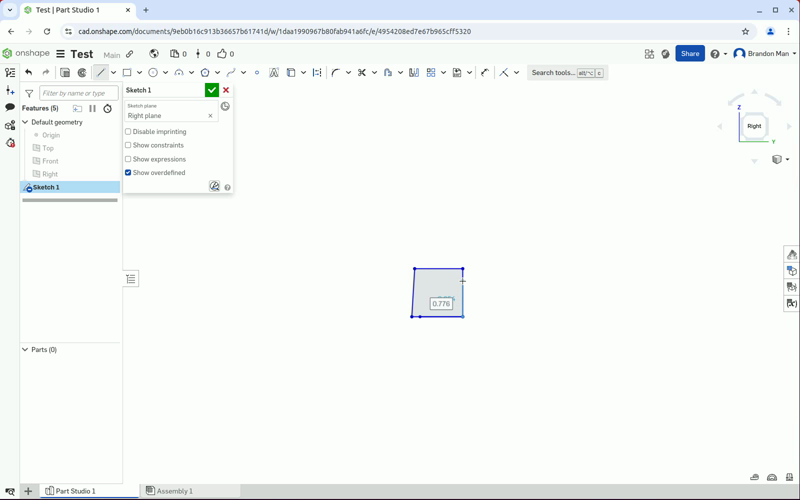
scroll(6)
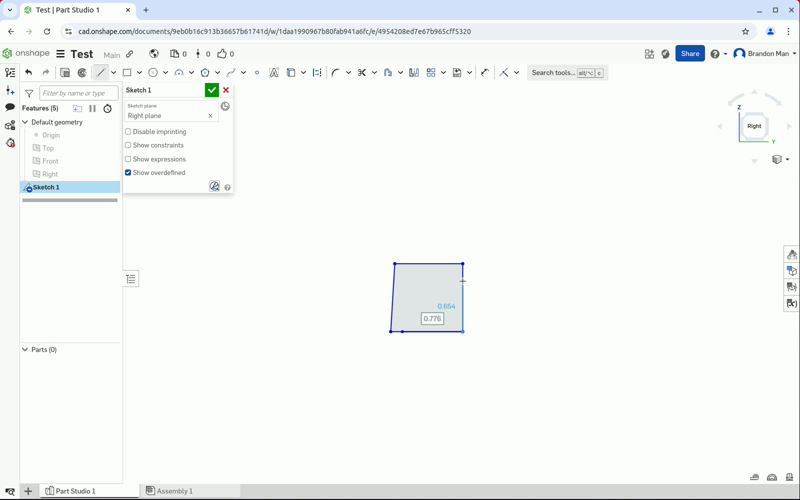
click(462, 280)
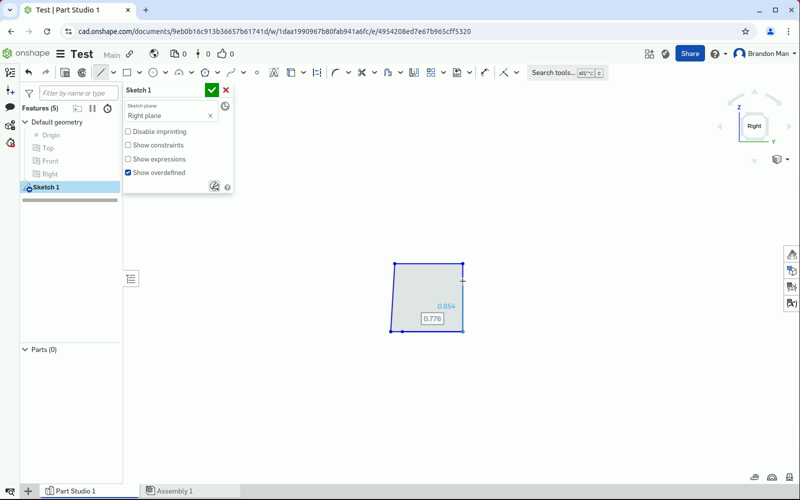
scroll(-6)
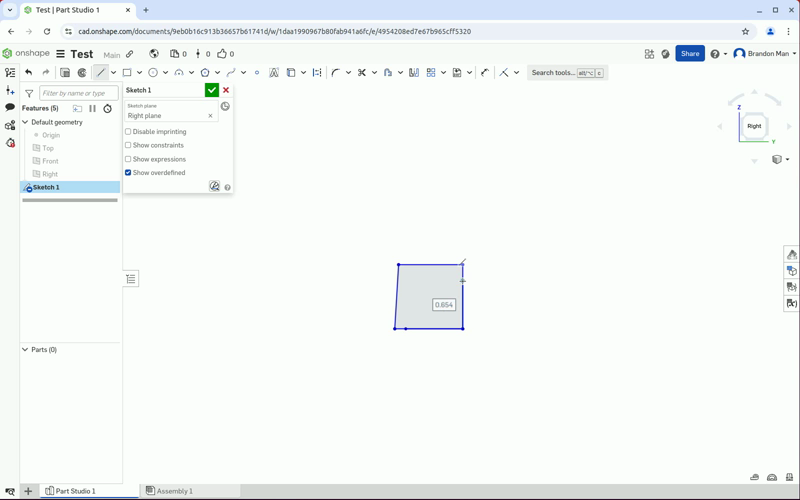
scroll(-6)
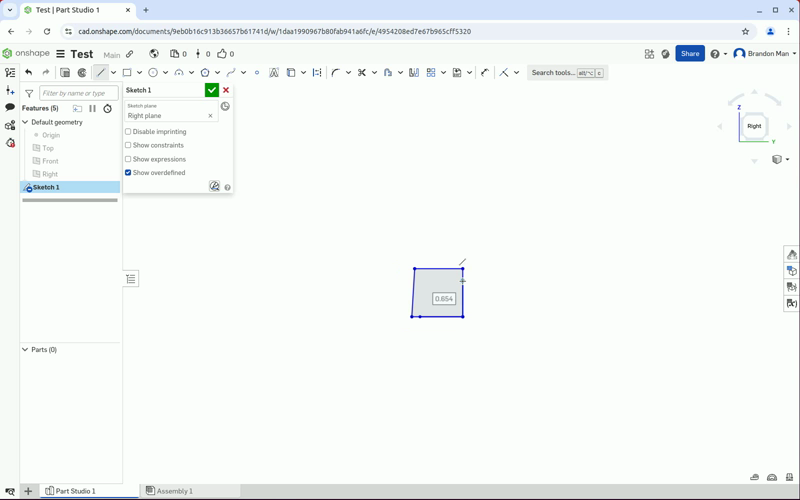
scroll(-6)
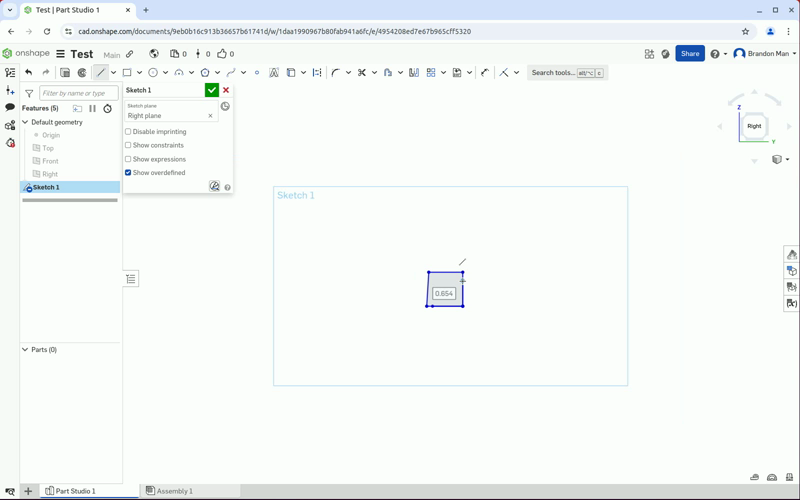
scroll(-6)
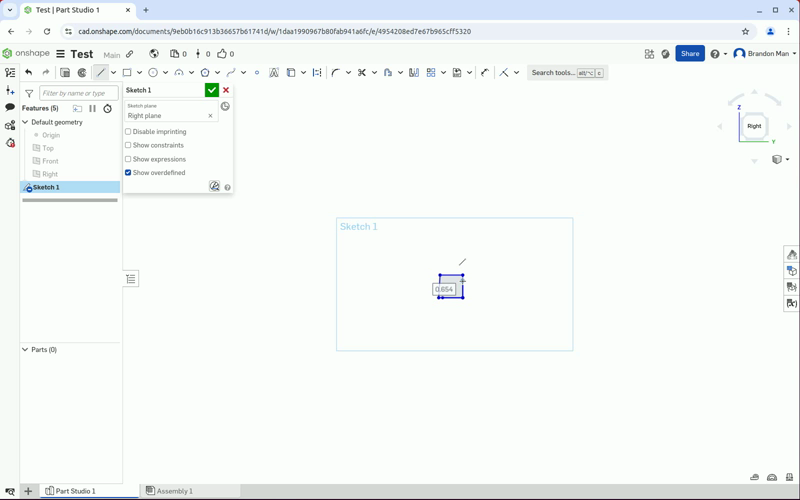
scroll(-6)
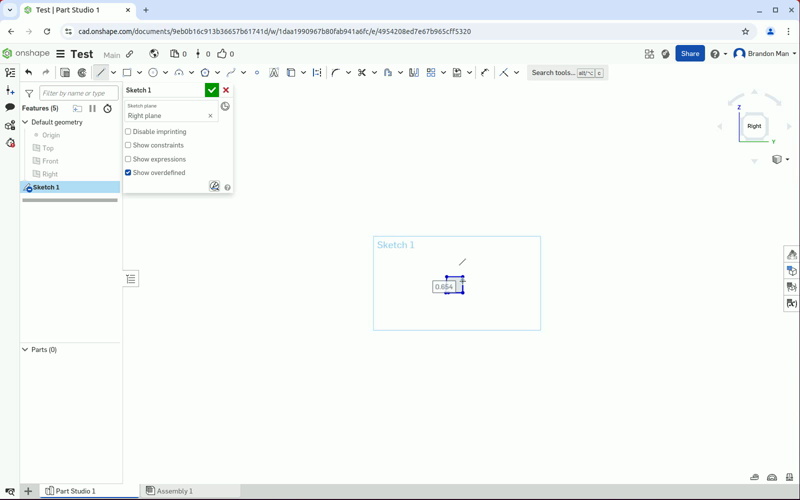
scroll(-6)
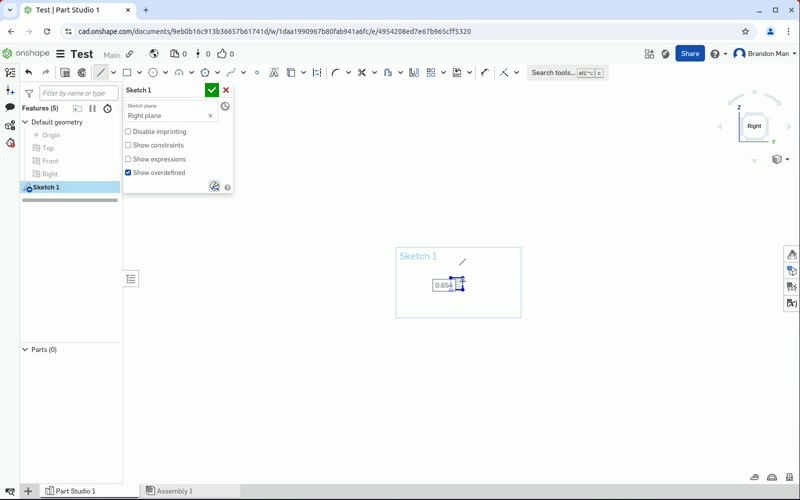
scroll(-6)
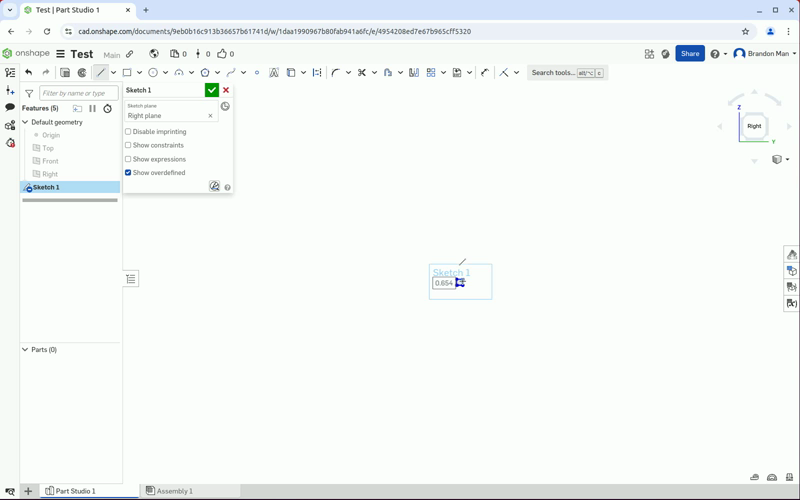
key_up(shift)
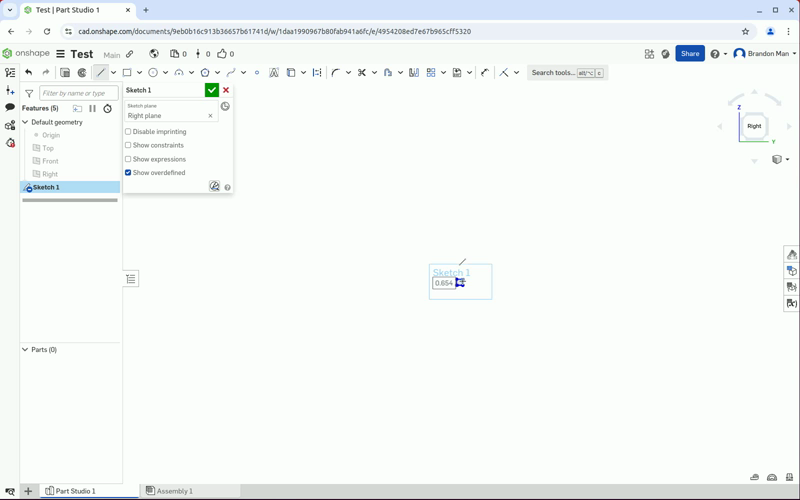
key_down(shift)
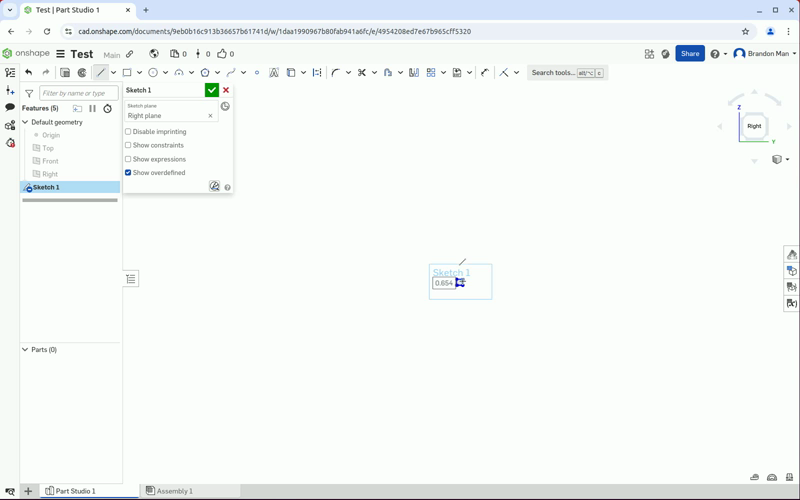
mouse_move(492, 280)
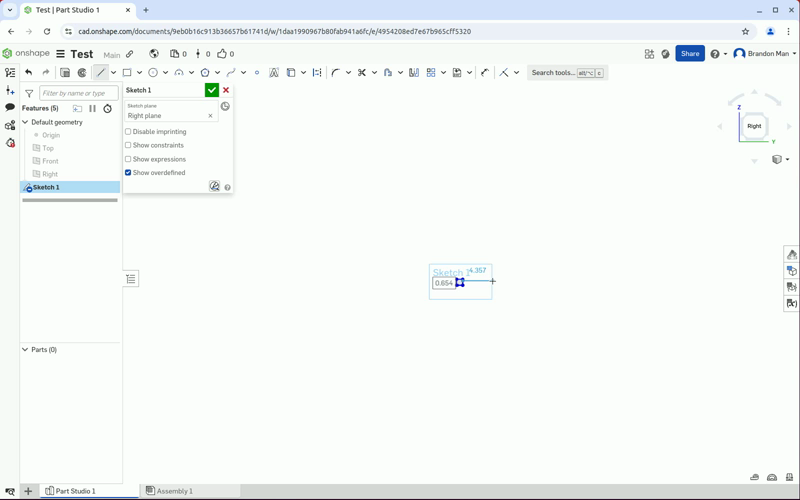
mouse_move(458, 280)
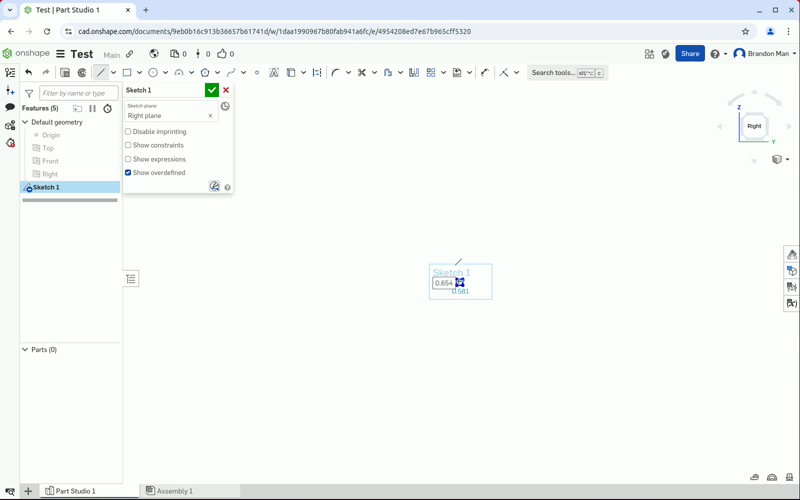
scroll(6)
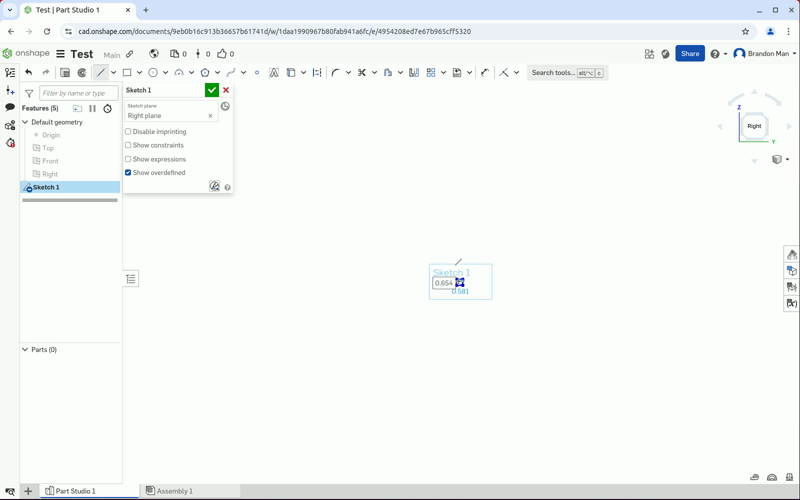
scroll(6)
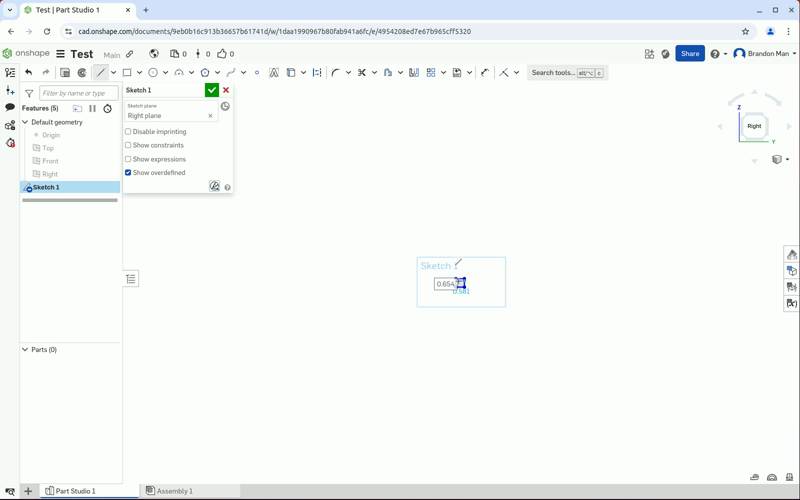
scroll(6)
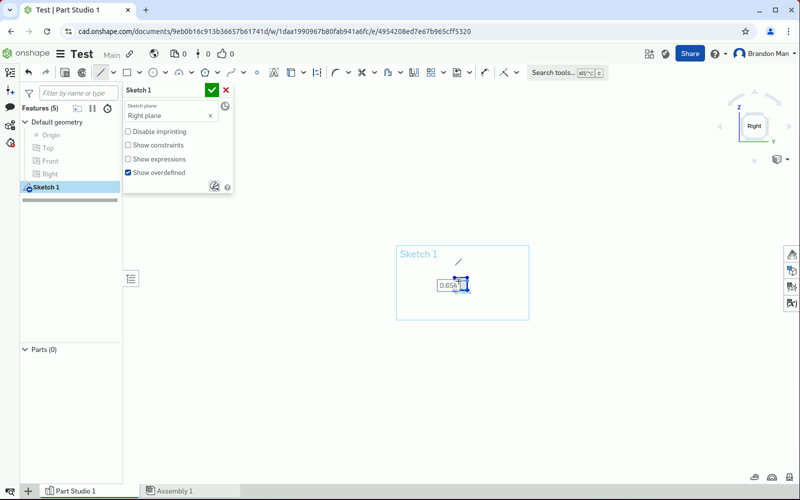
scroll(6)
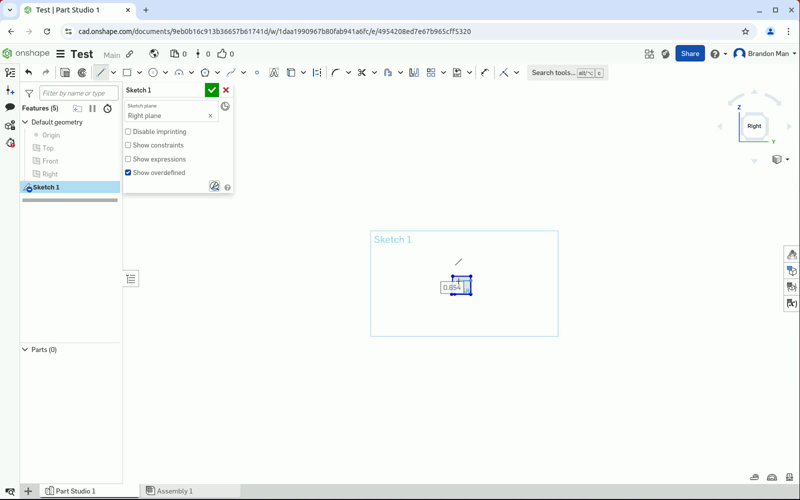
scroll(6)
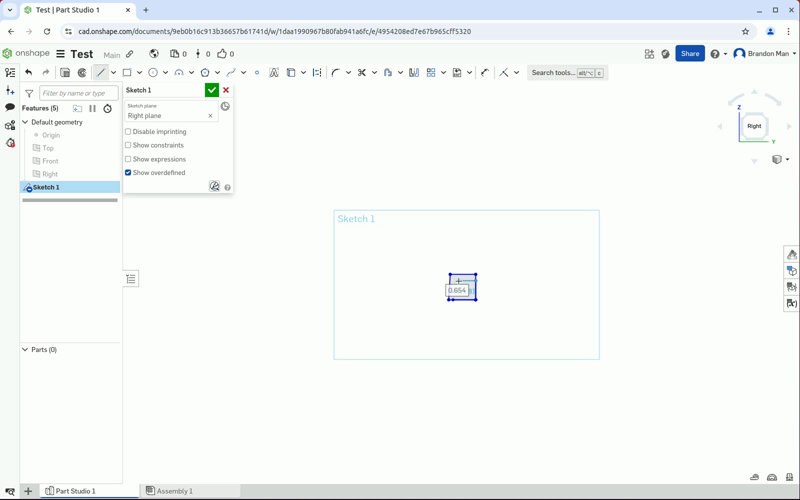
scroll(6)
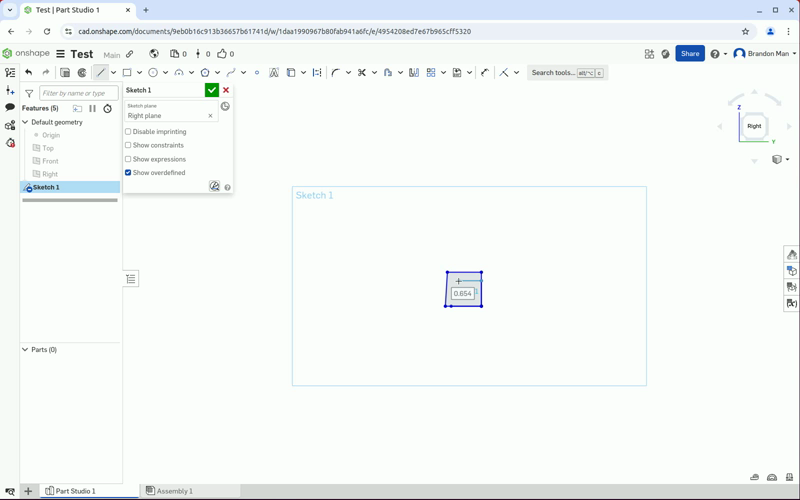
scroll(6)
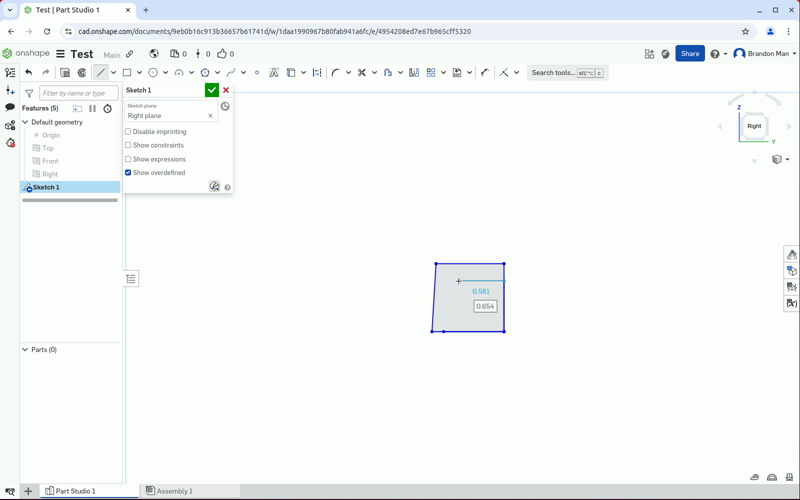
click(458, 280)
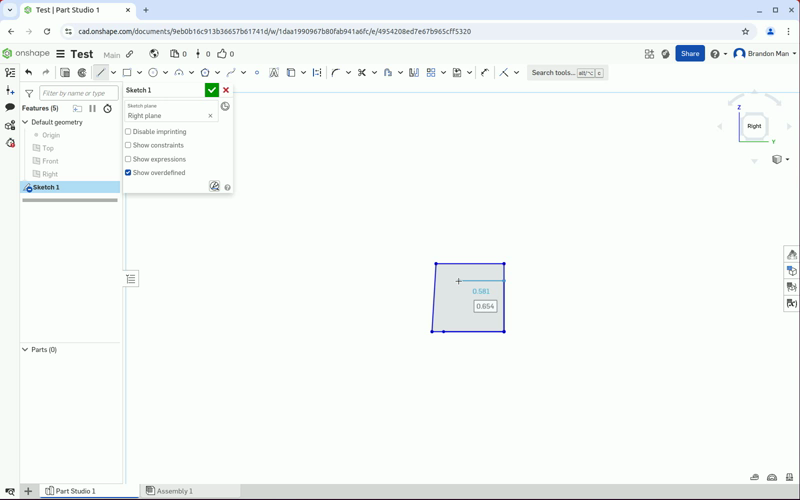
scroll(-6)
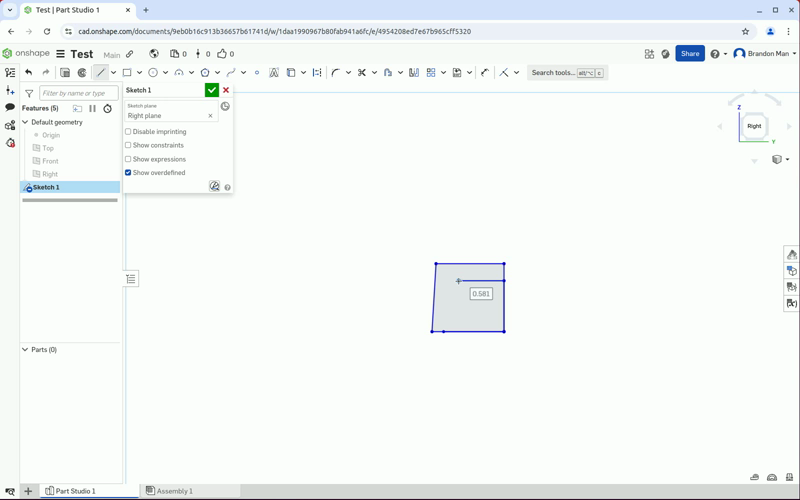
scroll(-6)
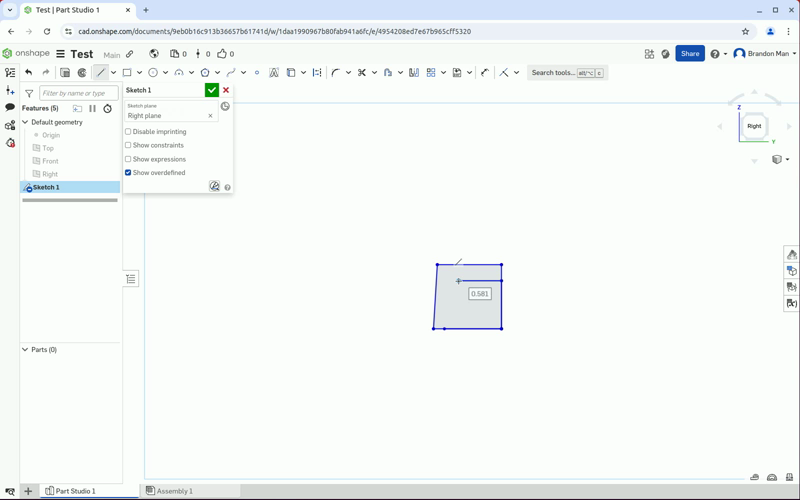
scroll(-6)
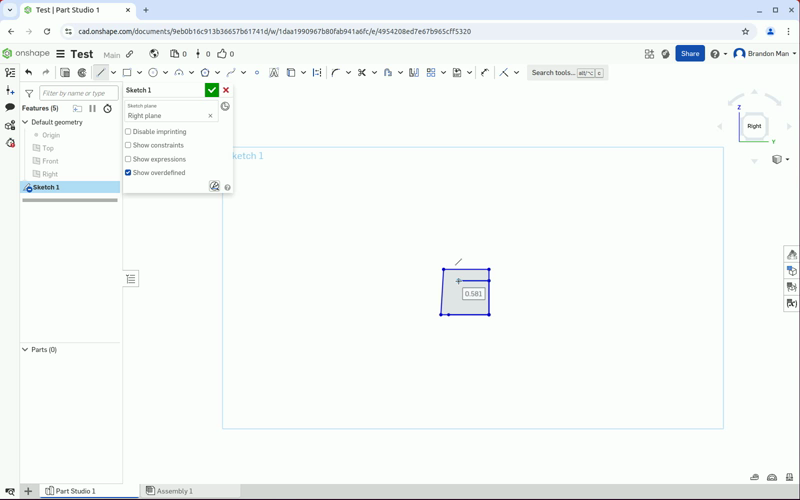
scroll(-6)
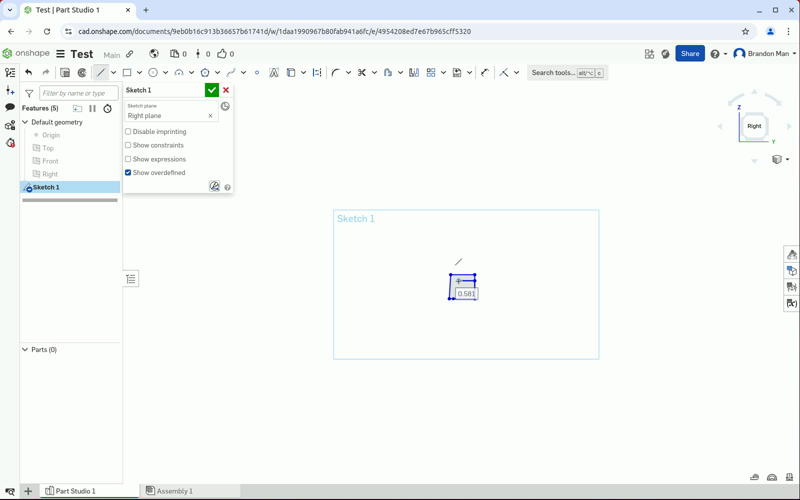
scroll(-6)
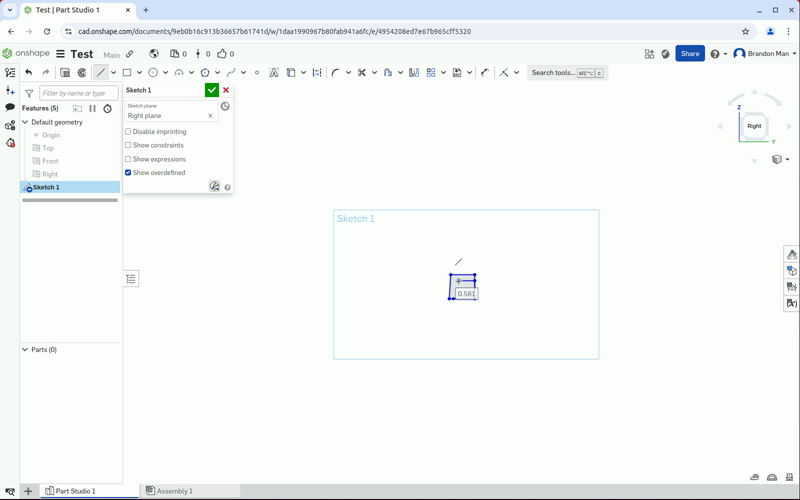
scroll(-6)
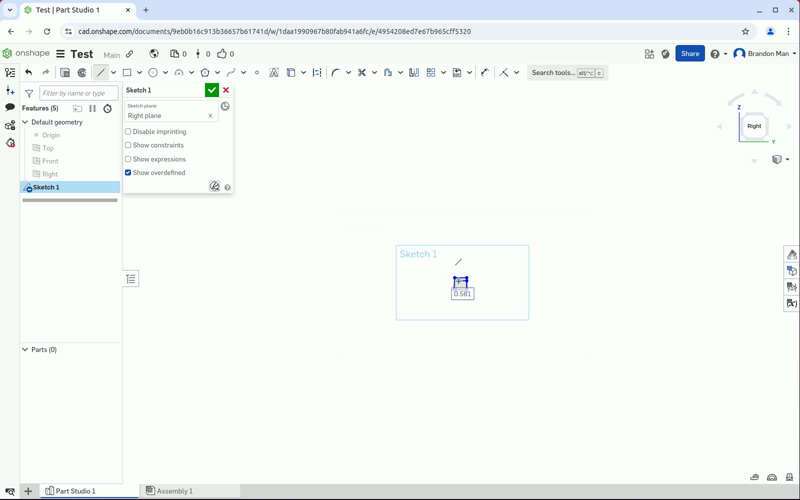
scroll(-6)
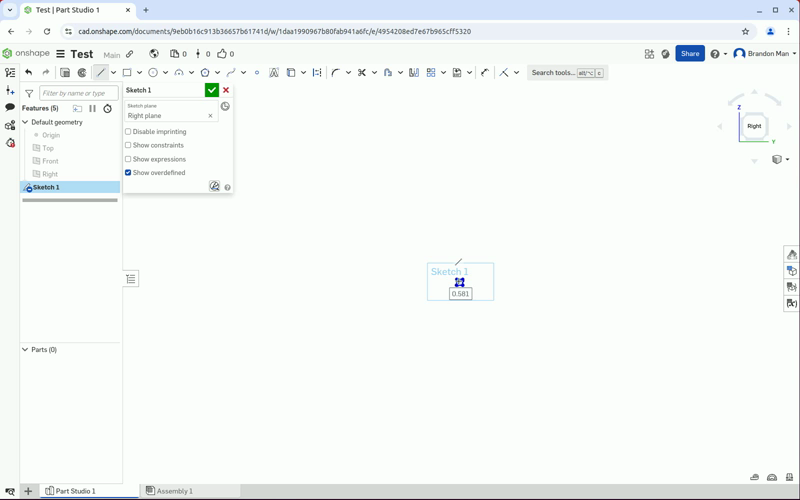
key_up(shift)
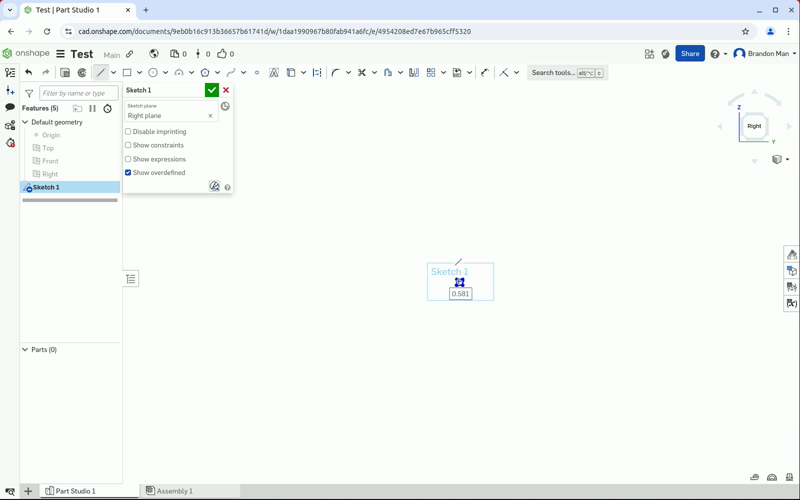
mouse_move(488, 280)
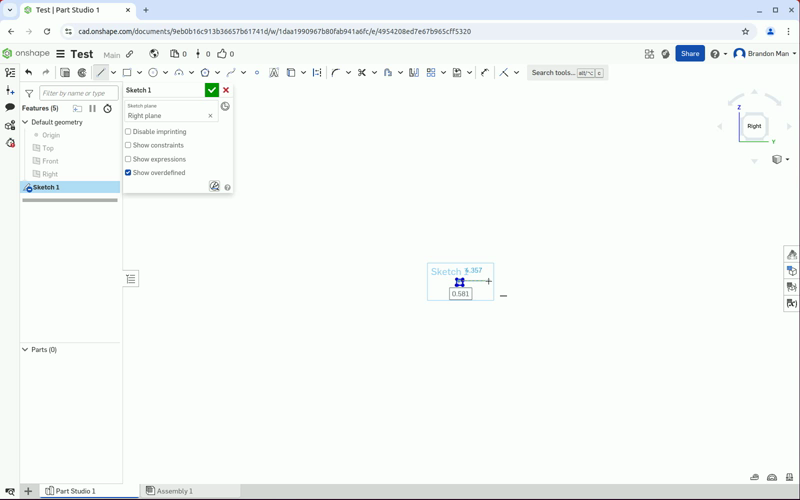
key_down(shift)
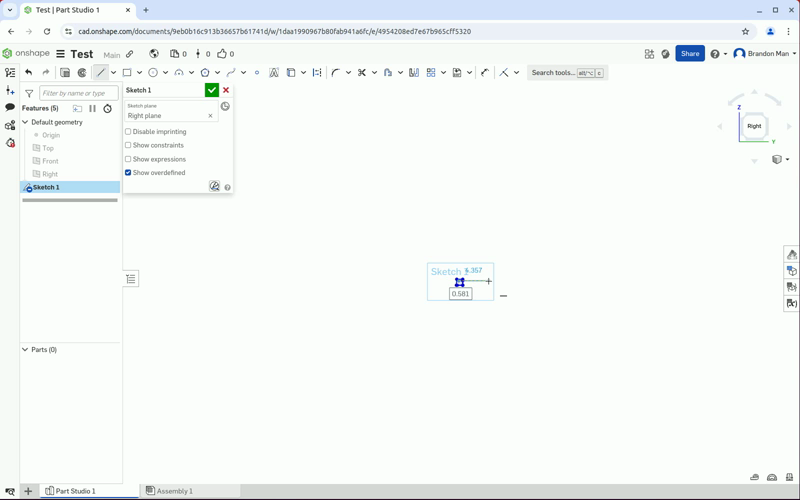
mouse_move(458, 285)
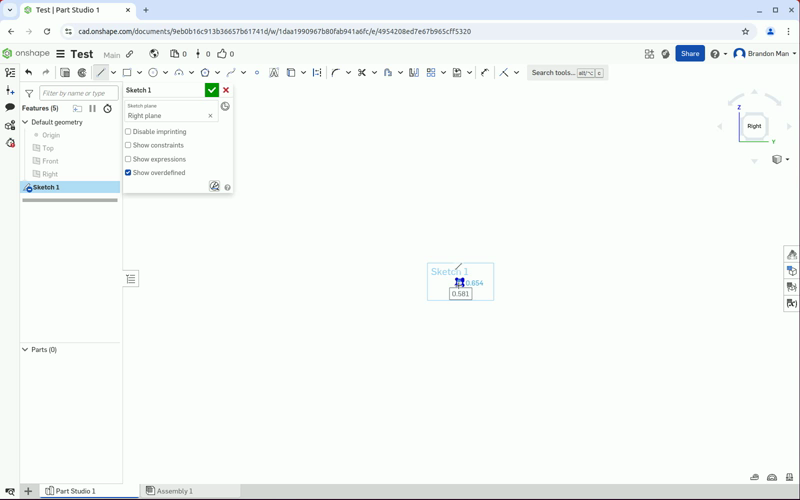
scroll(6)
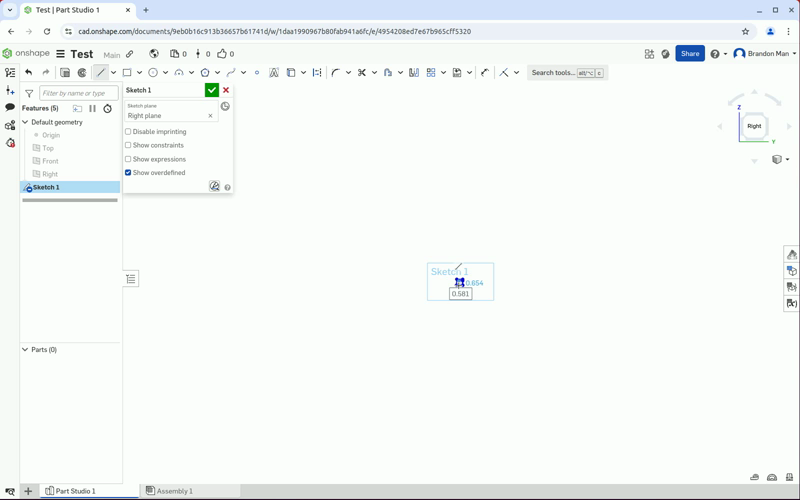
scroll(6)
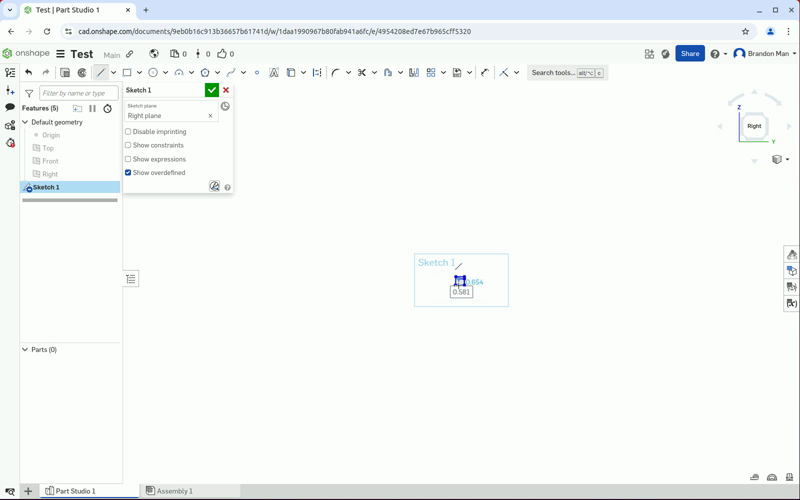
scroll(6)
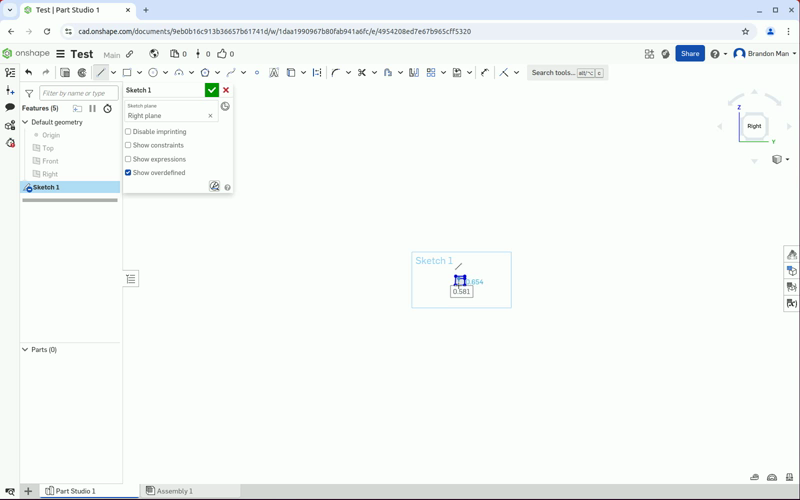
scroll(6)
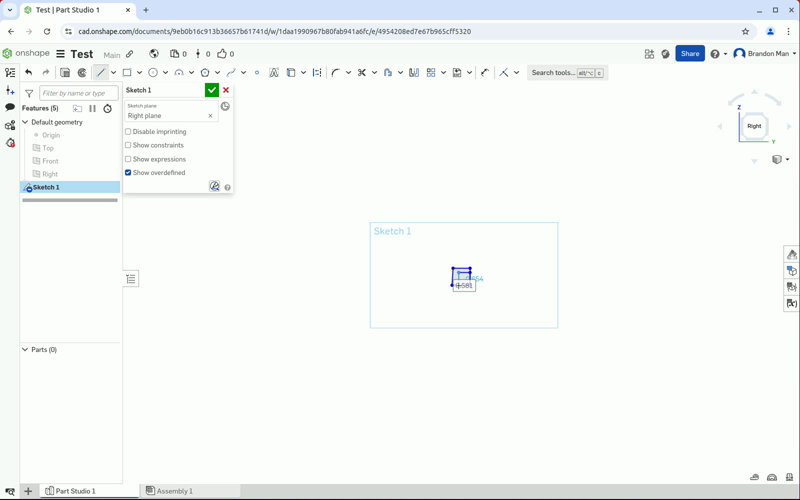
scroll(6)
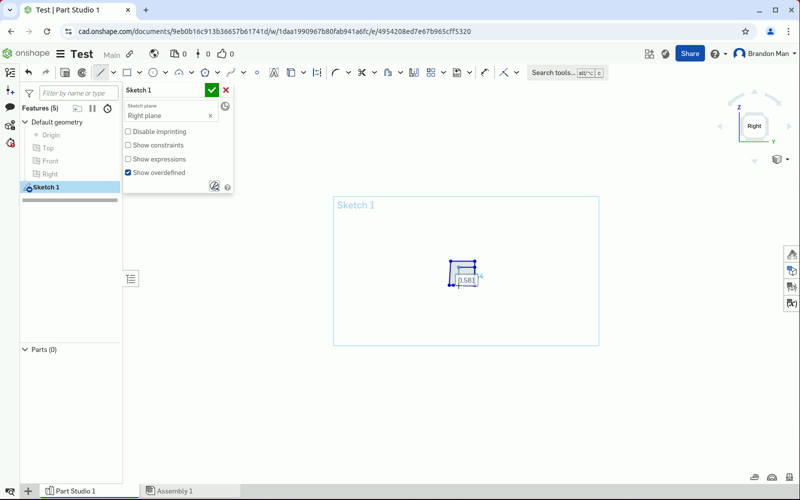
scroll(6)
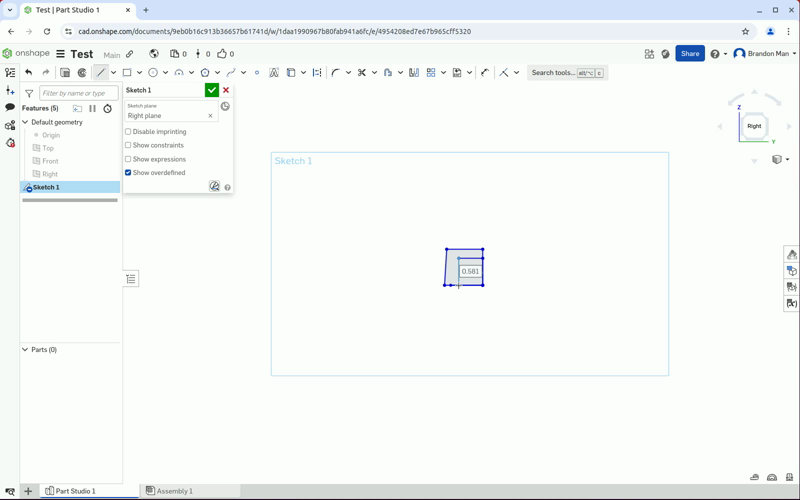
scroll(6)
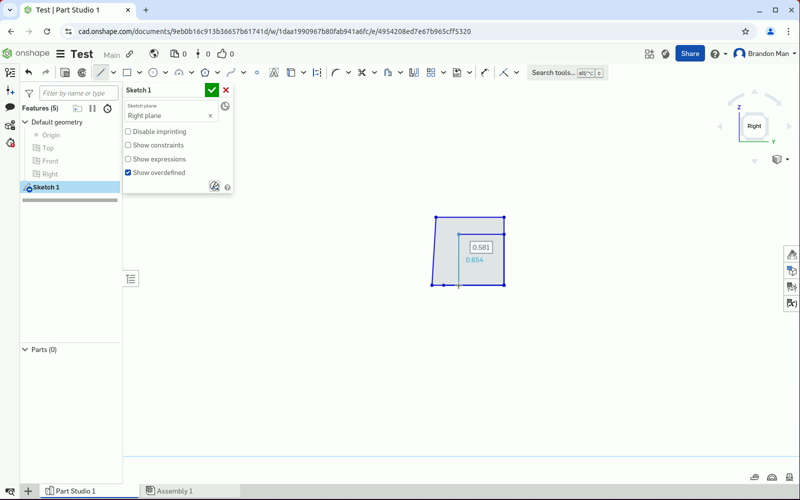
key_up(shift)
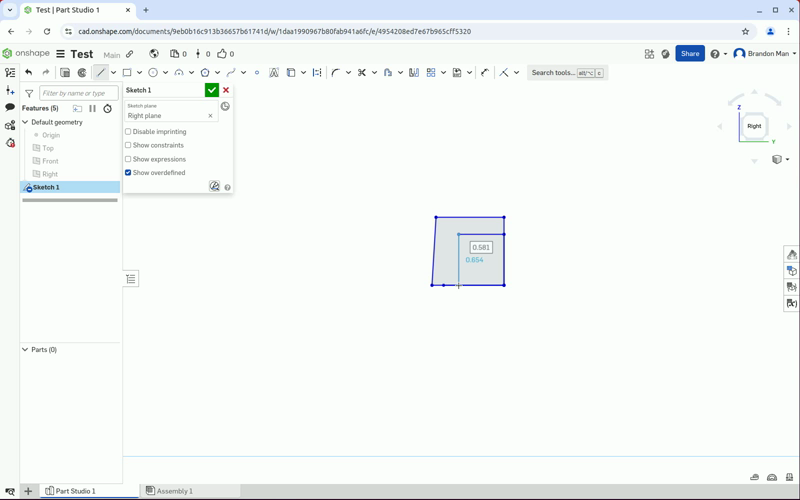
click(458, 285)
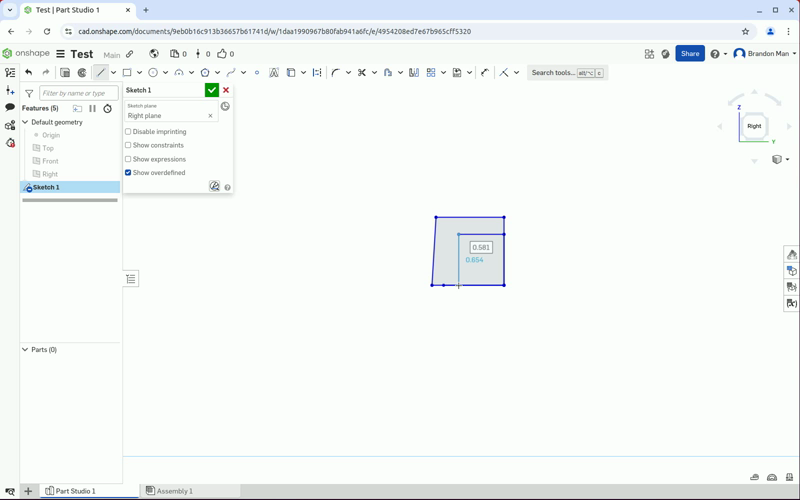
scroll(-6)
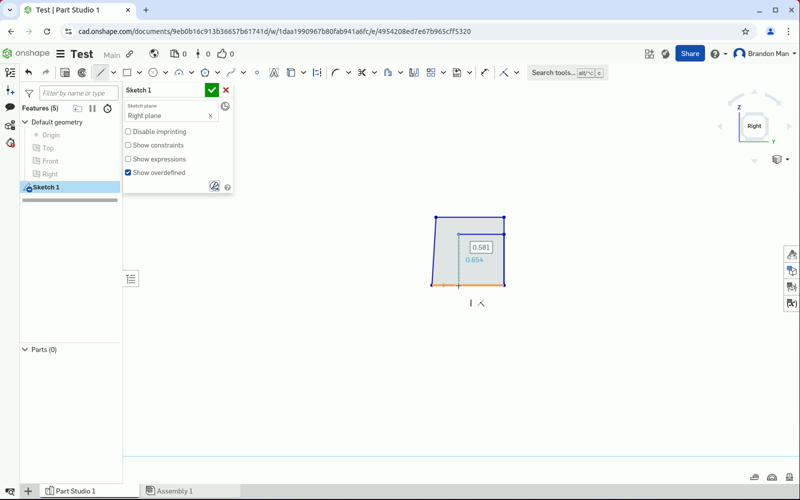
scroll(-6)
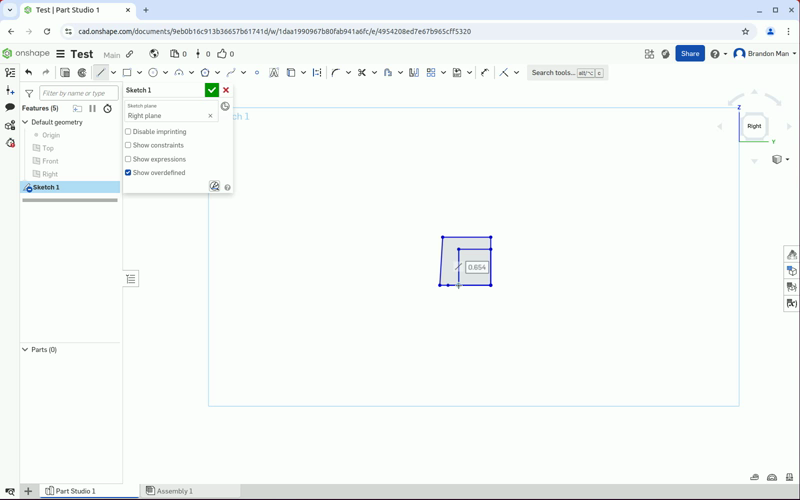
scroll(-6)
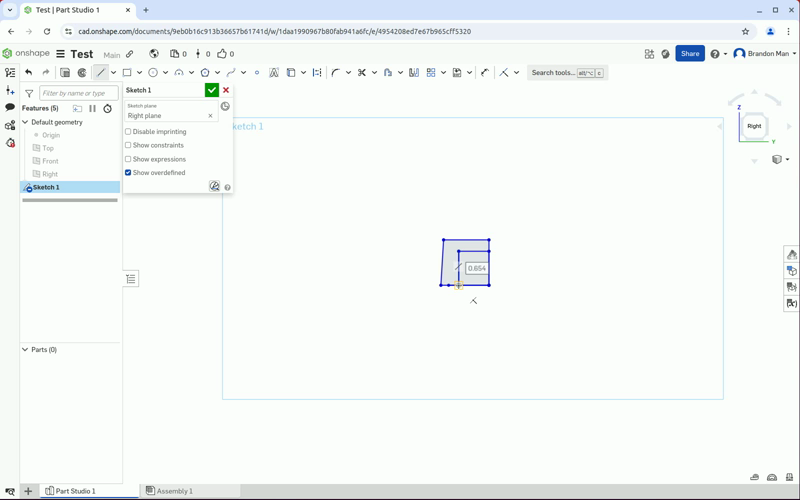
scroll(-6)
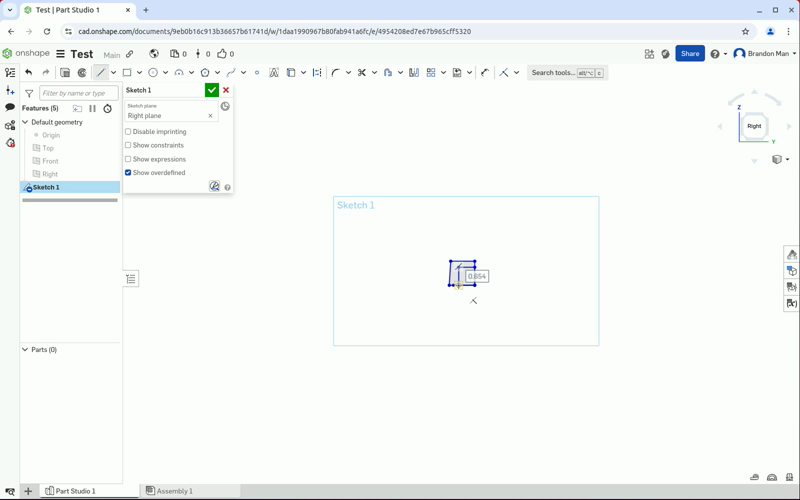
scroll(-6)
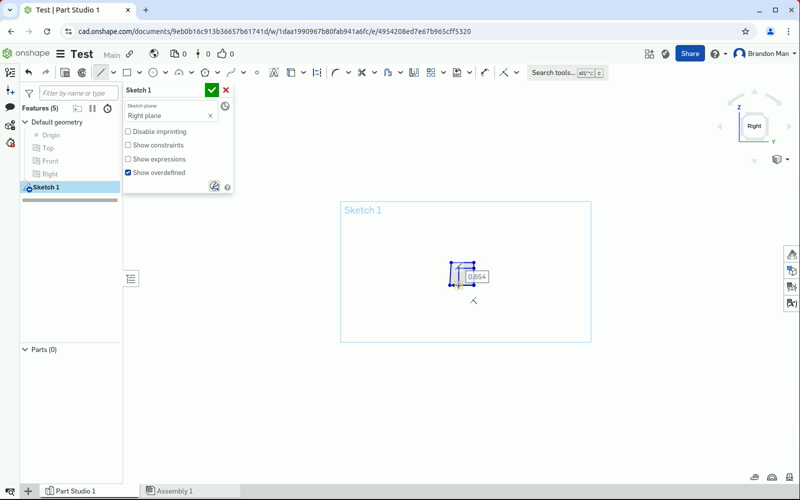
scroll(-6)
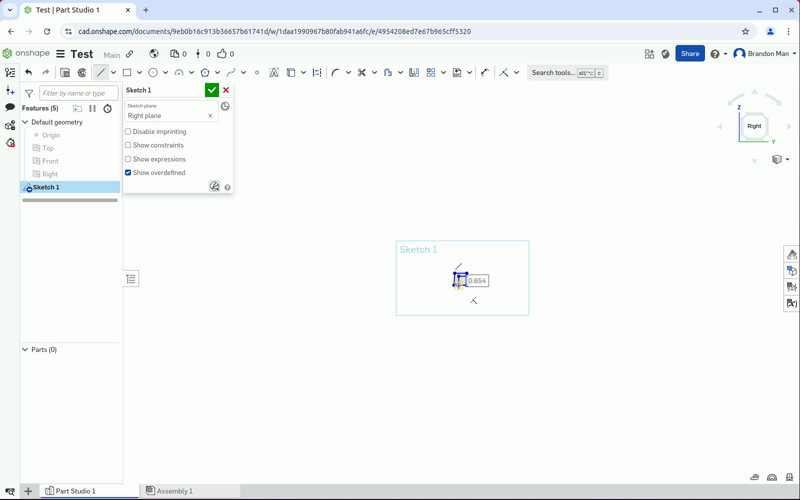
scroll(-6)
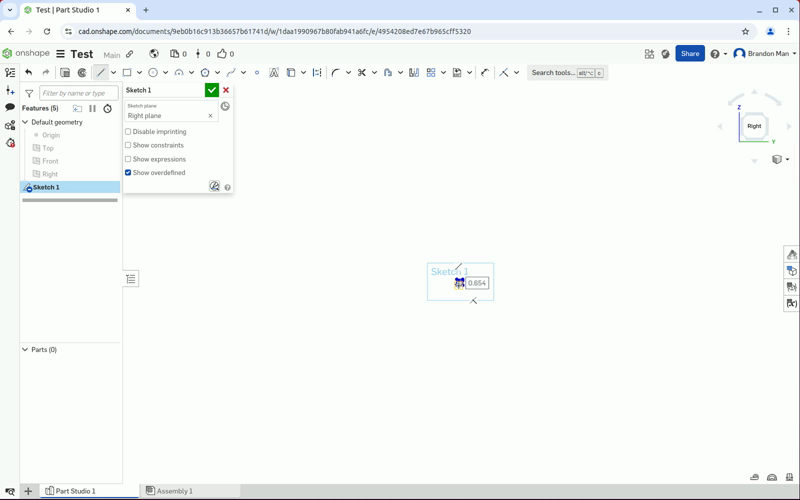
key(esc)
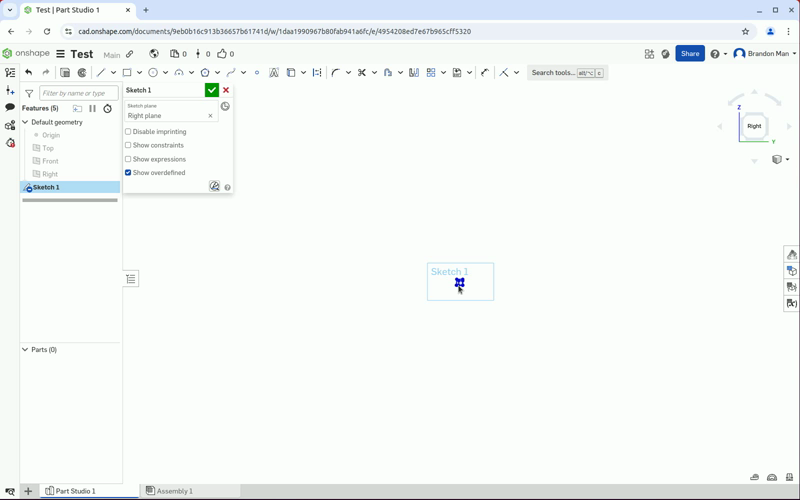
mouse_move(458, 285)
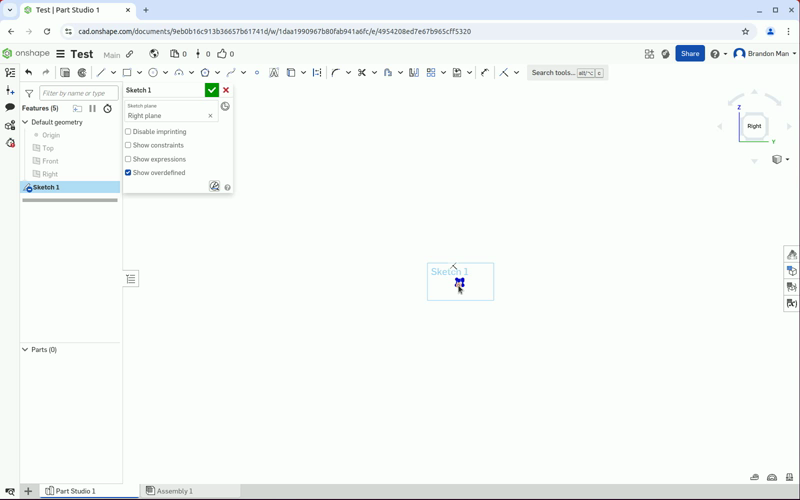
scroll(6)
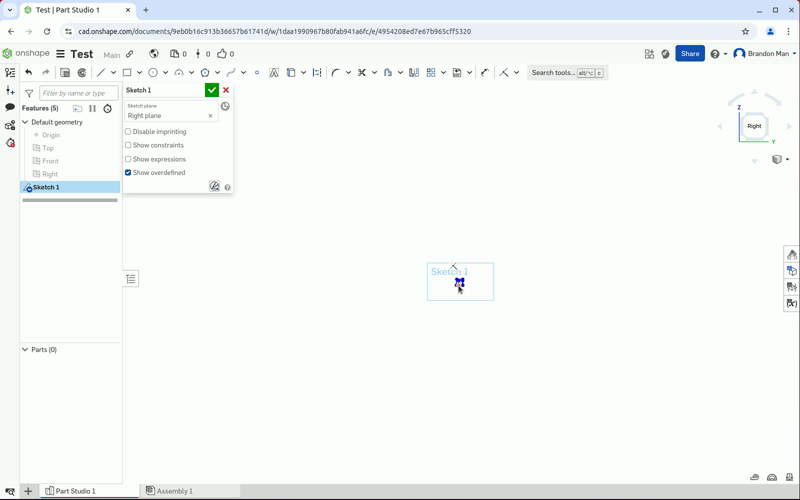
scroll(6)
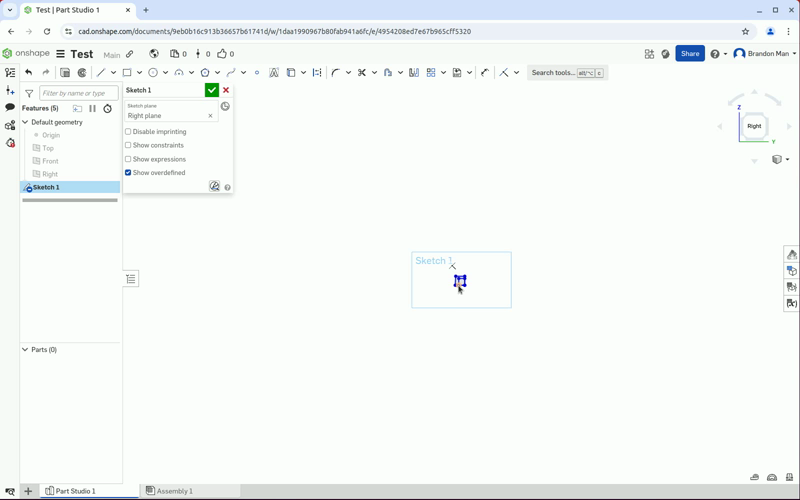
scroll(6)
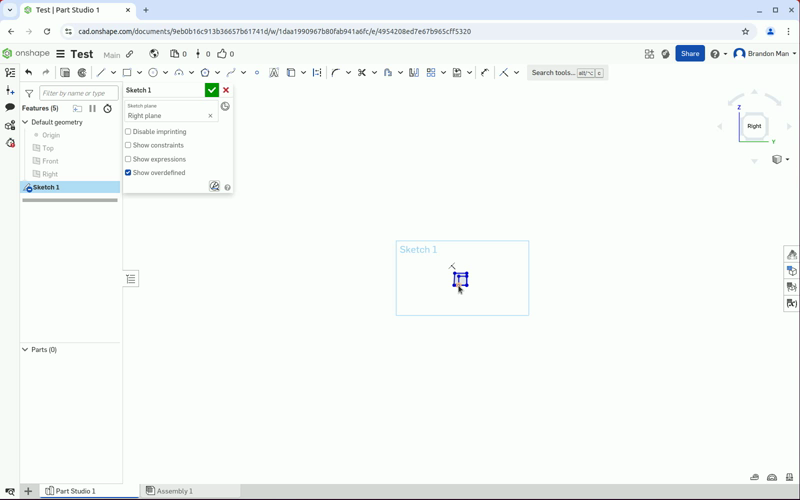
scroll(6)
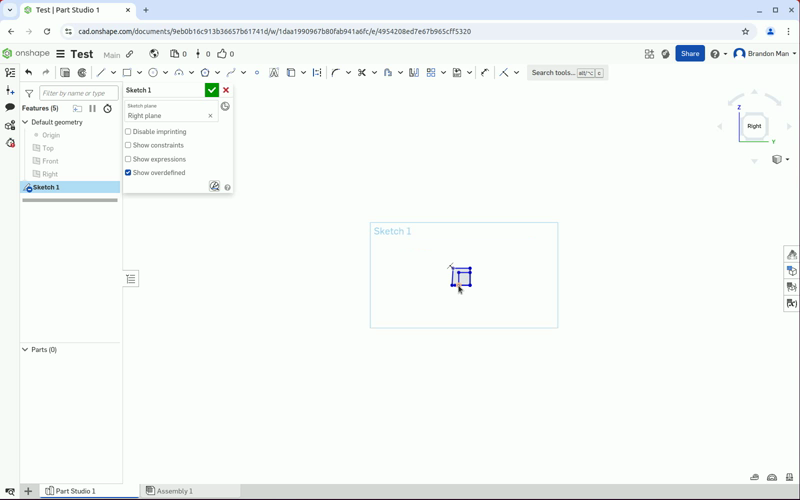
scroll(6)
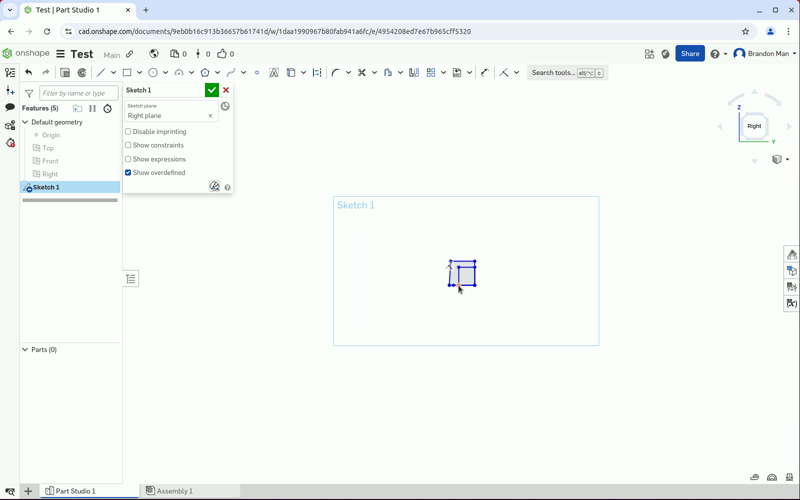
scroll(6)
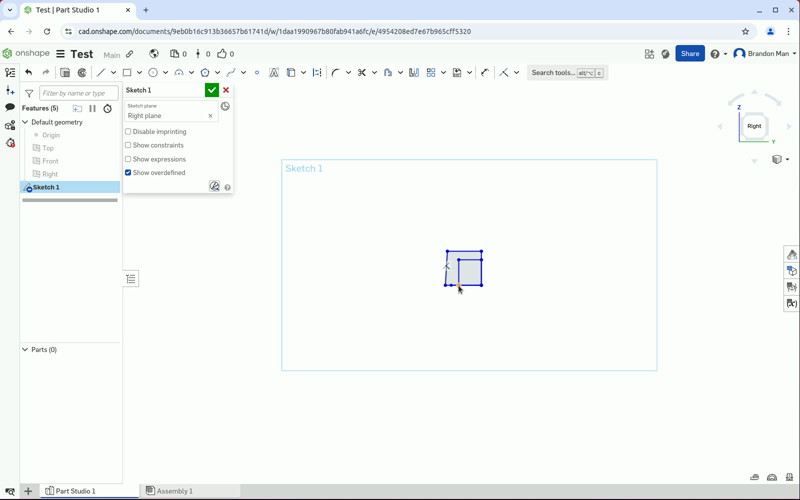
scroll(6)
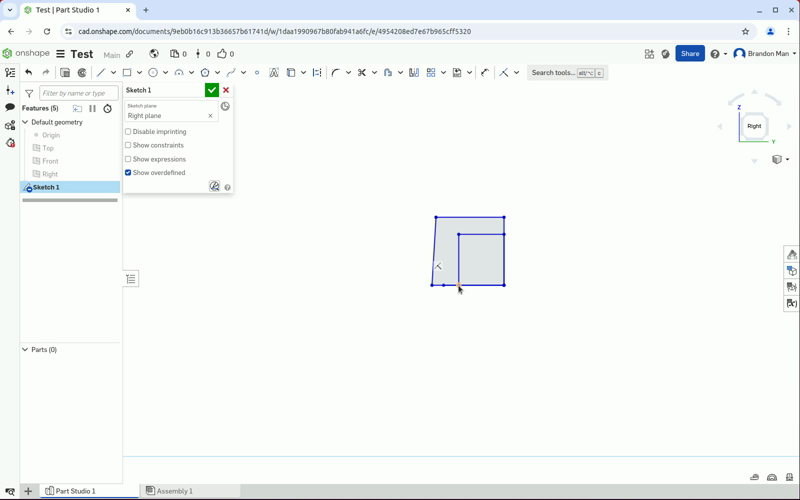
click(458, 285)
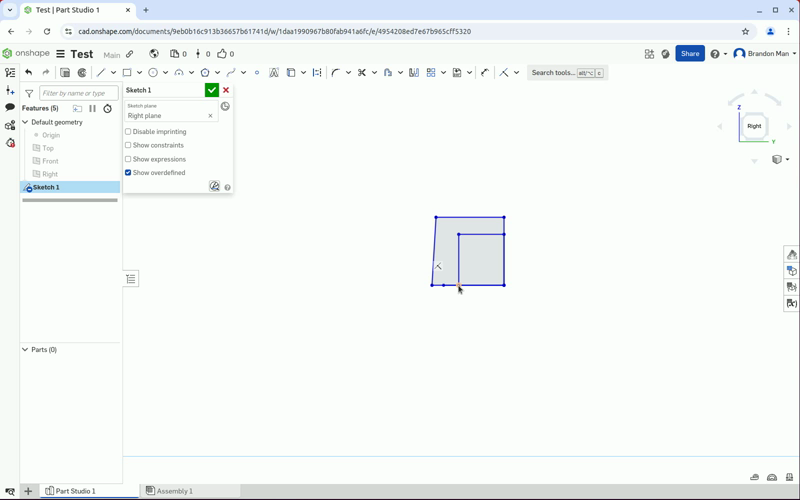
scroll(-6)
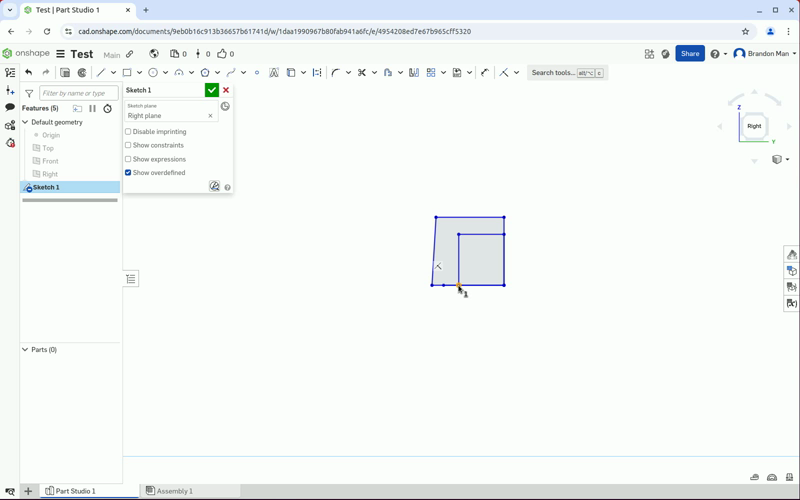
scroll(-6)
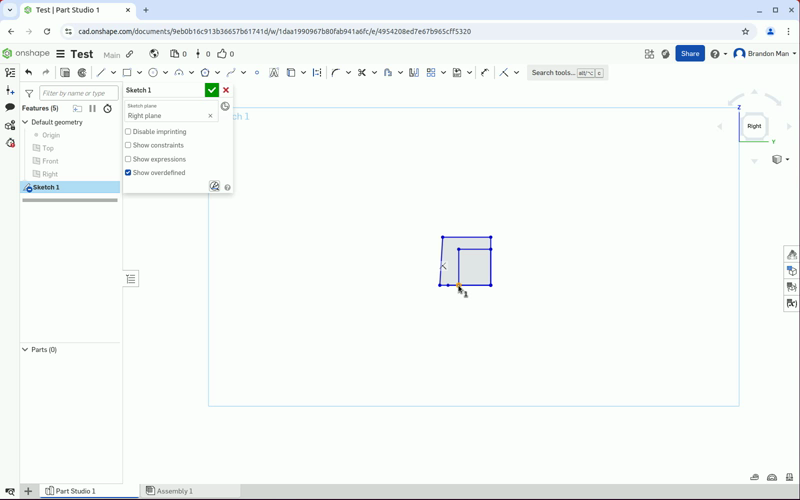
scroll(-6)
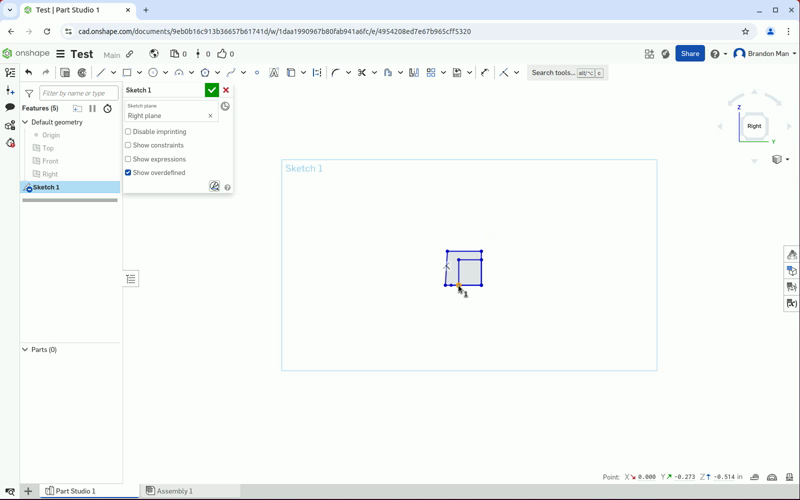
scroll(-6)
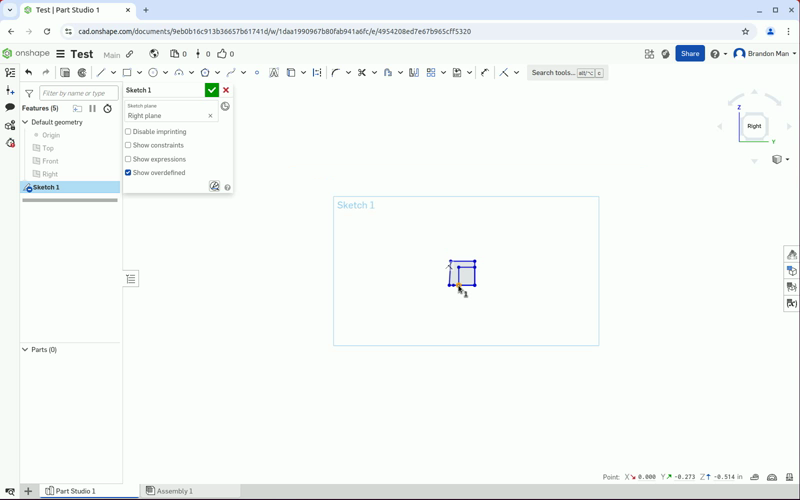
scroll(-6)
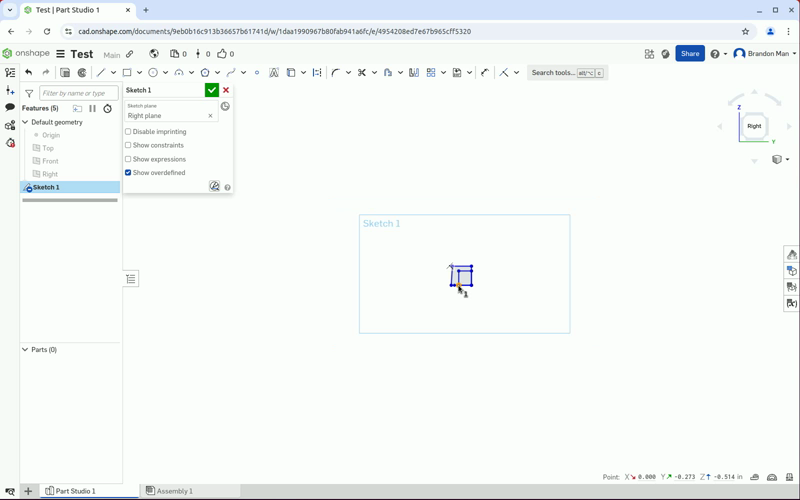
scroll(-6)
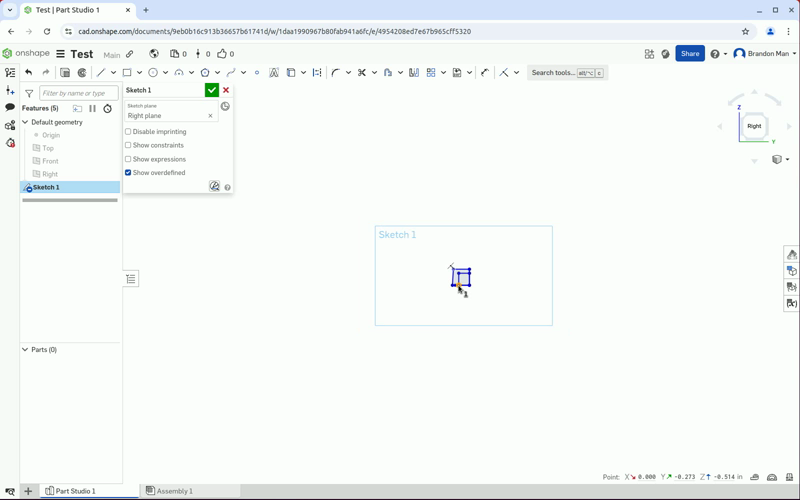
scroll(-6)
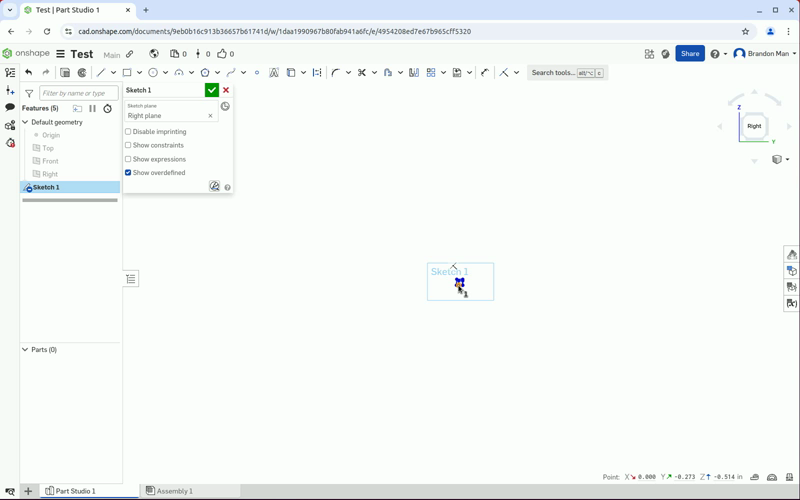
mouse_move(73, 352)
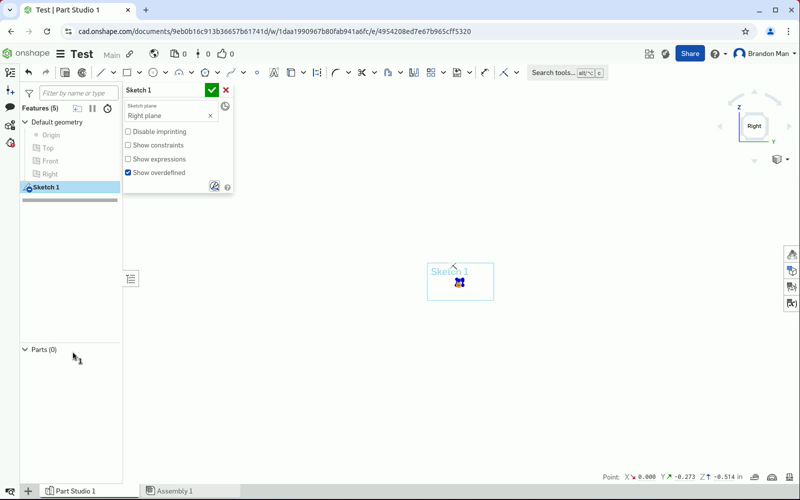
key(shift+y)
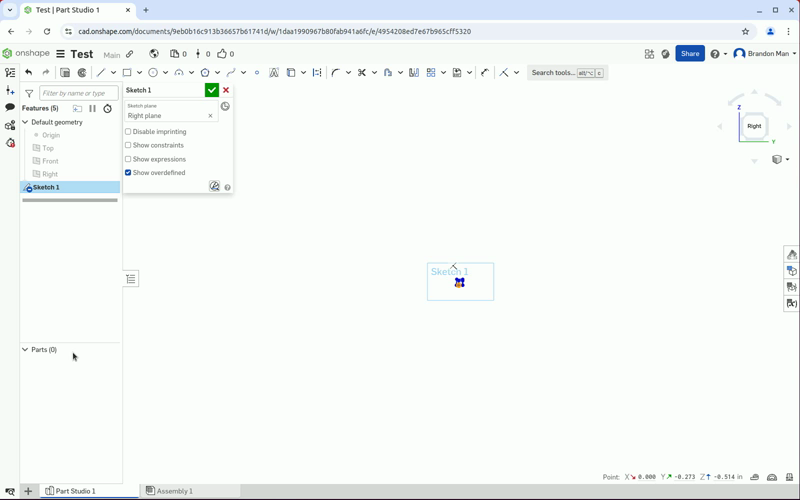
key(shift+e)
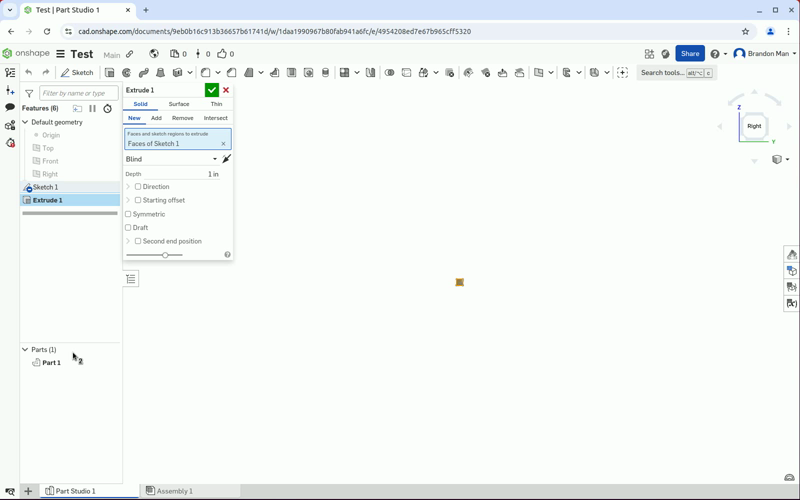
mouse_move(143, 106)
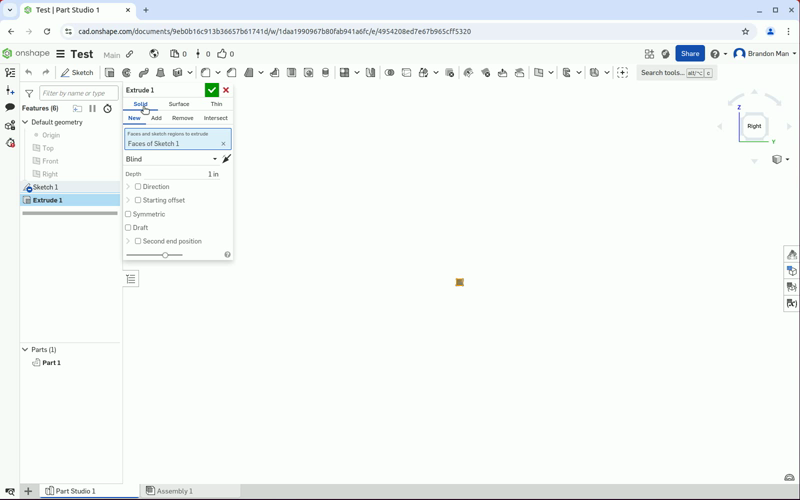
click(143, 106)
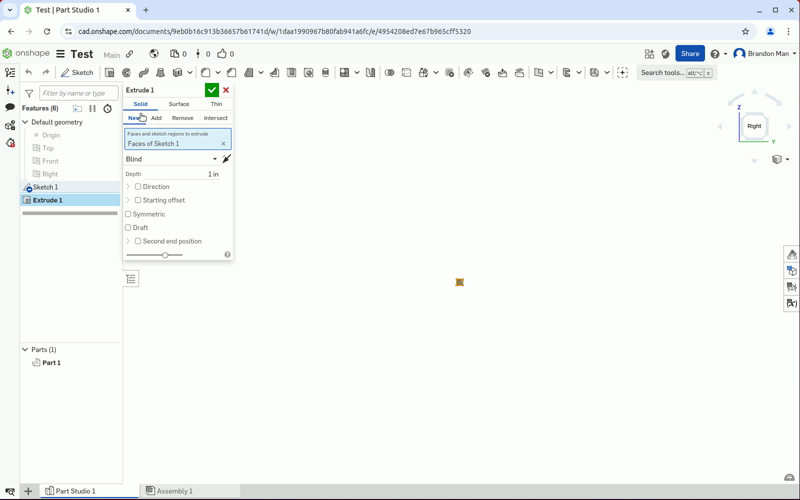
mouse_move(137, 120)
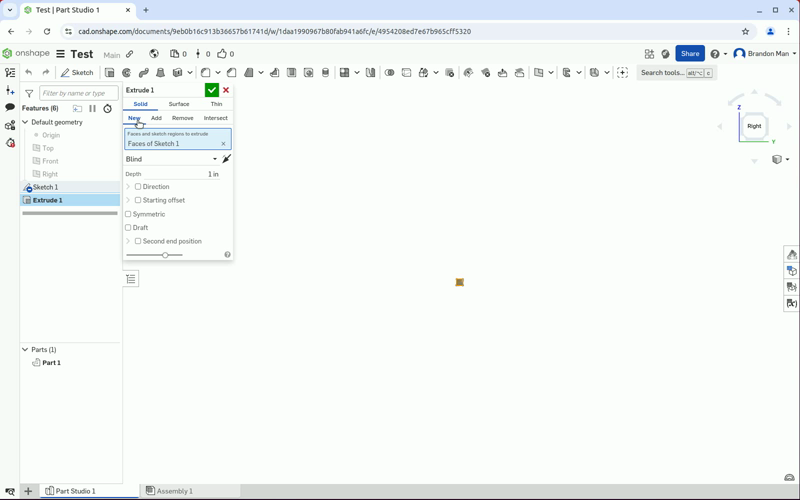
click(137, 120)
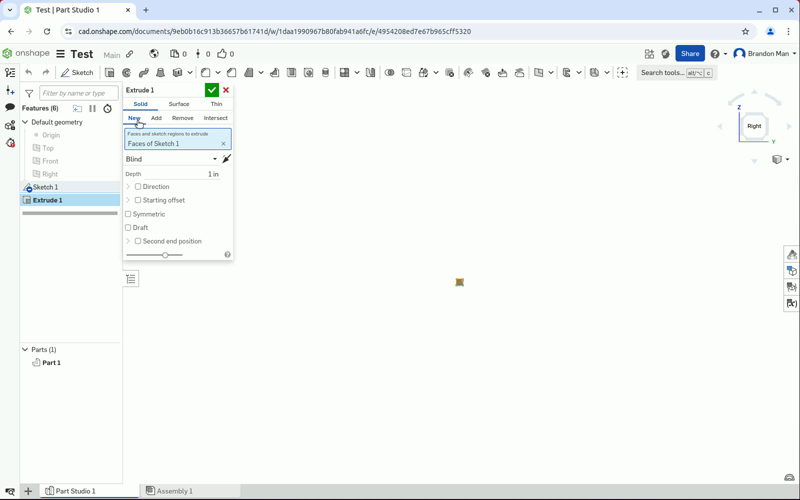
key(tab, 4)
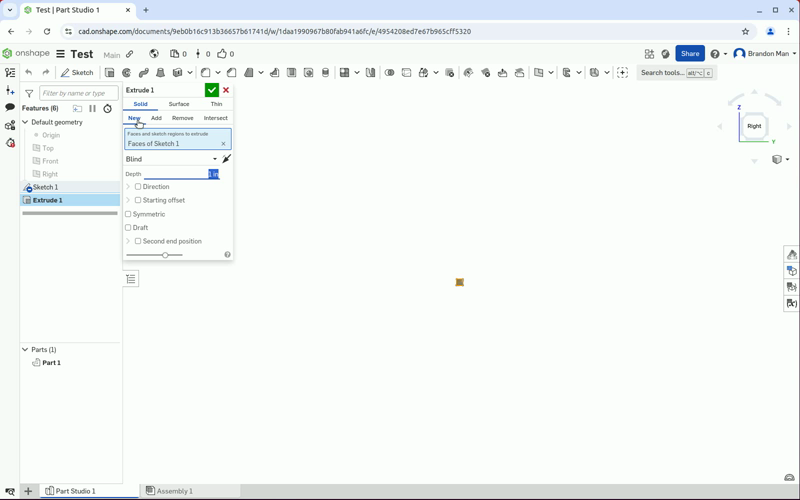
text(22.145)
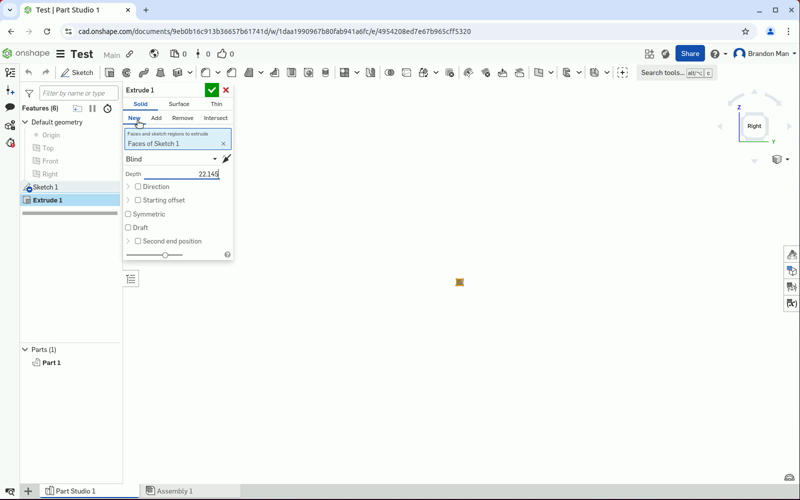
key(enter)
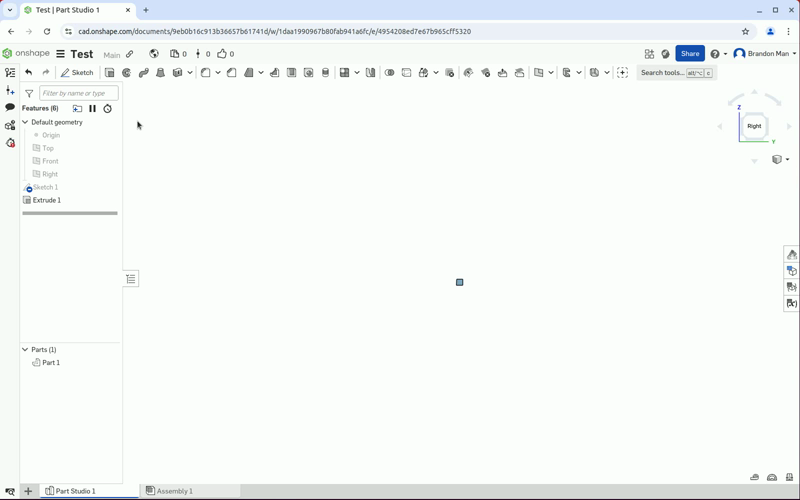
key(shift+h)
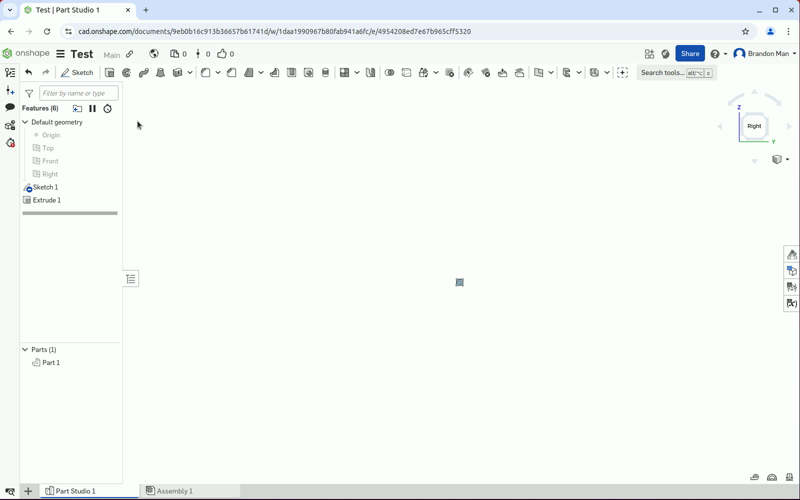
key(shift+h)
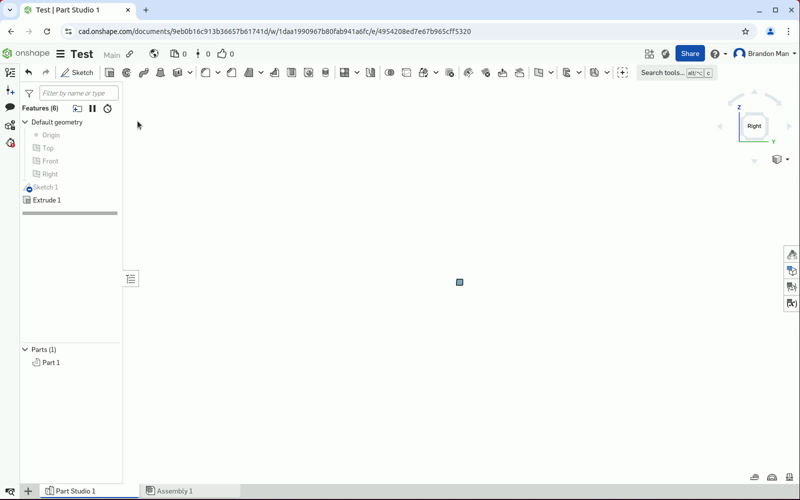
mouse_move(73, 189)
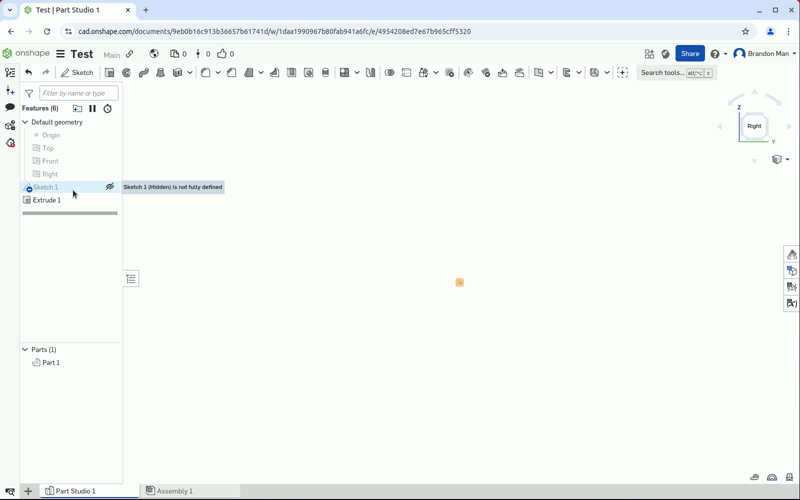
click(73, 189)
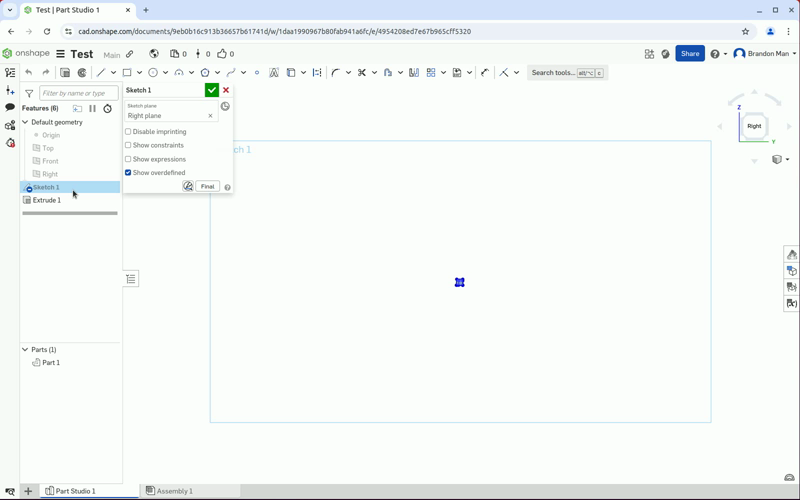
mouse_move(229, 92)
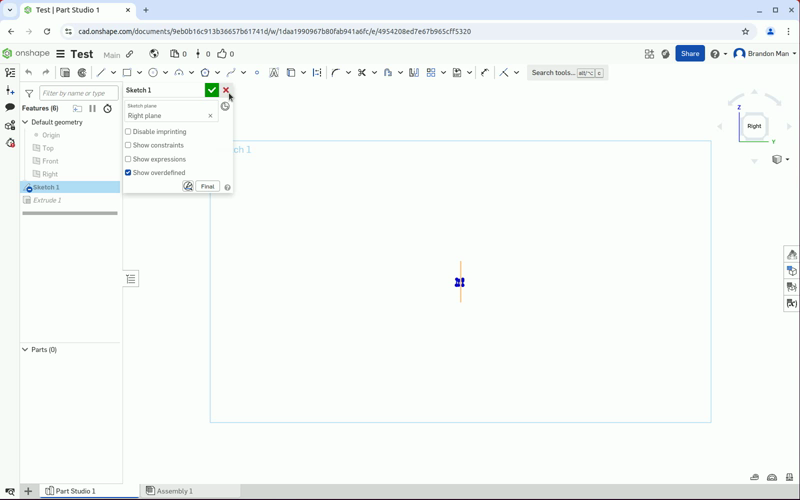
click(229, 92)
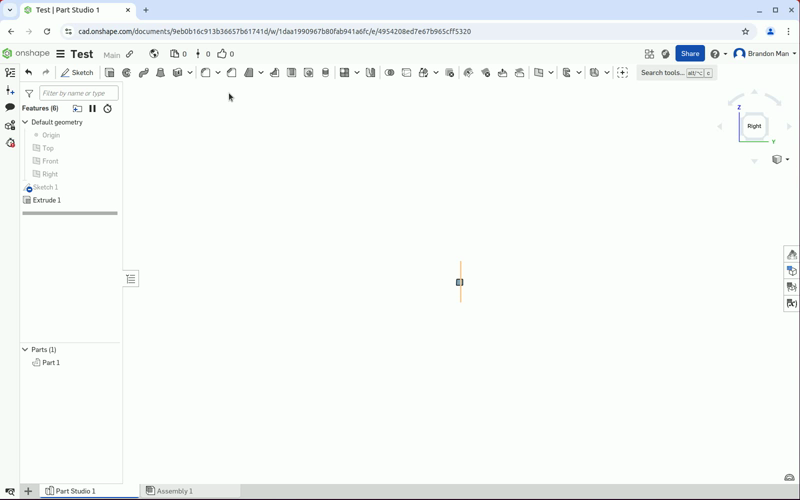
mouse_move(541, 75)
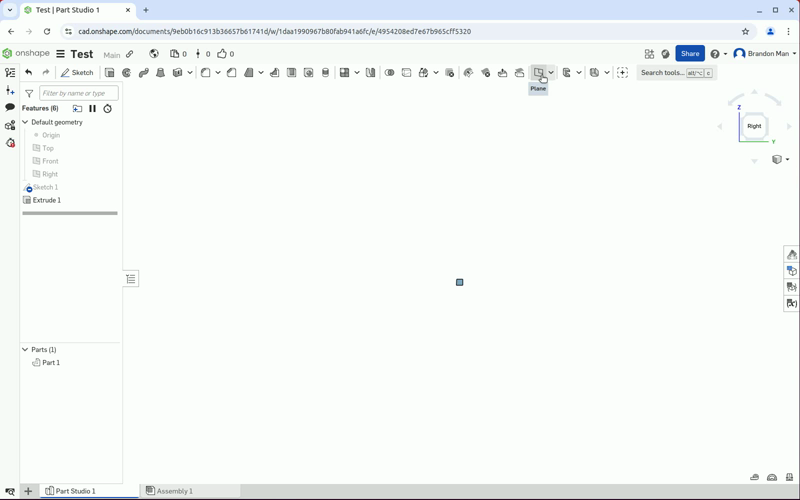
click(541, 75)
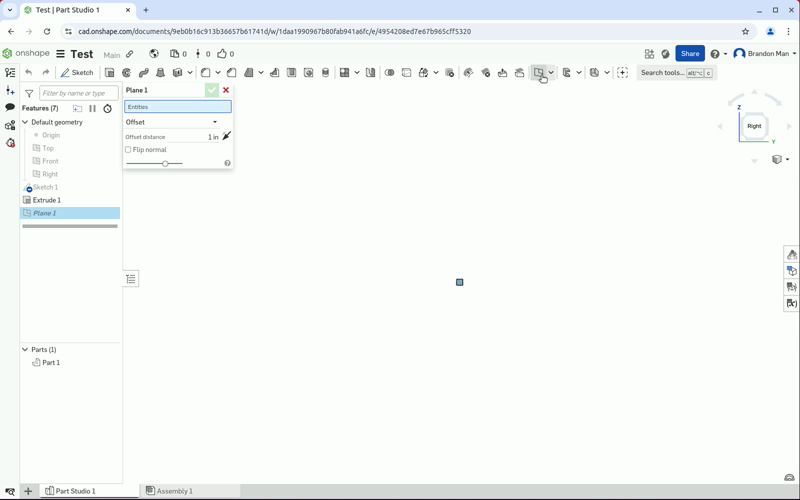
mouse_move(73, 176)
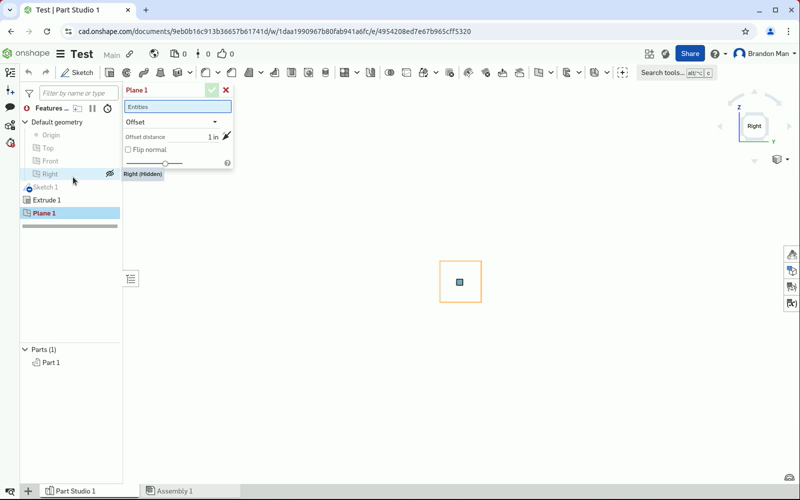
click(73, 176)
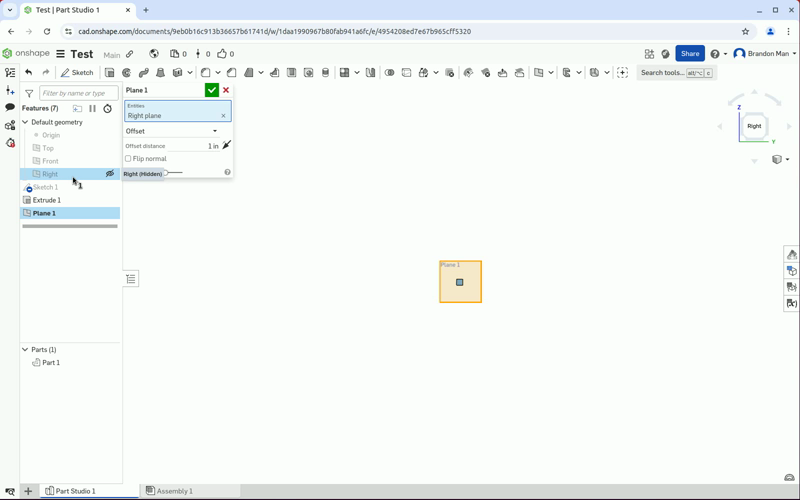
key(tab, 2)
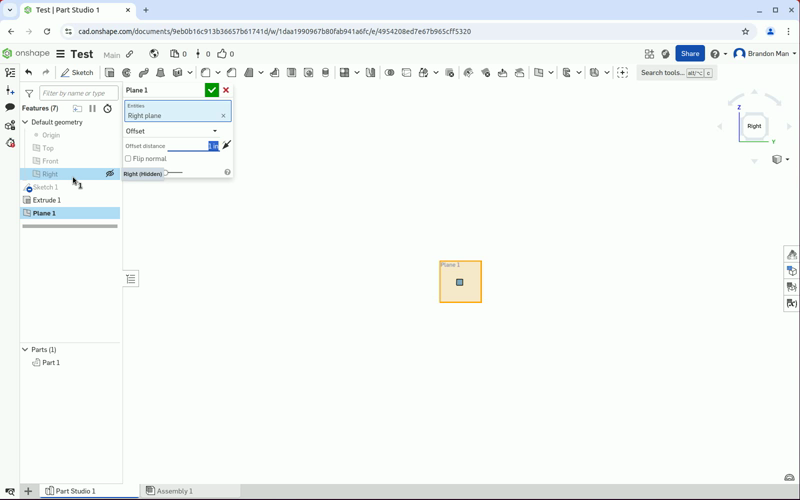
text(22.153)
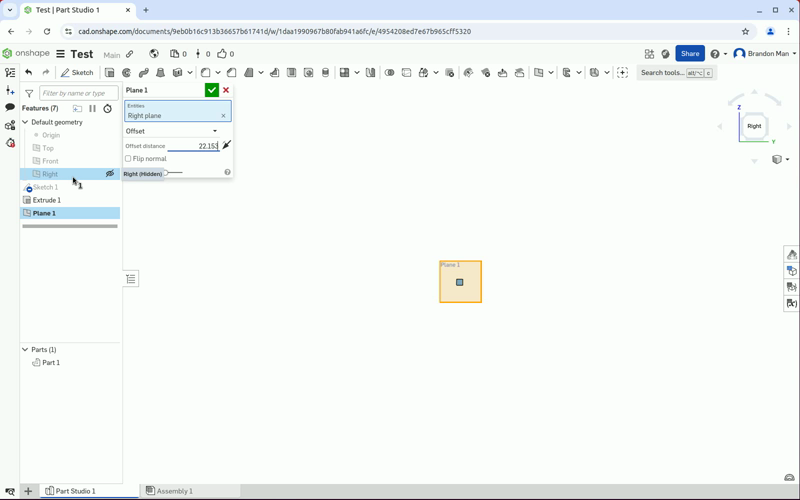
key(enter, 2)
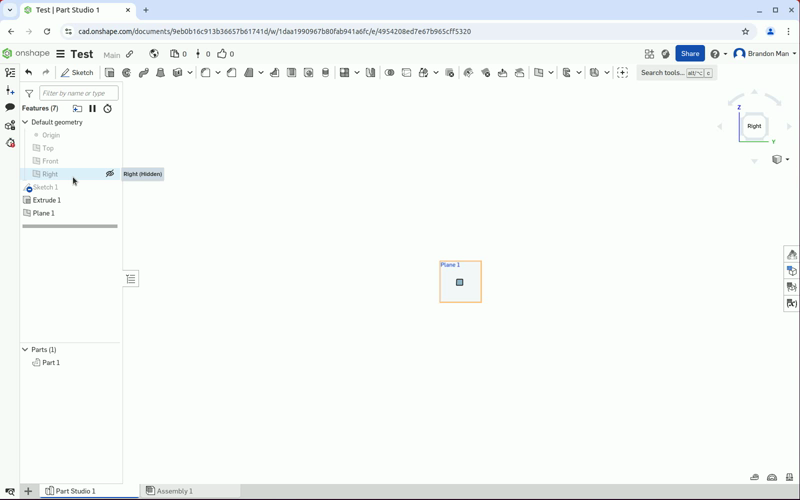
key(shift+s)
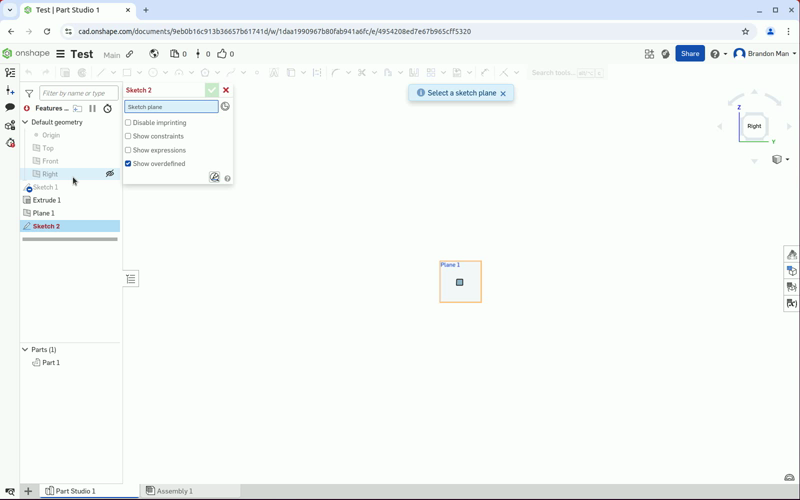
mouse_move(73, 215)
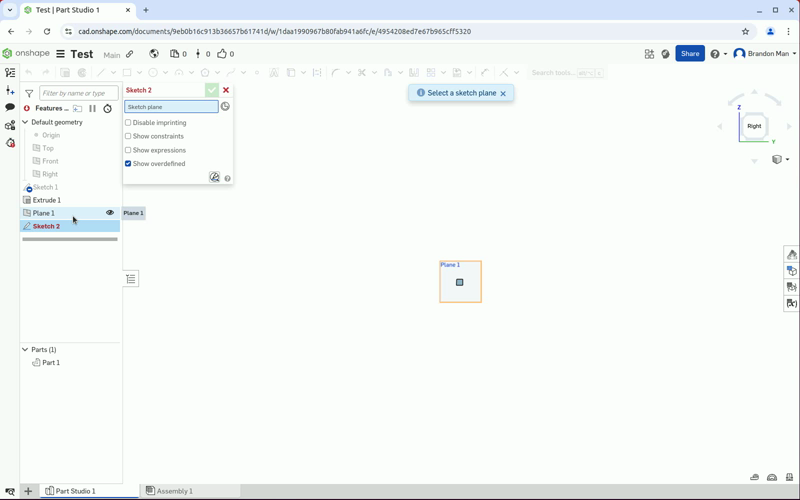
click(73, 215)
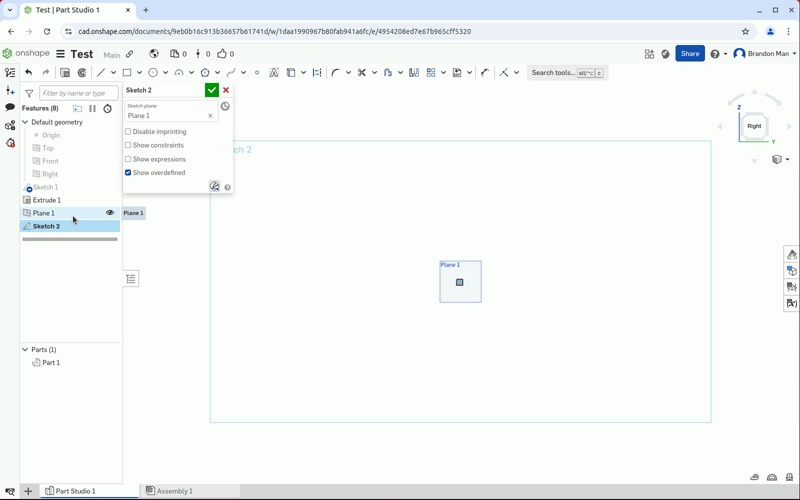
mouse_move(73, 352)
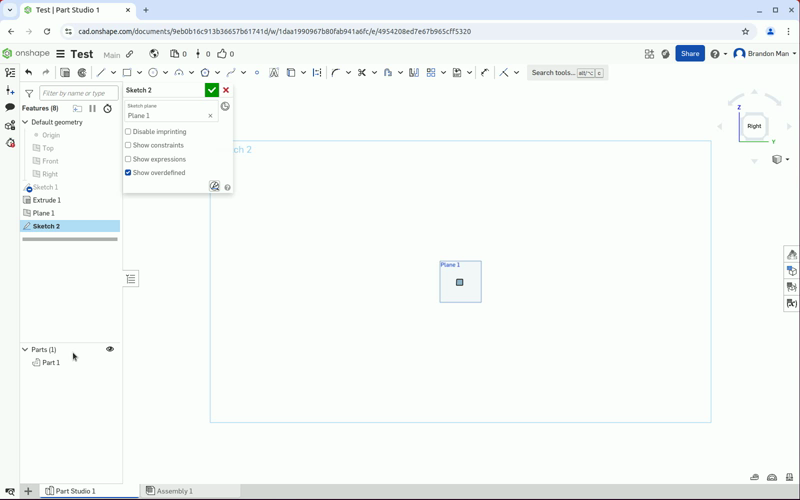
key(y)
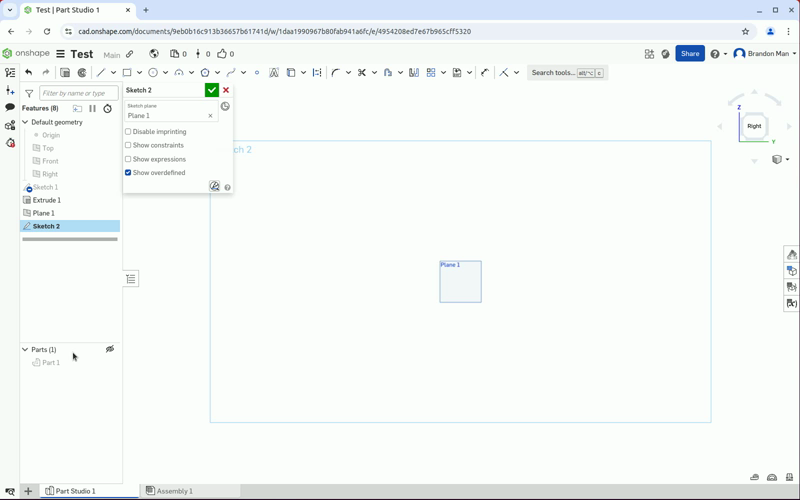
key(l)
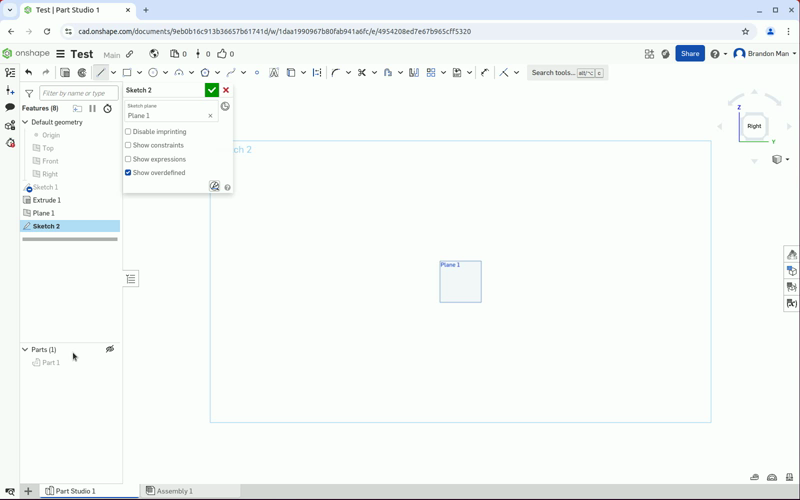
key_down(shift)
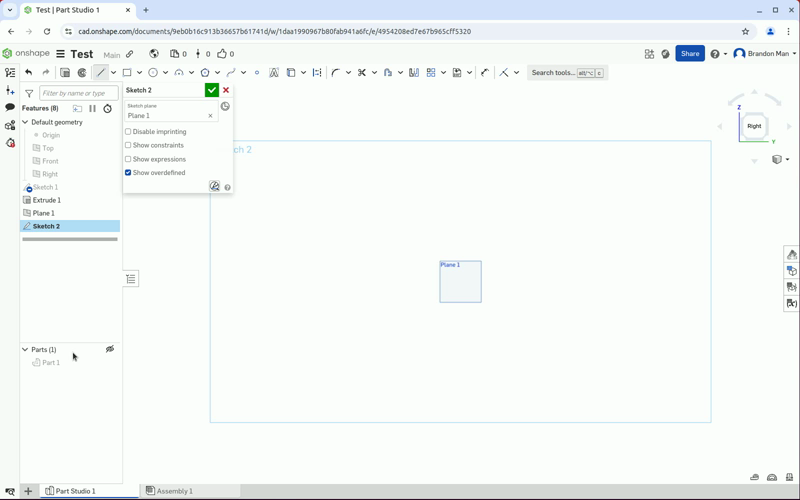
mouse_move(458, 285)
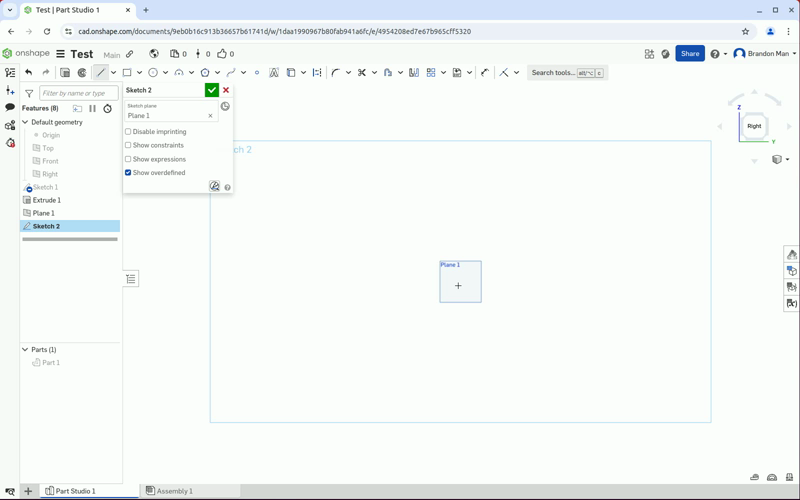
click(458, 285)
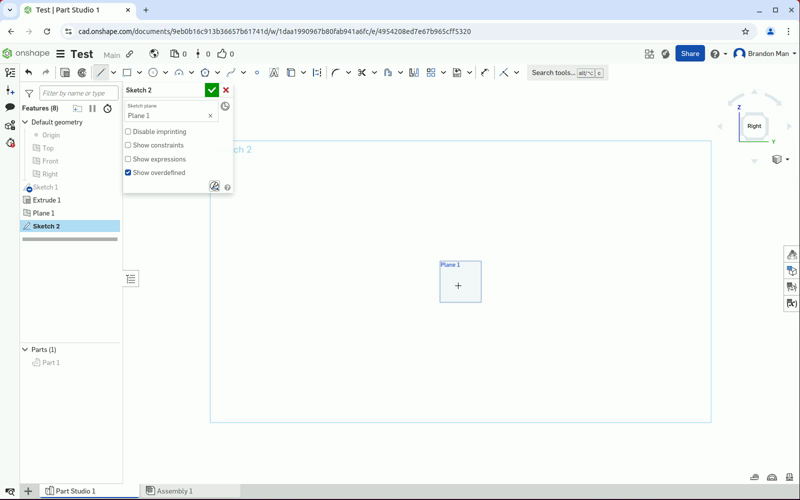
key_up(shift)
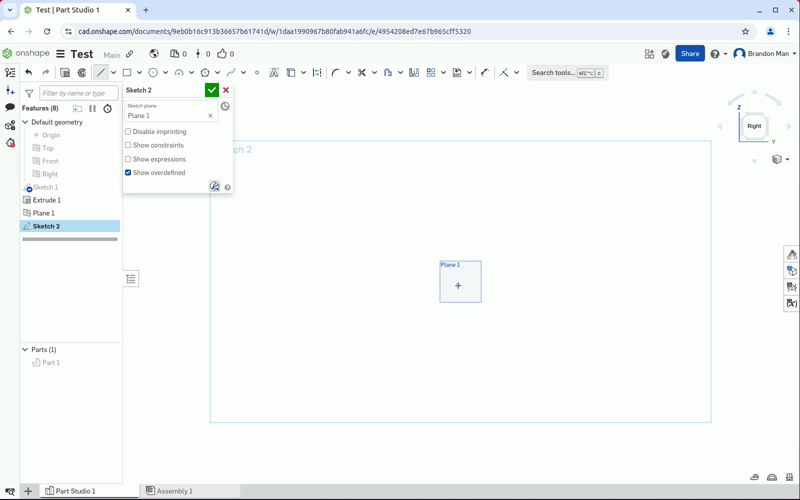
key_down(shift)
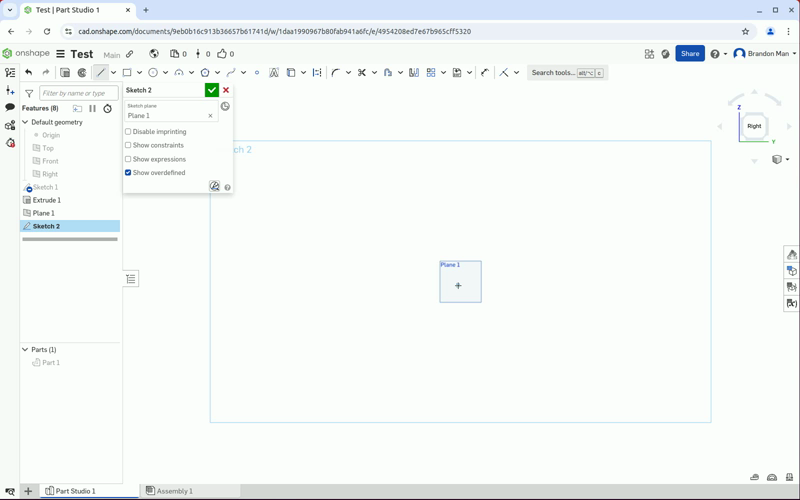
mouse_move(488, 285)
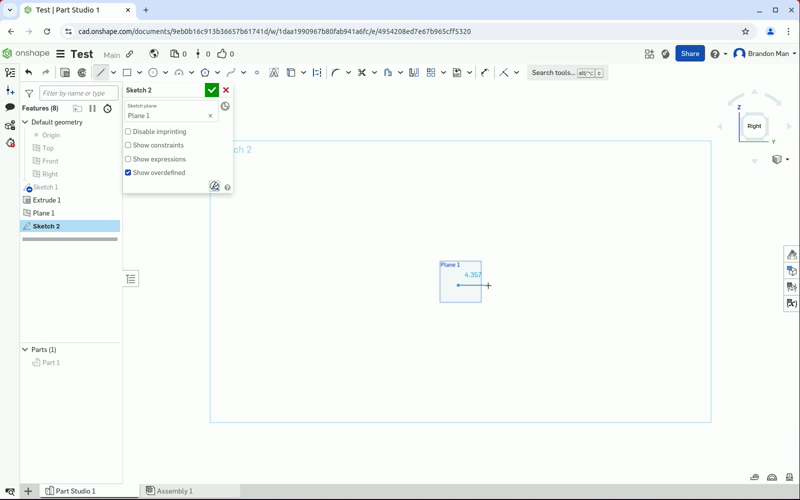
mouse_move(462, 285)
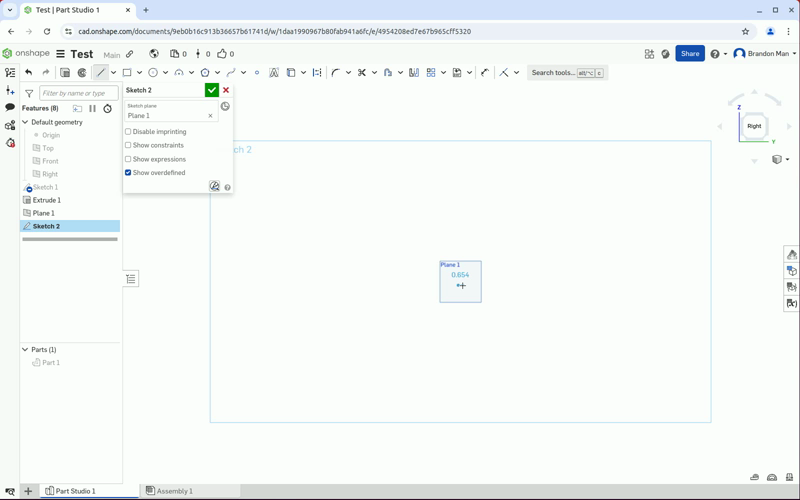
scroll(6)
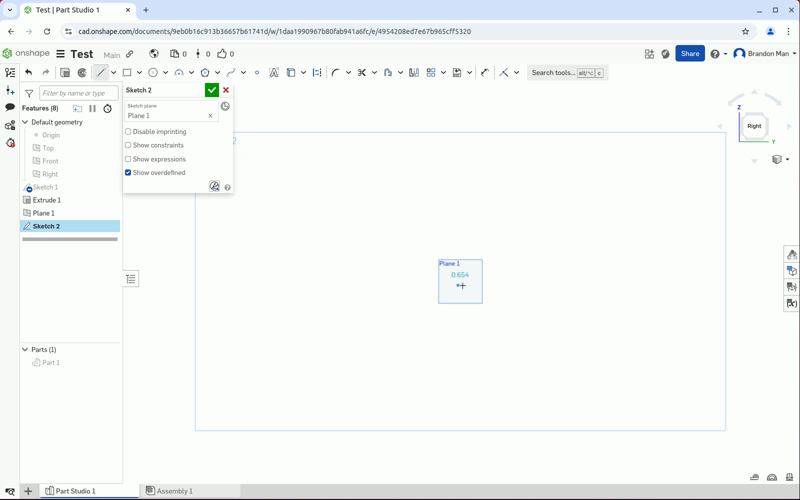
scroll(6)
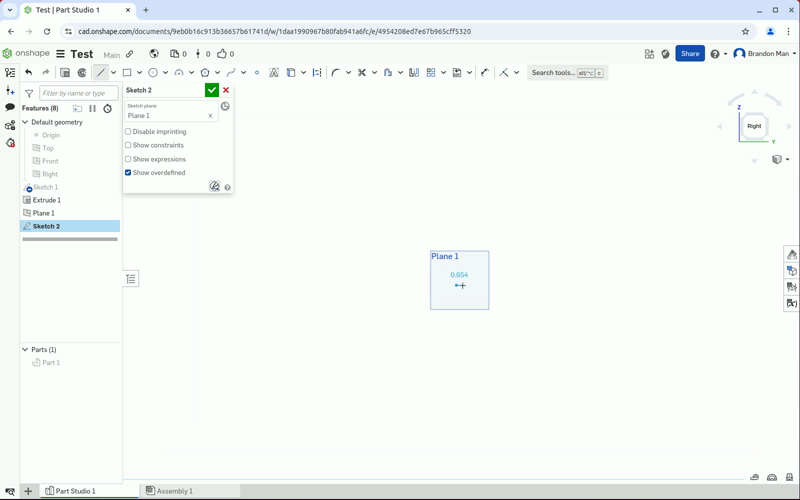
scroll(6)
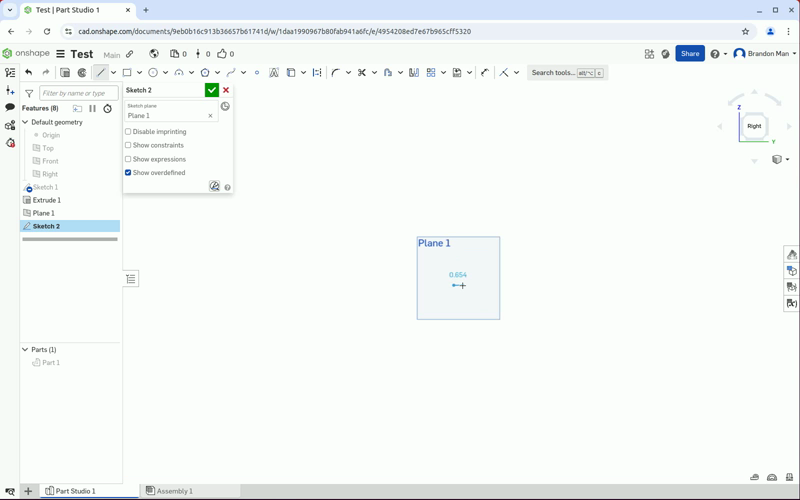
scroll(6)
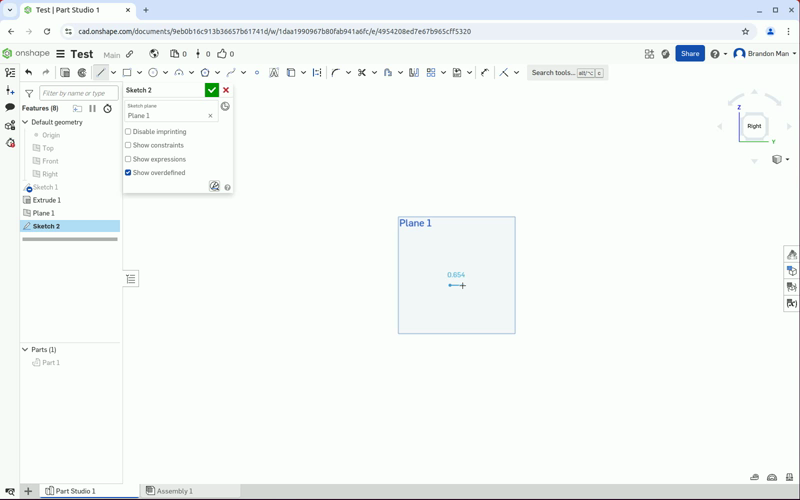
scroll(6)
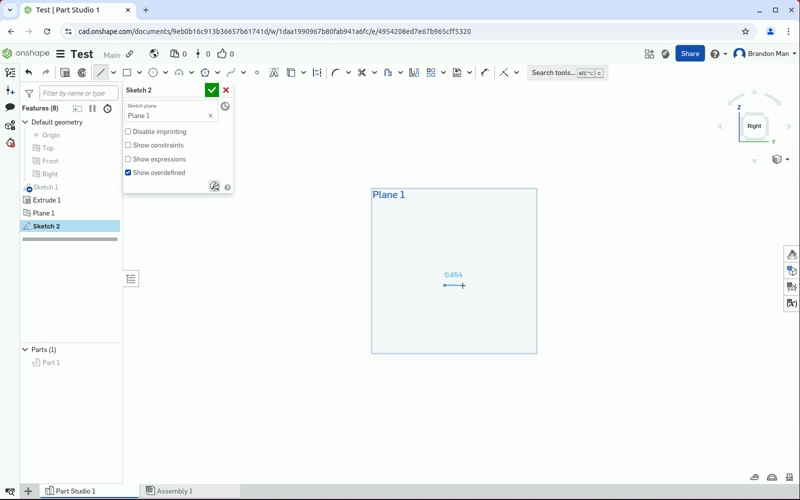
scroll(6)
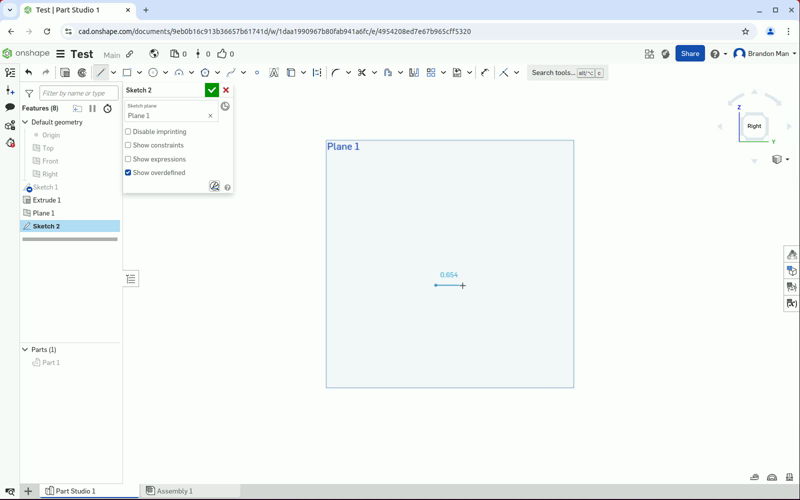
scroll(6)
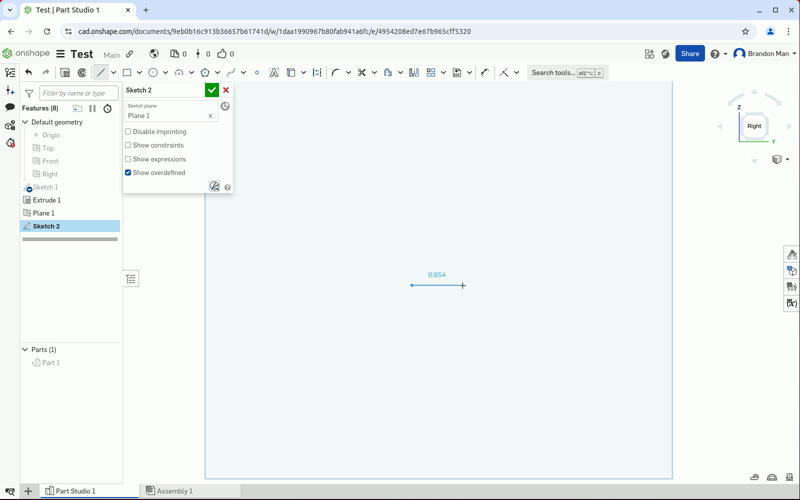
click(462, 285)
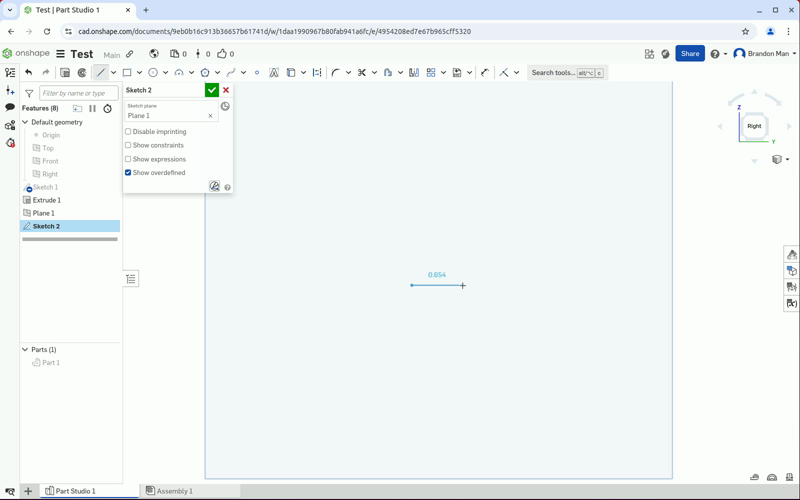
scroll(-6)
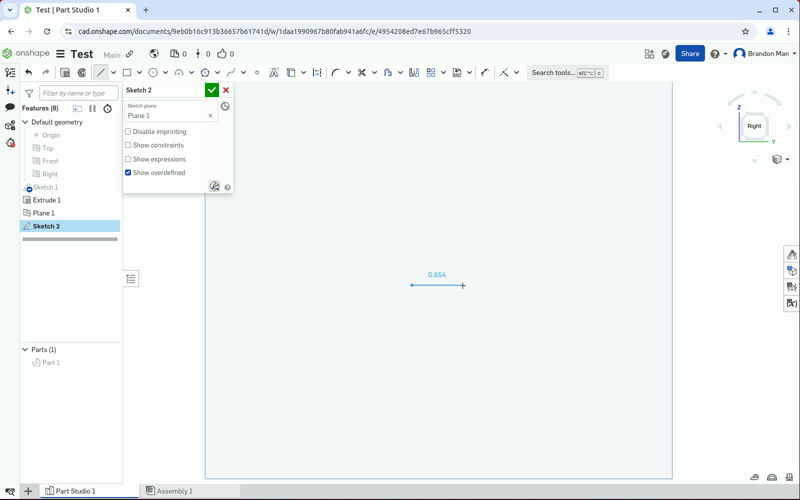
scroll(-6)
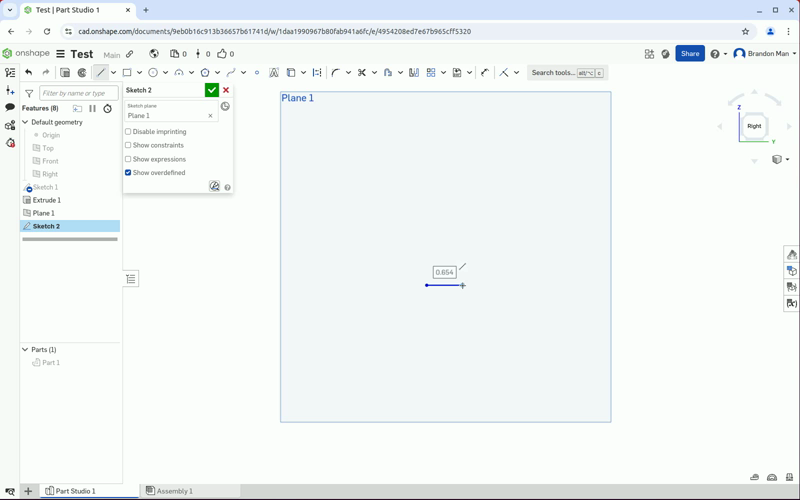
scroll(-6)
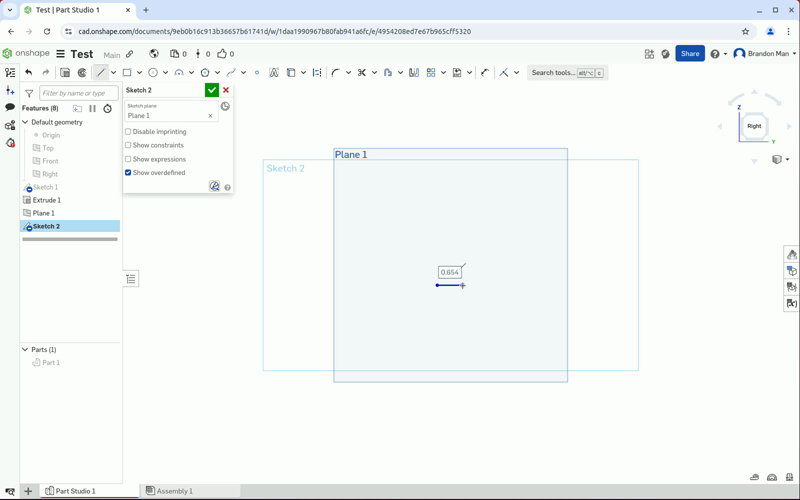
scroll(-6)
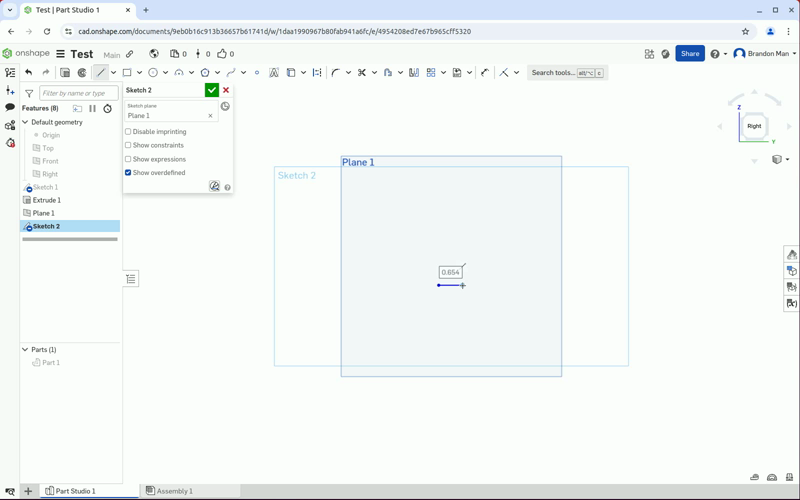
scroll(-6)
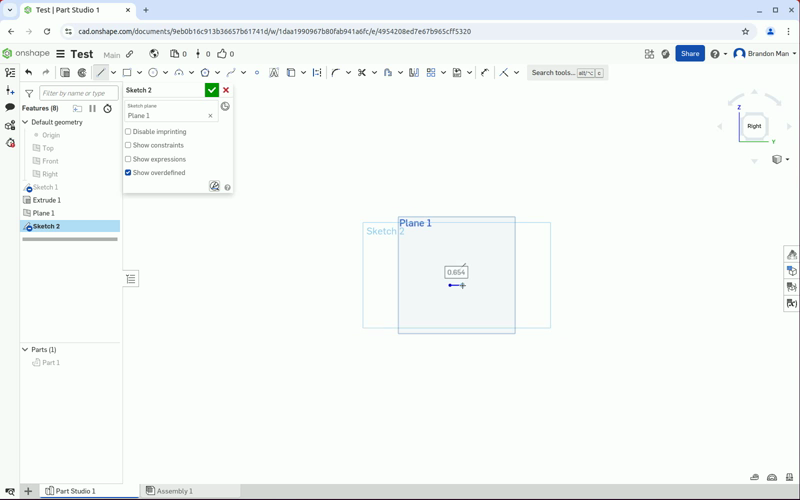
scroll(-6)
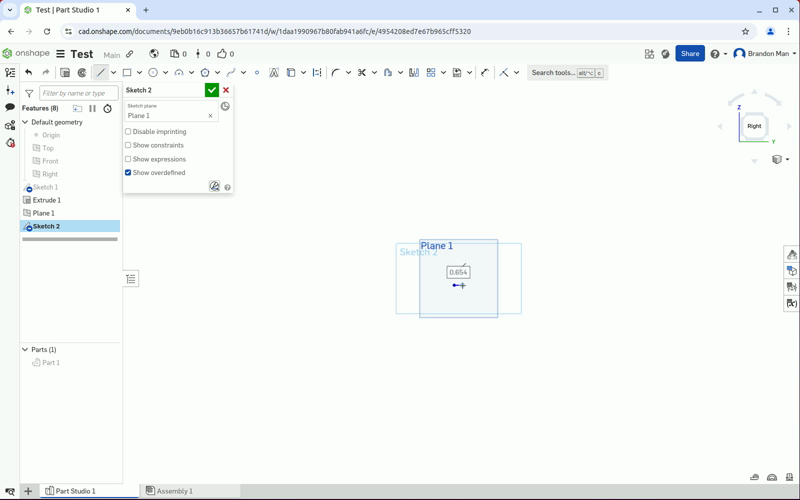
scroll(-6)
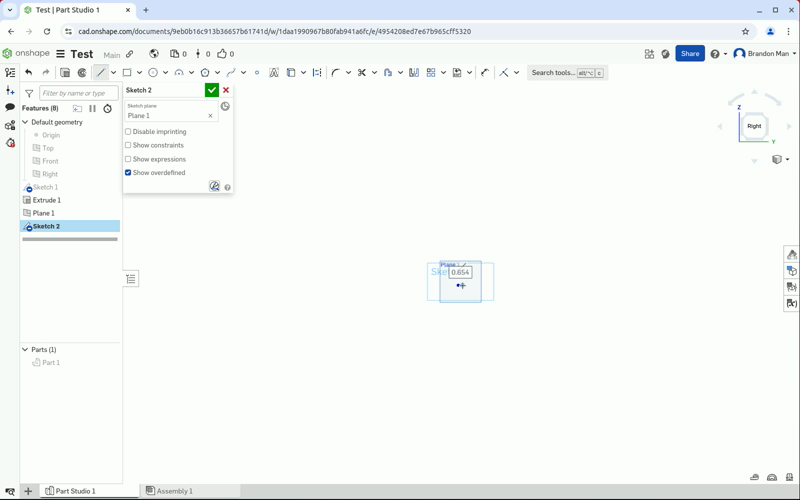
key_up(shift)
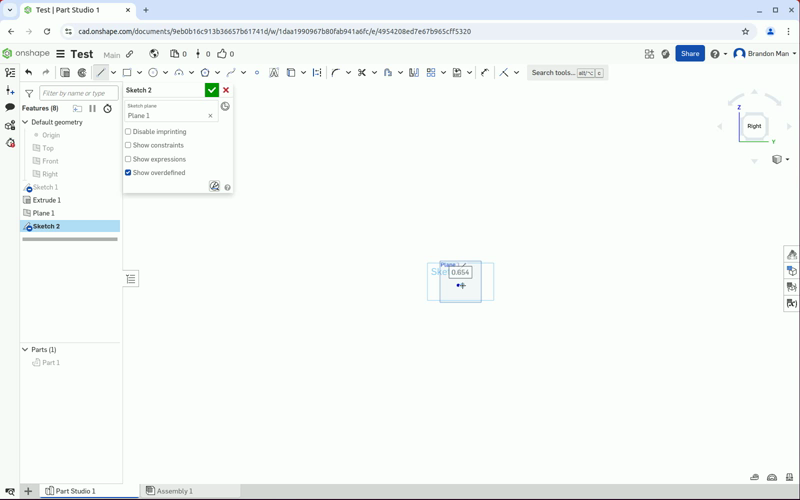
key_down(shift)
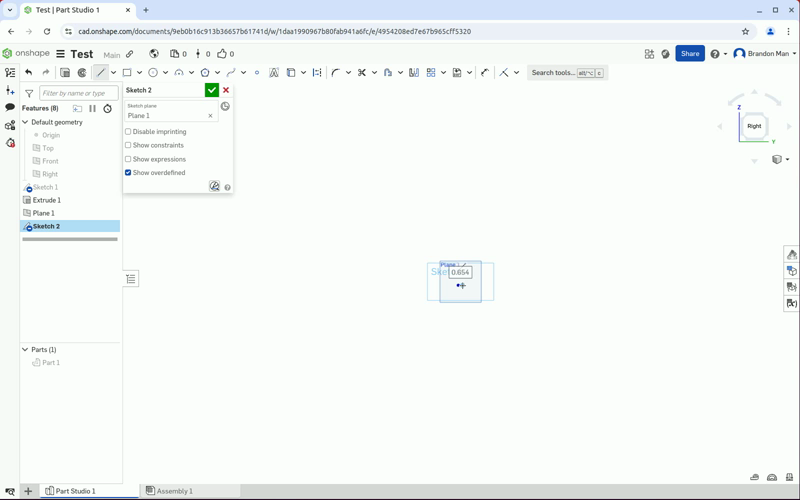
mouse_move(492, 285)
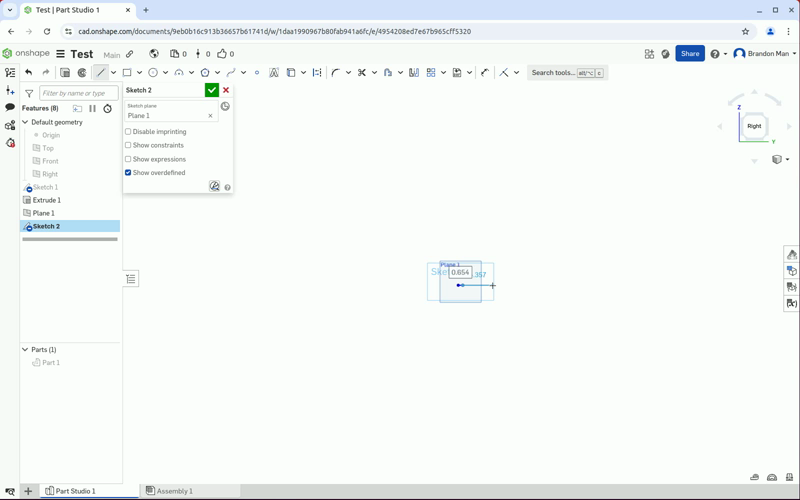
mouse_move(462, 280)
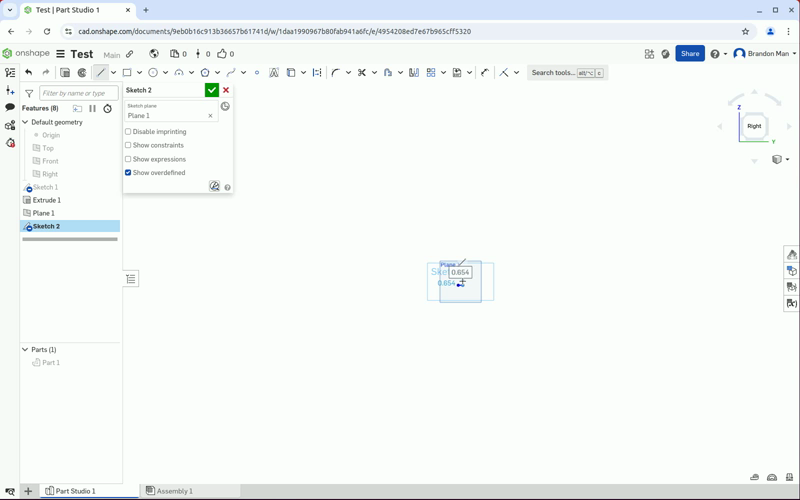
scroll(6)
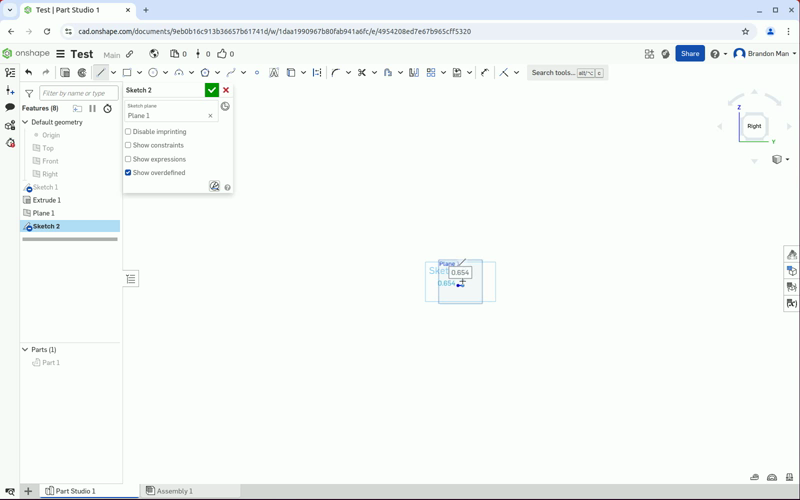
scroll(6)
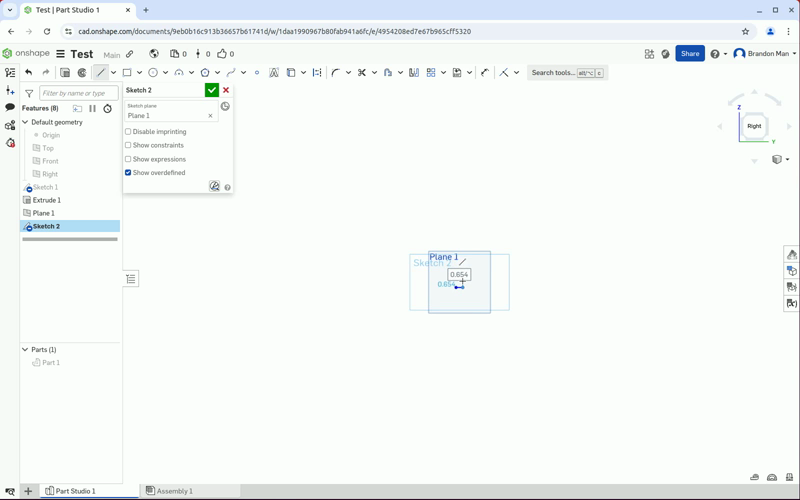
scroll(6)
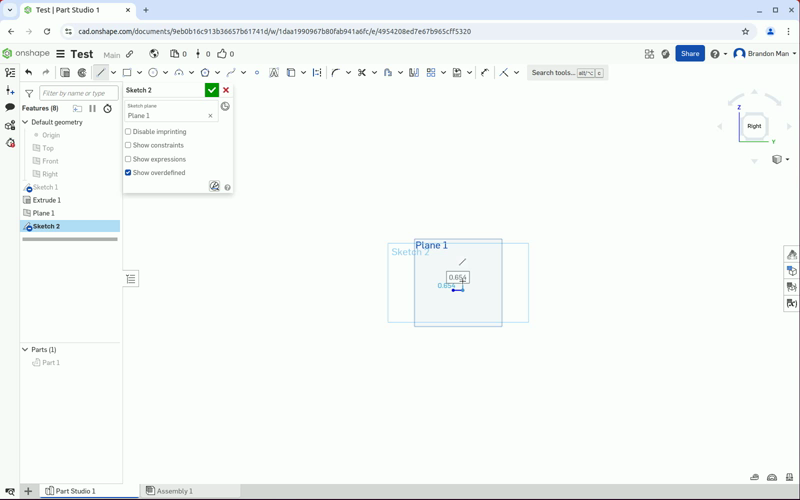
scroll(6)
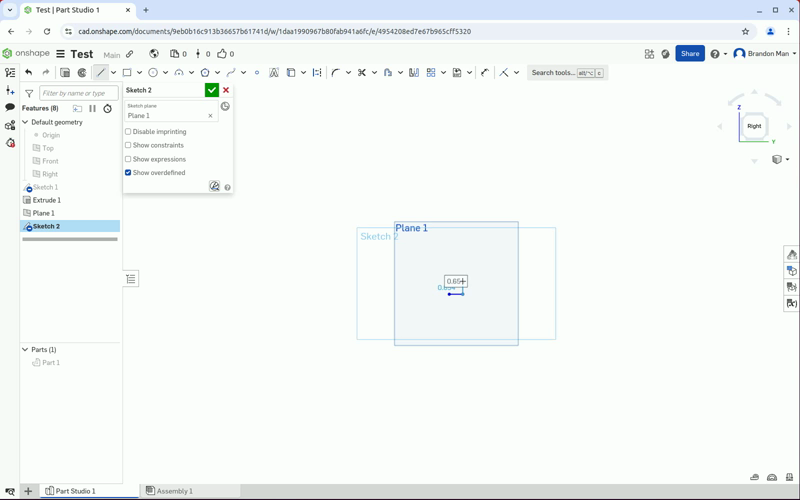
scroll(6)
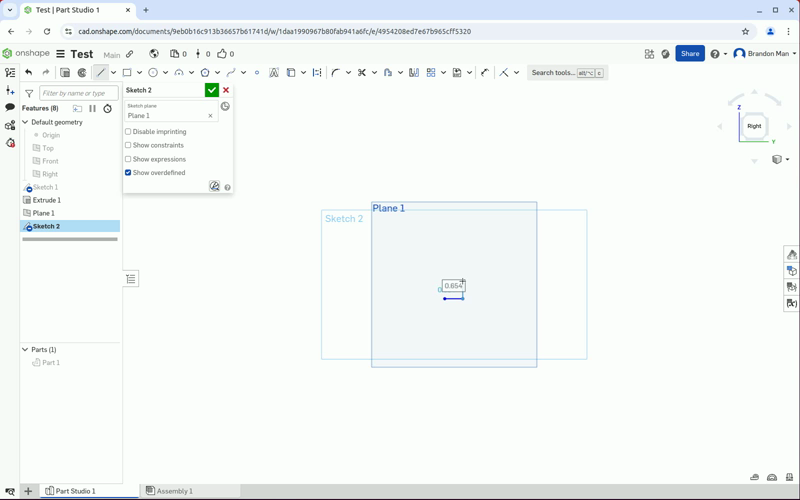
scroll(6)
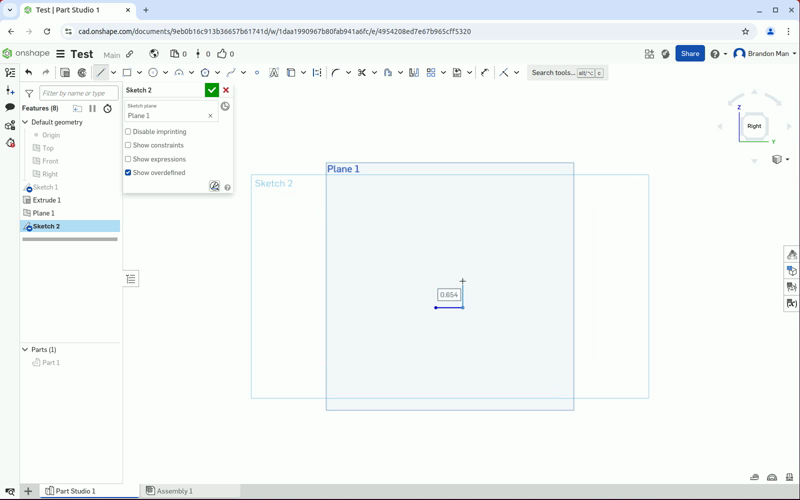
scroll(6)
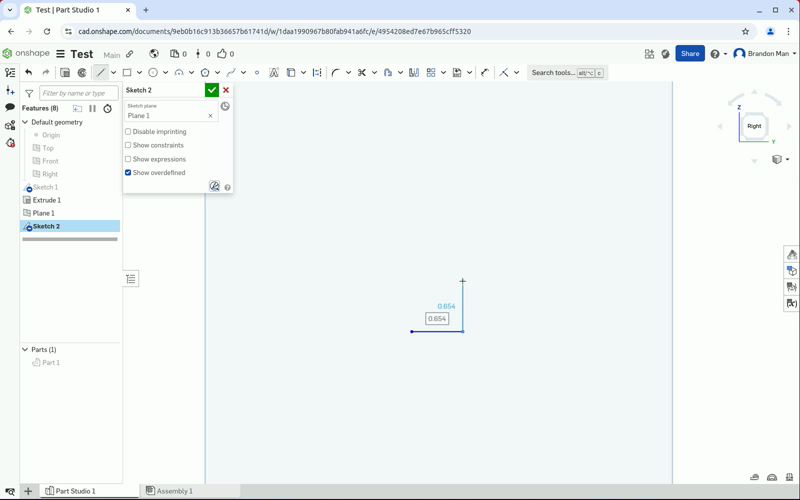
click(462, 280)
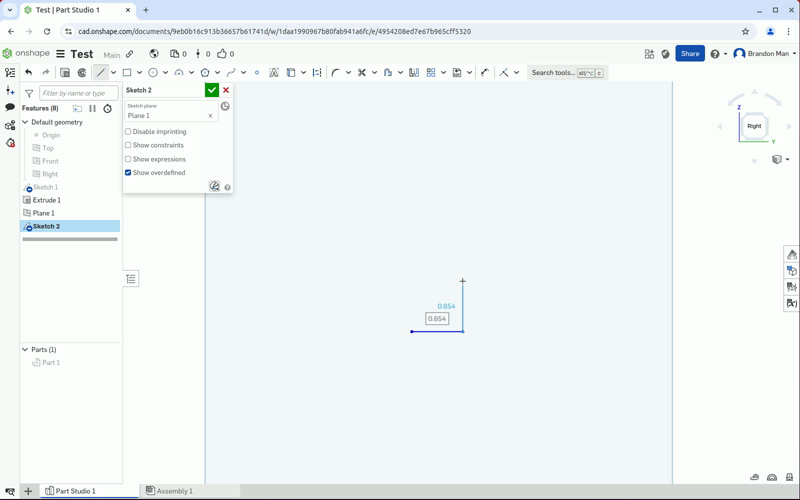
scroll(-6)
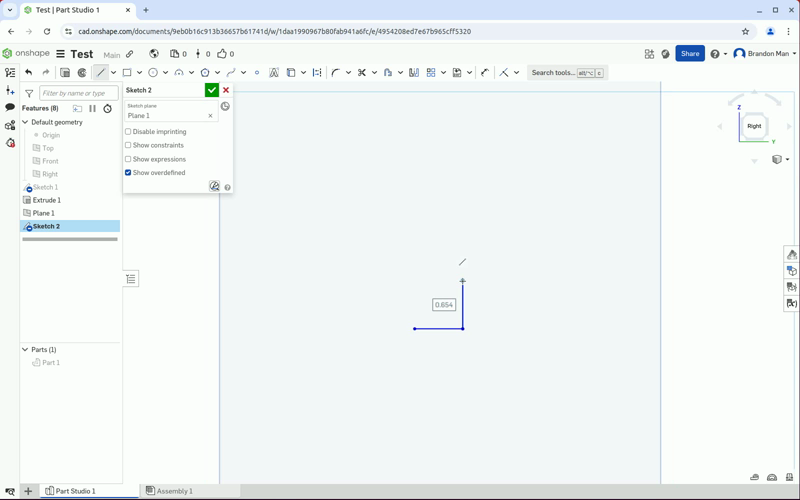
scroll(-6)
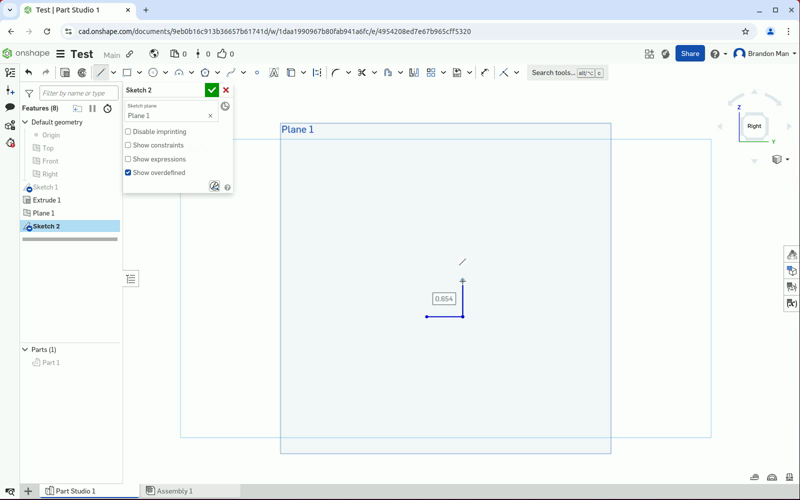
scroll(-6)
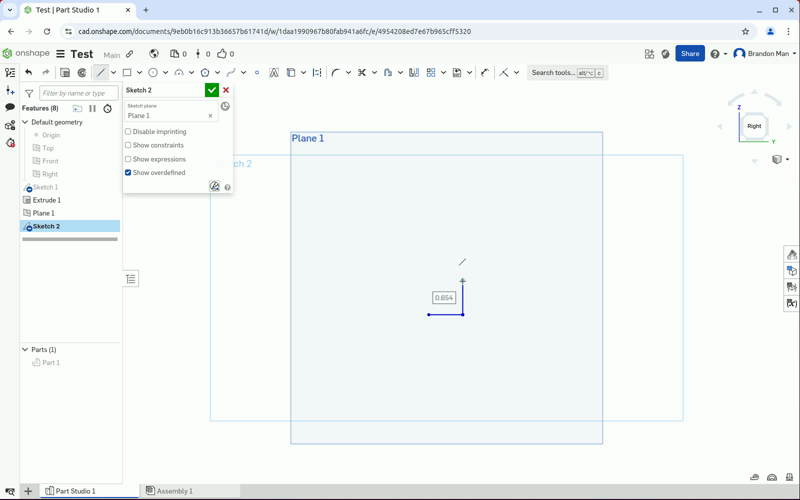
scroll(-6)
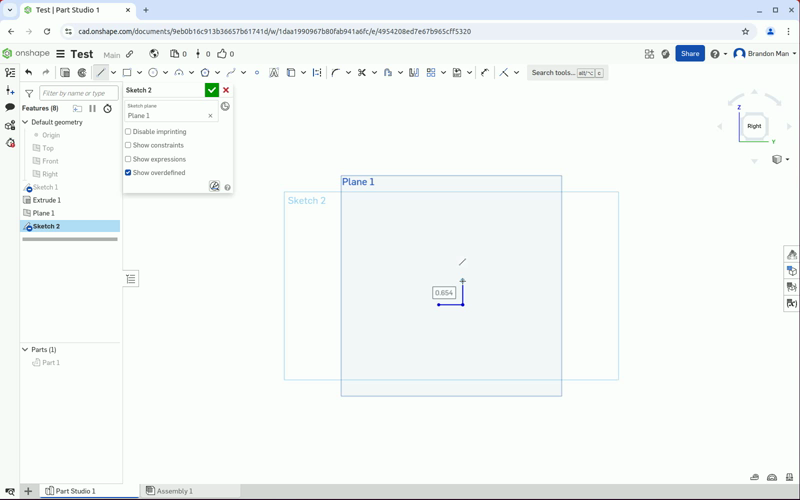
scroll(-6)
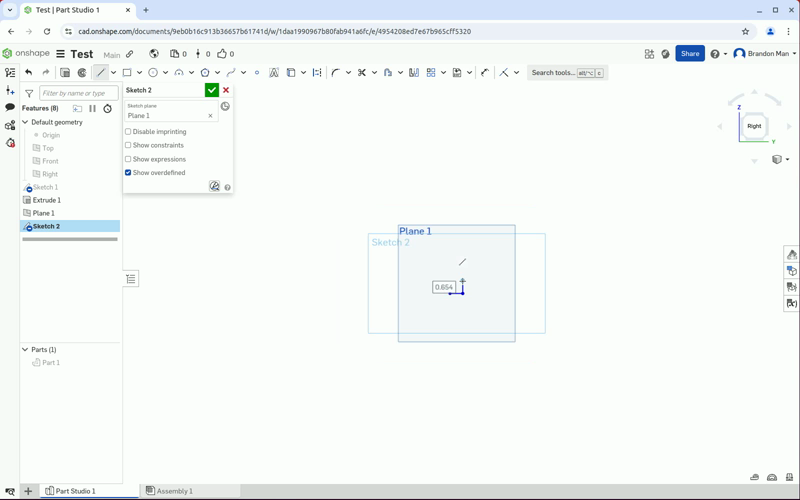
scroll(-6)
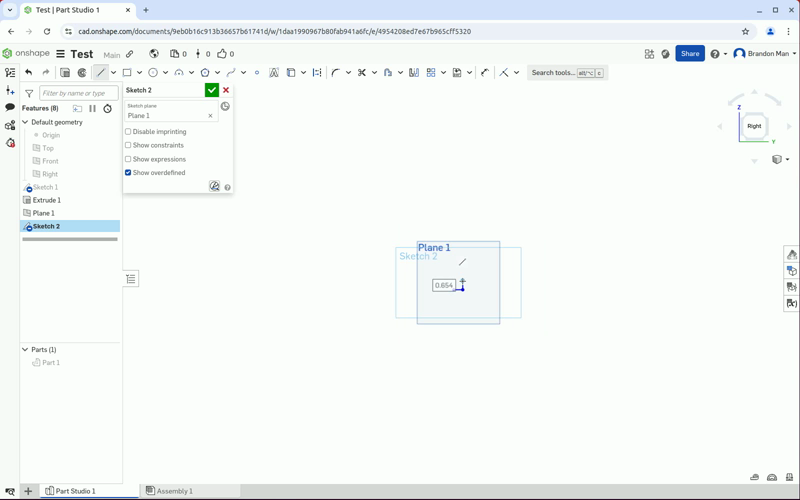
scroll(-6)
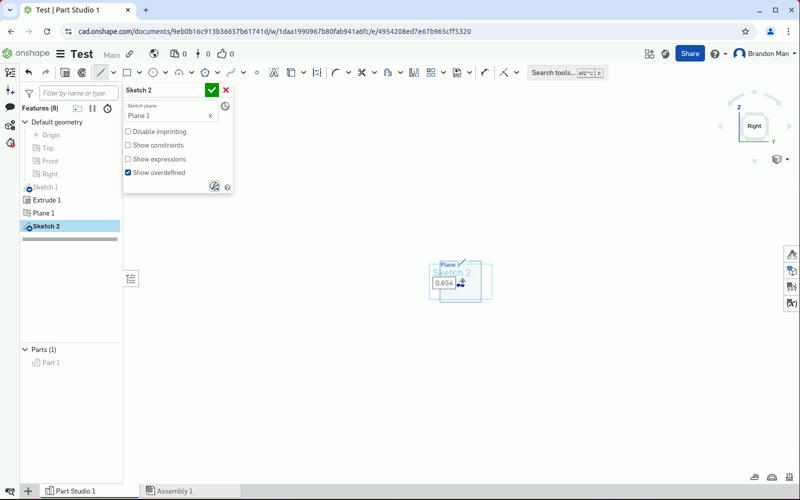
key_up(shift)
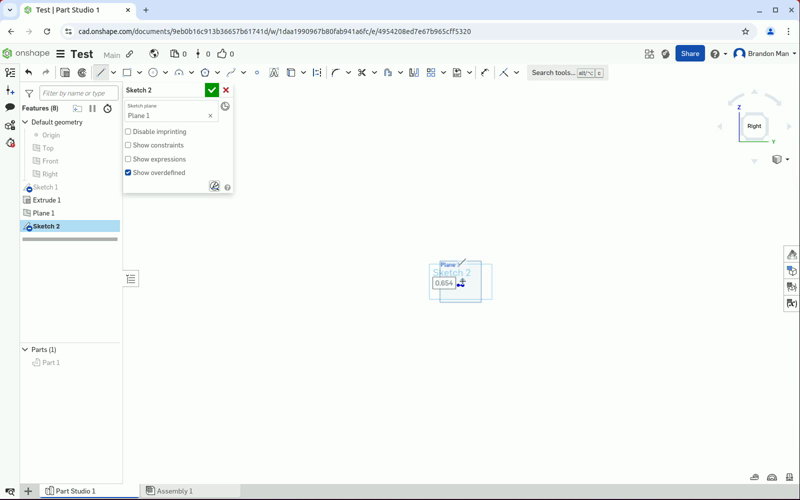
key_down(shift)
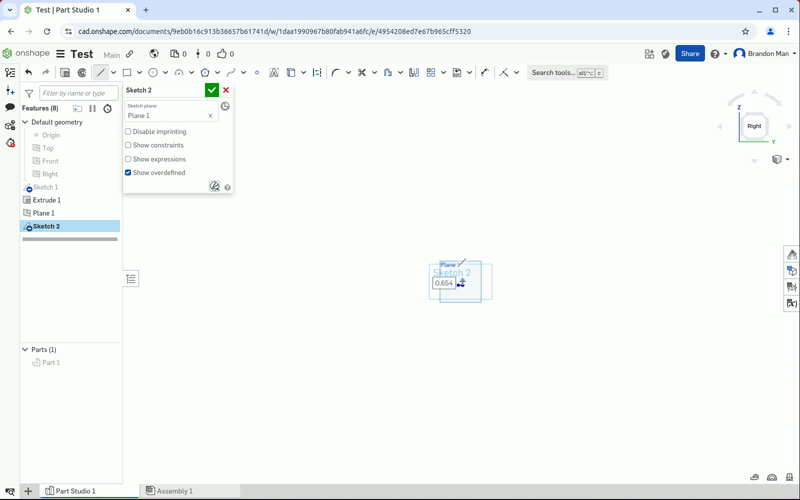
mouse_move(492, 280)
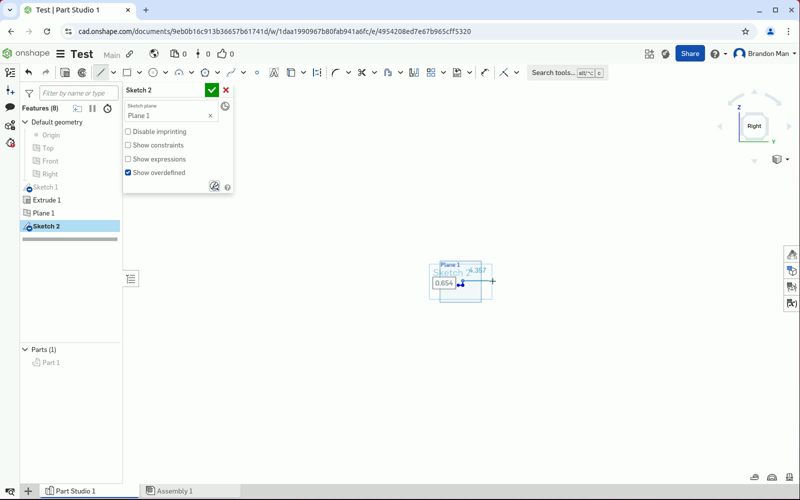
mouse_move(458, 280)
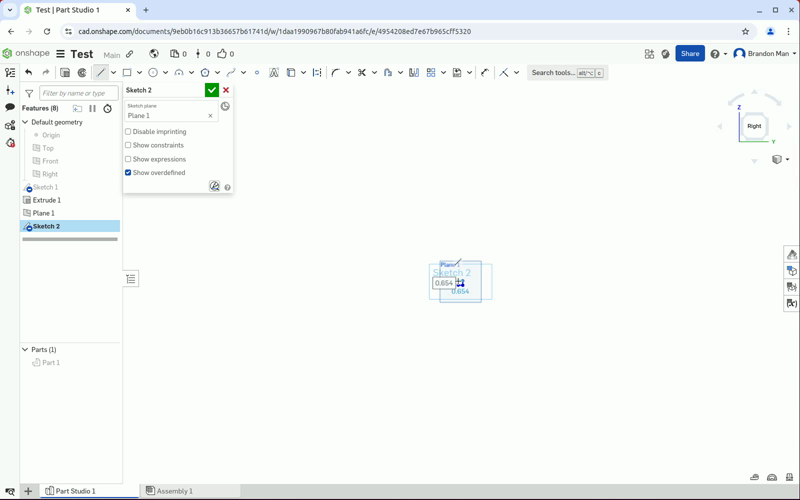
scroll(6)
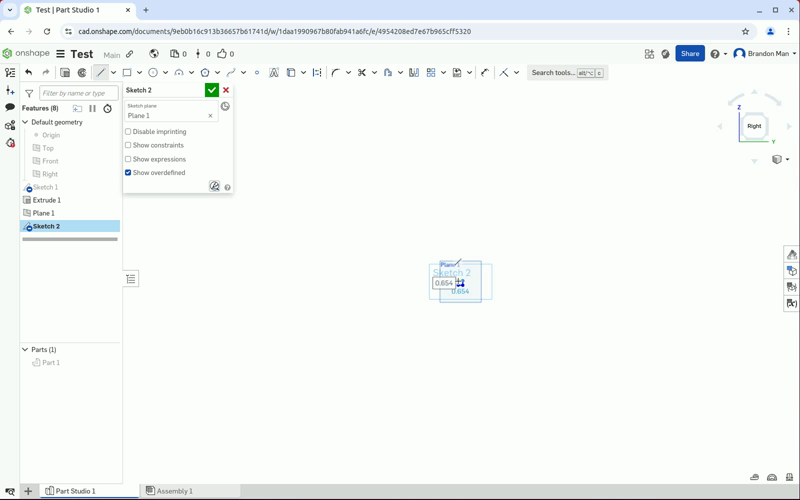
scroll(6)
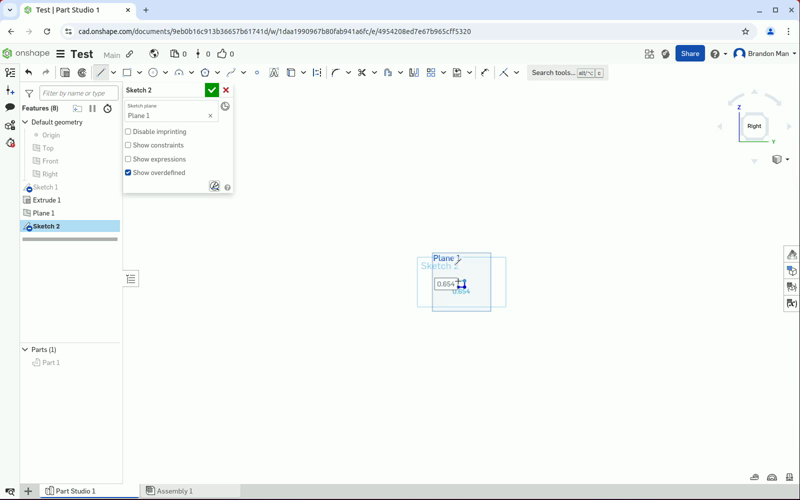
scroll(6)
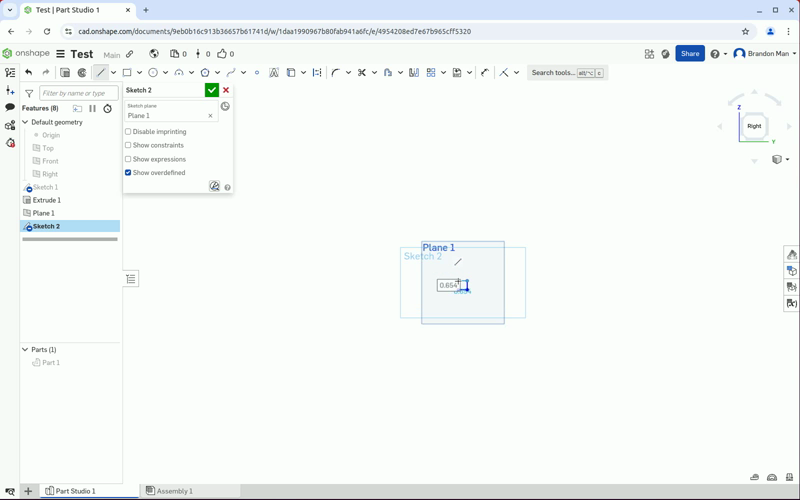
scroll(6)
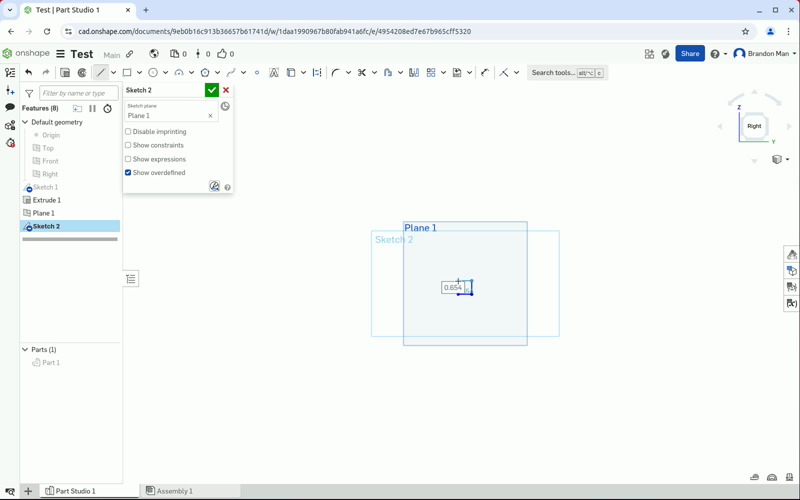
scroll(6)
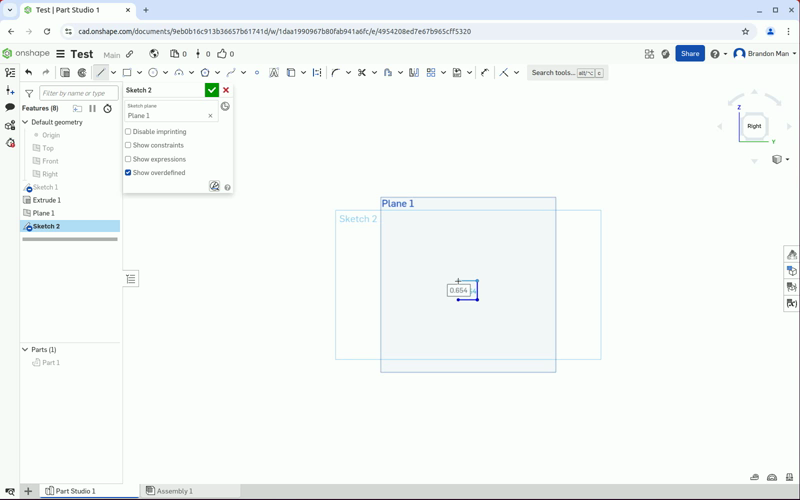
scroll(6)
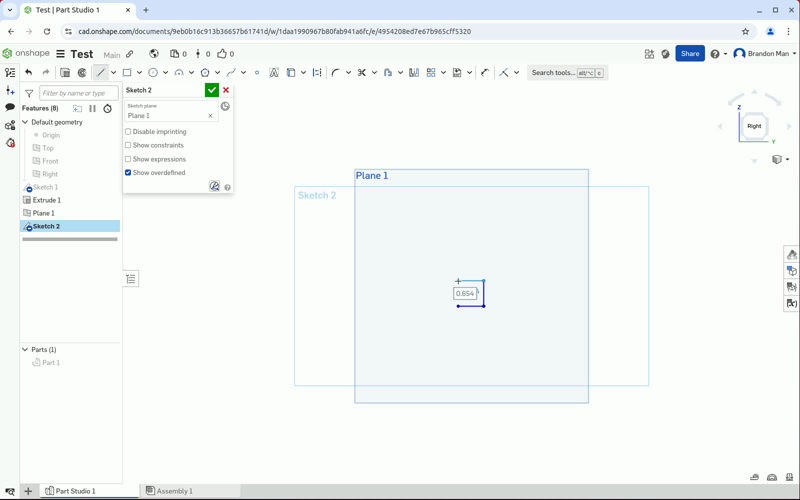
scroll(6)
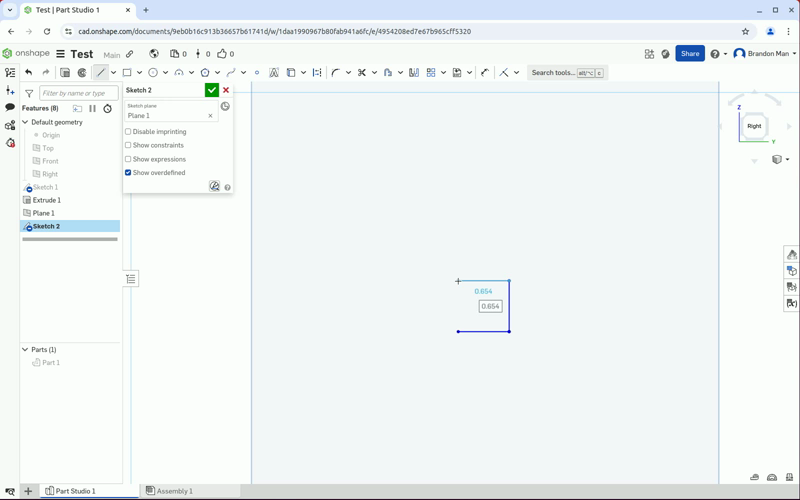
click(458, 280)
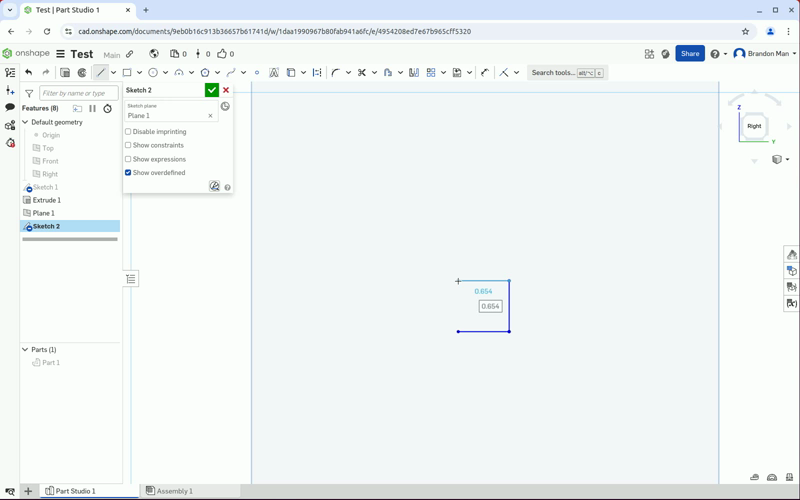
scroll(-6)
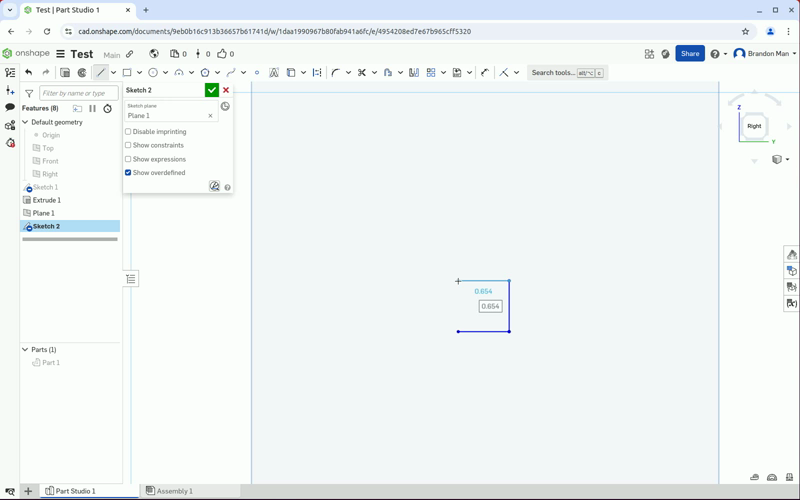
scroll(-6)
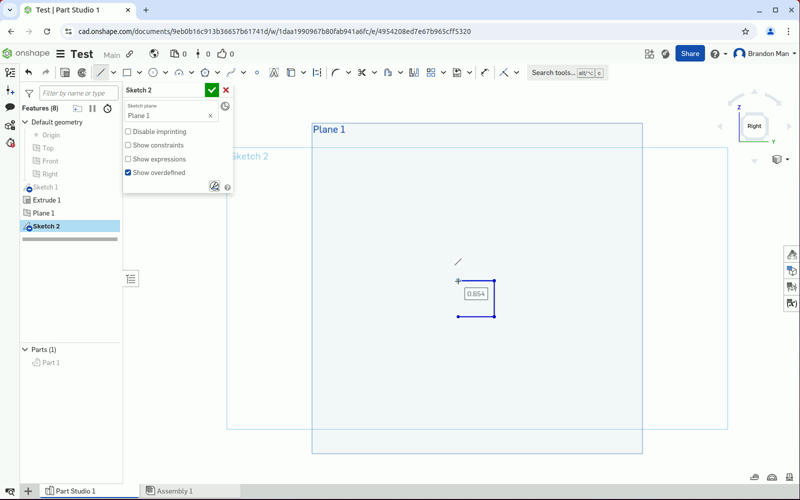
scroll(-6)
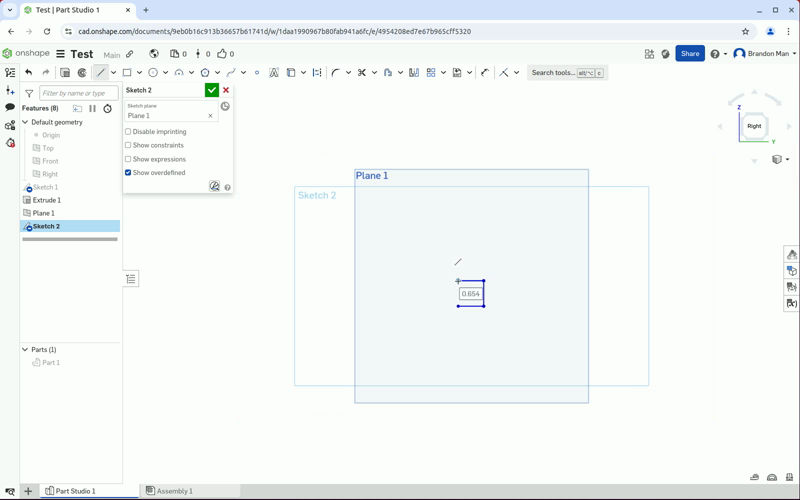
scroll(-6)
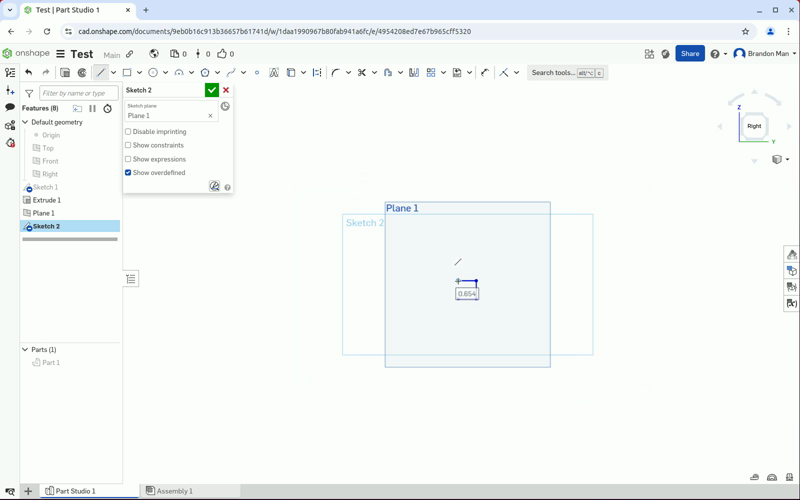
scroll(-6)
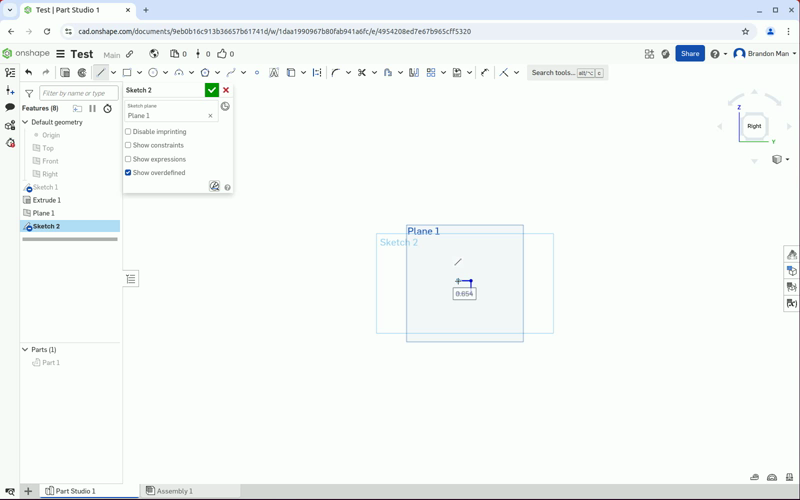
scroll(-6)
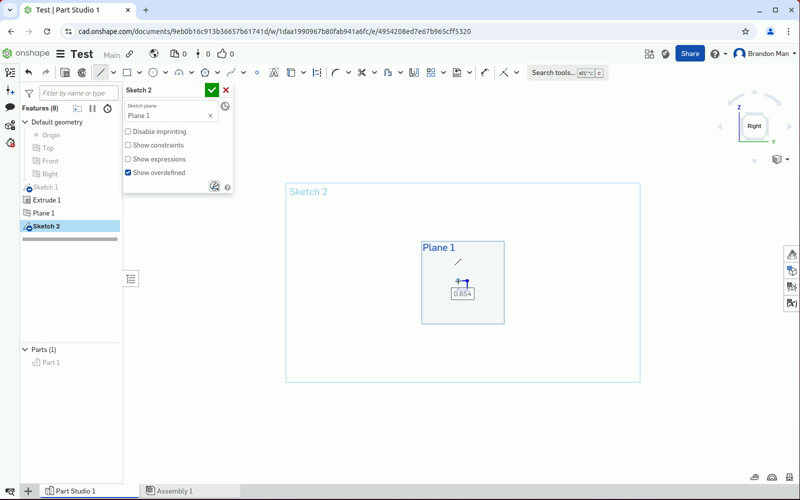
scroll(-6)
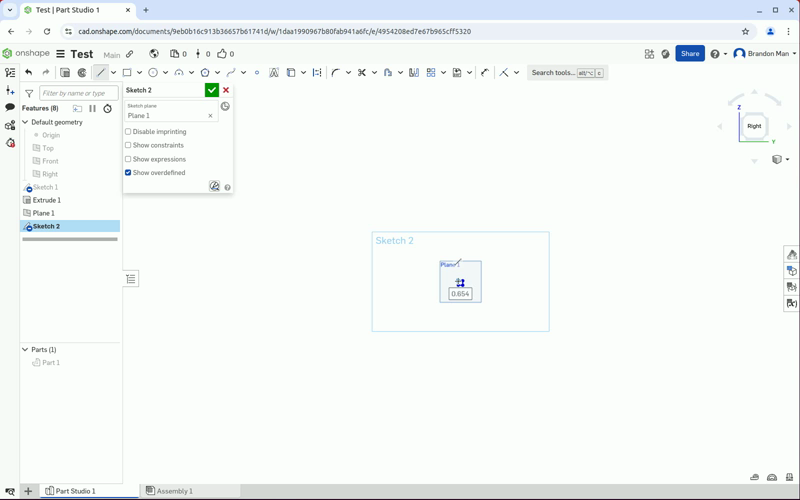
key_up(shift)
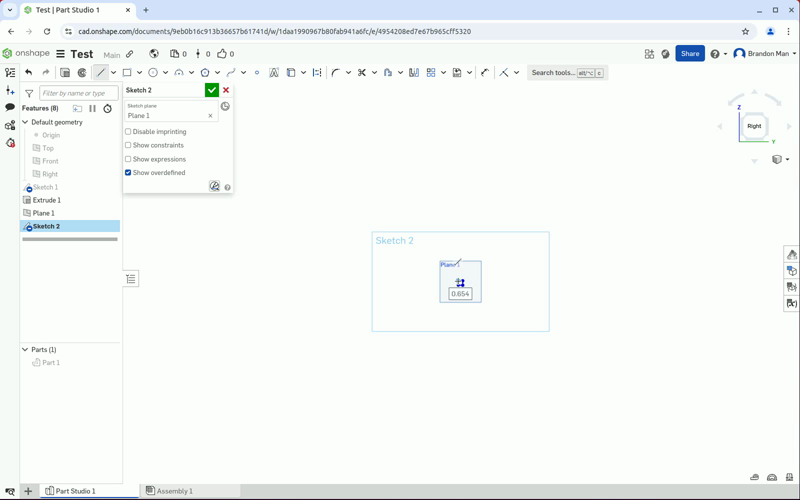
mouse_move(488, 280)
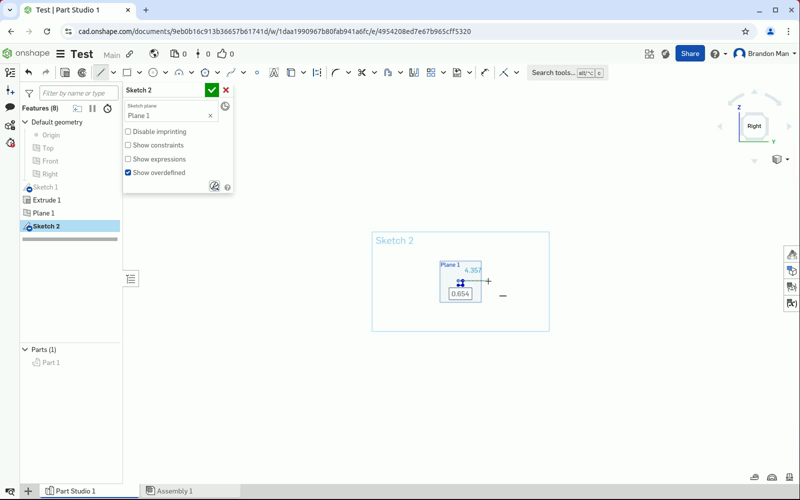
key_down(shift)
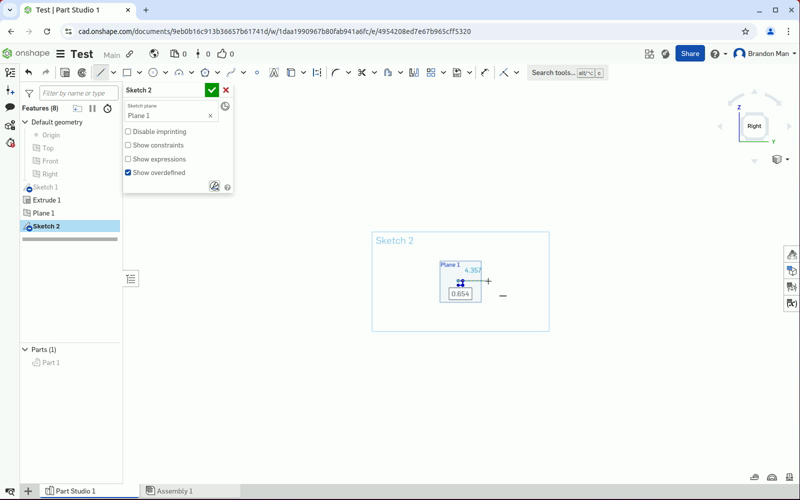
mouse_move(458, 285)
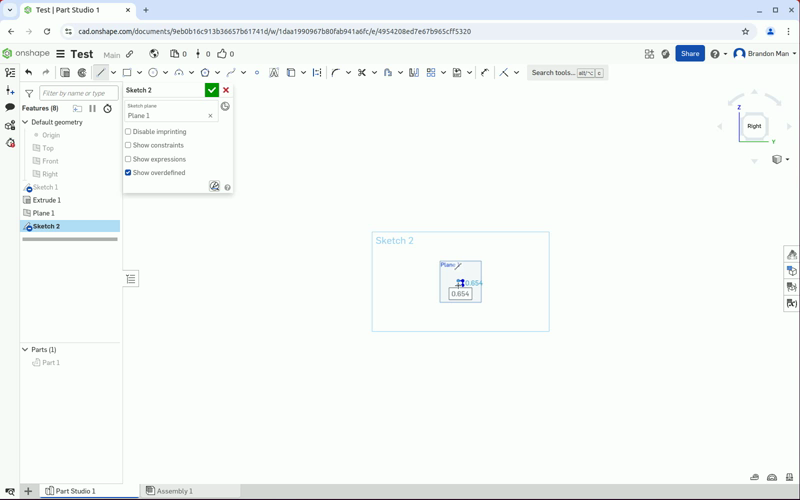
scroll(6)
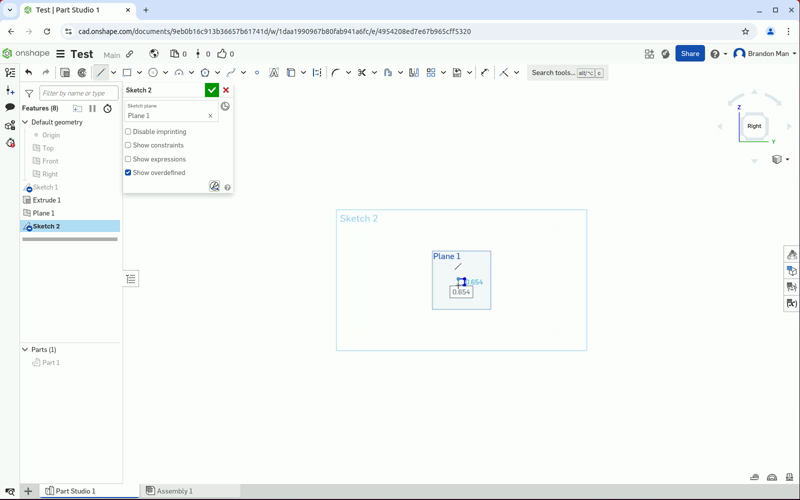
scroll(6)
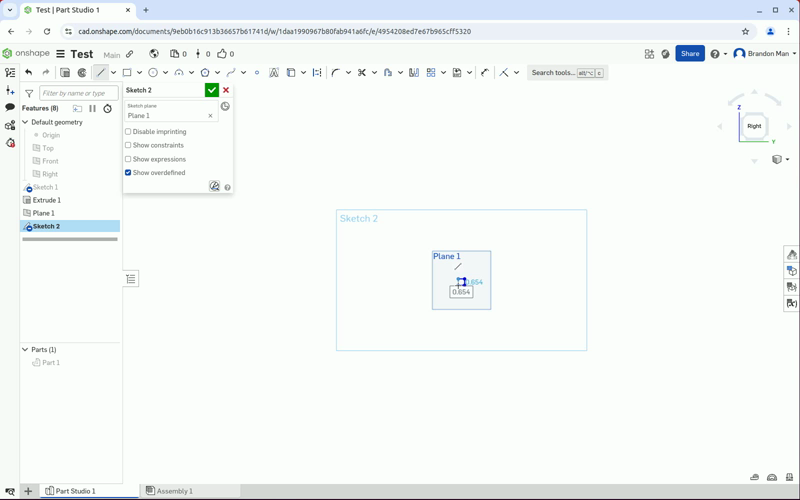
scroll(6)
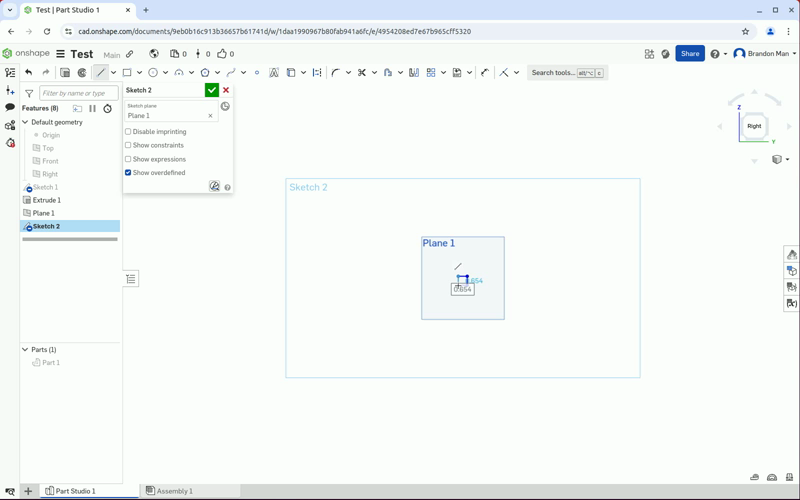
scroll(6)
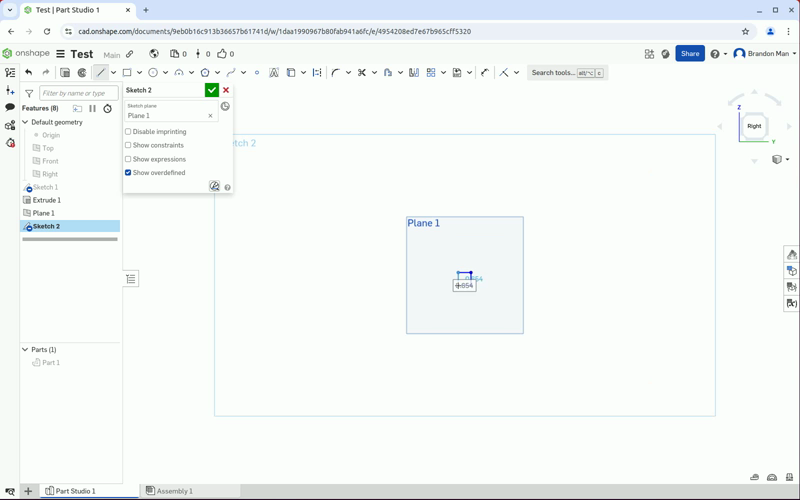
scroll(6)
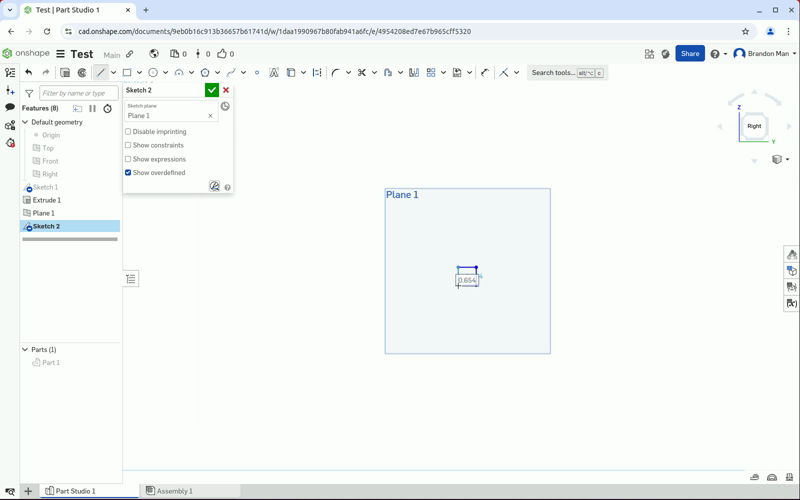
scroll(6)
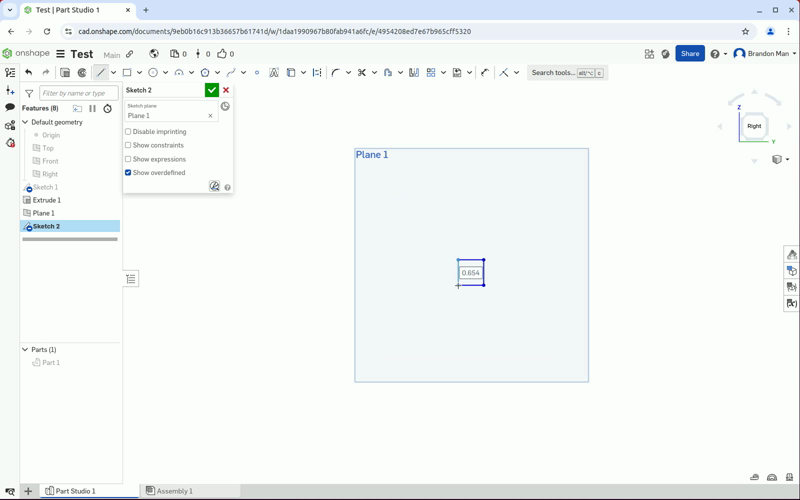
scroll(6)
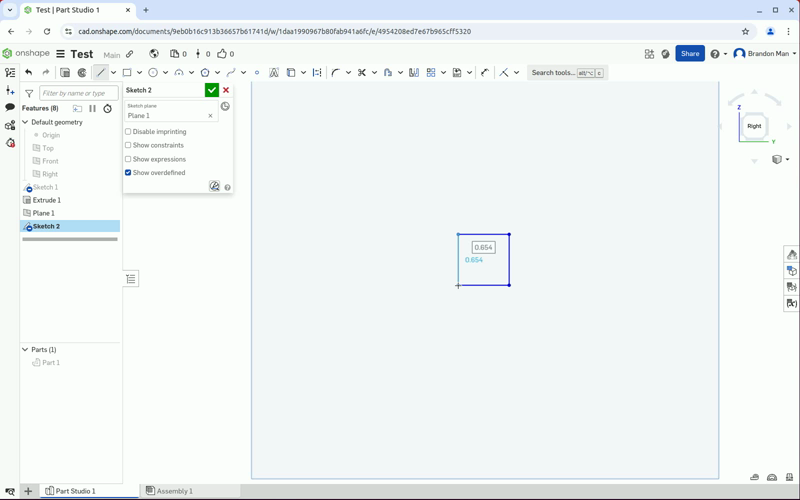
key_up(shift)
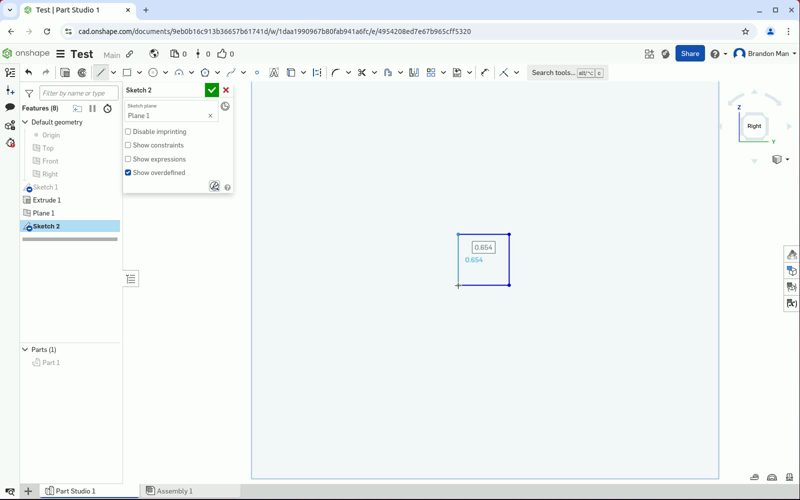
click(458, 285)
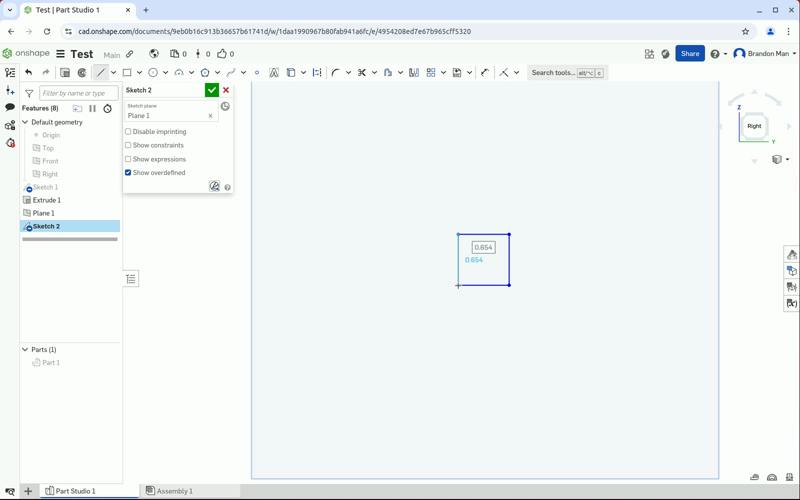
scroll(-6)
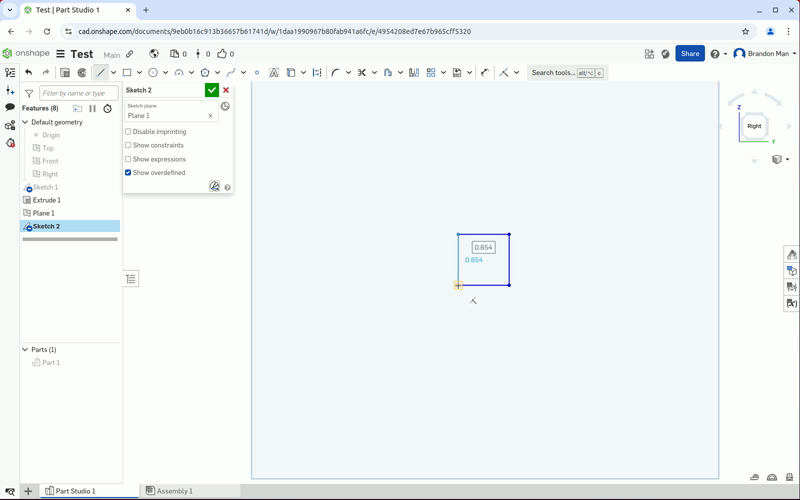
scroll(-6)
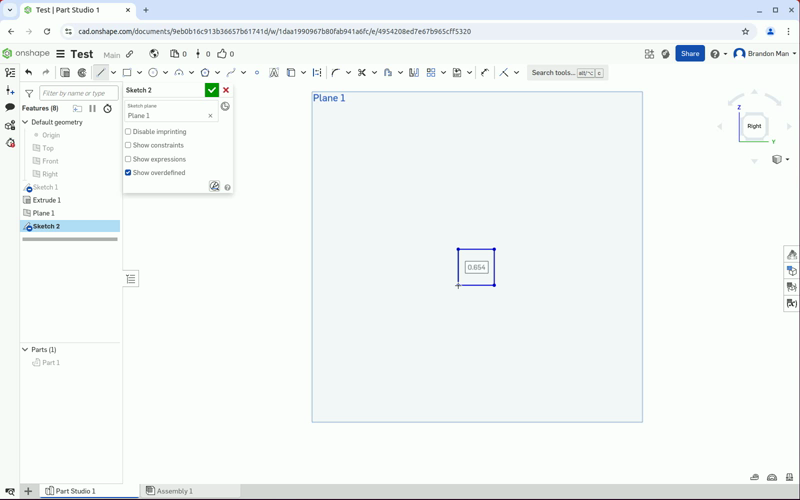
scroll(-6)
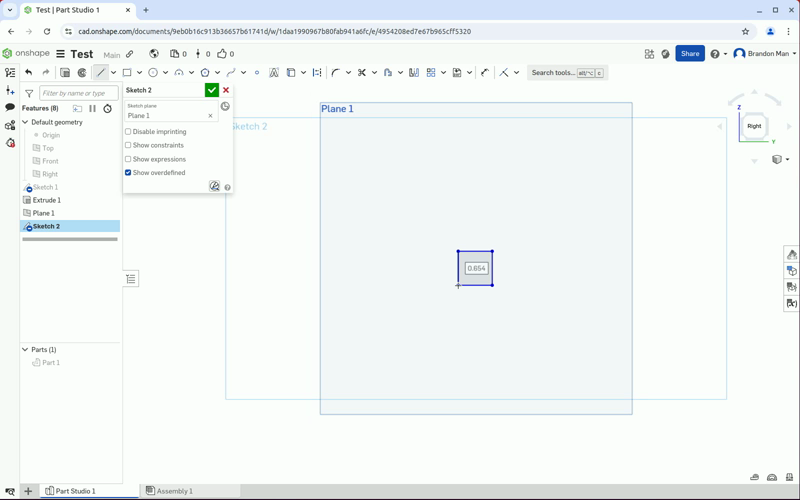
scroll(-6)
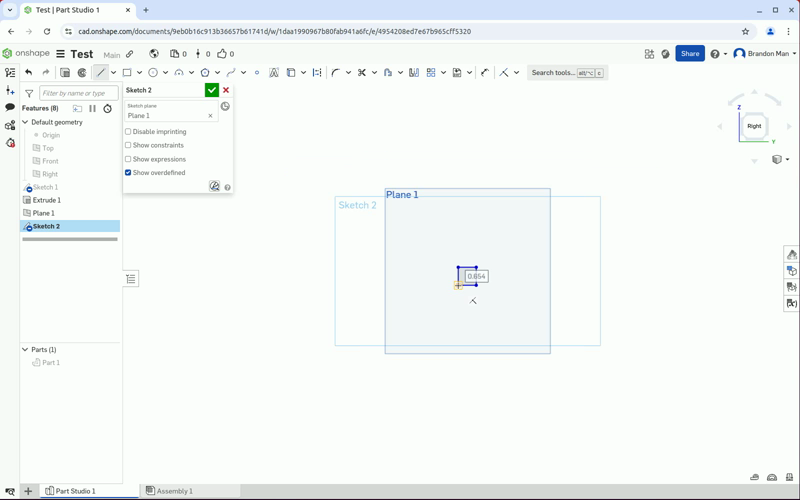
scroll(-6)
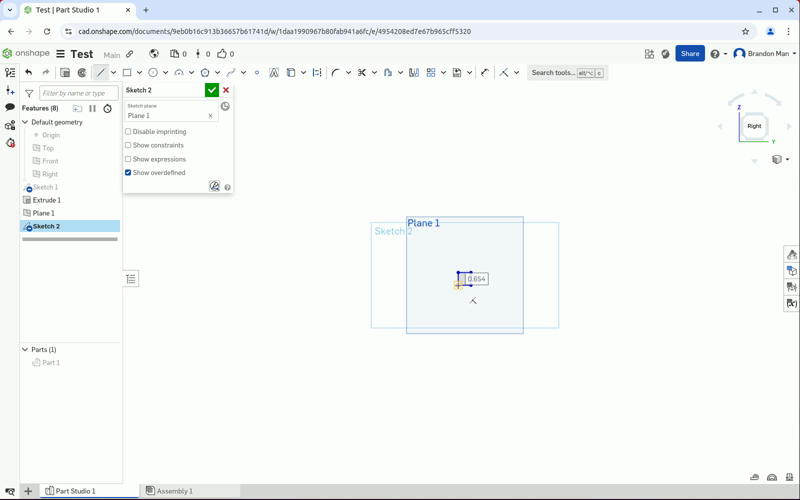
scroll(-6)
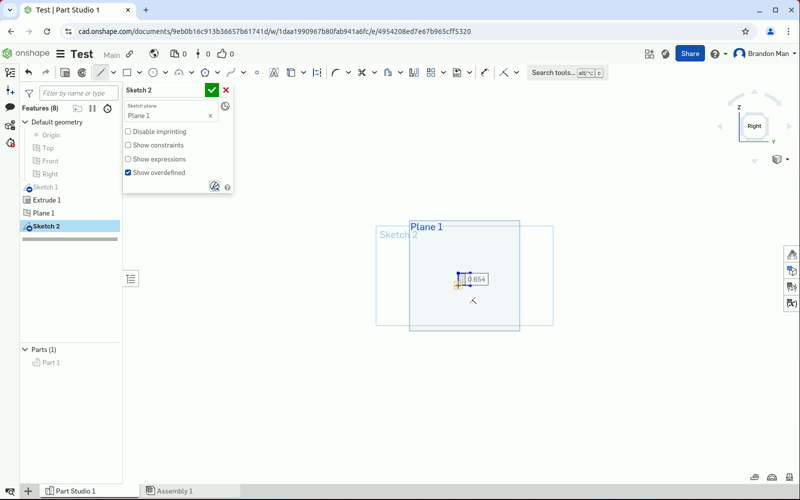
scroll(-6)
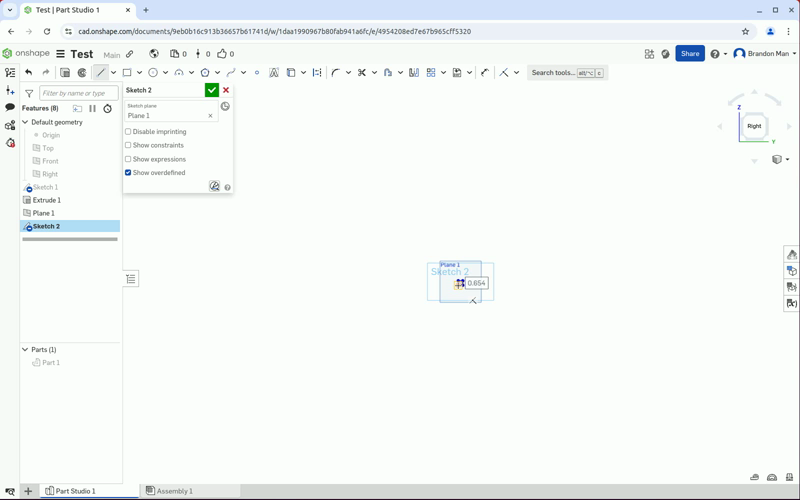
key(esc)
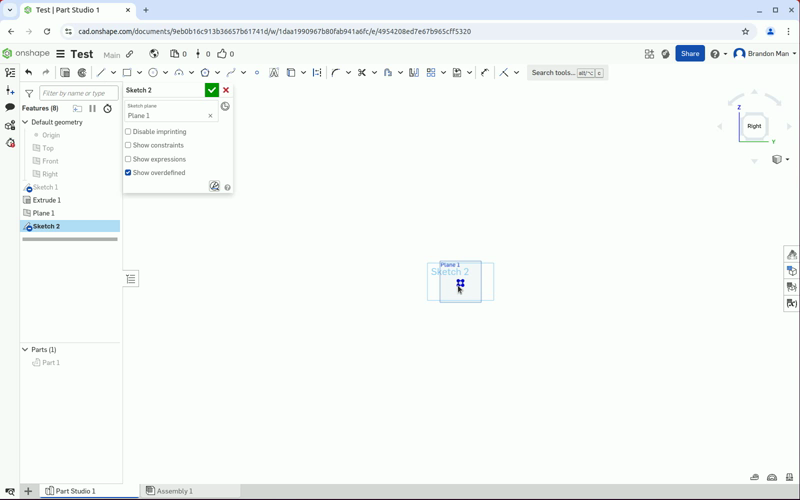
key(l)
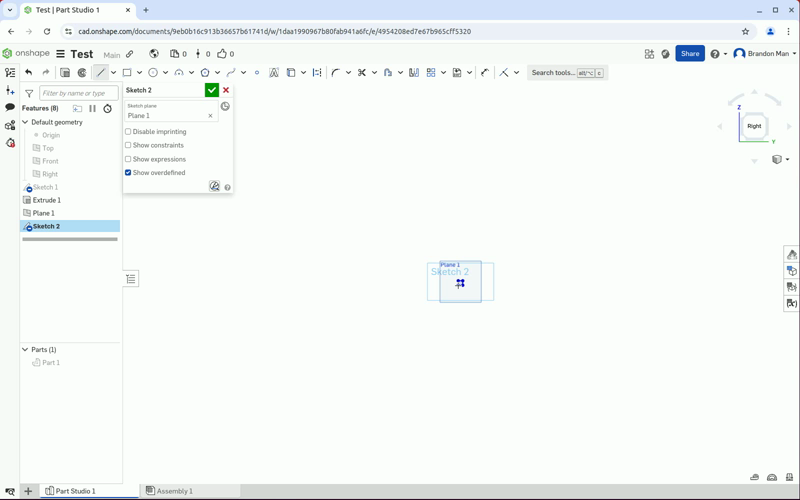
key_down(shift)
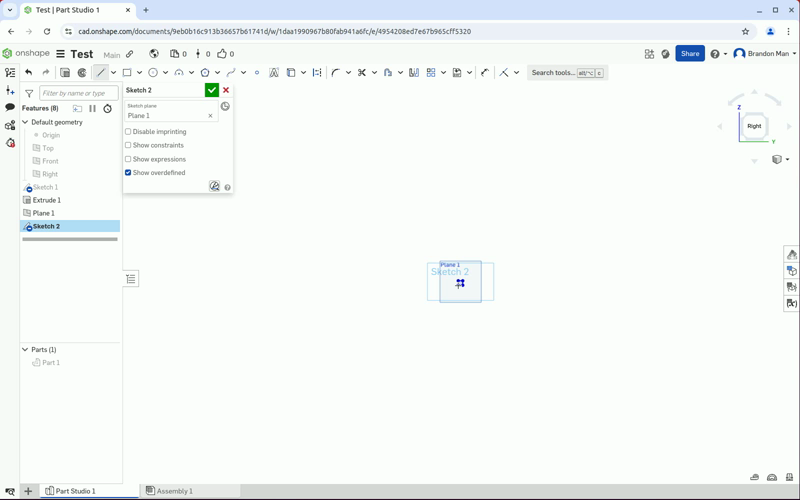
mouse_move(458, 285)
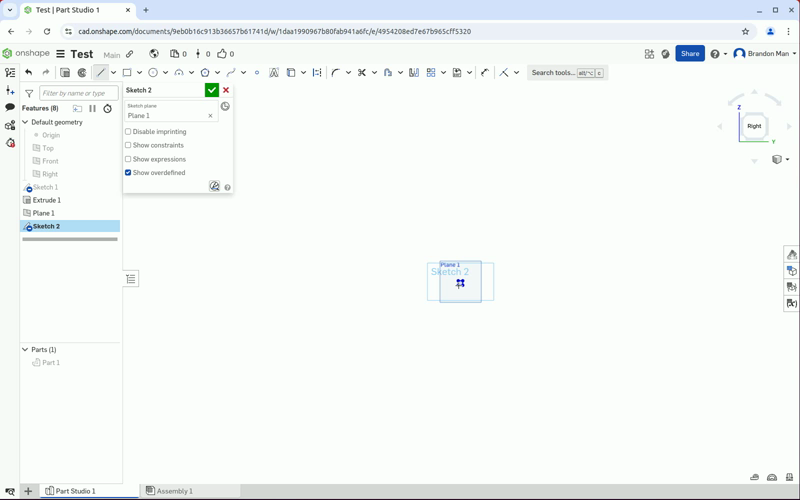
scroll(6)
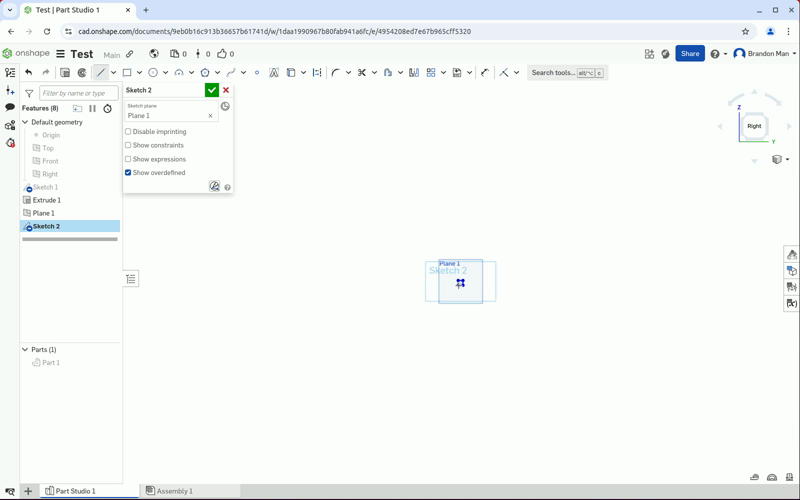
scroll(6)
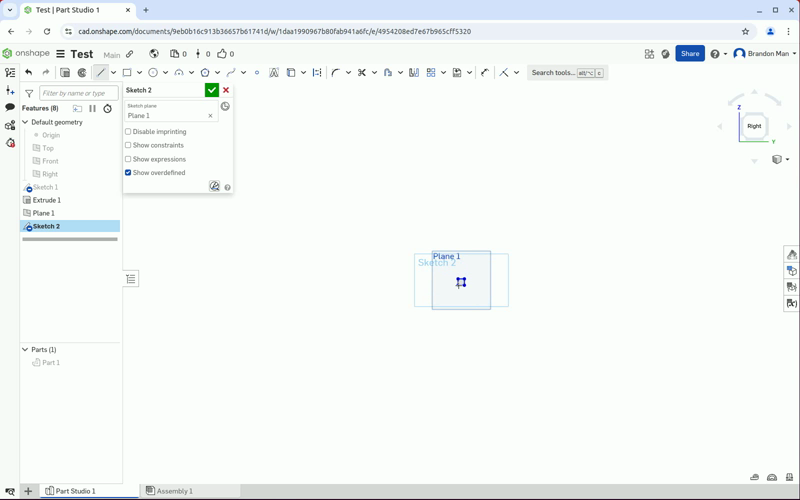
scroll(6)
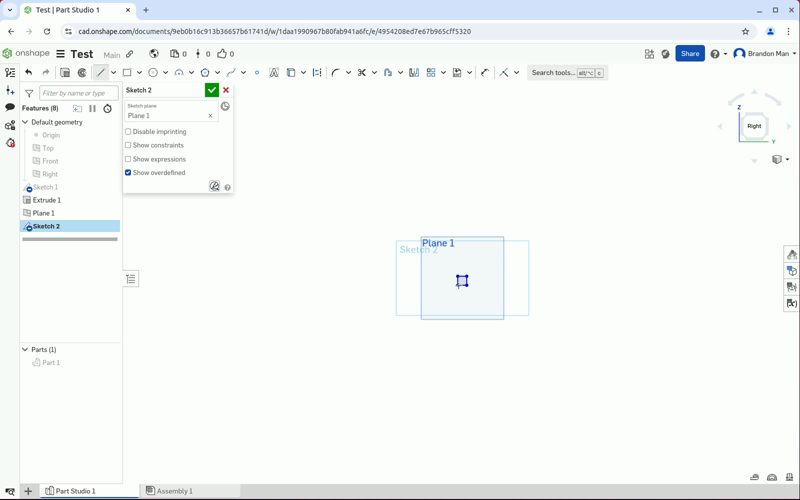
scroll(6)
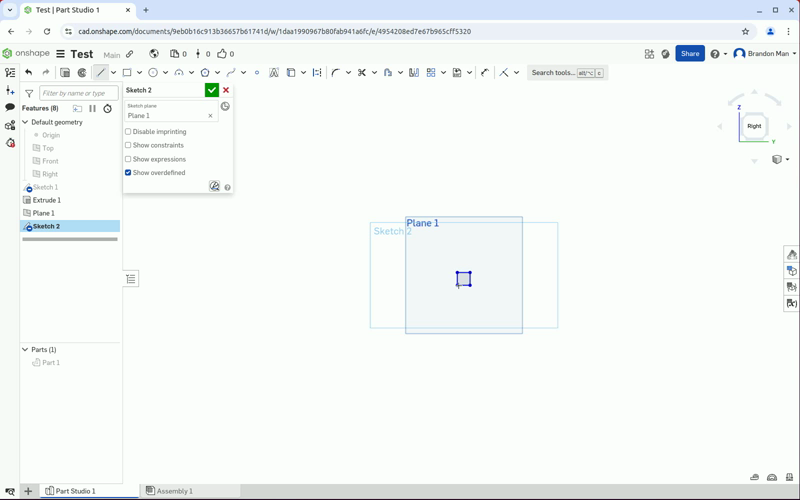
scroll(6)
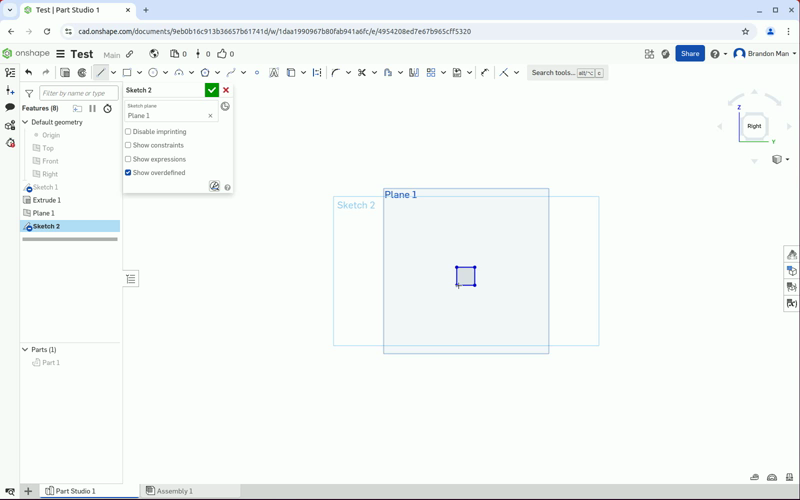
scroll(6)
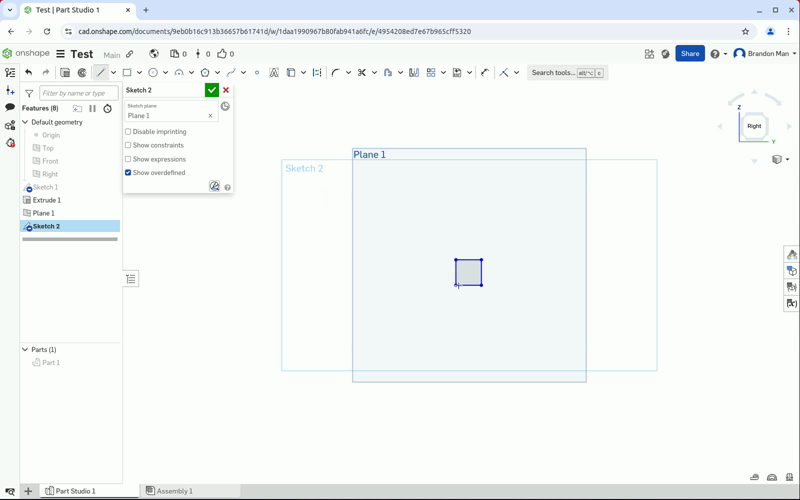
scroll(6)
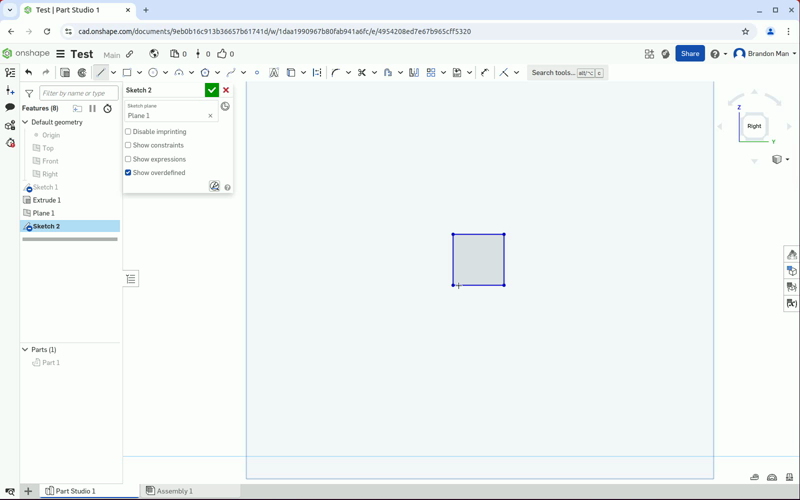
click(458, 285)
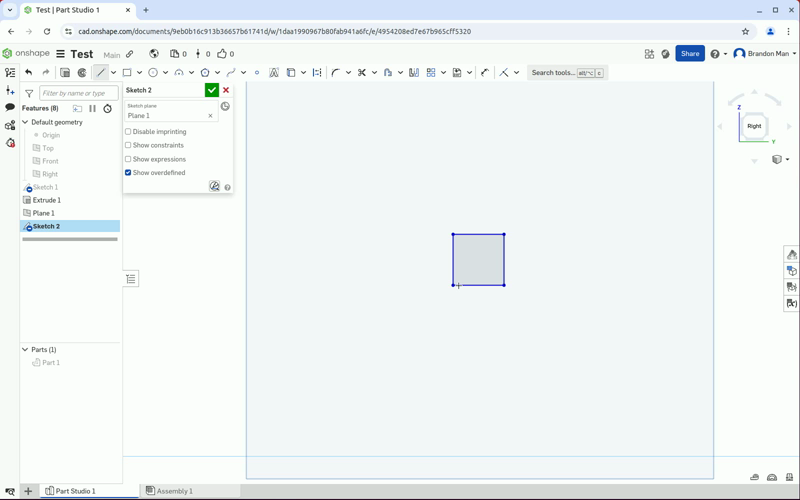
scroll(-6)
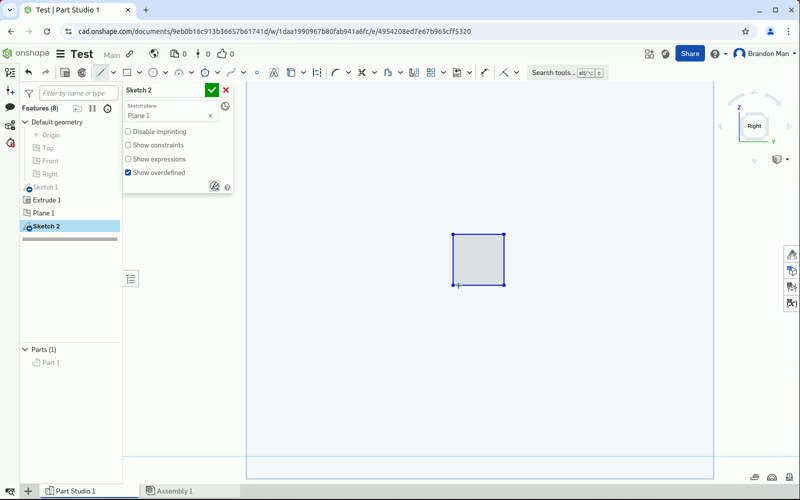
scroll(-6)
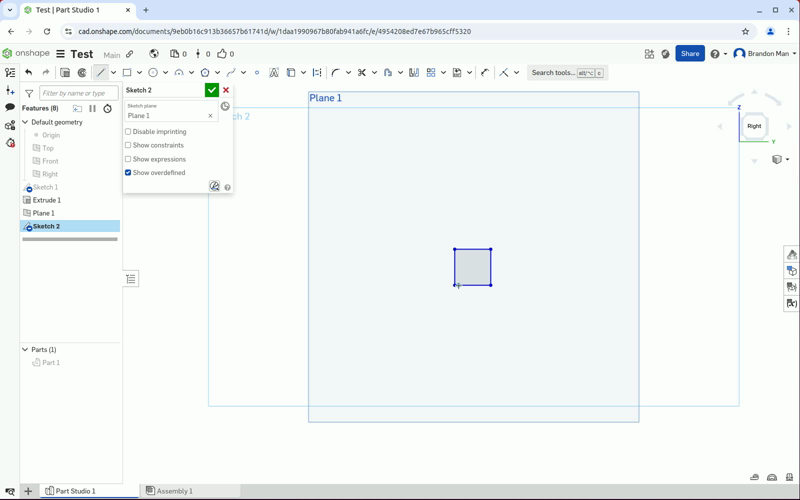
scroll(-6)
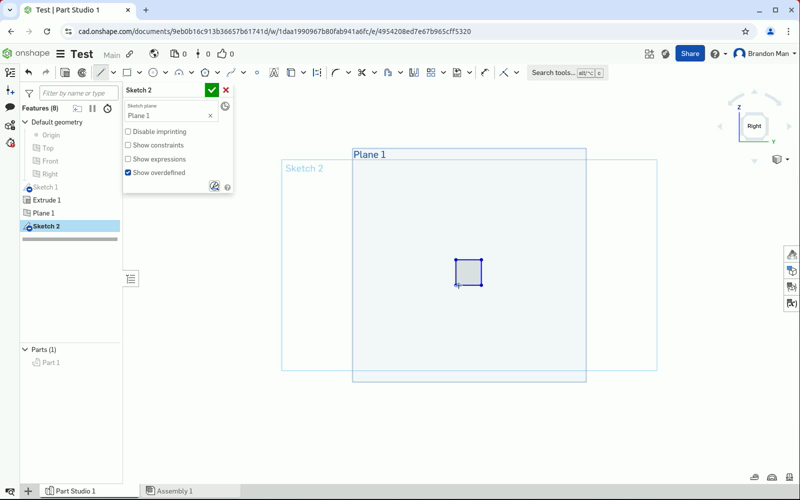
scroll(-6)
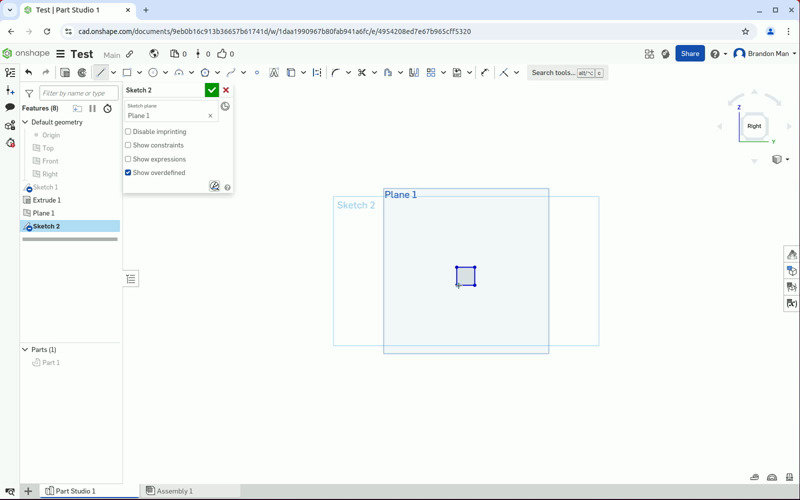
scroll(-6)
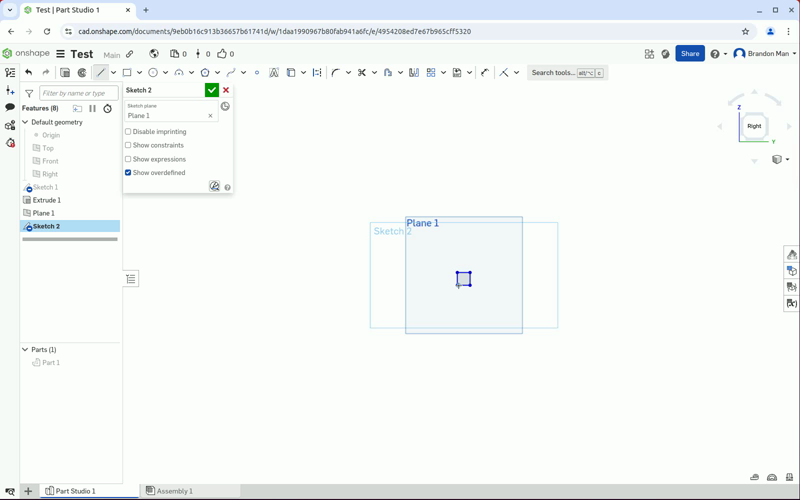
scroll(-6)
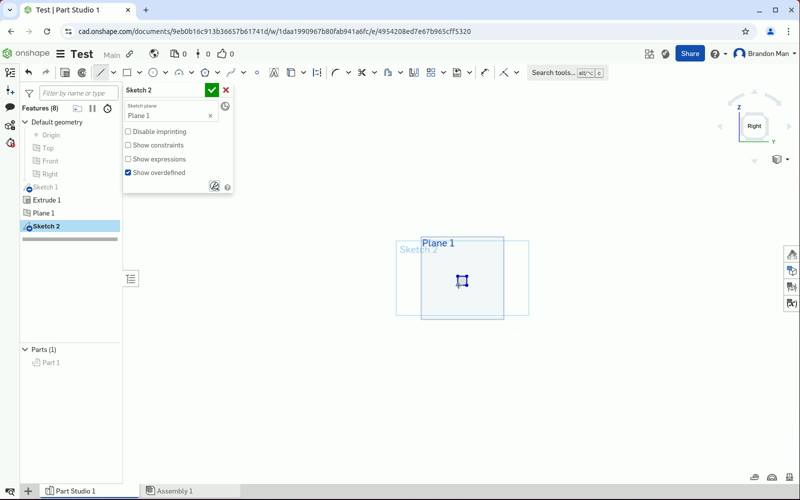
scroll(-6)
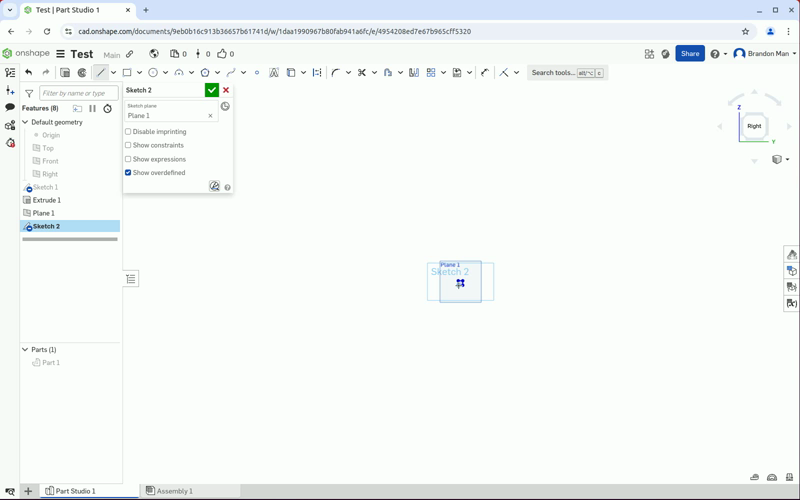
key_up(shift)
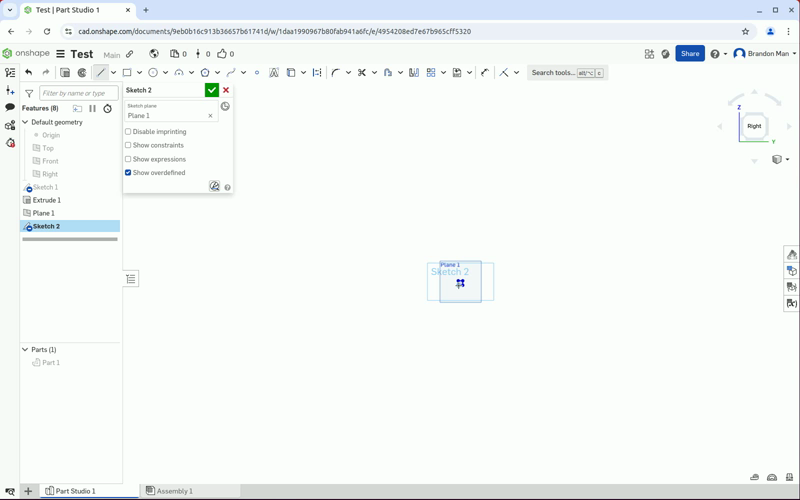
key_down(shift)
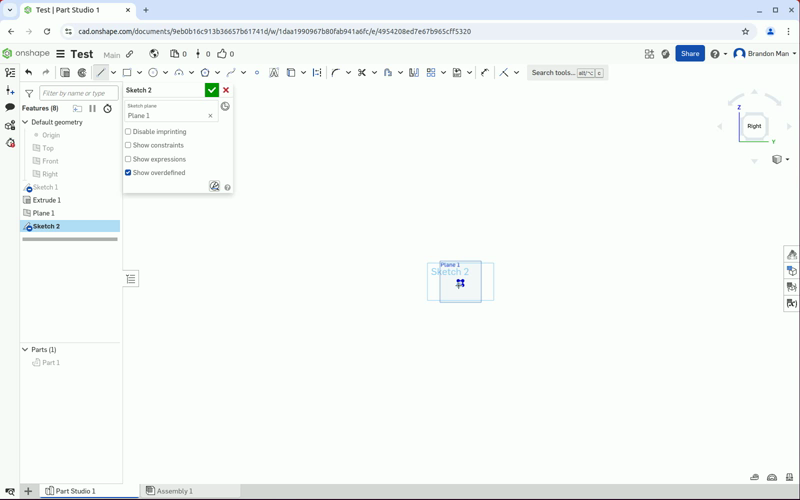
mouse_move(488, 285)
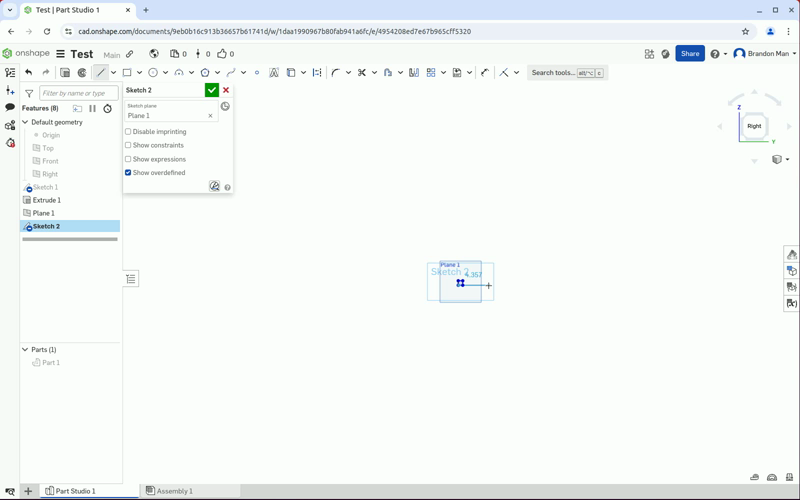
mouse_move(462, 285)
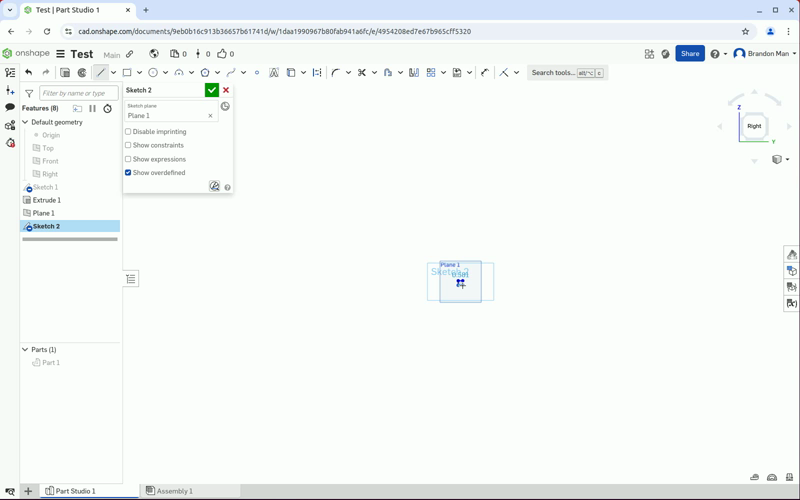
scroll(6)
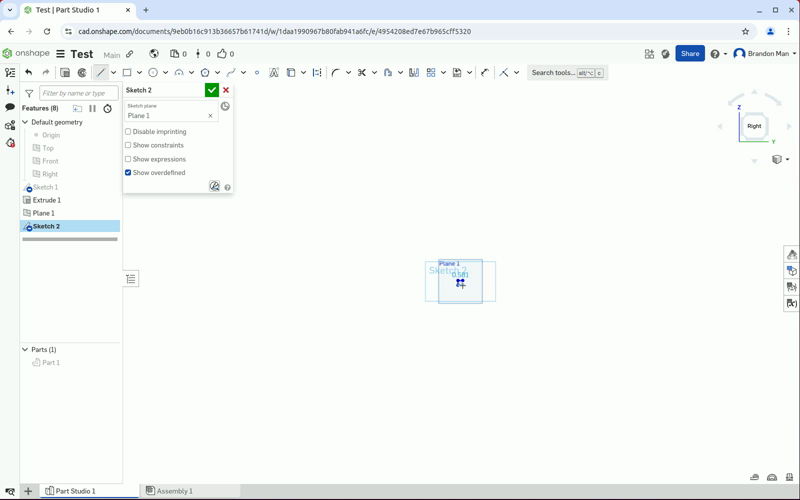
scroll(6)
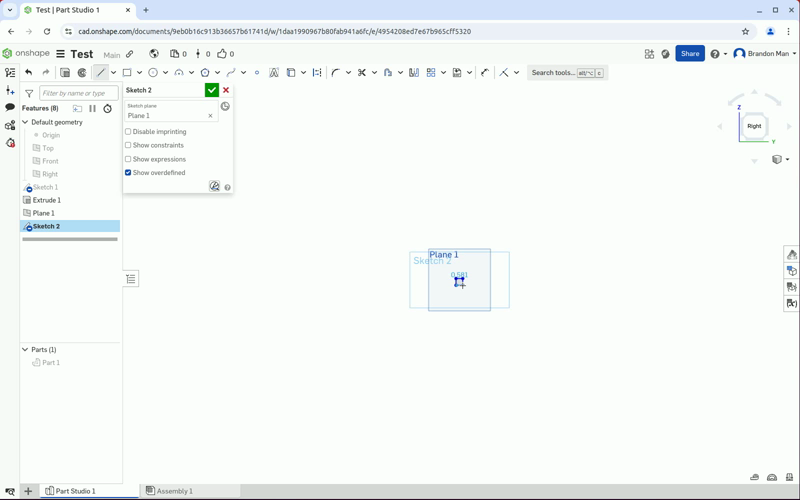
scroll(6)
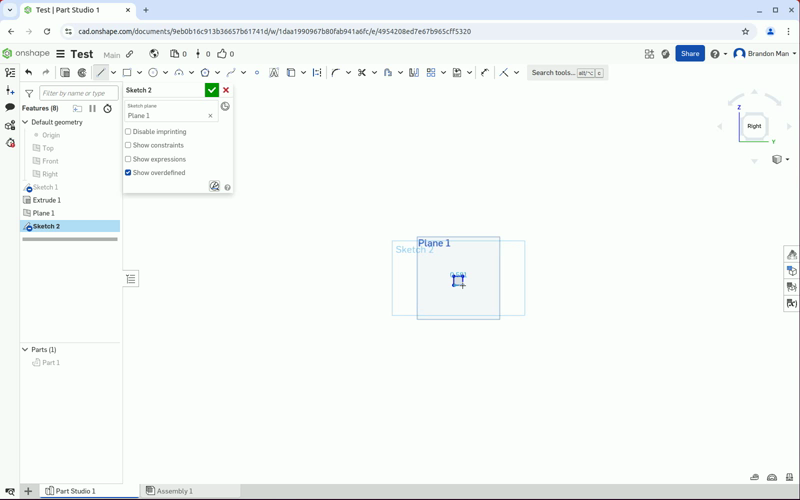
scroll(6)
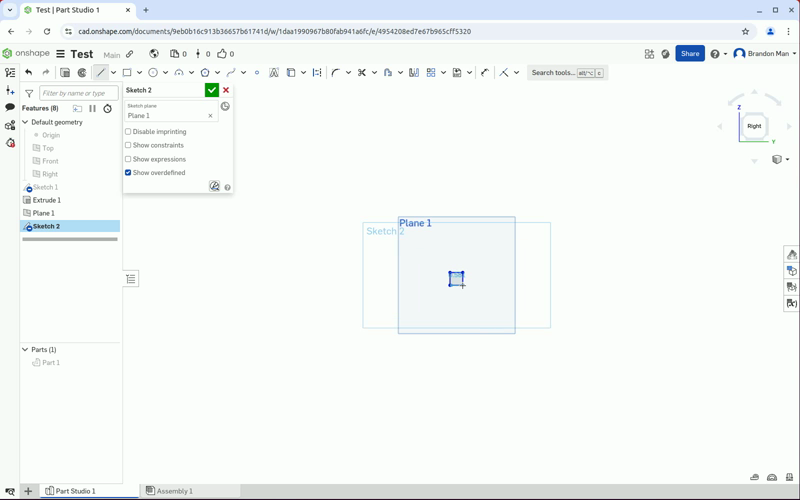
scroll(6)
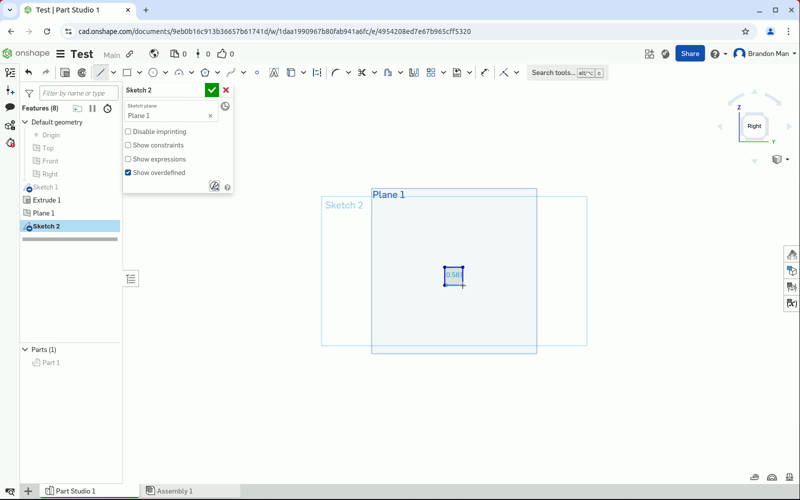
scroll(6)
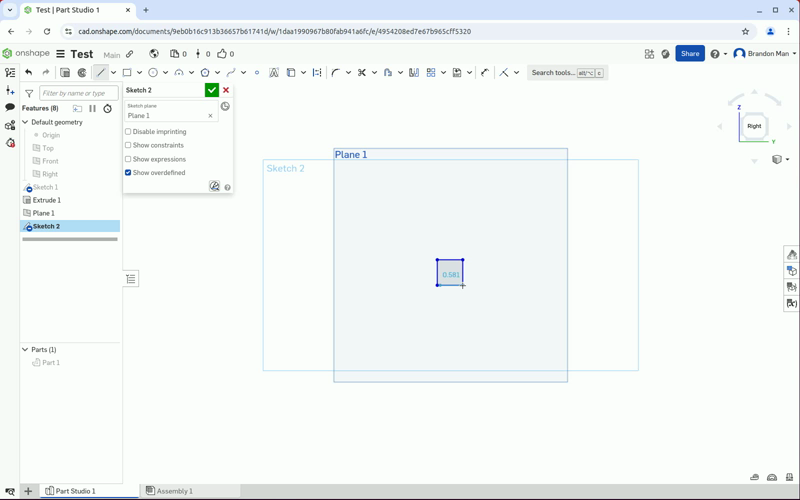
scroll(6)
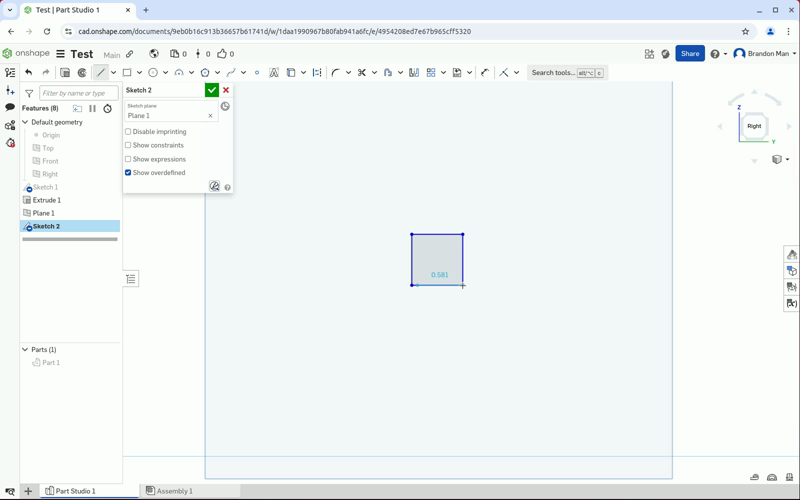
click(462, 285)
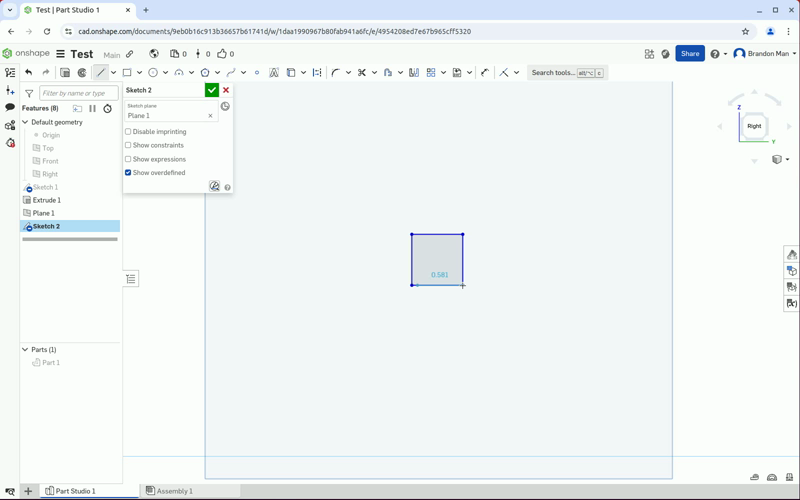
scroll(-6)
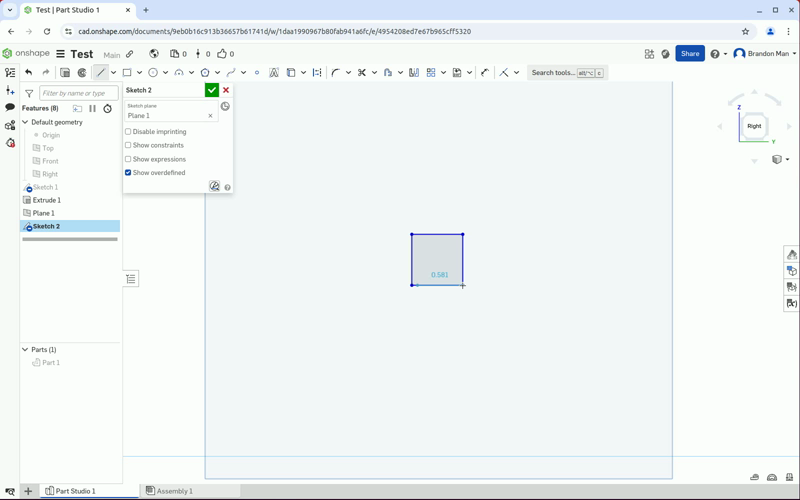
scroll(-6)
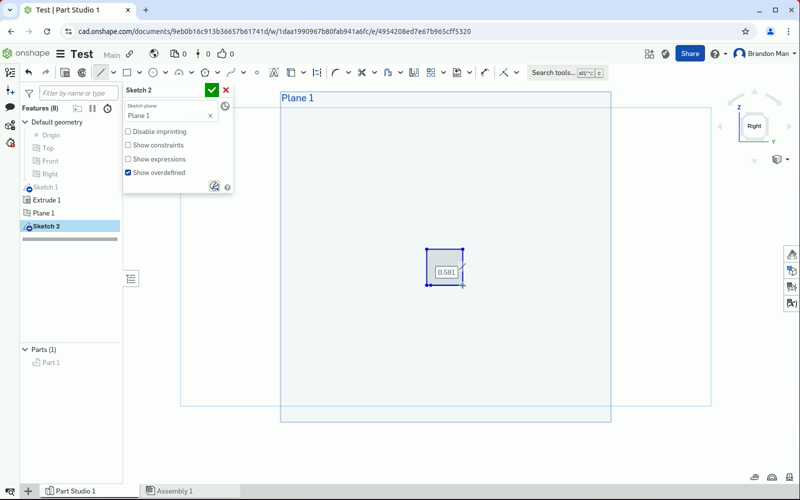
scroll(-6)
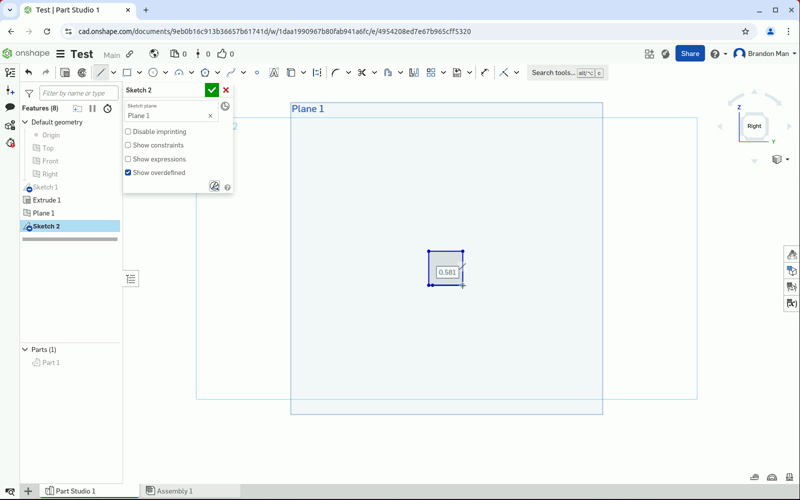
scroll(-6)
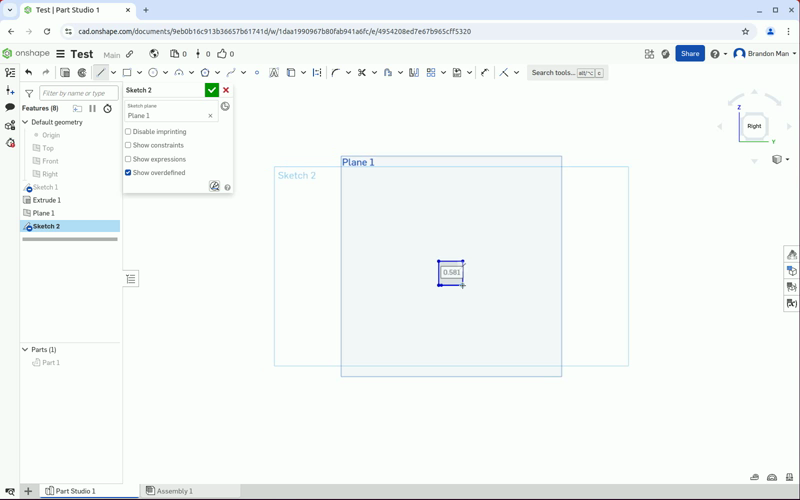
scroll(-6)
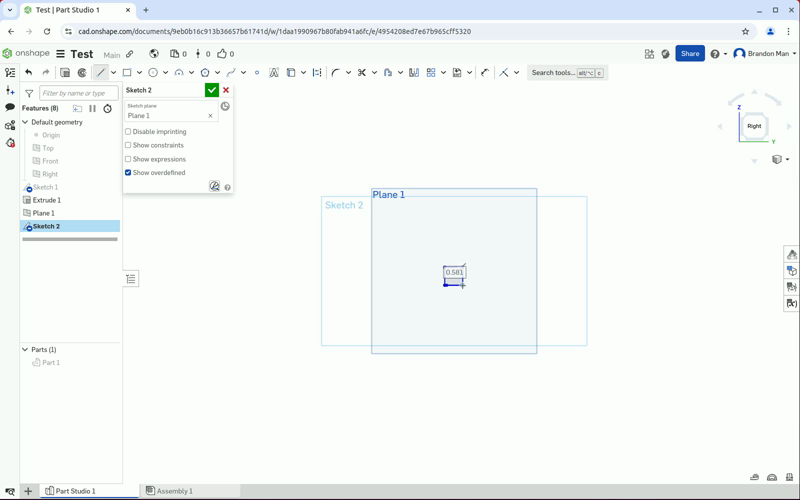
scroll(-6)
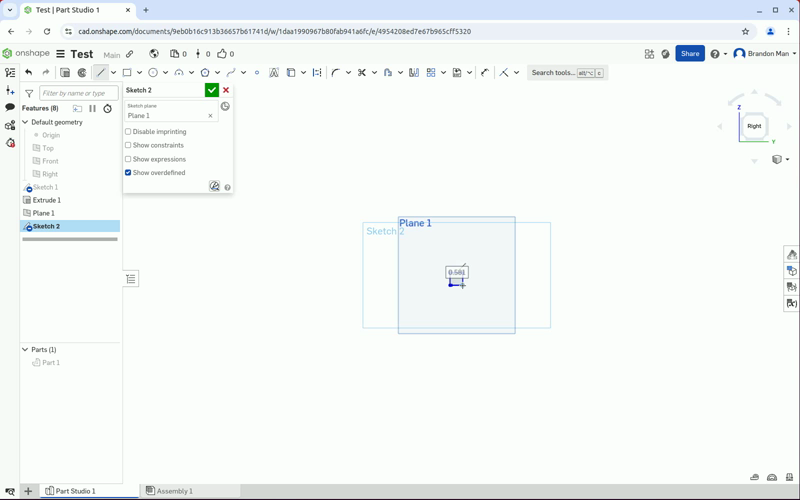
scroll(-6)
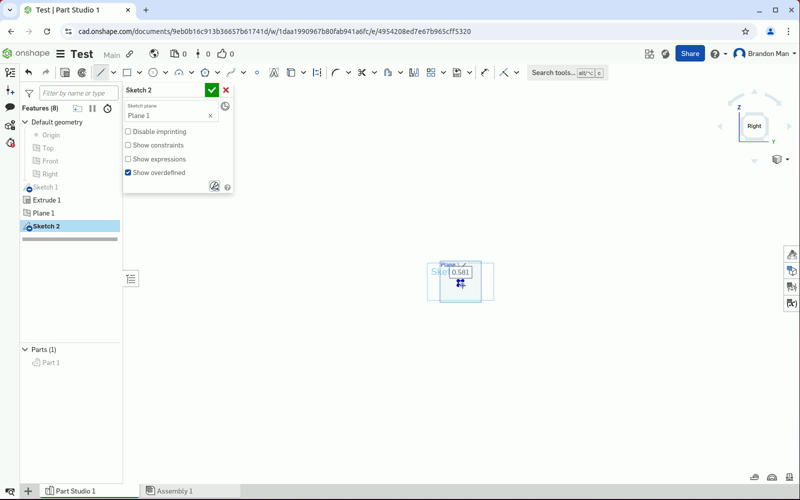
key_up(shift)
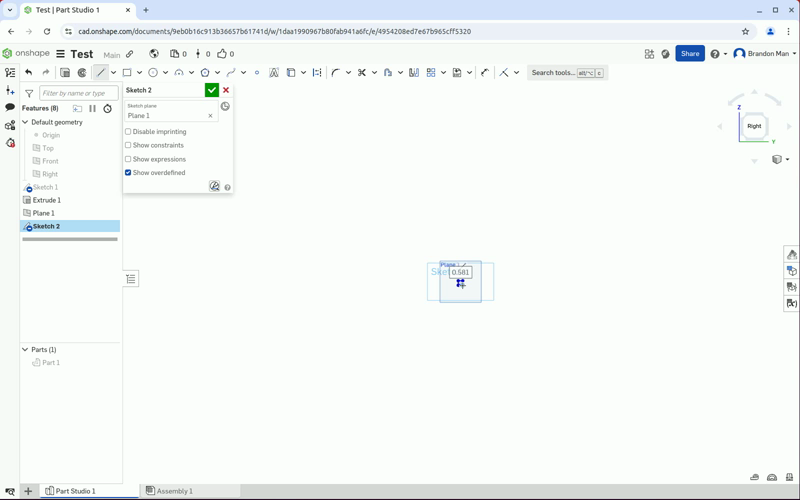
key_down(shift)
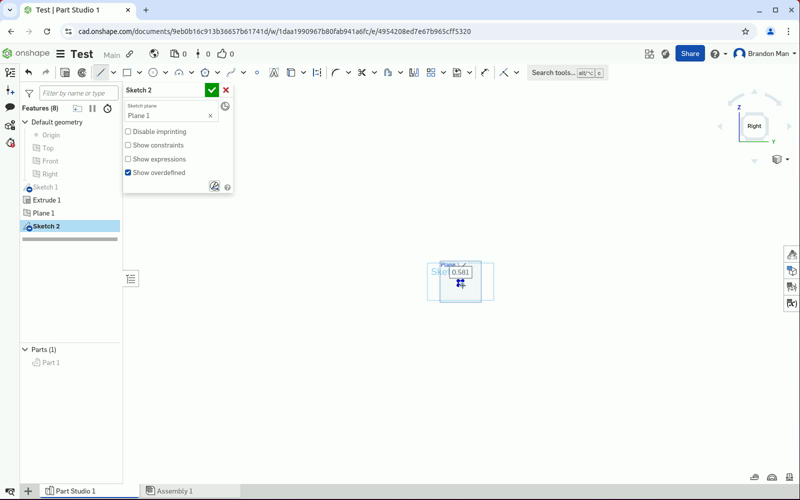
mouse_move(492, 285)
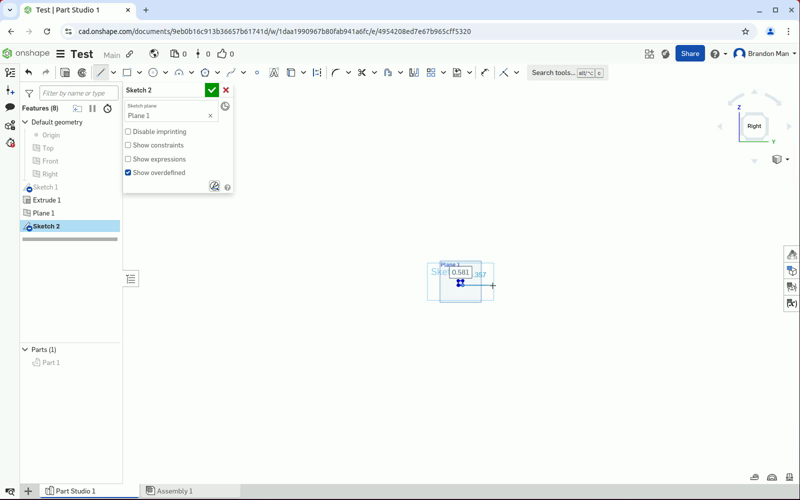
mouse_move(462, 280)
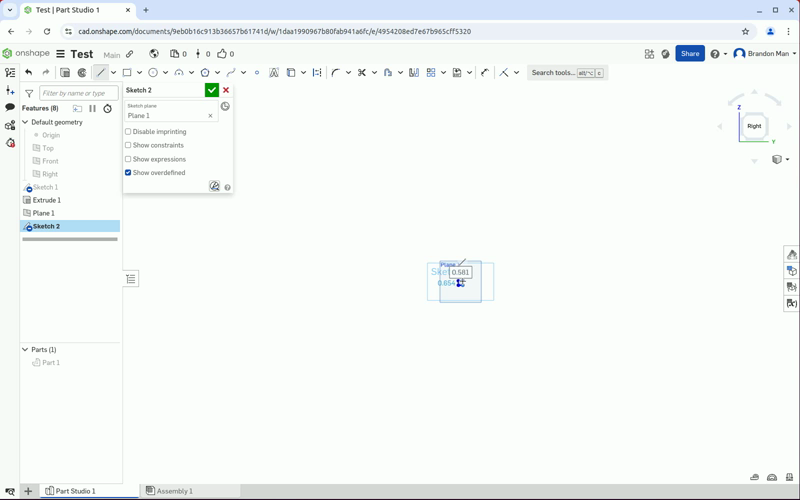
scroll(6)
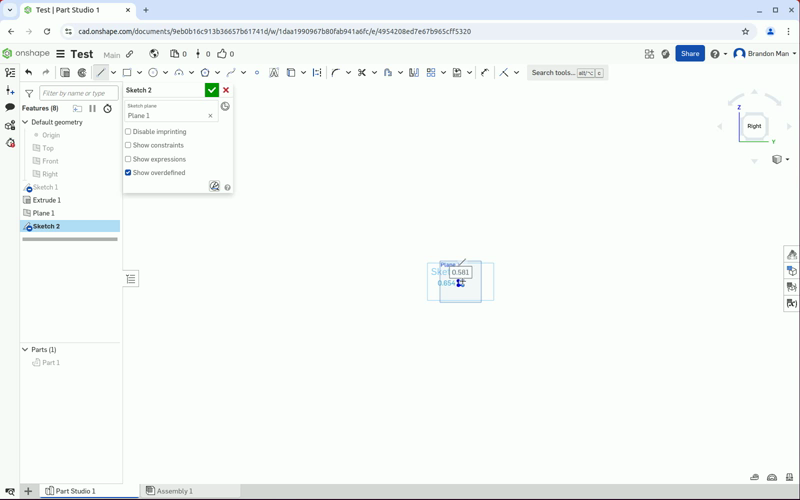
scroll(6)
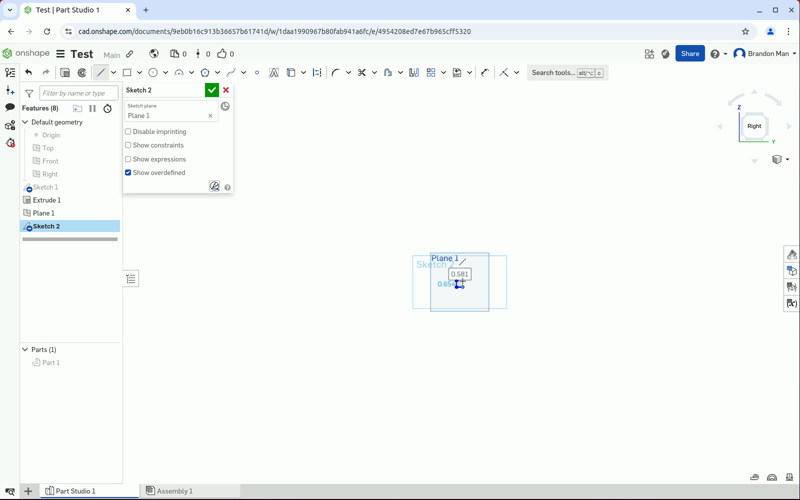
scroll(6)
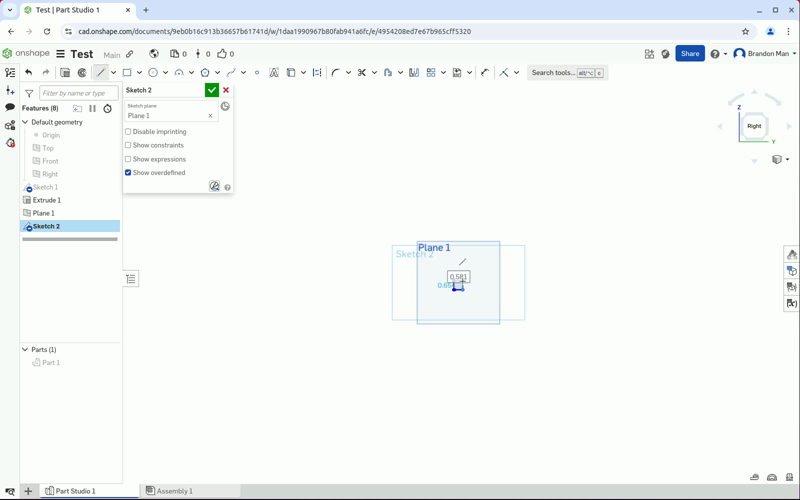
scroll(6)
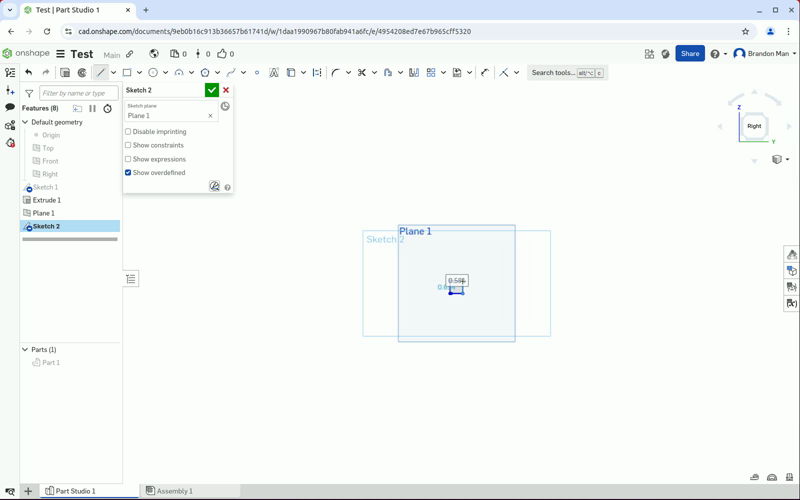
scroll(6)
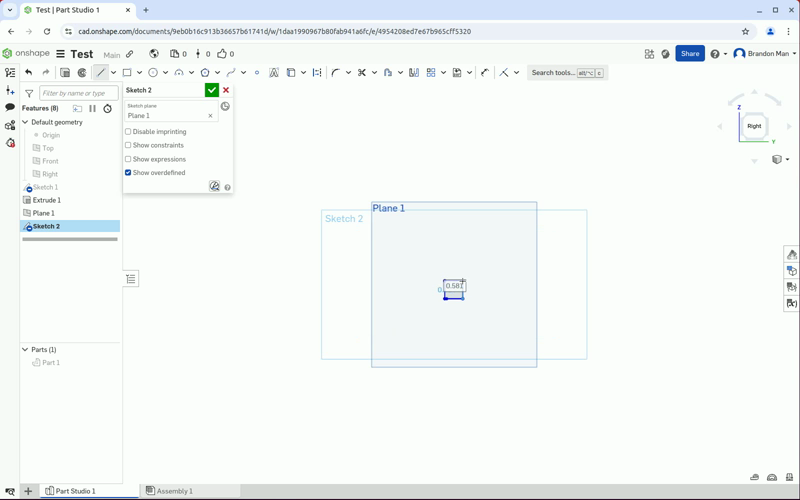
scroll(6)
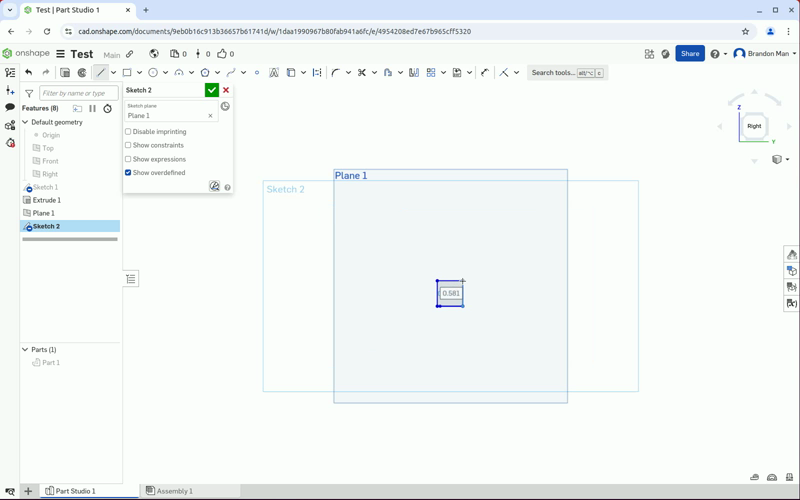
scroll(6)
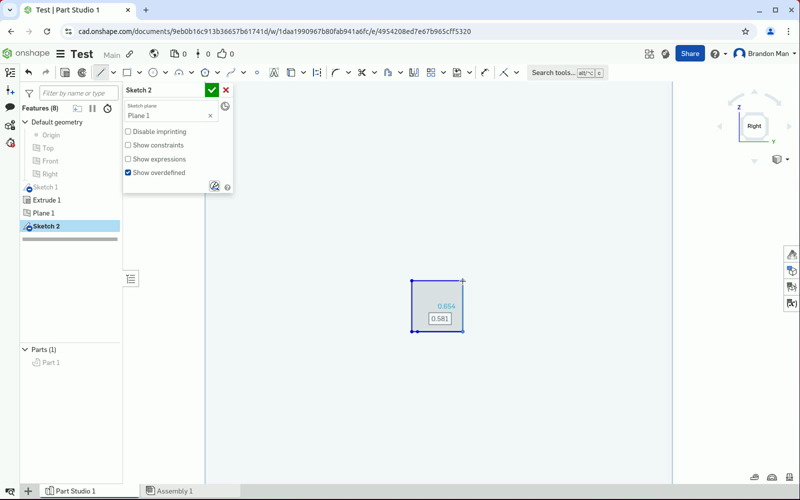
click(462, 280)
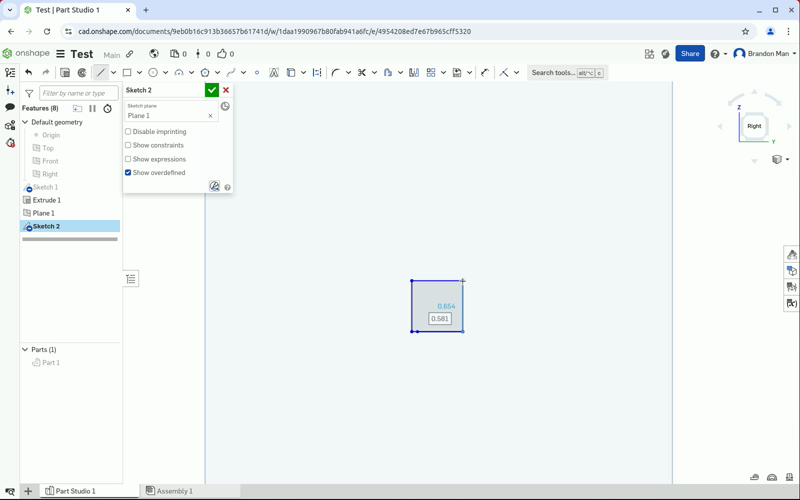
scroll(-6)
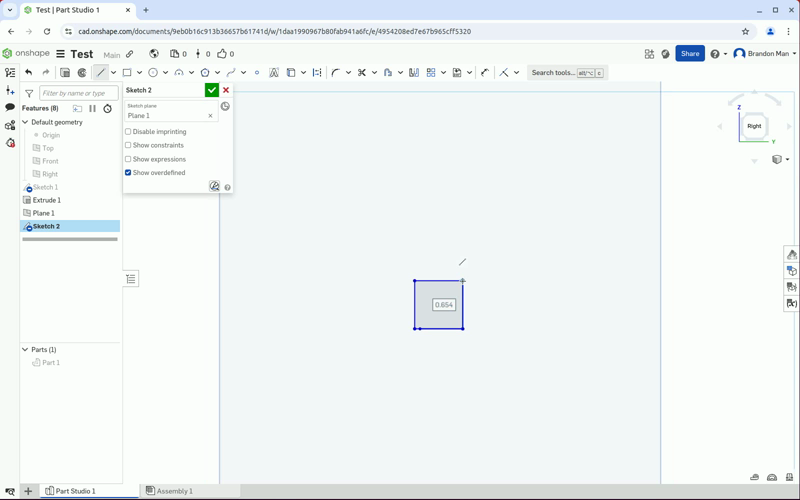
scroll(-6)
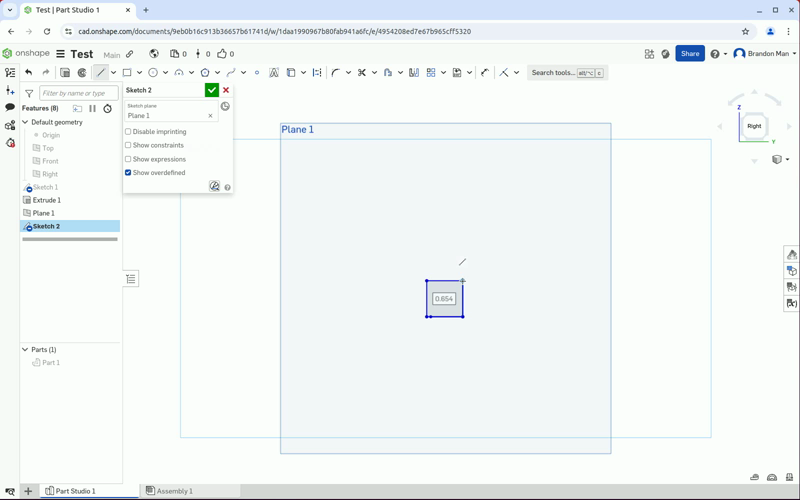
scroll(-6)
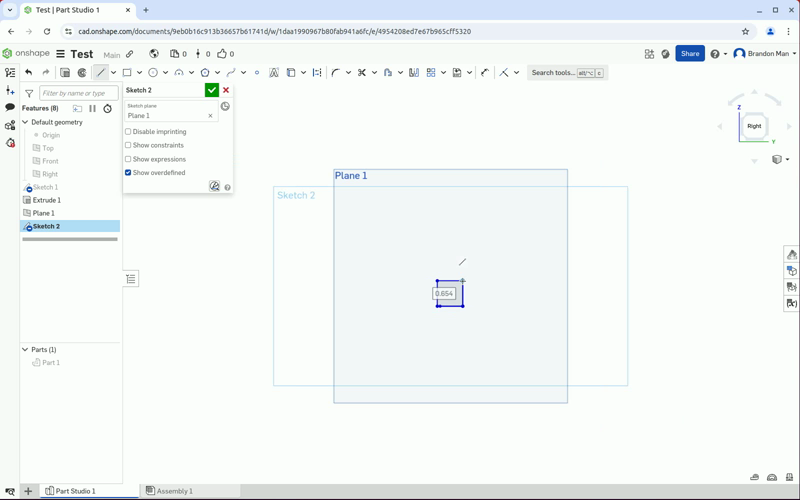
scroll(-6)
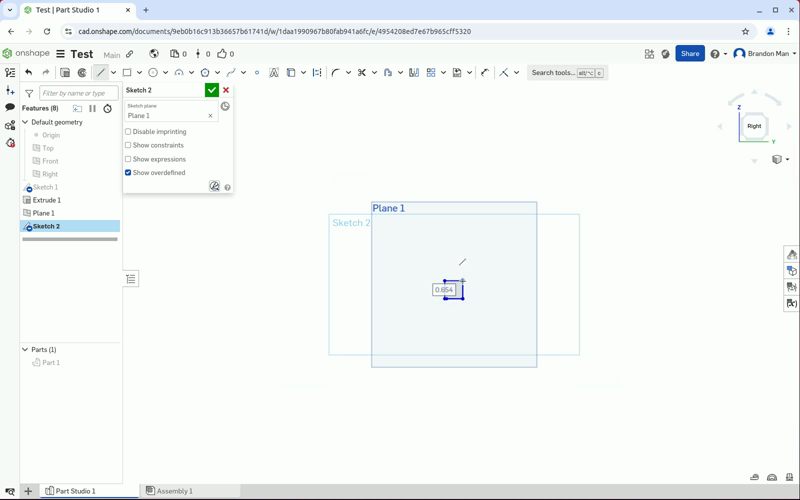
scroll(-6)
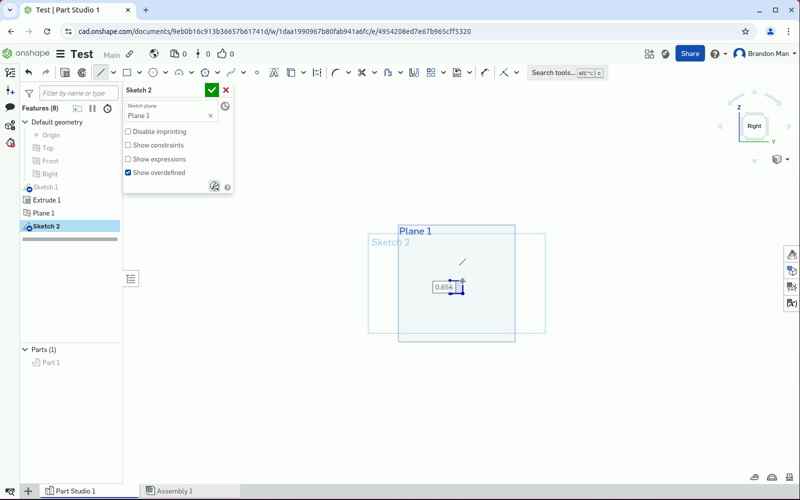
scroll(-6)
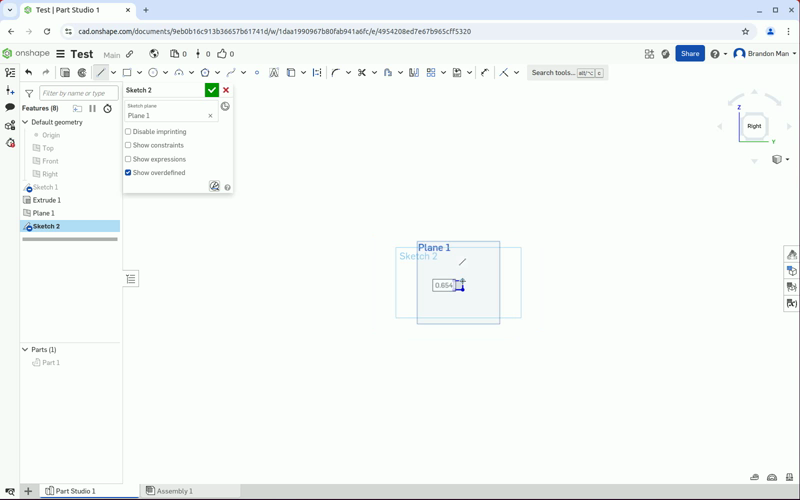
scroll(-6)
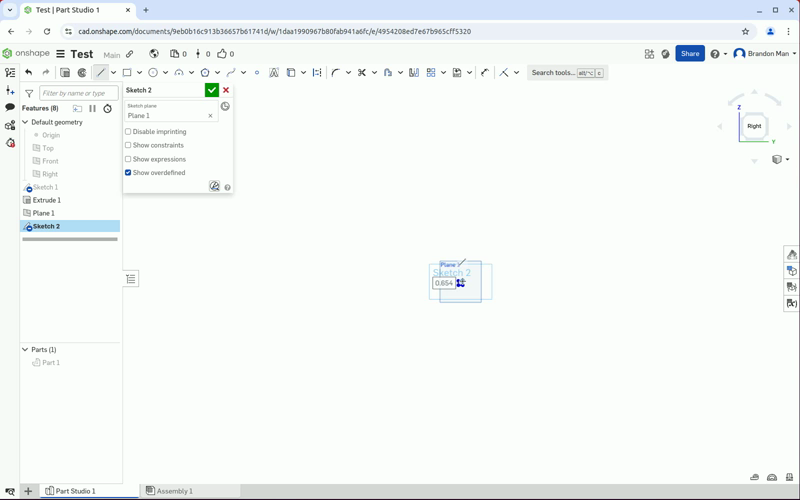
key_up(shift)
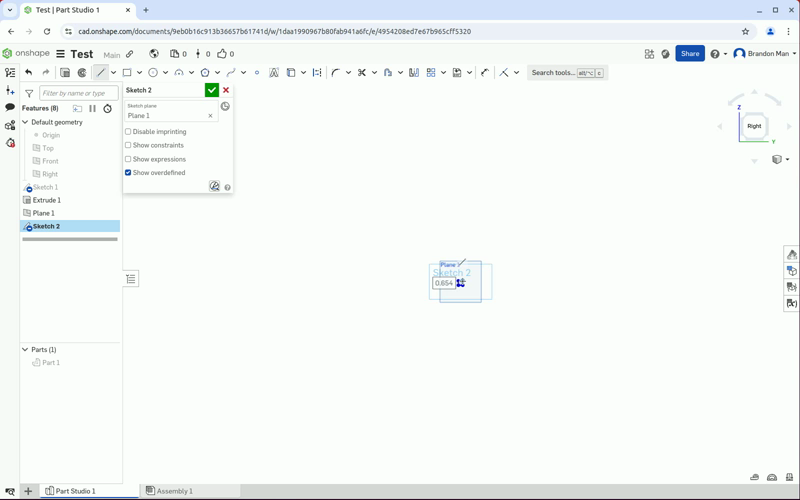
key_down(shift)
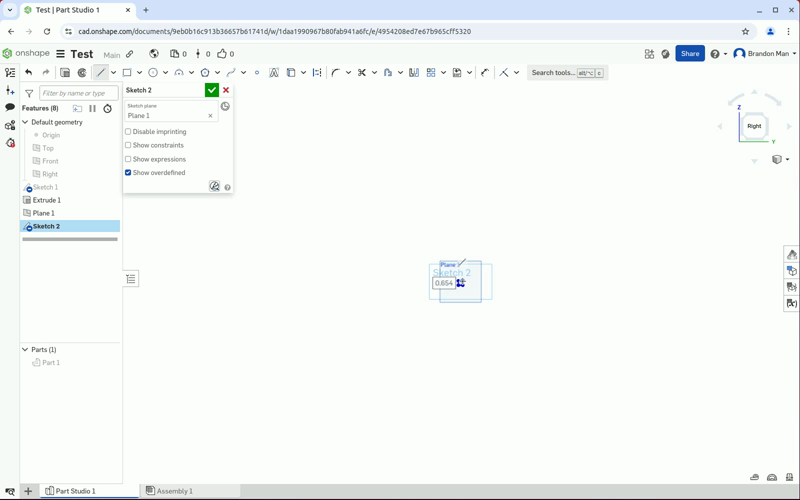
mouse_move(492, 280)
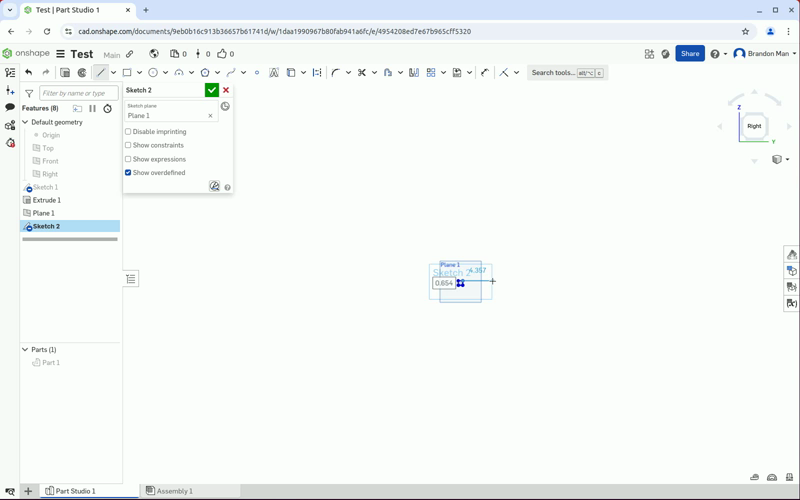
mouse_move(458, 280)
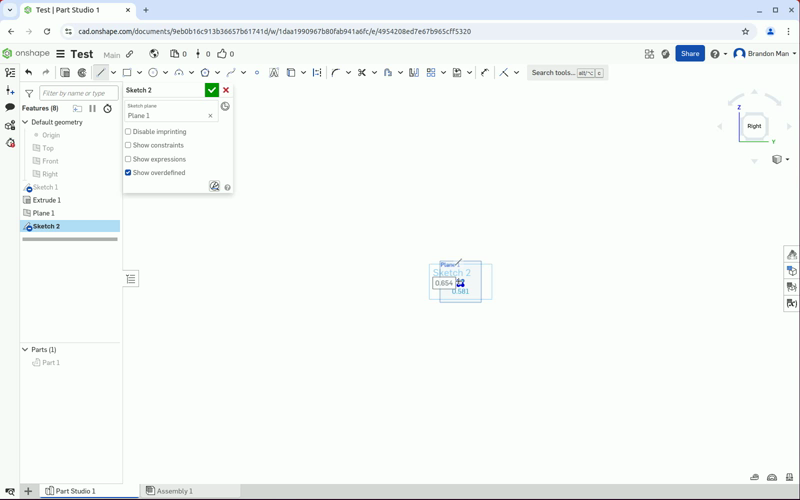
scroll(6)
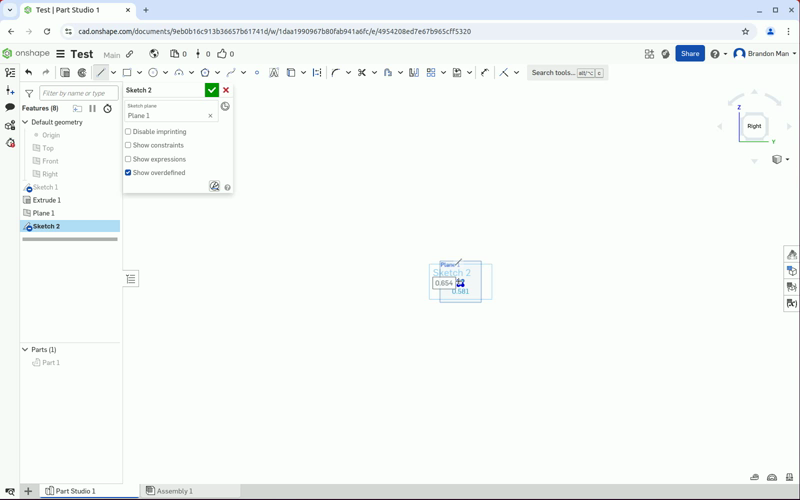
scroll(6)
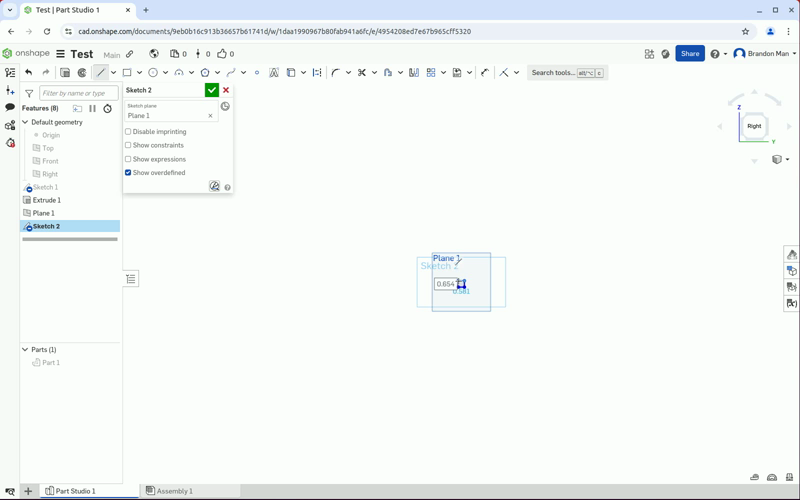
scroll(6)
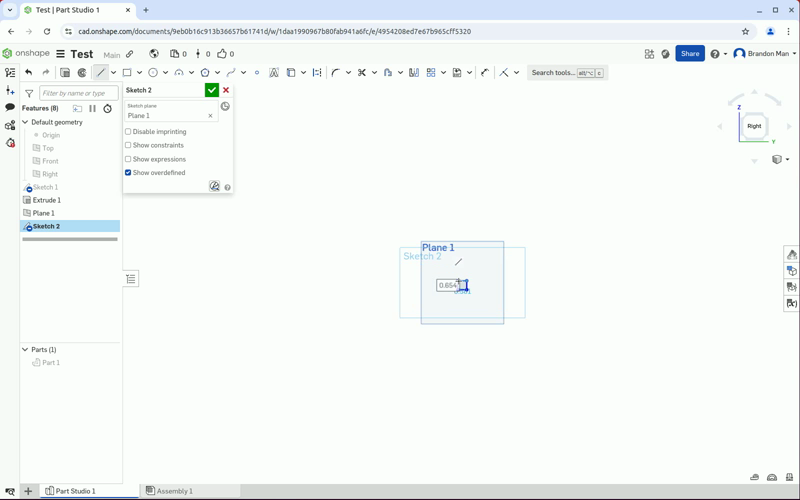
scroll(6)
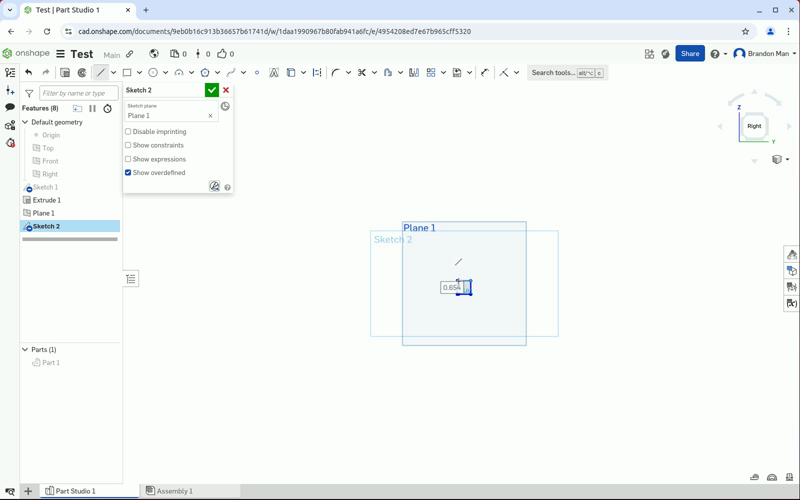
scroll(6)
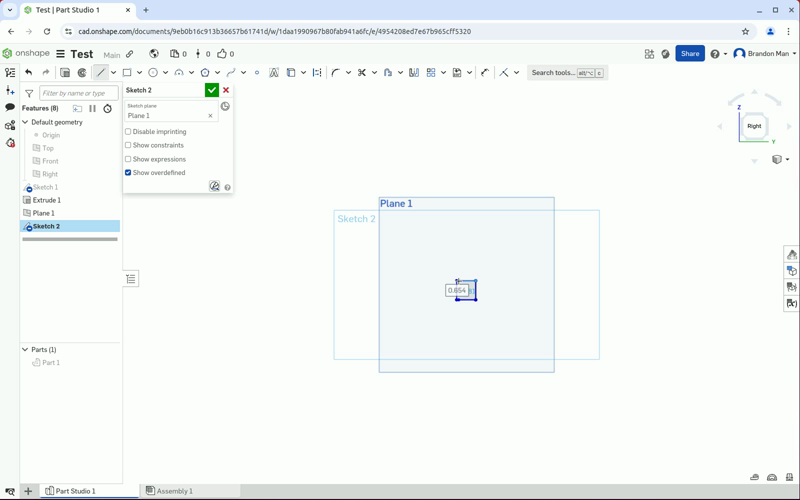
scroll(6)
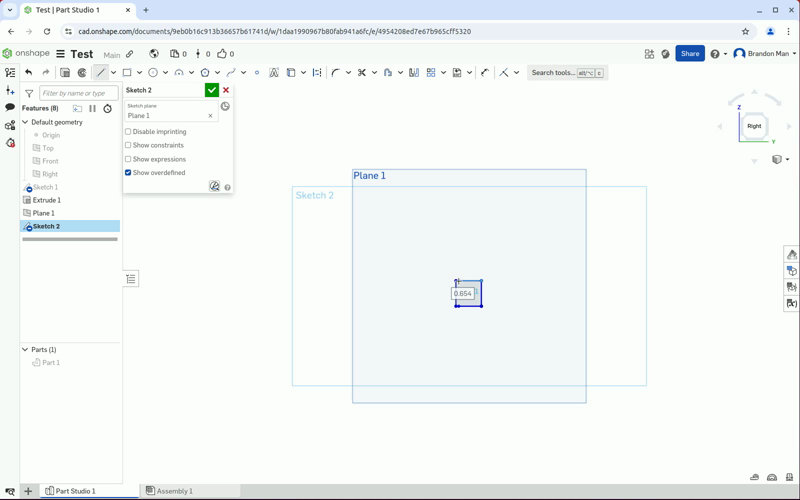
scroll(6)
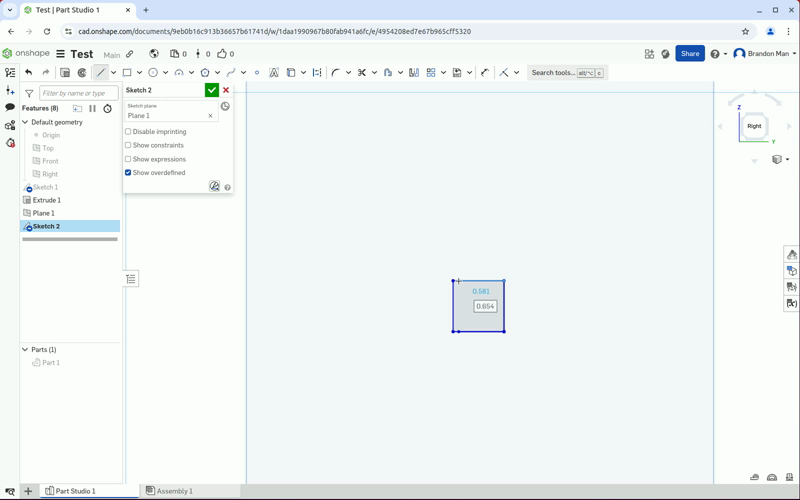
click(458, 280)
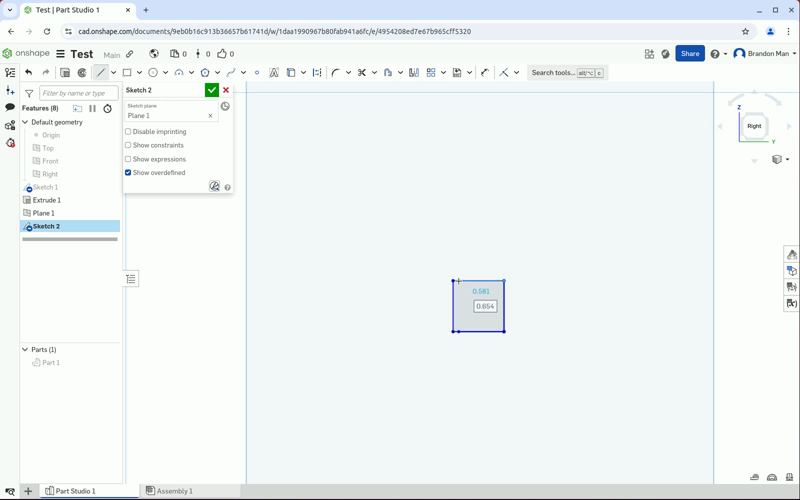
scroll(-6)
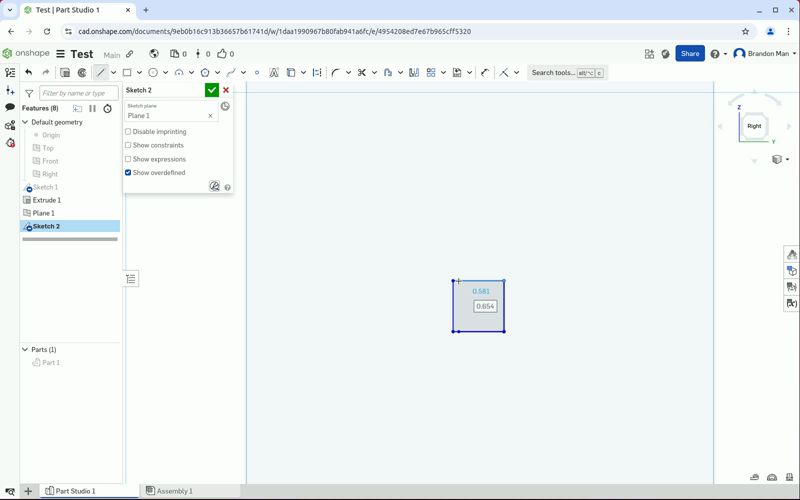
scroll(-6)
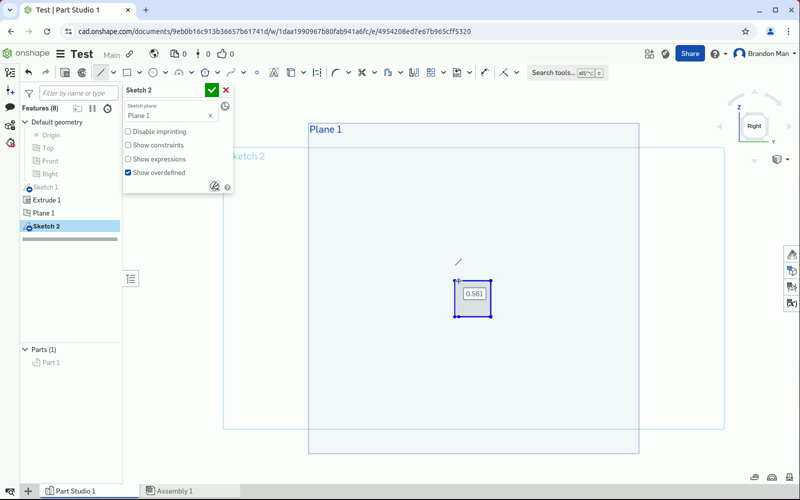
scroll(-6)
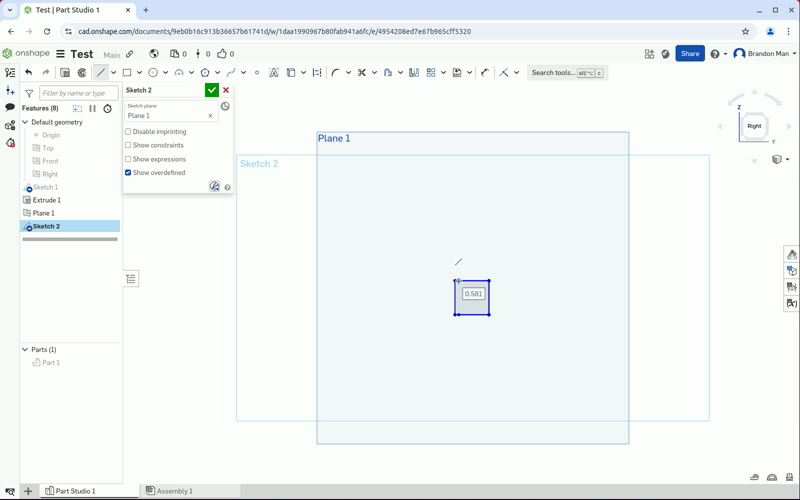
scroll(-6)
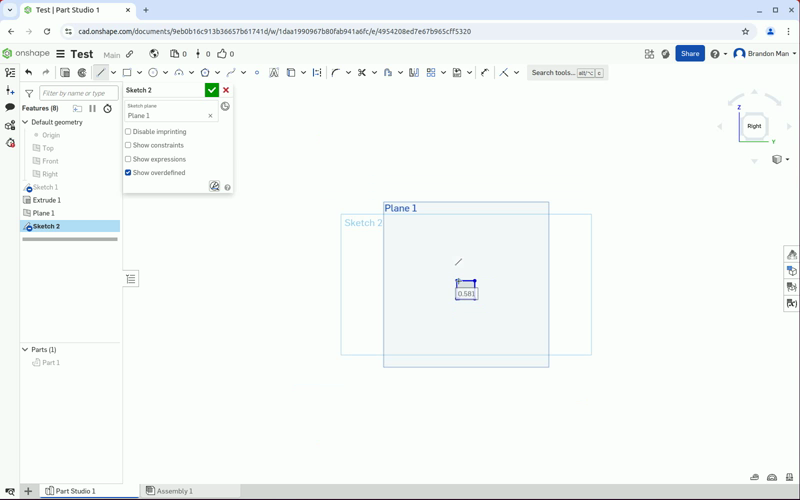
scroll(-6)
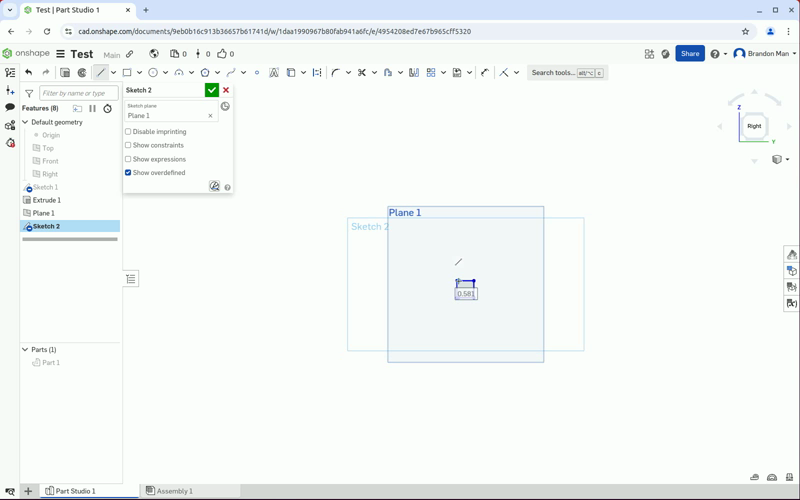
scroll(-6)
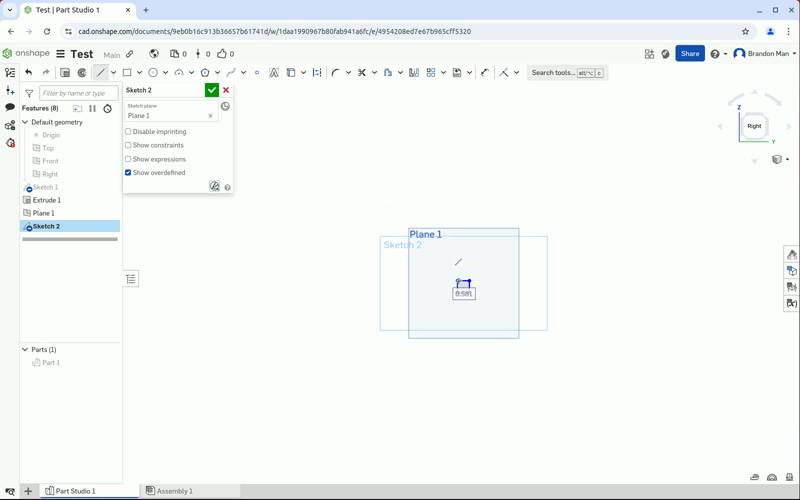
scroll(-6)
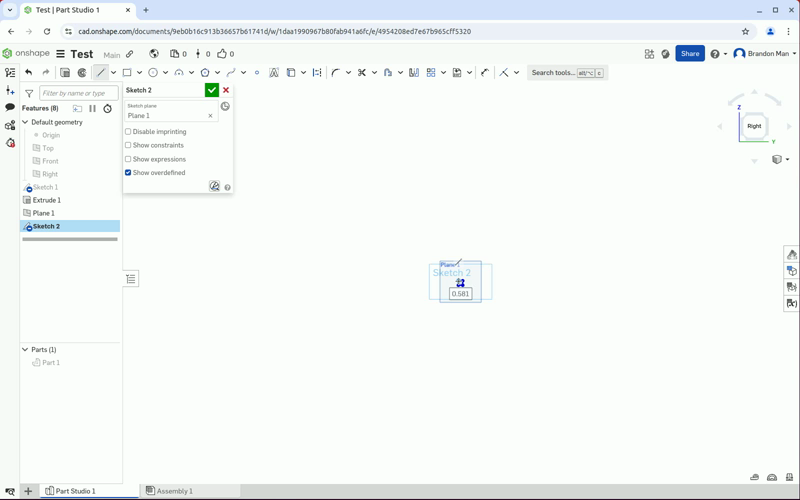
key_up(shift)
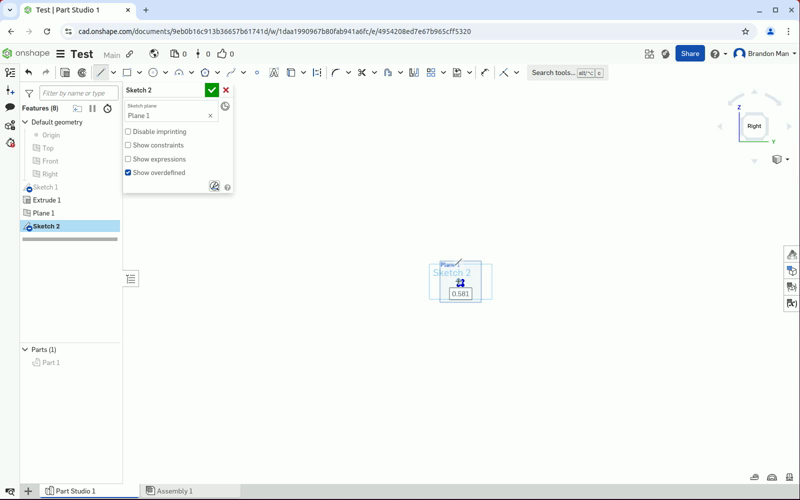
mouse_move(488, 280)
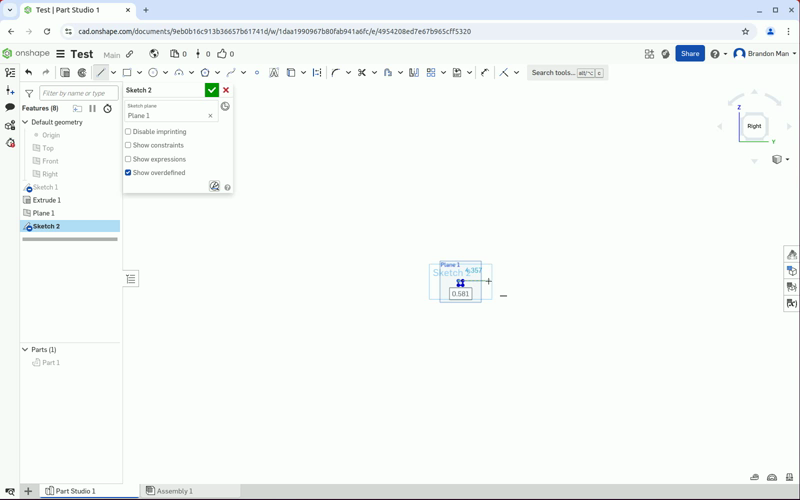
key_down(shift)
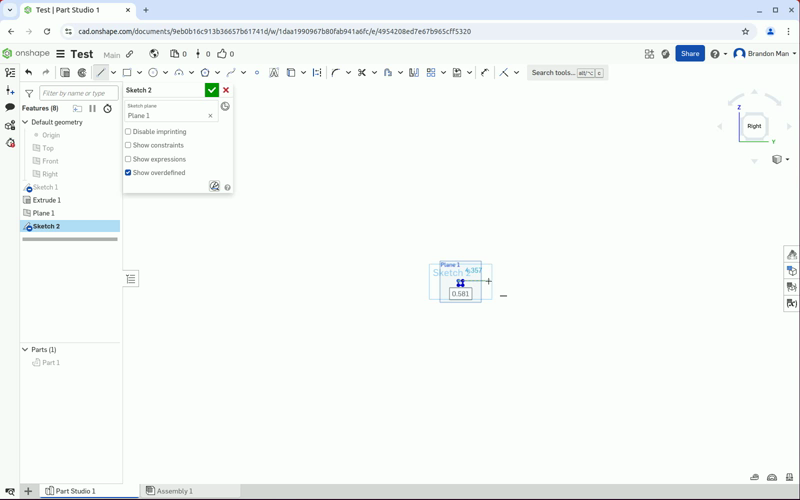
mouse_move(458, 285)
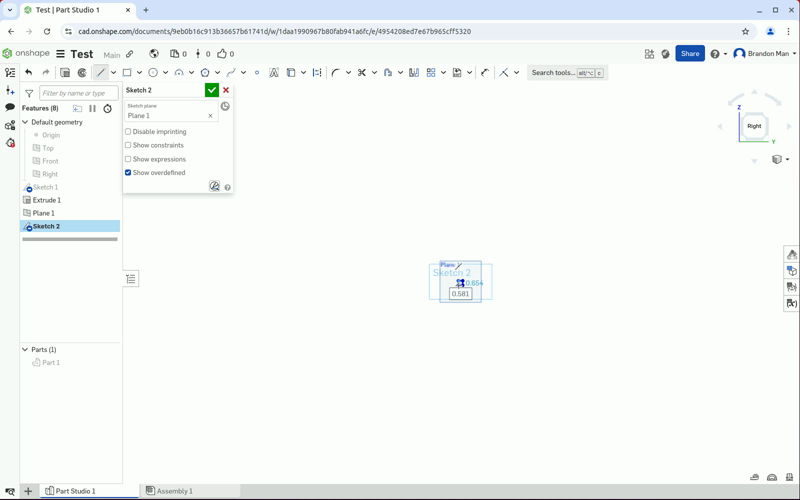
scroll(6)
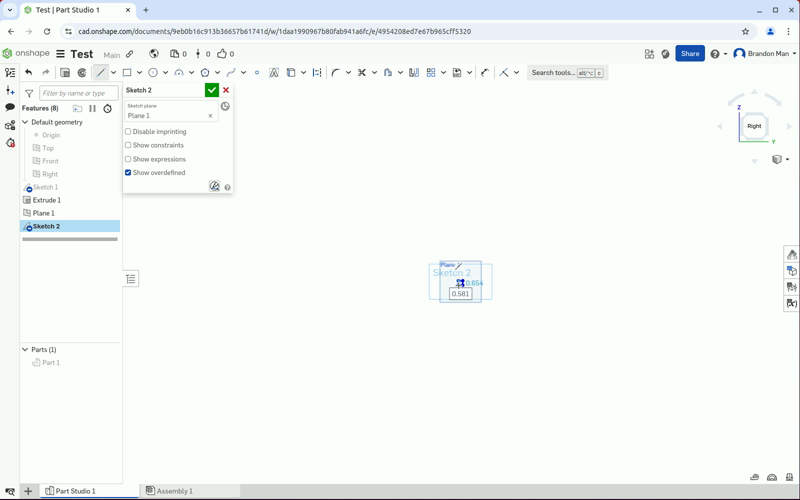
scroll(6)
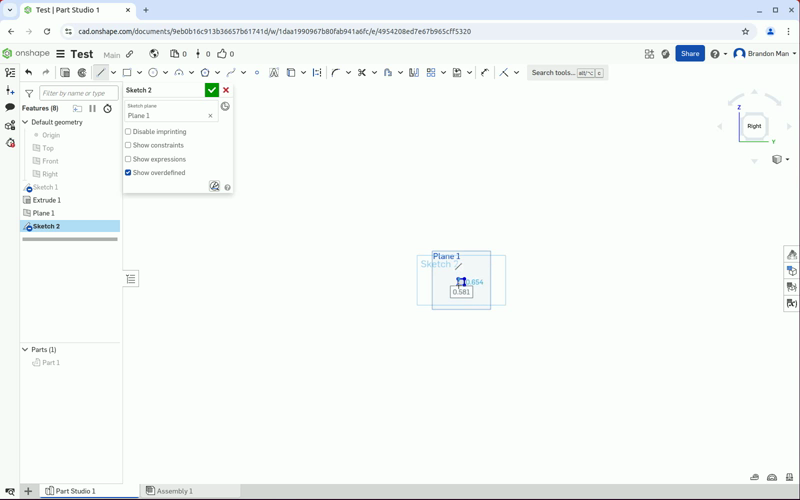
scroll(6)
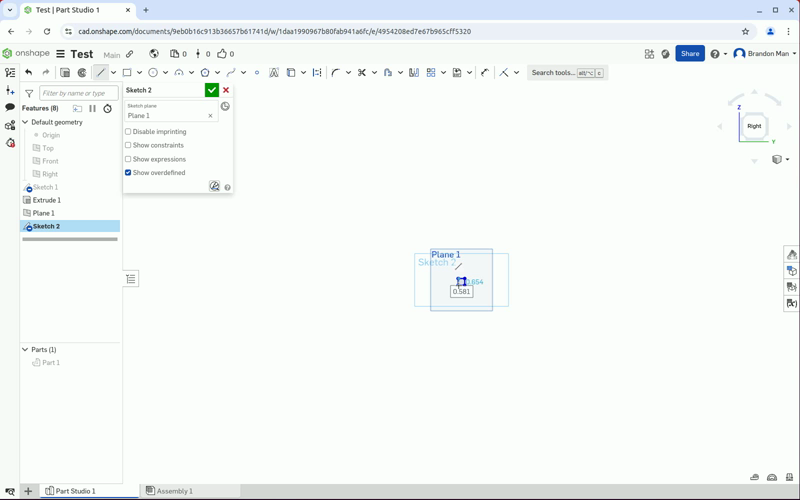
scroll(6)
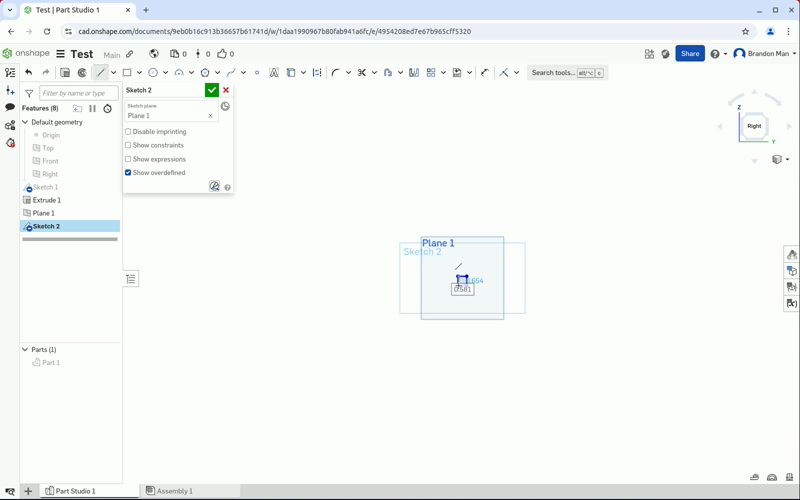
scroll(6)
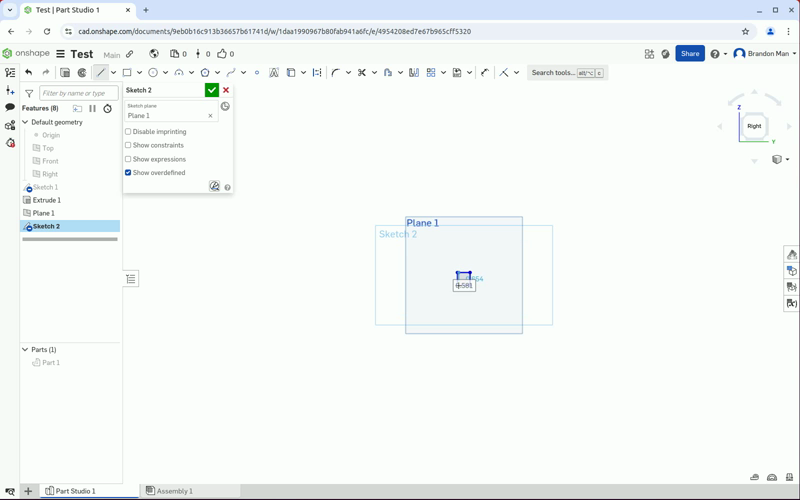
scroll(6)
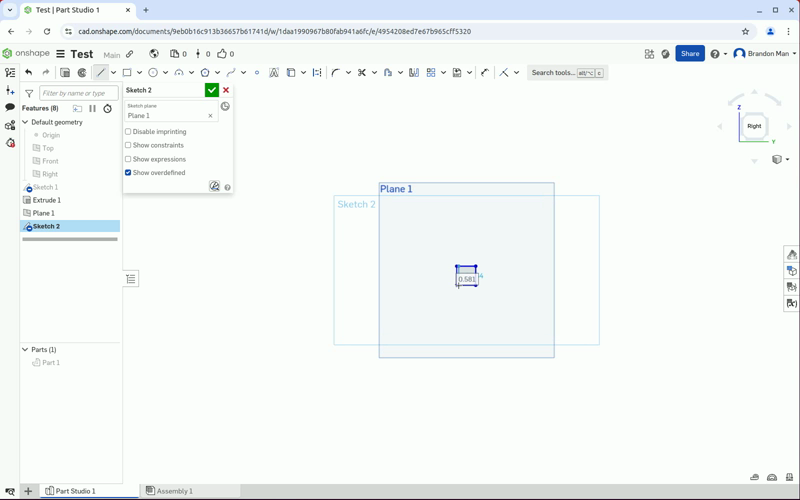
scroll(6)
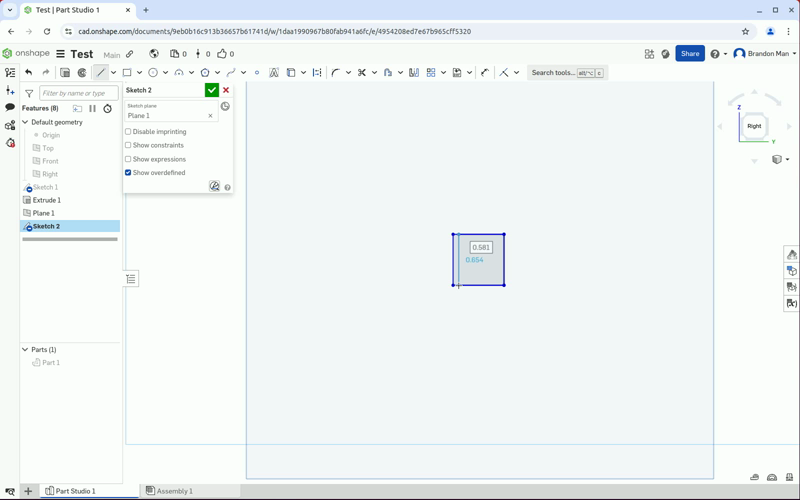
key_up(shift)
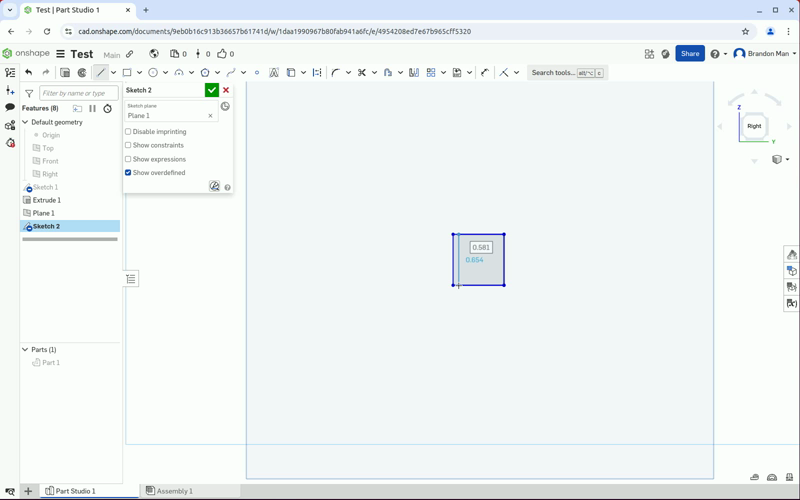
click(458, 285)
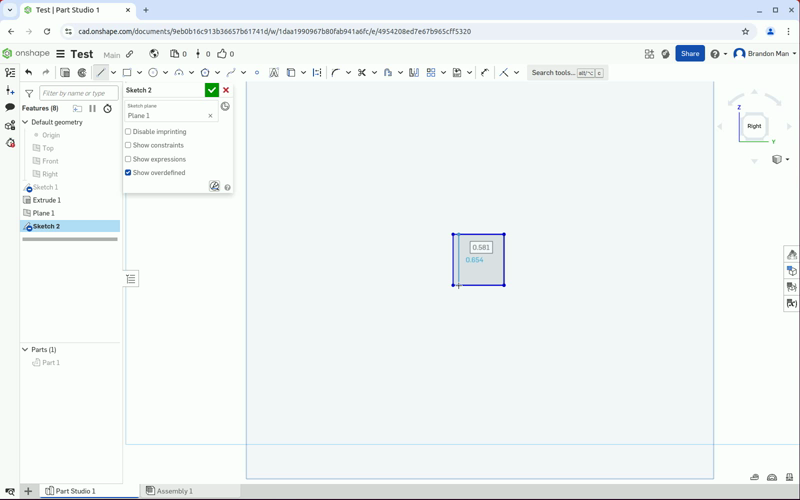
scroll(-6)
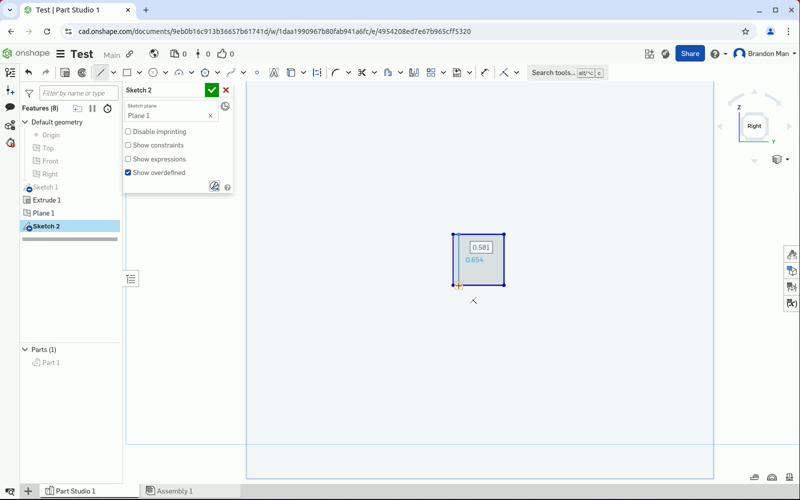
scroll(-6)
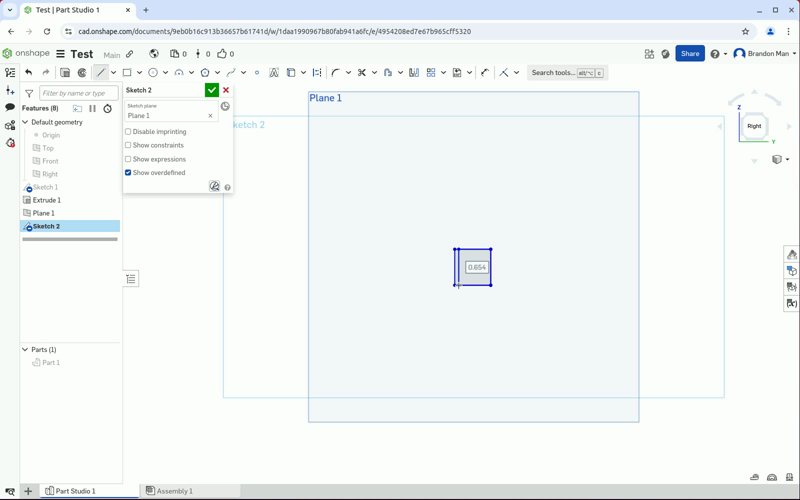
scroll(-6)
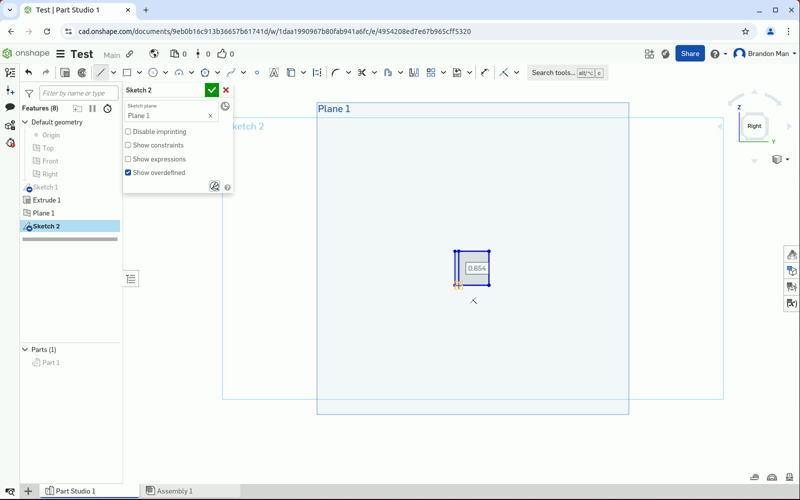
scroll(-6)
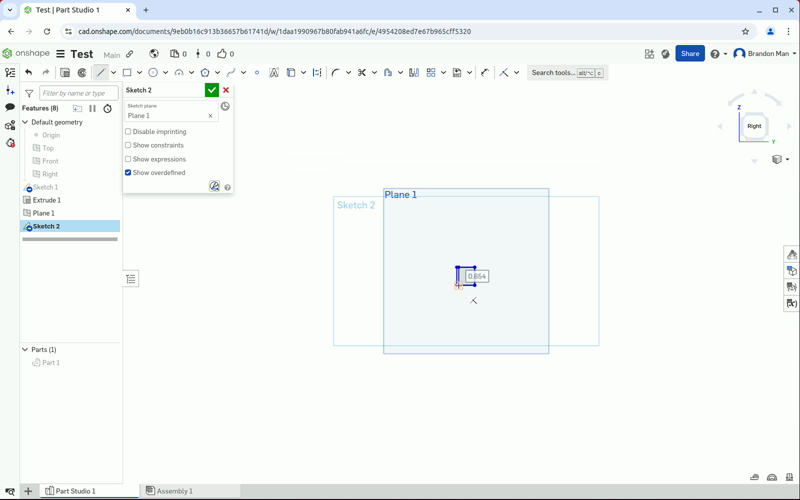
scroll(-6)
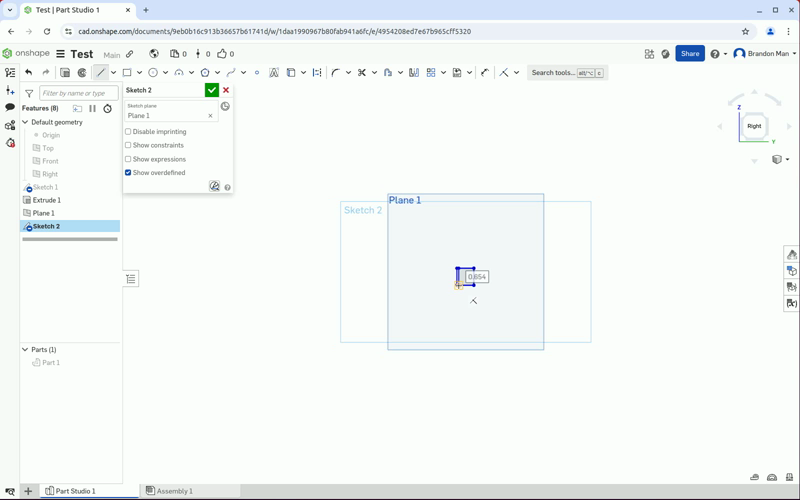
scroll(-6)
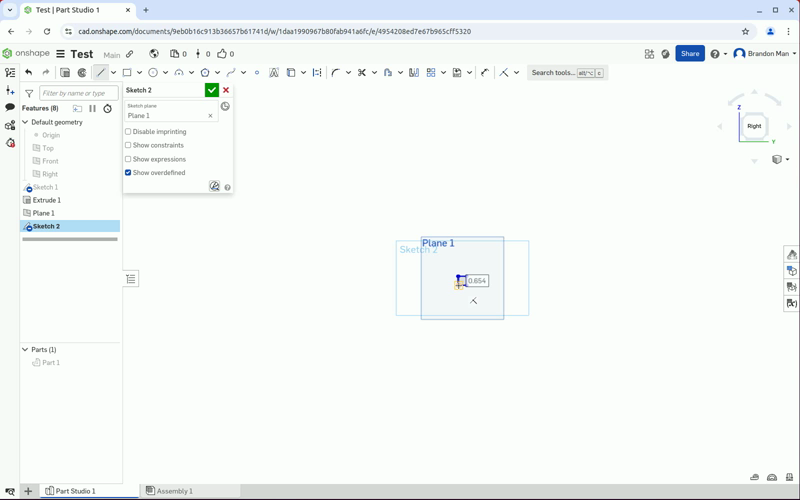
scroll(-6)
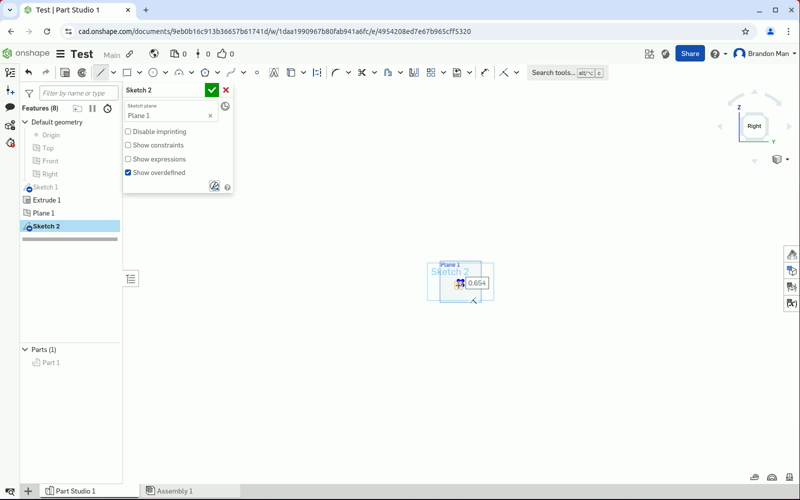
key(esc)
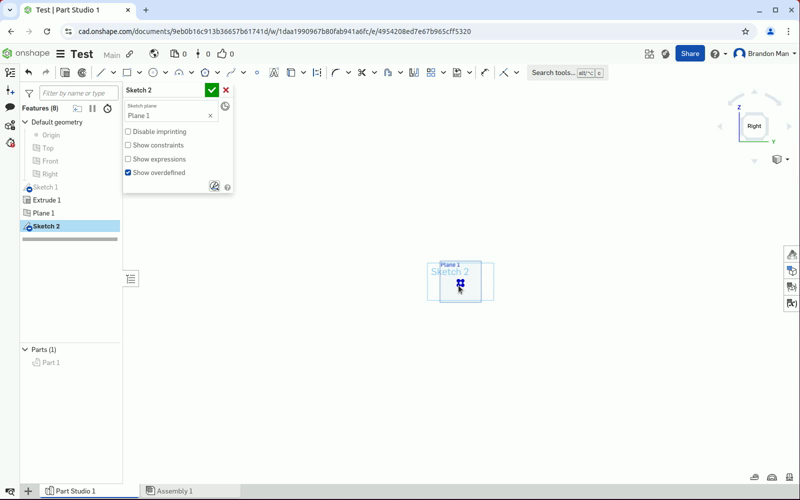
mouse_move(459, 285)
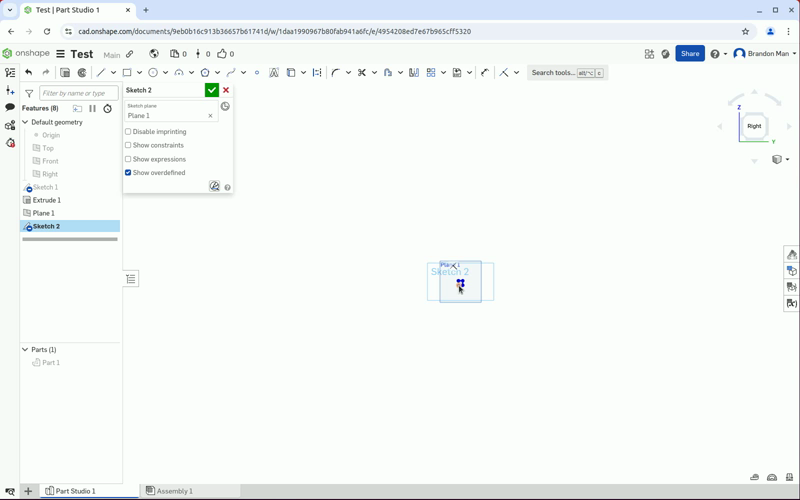
scroll(6)
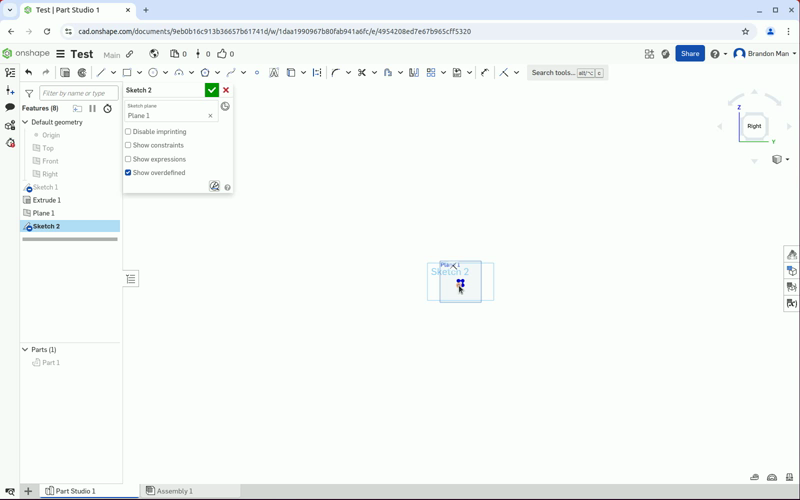
scroll(6)
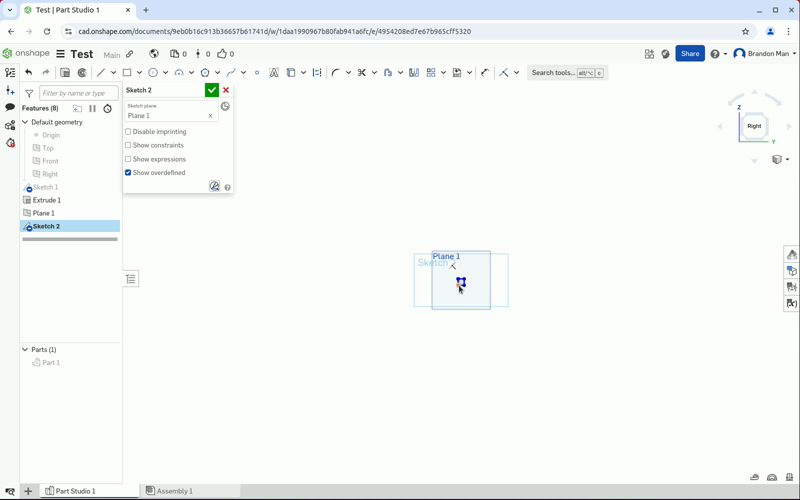
scroll(6)
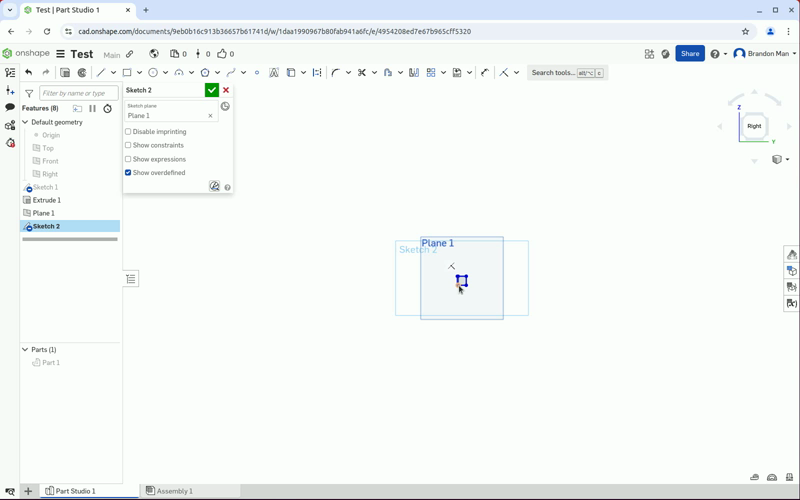
scroll(6)
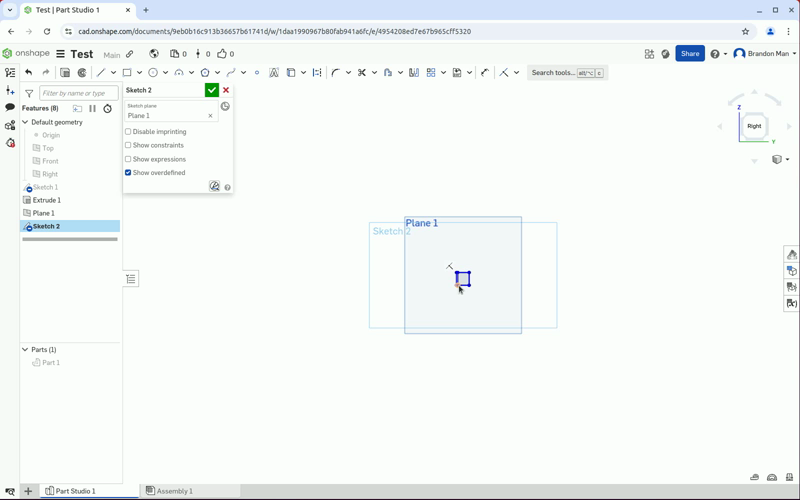
scroll(6)
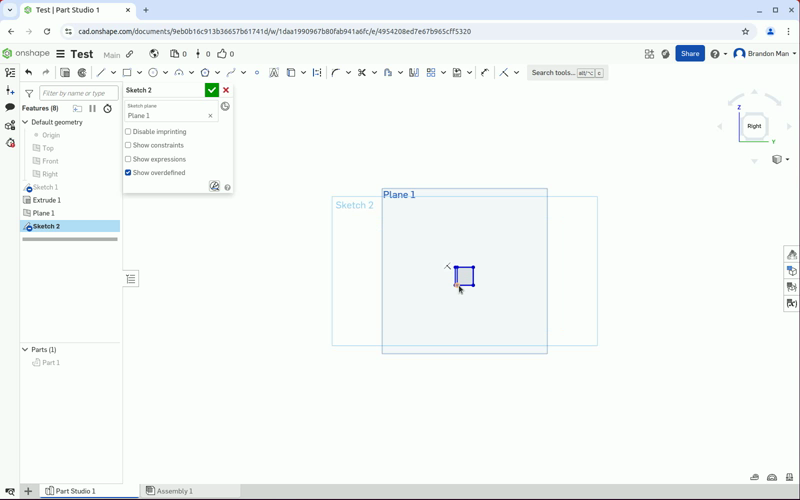
scroll(6)
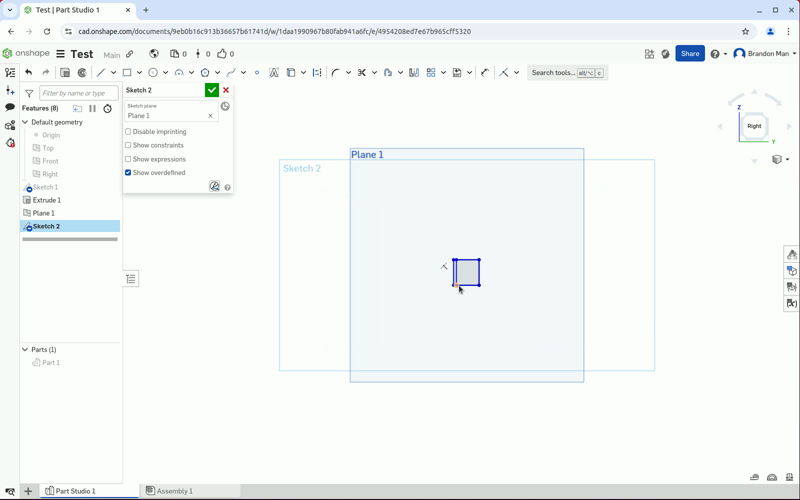
scroll(6)
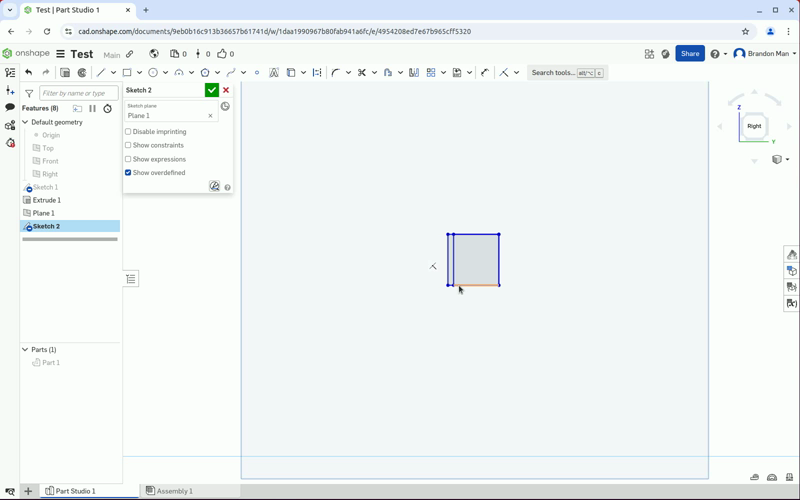
click(459, 285)
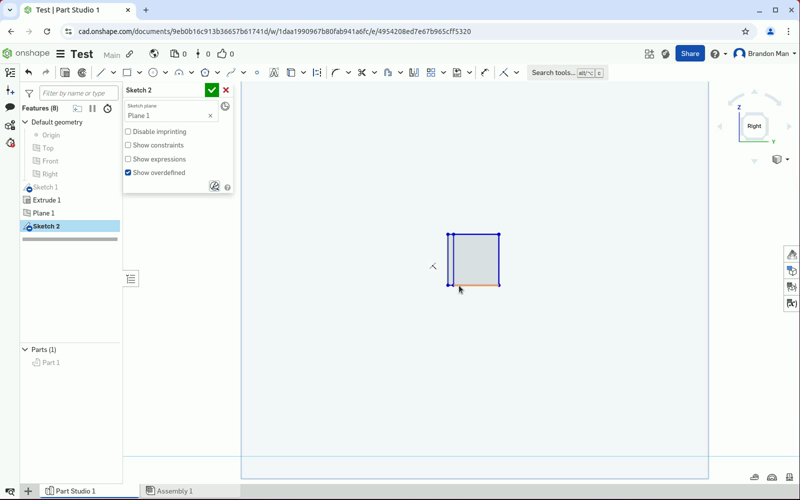
scroll(-6)
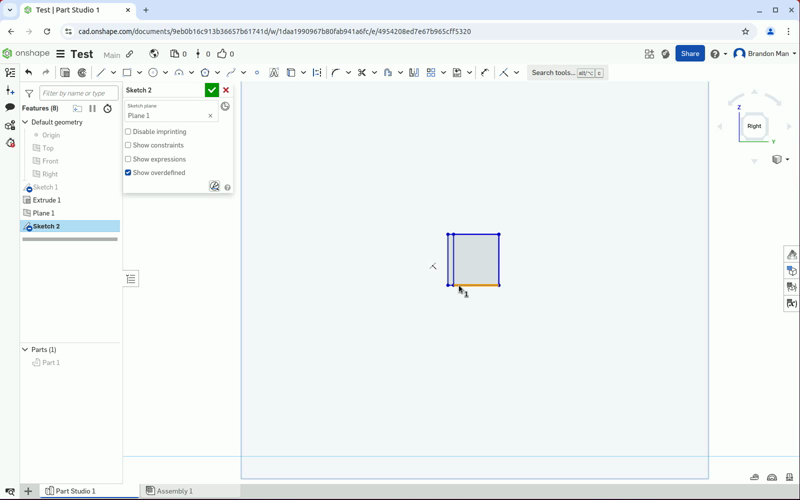
scroll(-6)
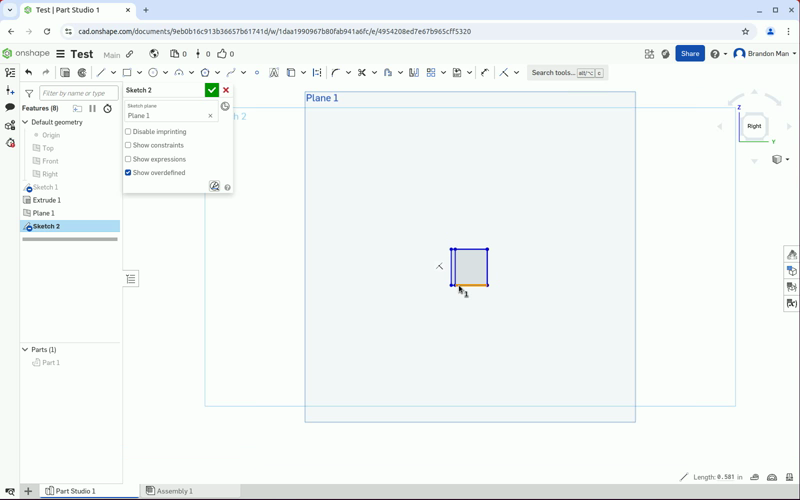
scroll(-6)
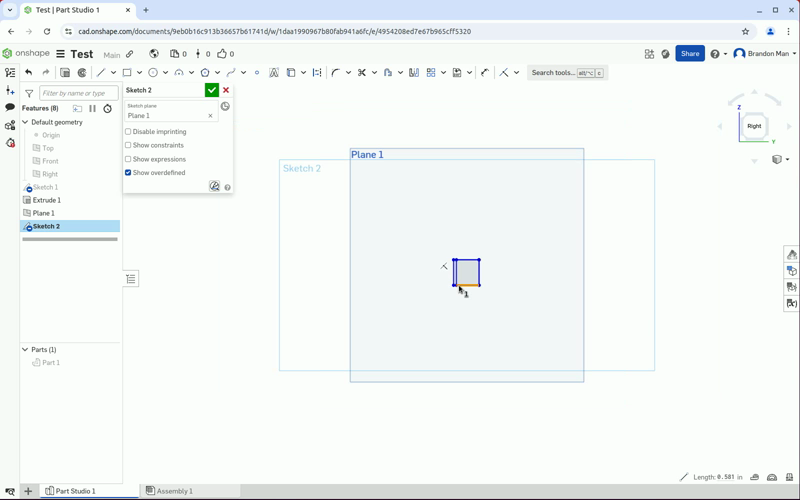
scroll(-6)
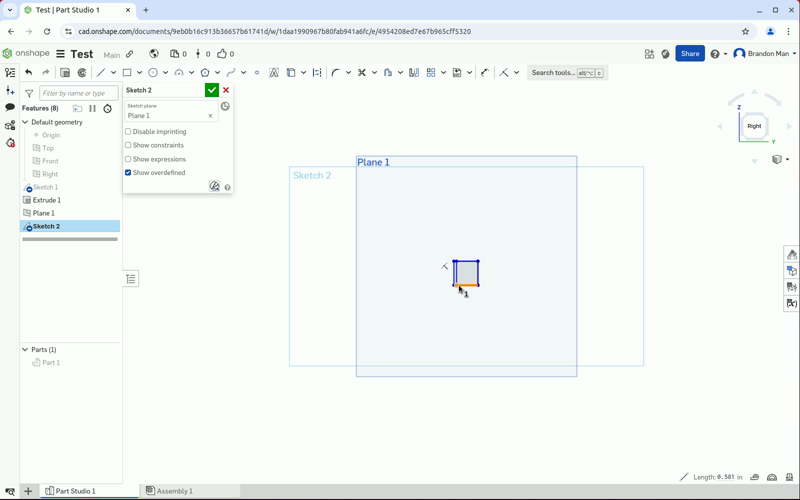
scroll(-6)
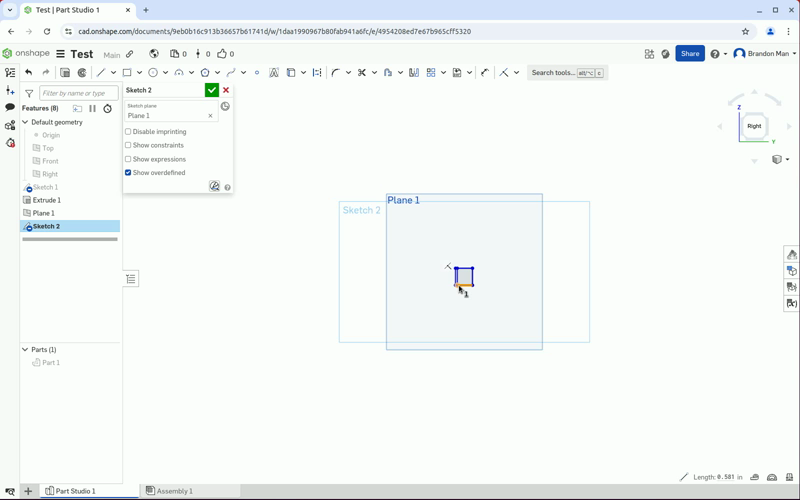
scroll(-6)
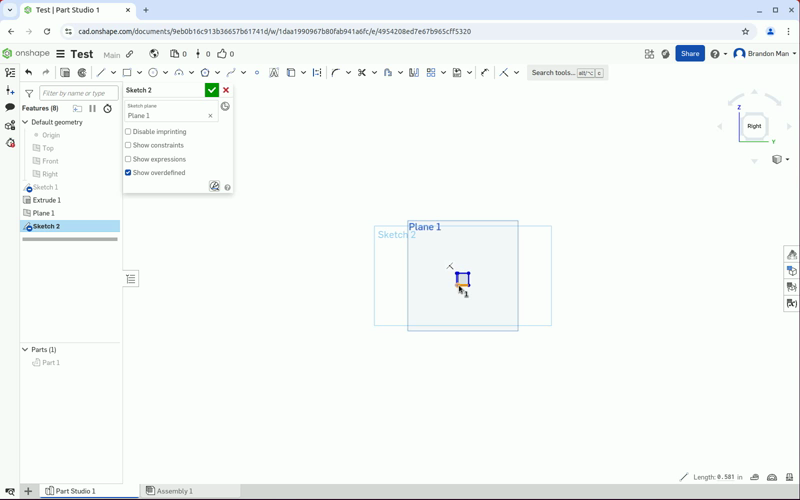
scroll(-6)
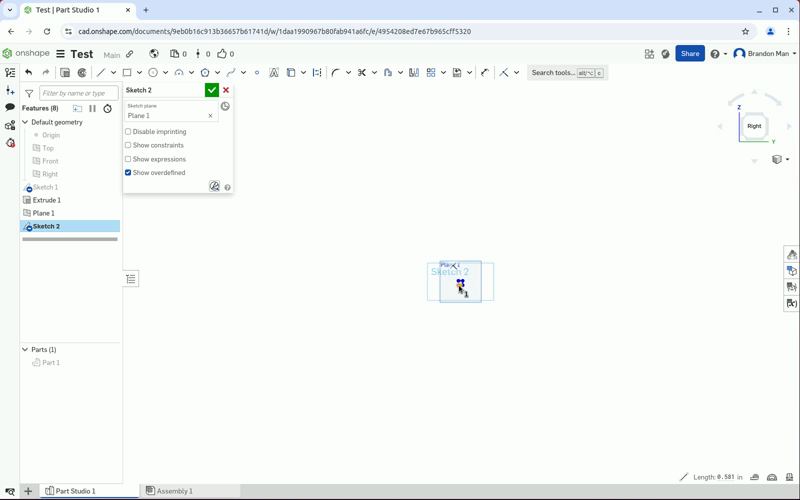
mouse_move(73, 352)
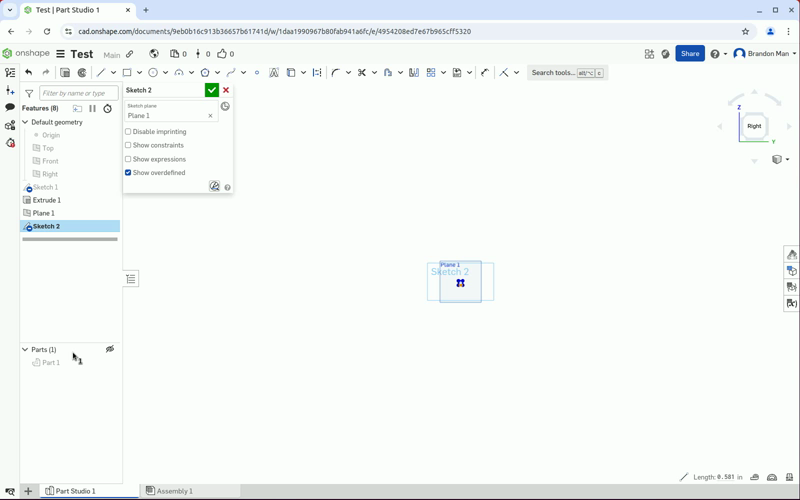
key(shift+y)
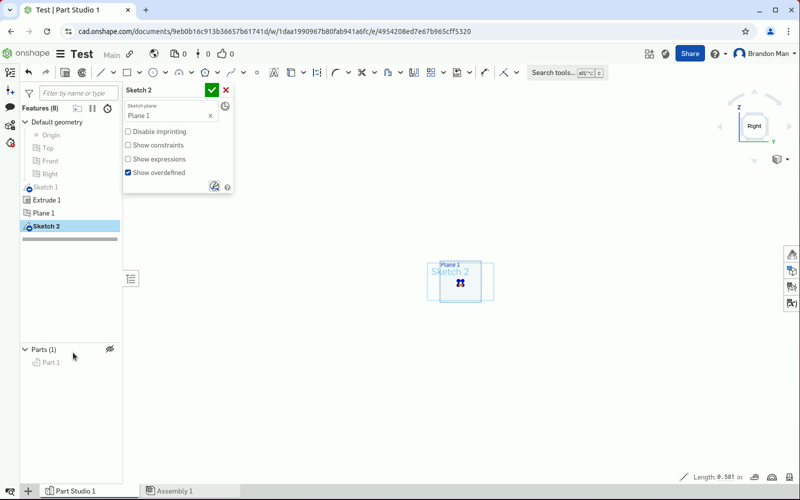
key(shift+e)
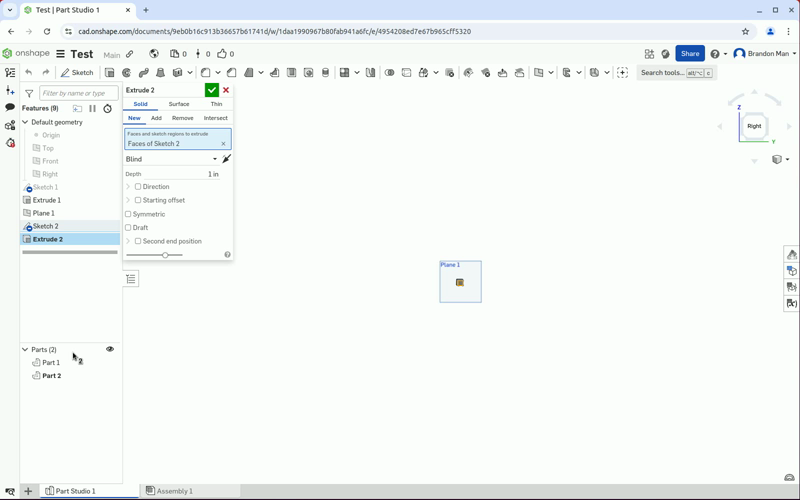
mouse_move(143, 106)
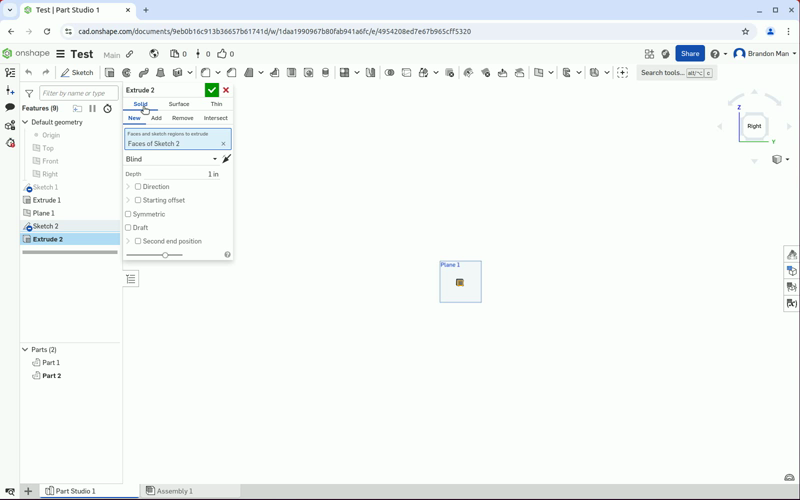
click(143, 106)
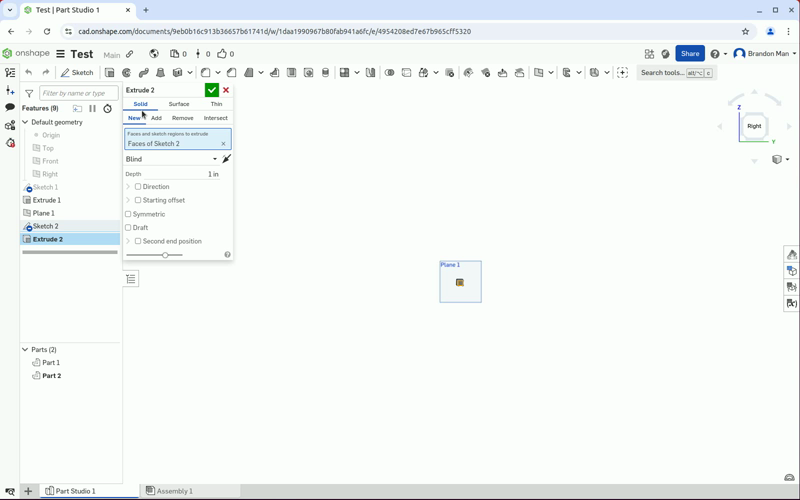
mouse_move(137, 120)
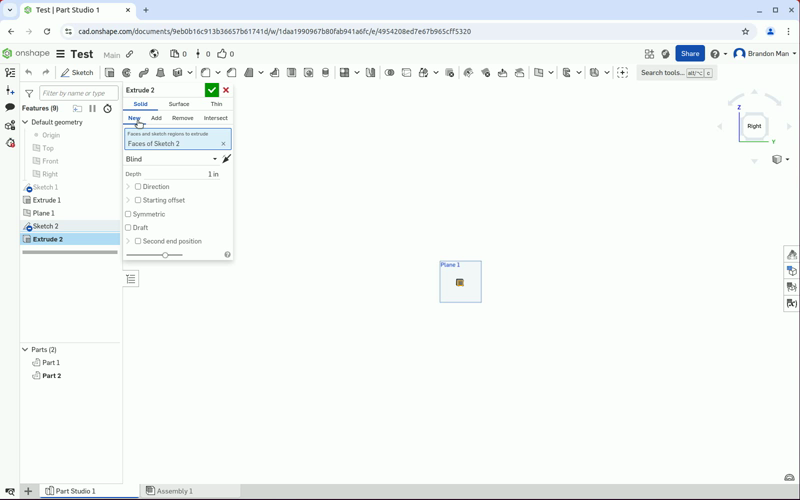
click(137, 120)
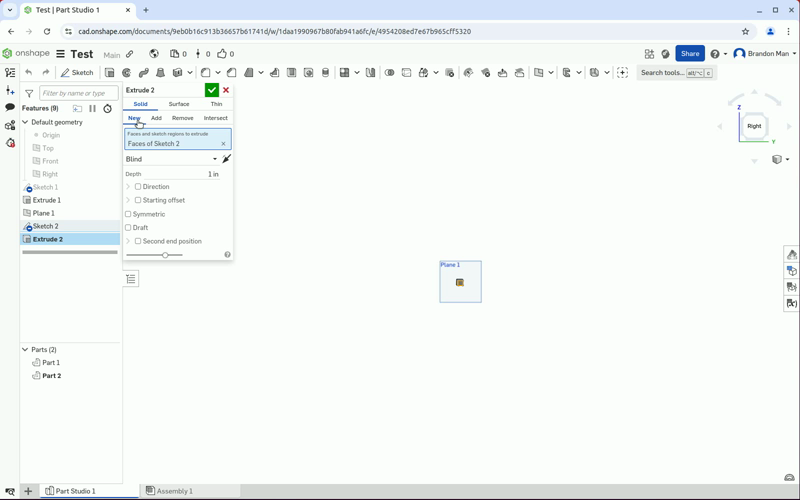
key(tab, 4)
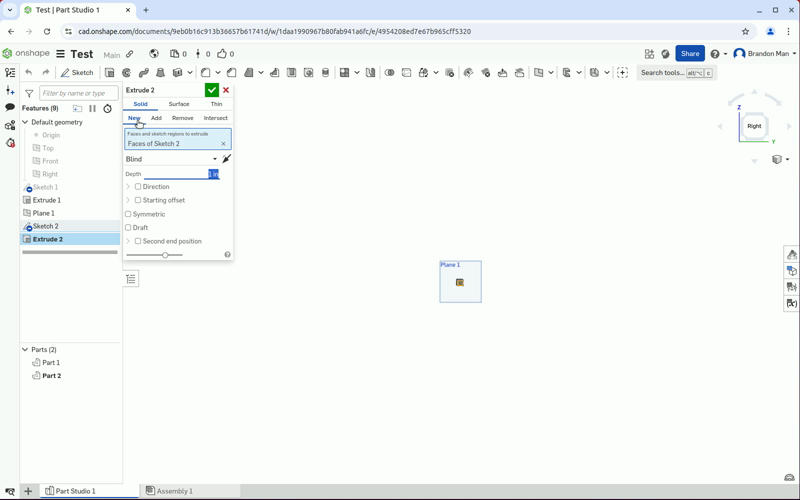
text(-0.241)
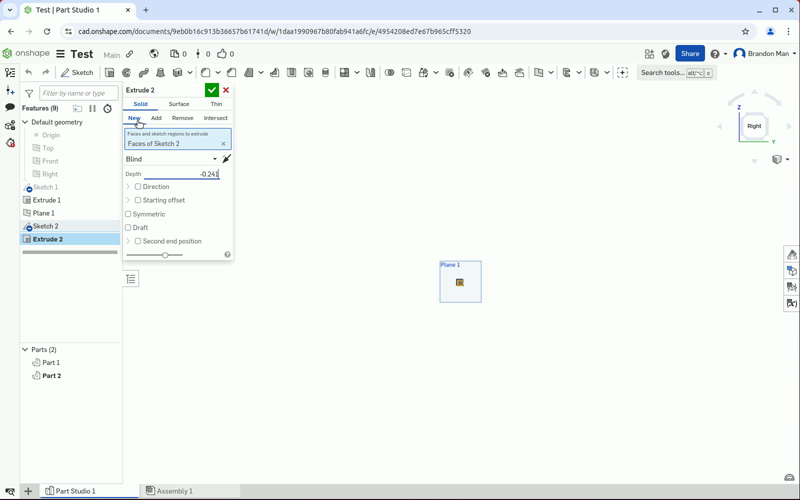
key(enter)
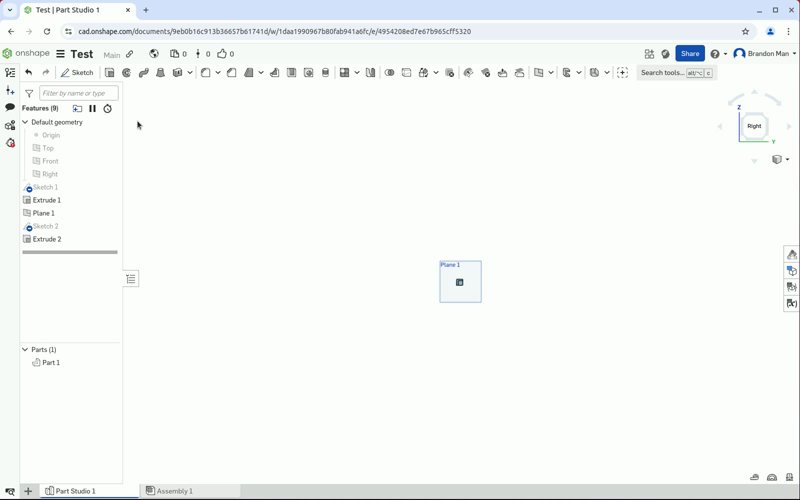
key(shift+h)
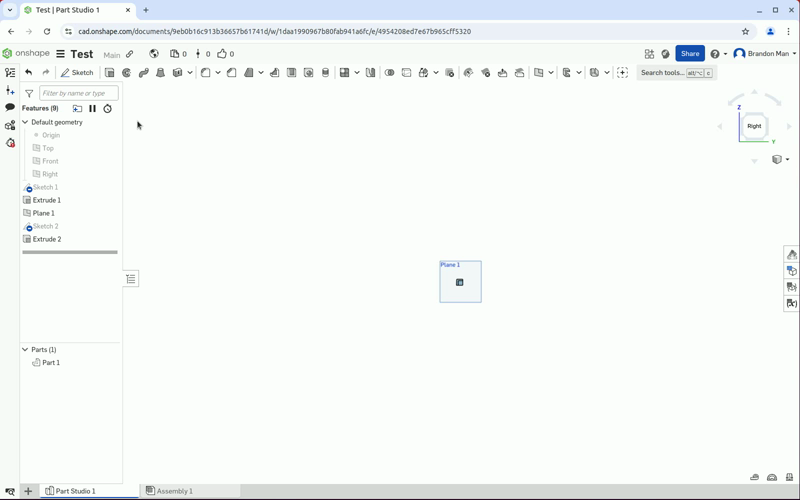
key(shift+h)
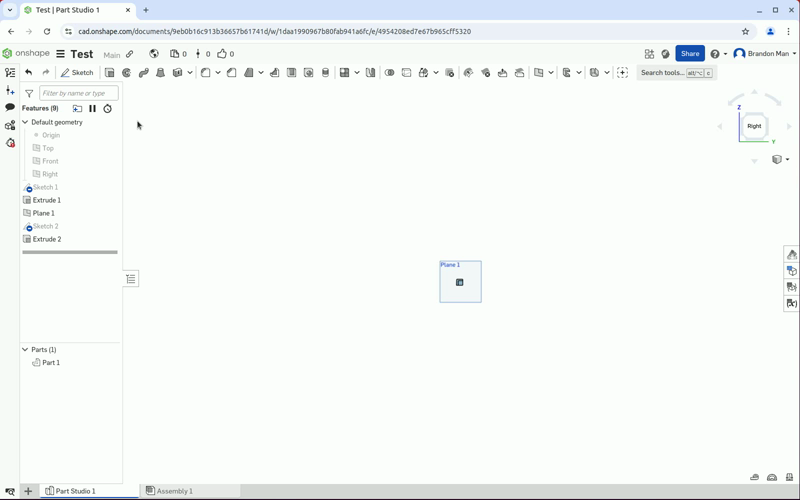
mouse_move(73, 189)
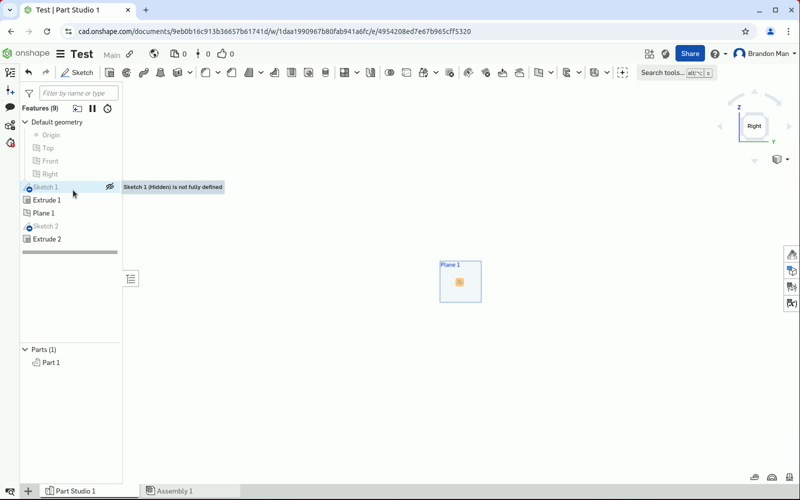
click(73, 189)
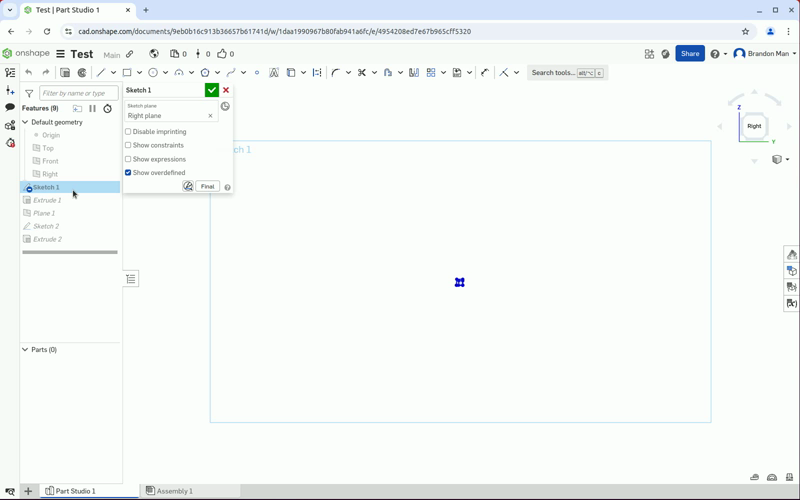
mouse_move(229, 92)
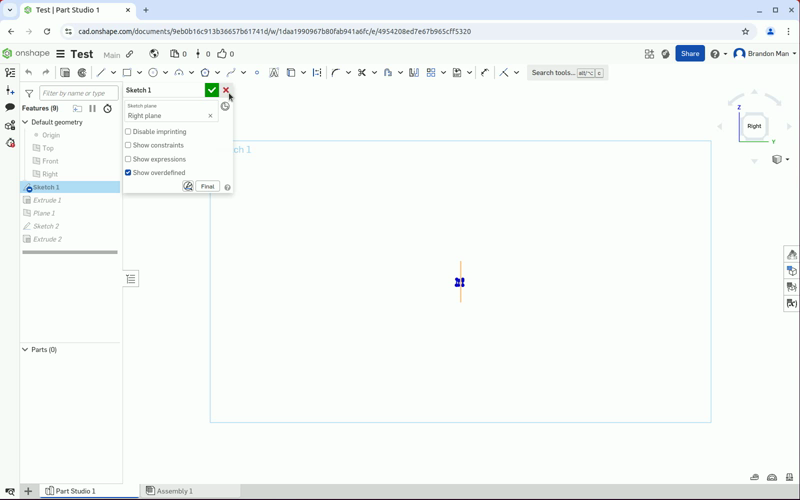
click(229, 92)
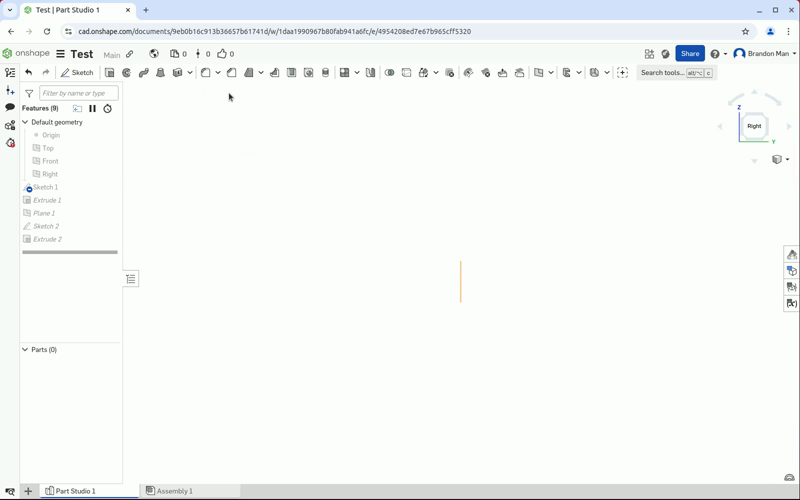
key(shift+s)
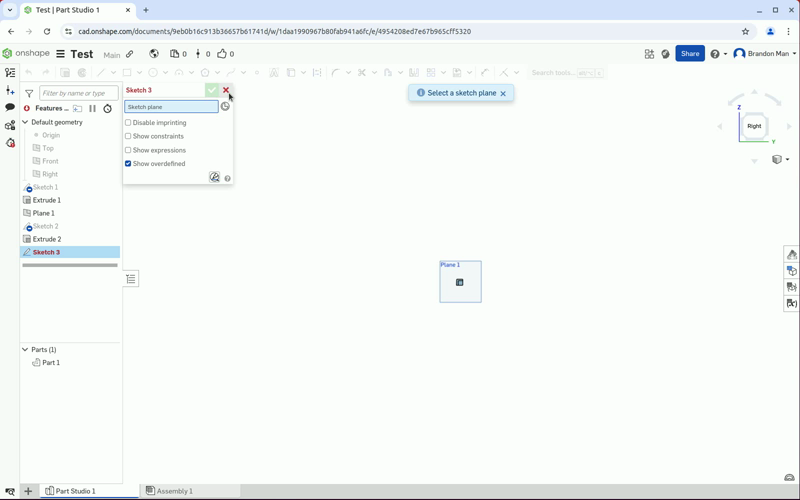
mouse_move(73, 215)
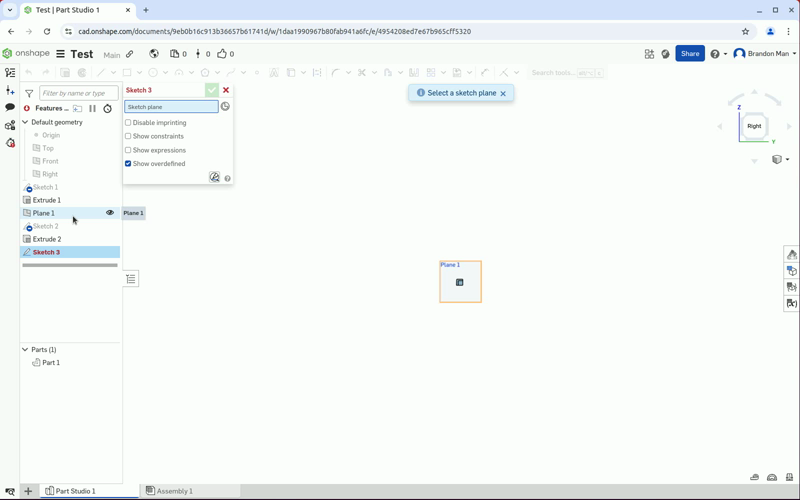
click(73, 215)
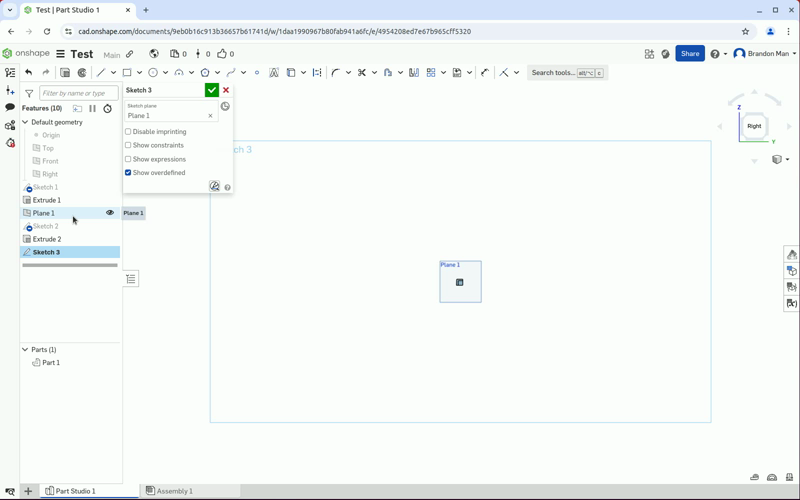
mouse_move(73, 352)
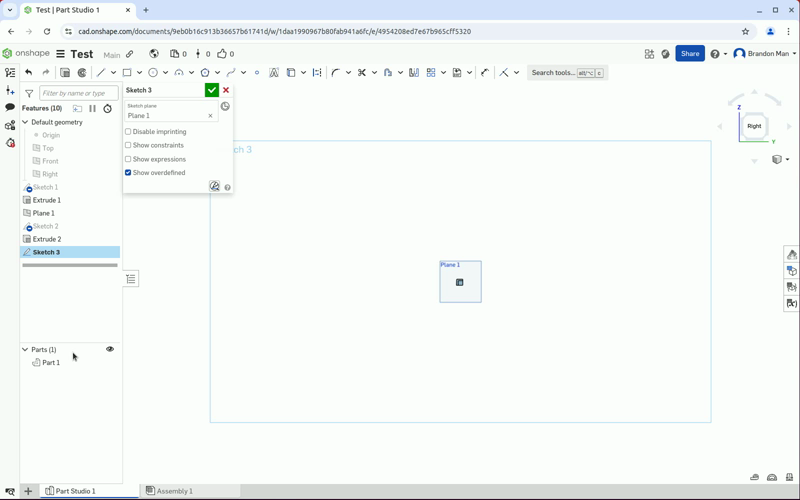
key(y)
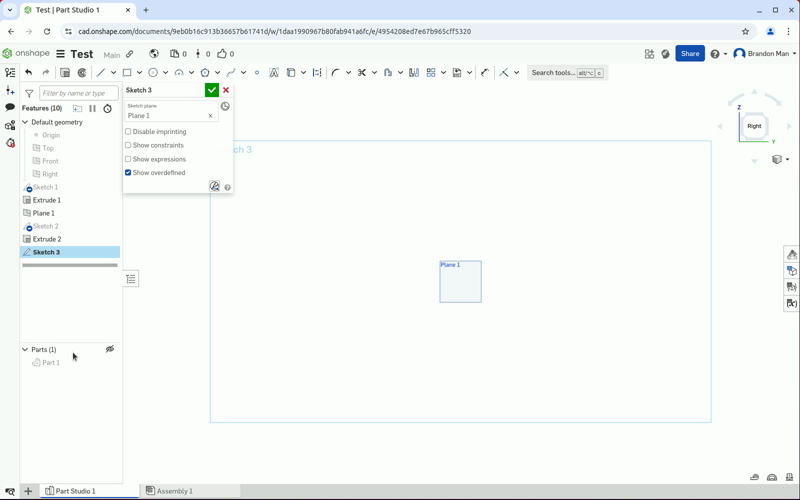
key(l)
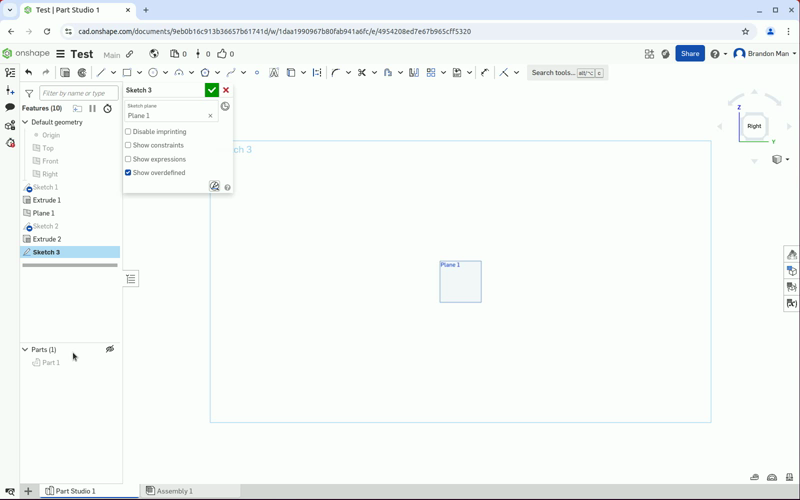
key_down(shift)
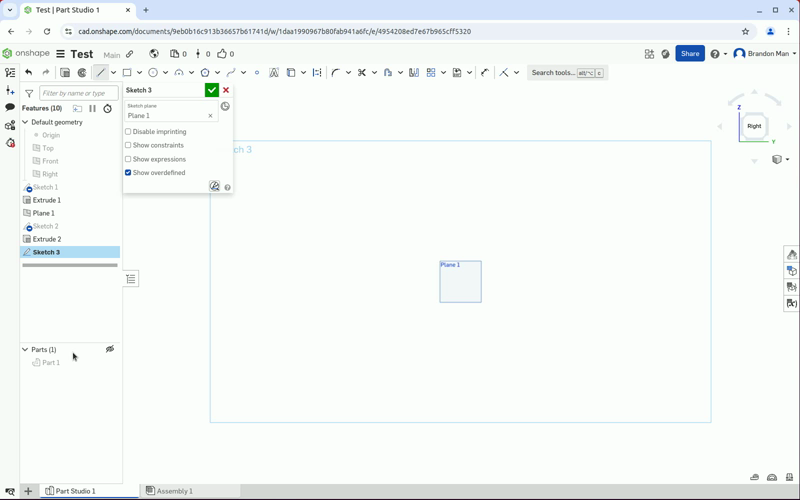
mouse_move(459, 284)
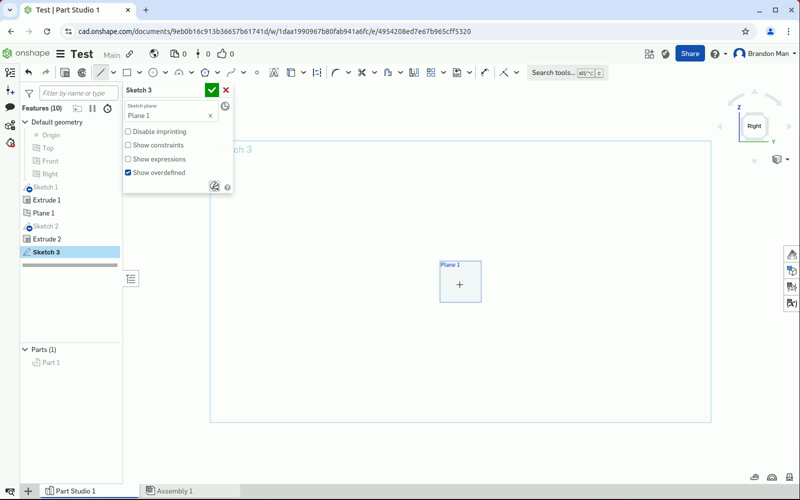
click(459, 284)
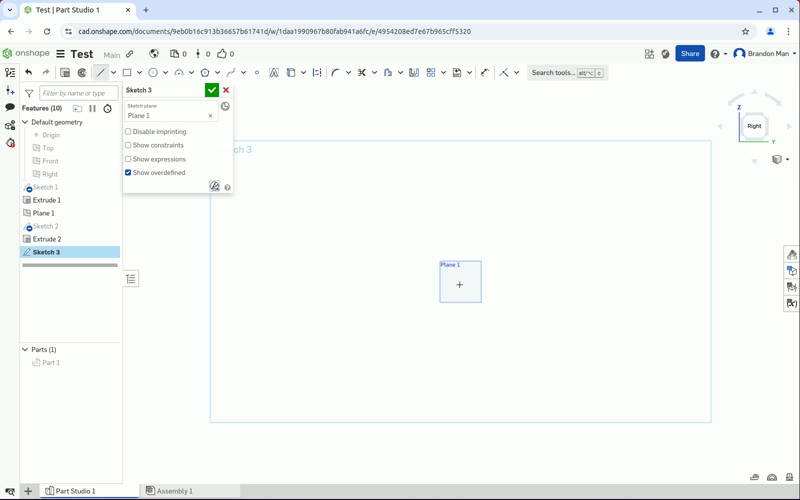
key_up(shift)
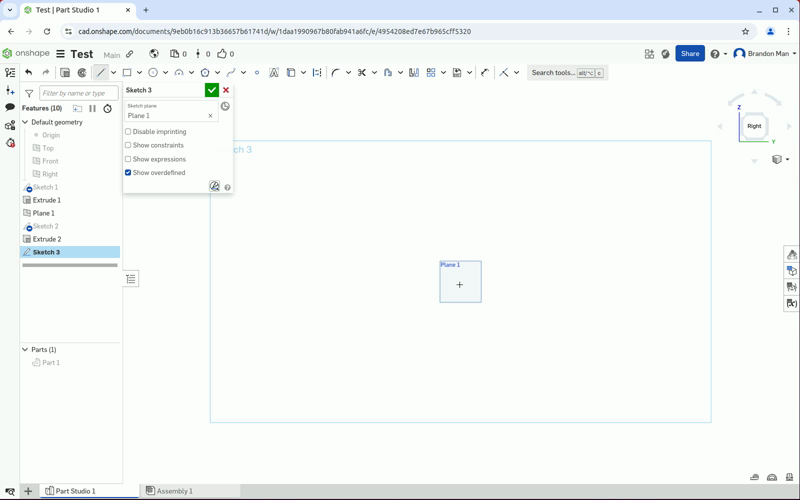
key_down(shift)
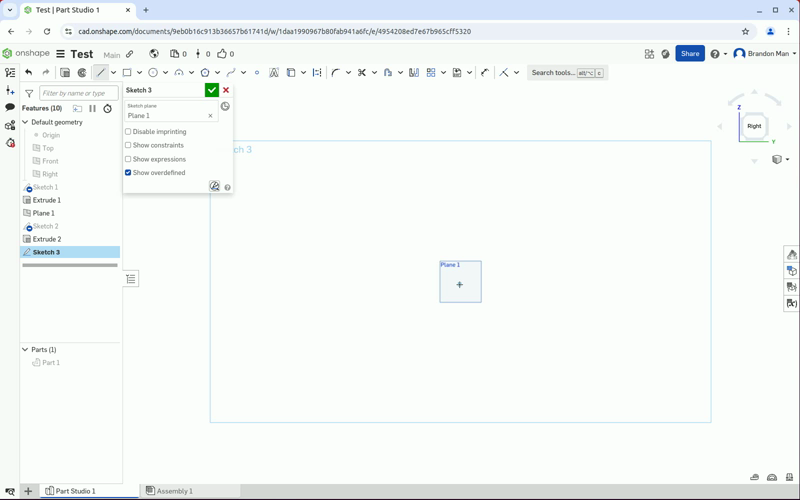
mouse_move(489, 284)
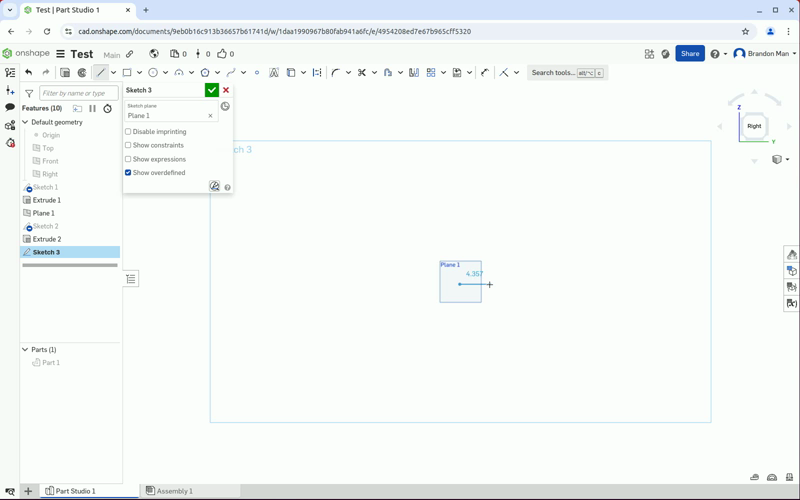
mouse_move(464, 284)
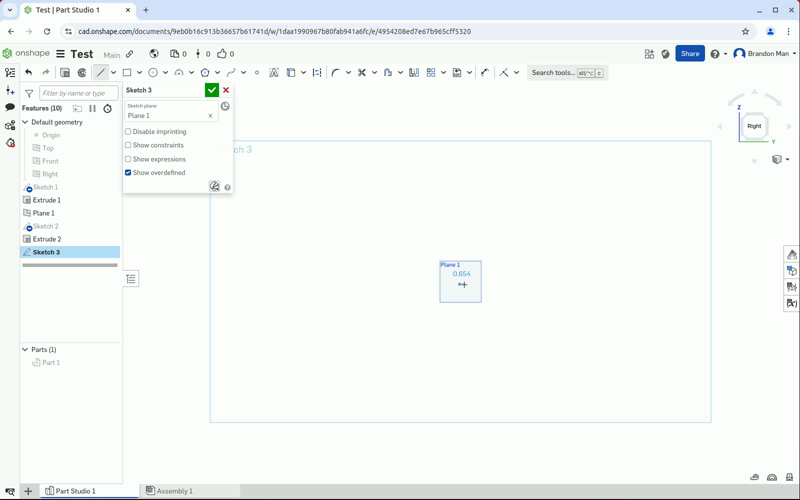
scroll(6)
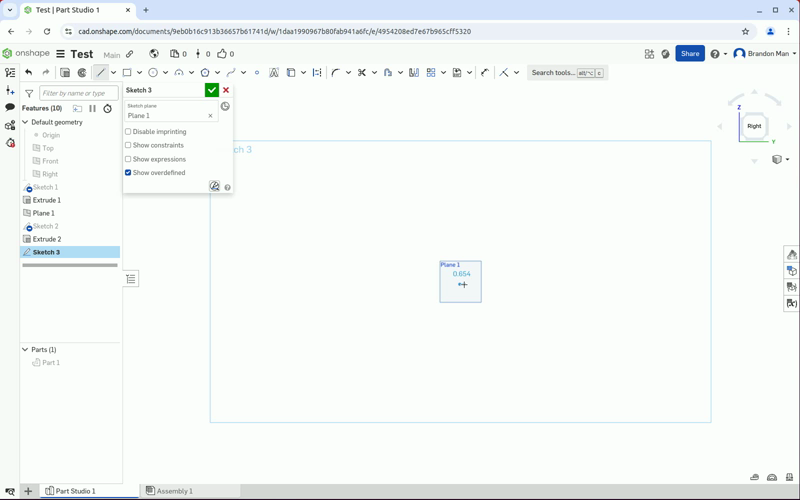
scroll(6)
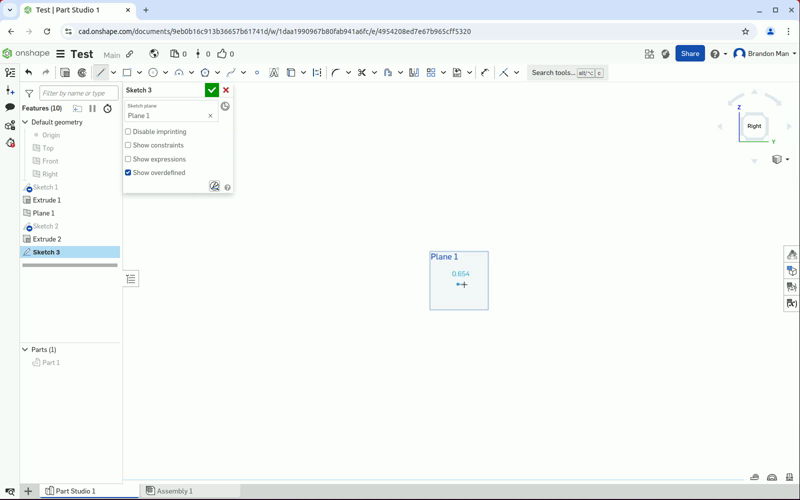
scroll(6)
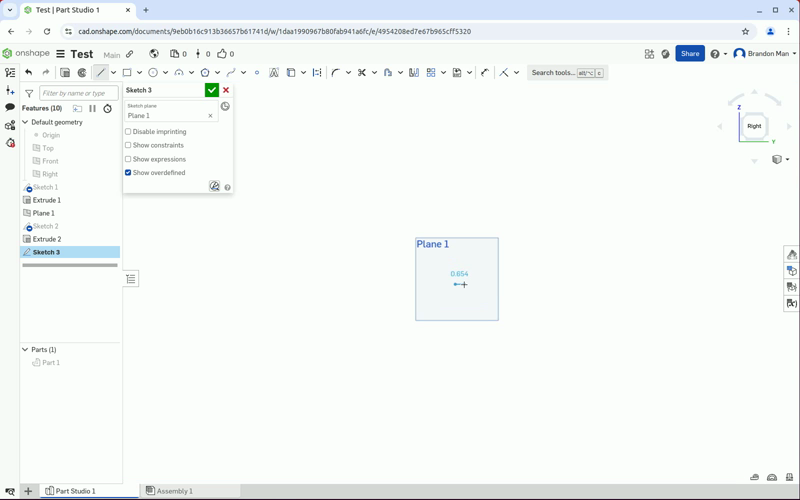
scroll(6)
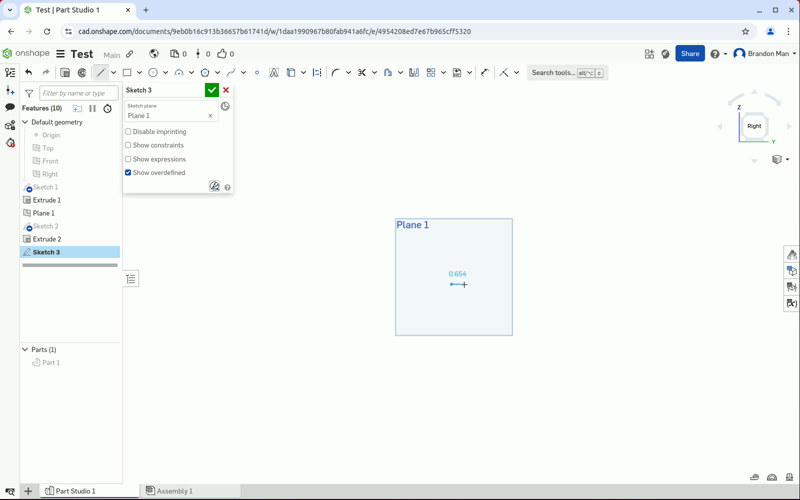
scroll(6)
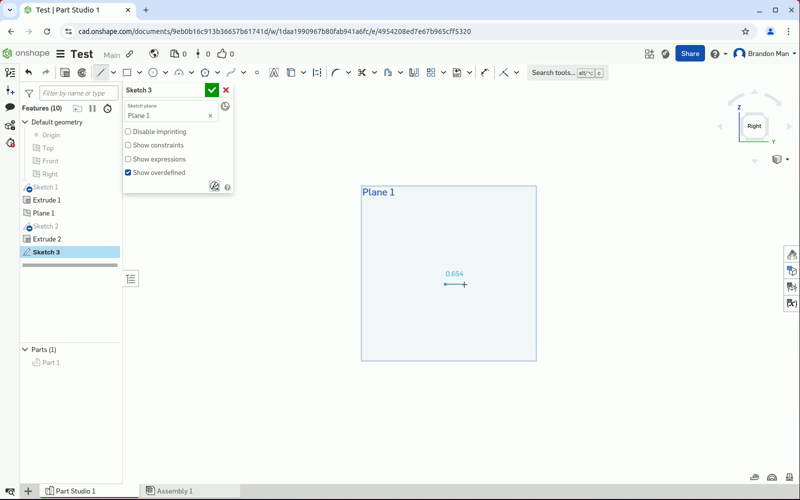
scroll(6)
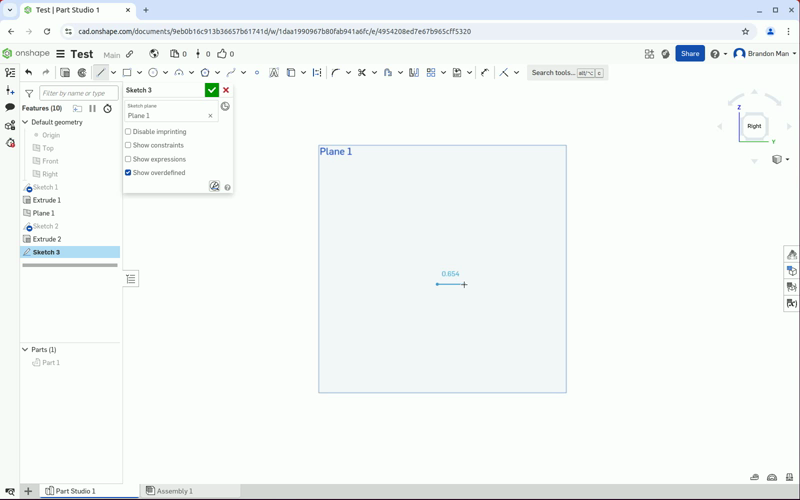
scroll(6)
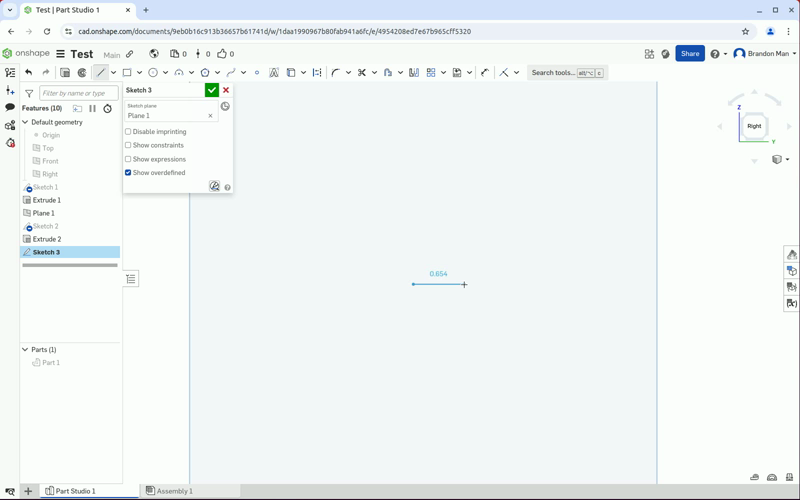
click(464, 284)
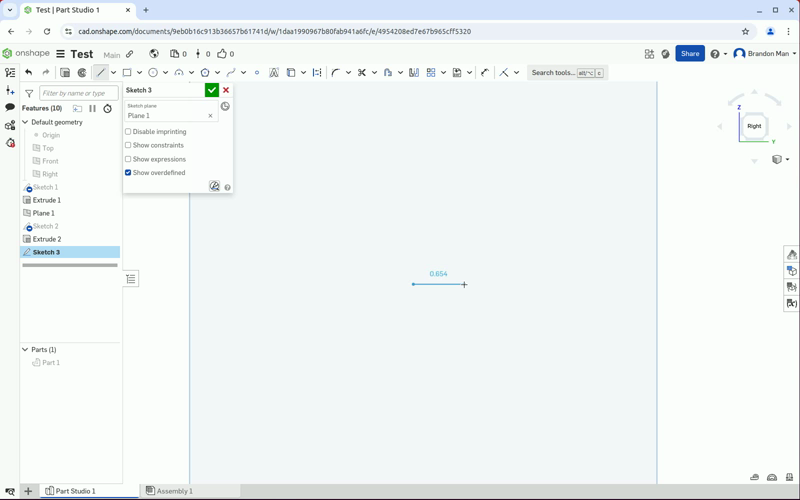
scroll(-6)
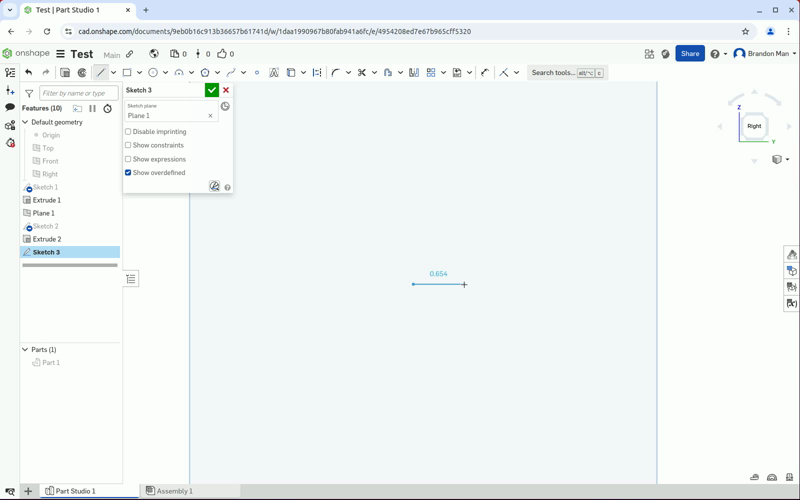
scroll(-6)
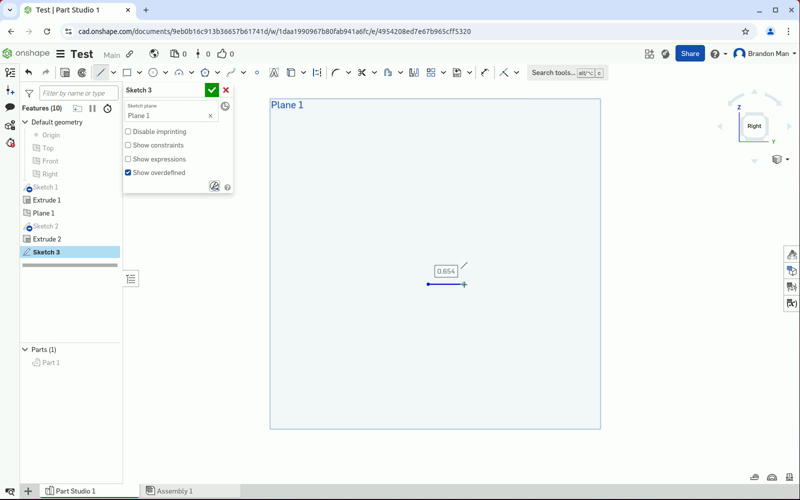
scroll(-6)
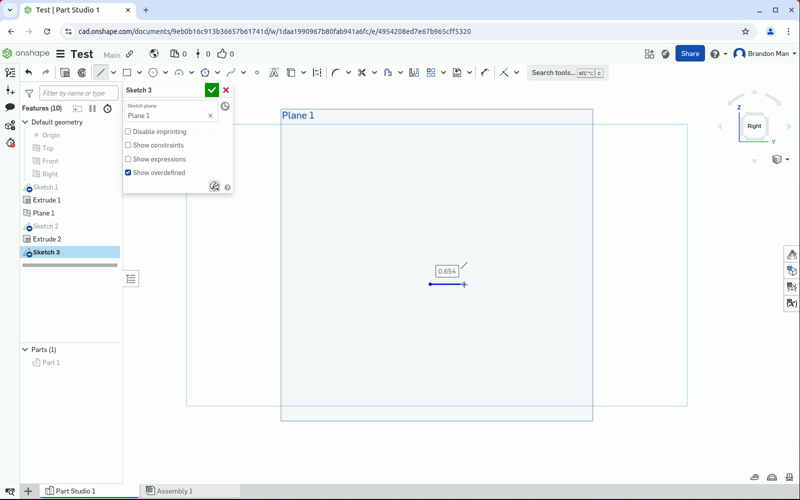
scroll(-6)
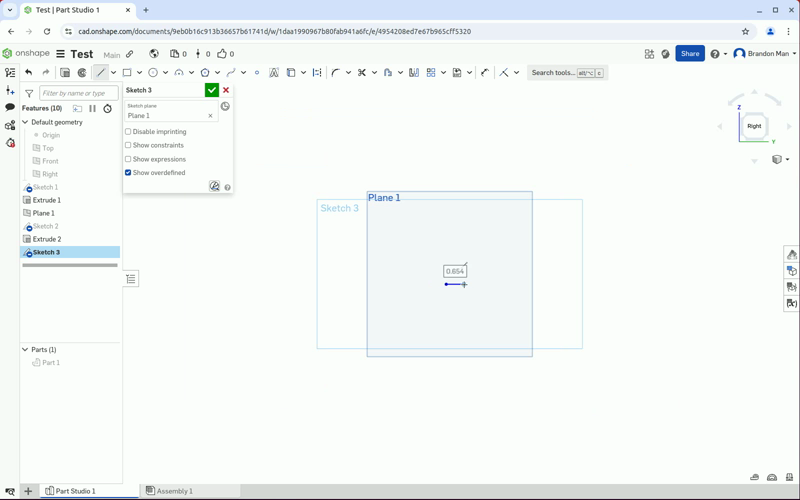
scroll(-6)
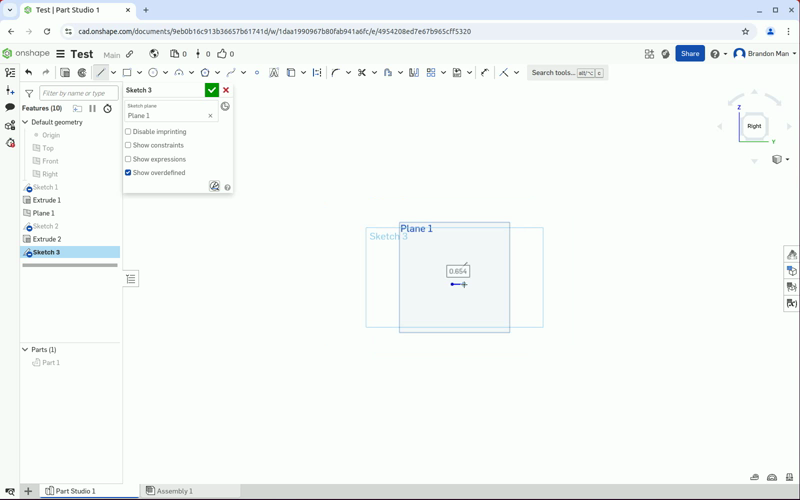
scroll(-6)
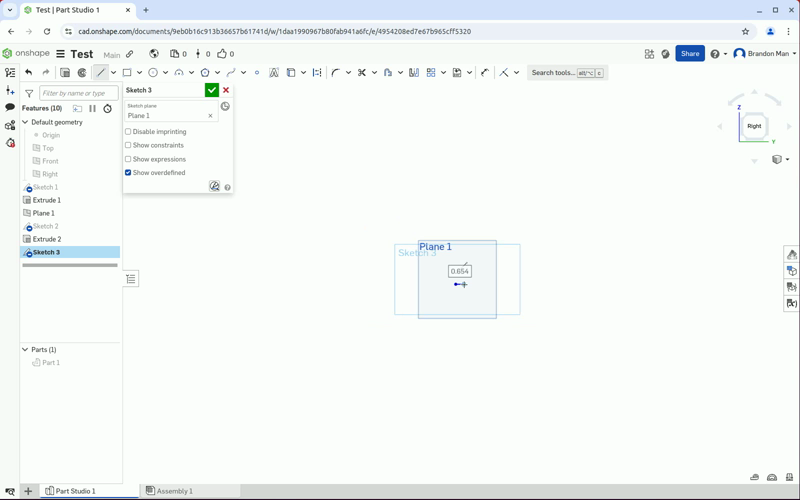
scroll(-6)
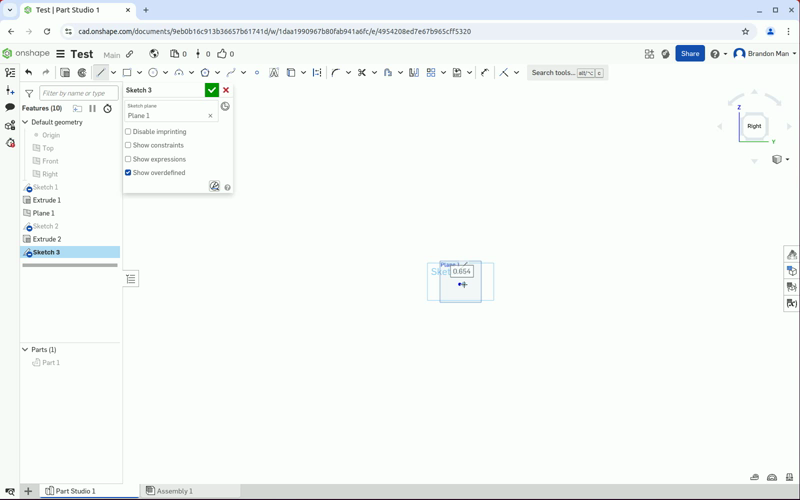
key_up(shift)
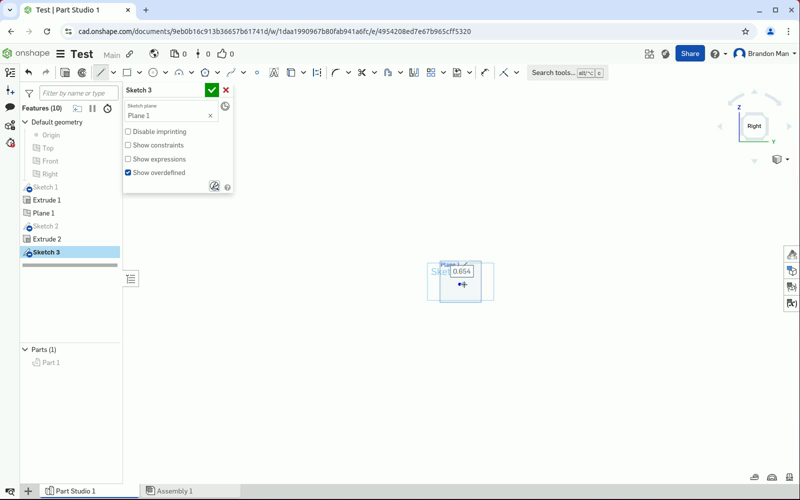
key_down(shift)
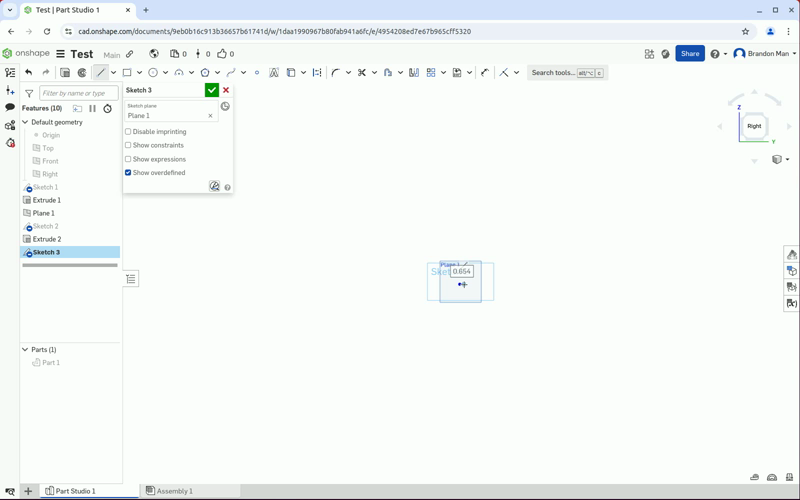
mouse_move(494, 284)
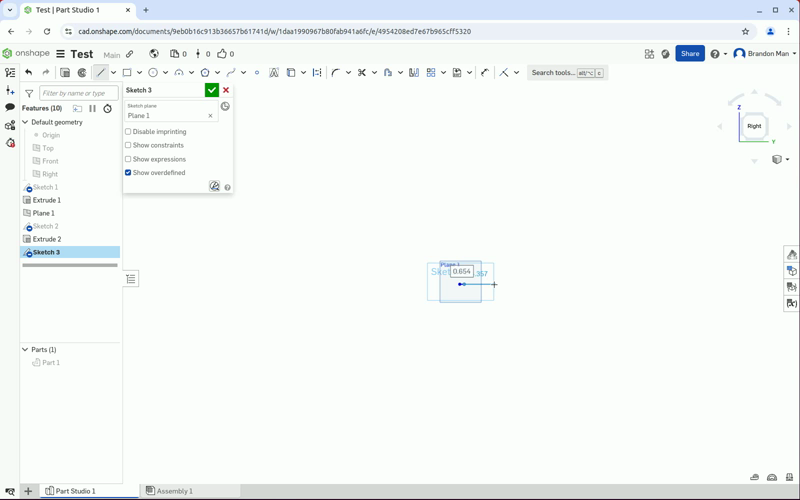
mouse_move(464, 279)
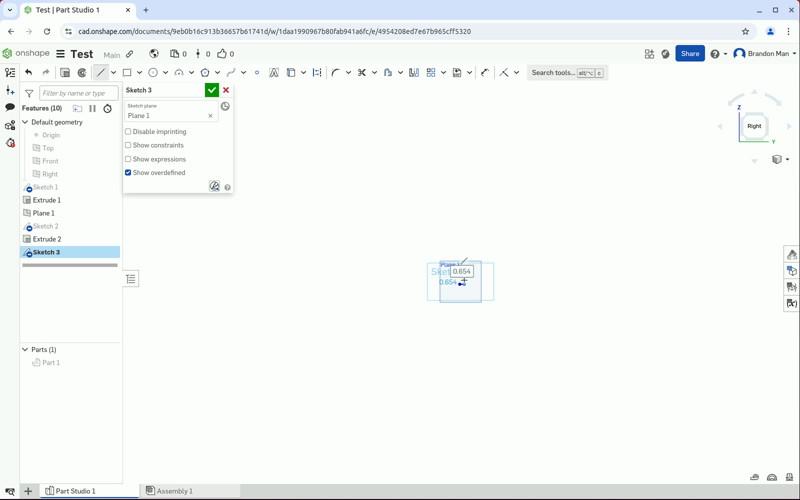
scroll(6)
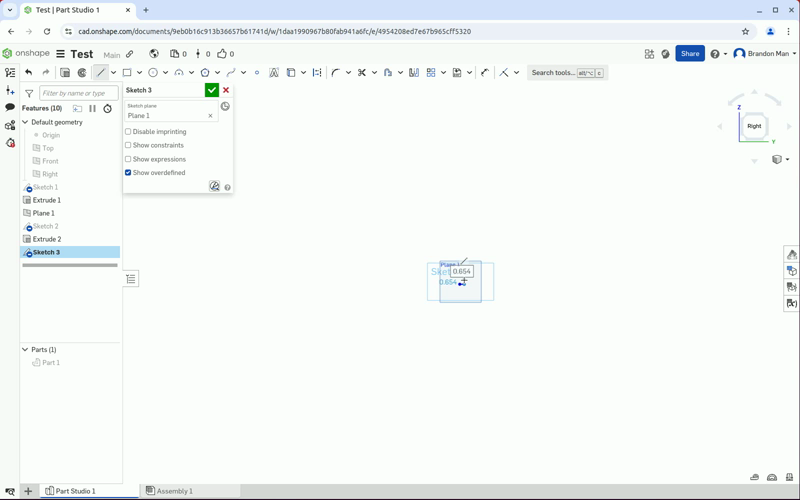
scroll(6)
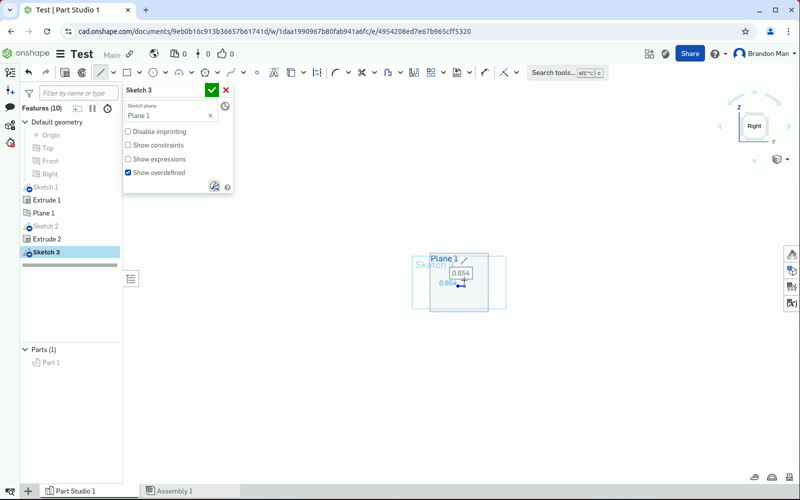
scroll(6)
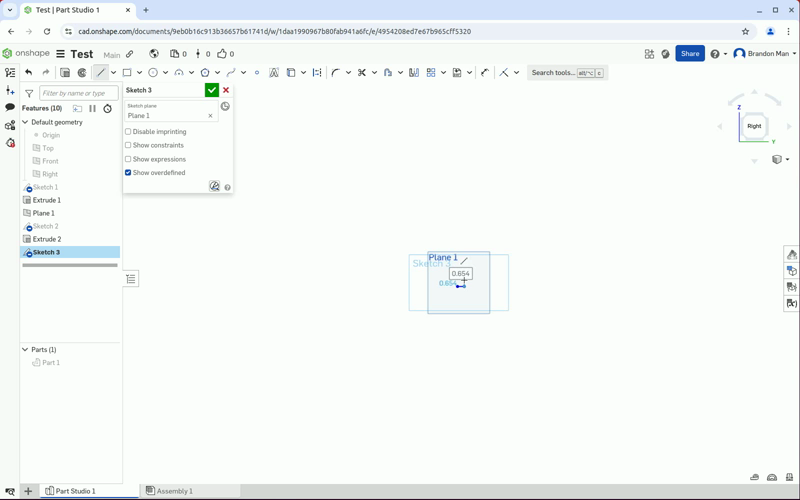
scroll(6)
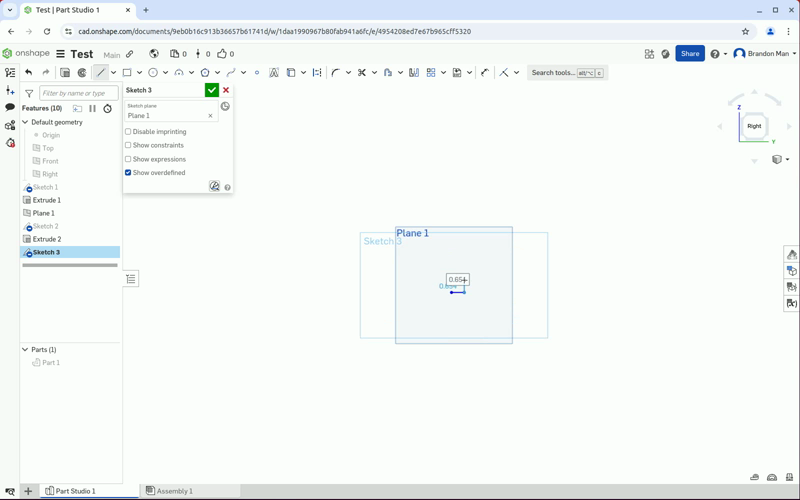
scroll(6)
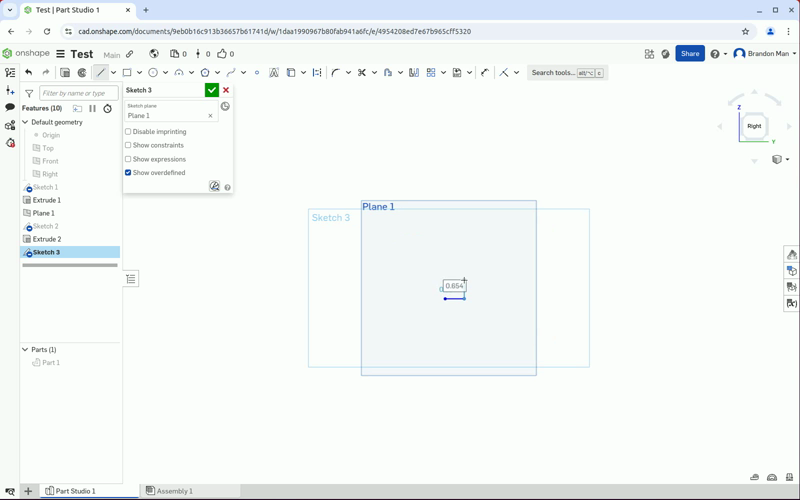
scroll(6)
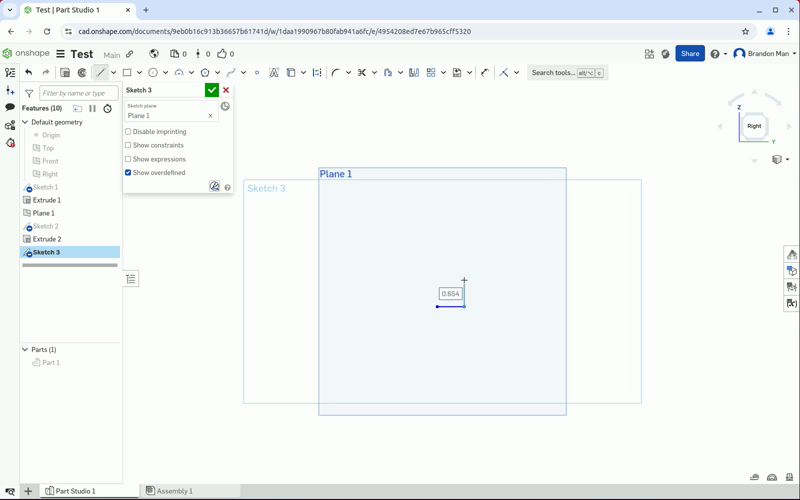
scroll(6)
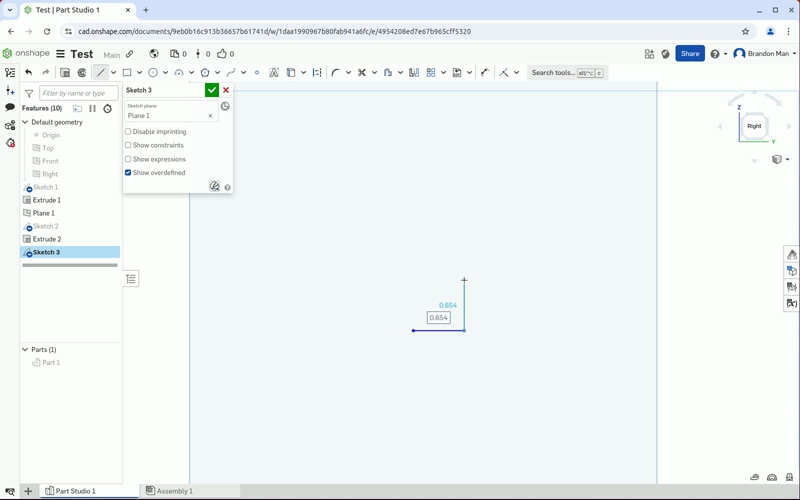
click(464, 279)
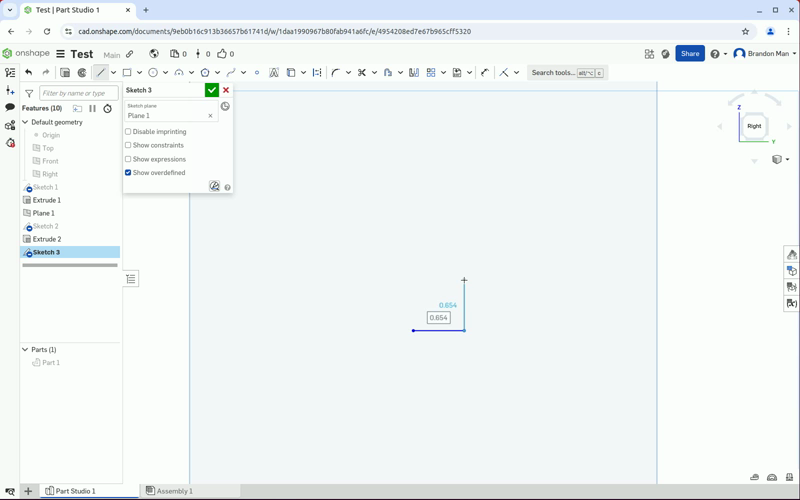
scroll(-6)
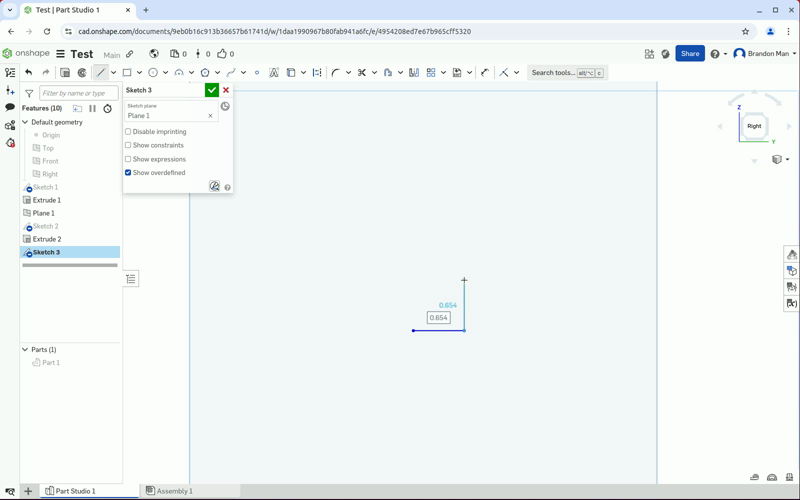
scroll(-6)
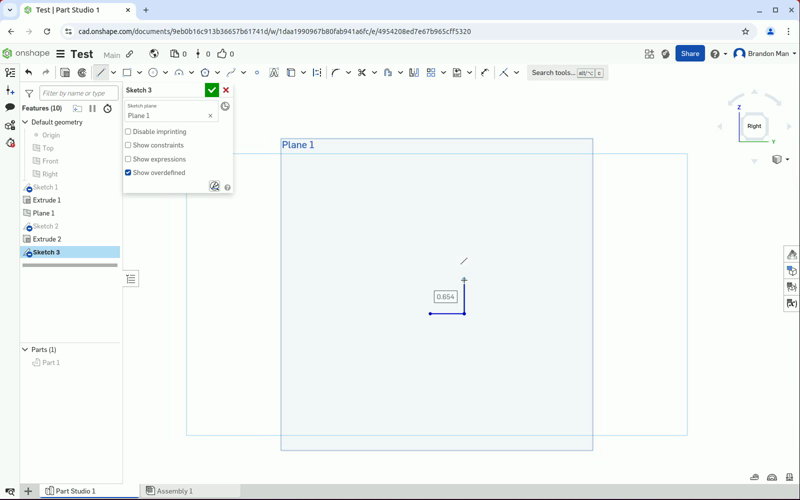
scroll(-6)
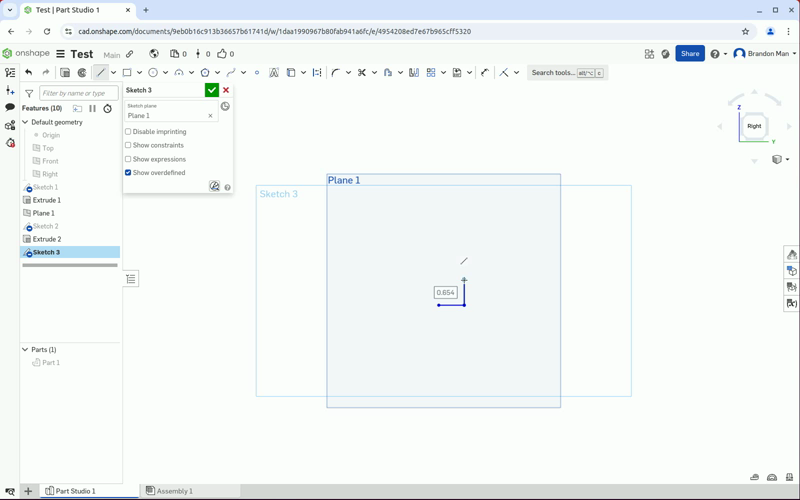
scroll(-6)
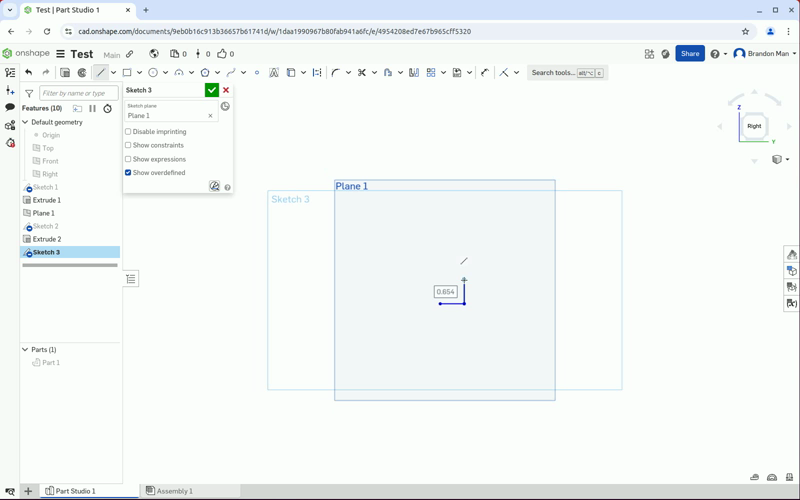
scroll(-6)
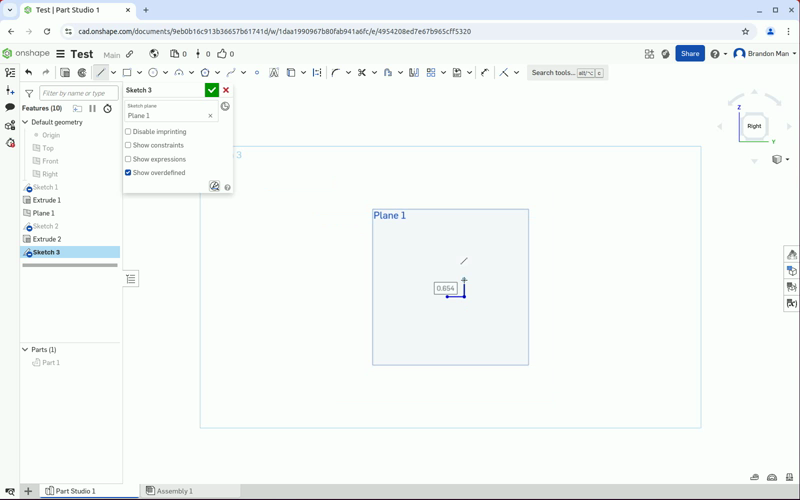
scroll(-6)
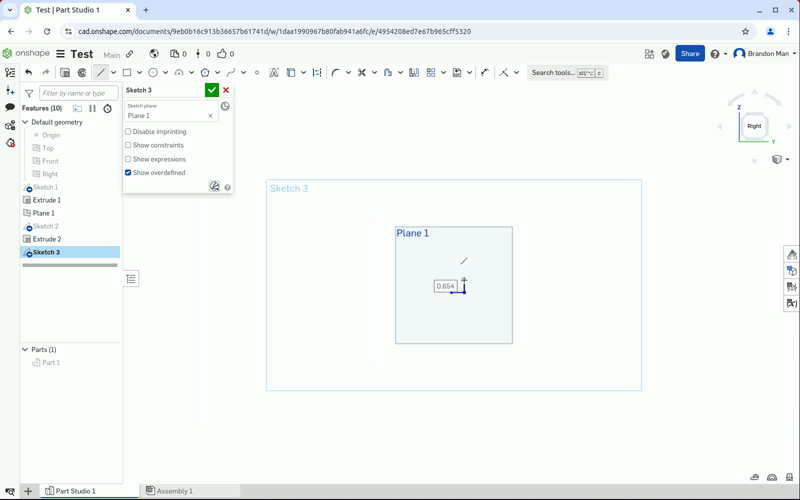
scroll(-6)
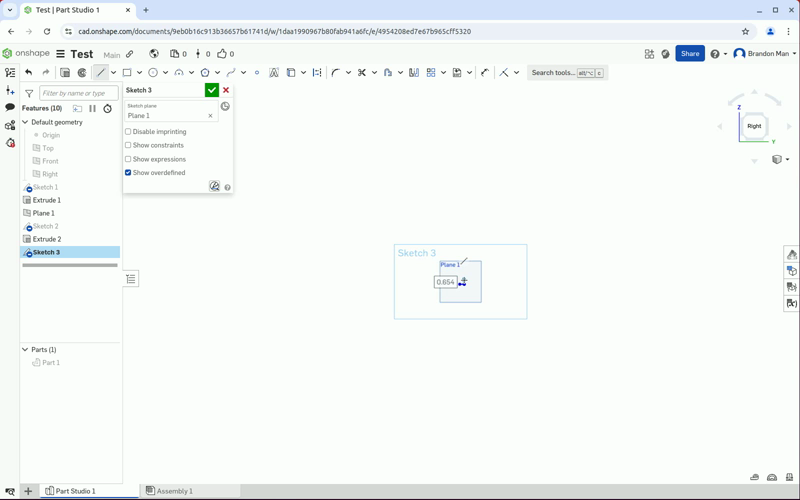
key_up(shift)
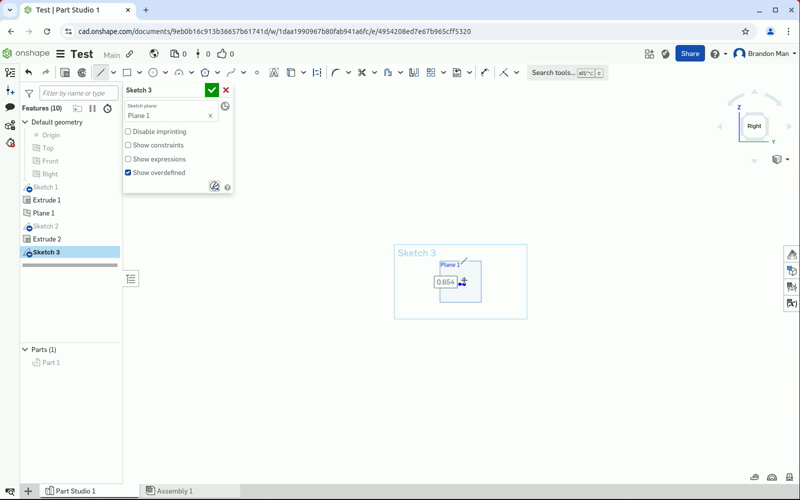
key_down(shift)
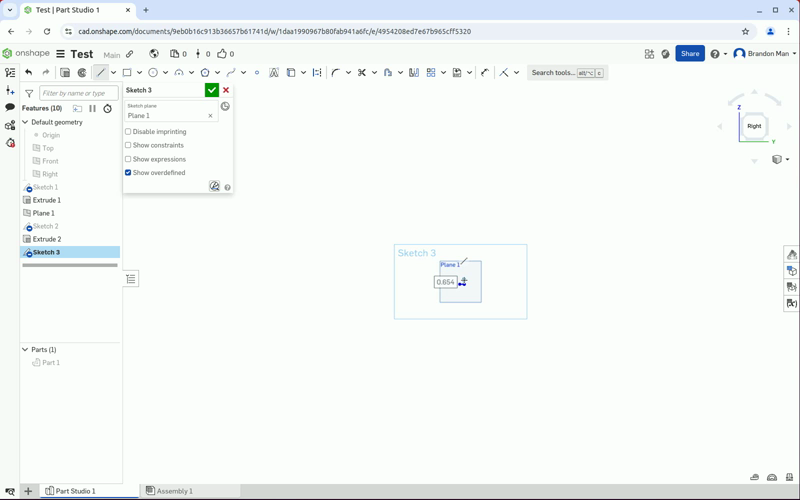
mouse_move(494, 279)
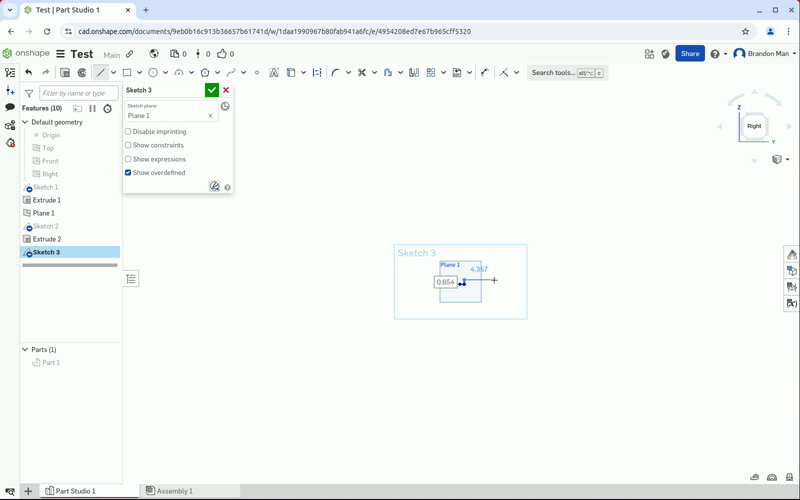
mouse_move(459, 279)
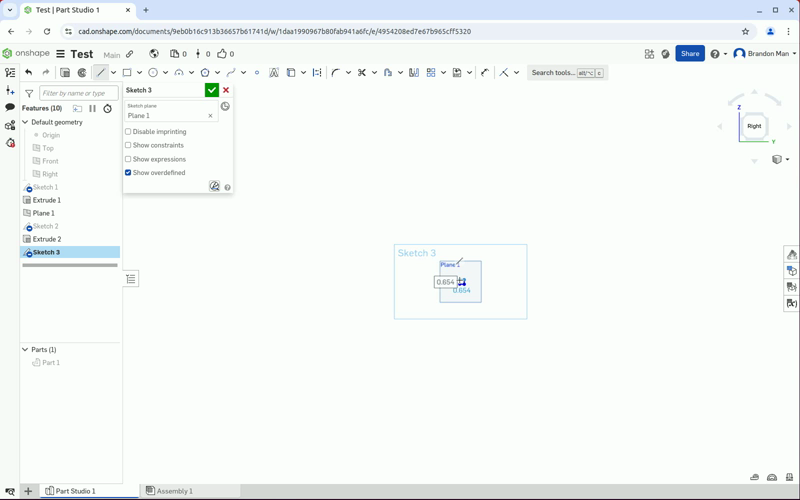
scroll(6)
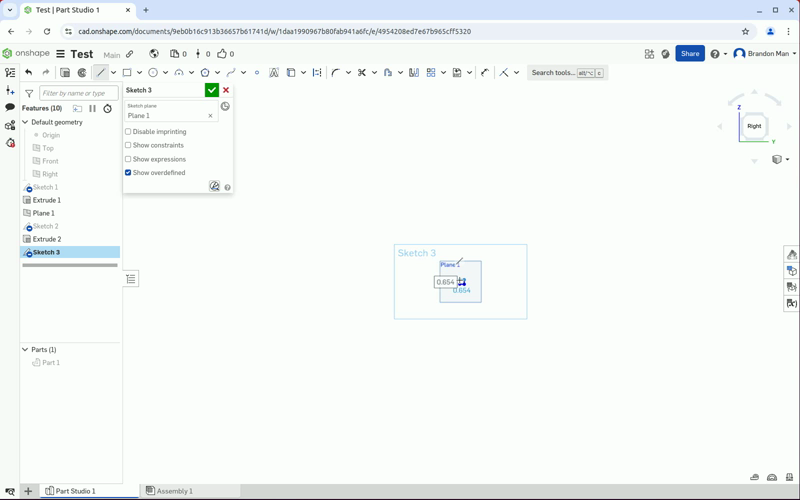
scroll(6)
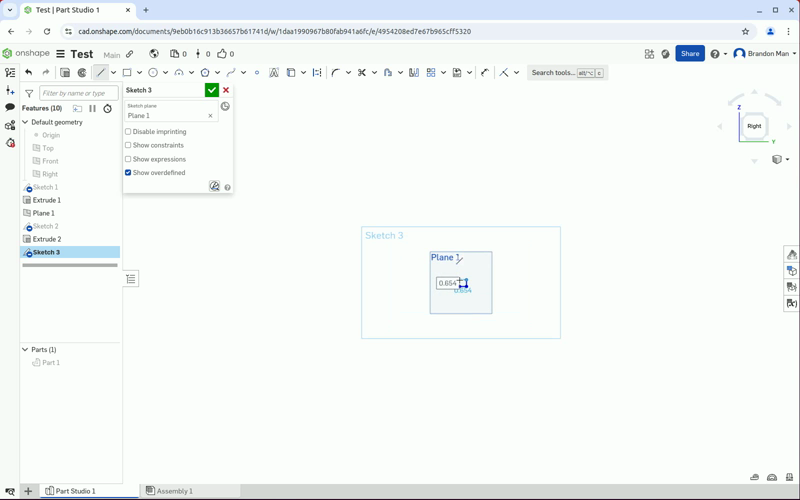
scroll(6)
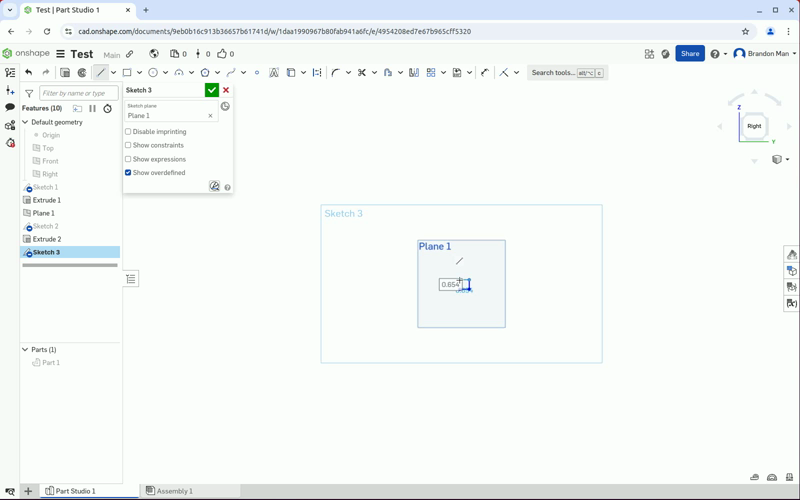
scroll(6)
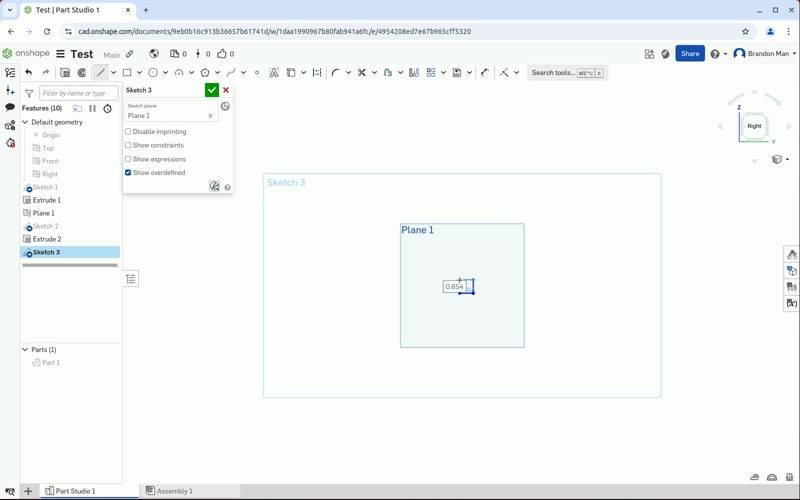
scroll(6)
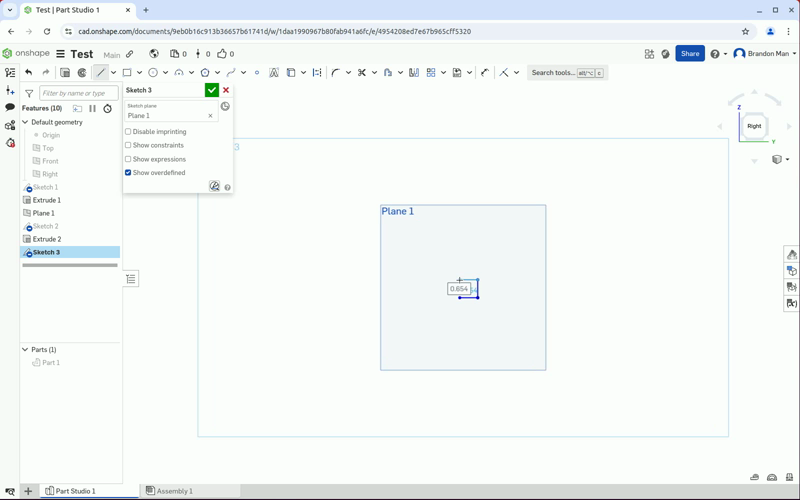
scroll(6)
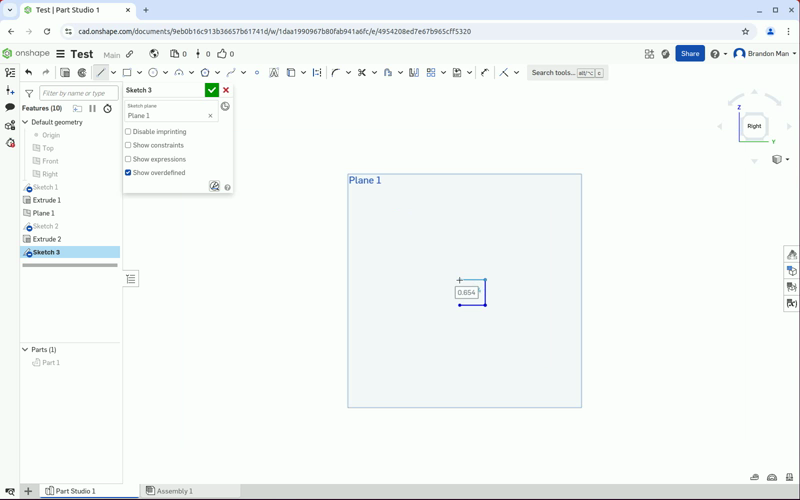
scroll(6)
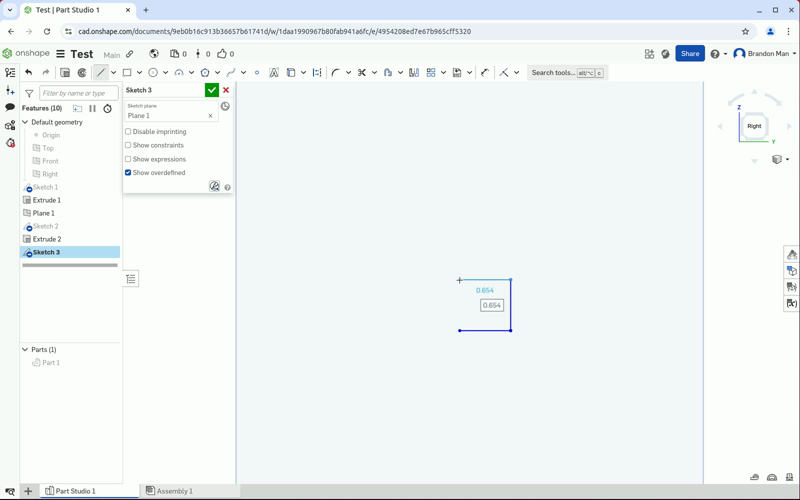
click(459, 279)
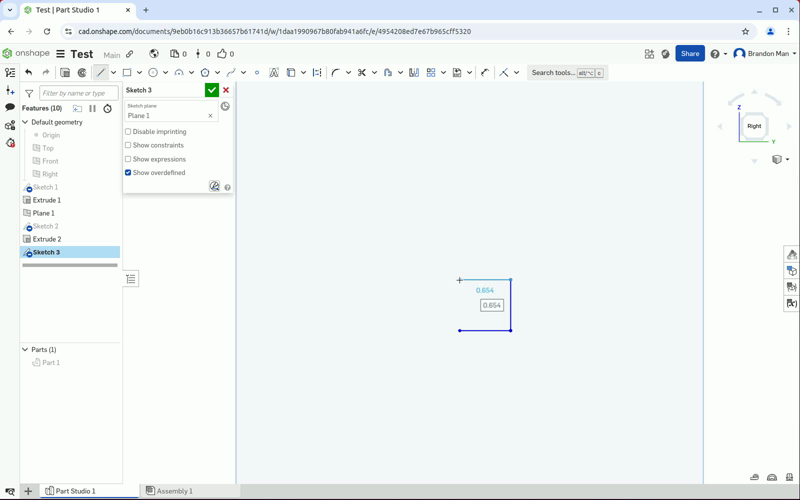
scroll(-6)
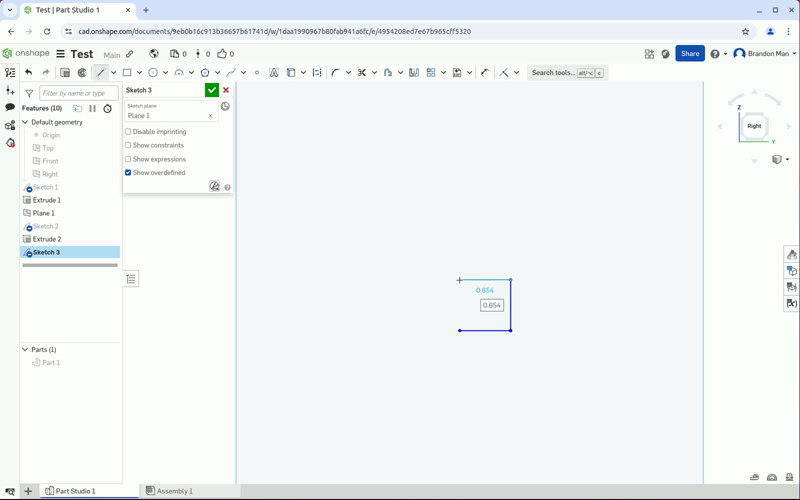
scroll(-6)
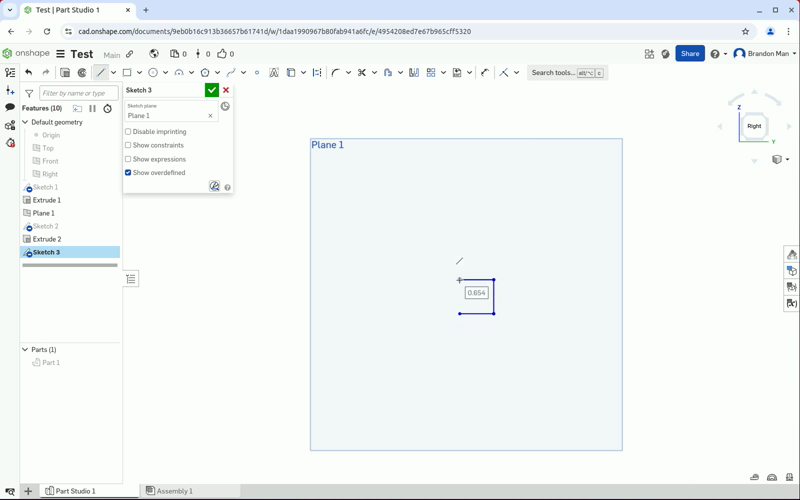
scroll(-6)
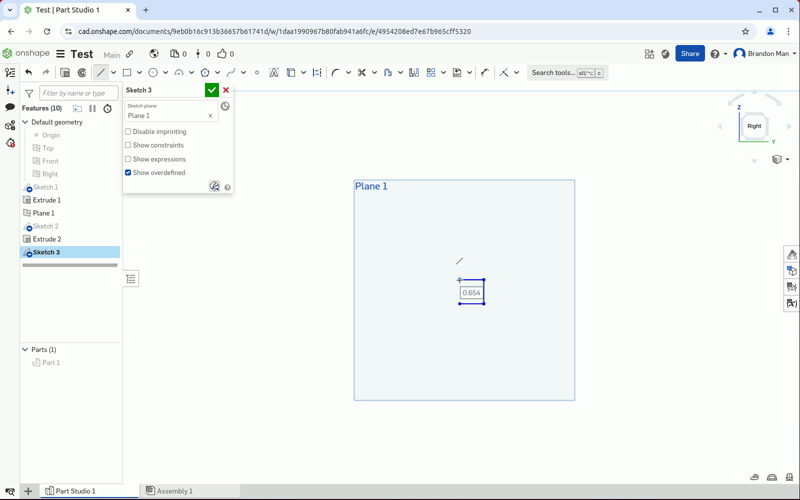
scroll(-6)
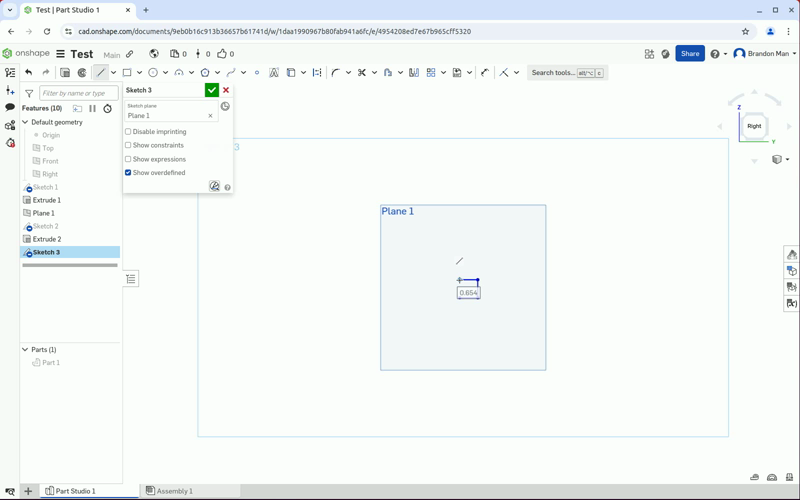
scroll(-6)
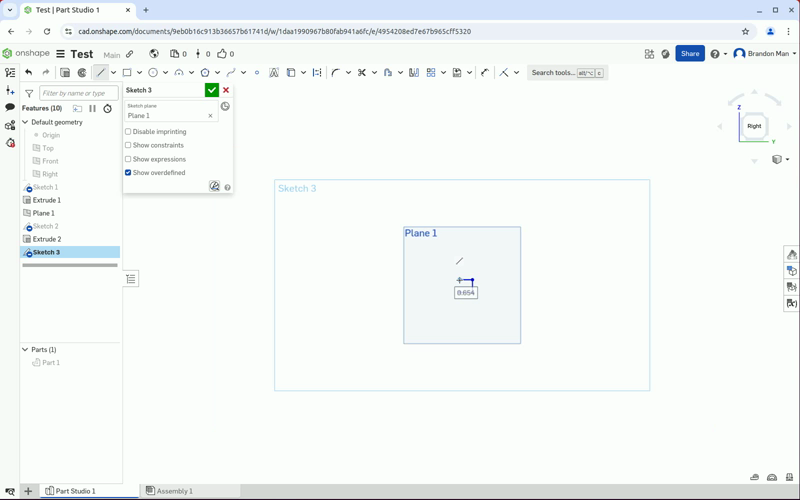
scroll(-6)
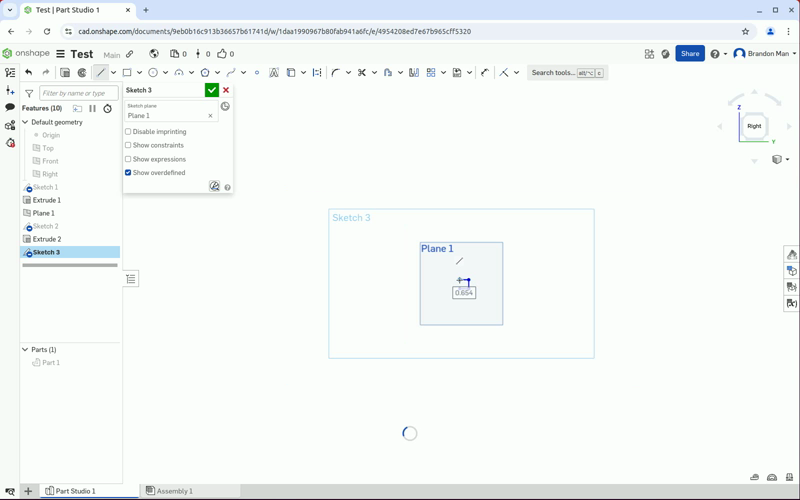
scroll(-6)
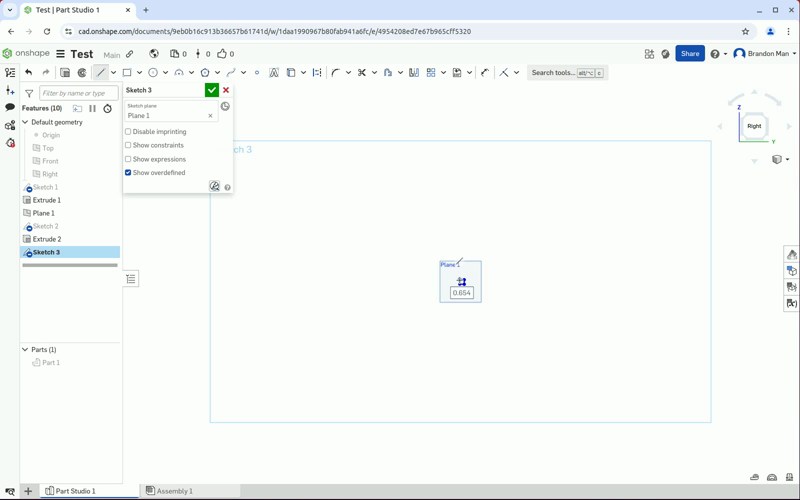
key_up(shift)
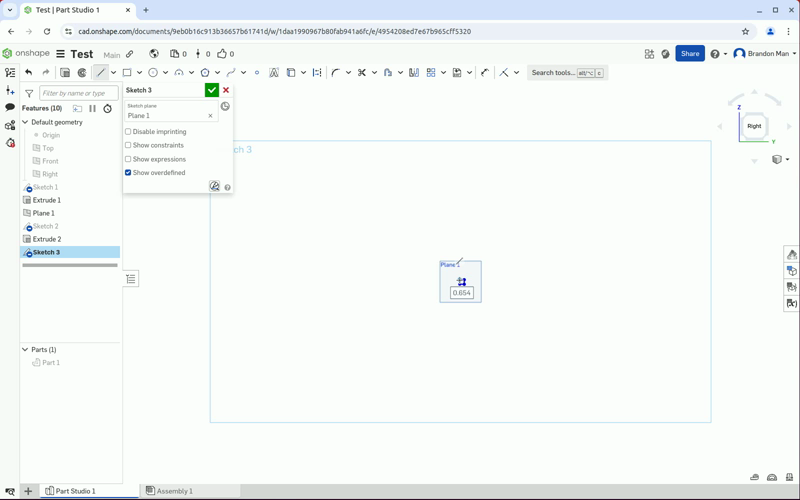
mouse_move(489, 279)
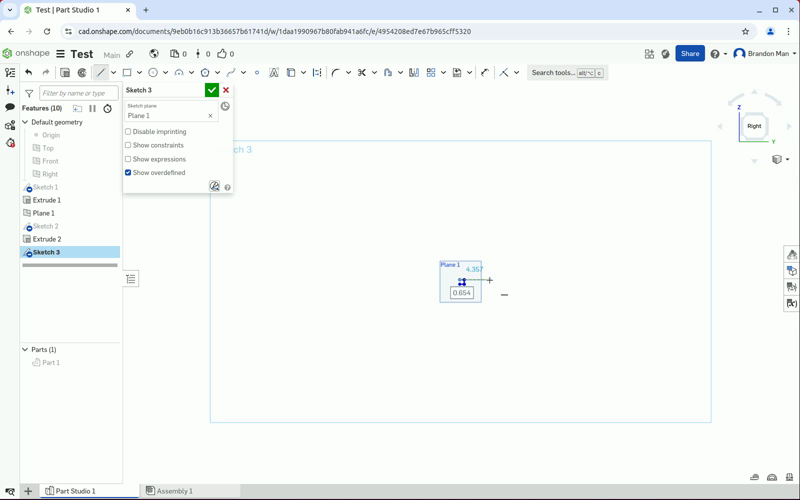
key_down(shift)
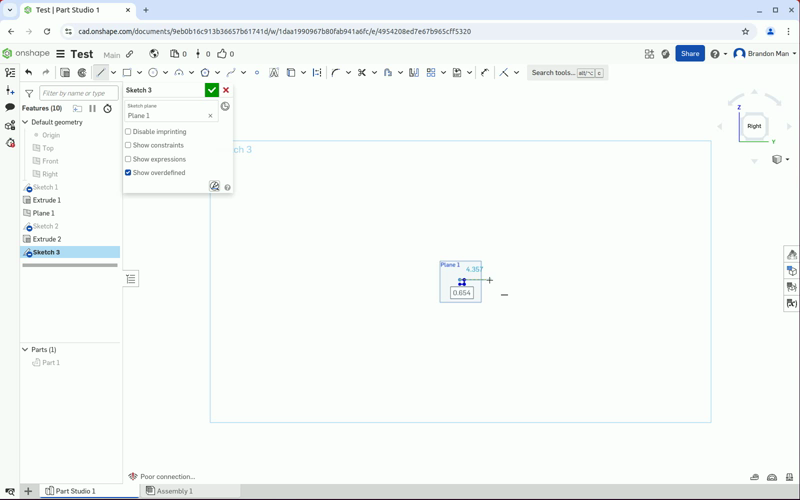
mouse_move(459, 284)
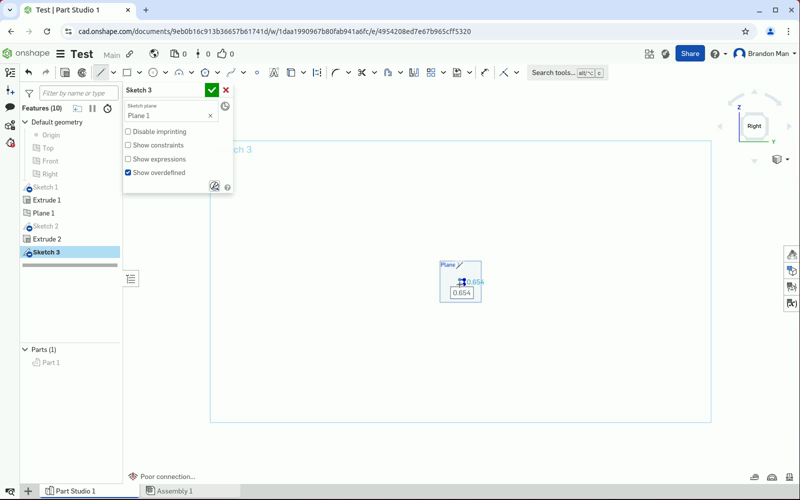
scroll(6)
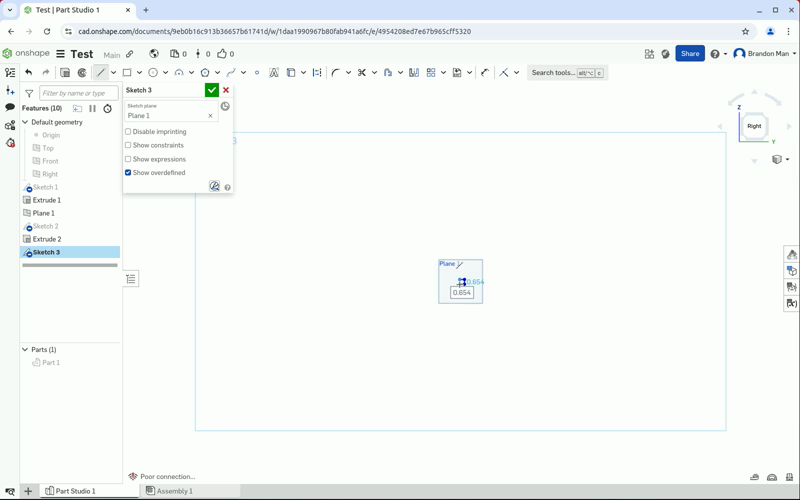
scroll(6)
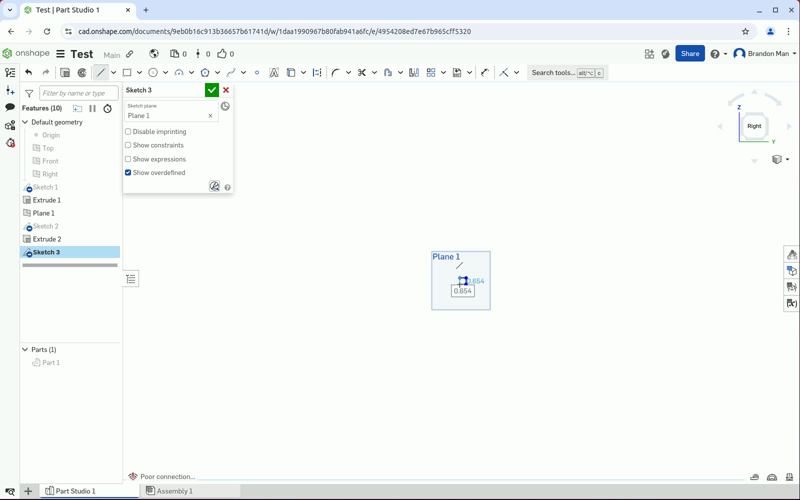
scroll(6)
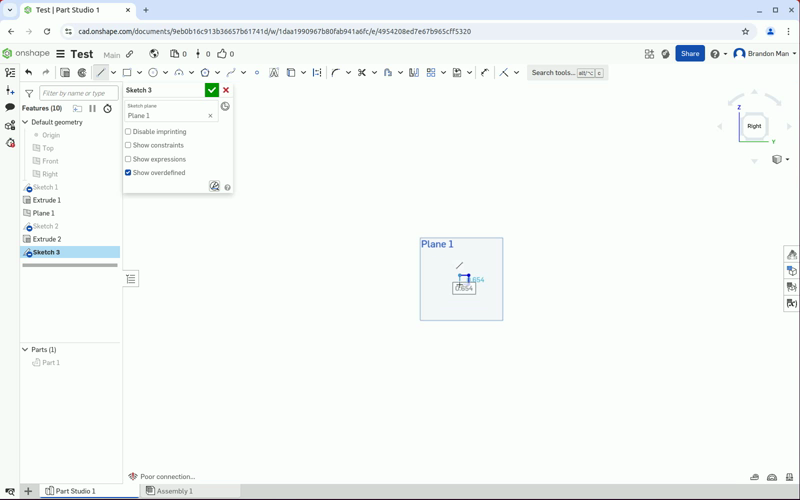
scroll(6)
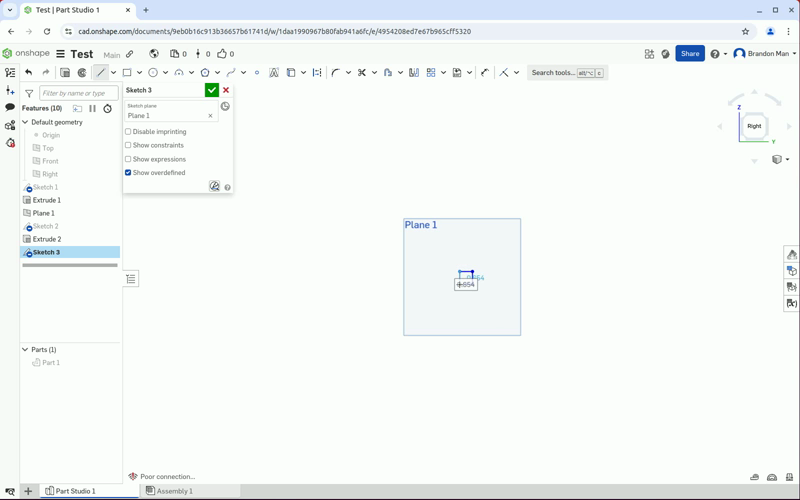
scroll(6)
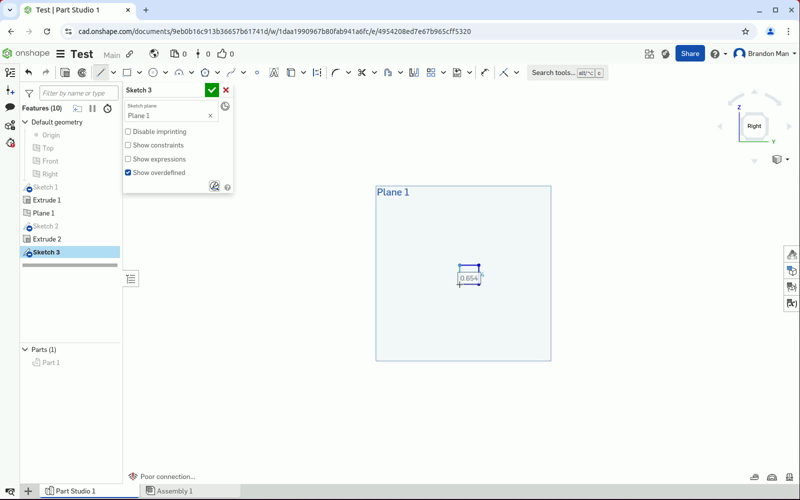
scroll(6)
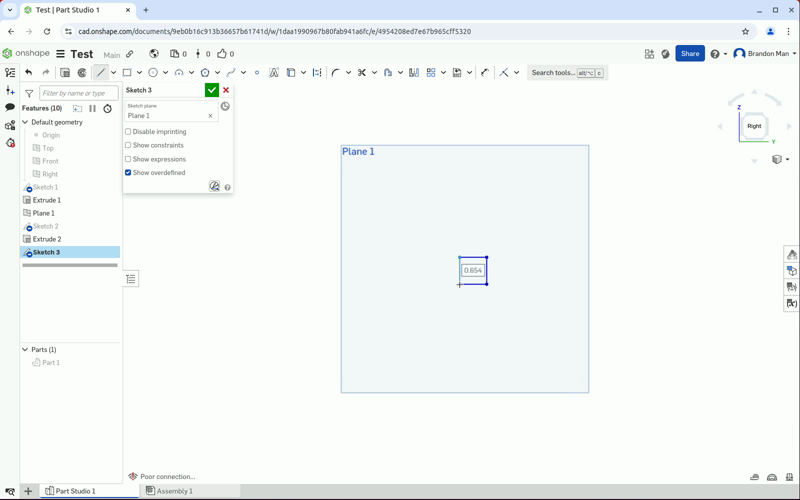
scroll(6)
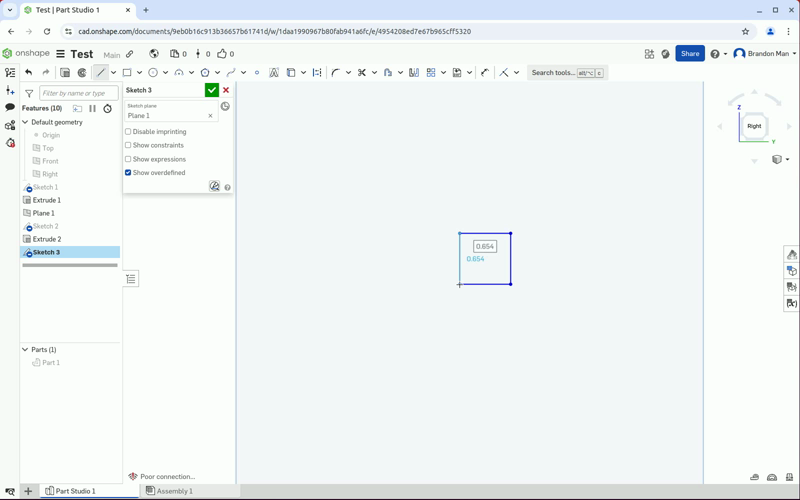
key_up(shift)
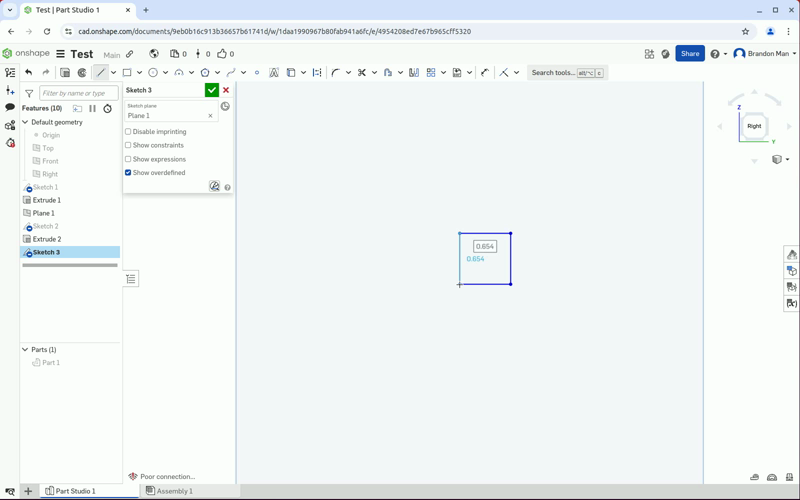
click(459, 284)
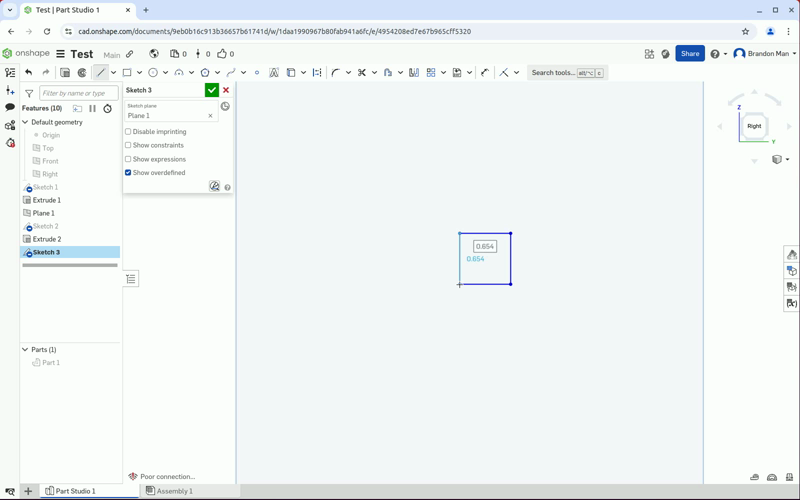
scroll(-6)
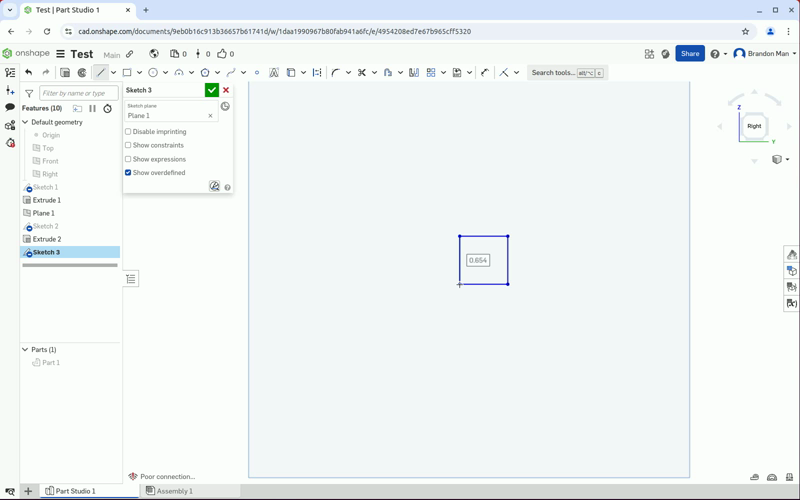
scroll(-6)
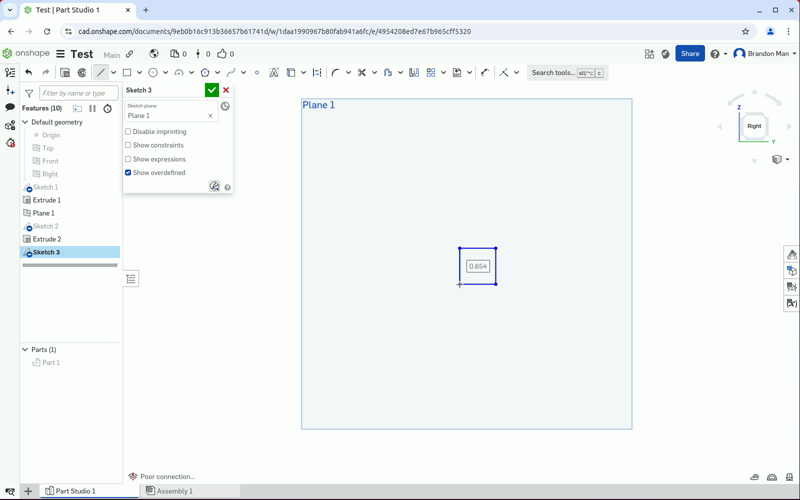
scroll(-6)
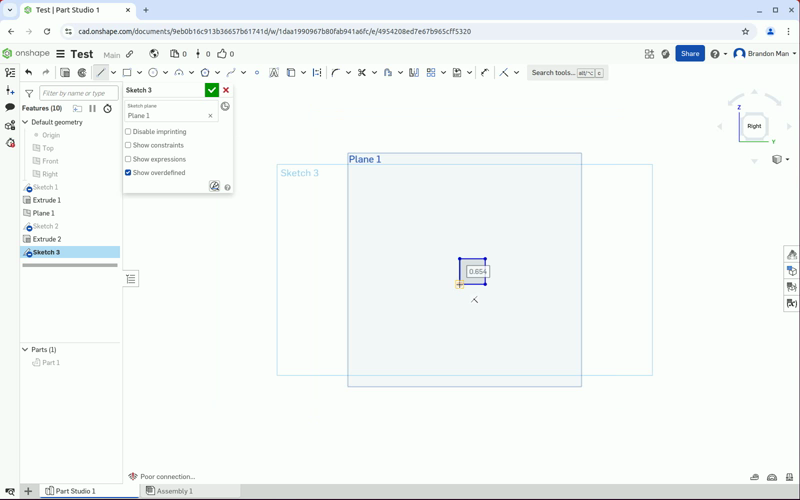
scroll(-6)
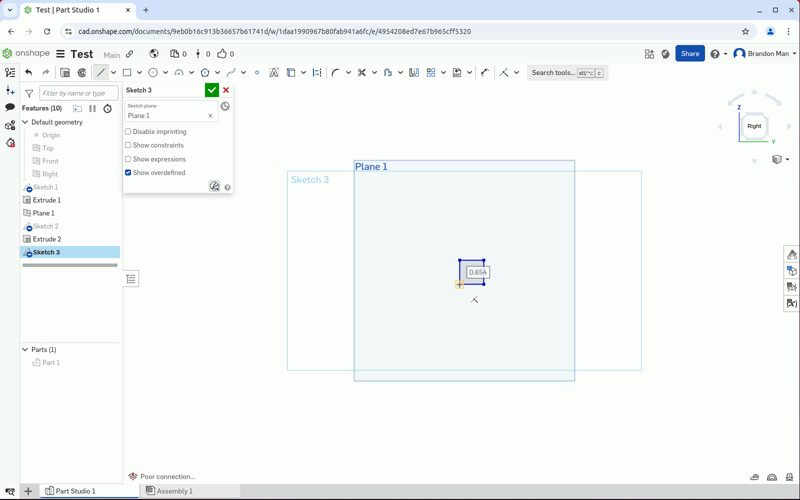
scroll(-6)
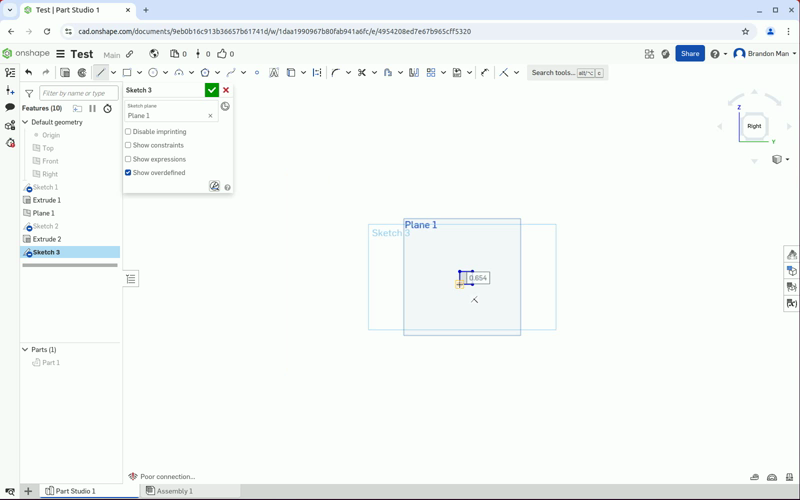
scroll(-6)
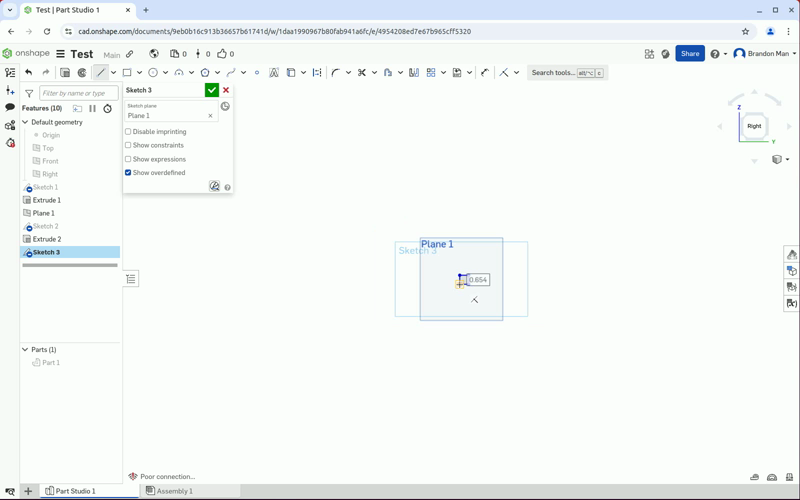
scroll(-6)
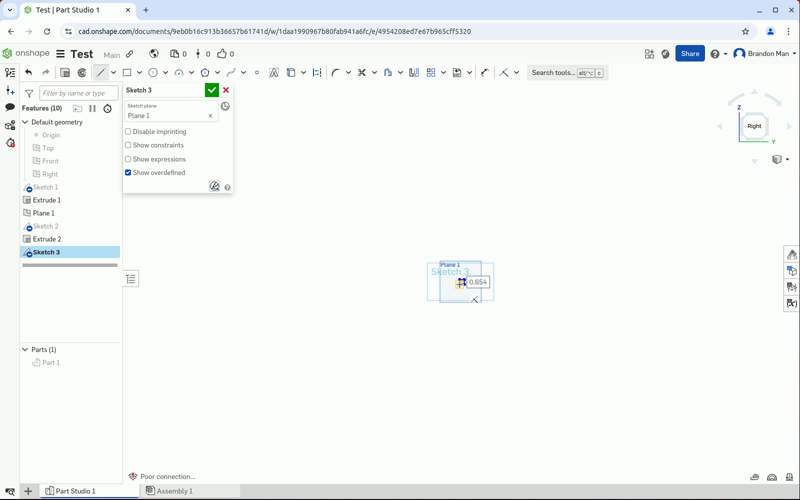
key(esc)
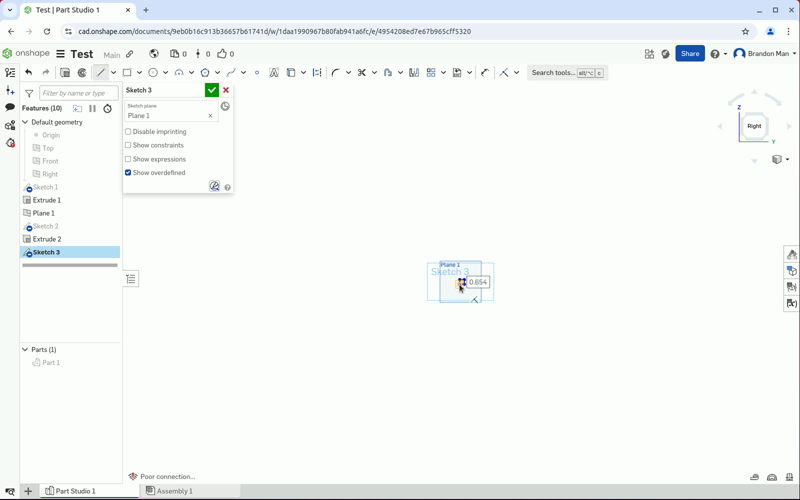
mouse_move(463, 283)
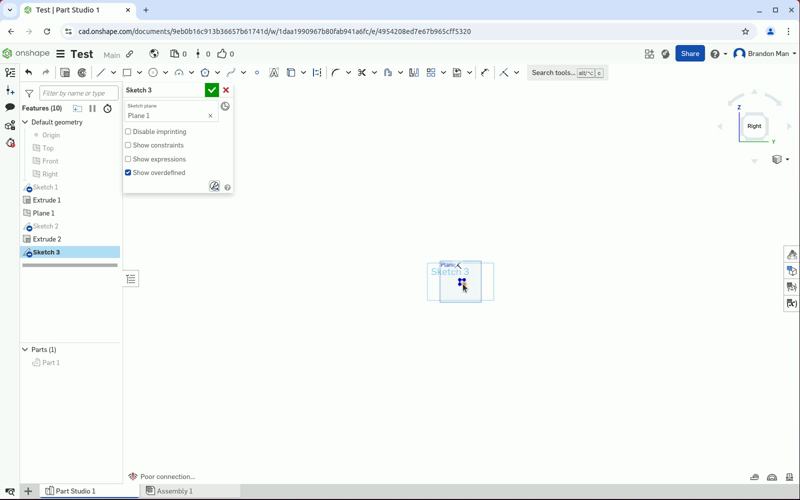
scroll(6)
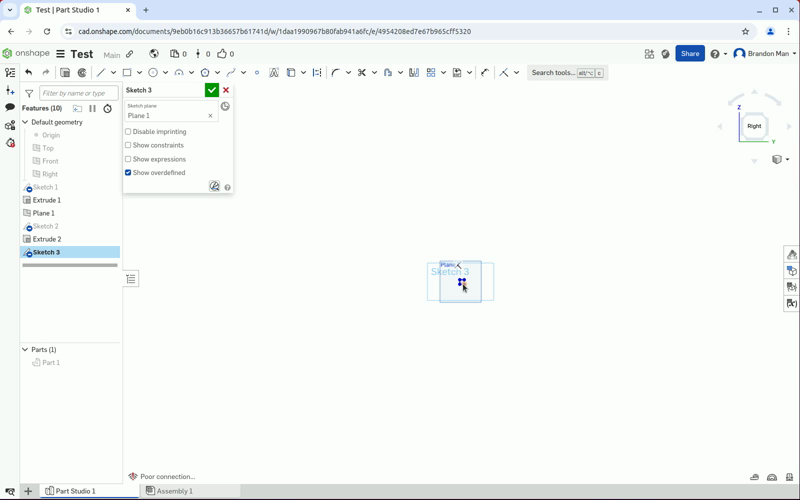
scroll(6)
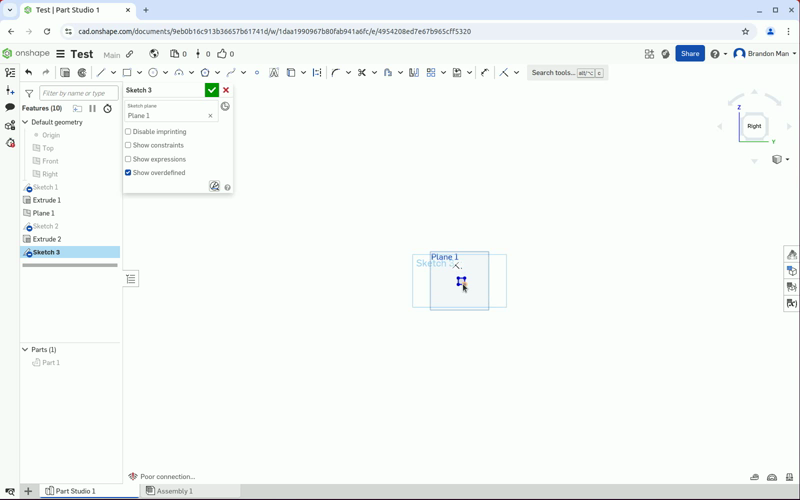
scroll(6)
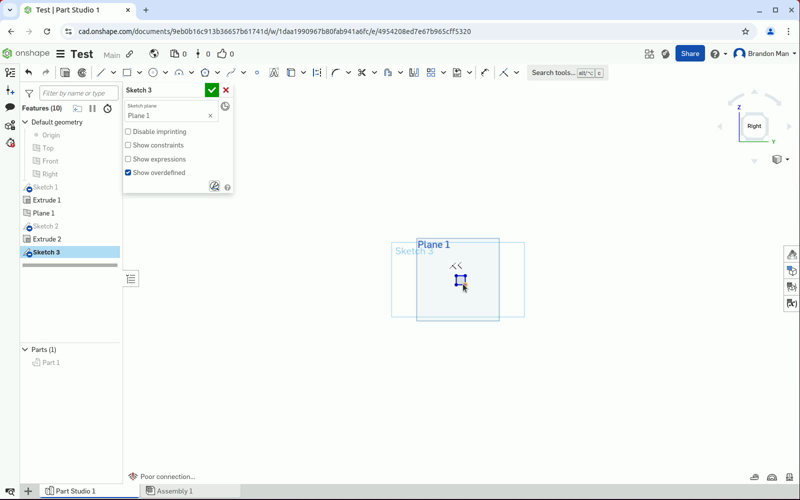
scroll(6)
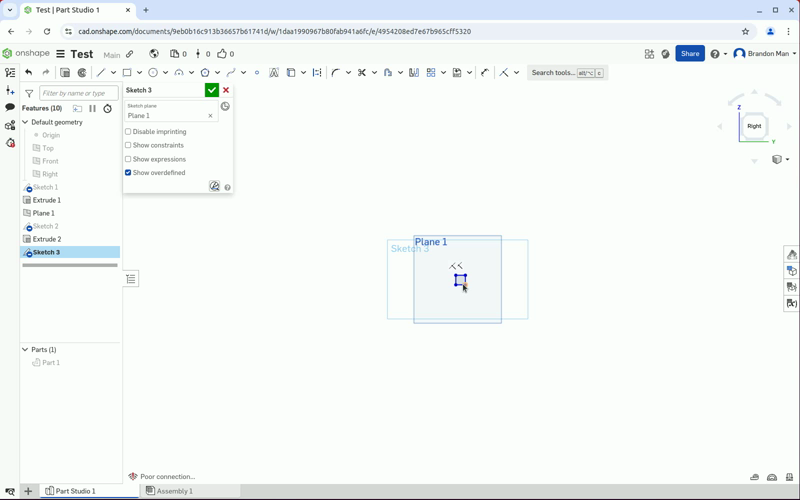
scroll(6)
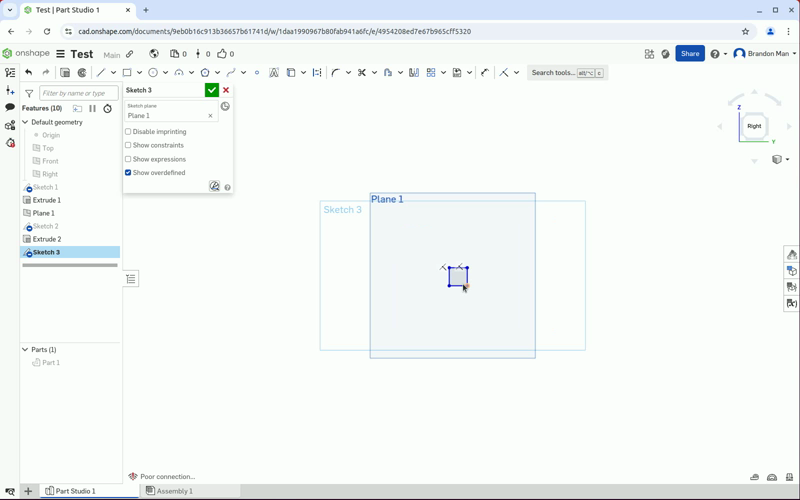
scroll(6)
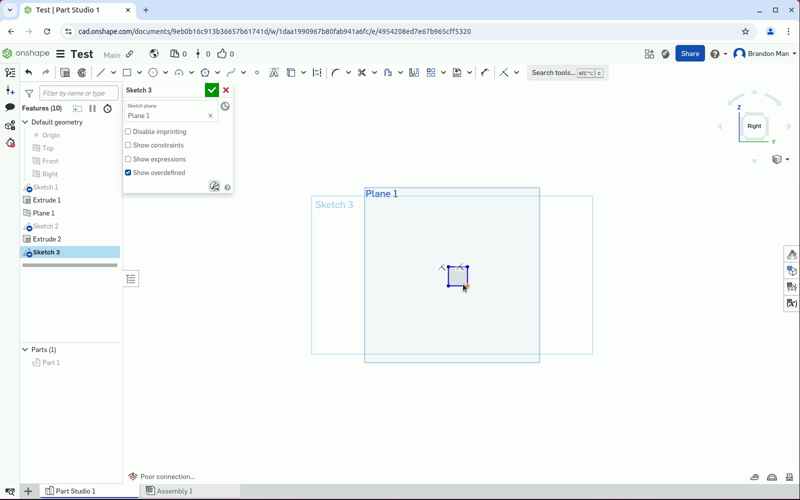
scroll(6)
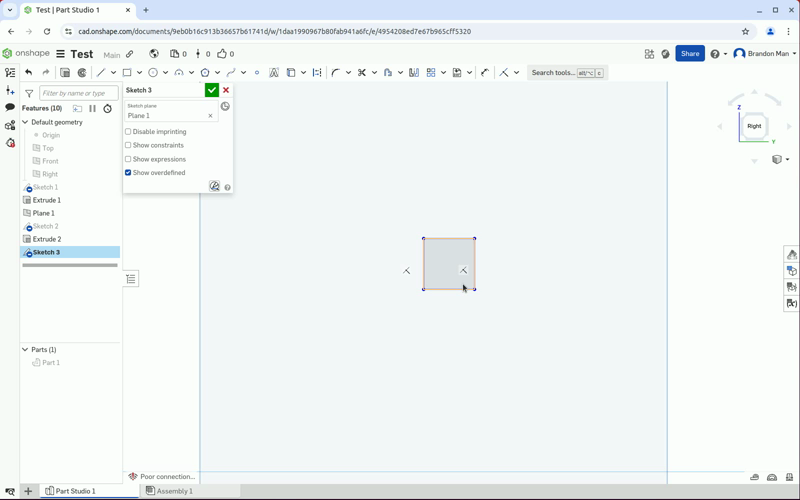
click(463, 283)
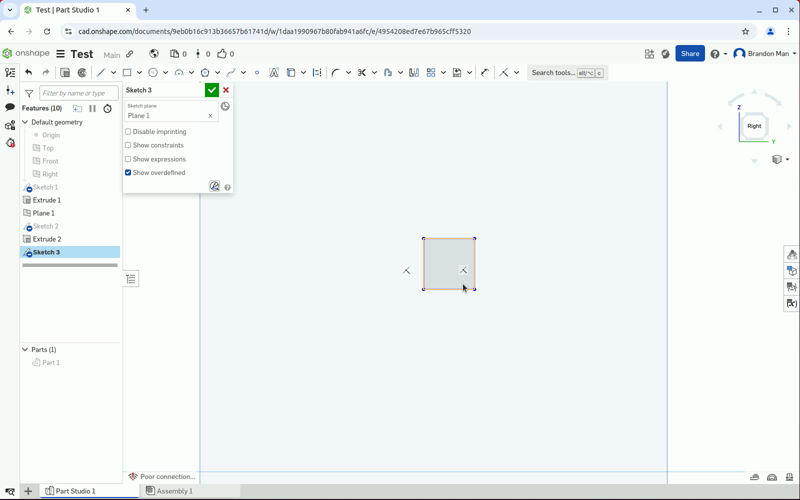
scroll(-6)
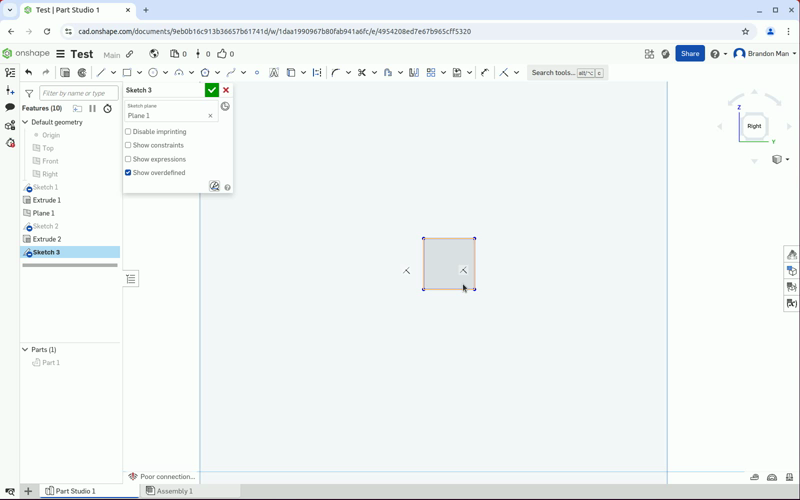
scroll(-6)
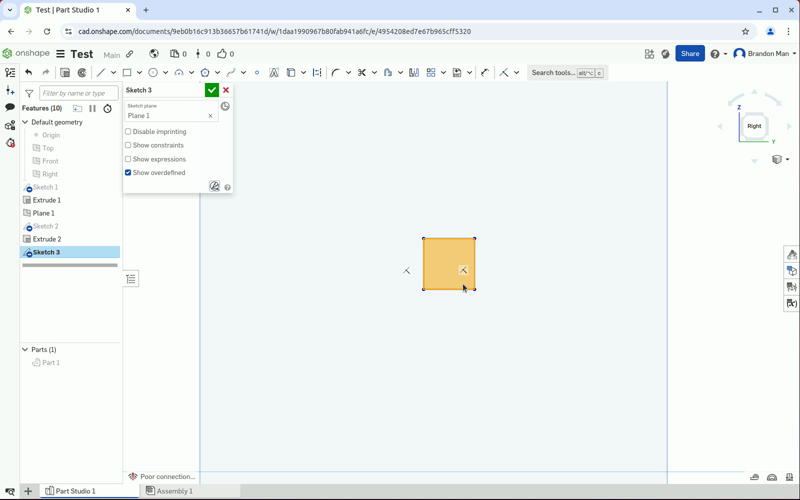
scroll(-6)
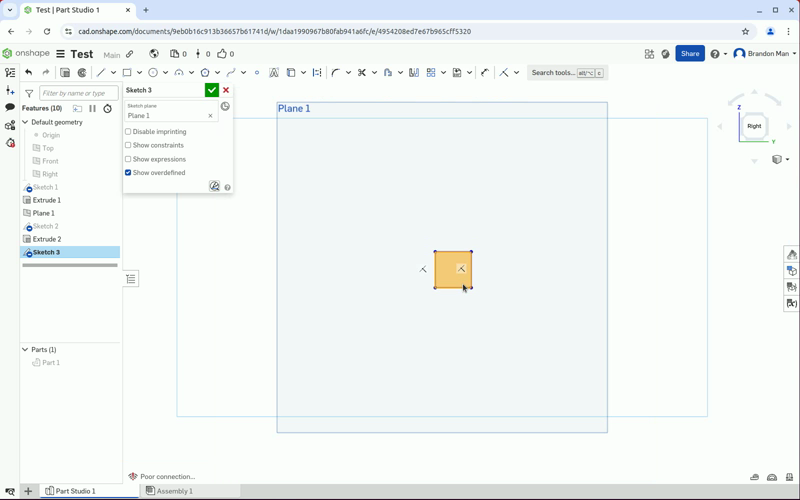
scroll(-6)
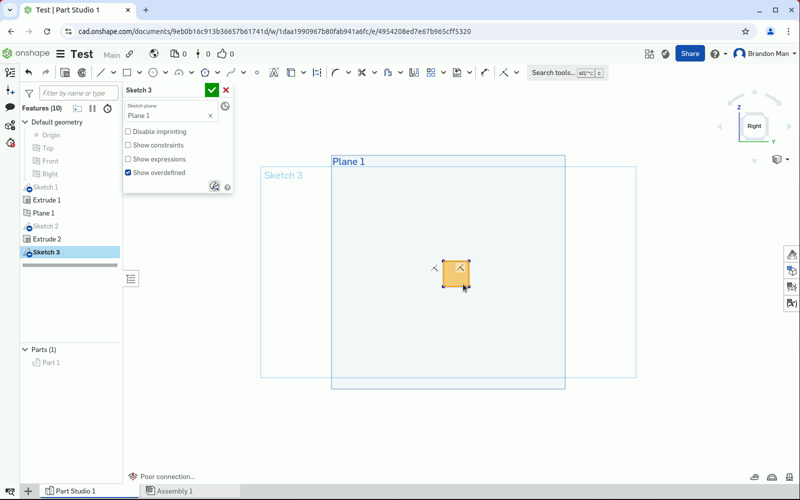
scroll(-6)
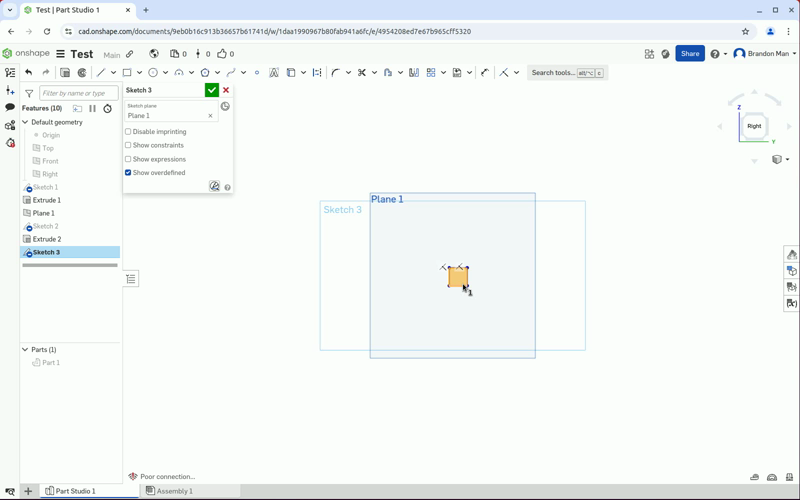
scroll(-6)
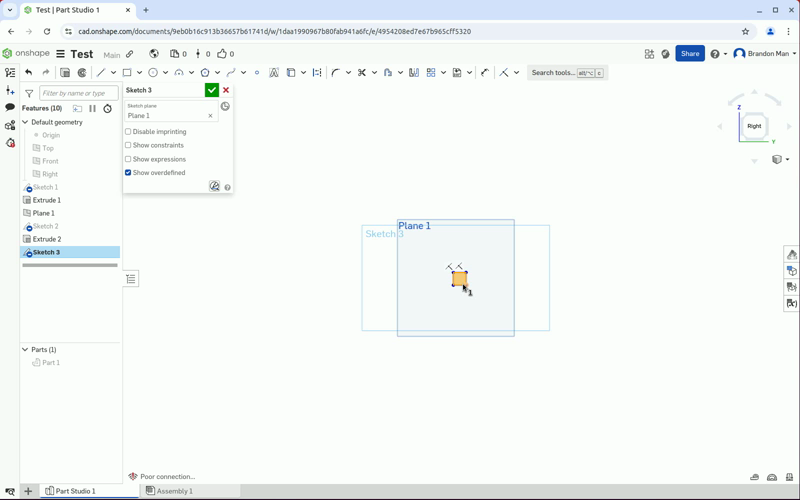
scroll(-6)
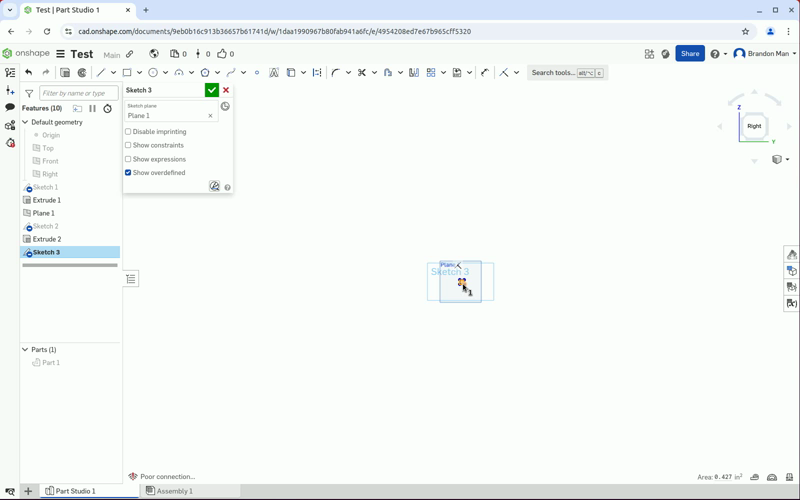
mouse_move(73, 352)
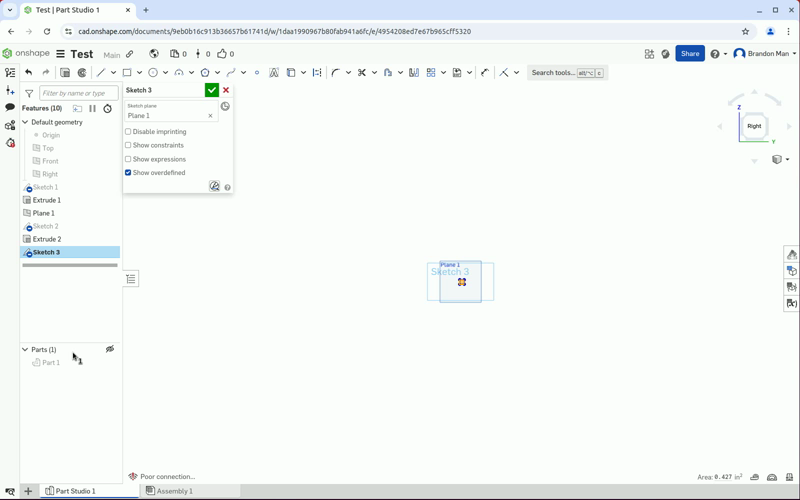
key(shift+y)
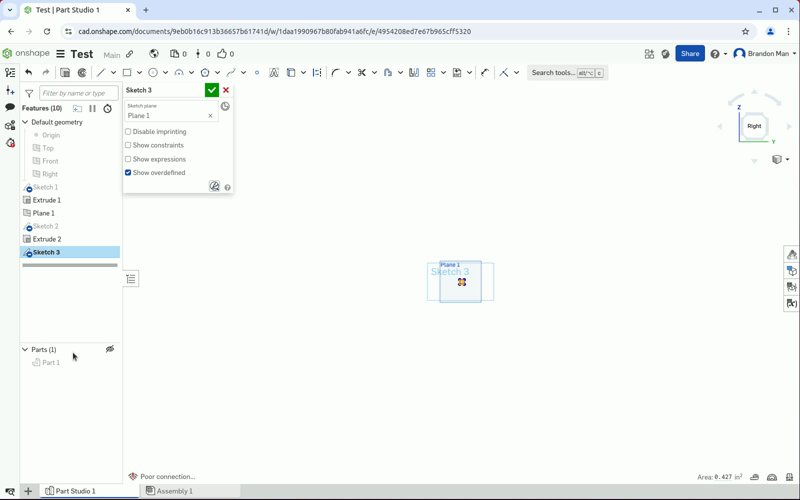
key(shift+e)
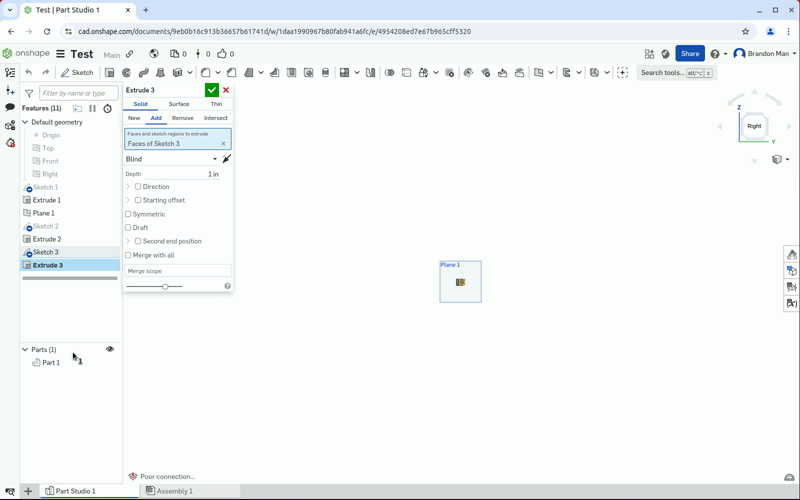
mouse_move(143, 106)
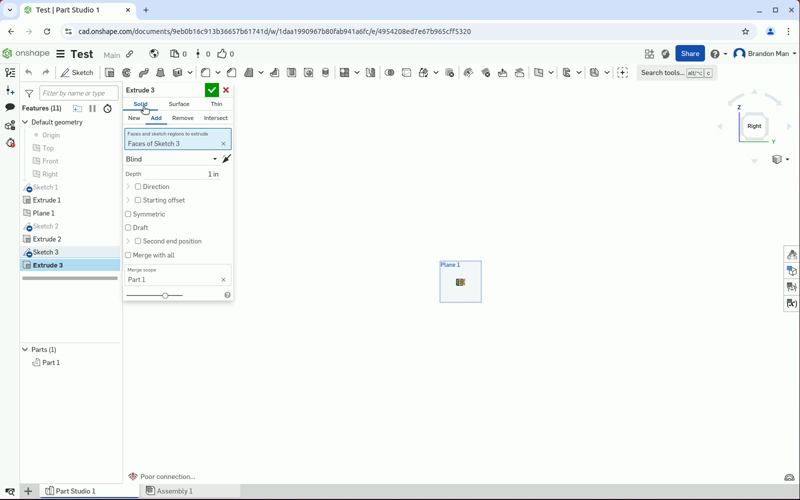
click(143, 106)
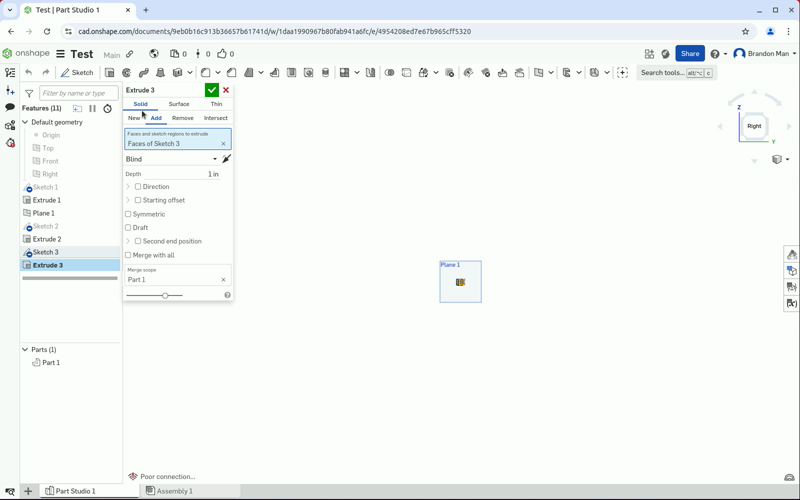
mouse_move(137, 120)
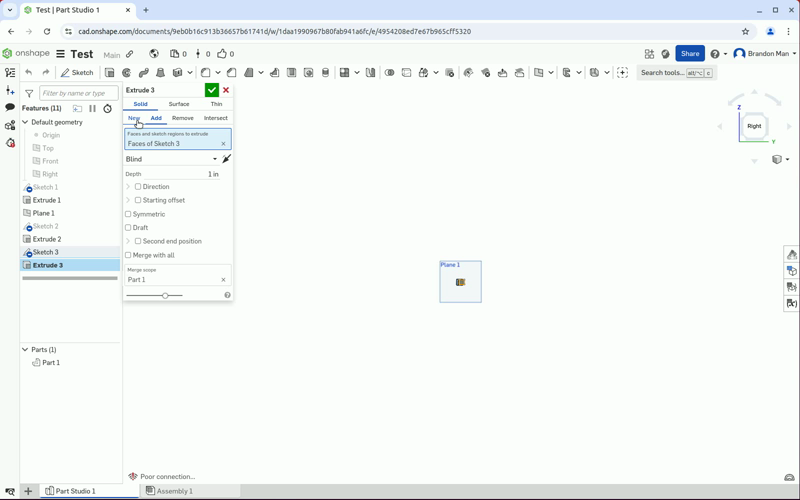
click(137, 120)
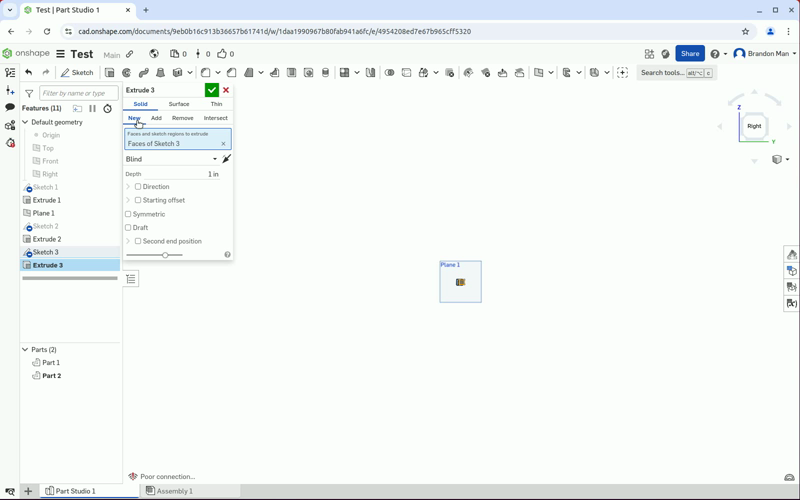
key(tab, 4)
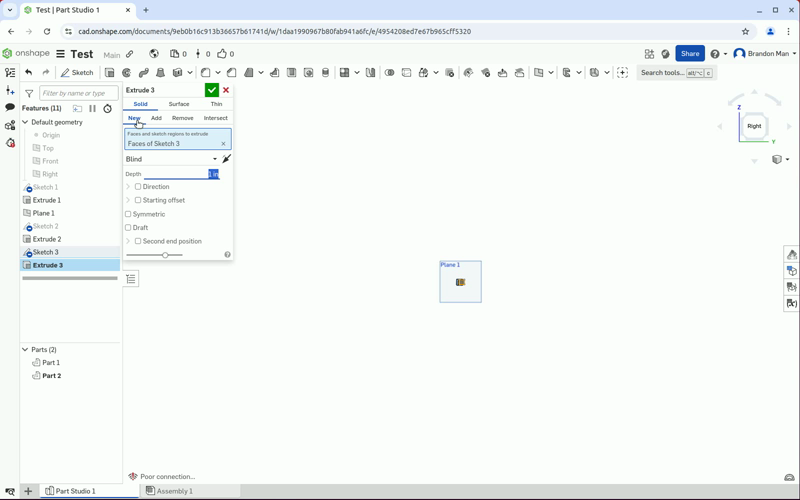
text(-0.241)
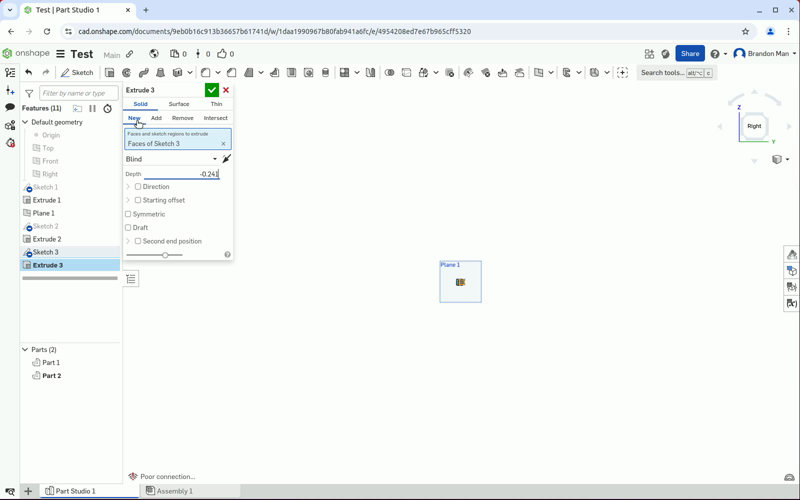
key(enter)
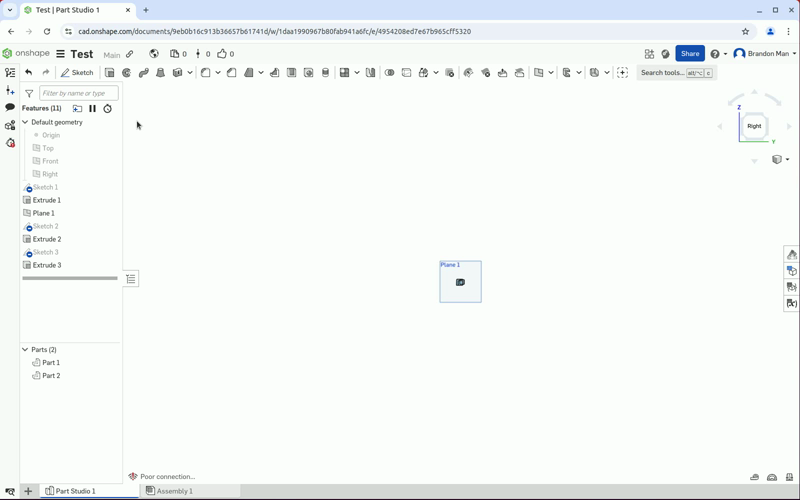
key(shift+h)
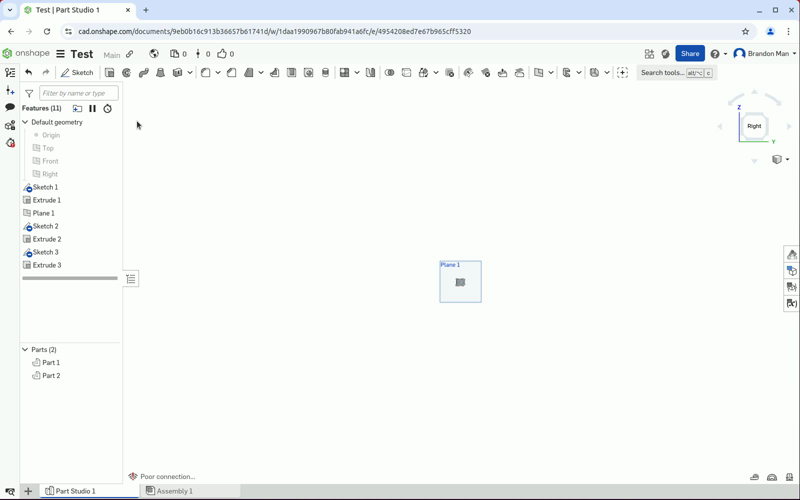
key(shift+h)
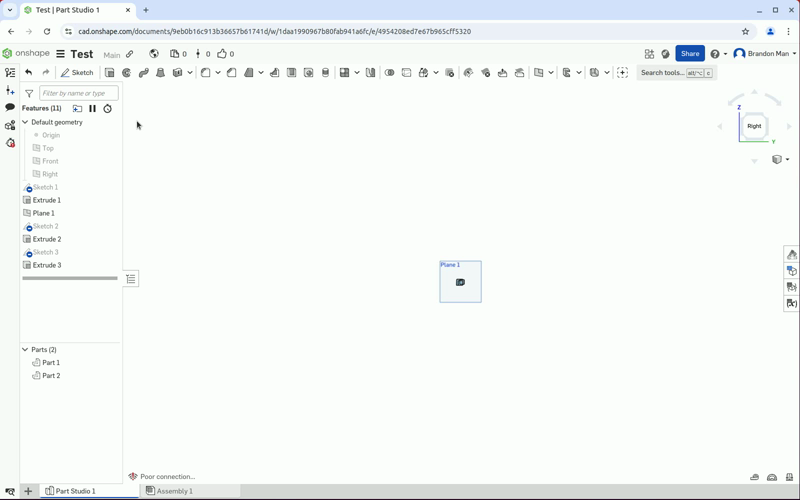
mouse_move(73, 189)
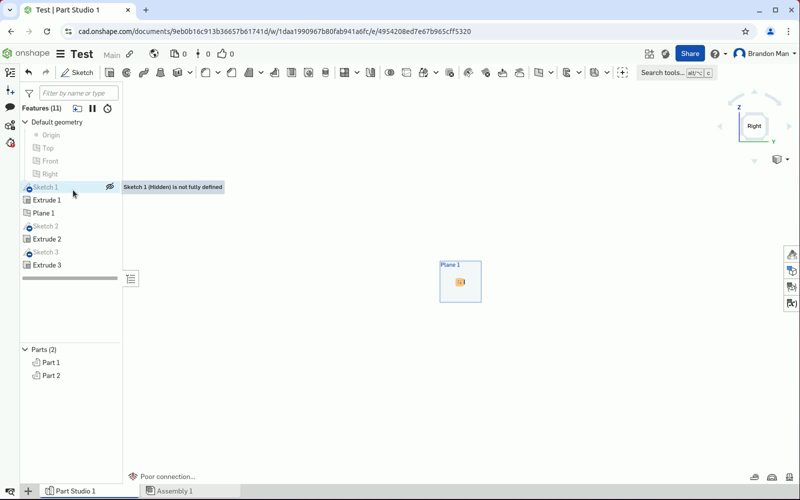
click(73, 189)
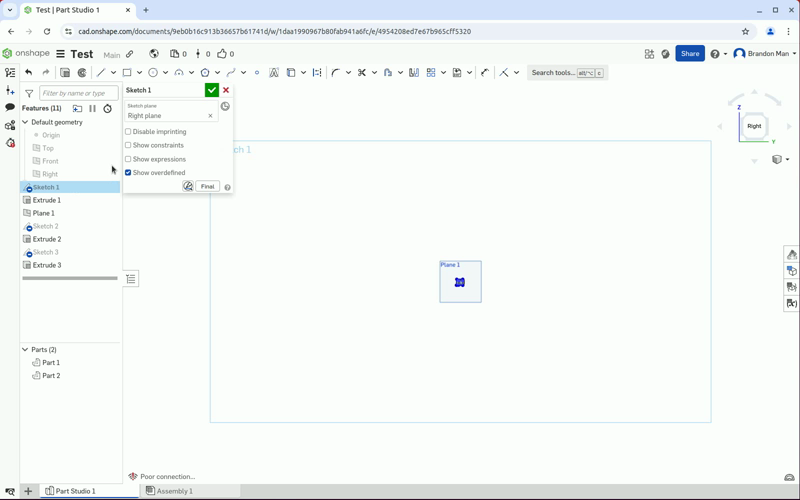
mouse_move(229, 92)
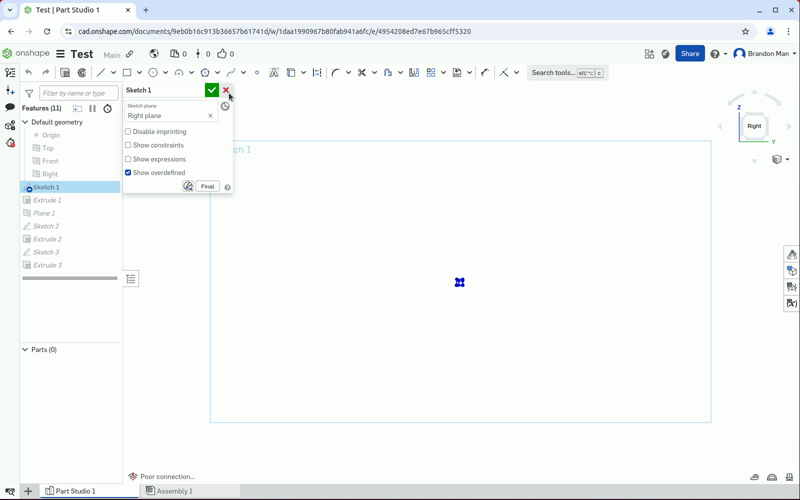
click(229, 92)
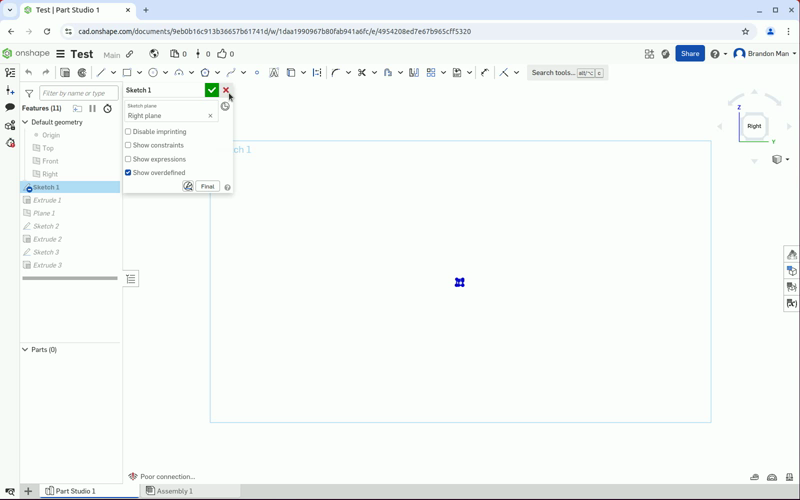
key(shift+s)
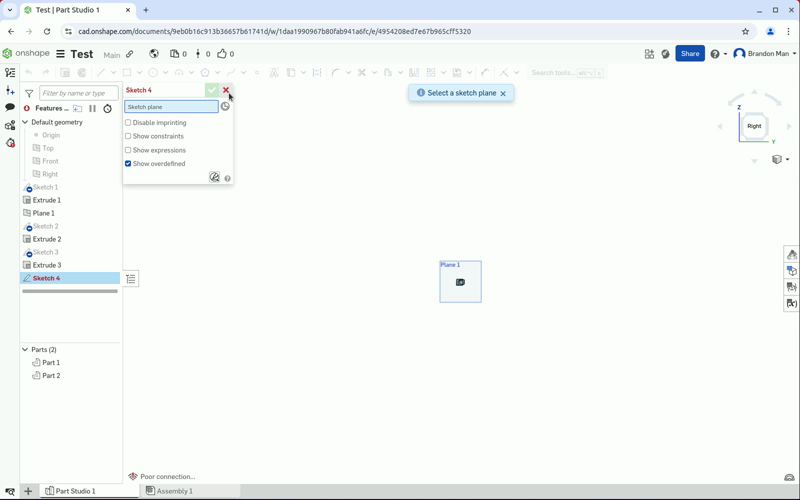
mouse_move(73, 176)
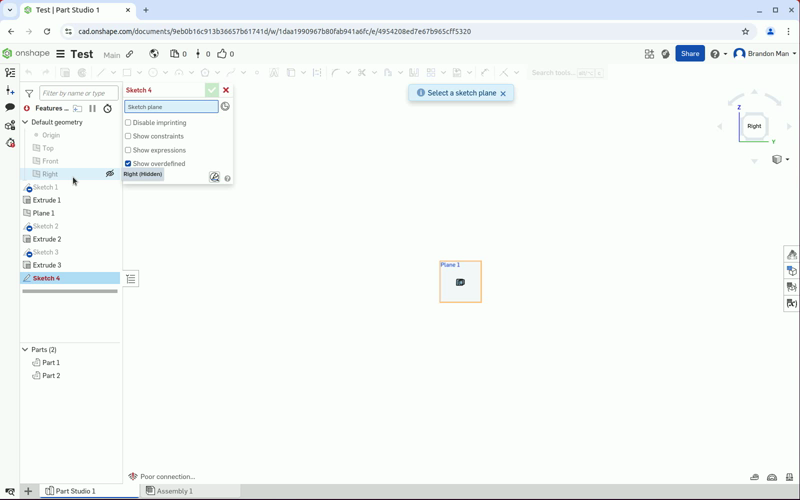
click(73, 176)
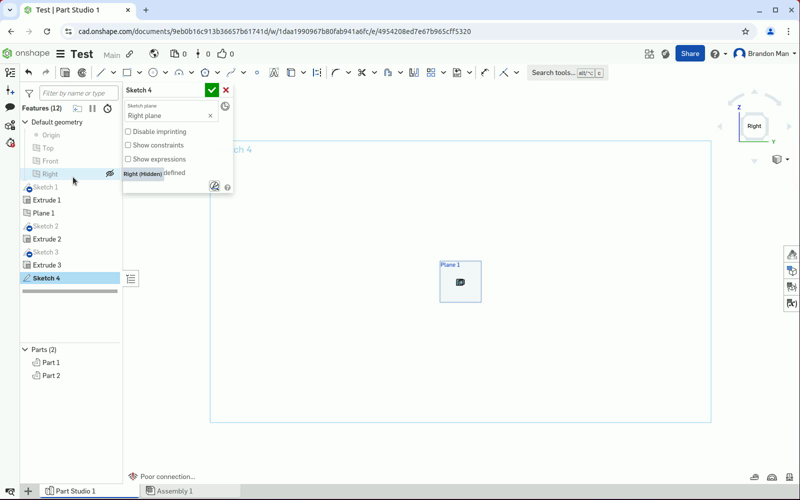
mouse_move(73, 352)
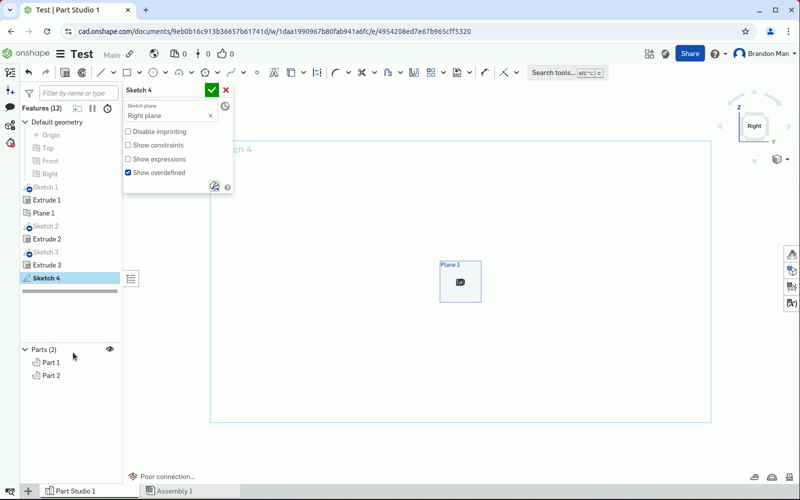
key(y)
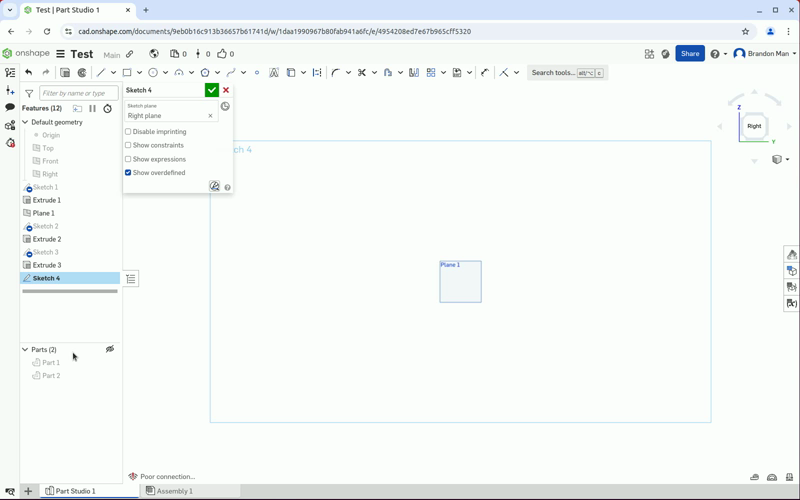
key(l)
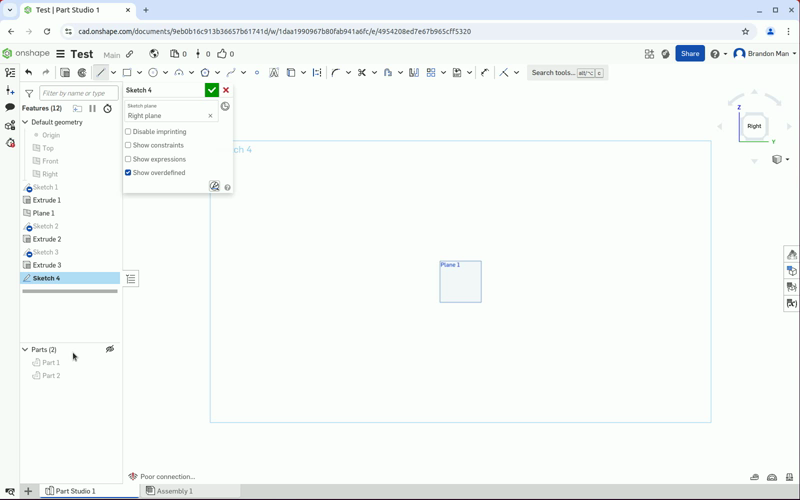
key_down(shift)
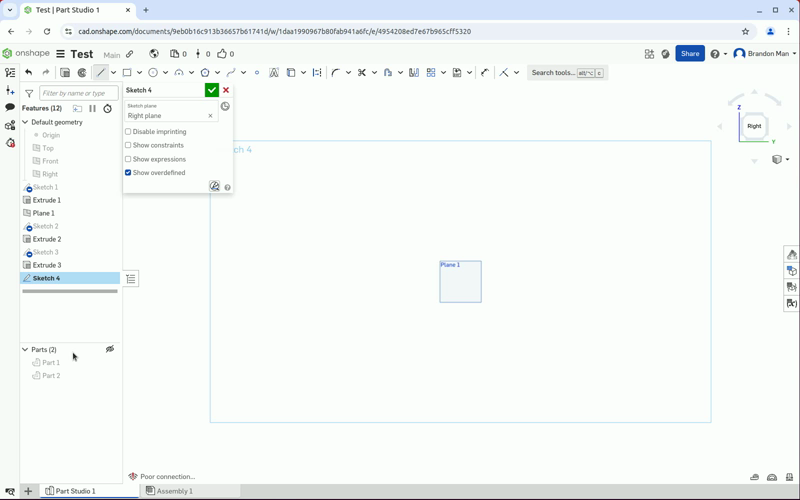
mouse_move(458, 285)
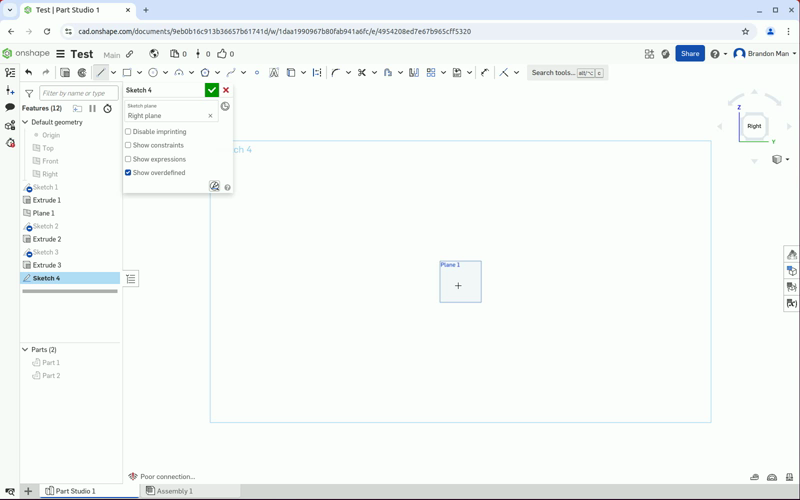
click(458, 285)
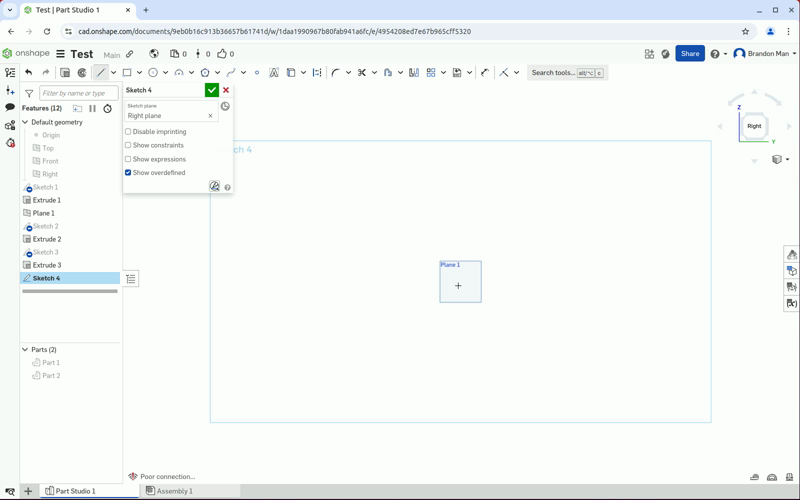
key_up(shift)
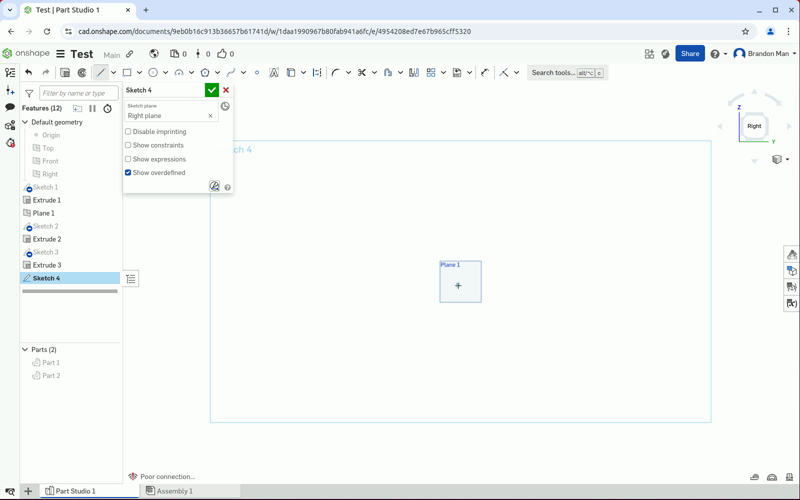
key_down(shift)
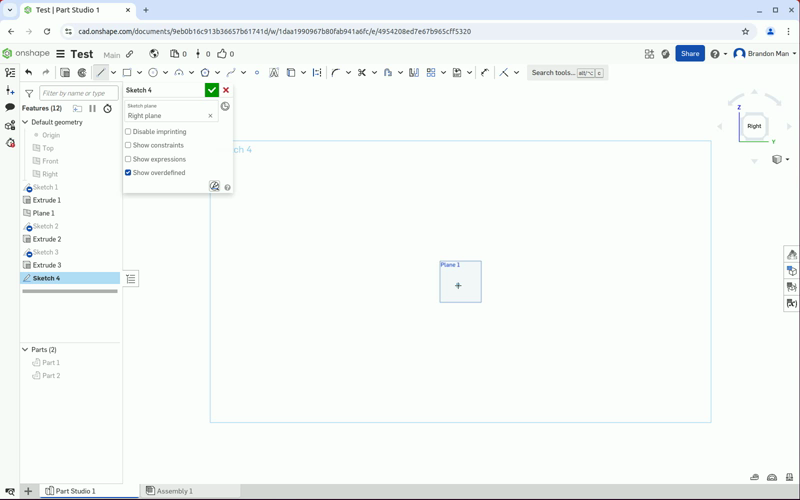
mouse_move(488, 285)
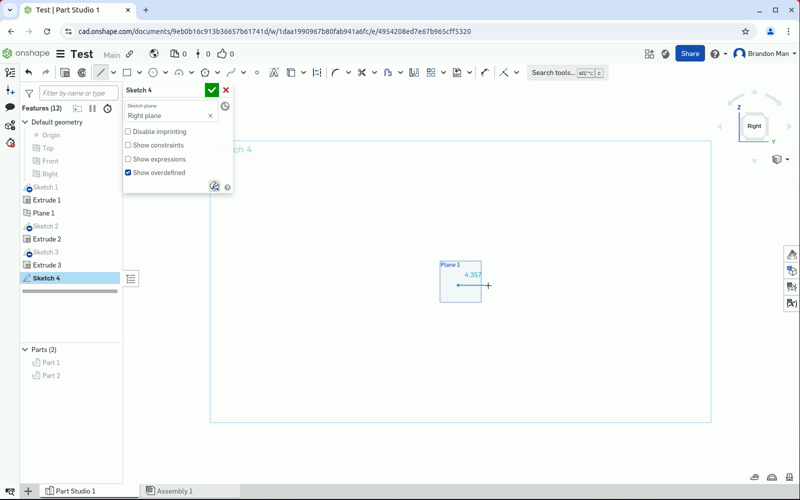
mouse_move(462, 285)
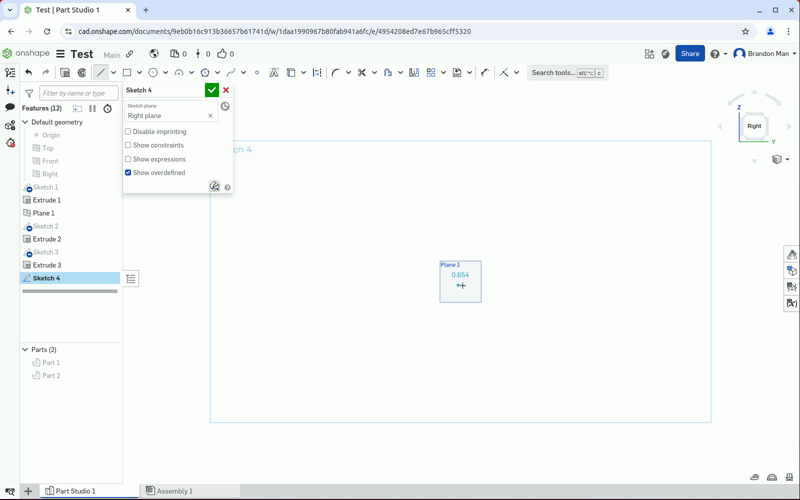
scroll(6)
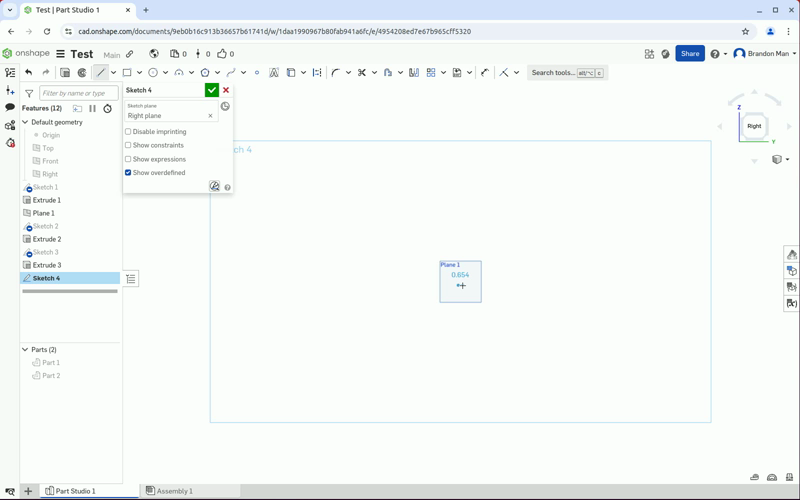
scroll(6)
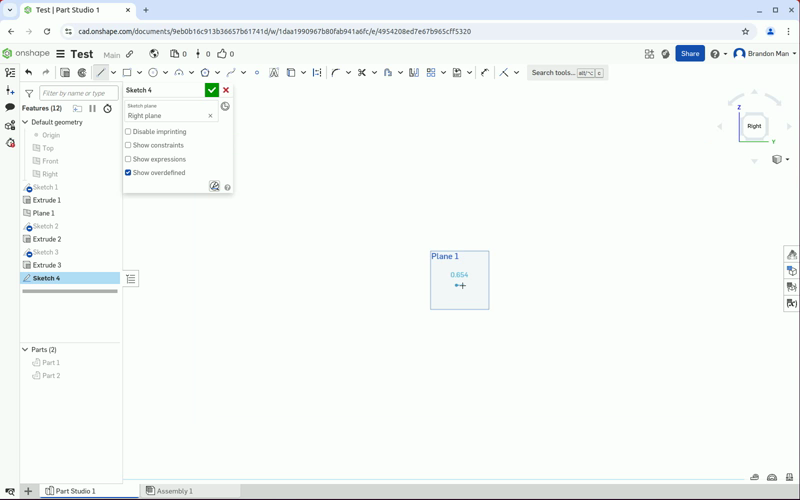
scroll(6)
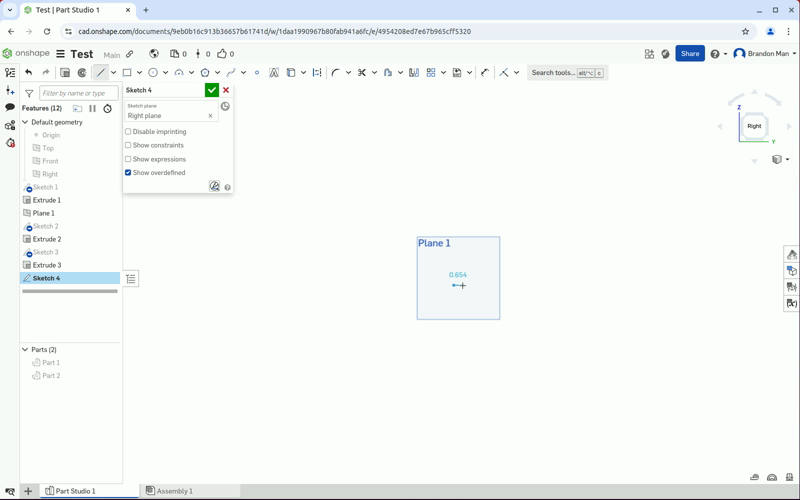
scroll(6)
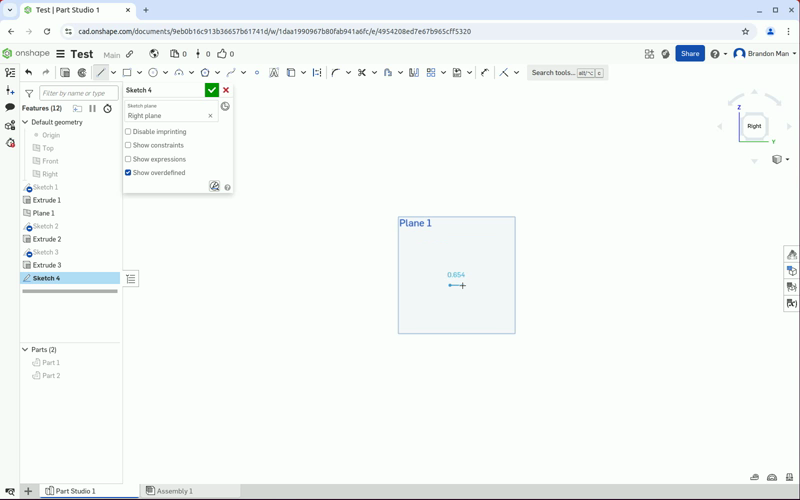
scroll(6)
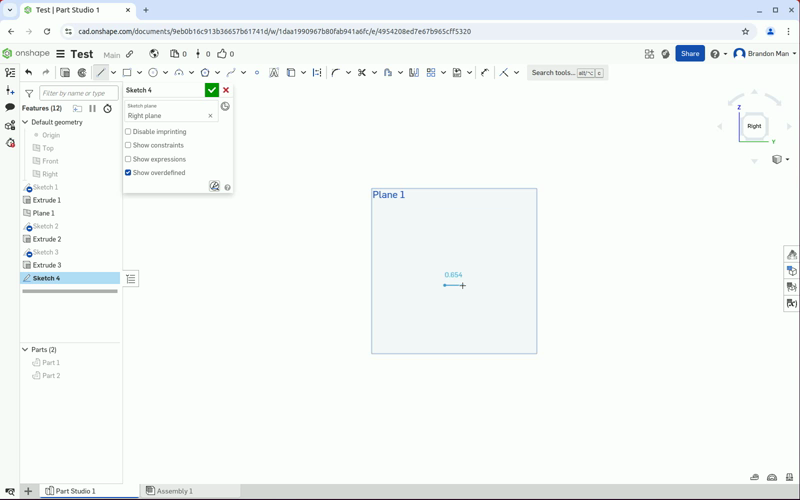
scroll(6)
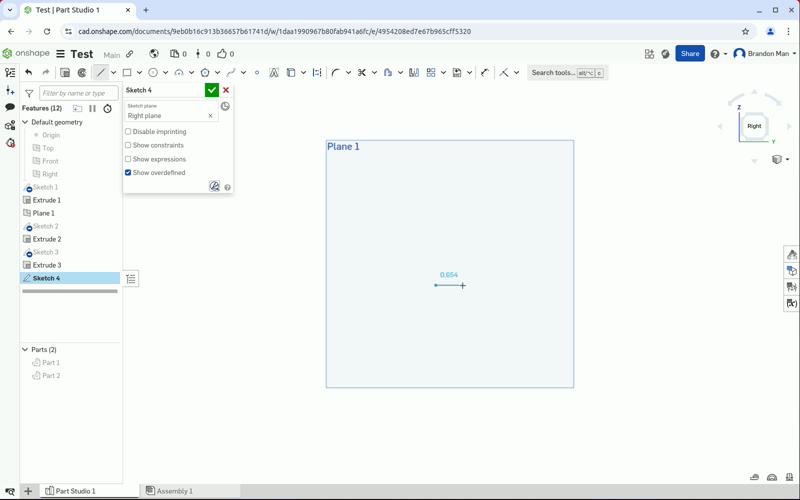
scroll(6)
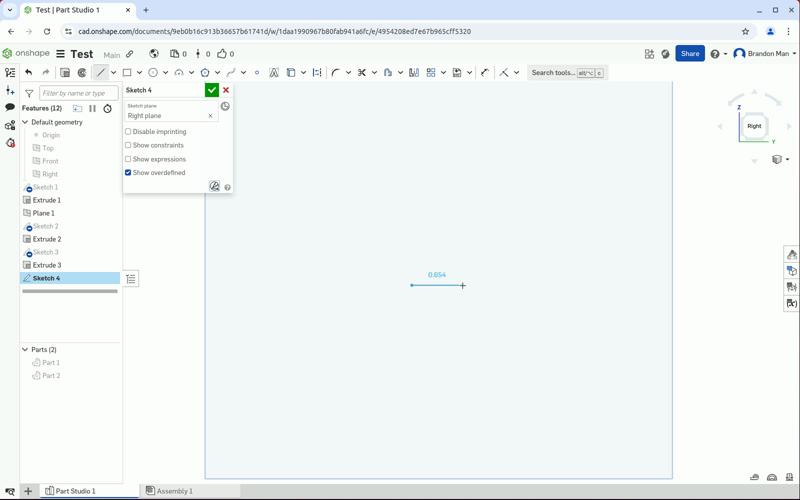
click(462, 285)
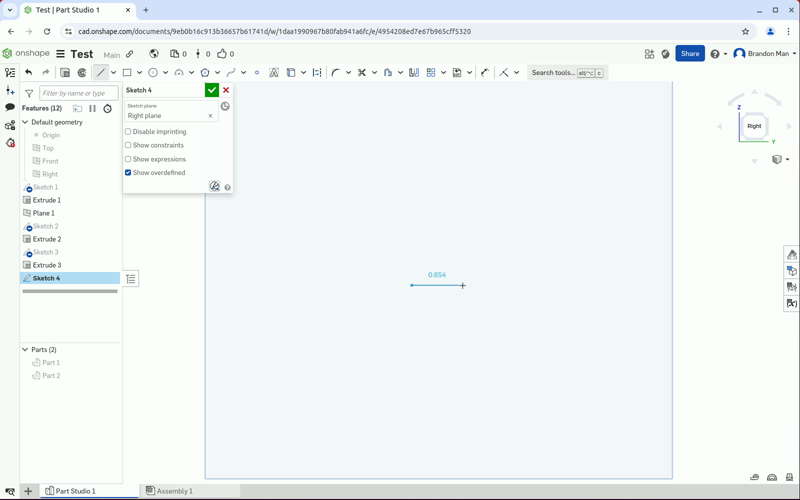
scroll(-6)
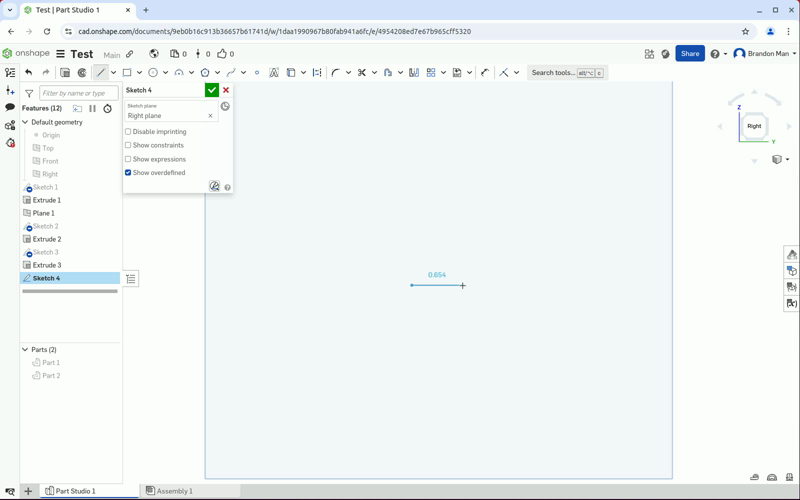
scroll(-6)
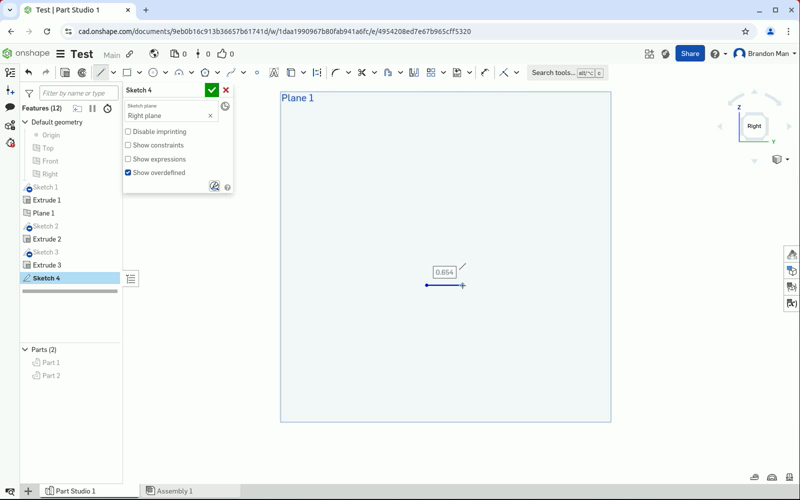
scroll(-6)
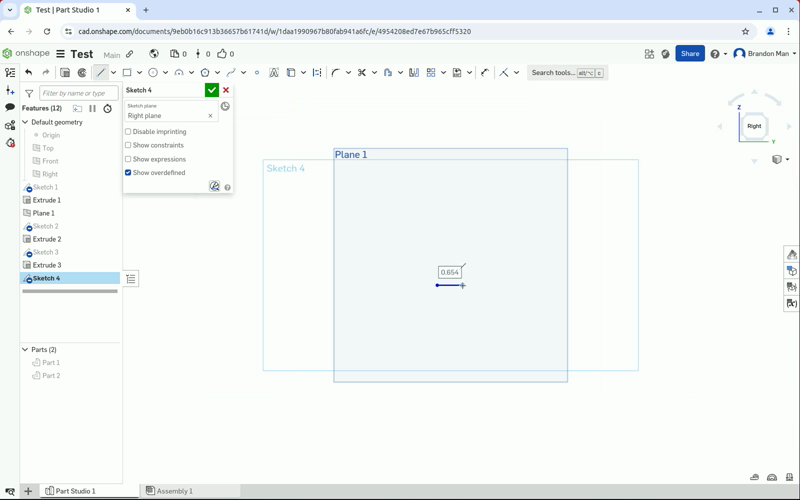
scroll(-6)
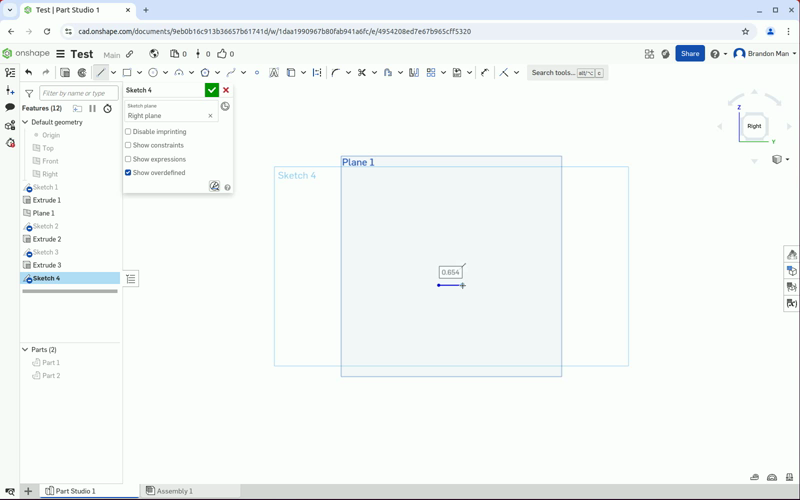
scroll(-6)
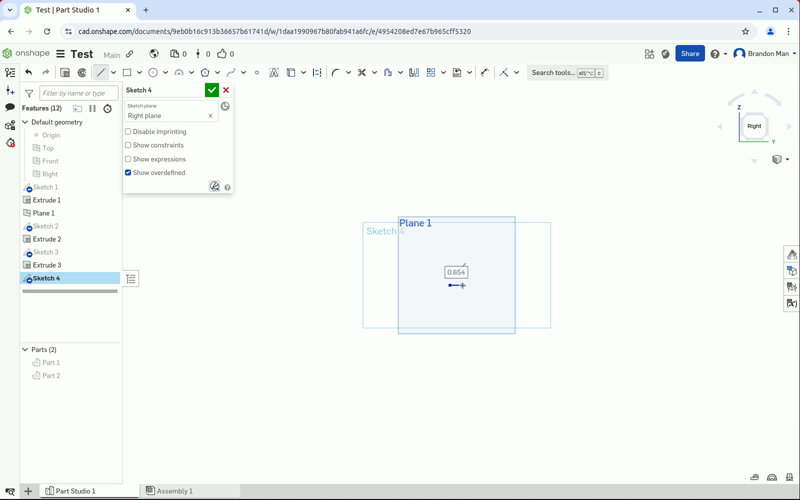
scroll(-6)
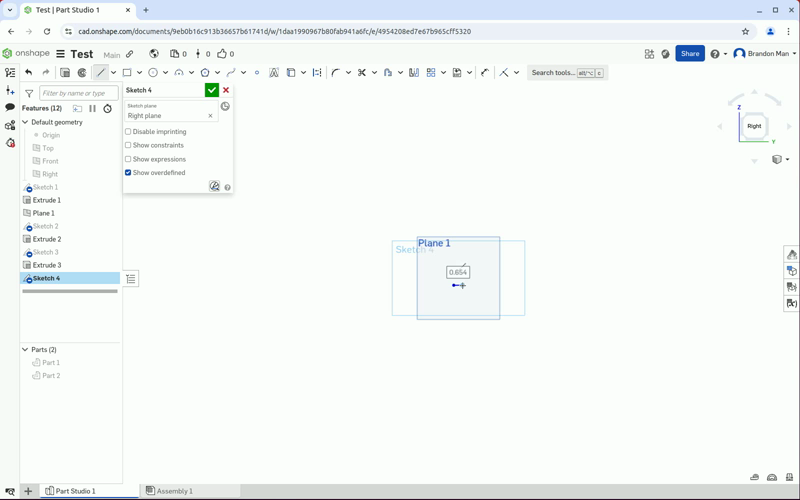
scroll(-6)
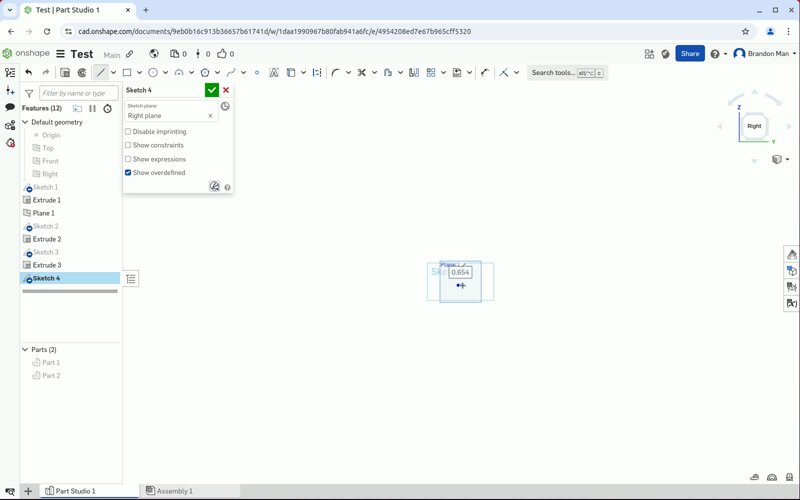
key_up(shift)
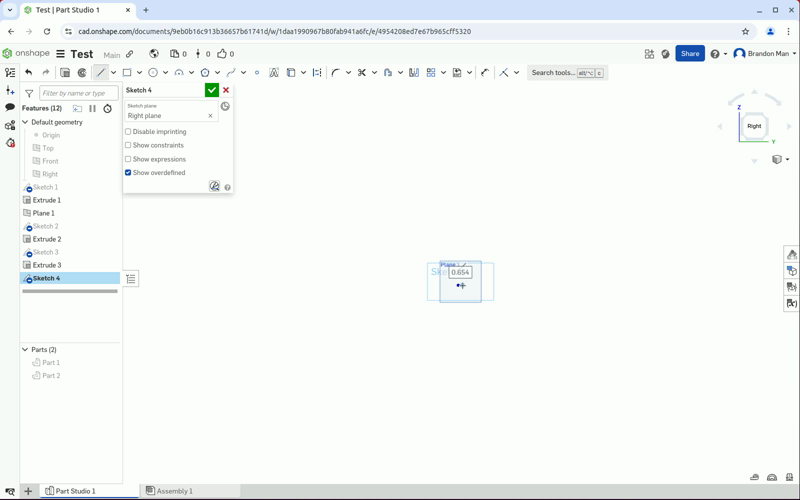
key_down(shift)
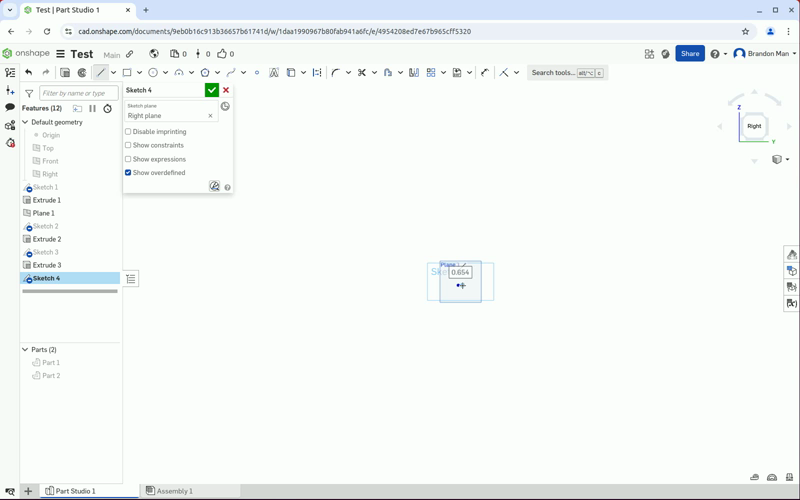
mouse_move(492, 285)
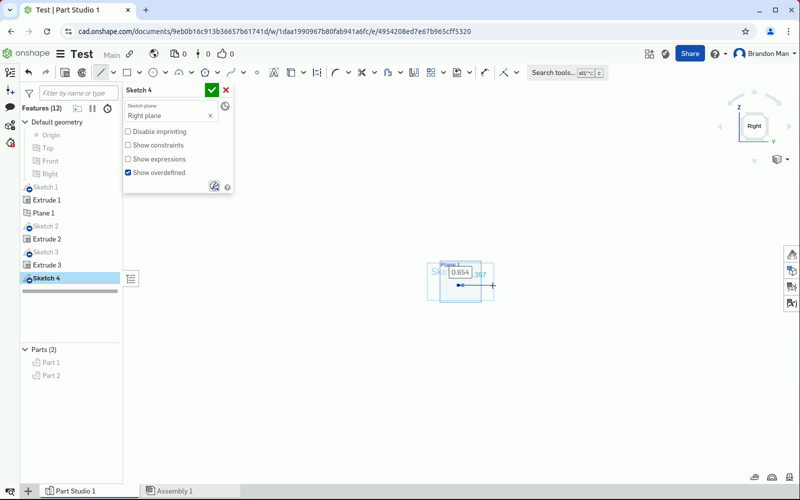
mouse_move(462, 280)
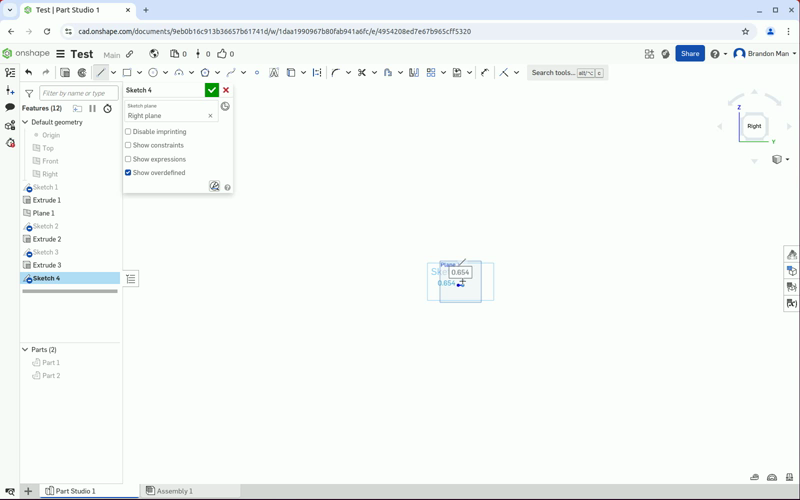
scroll(6)
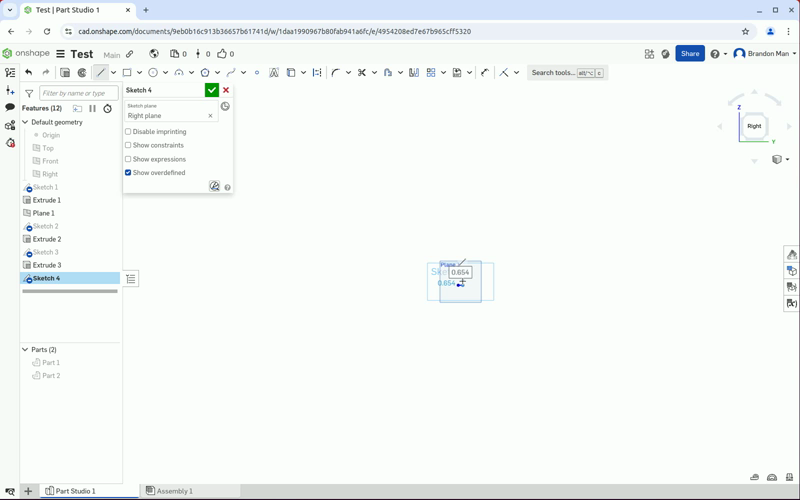
scroll(6)
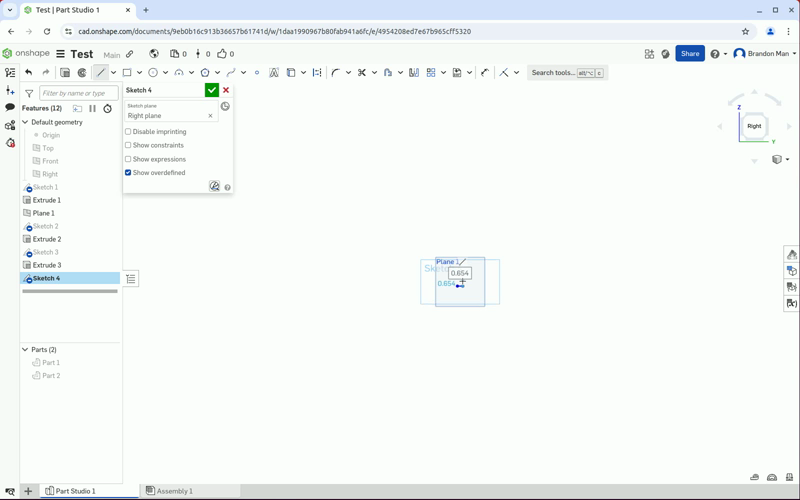
scroll(6)
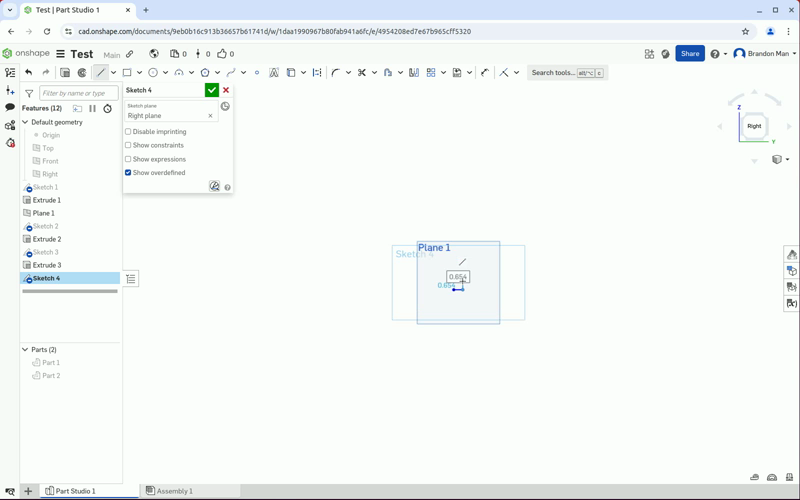
scroll(6)
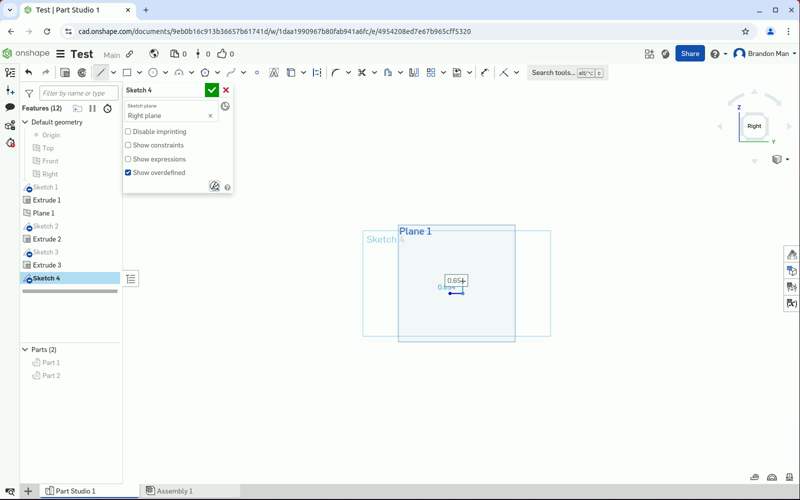
scroll(6)
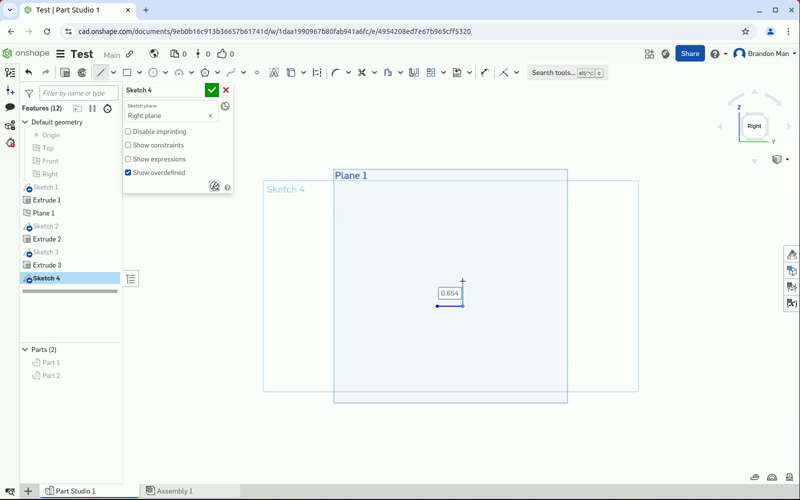
scroll(6)
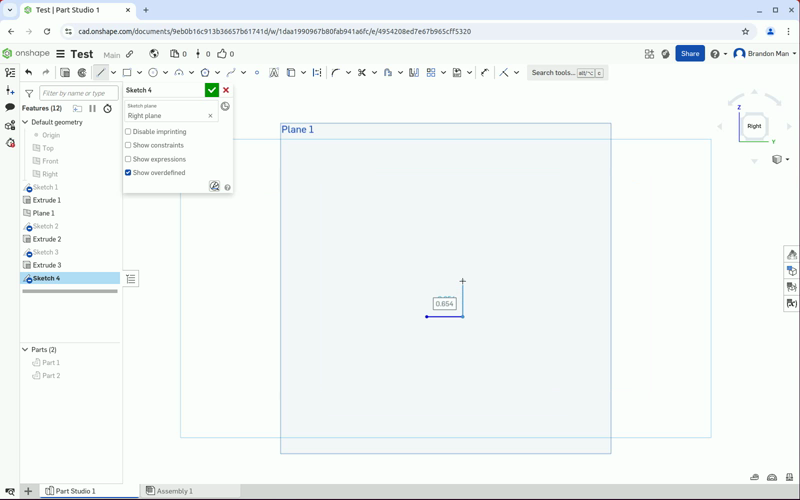
scroll(6)
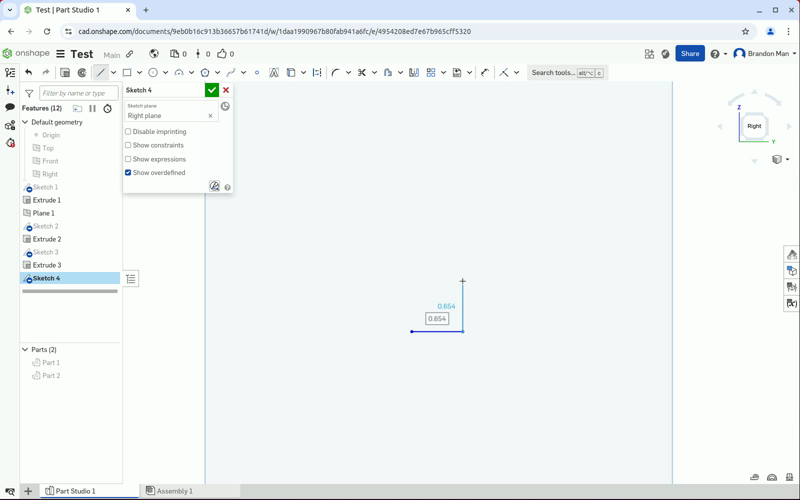
click(462, 280)
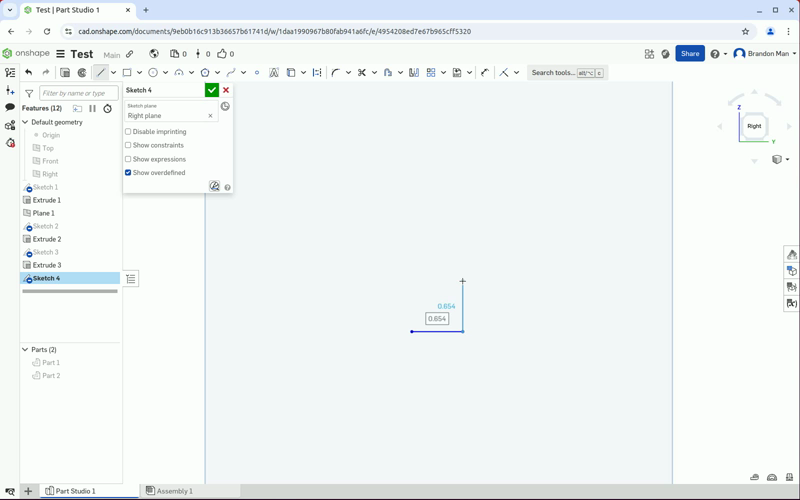
scroll(-6)
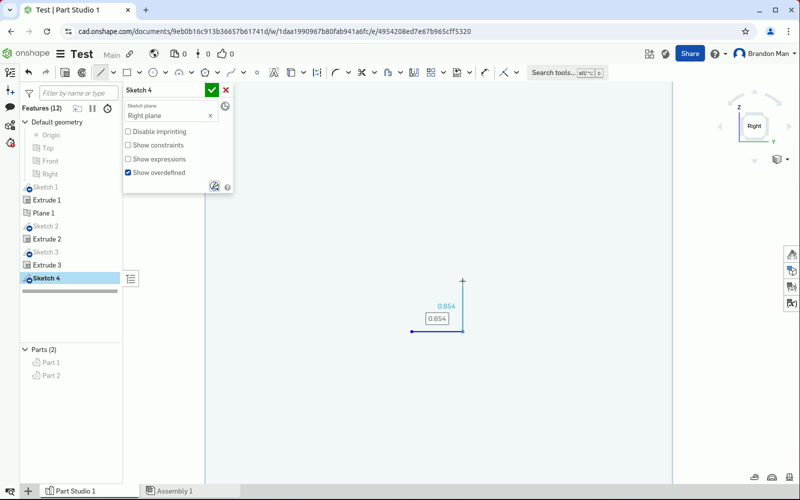
scroll(-6)
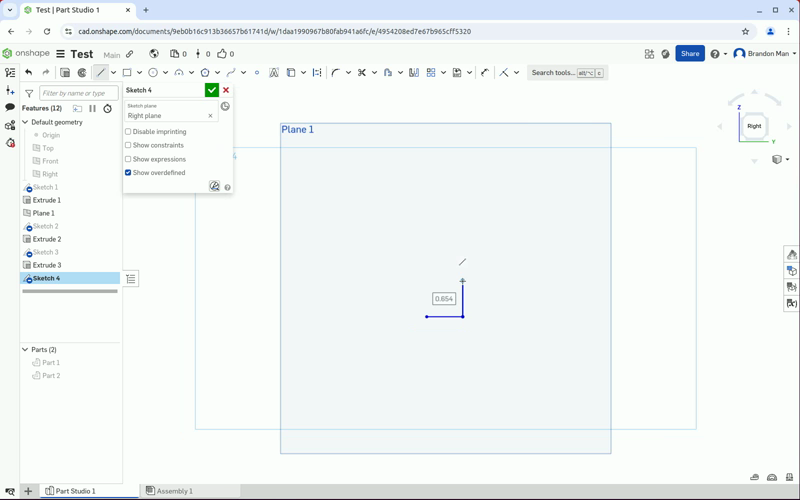
scroll(-6)
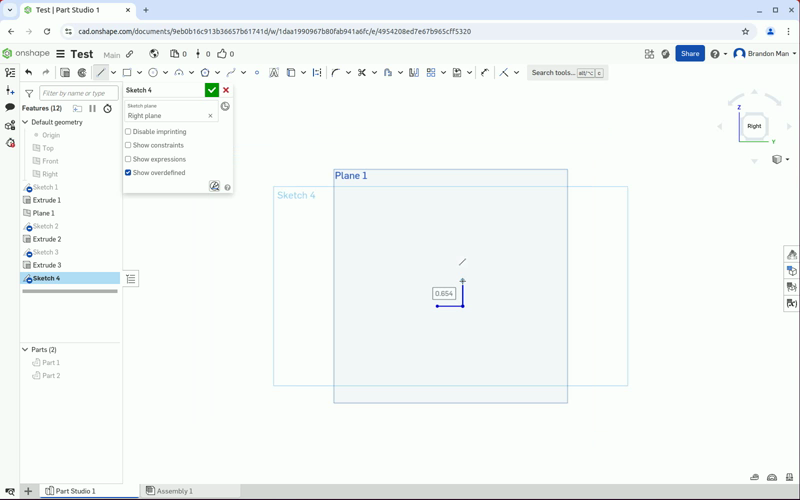
scroll(-6)
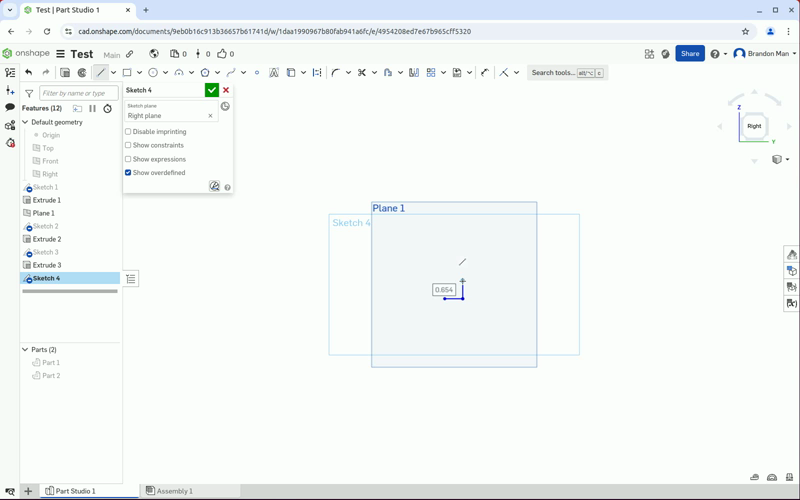
scroll(-6)
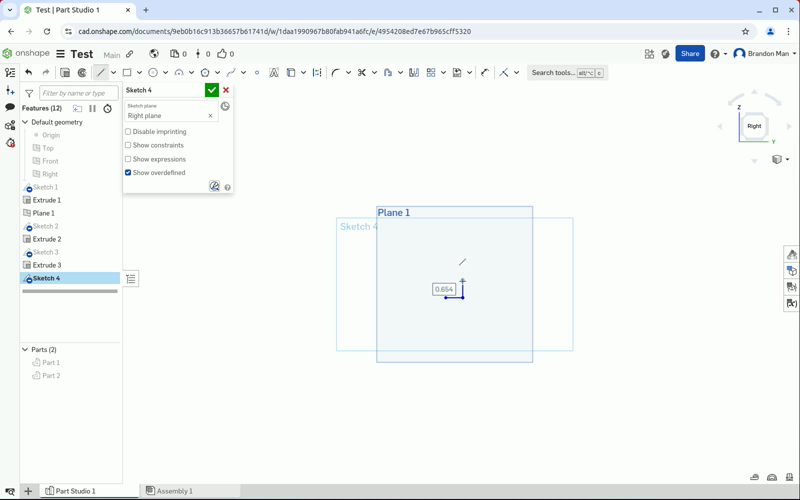
scroll(-6)
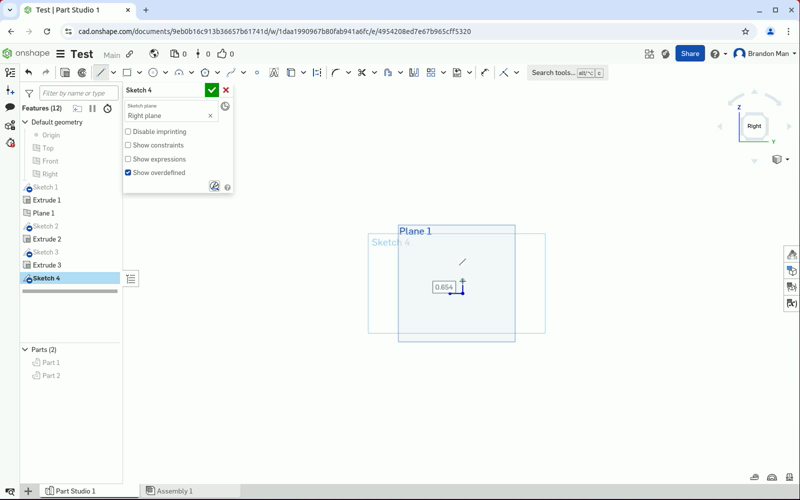
scroll(-6)
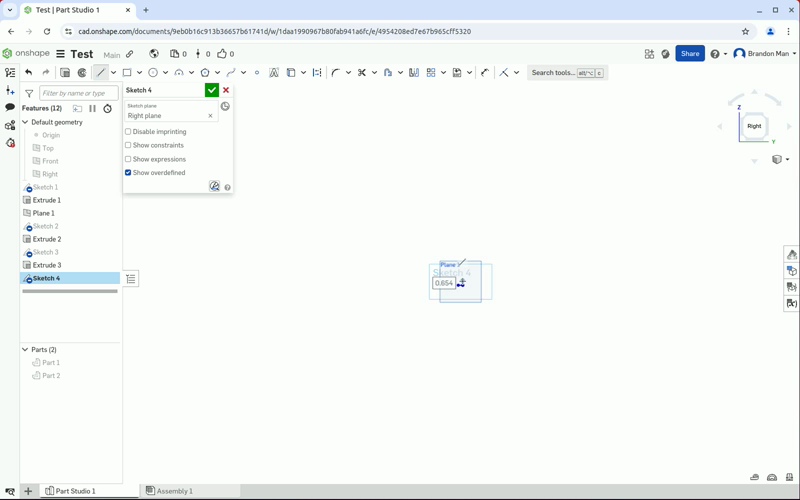
key_up(shift)
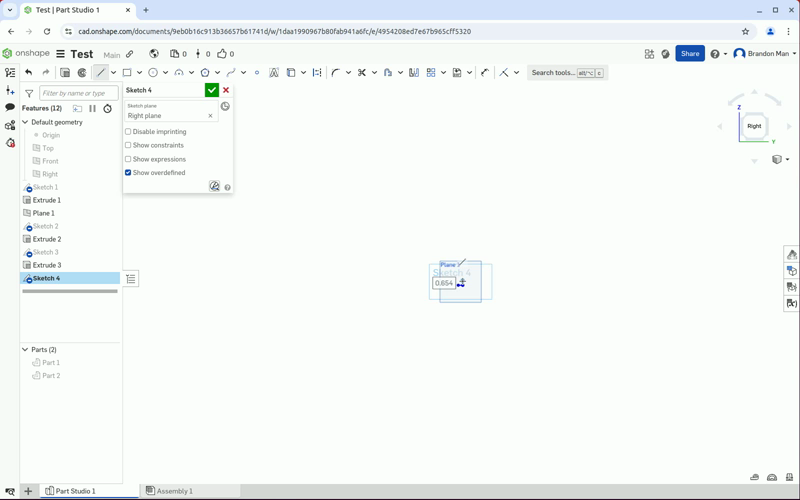
key_down(shift)
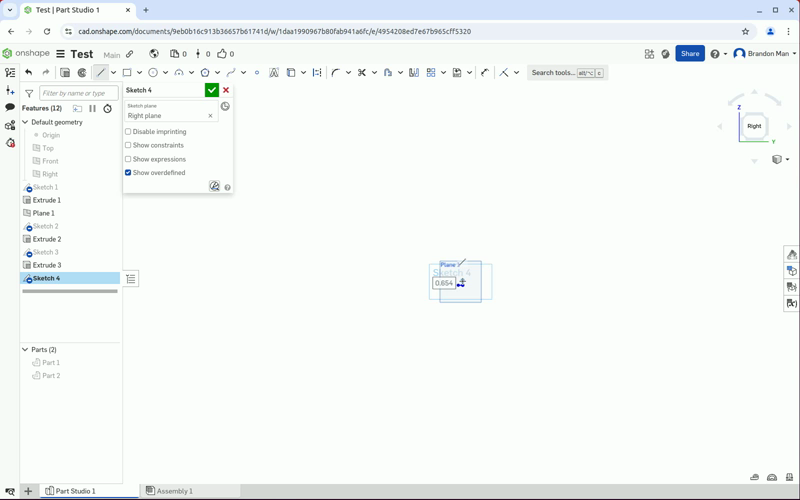
mouse_move(492, 280)
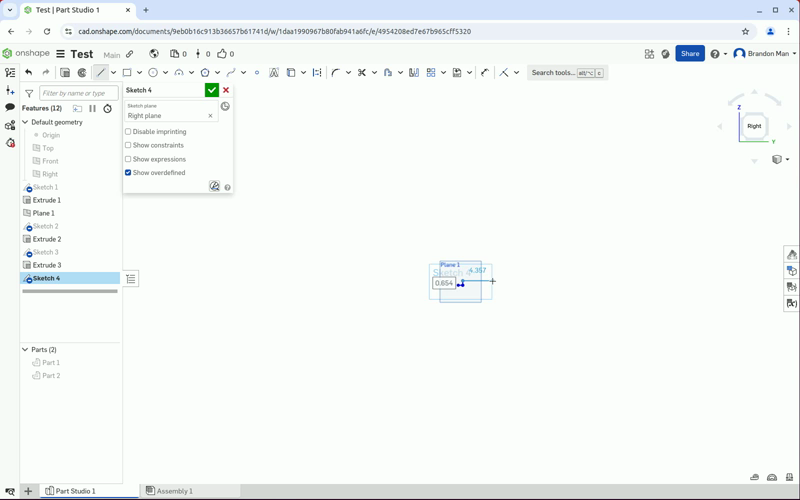
mouse_move(458, 280)
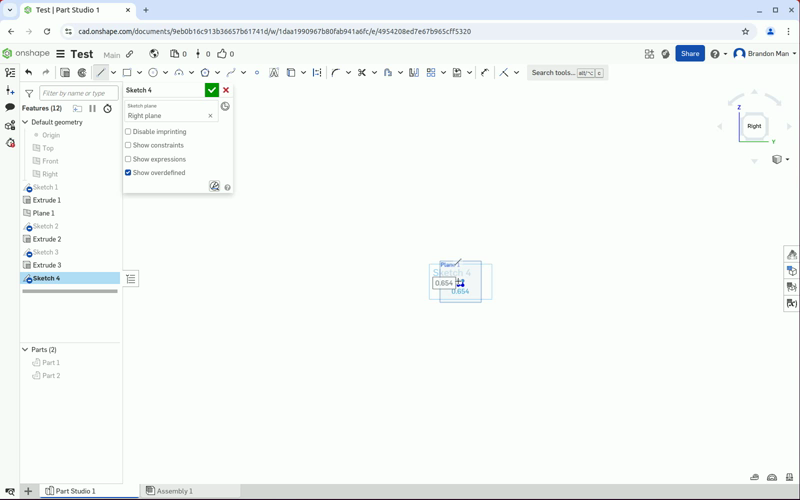
scroll(6)
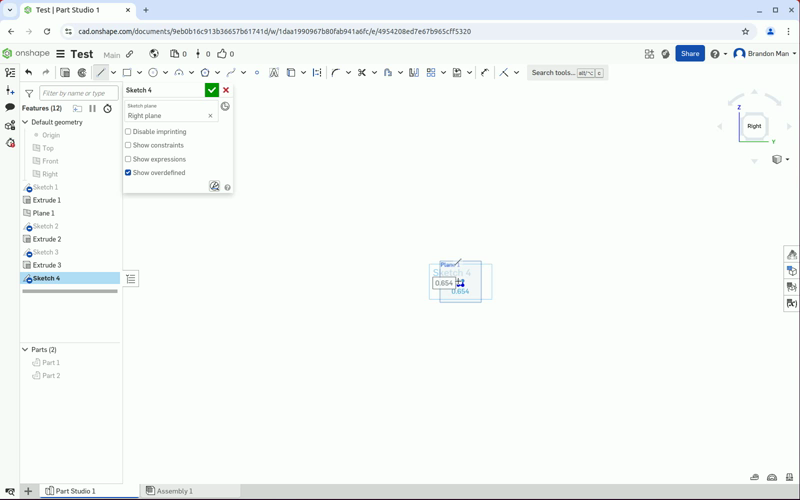
scroll(6)
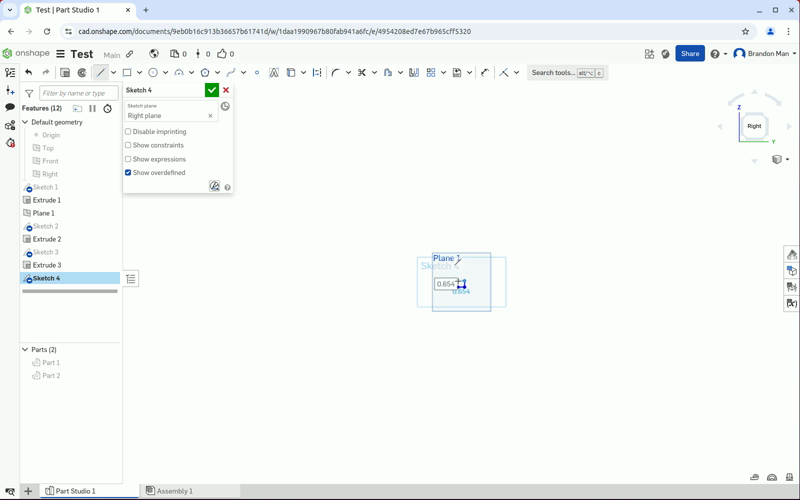
scroll(6)
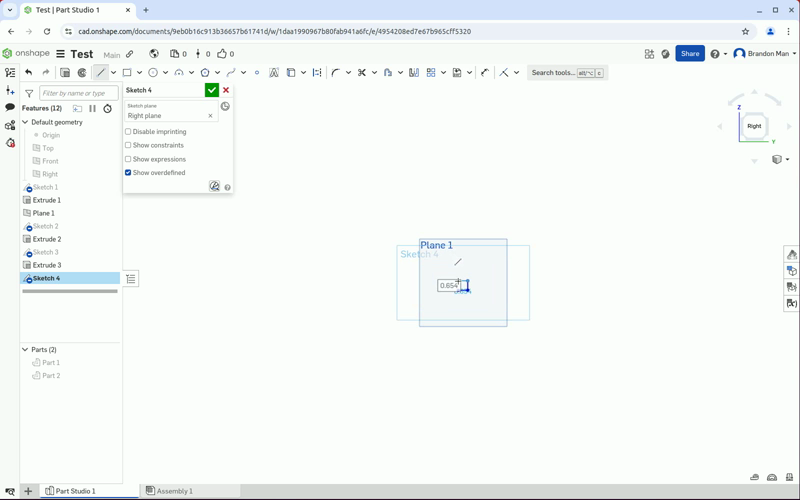
scroll(6)
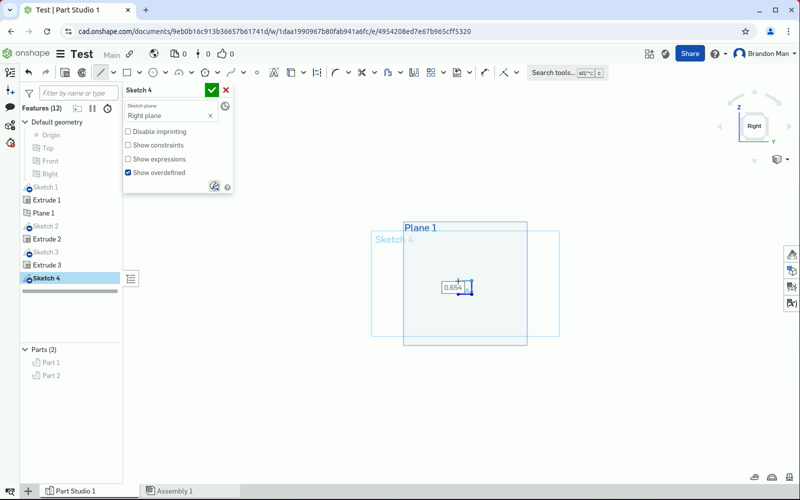
scroll(6)
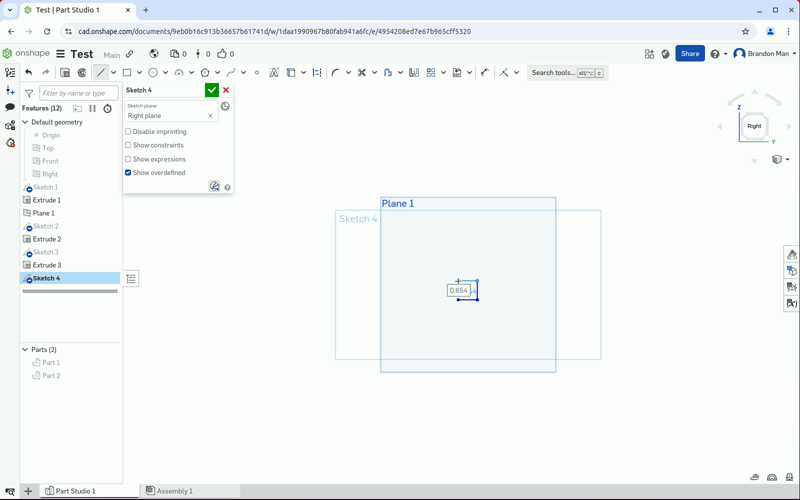
scroll(6)
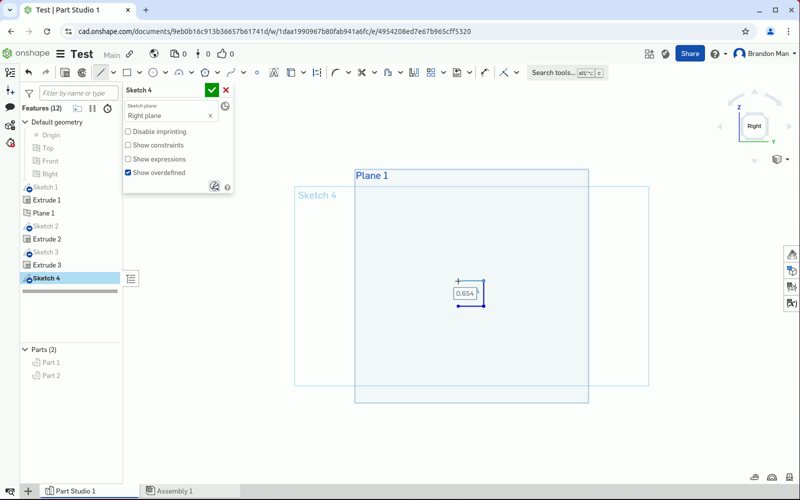
scroll(6)
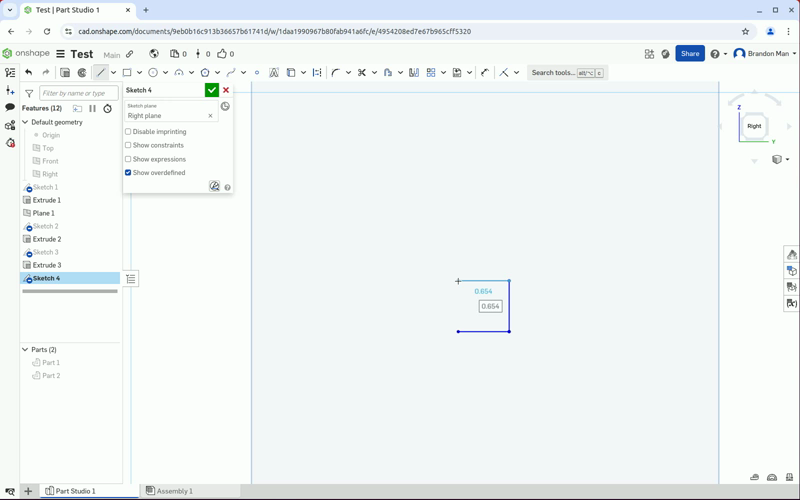
click(458, 280)
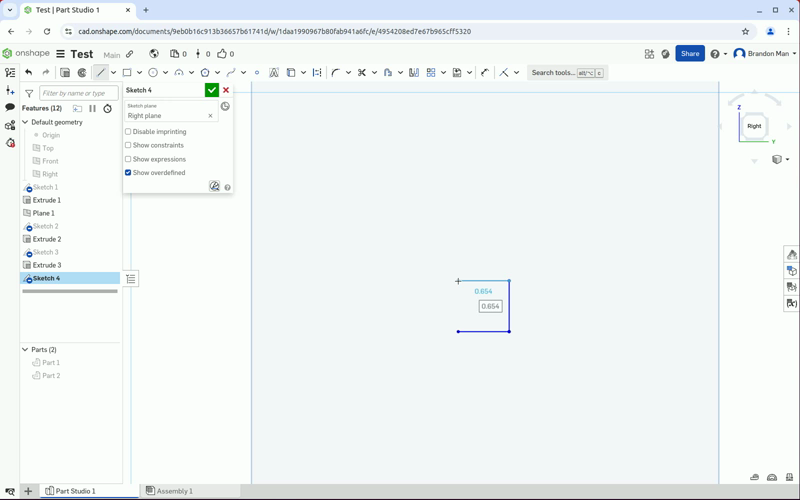
scroll(-6)
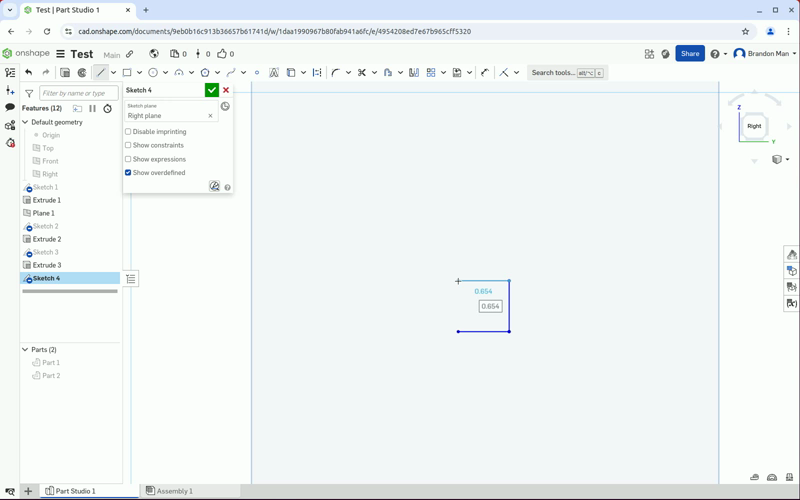
scroll(-6)
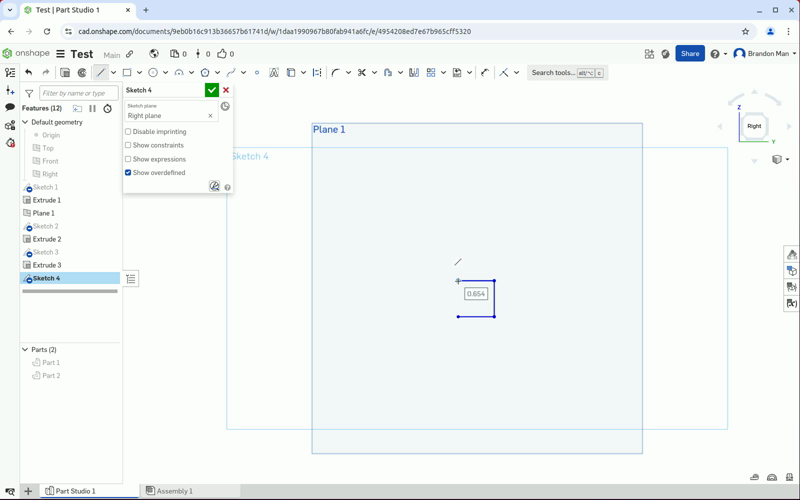
scroll(-6)
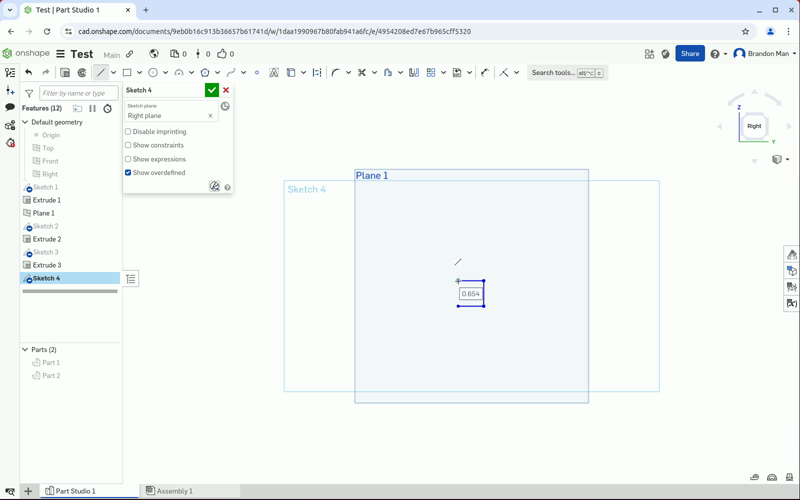
scroll(-6)
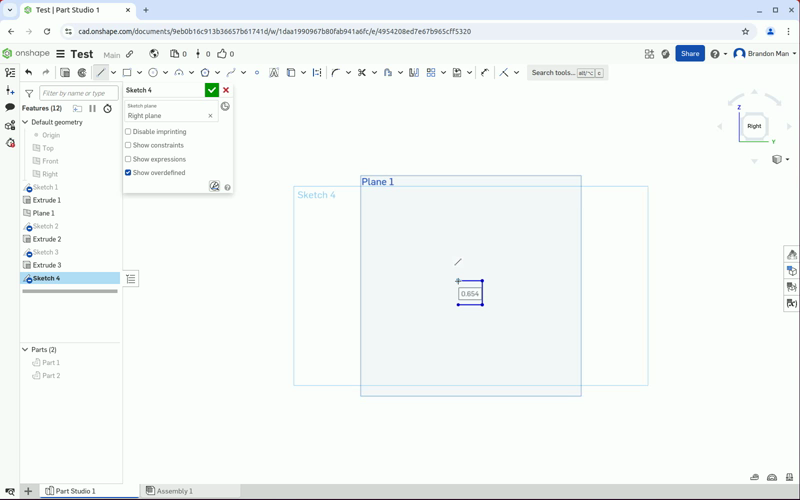
scroll(-6)
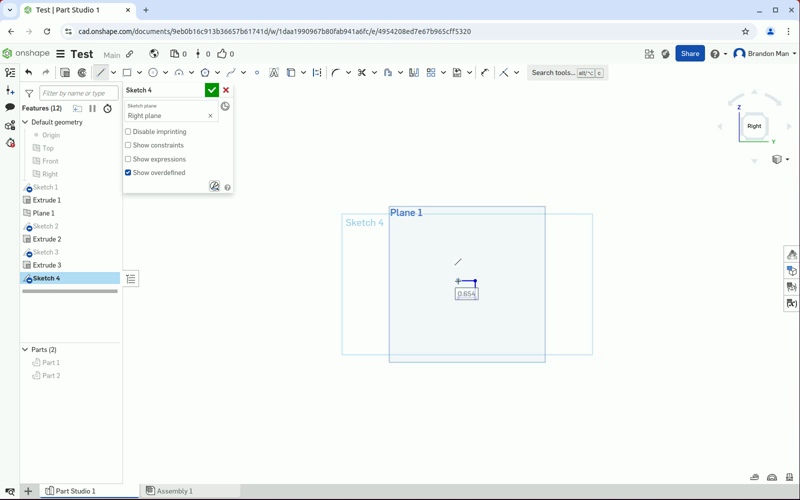
scroll(-6)
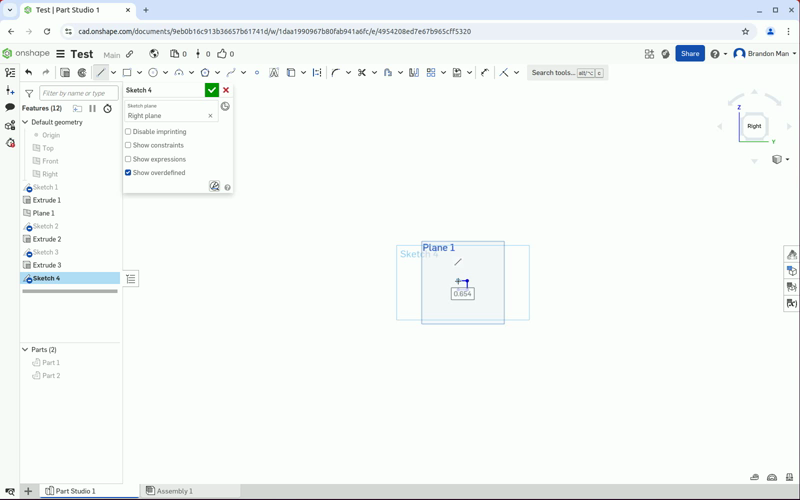
scroll(-6)
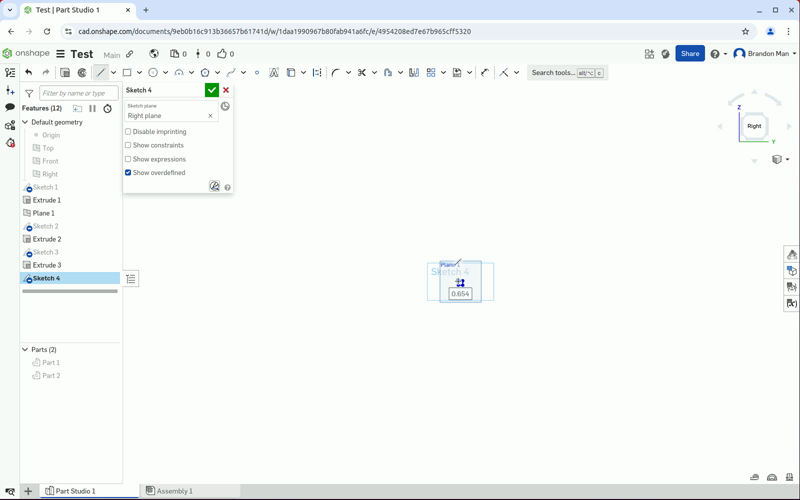
key_up(shift)
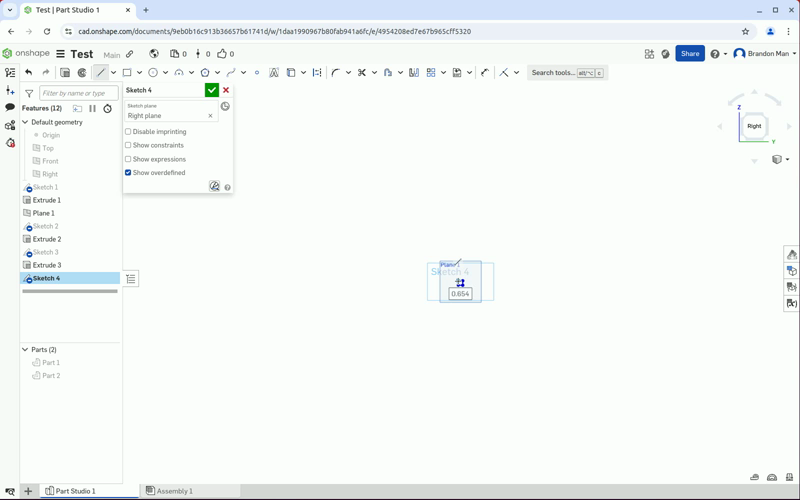
mouse_move(488, 280)
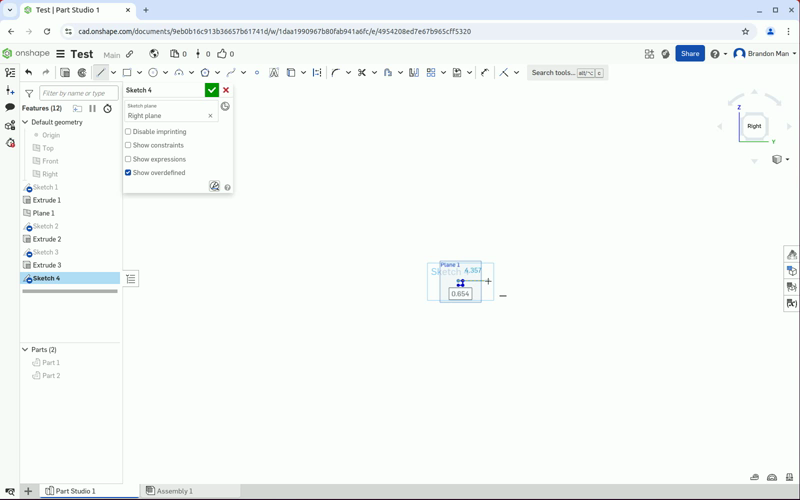
key_down(shift)
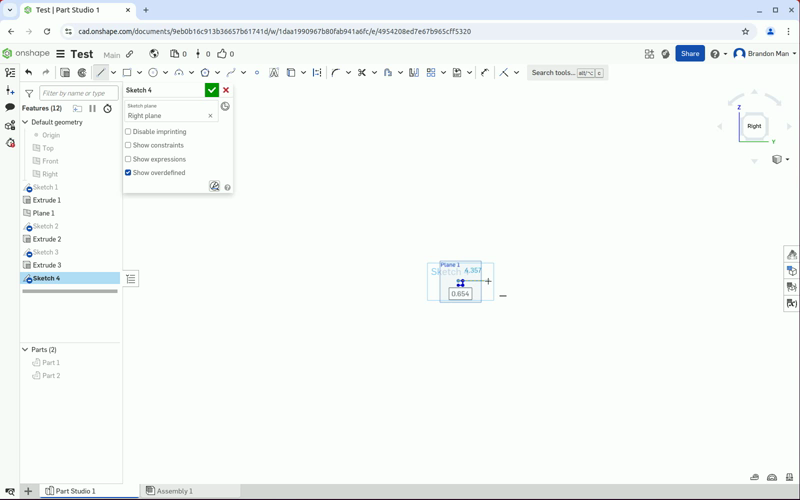
mouse_move(458, 285)
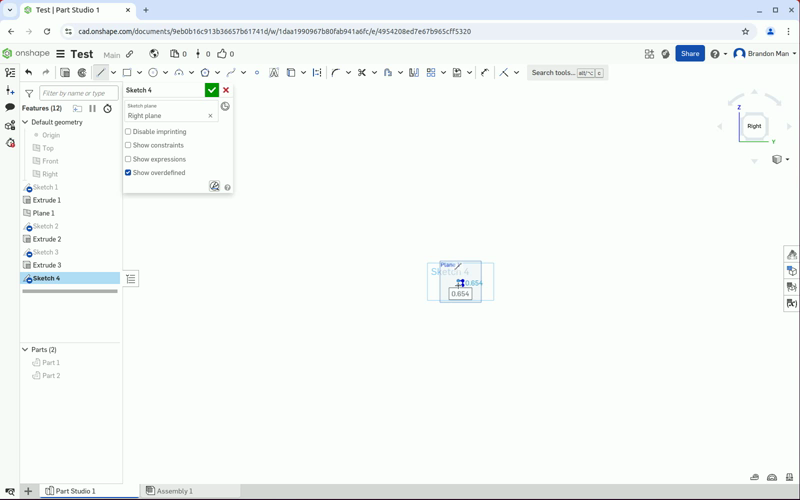
scroll(6)
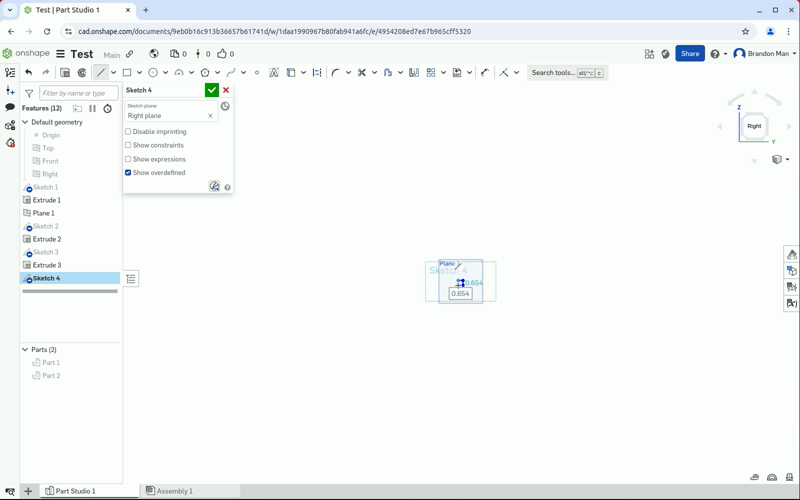
scroll(6)
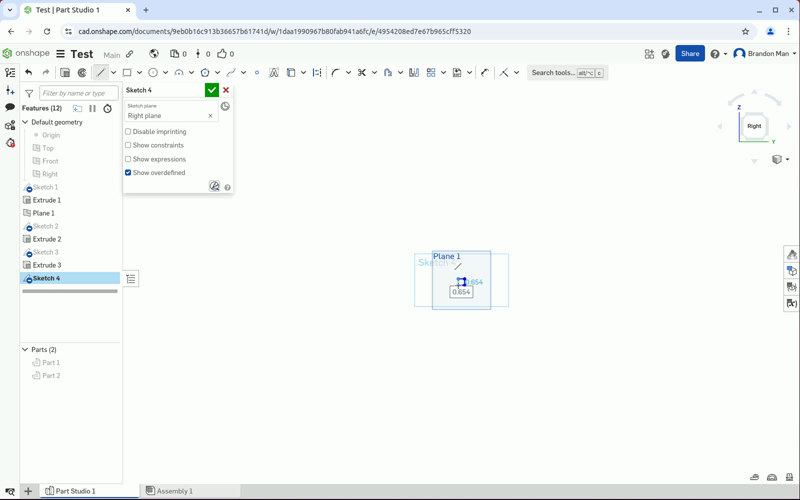
scroll(6)
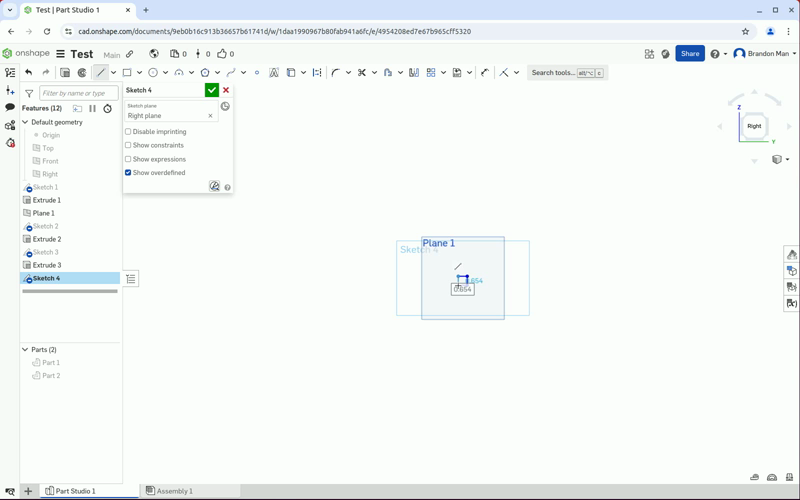
scroll(6)
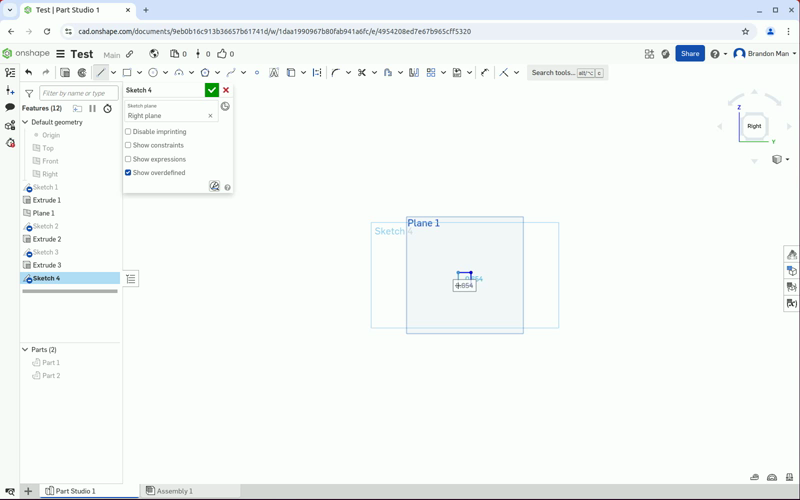
scroll(6)
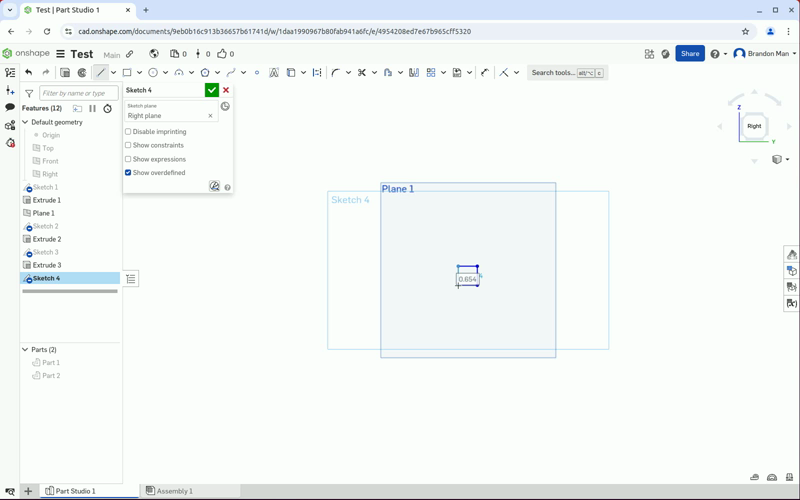
scroll(6)
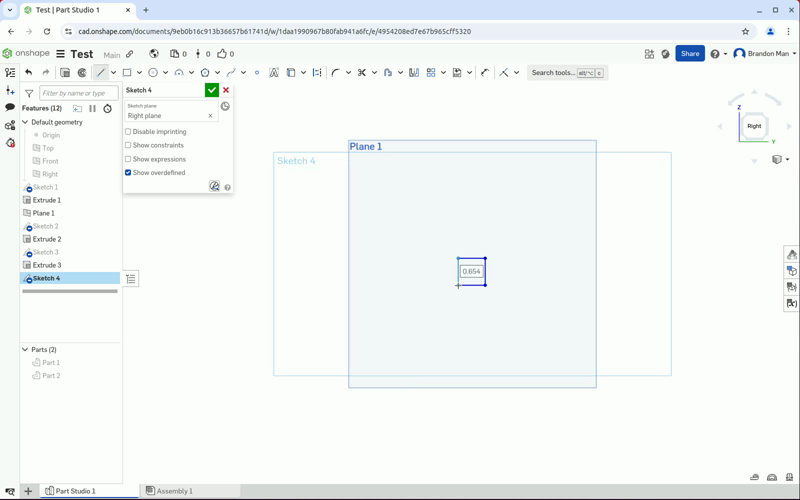
scroll(6)
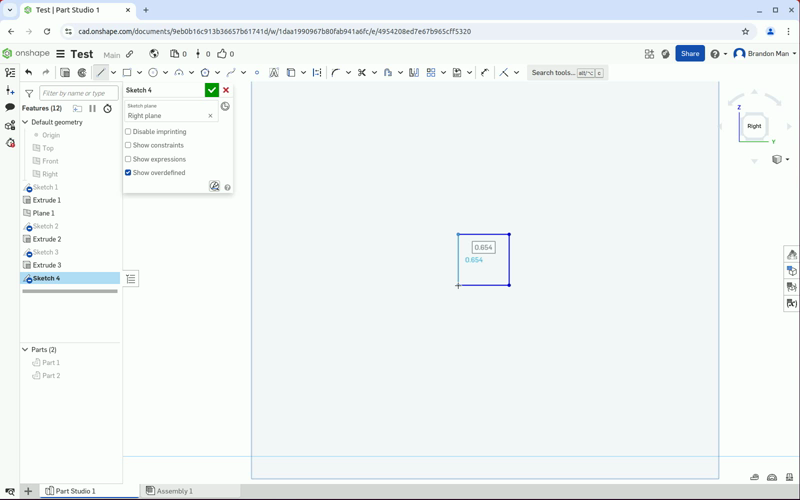
key_up(shift)
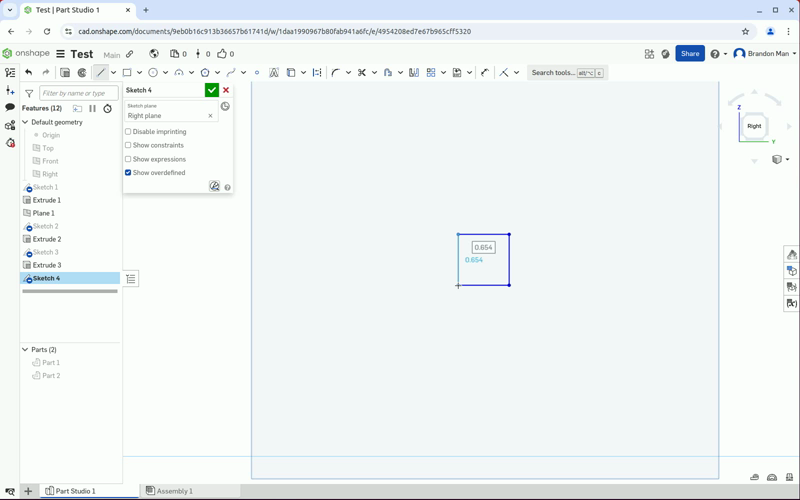
click(458, 285)
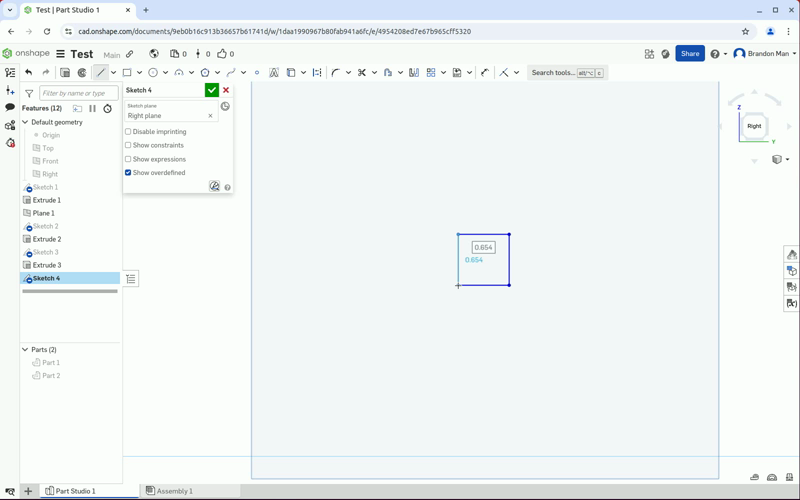
scroll(-6)
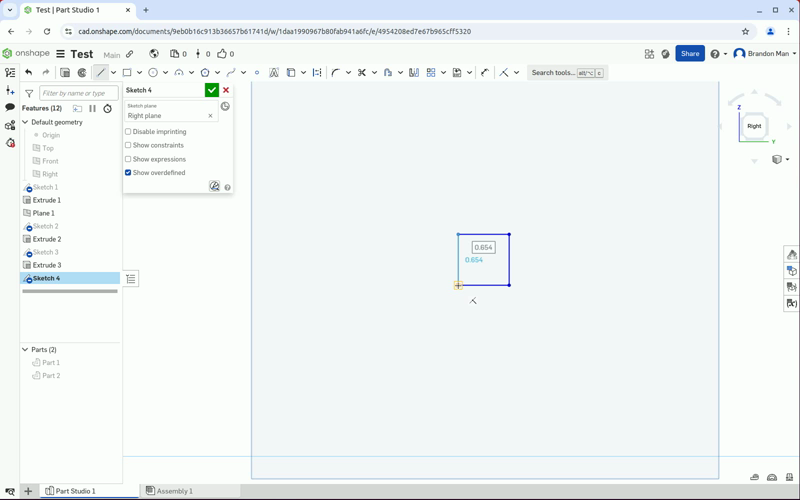
scroll(-6)
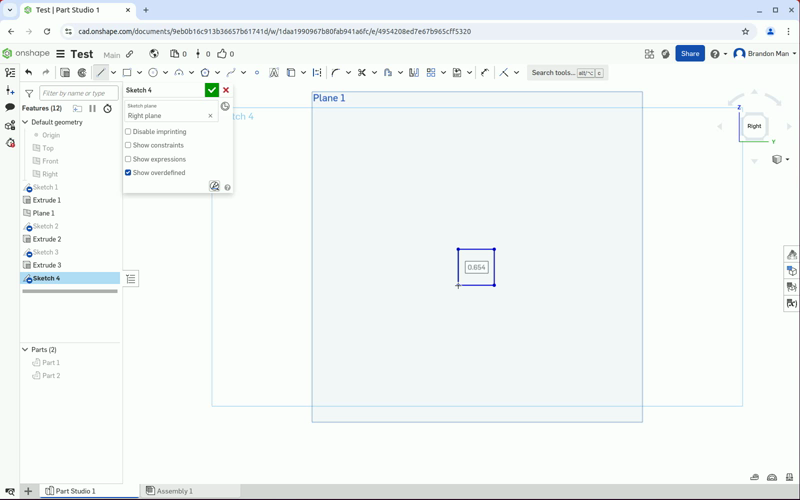
scroll(-6)
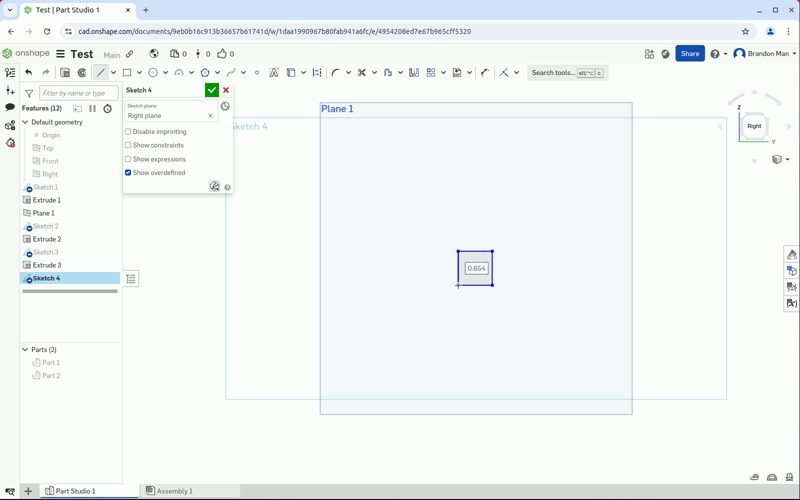
scroll(-6)
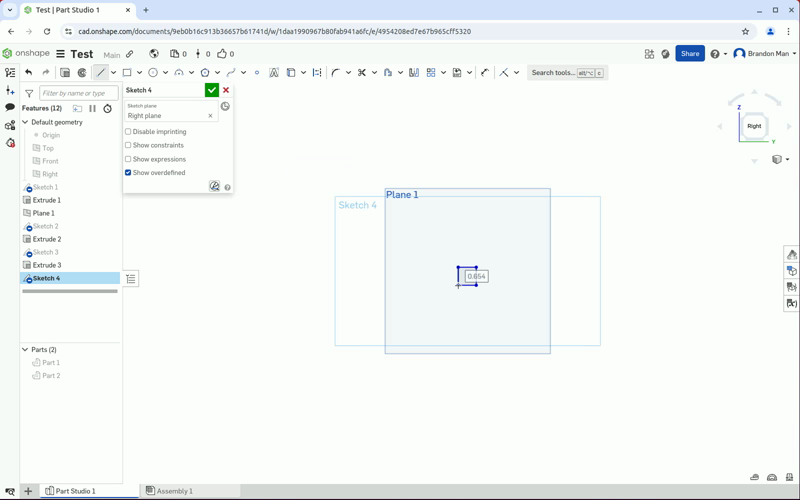
scroll(-6)
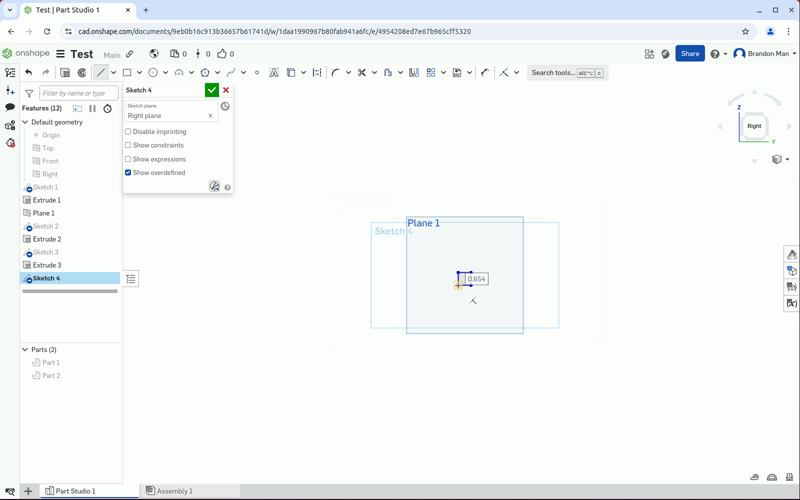
scroll(-6)
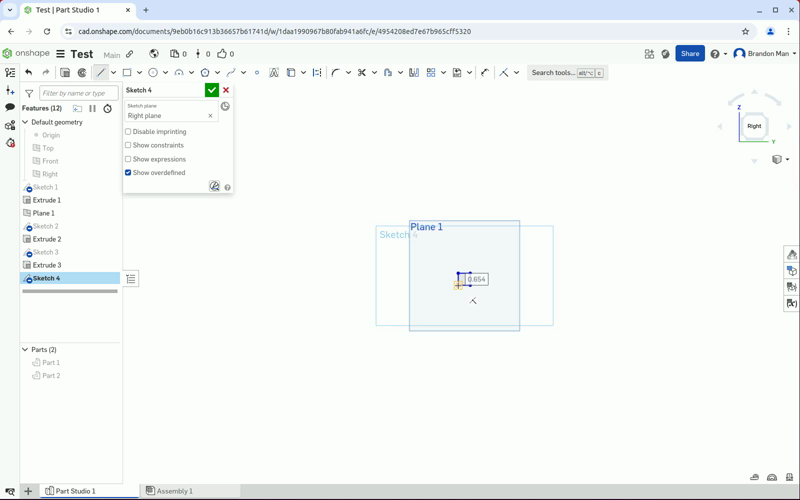
scroll(-6)
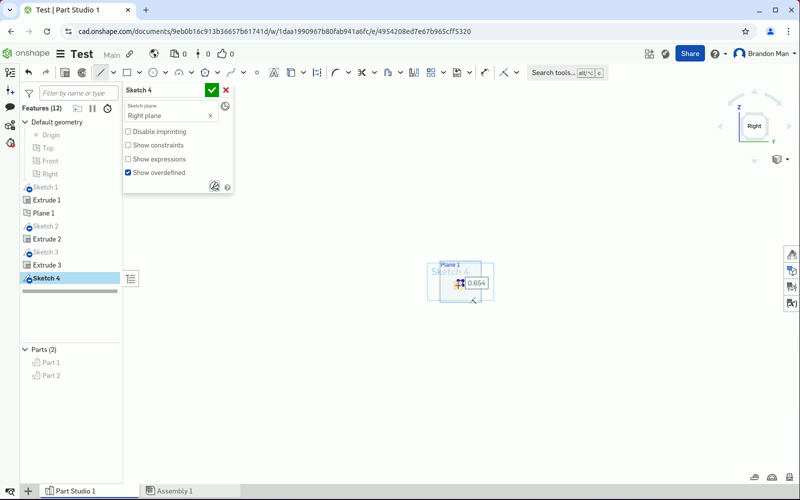
key(esc)
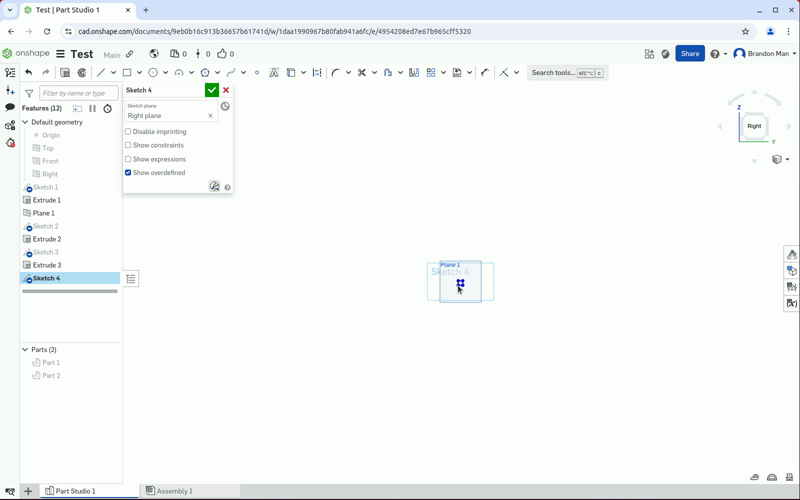
key(l)
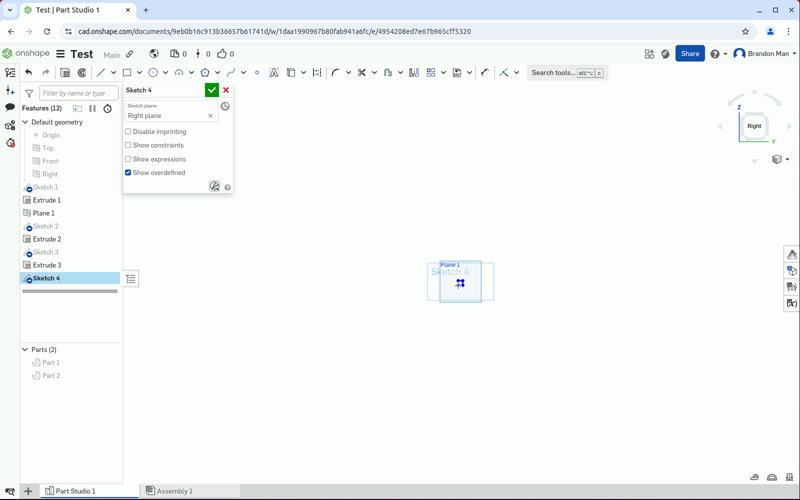
key_down(shift)
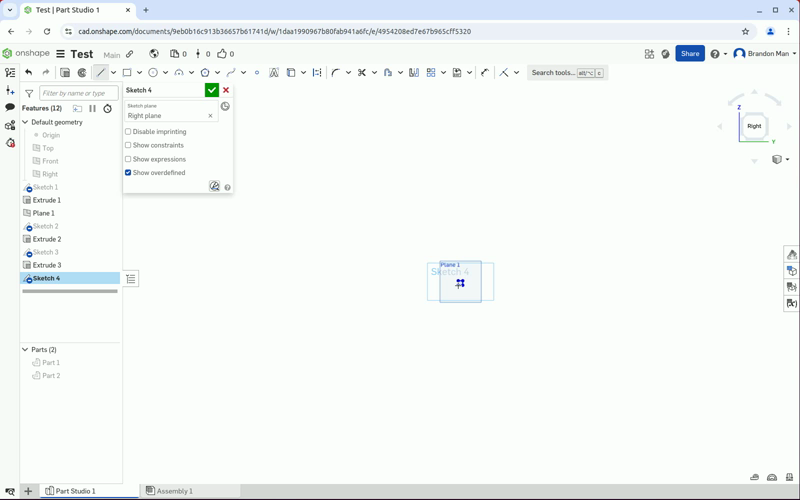
mouse_move(458, 285)
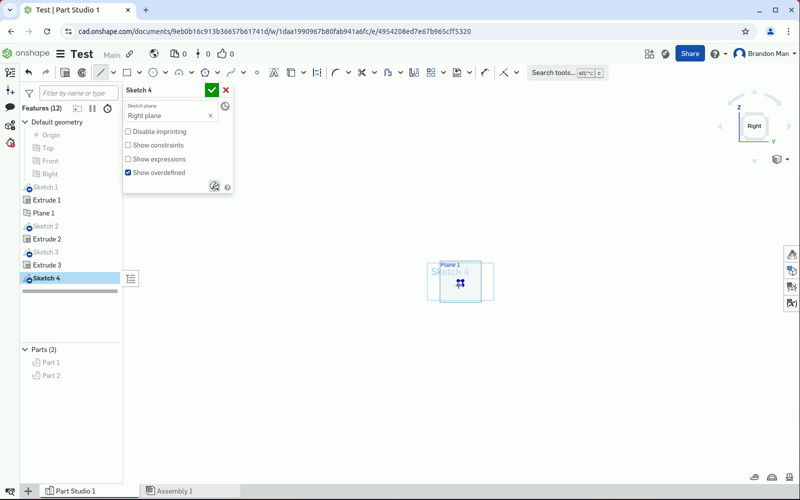
scroll(6)
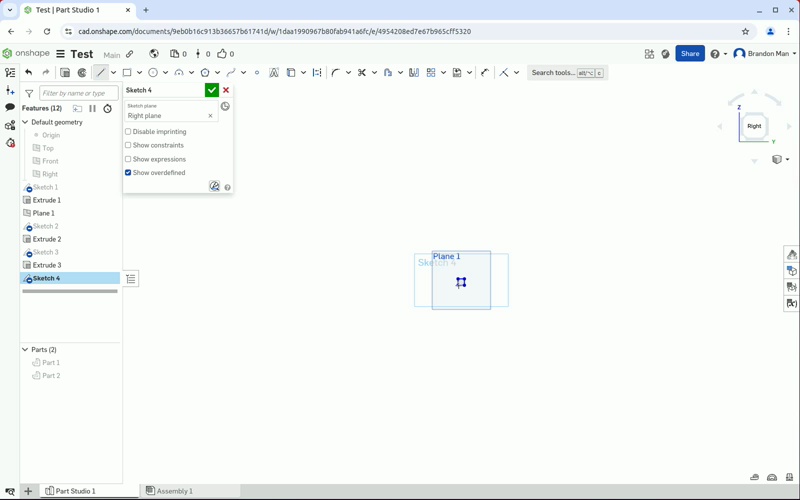
scroll(6)
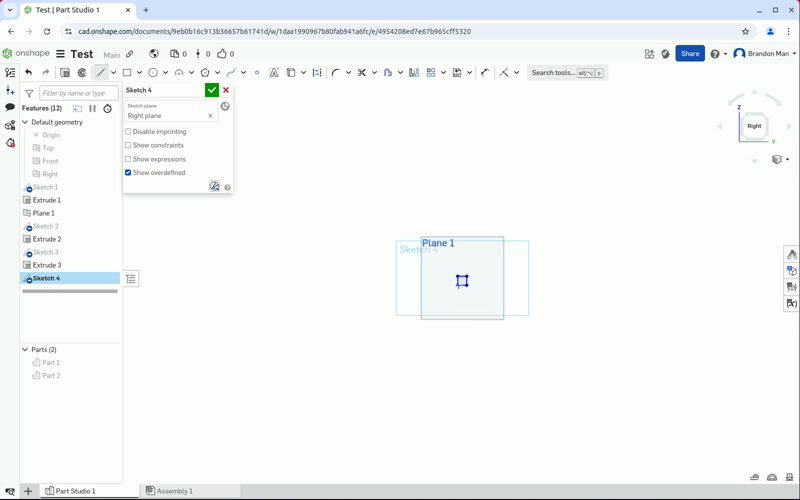
scroll(6)
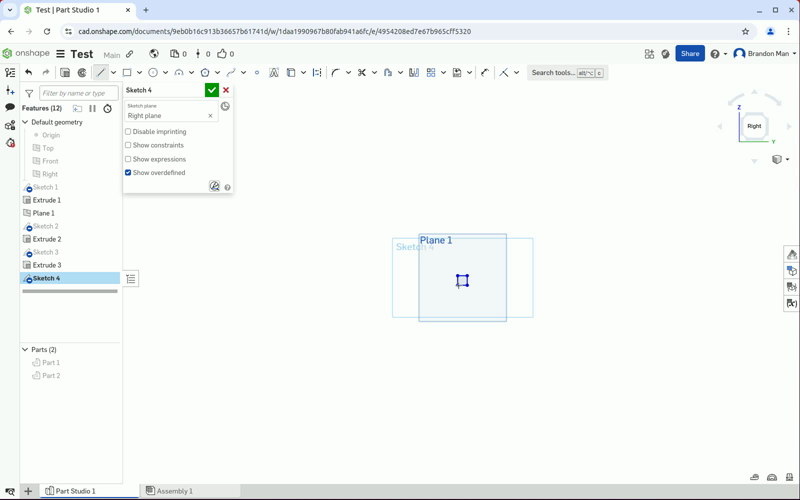
scroll(6)
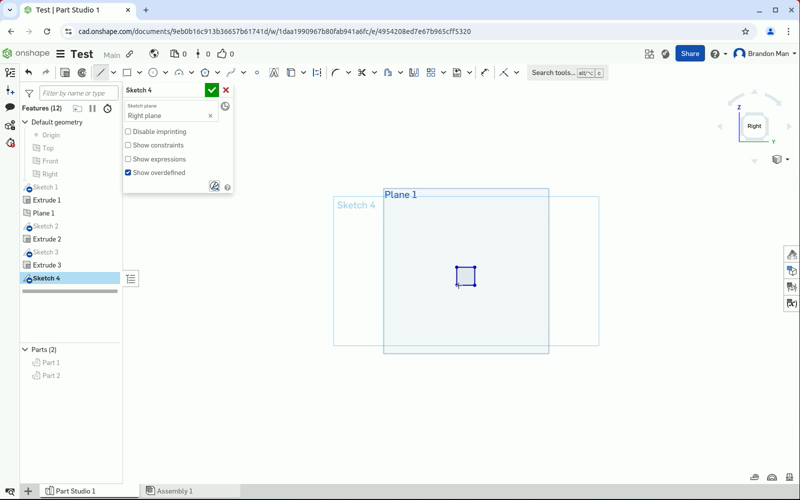
scroll(6)
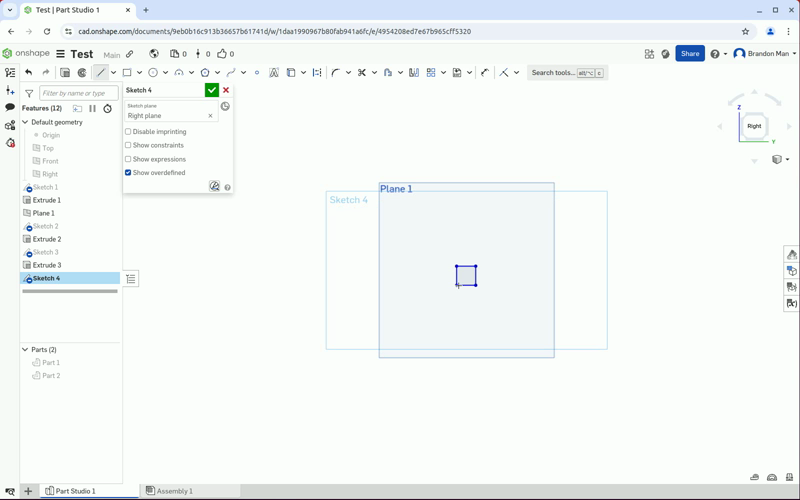
scroll(6)
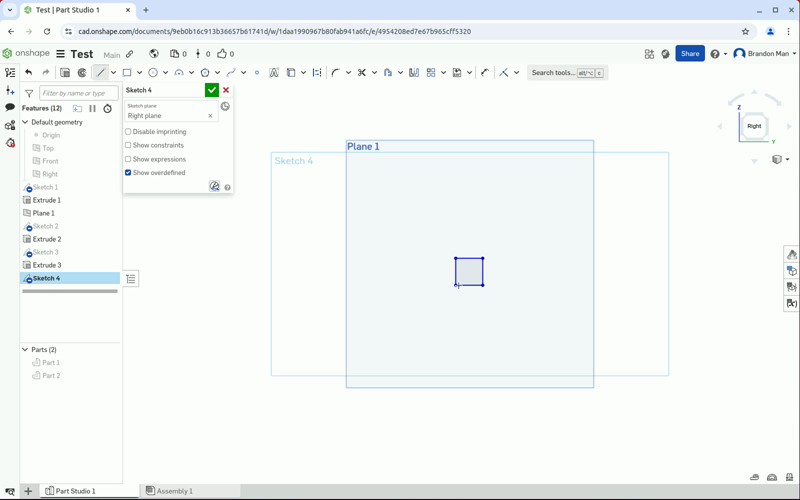
scroll(6)
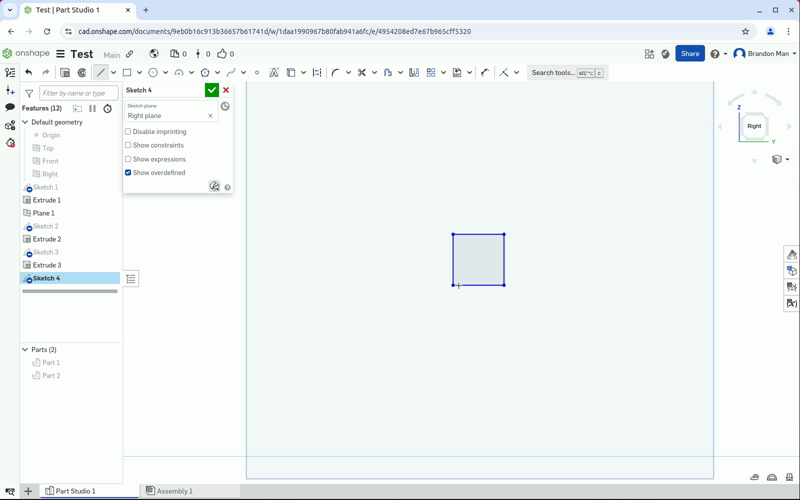
click(458, 285)
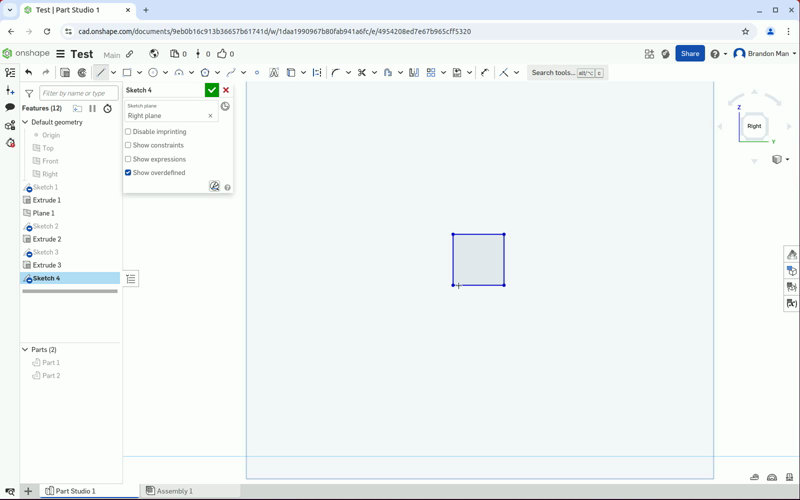
scroll(-6)
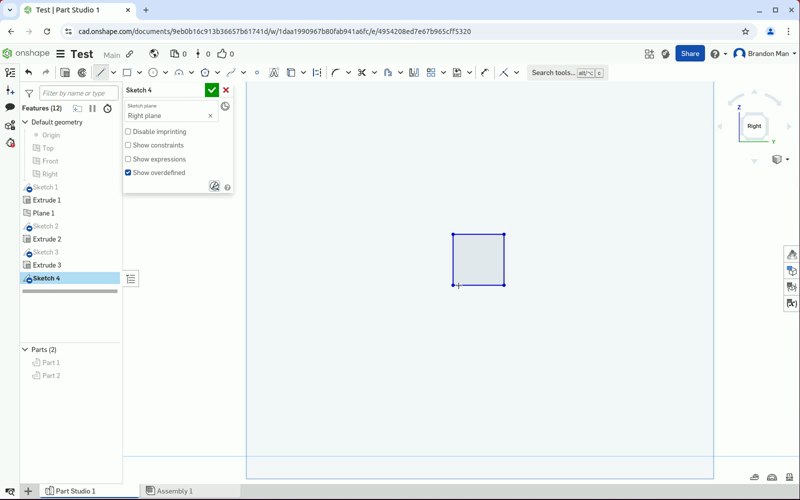
scroll(-6)
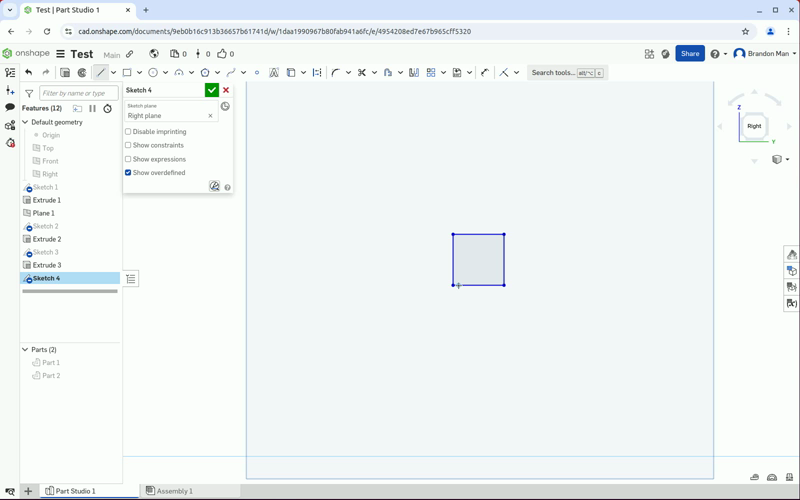
scroll(-6)
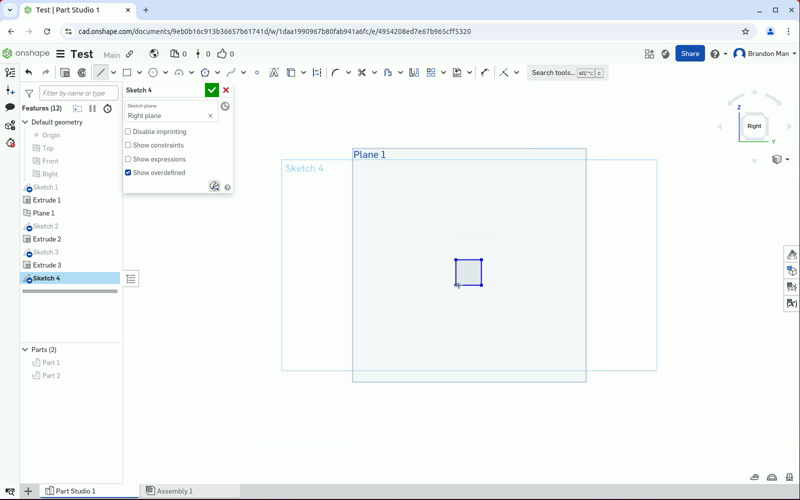
scroll(-6)
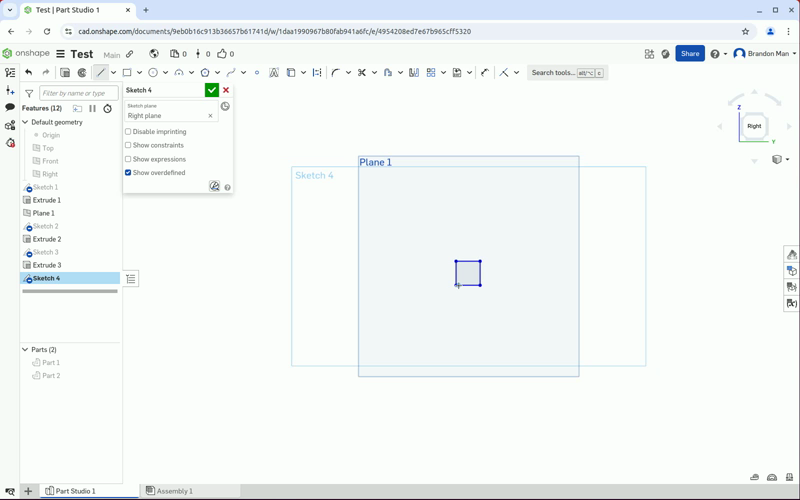
scroll(-6)
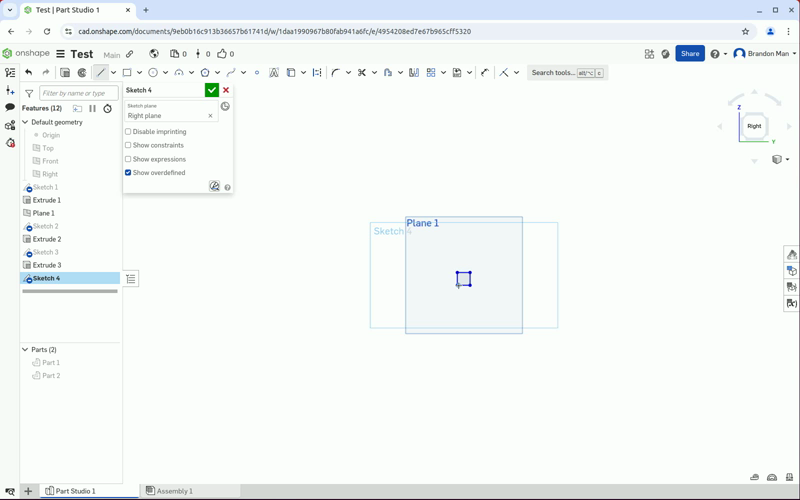
scroll(-6)
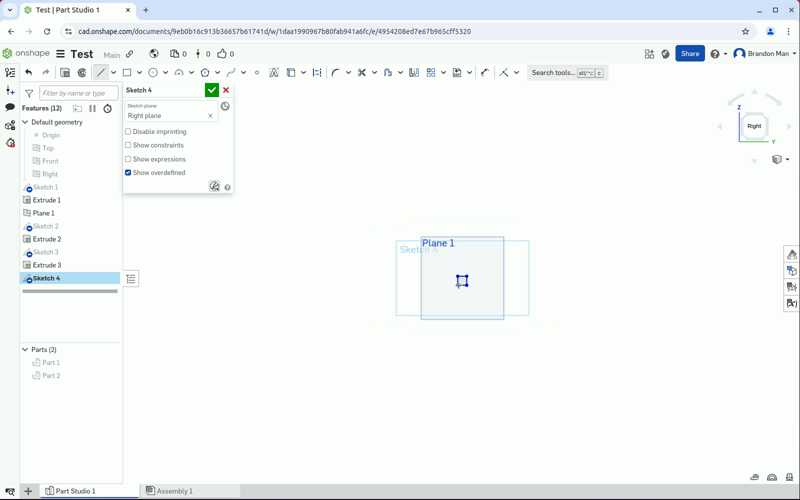
scroll(-6)
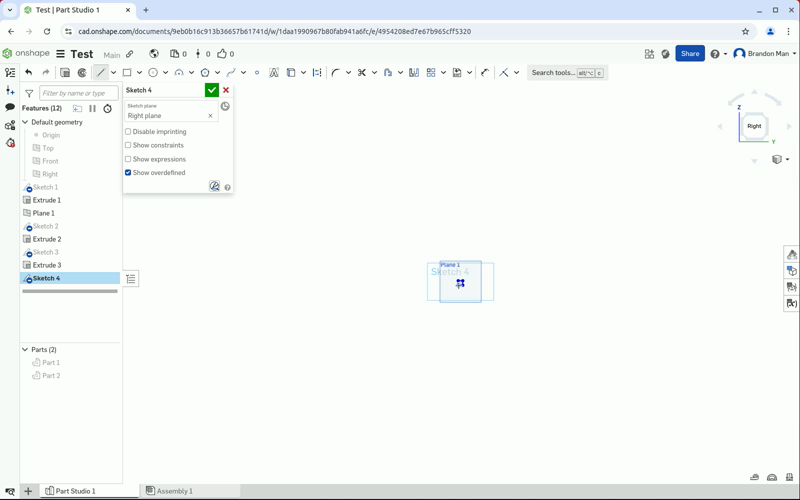
key_up(shift)
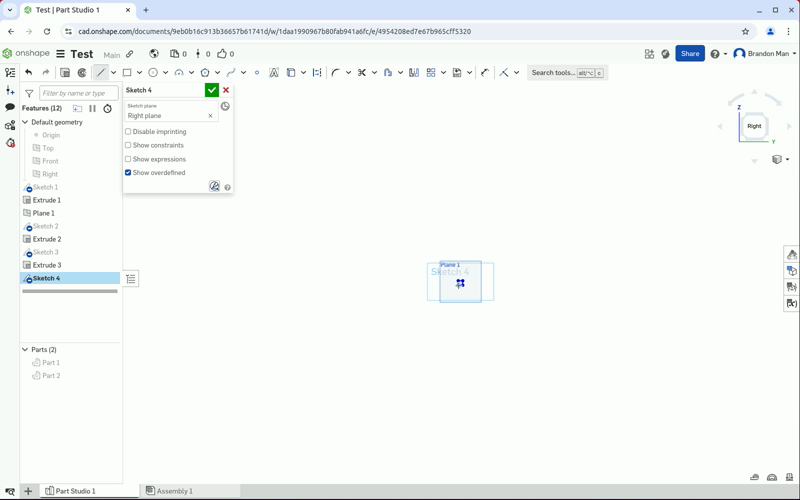
key_down(shift)
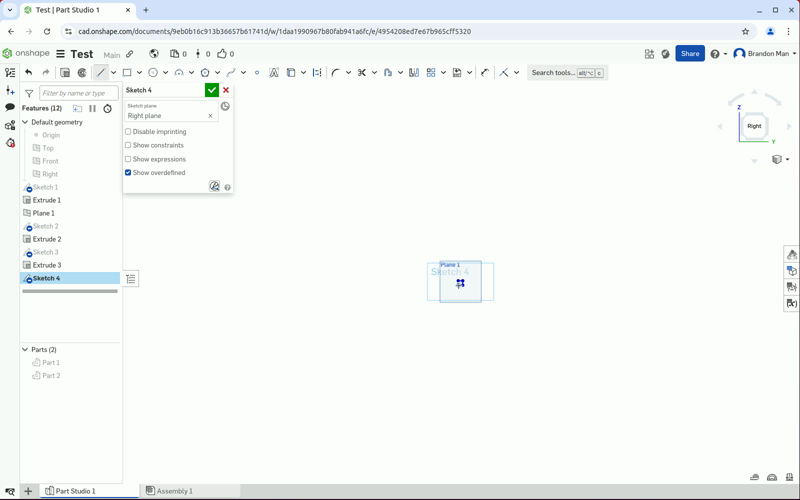
mouse_move(488, 285)
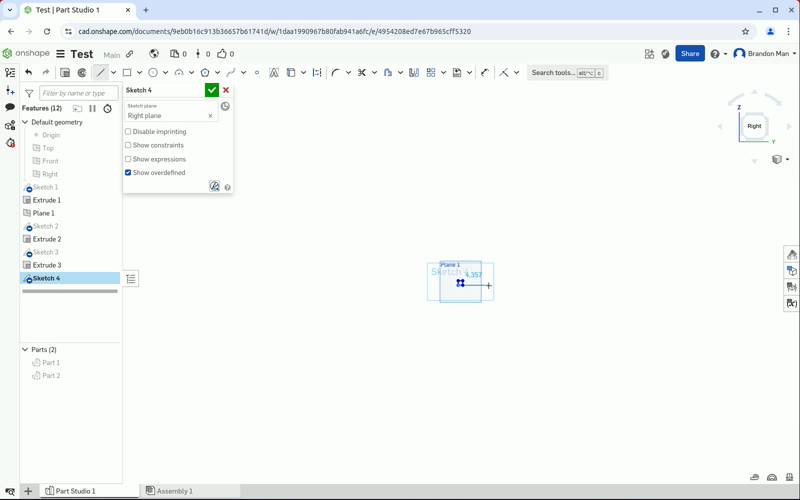
mouse_move(462, 285)
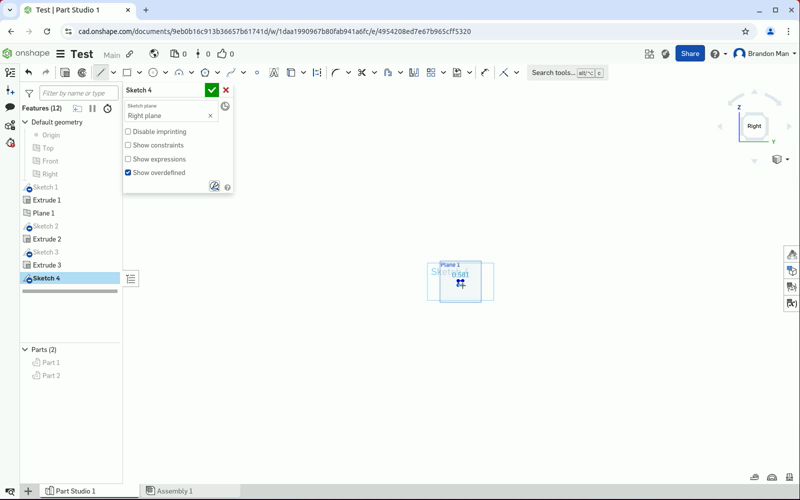
scroll(6)
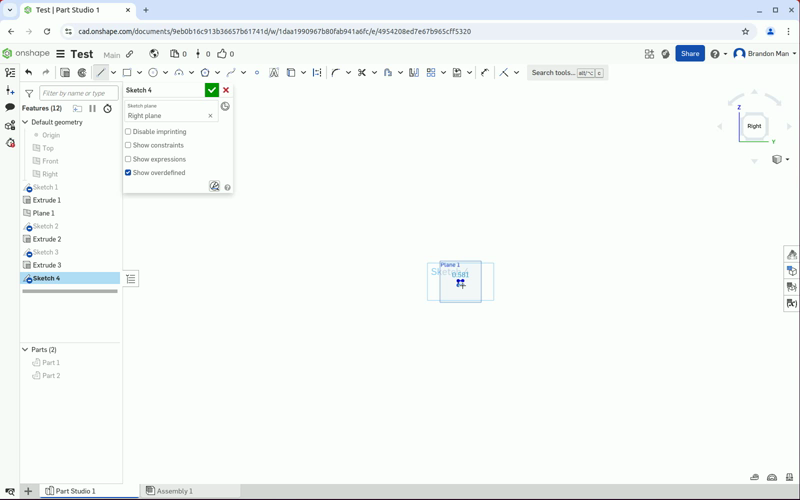
scroll(6)
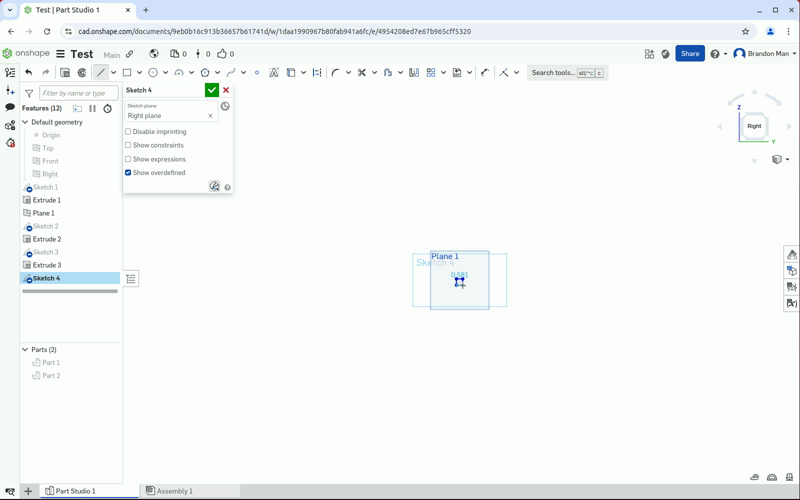
scroll(6)
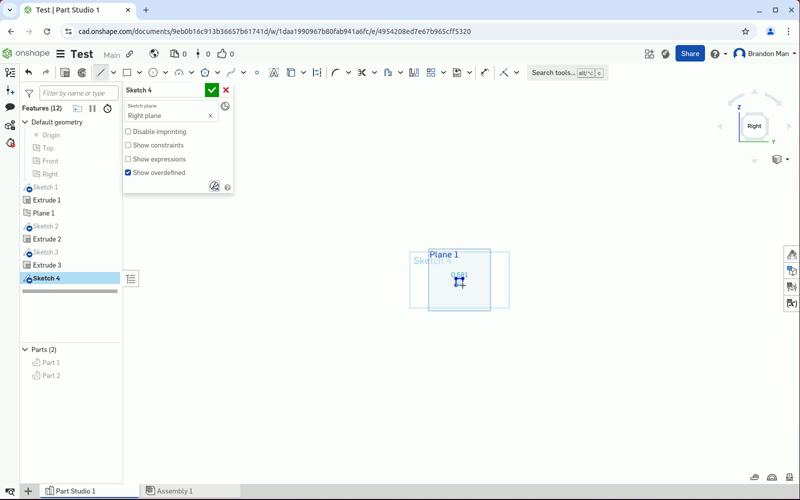
scroll(6)
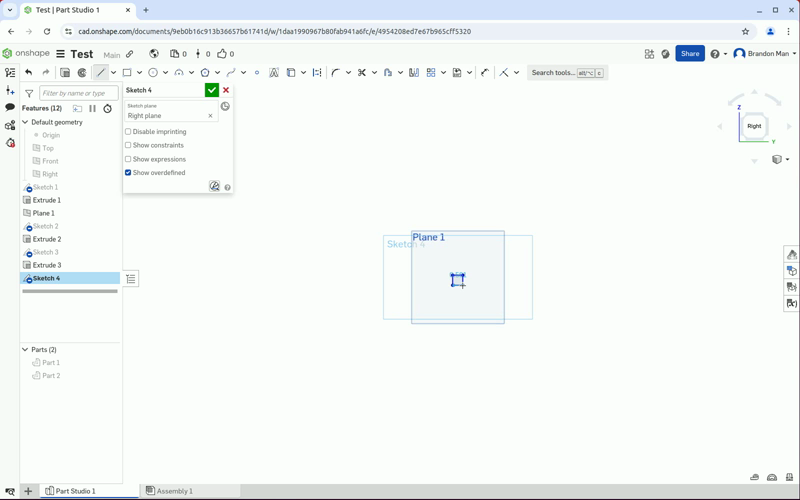
scroll(6)
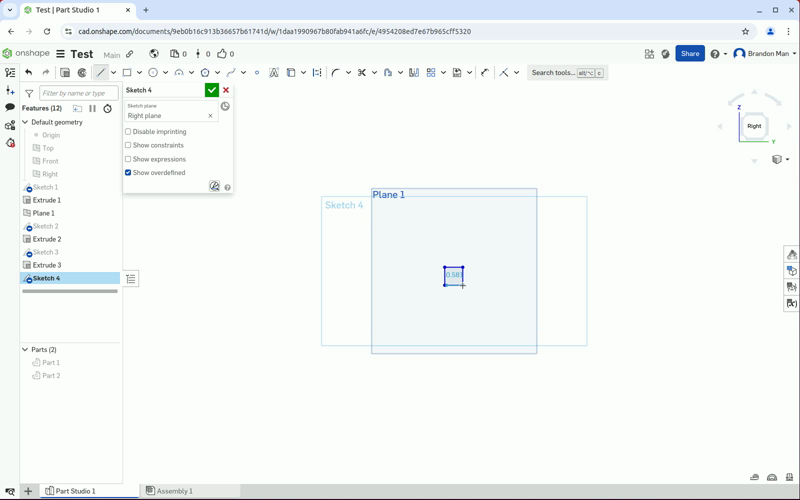
scroll(6)
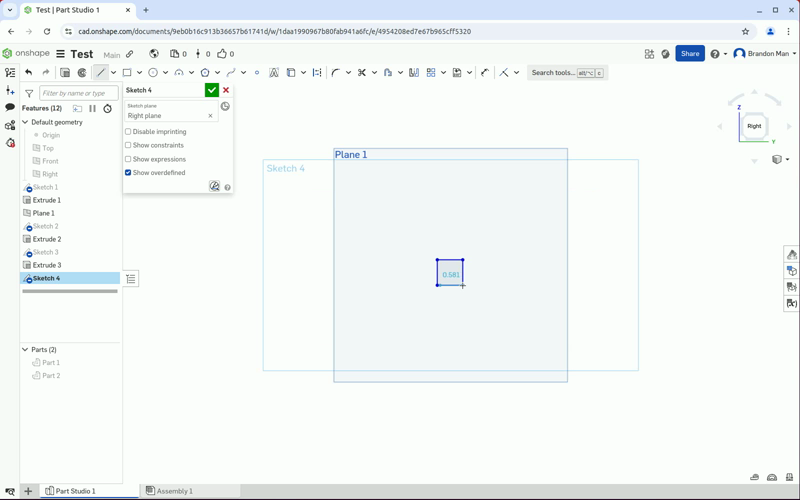
scroll(6)
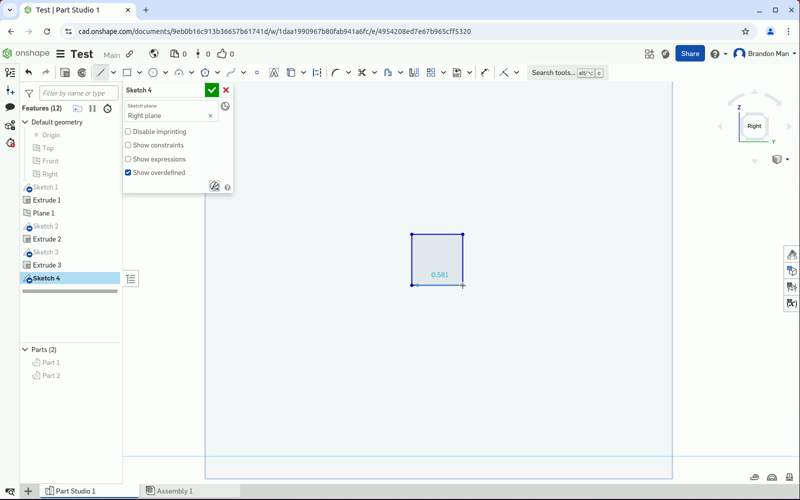
click(462, 285)
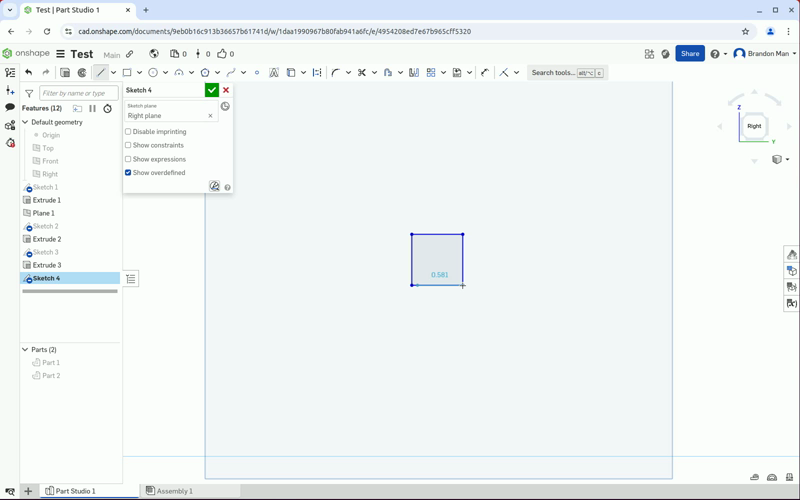
scroll(-6)
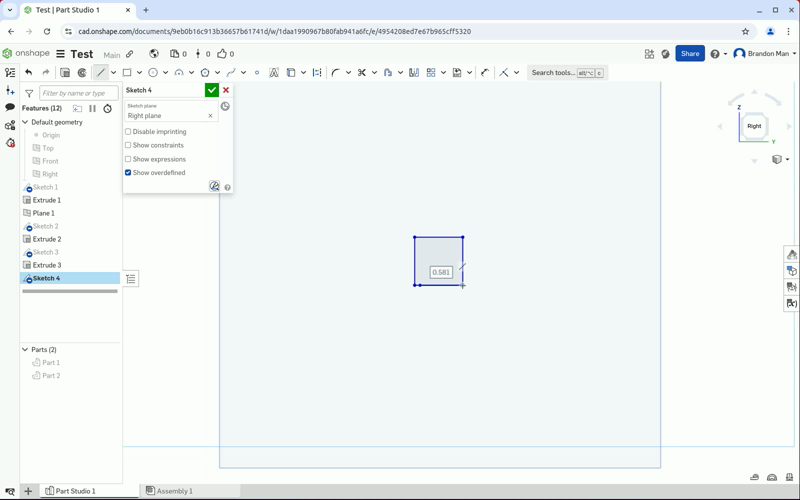
scroll(-6)
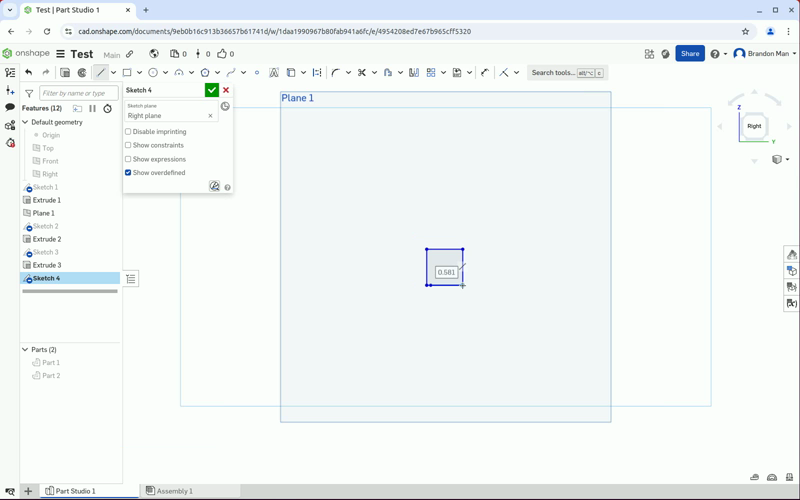
scroll(-6)
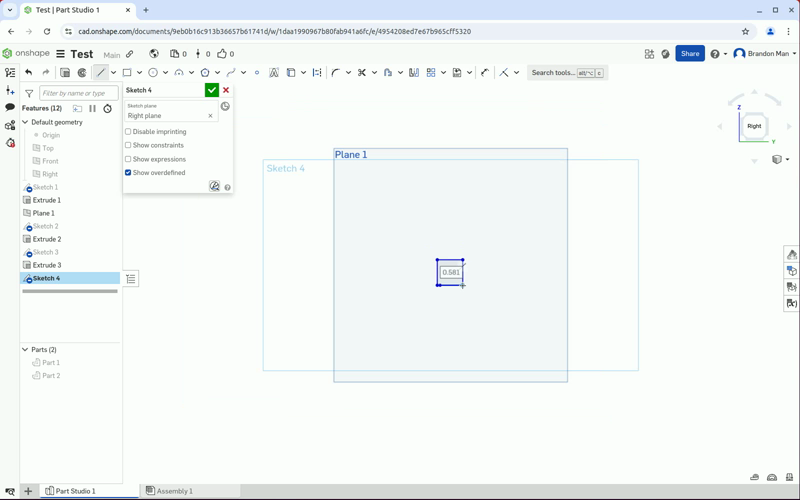
scroll(-6)
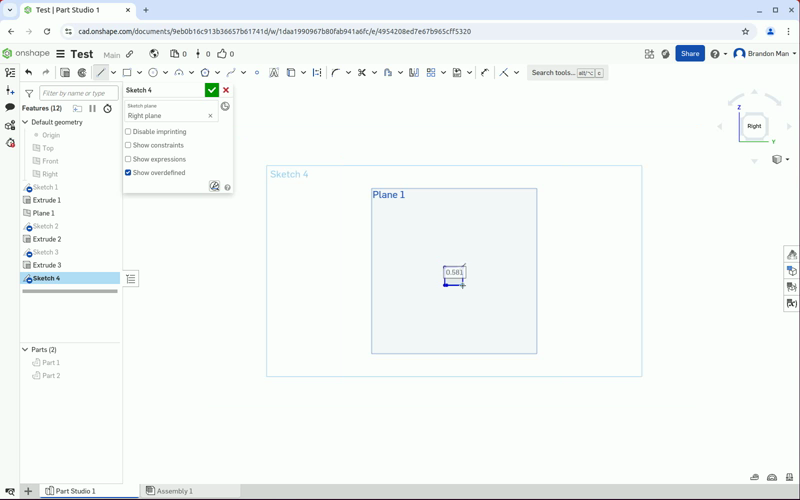
scroll(-6)
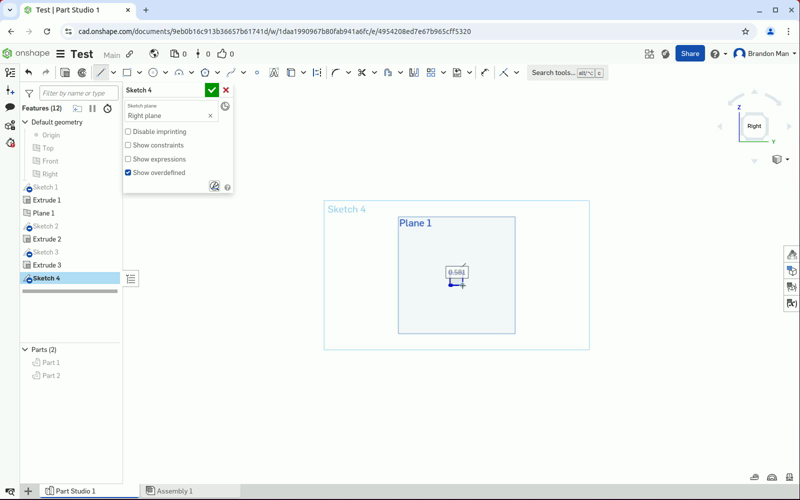
scroll(-6)
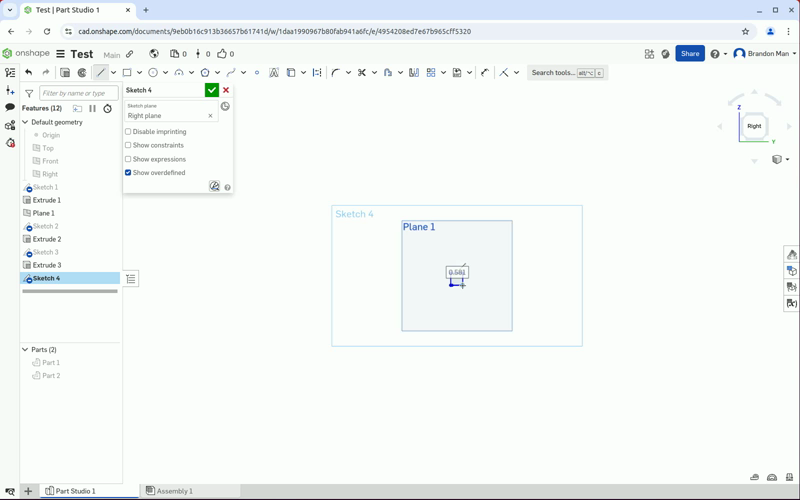
scroll(-6)
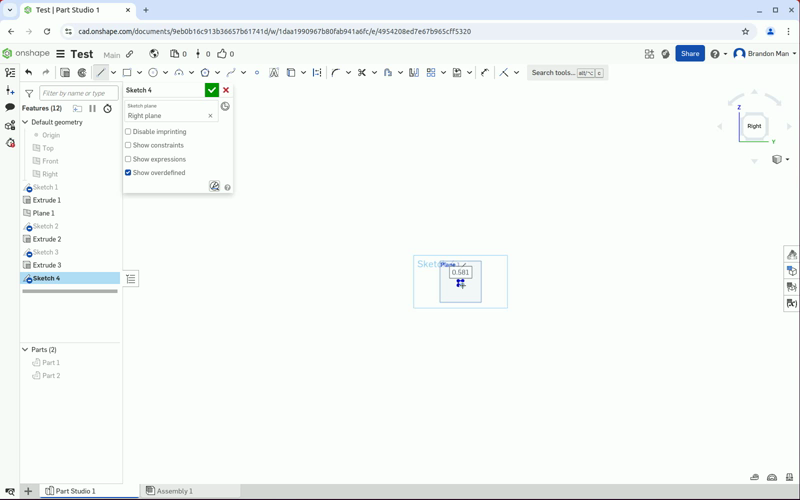
key_up(shift)
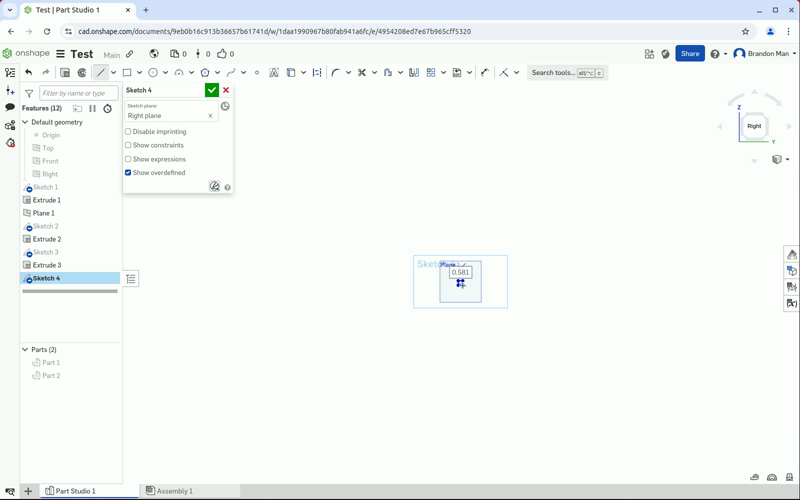
key_down(shift)
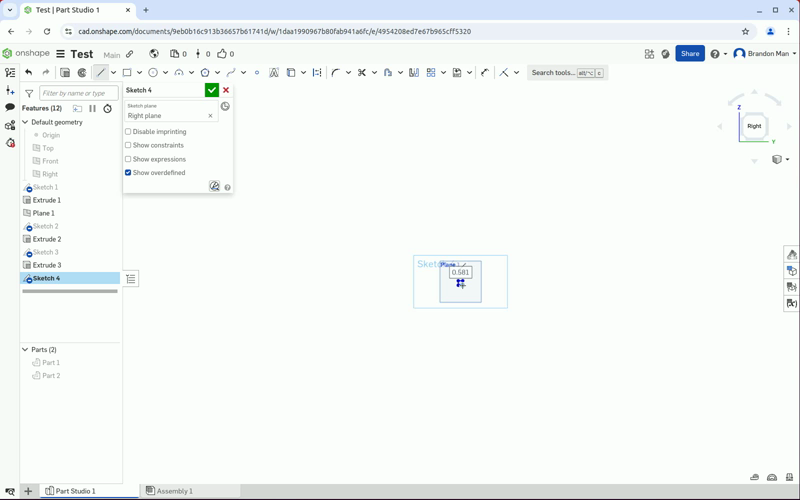
mouse_move(492, 285)
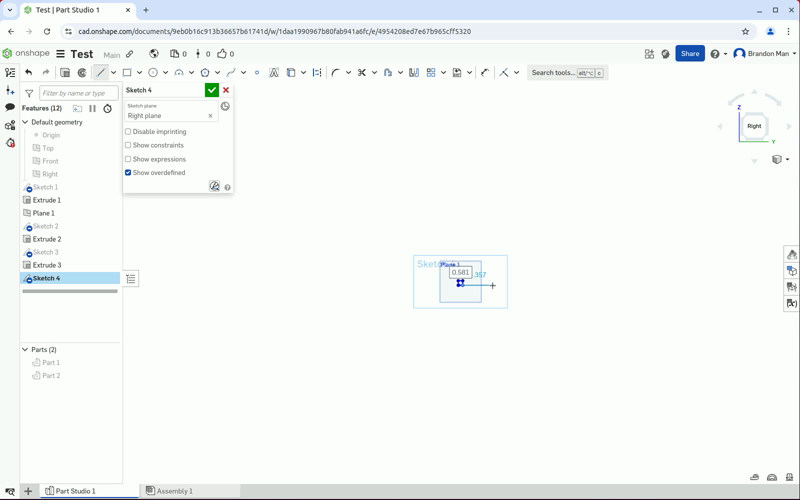
mouse_move(462, 280)
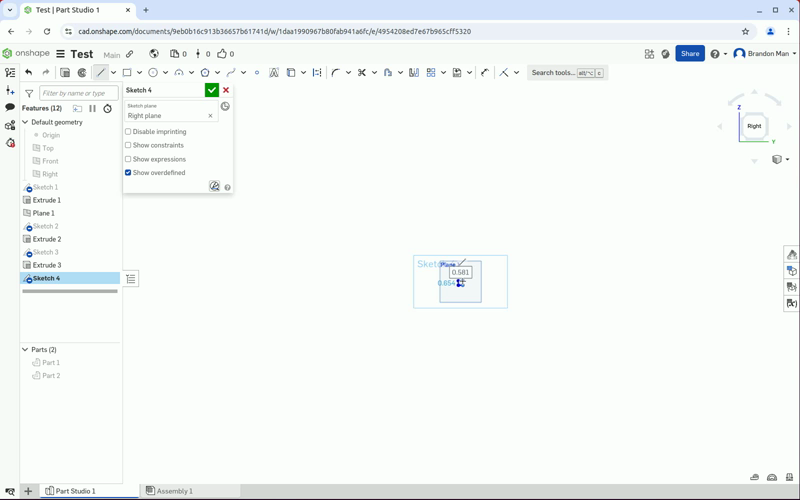
scroll(6)
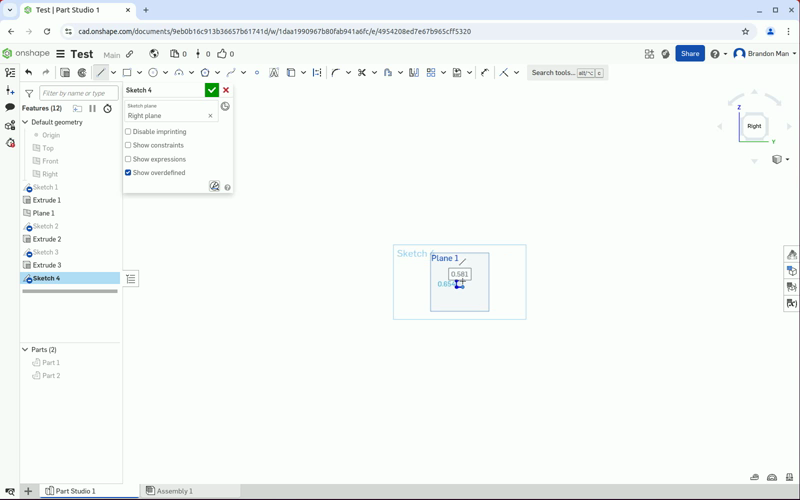
scroll(6)
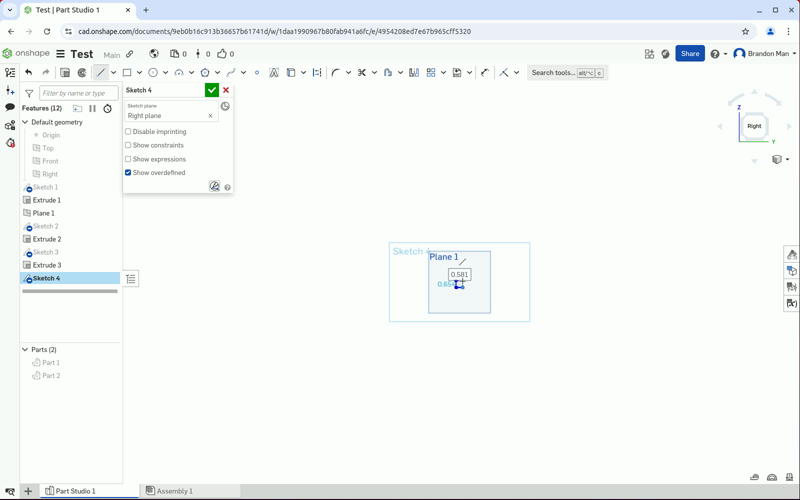
scroll(6)
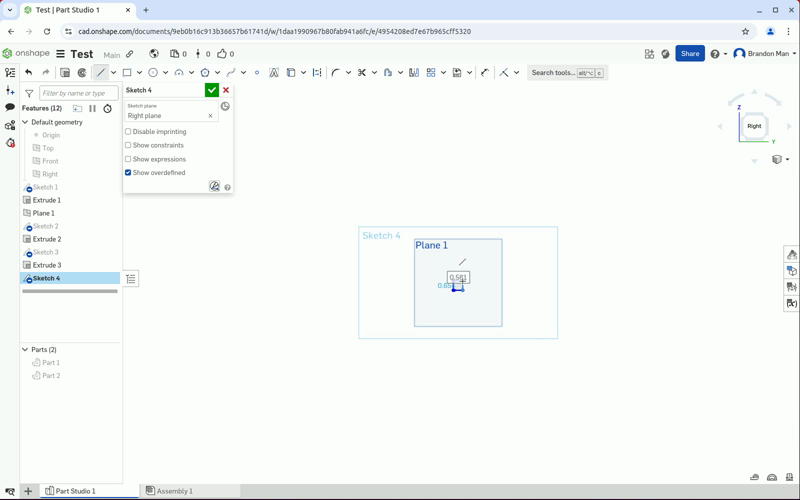
scroll(6)
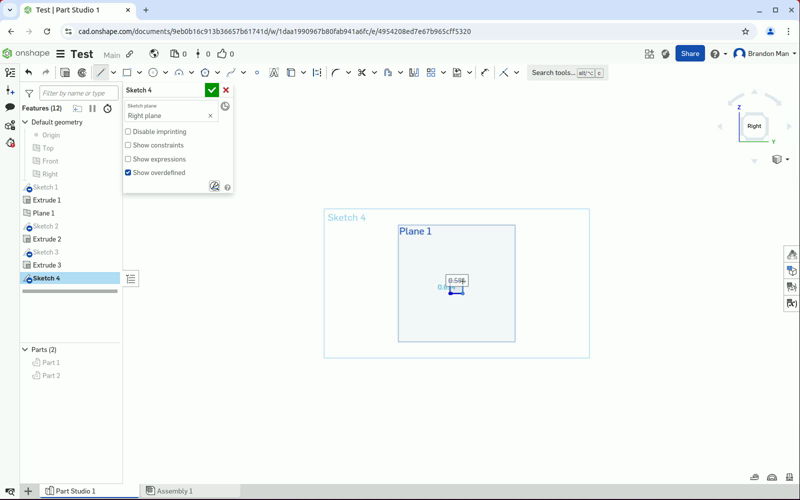
scroll(6)
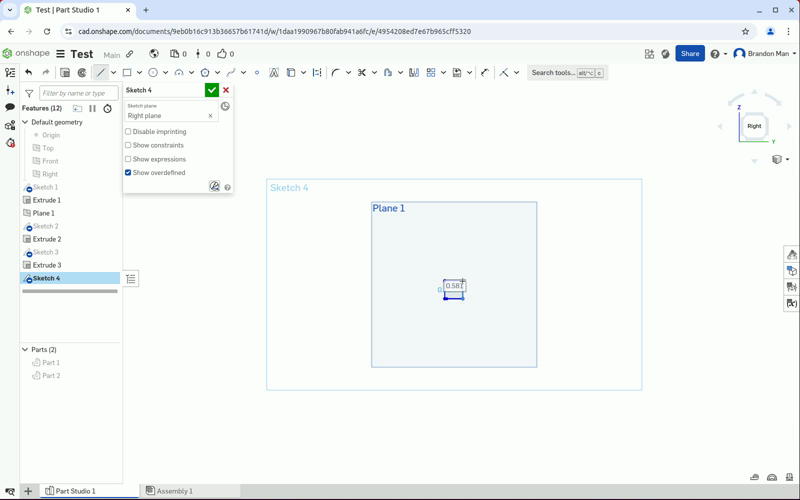
scroll(6)
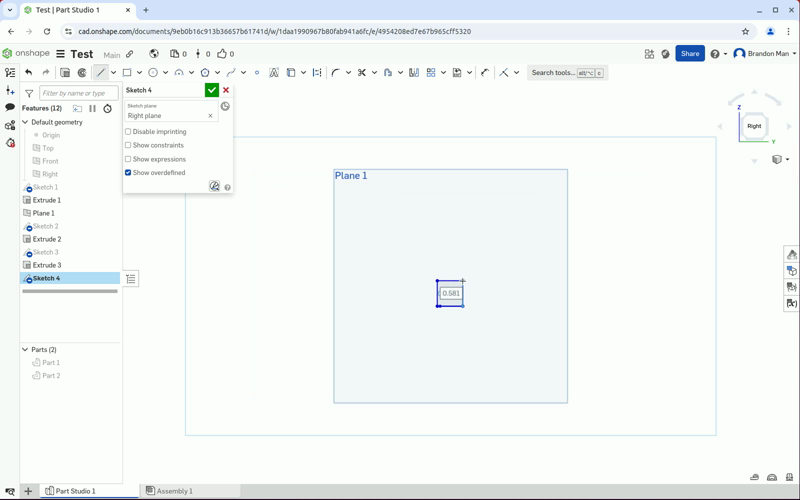
scroll(6)
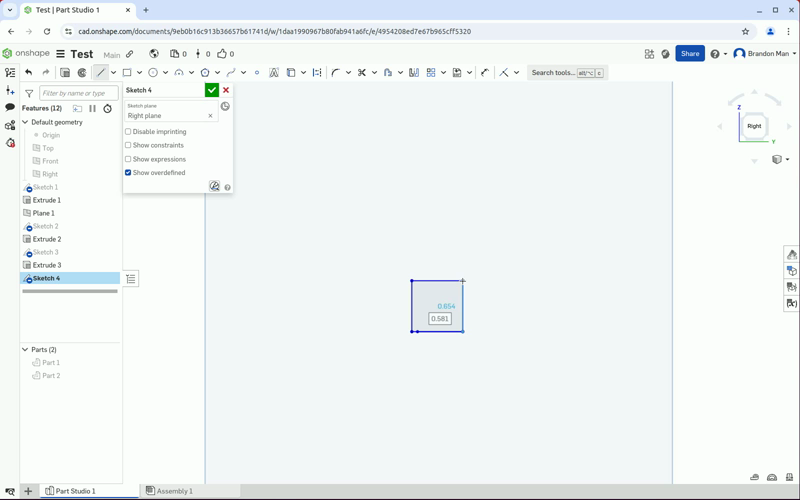
click(462, 280)
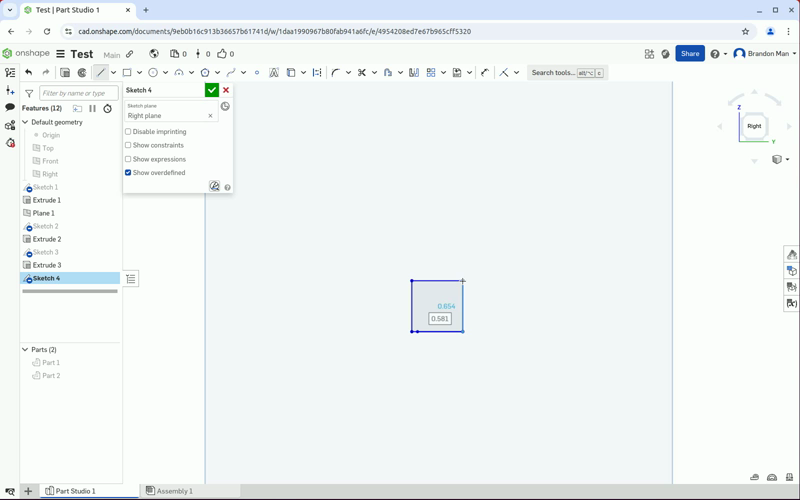
scroll(-6)
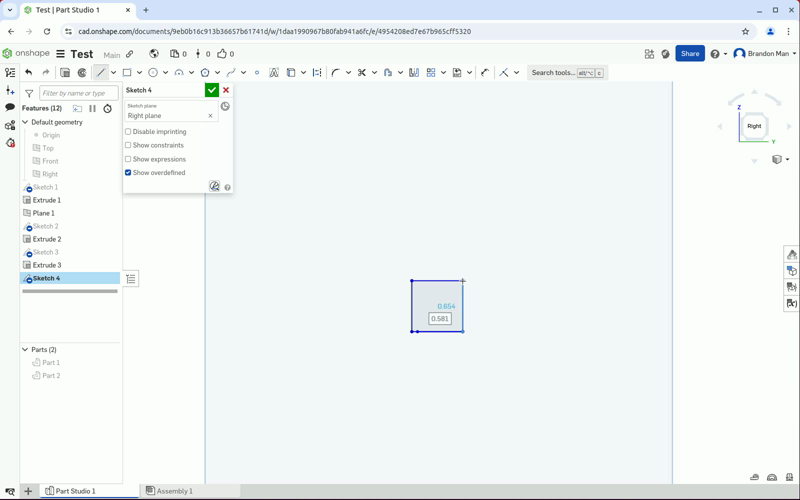
scroll(-6)
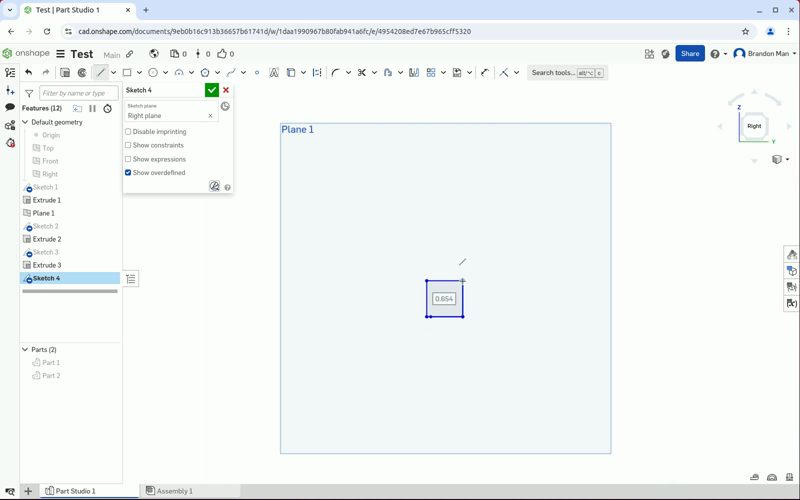
scroll(-6)
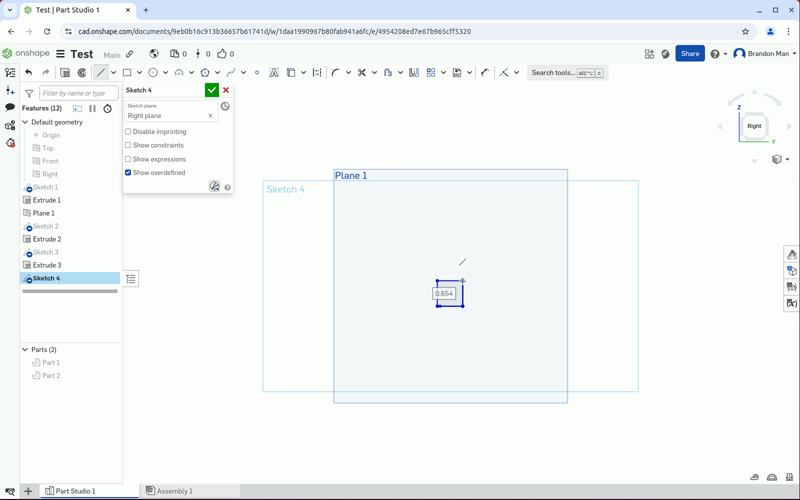
scroll(-6)
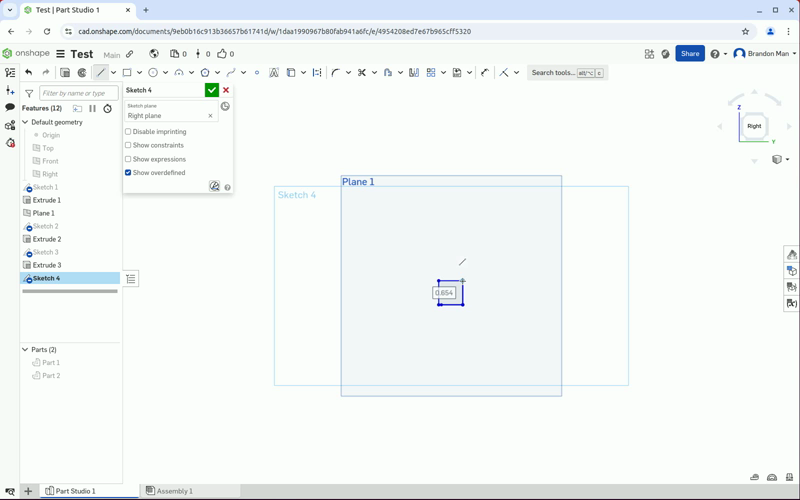
scroll(-6)
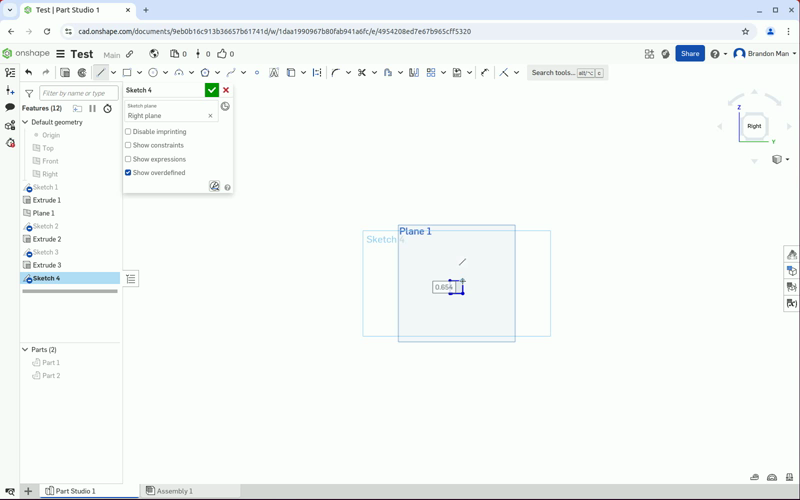
scroll(-6)
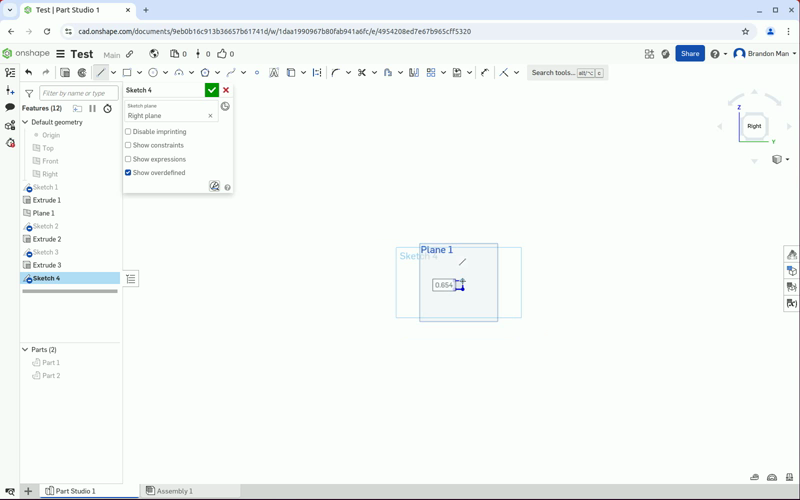
scroll(-6)
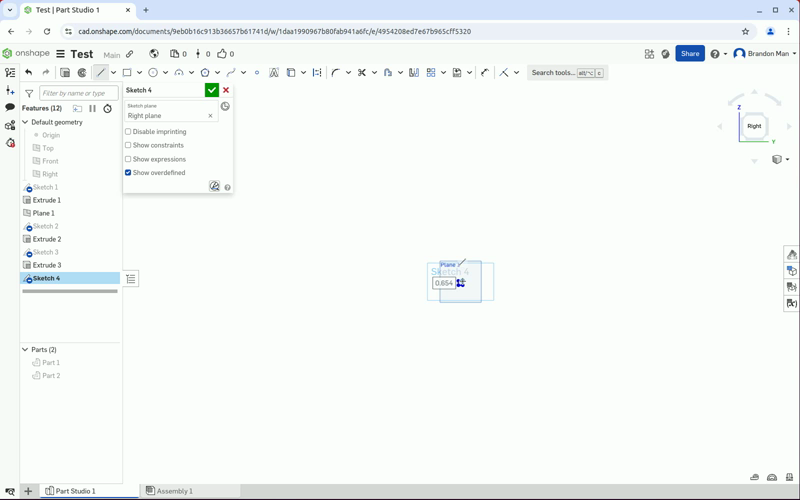
key_up(shift)
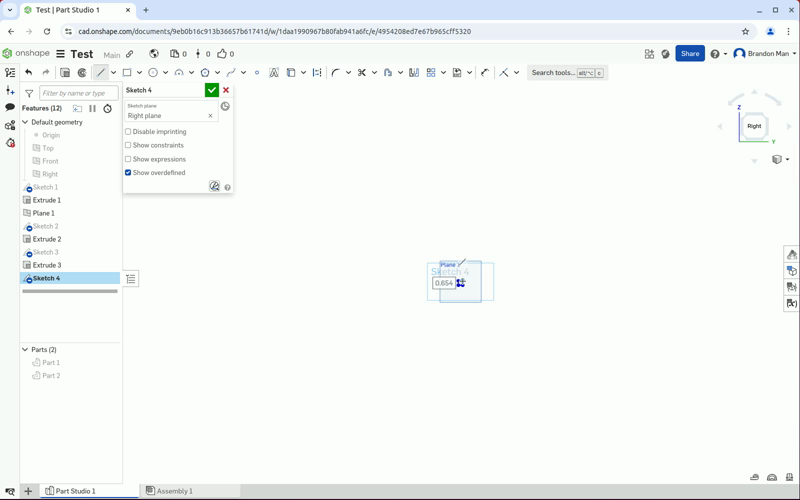
key_down(shift)
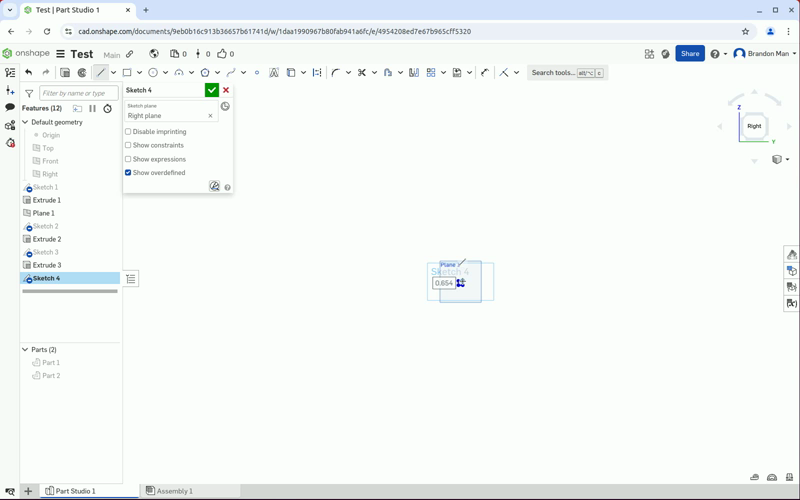
mouse_move(492, 280)
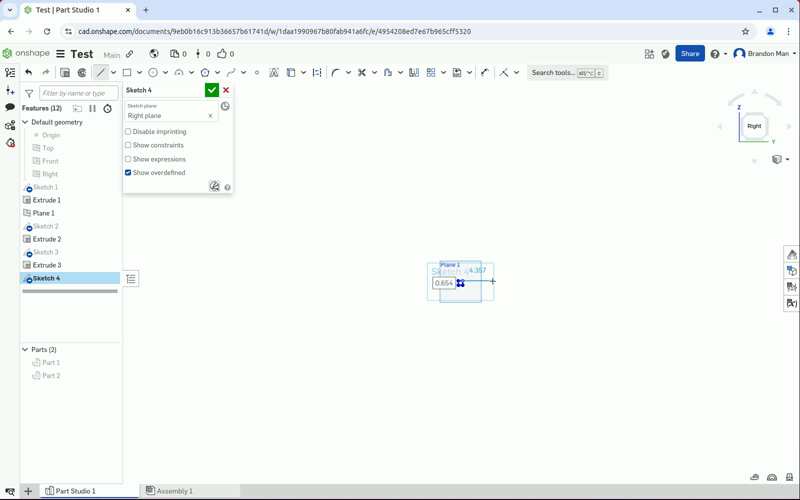
mouse_move(458, 280)
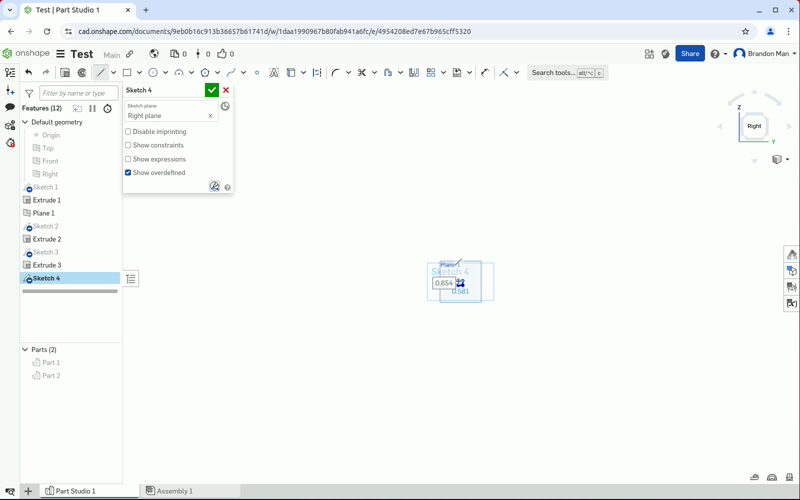
scroll(6)
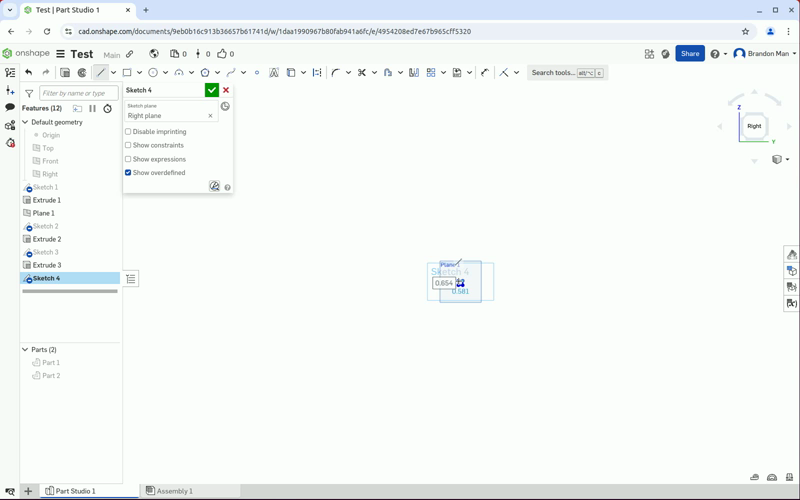
scroll(6)
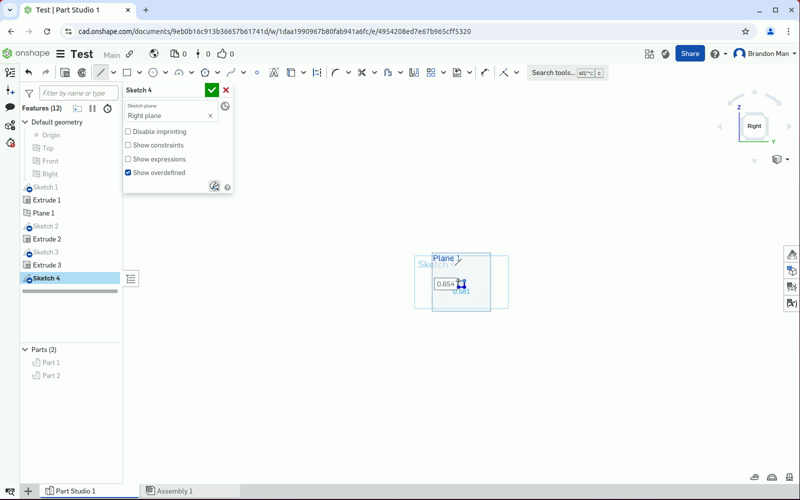
scroll(6)
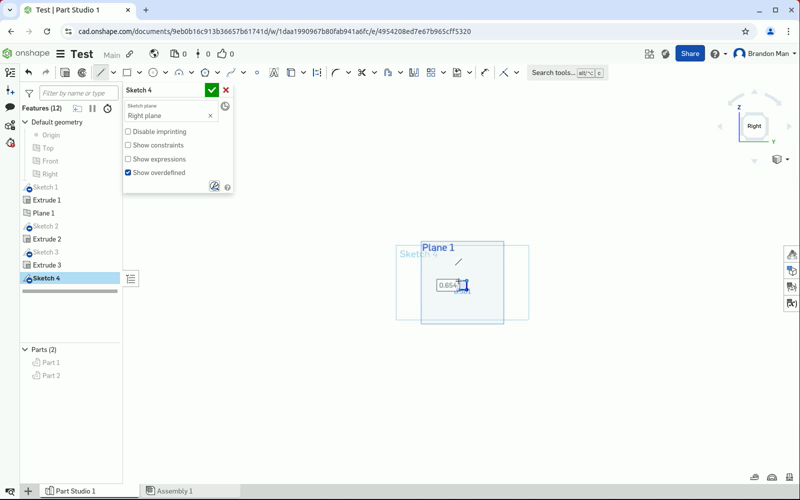
scroll(6)
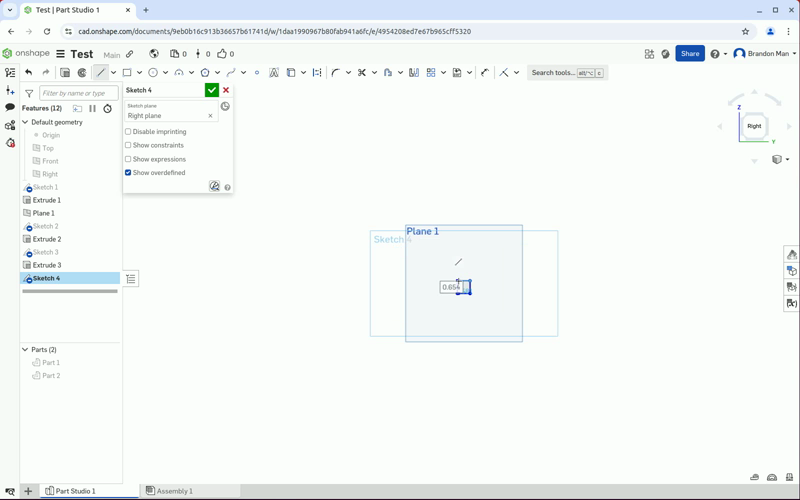
scroll(6)
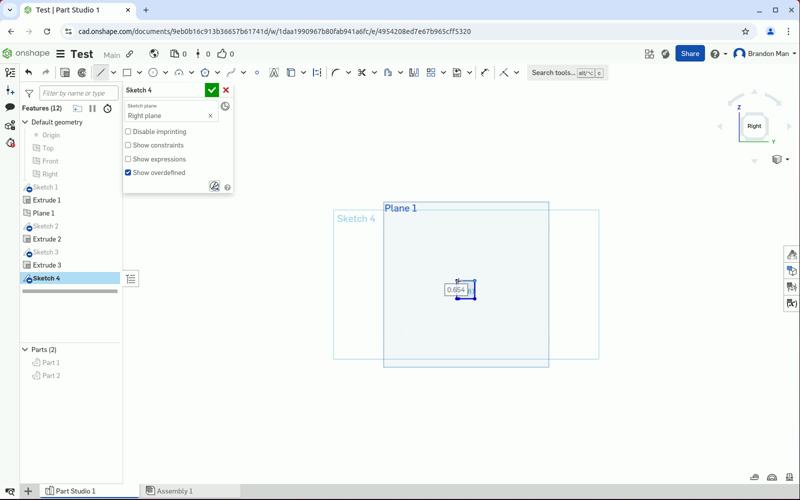
scroll(6)
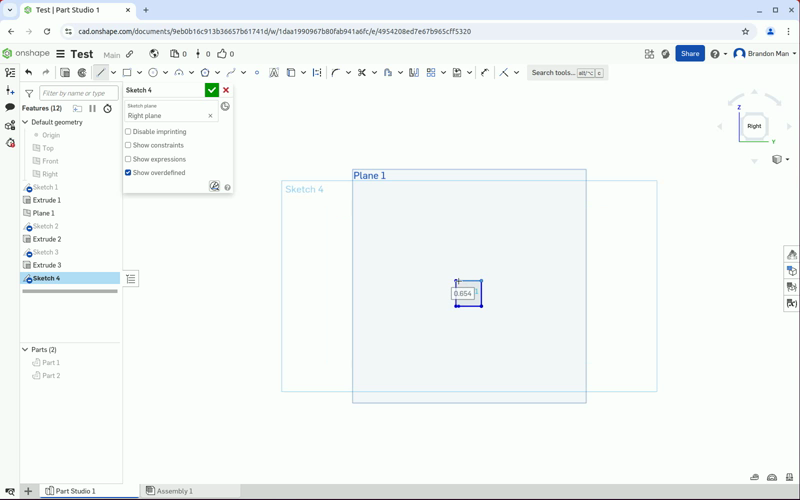
scroll(6)
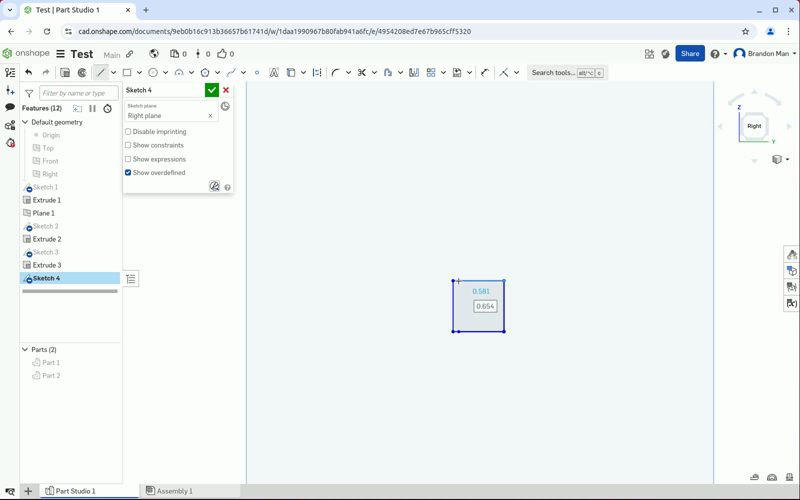
click(458, 280)
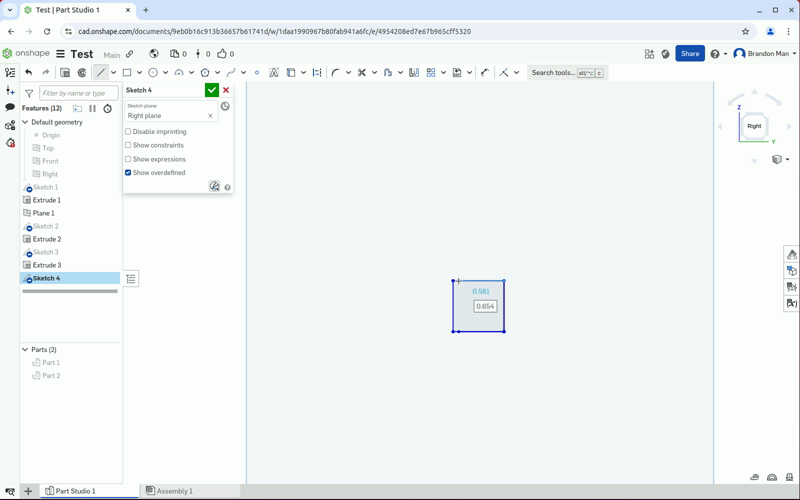
scroll(-6)
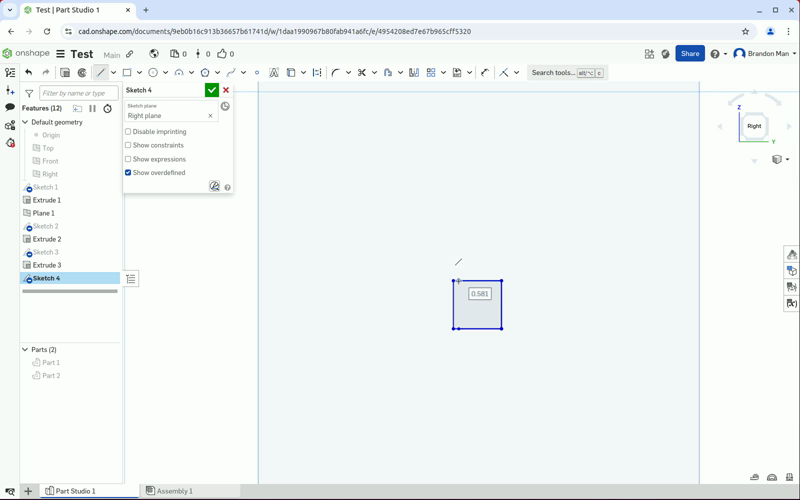
scroll(-6)
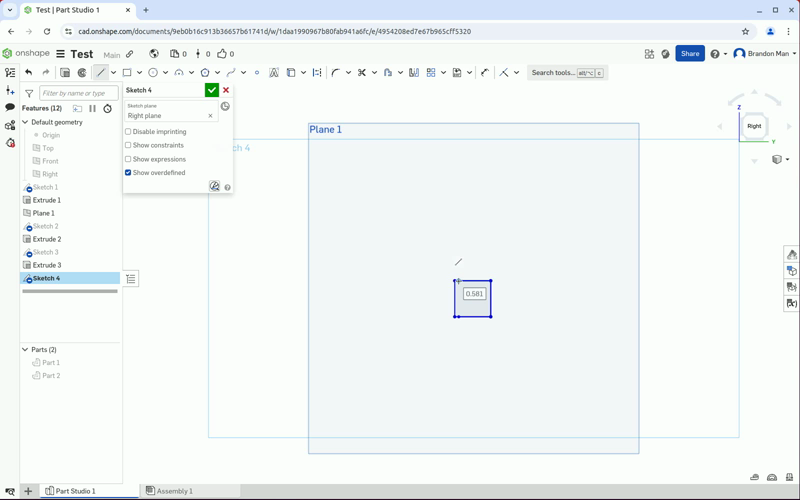
scroll(-6)
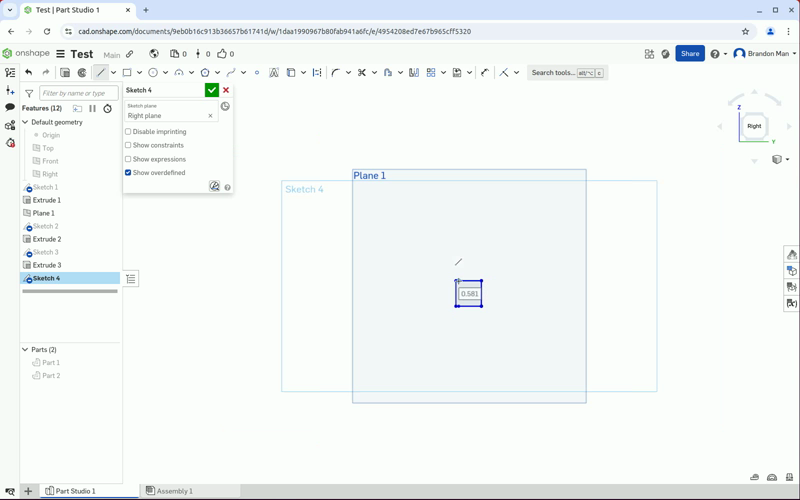
scroll(-6)
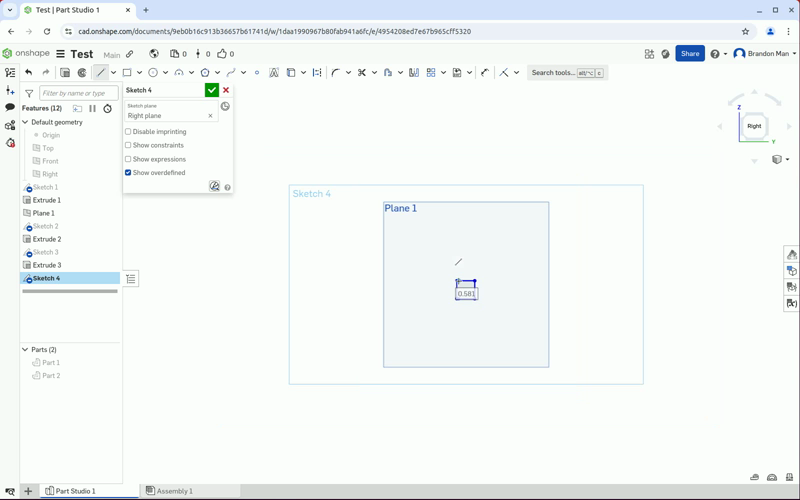
scroll(-6)
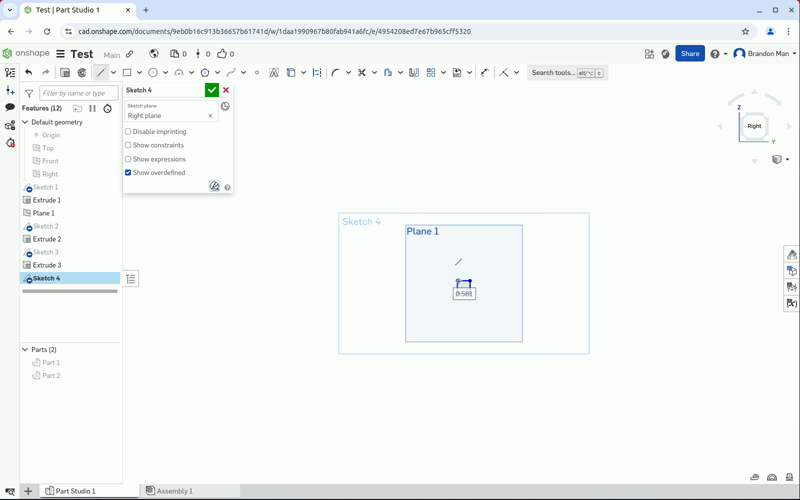
scroll(-6)
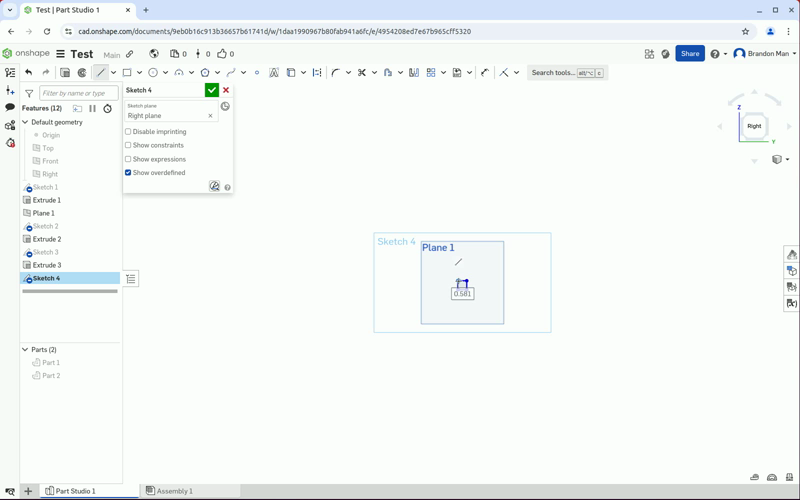
scroll(-6)
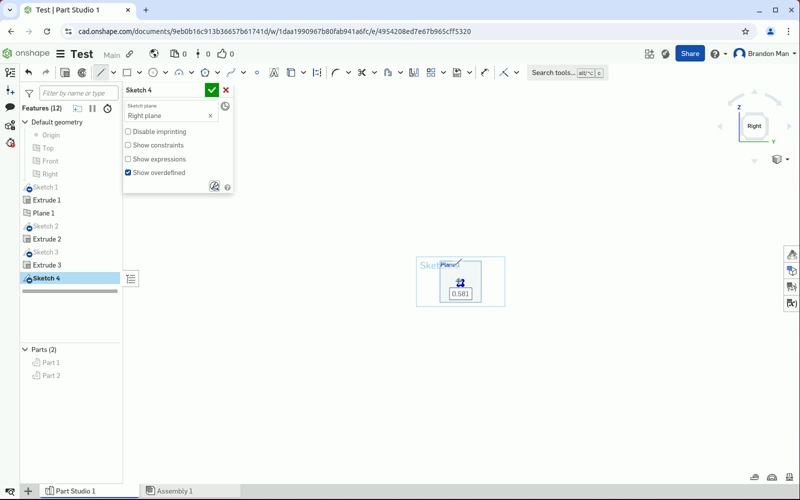
key_up(shift)
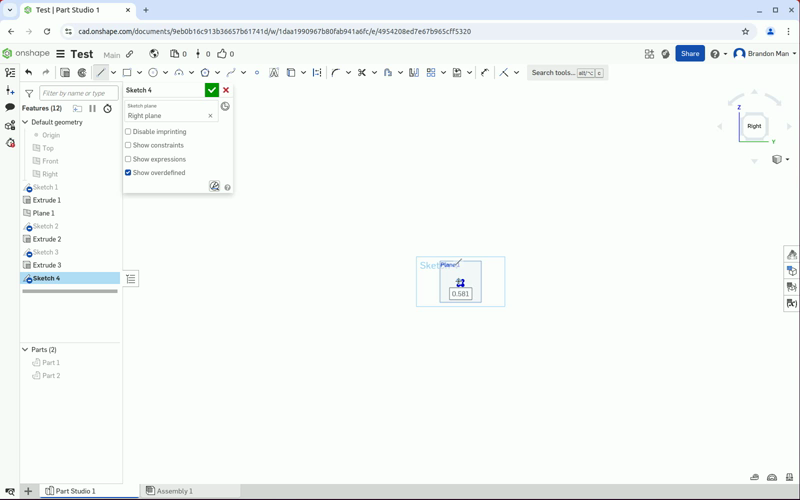
mouse_move(488, 280)
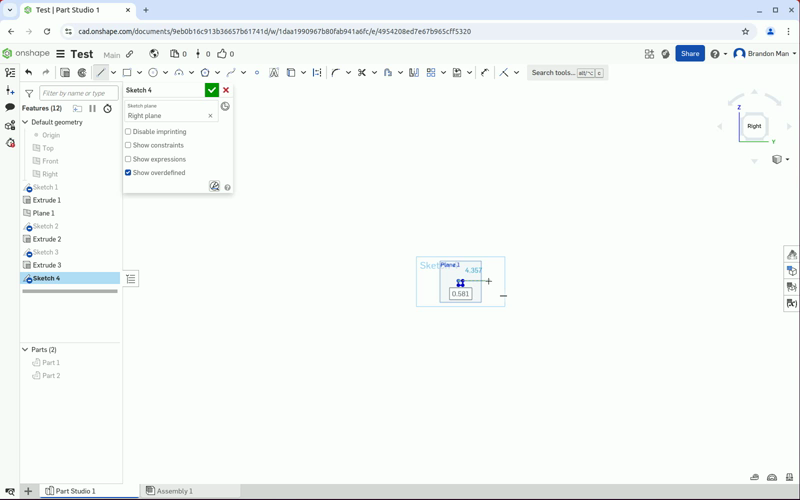
key_down(shift)
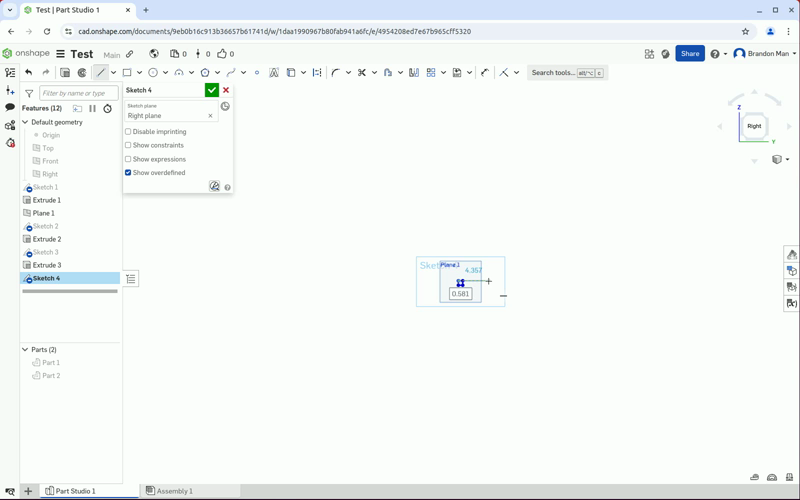
mouse_move(458, 285)
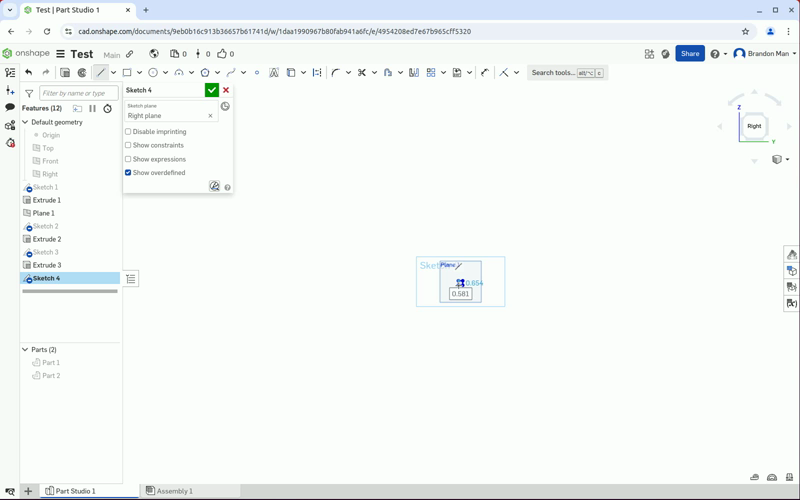
scroll(6)
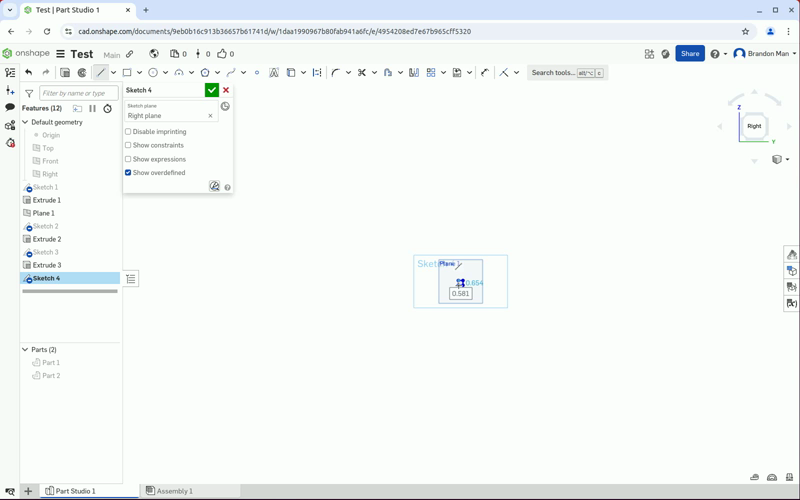
scroll(6)
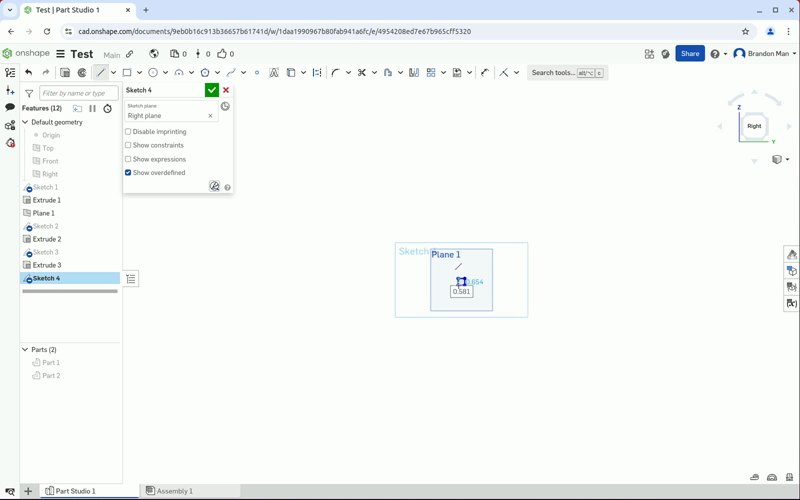
scroll(6)
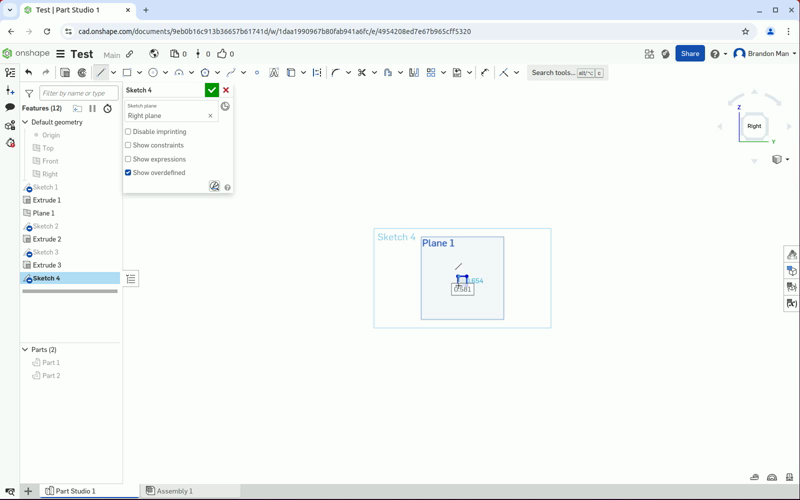
scroll(6)
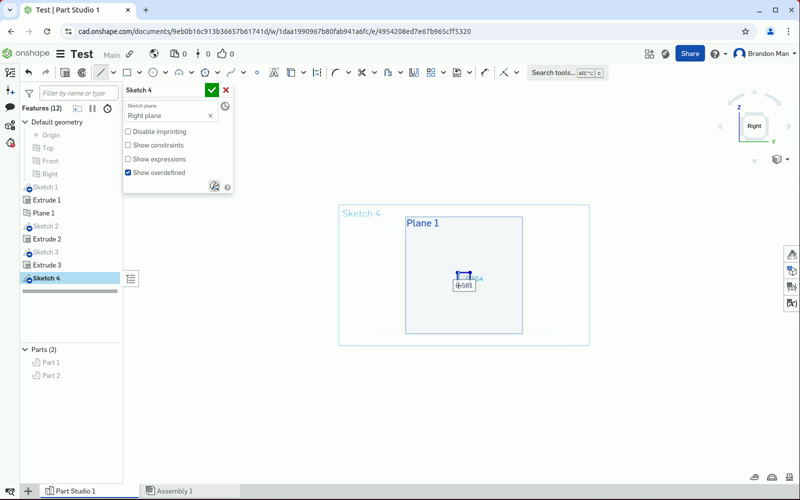
scroll(6)
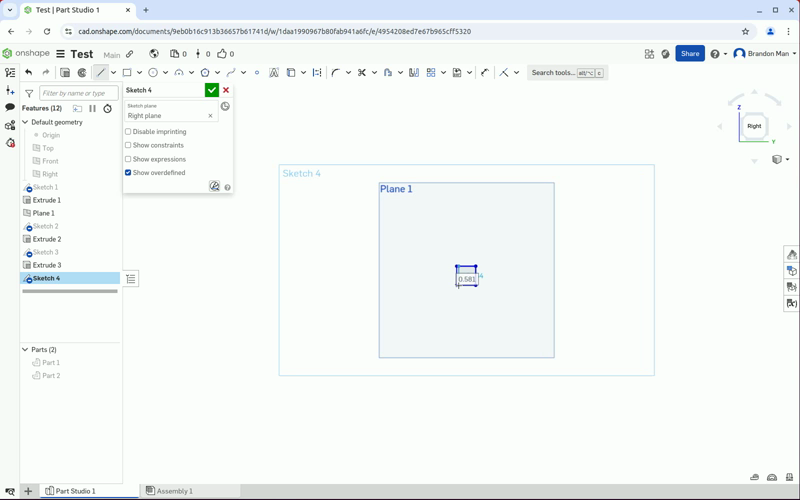
scroll(6)
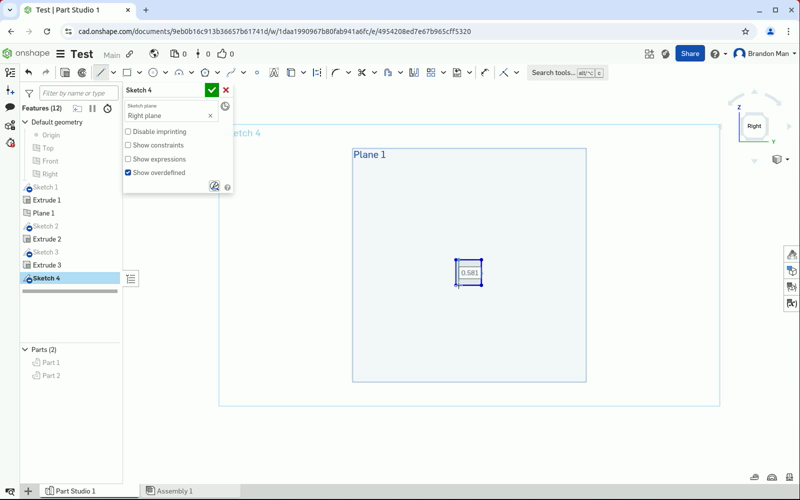
scroll(6)
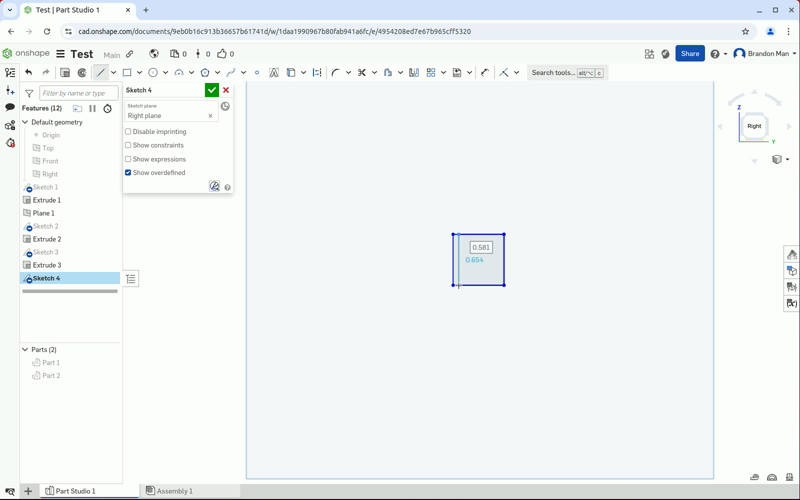
key_up(shift)
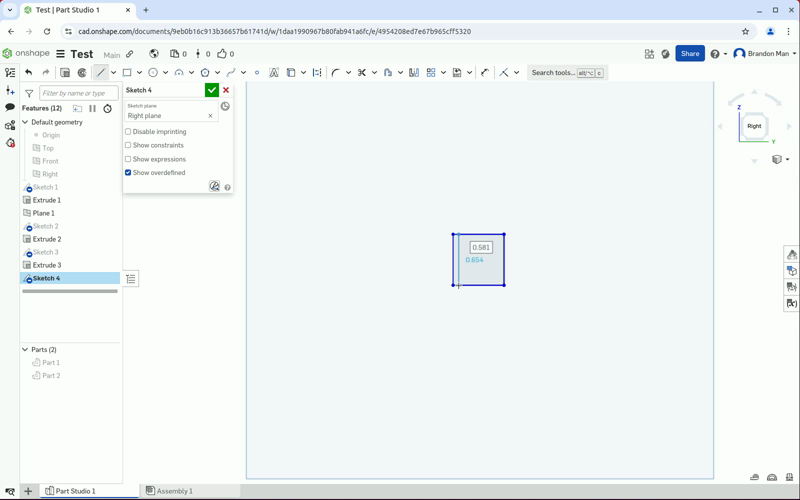
click(458, 285)
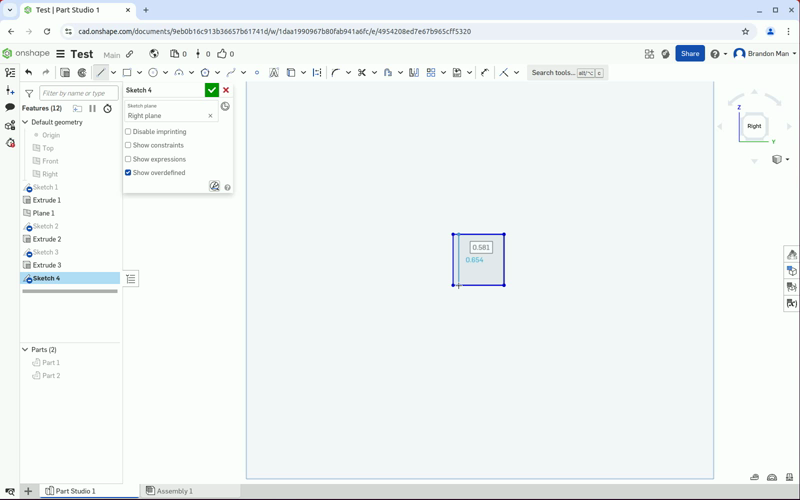
scroll(-6)
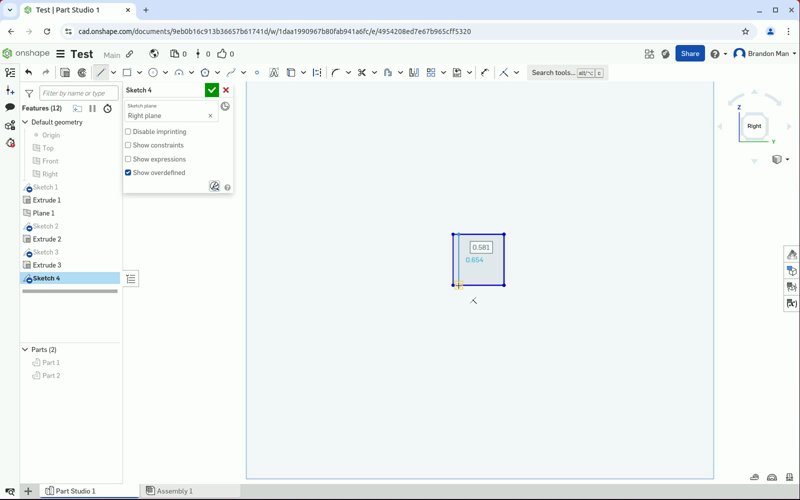
scroll(-6)
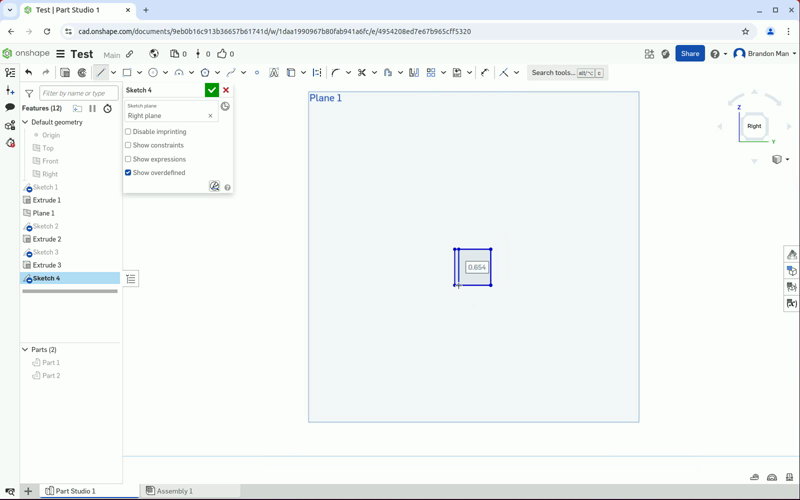
scroll(-6)
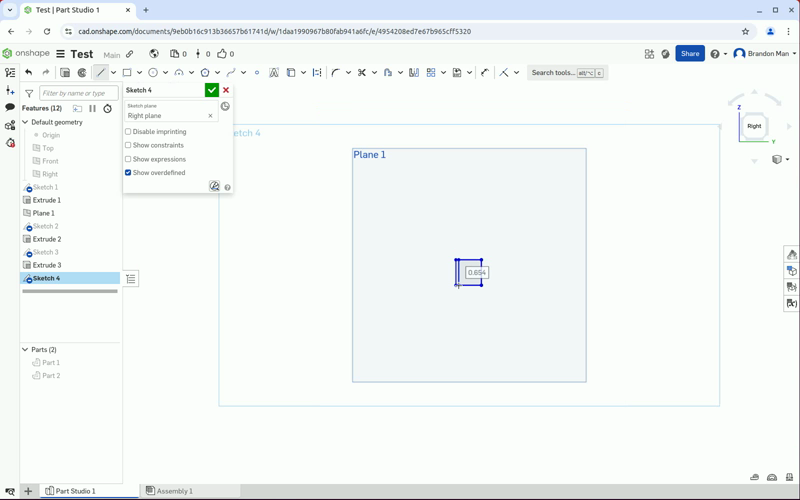
scroll(-6)
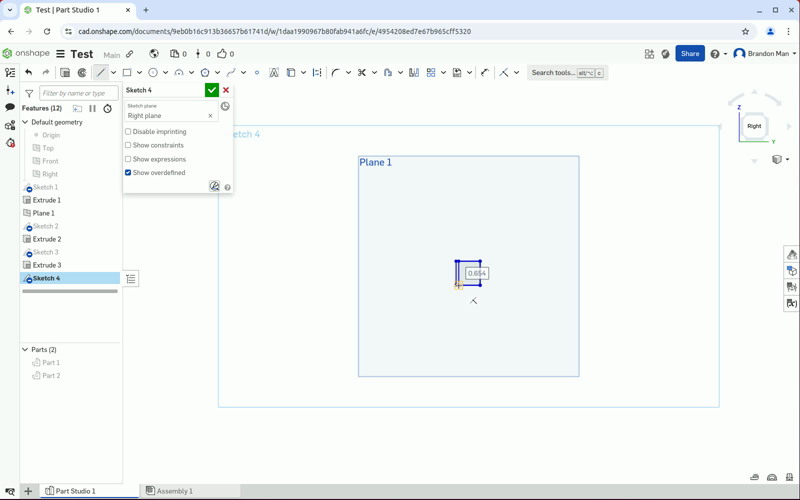
scroll(-6)
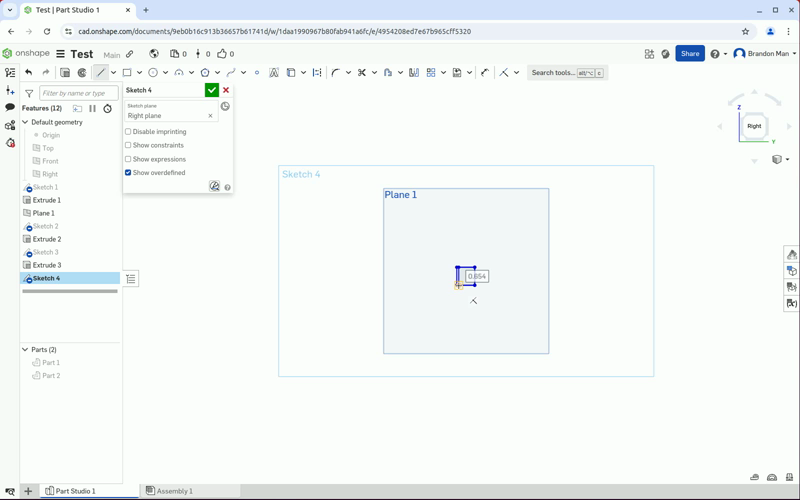
scroll(-6)
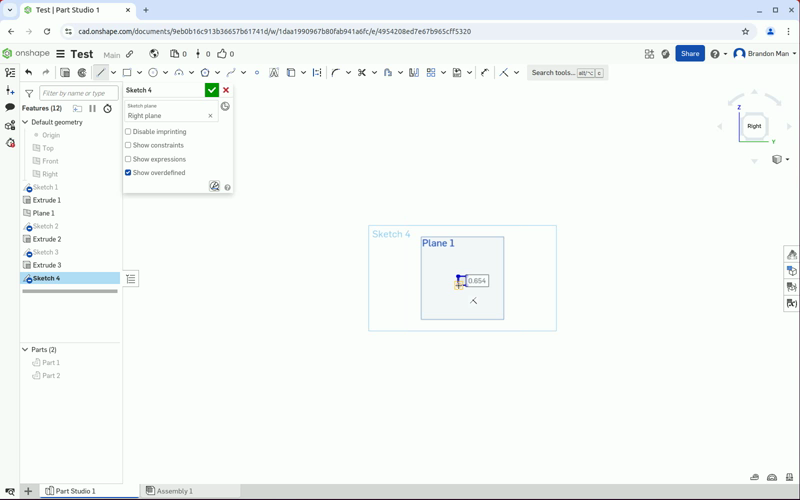
scroll(-6)
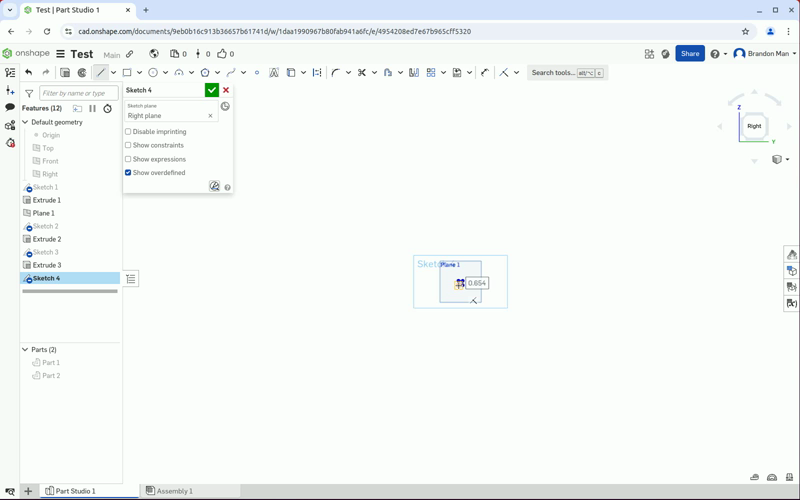
key(esc)
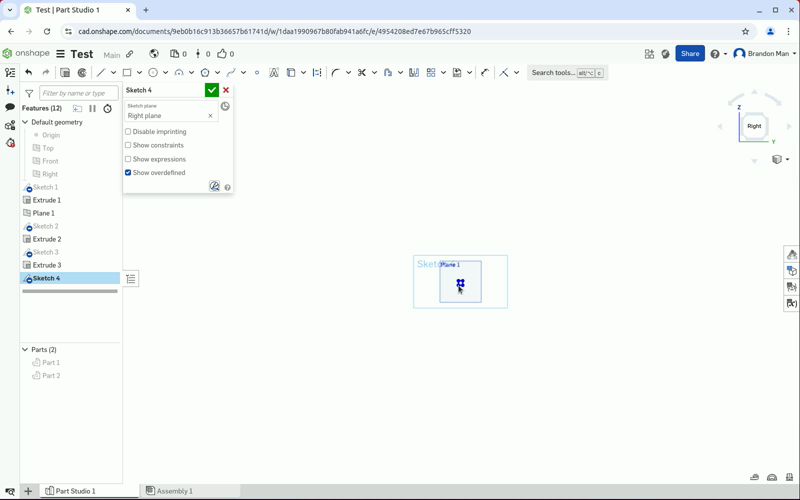
mouse_move(458, 281)
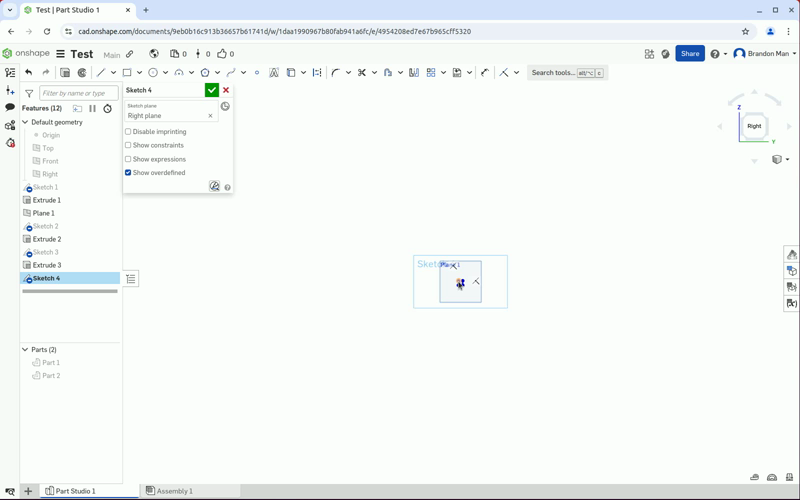
scroll(6)
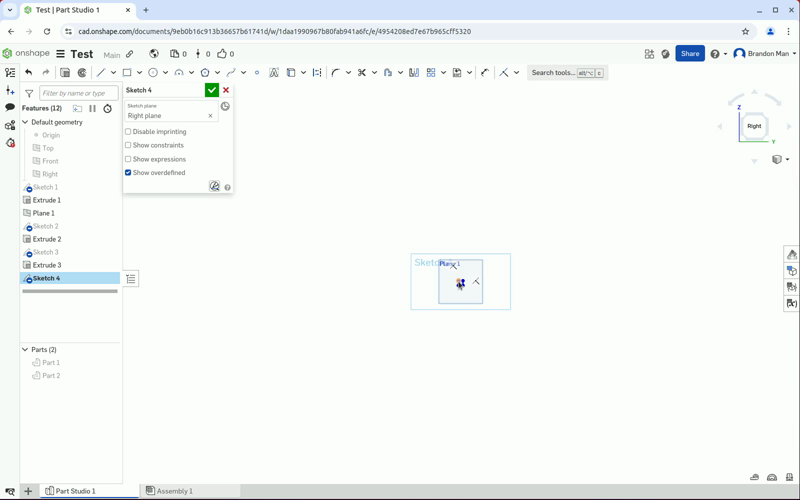
scroll(6)
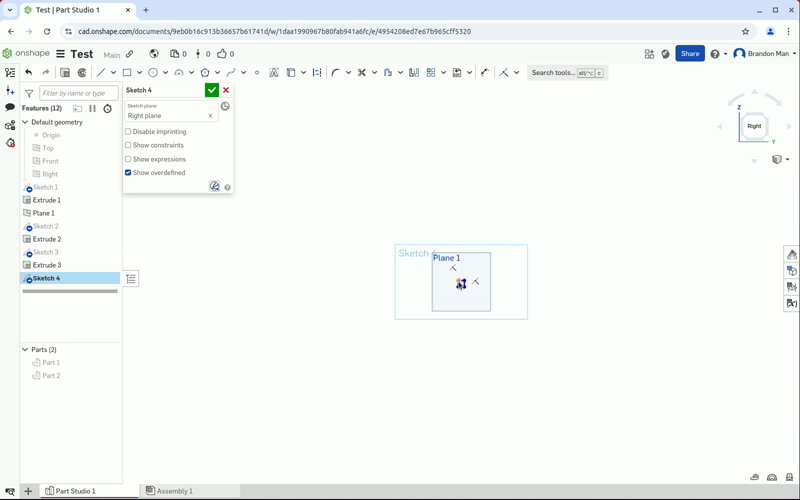
scroll(6)
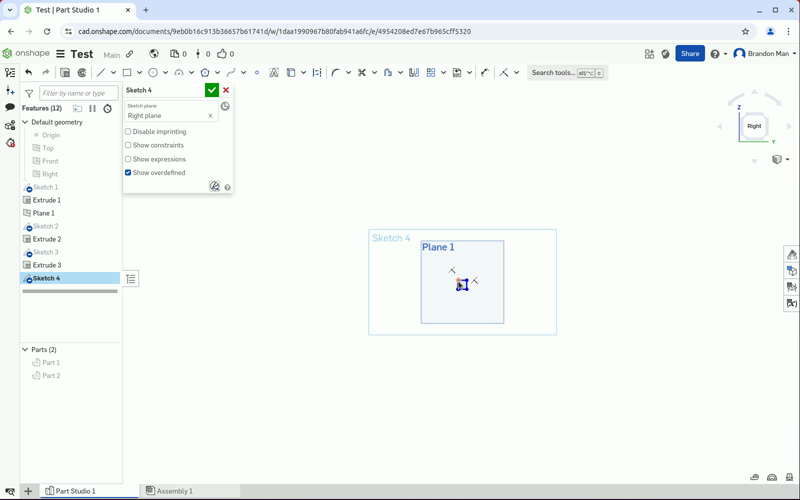
scroll(6)
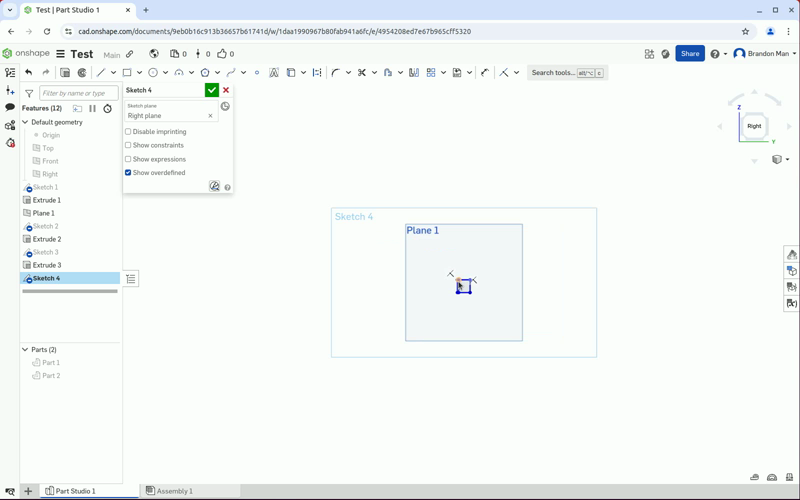
scroll(6)
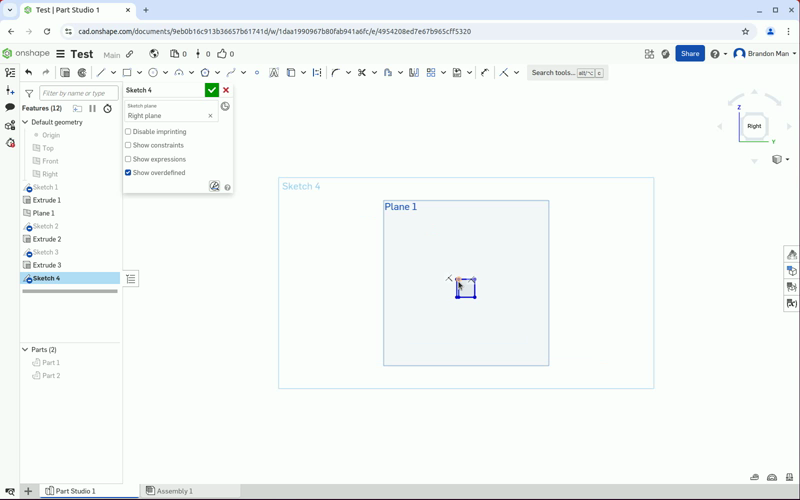
scroll(6)
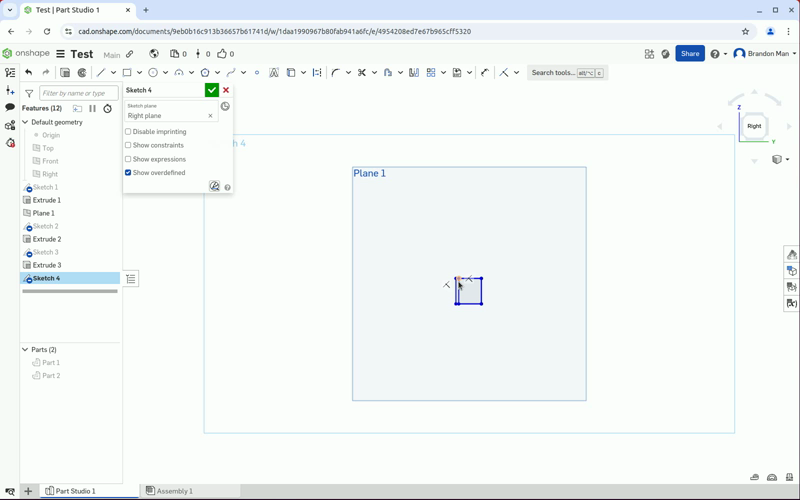
scroll(6)
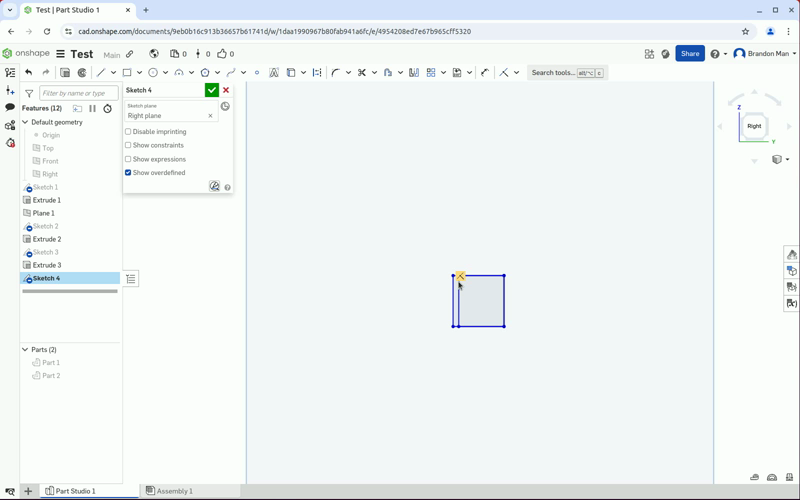
click(458, 281)
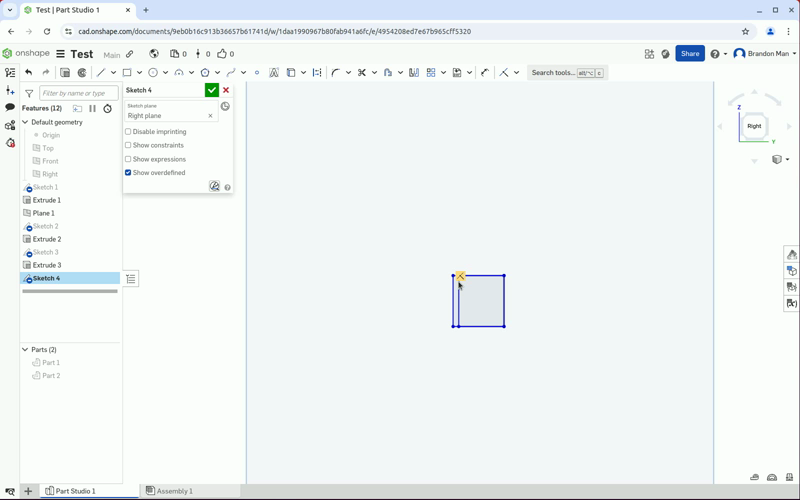
scroll(-6)
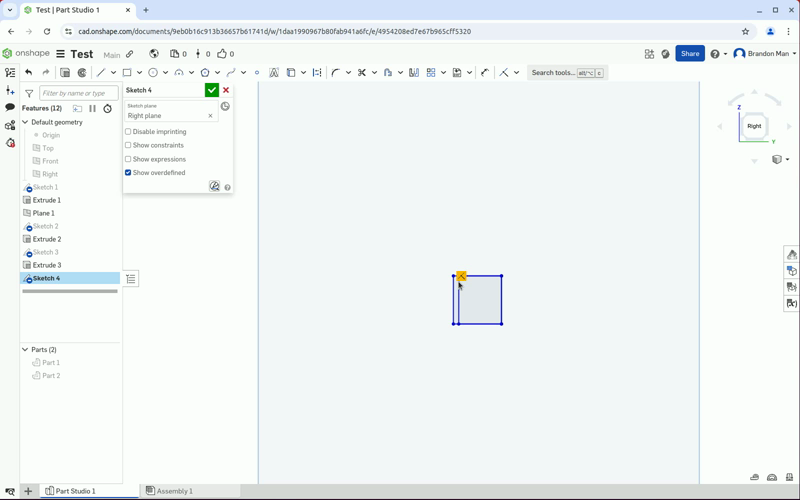
scroll(-6)
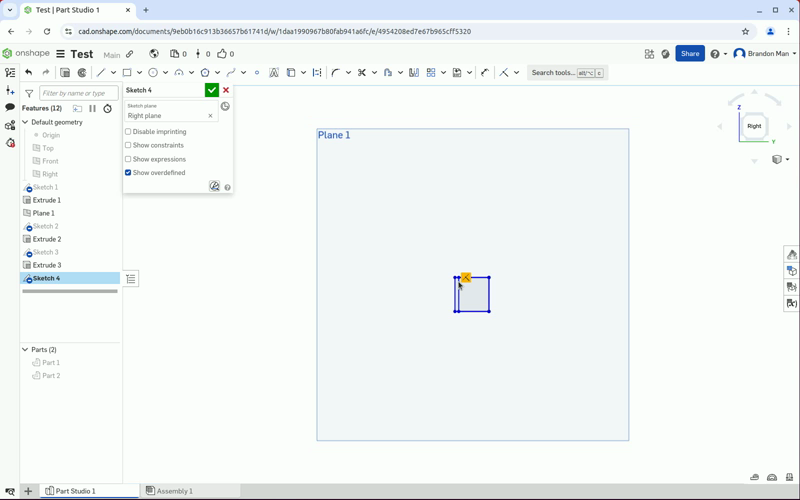
scroll(-6)
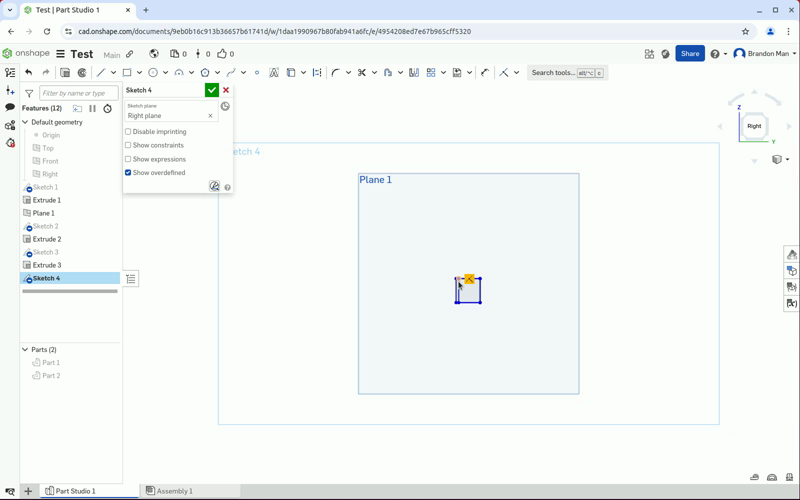
scroll(-6)
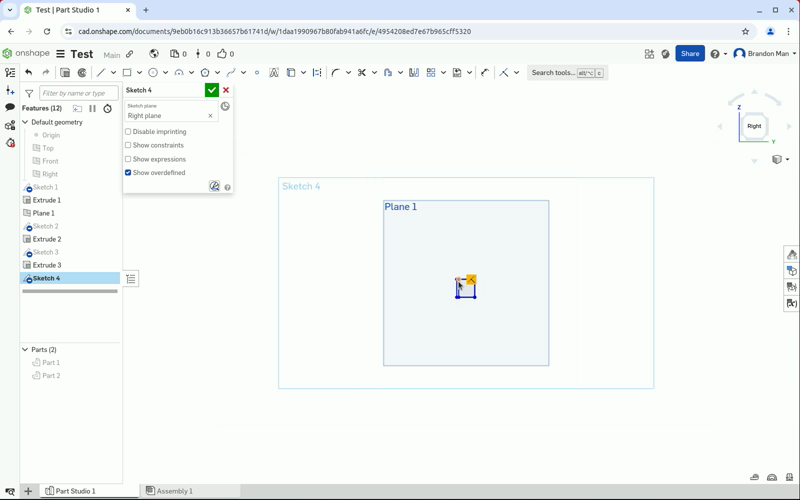
scroll(-6)
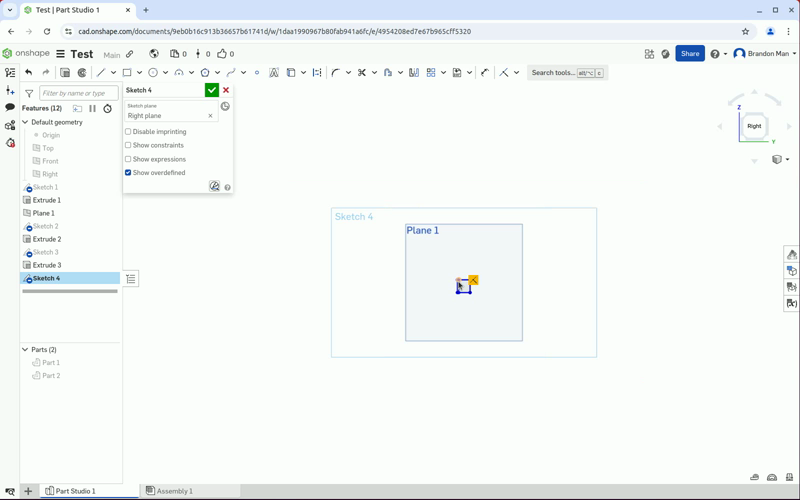
scroll(-6)
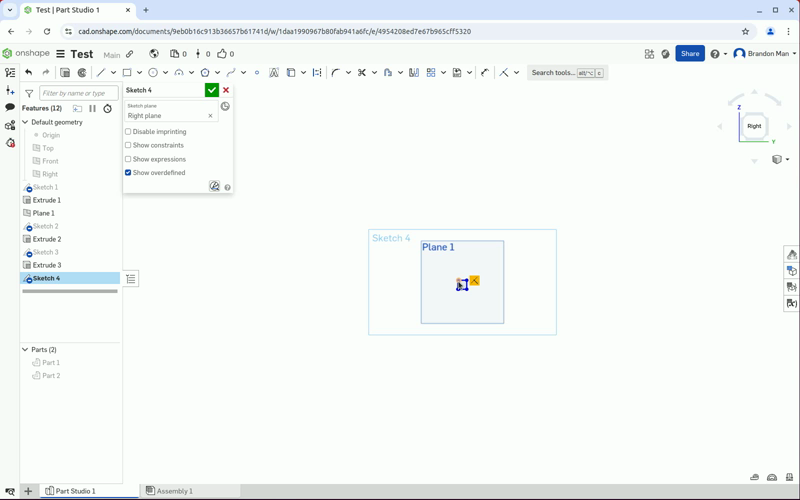
scroll(-6)
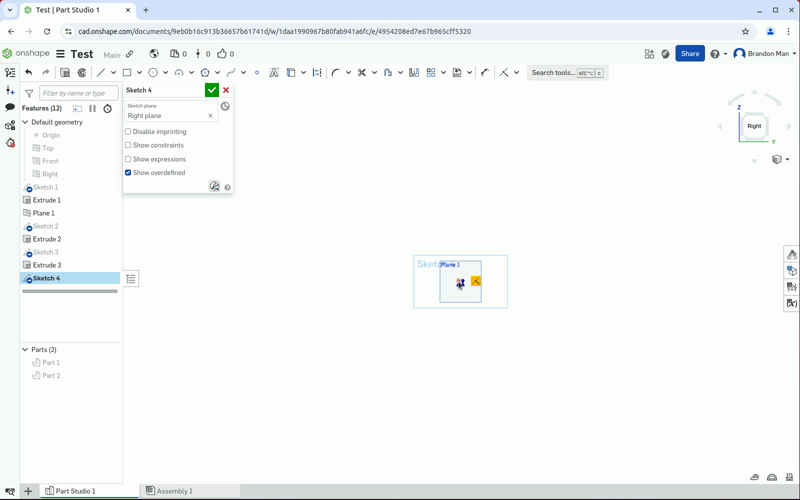
mouse_move(73, 352)
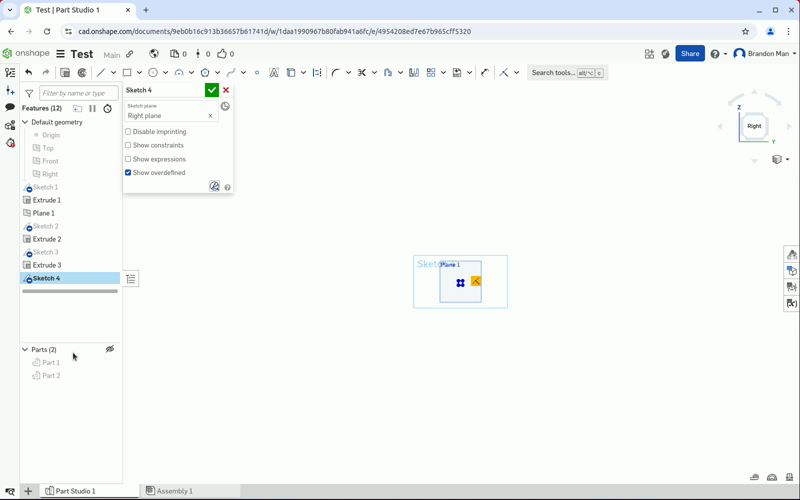
key(shift+y)
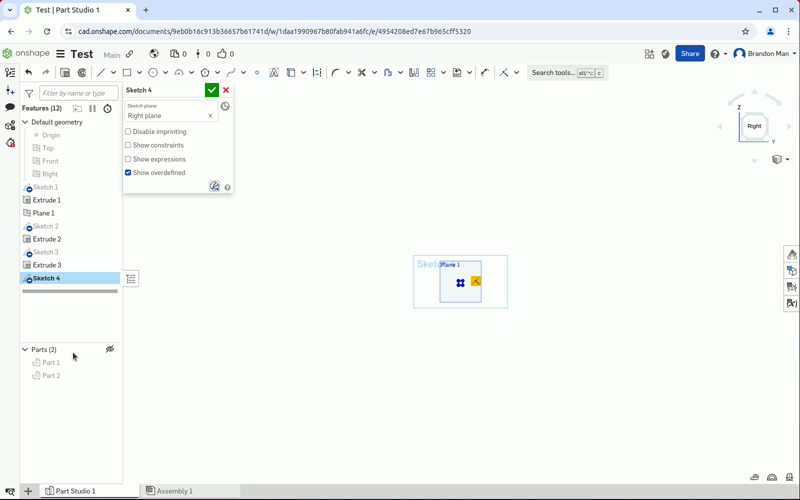
key(shift+e)
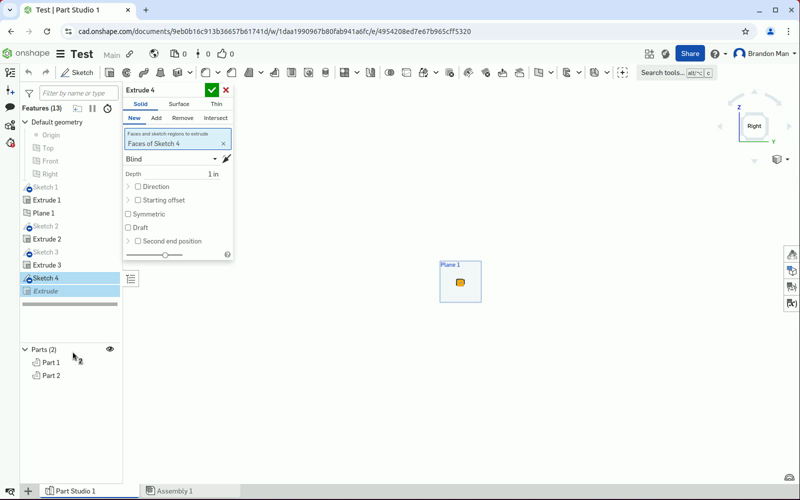
mouse_move(143, 106)
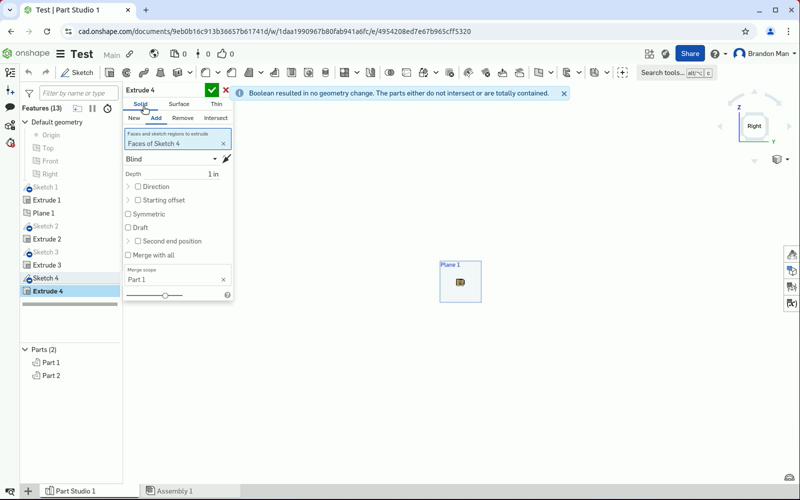
click(143, 106)
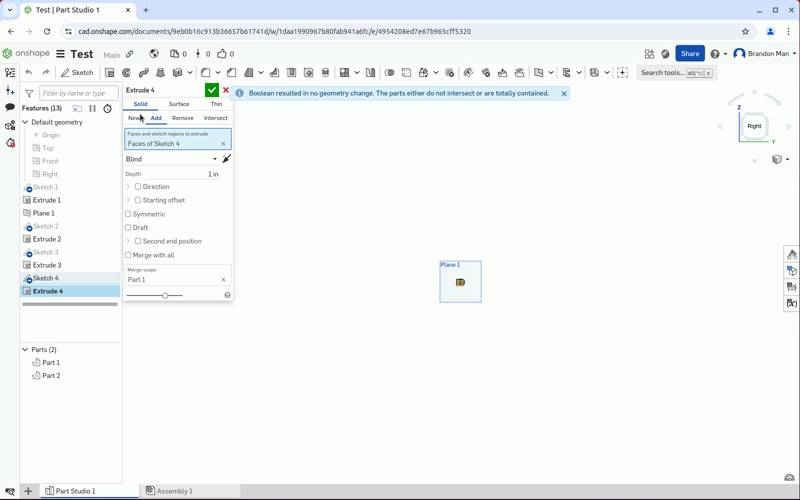
mouse_move(137, 120)
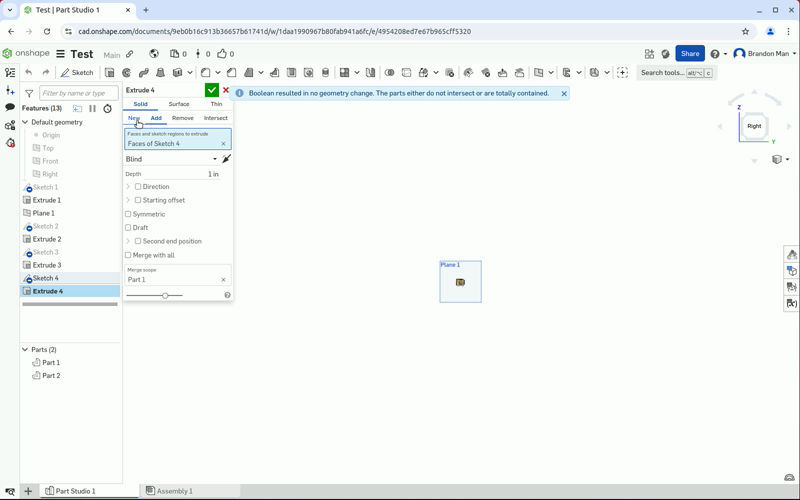
click(137, 120)
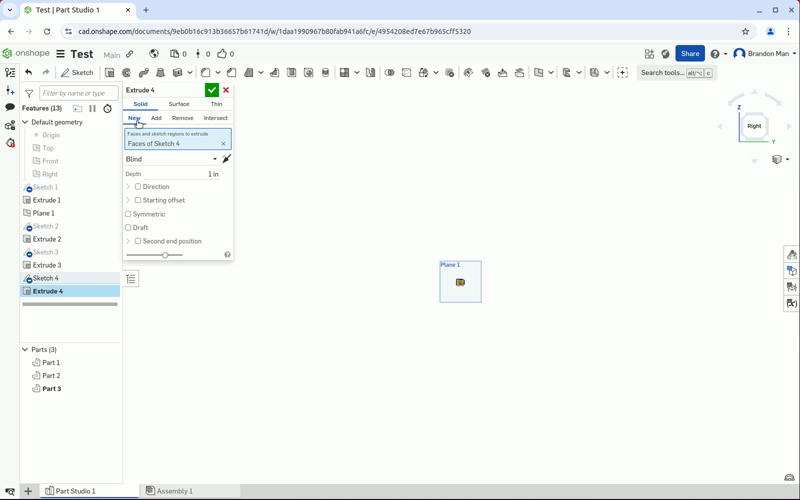
key(tab, 4)
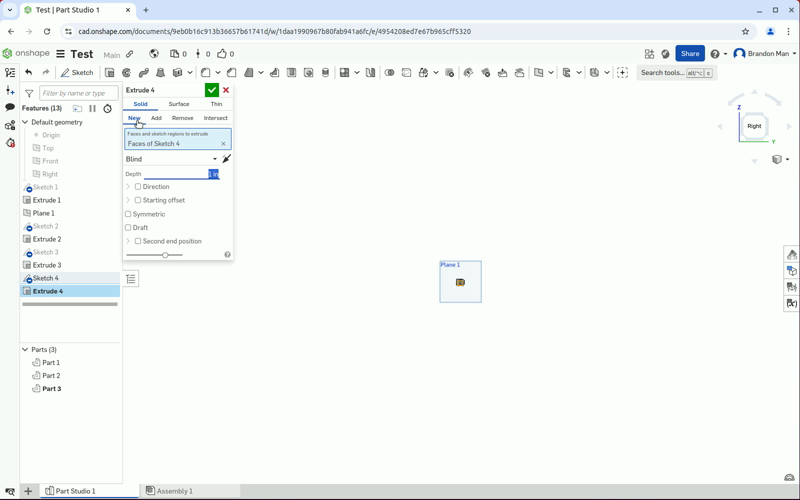
text(-0.241)
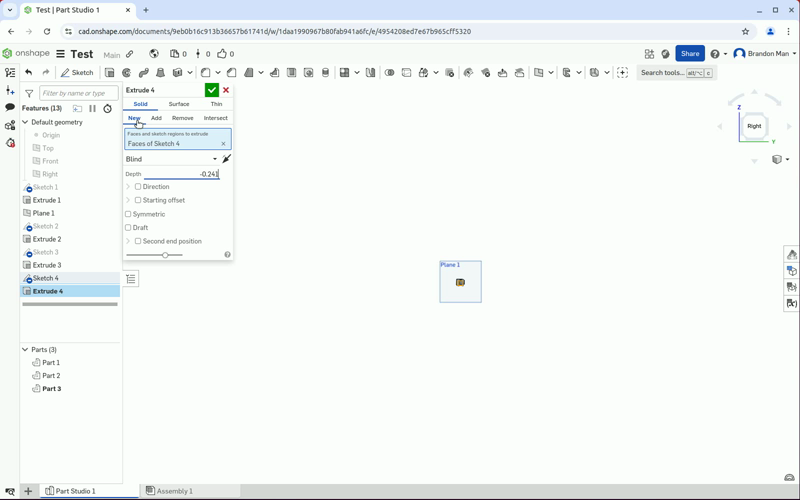
key(enter)
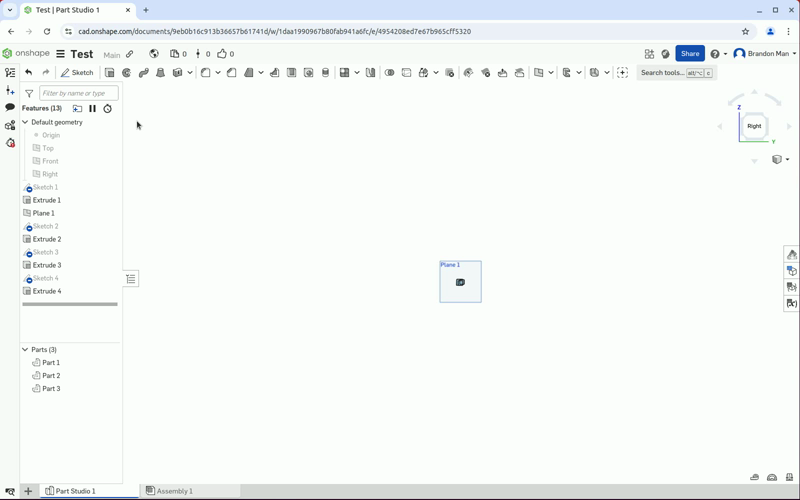
key(shift+h)
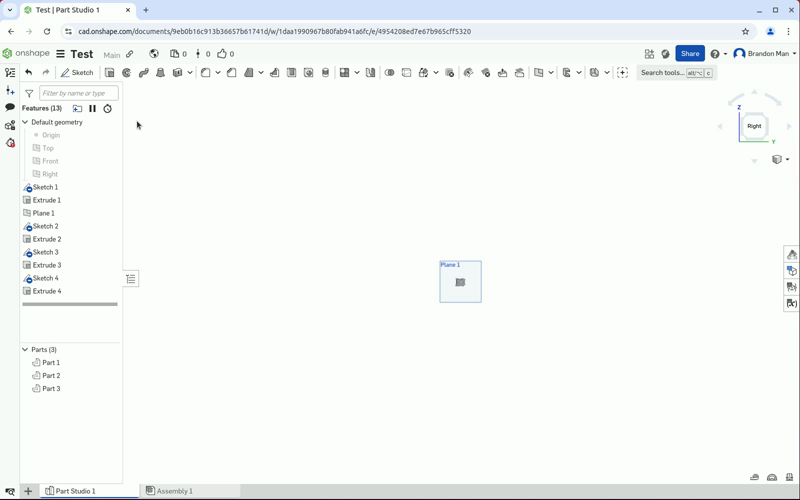
key(shift+h)
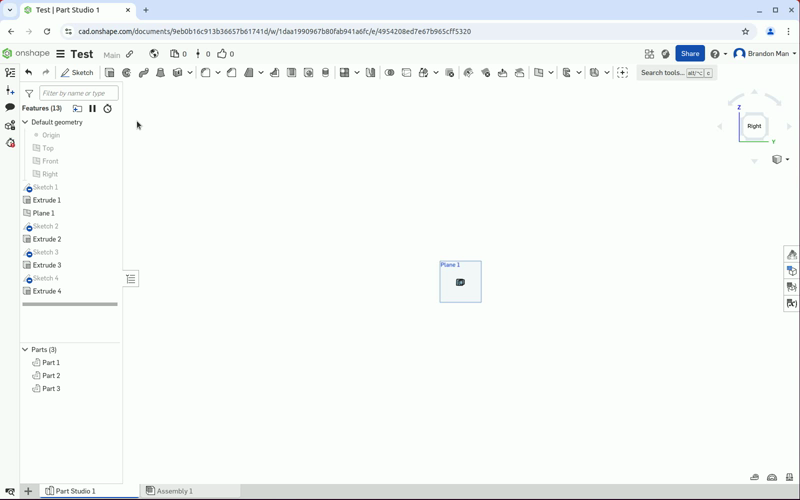
mouse_move(73, 189)
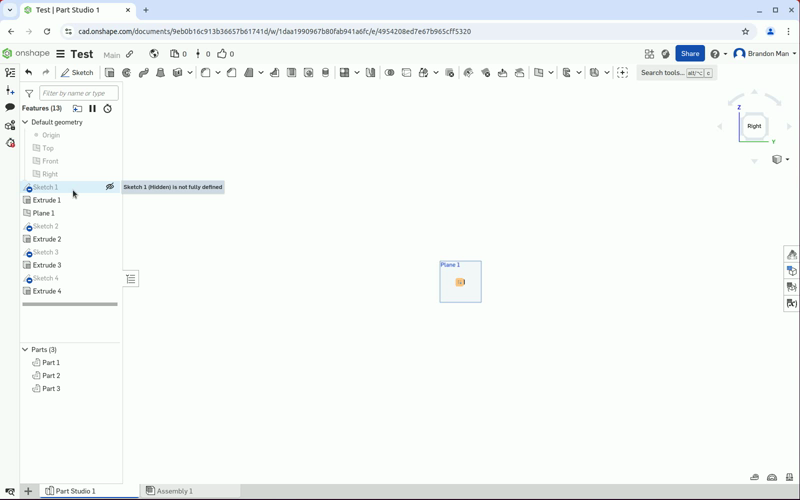
click(73, 189)
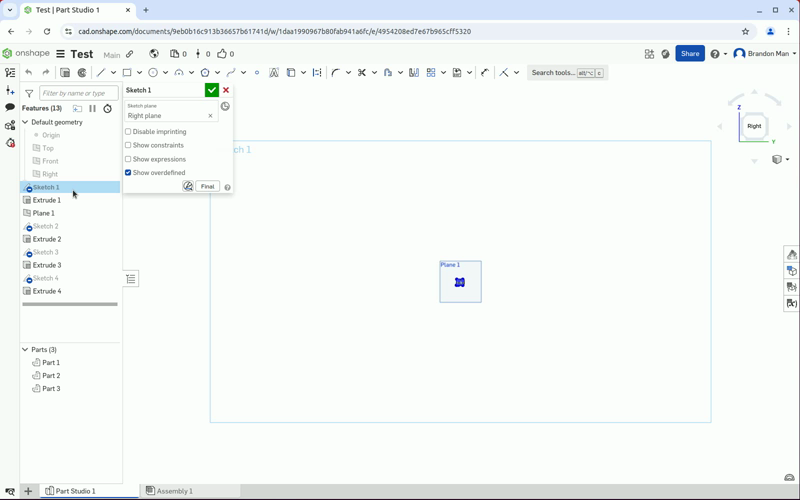
mouse_move(229, 92)
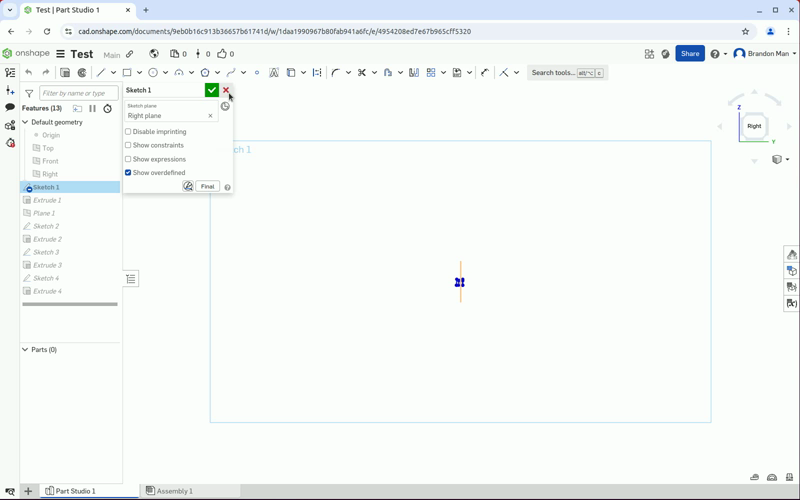
click(229, 92)
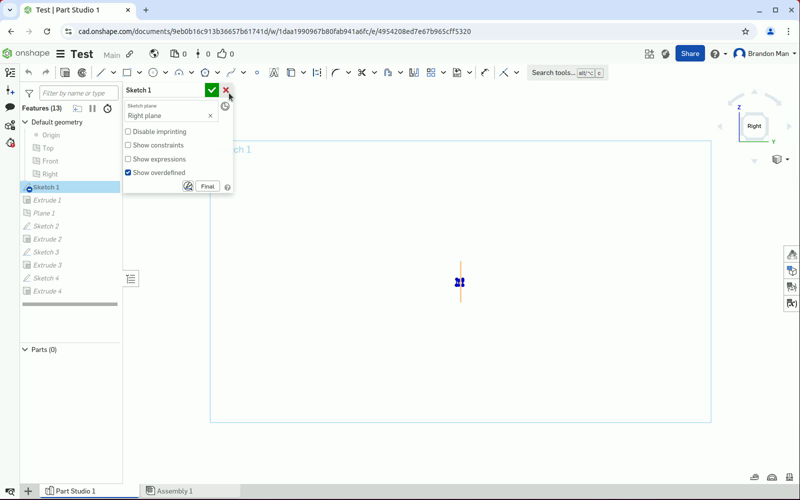
key(shift+s)
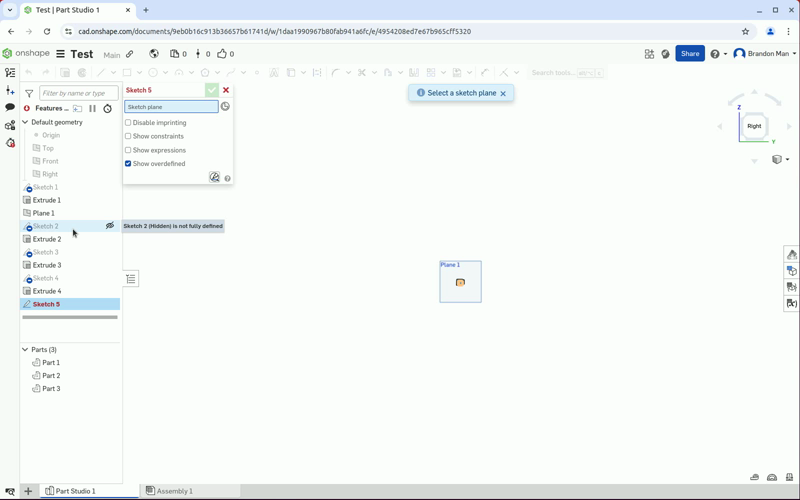
scroll(3)
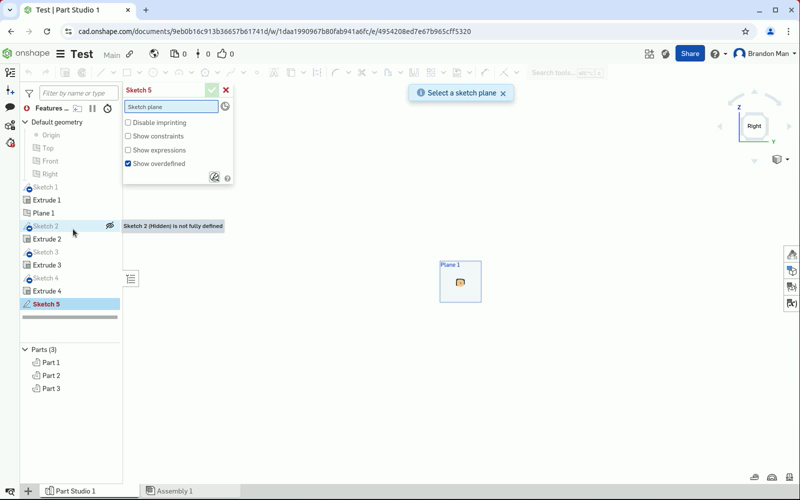
mouse_move(73, 176)
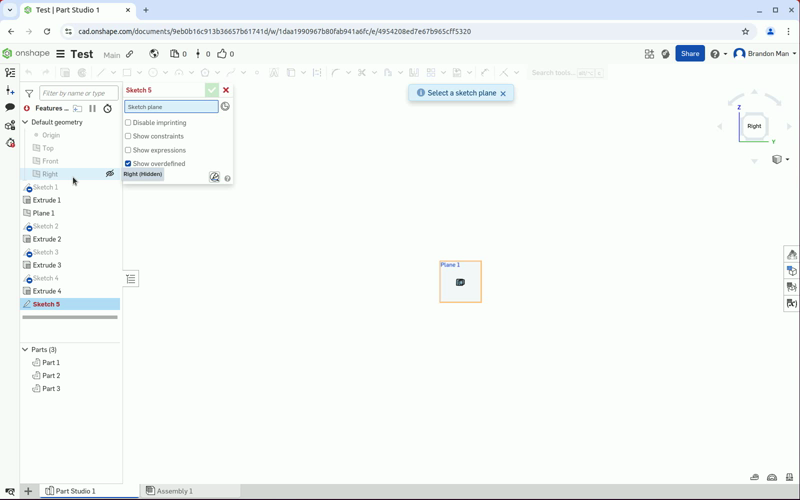
click(73, 176)
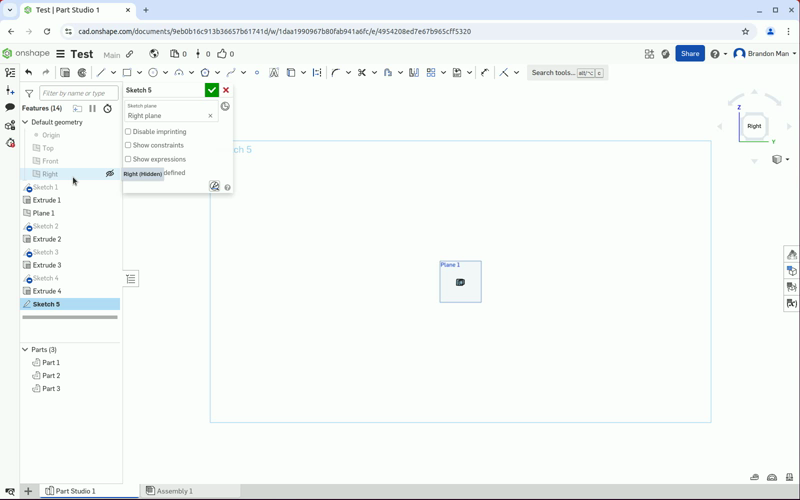
mouse_move(73, 352)
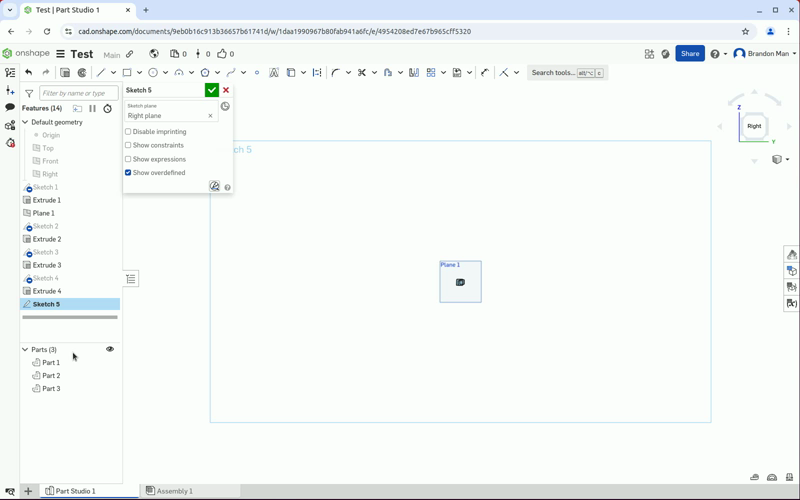
key(y)
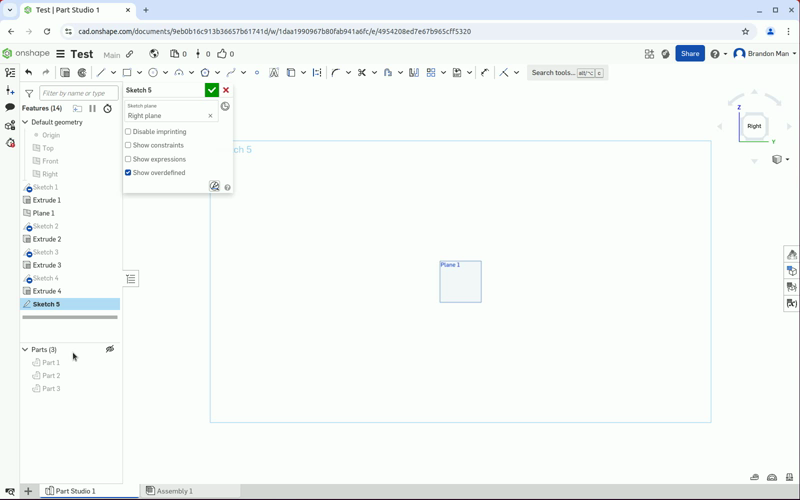
key(l)
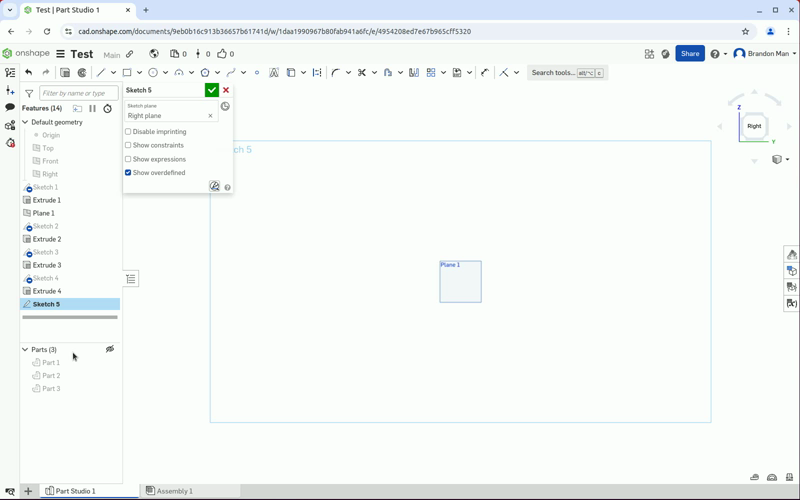
key_down(shift)
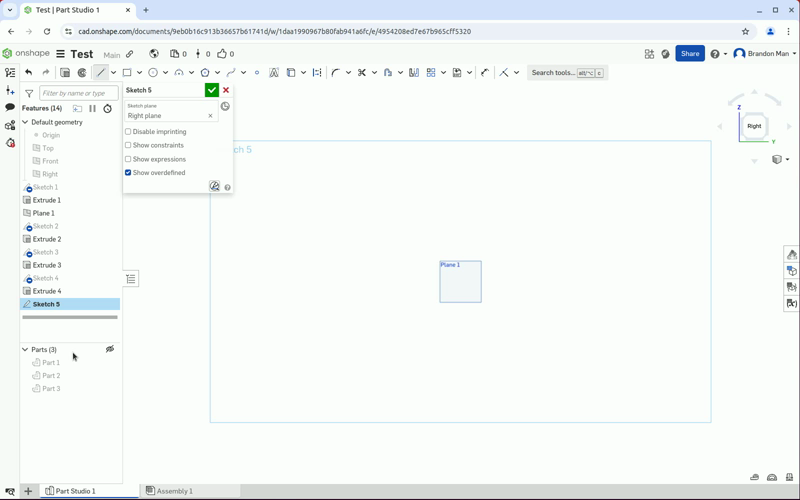
mouse_move(459, 284)
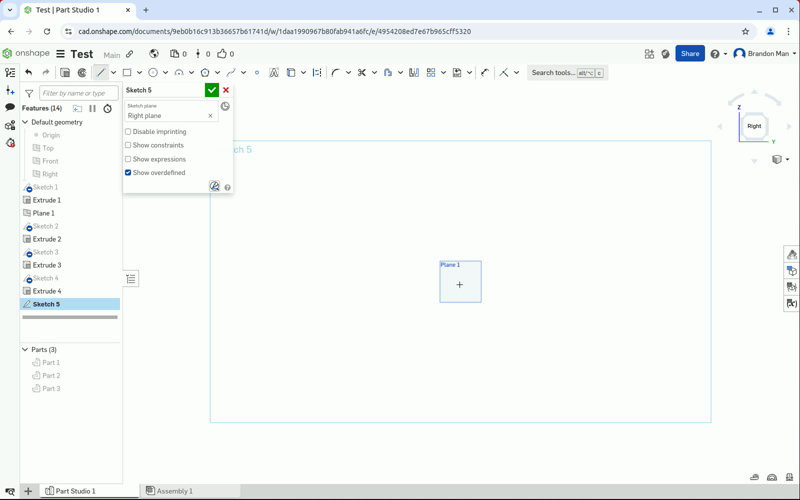
click(459, 284)
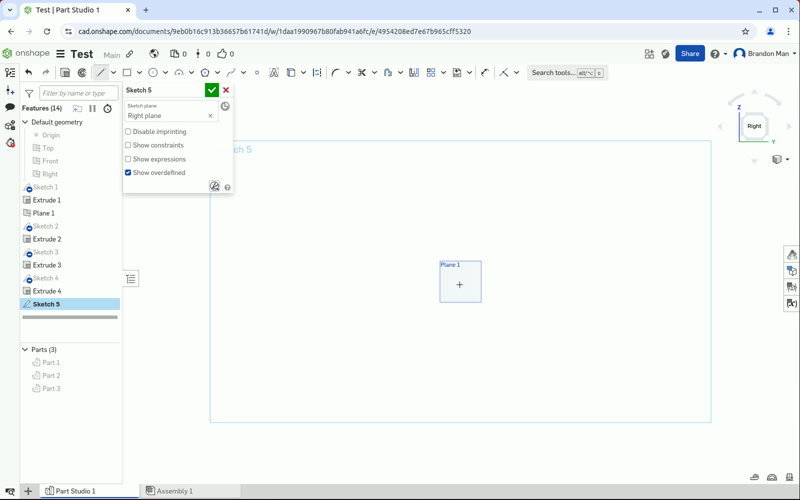
key_up(shift)
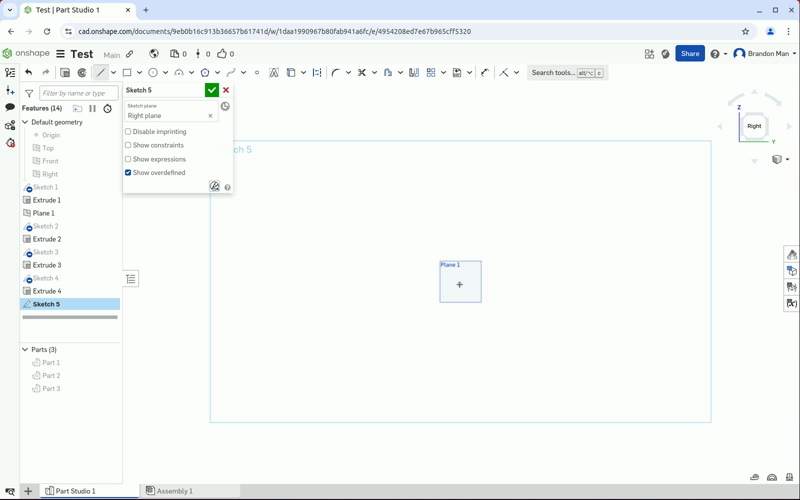
key_down(shift)
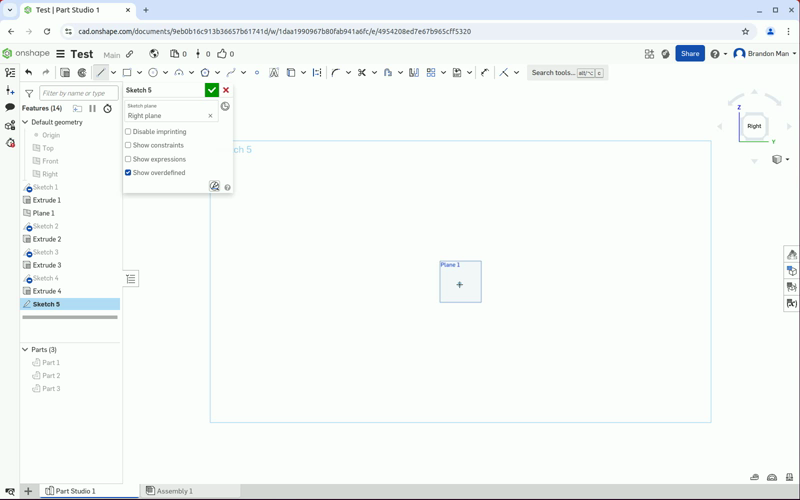
mouse_move(489, 284)
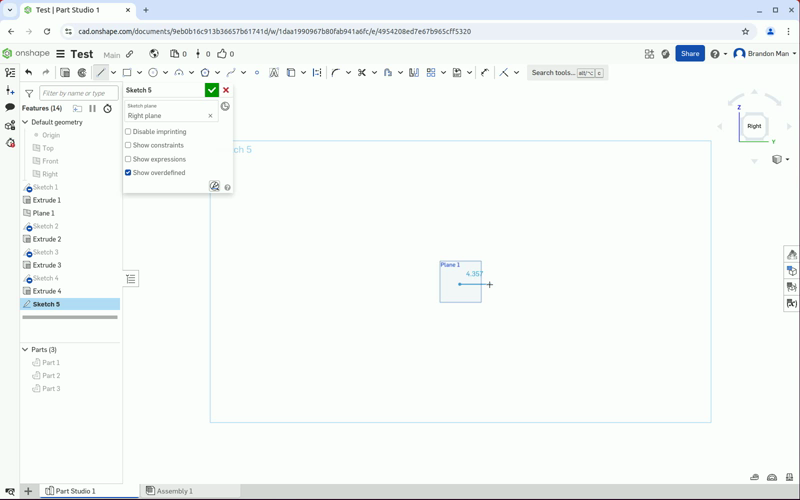
mouse_move(464, 284)
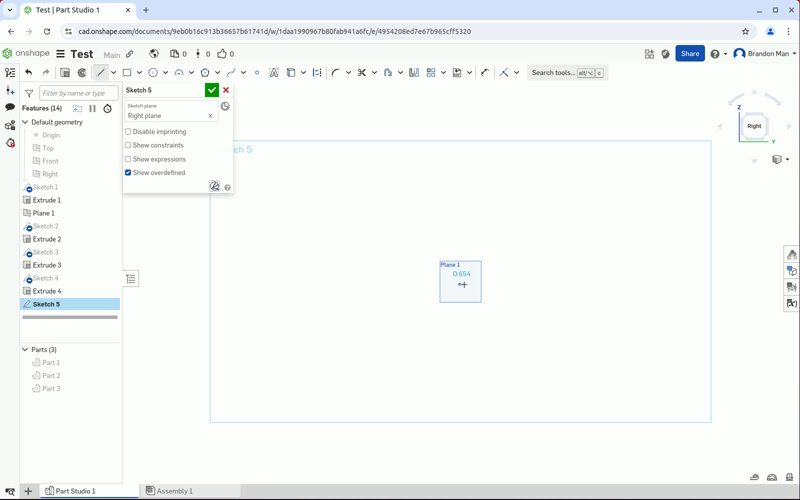
scroll(6)
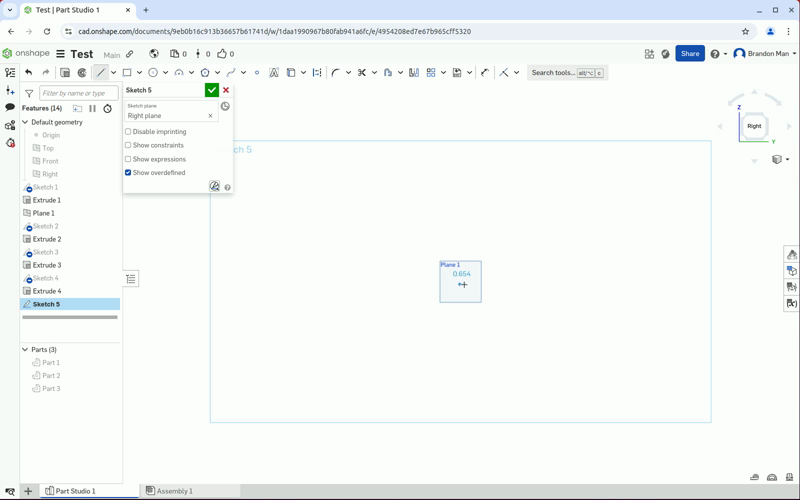
scroll(6)
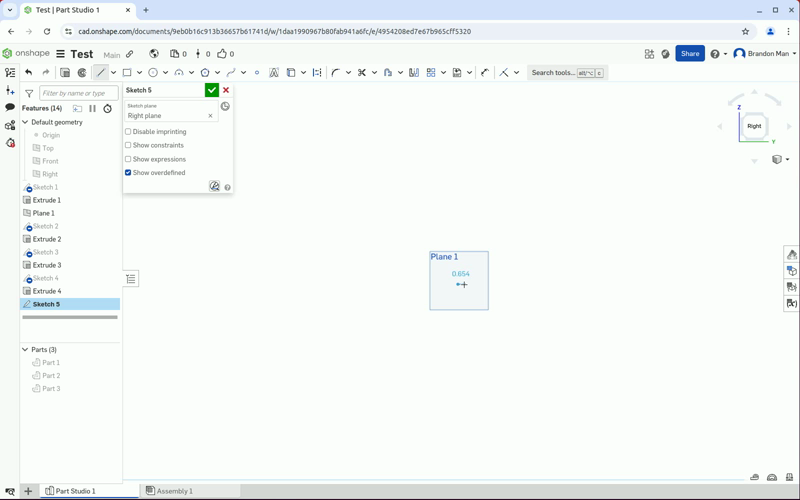
scroll(6)
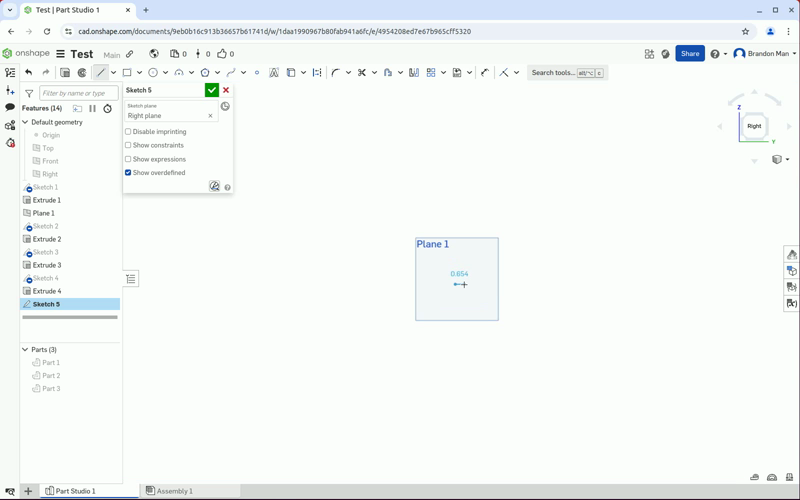
scroll(6)
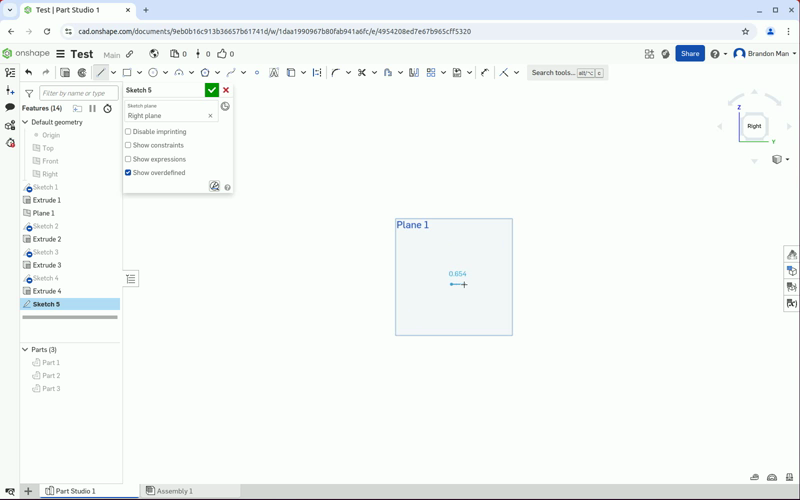
scroll(6)
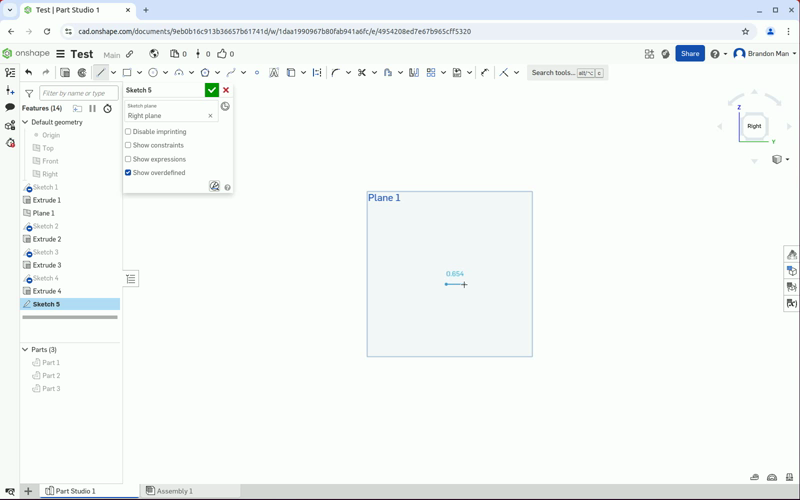
scroll(6)
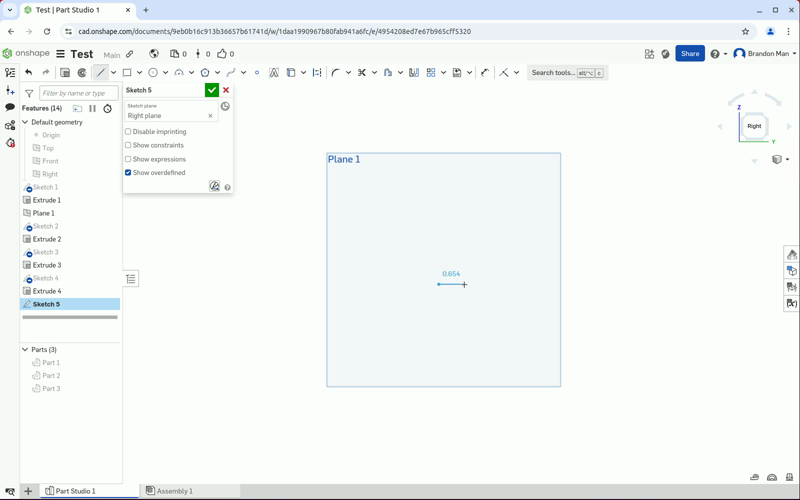
scroll(6)
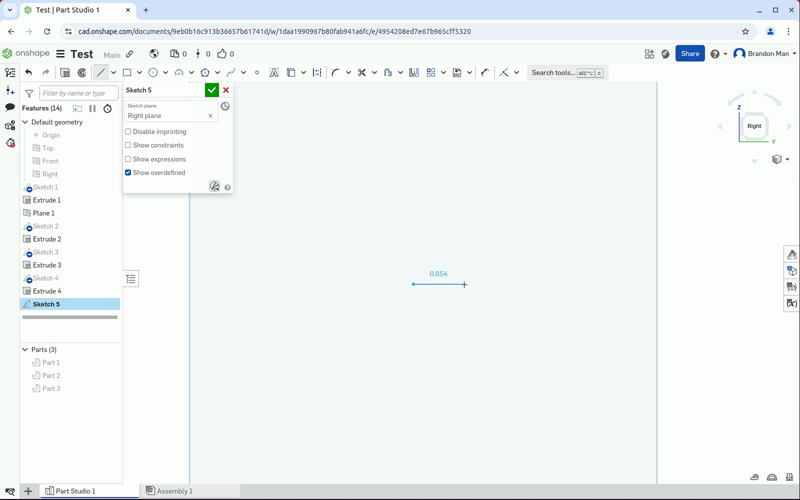
click(464, 284)
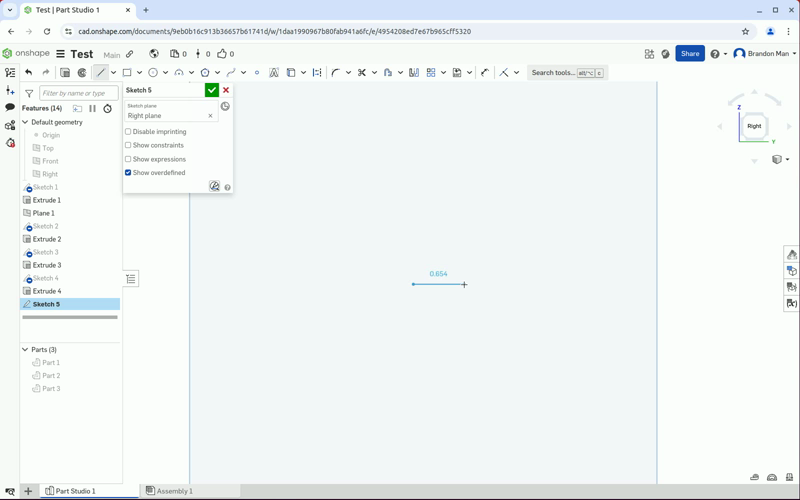
scroll(-6)
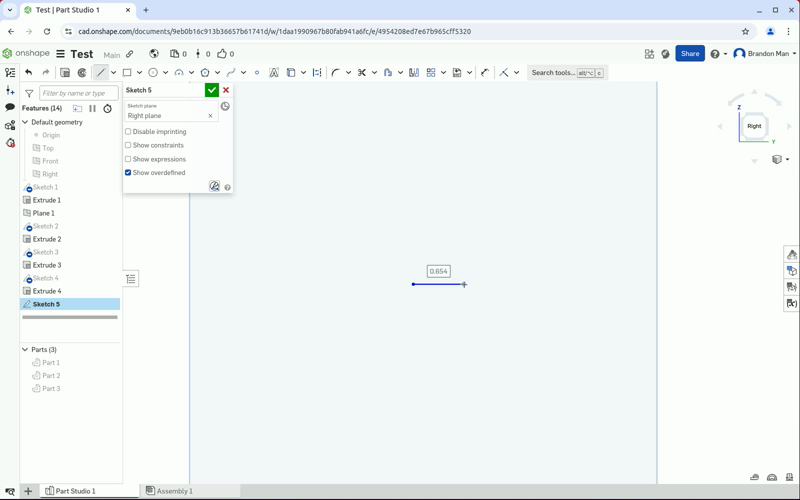
scroll(-6)
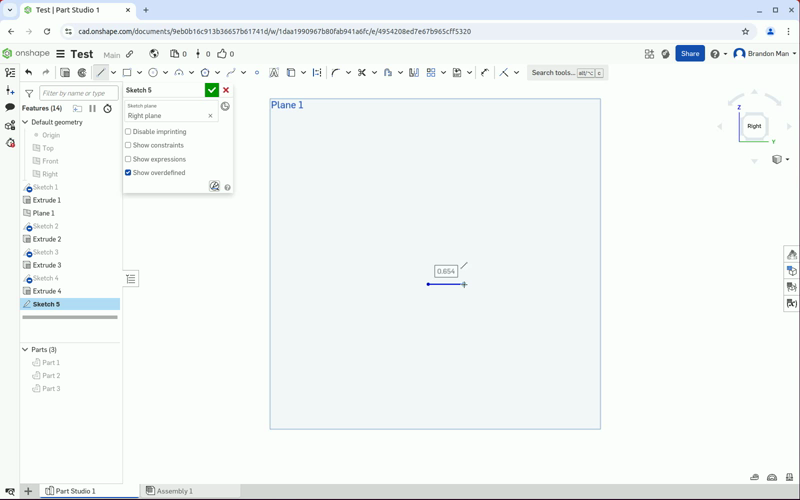
scroll(-6)
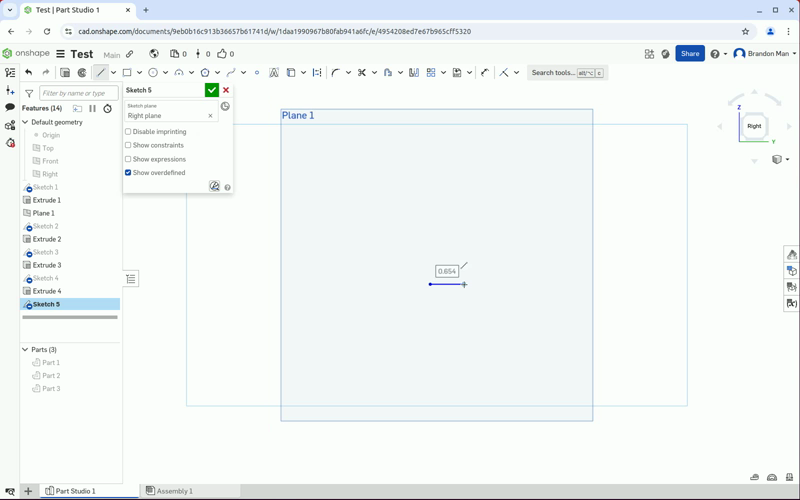
scroll(-6)
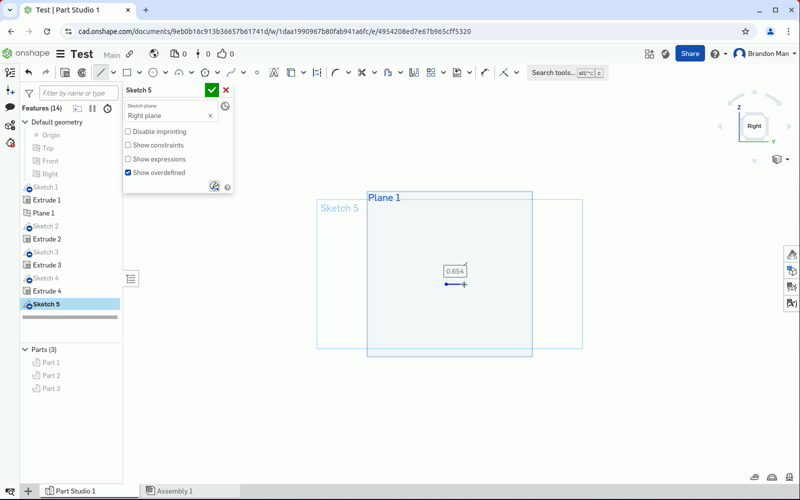
scroll(-6)
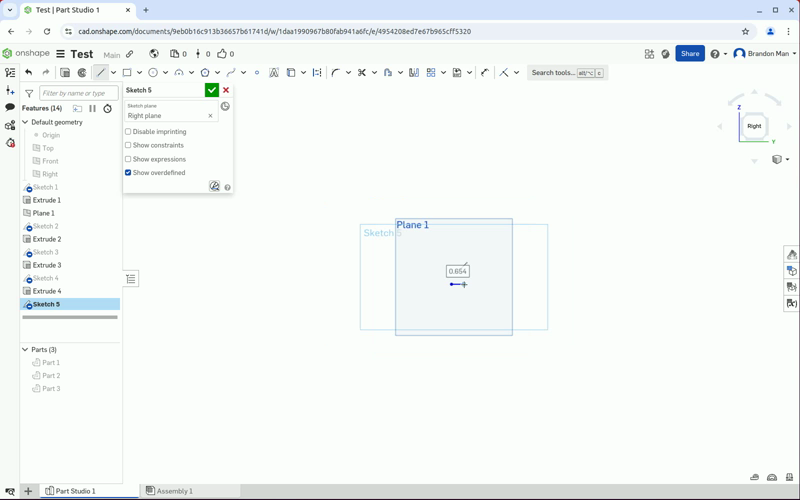
scroll(-6)
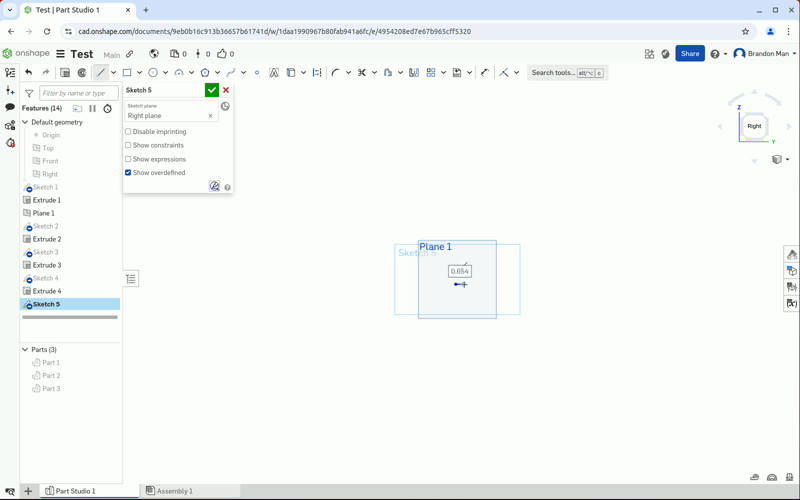
scroll(-6)
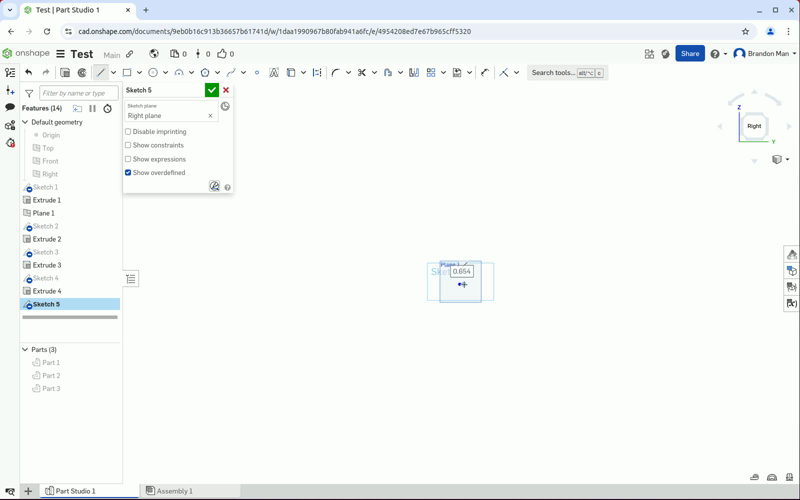
key_up(shift)
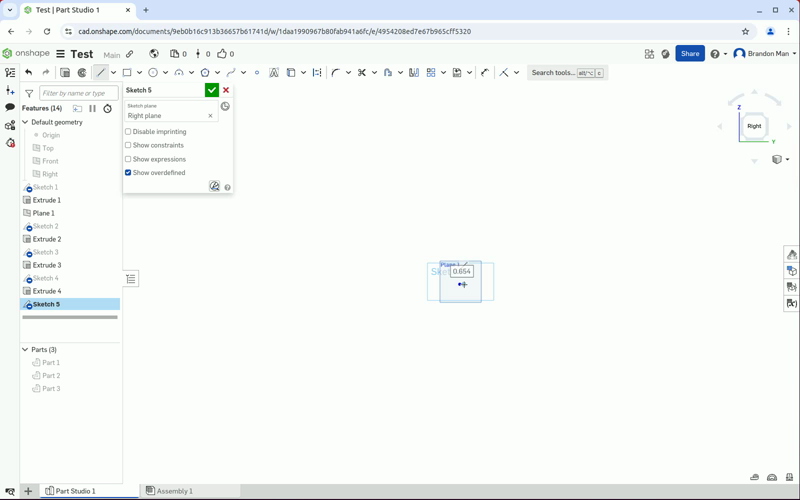
key_down(shift)
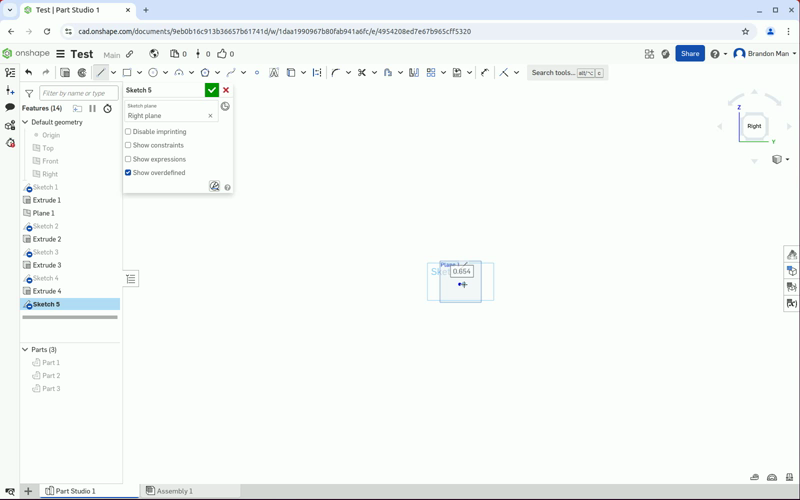
mouse_move(494, 284)
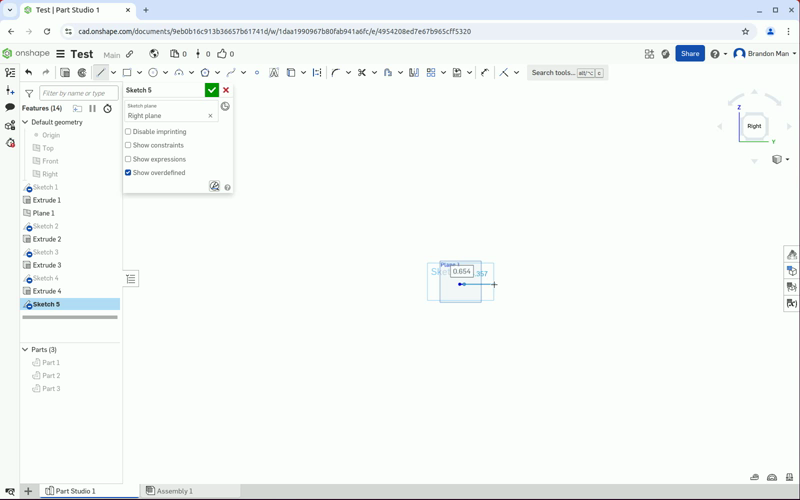
mouse_move(464, 279)
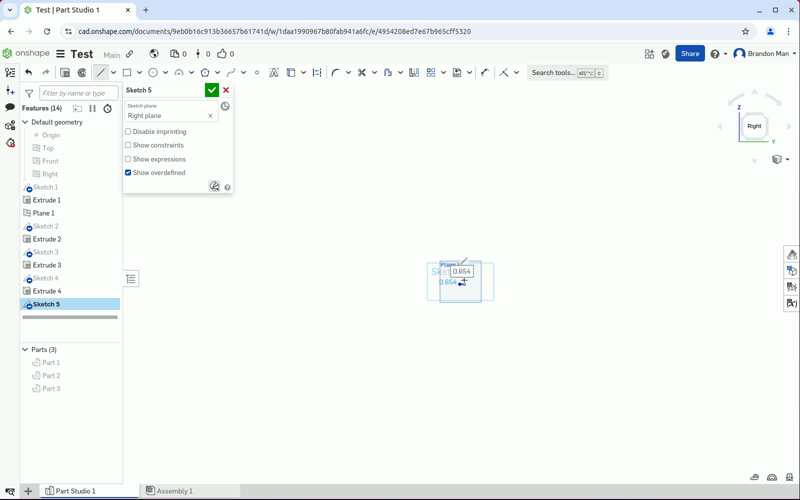
scroll(6)
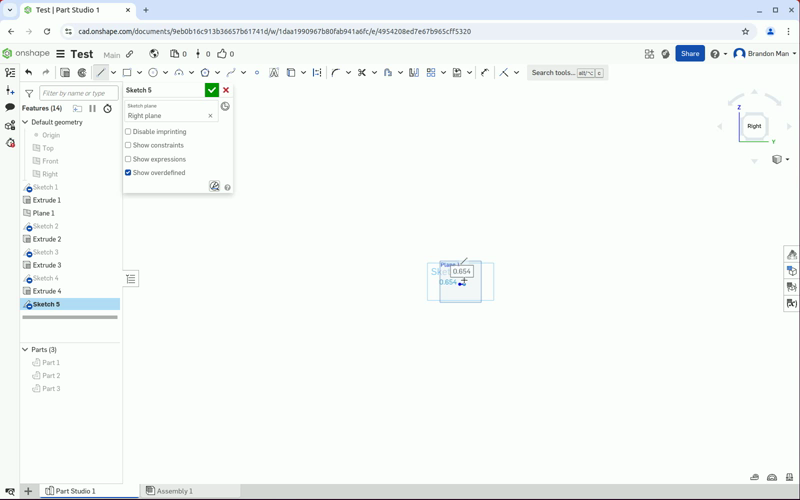
scroll(6)
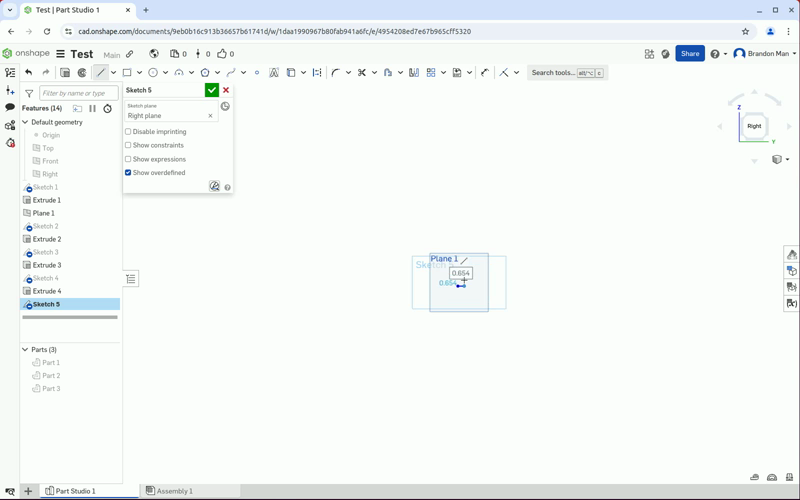
scroll(6)
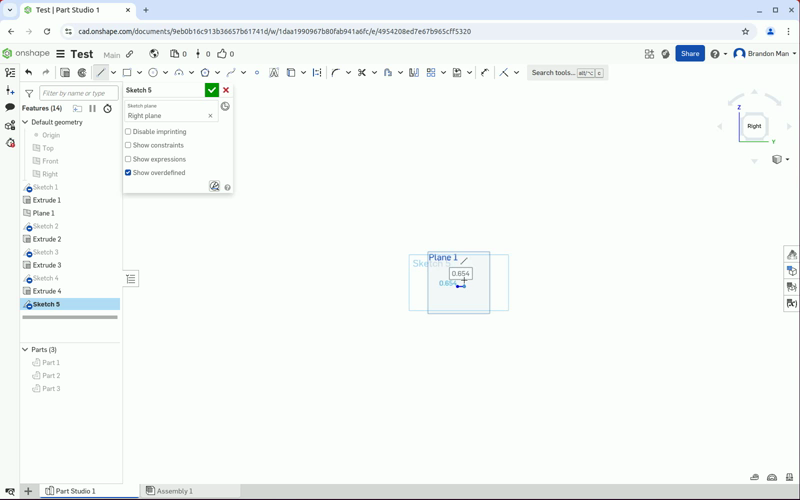
scroll(6)
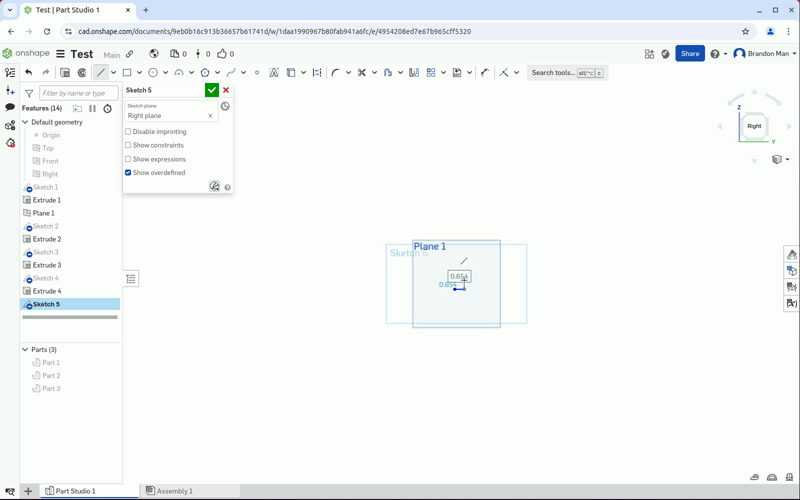
scroll(6)
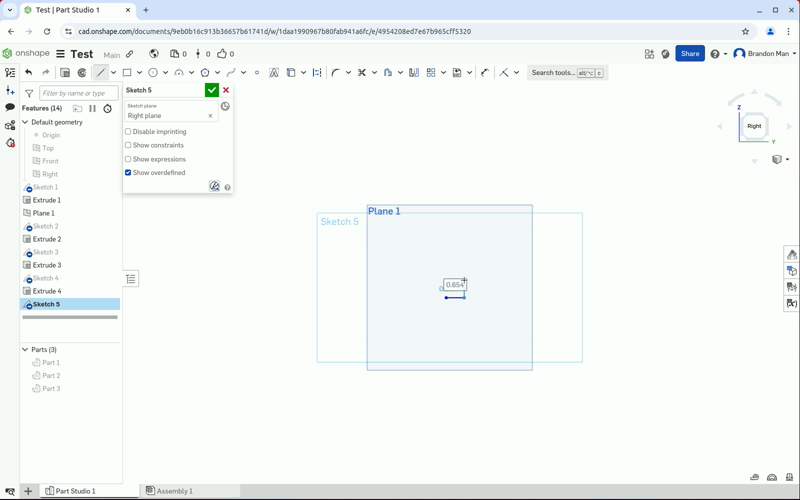
scroll(6)
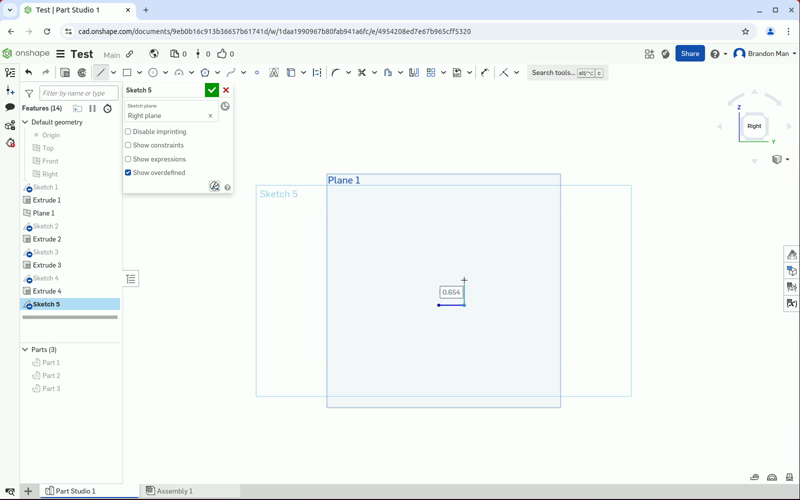
scroll(6)
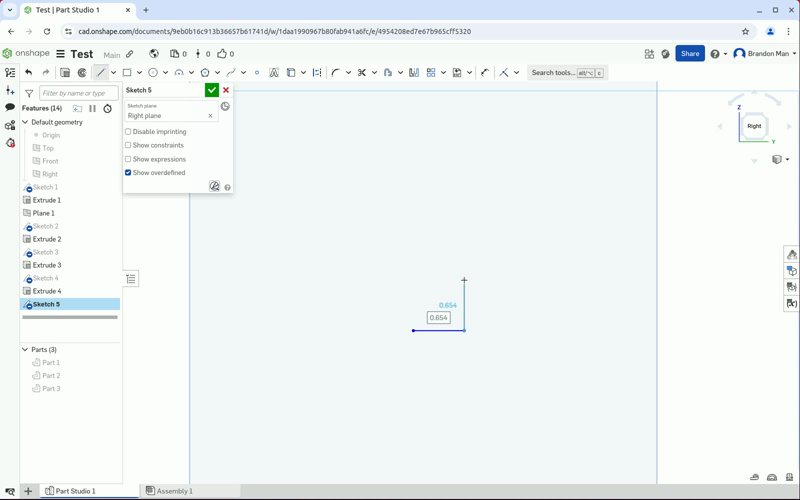
click(464, 279)
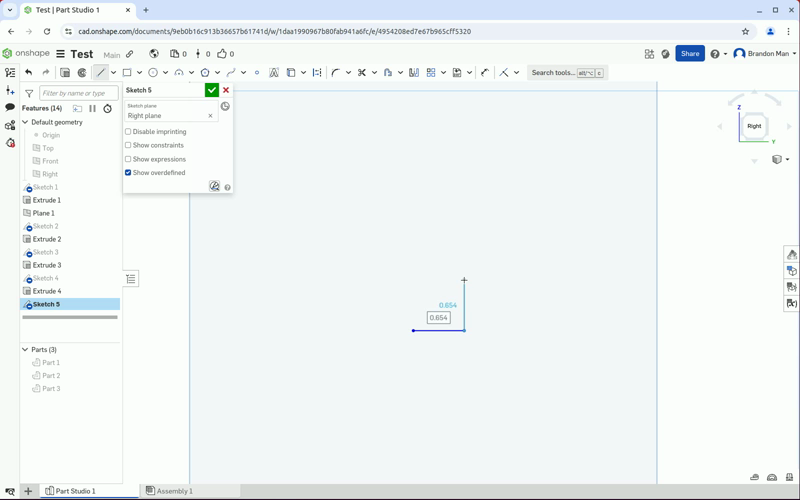
scroll(-6)
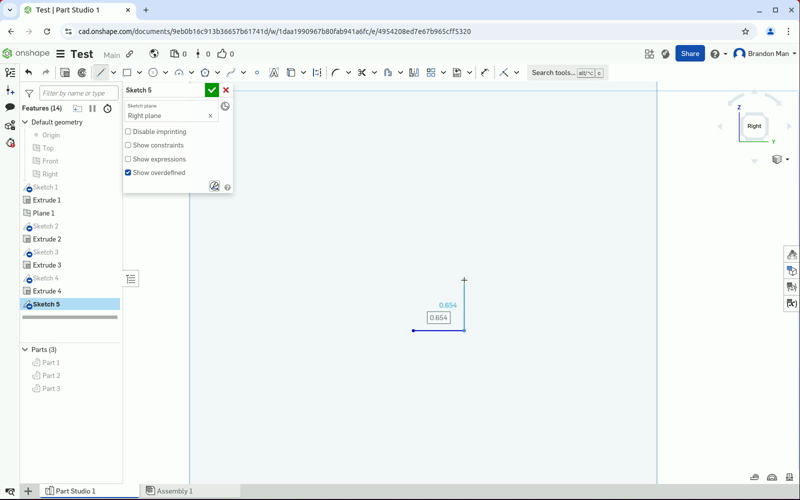
scroll(-6)
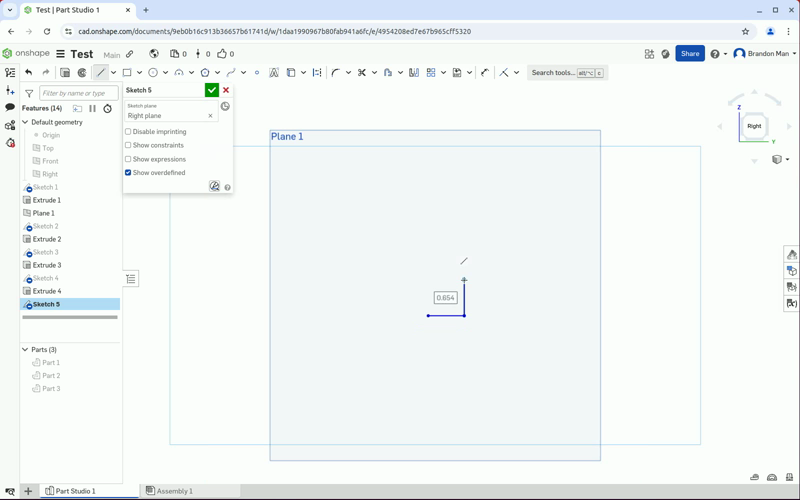
scroll(-6)
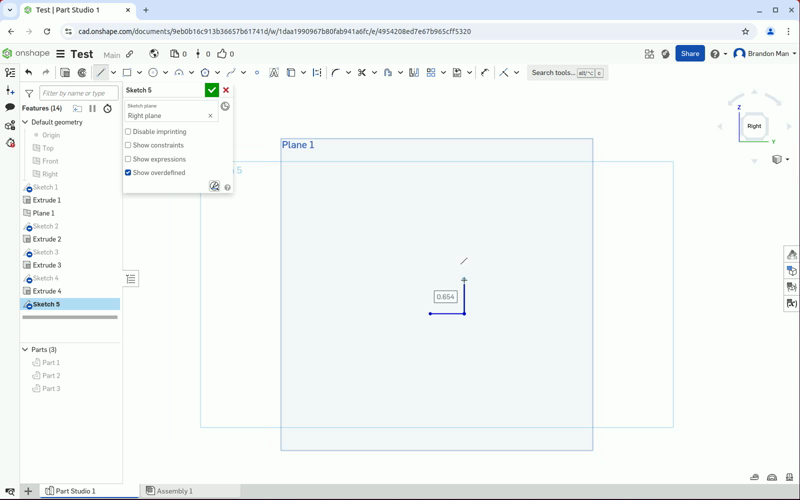
scroll(-6)
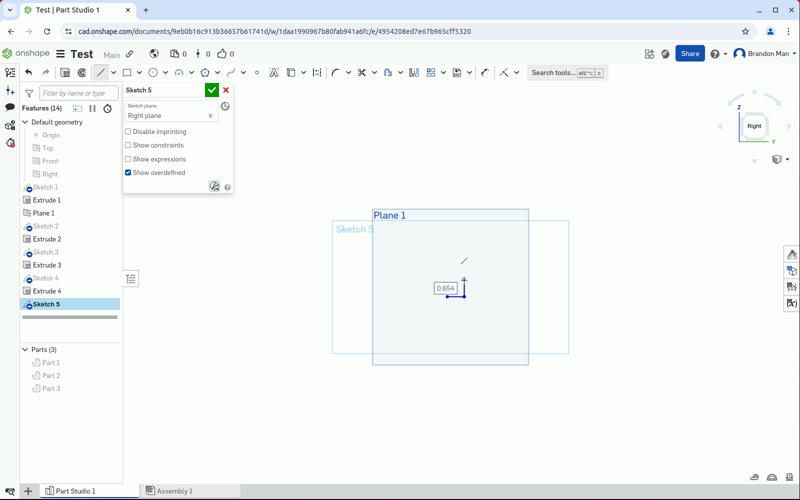
scroll(-6)
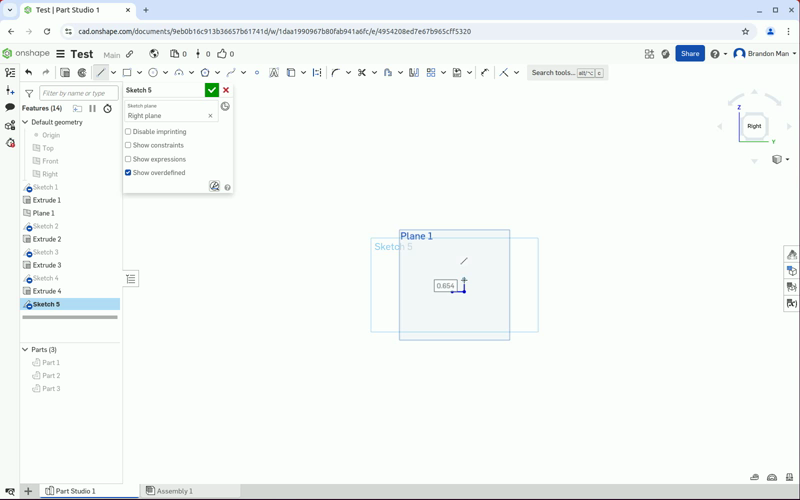
scroll(-6)
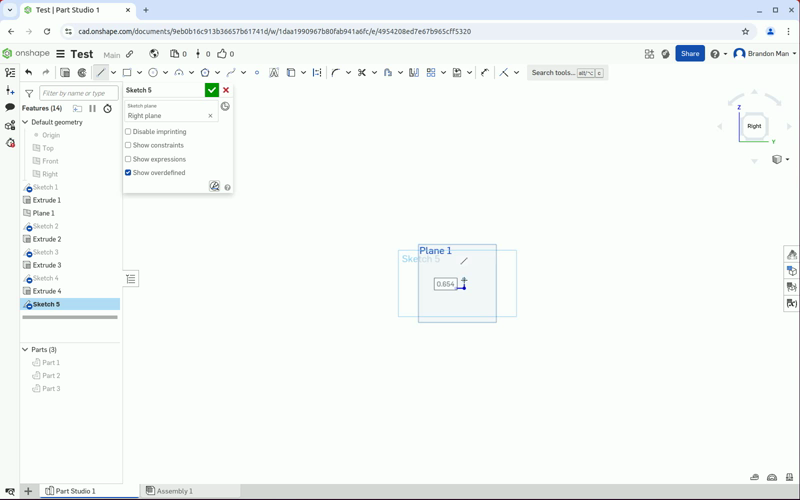
scroll(-6)
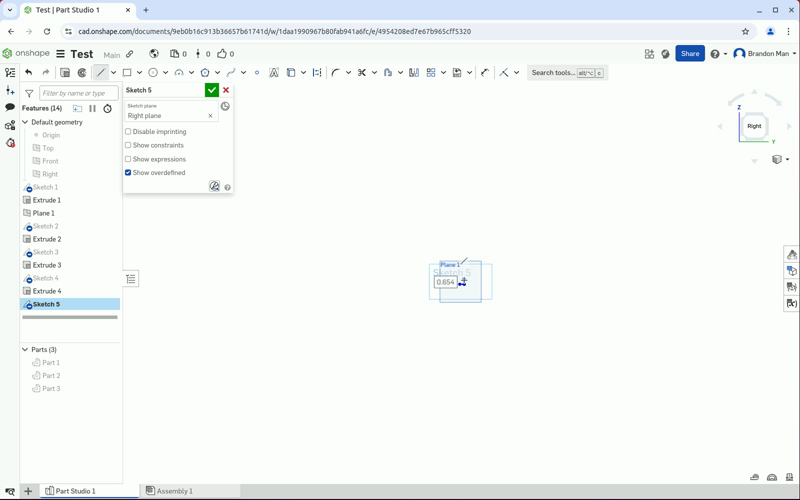
key_up(shift)
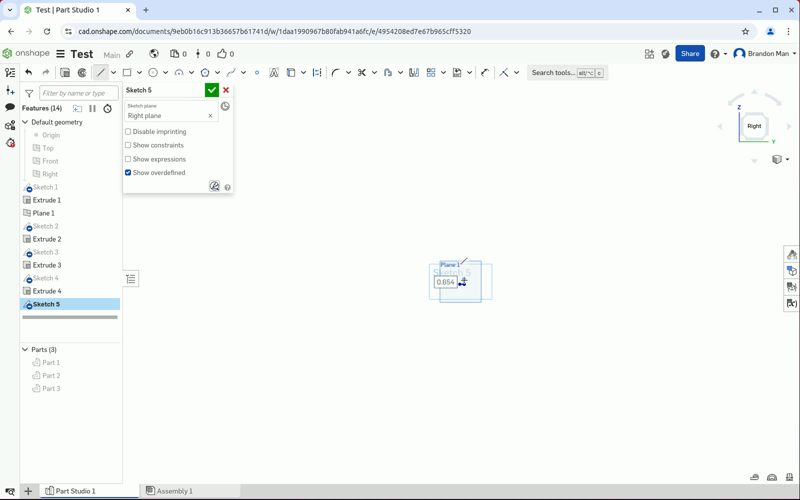
key_down(shift)
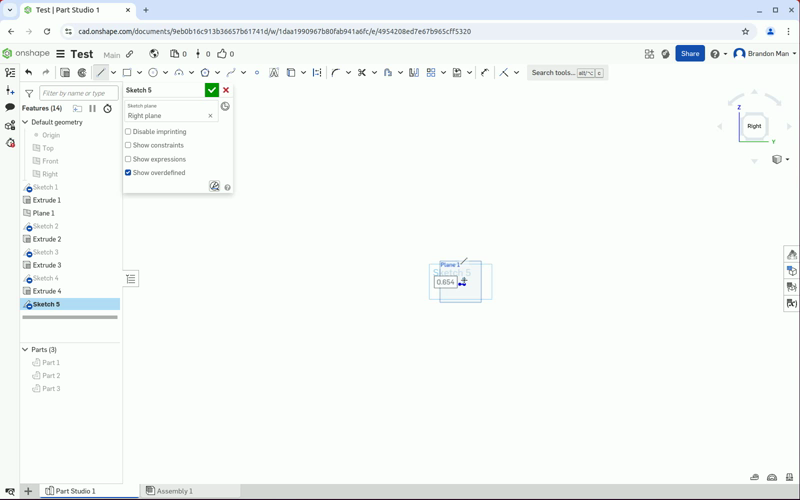
mouse_move(494, 279)
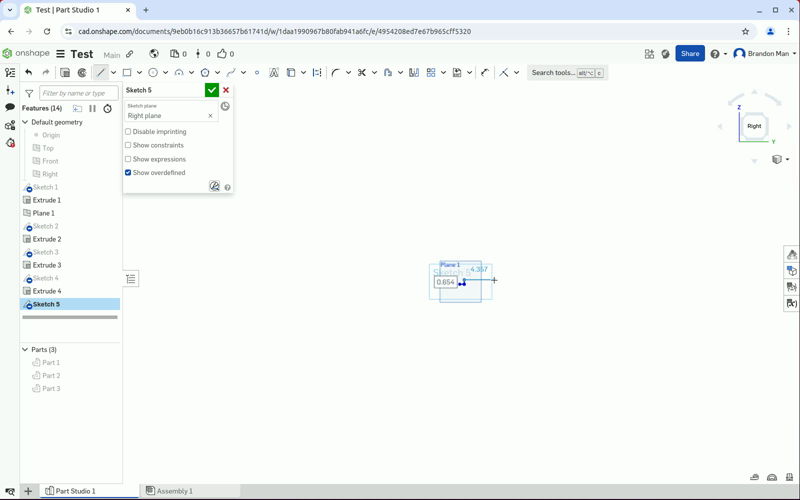
mouse_move(459, 279)
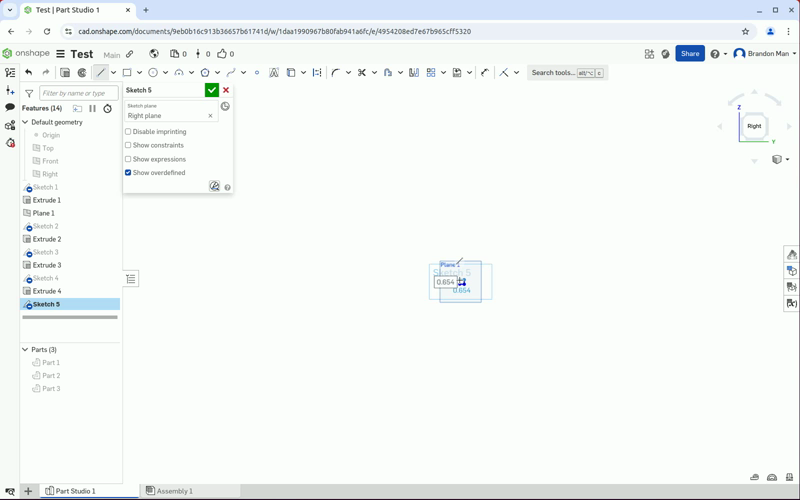
scroll(6)
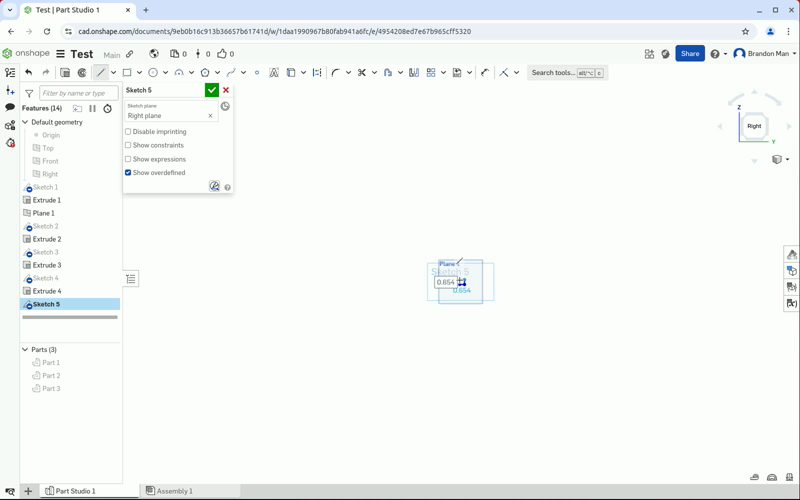
scroll(6)
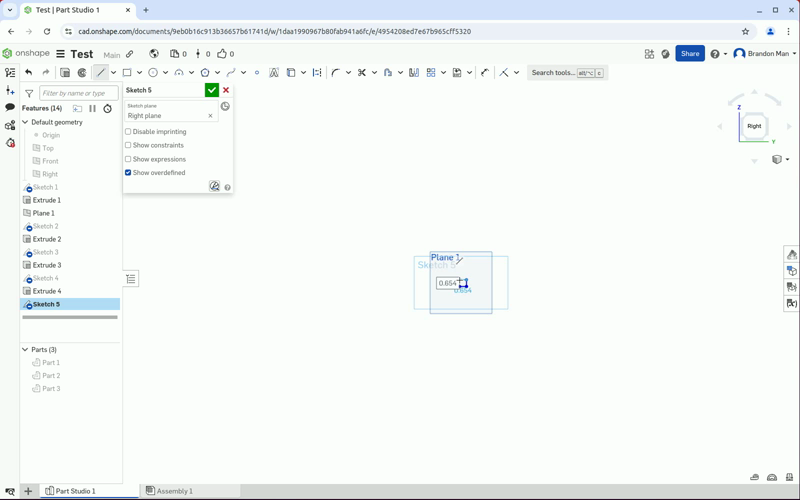
scroll(6)
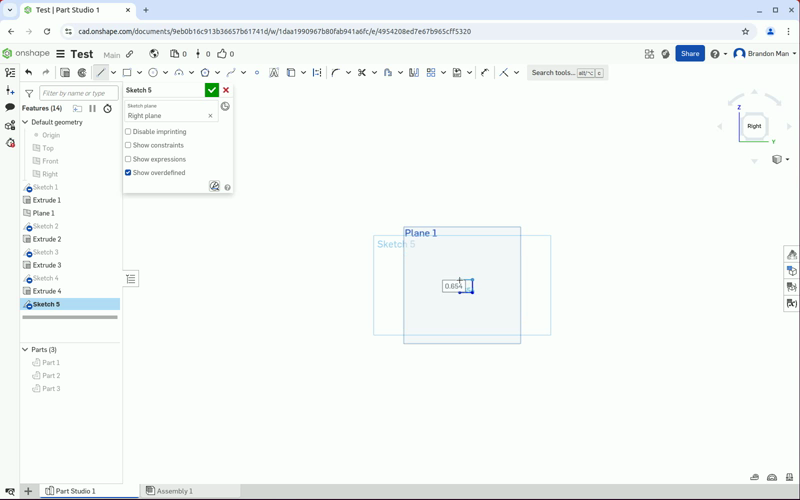
scroll(6)
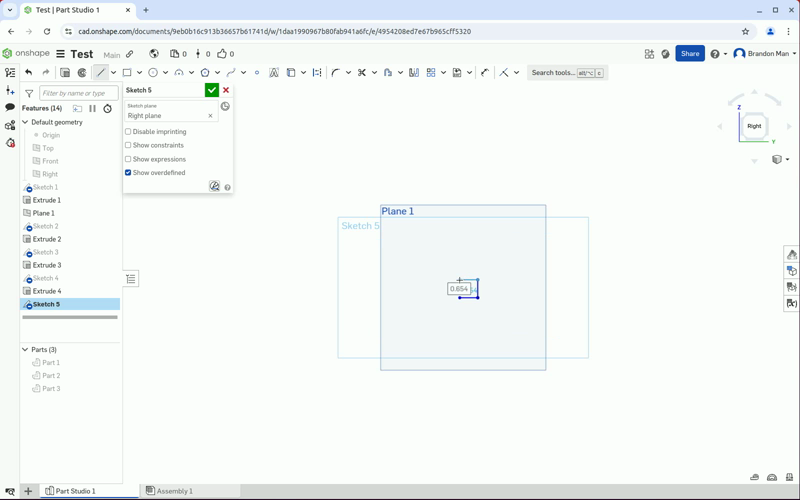
scroll(6)
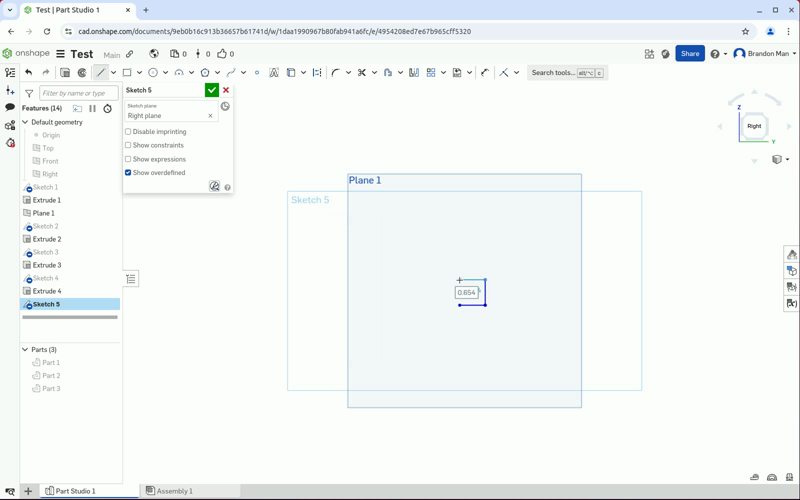
scroll(6)
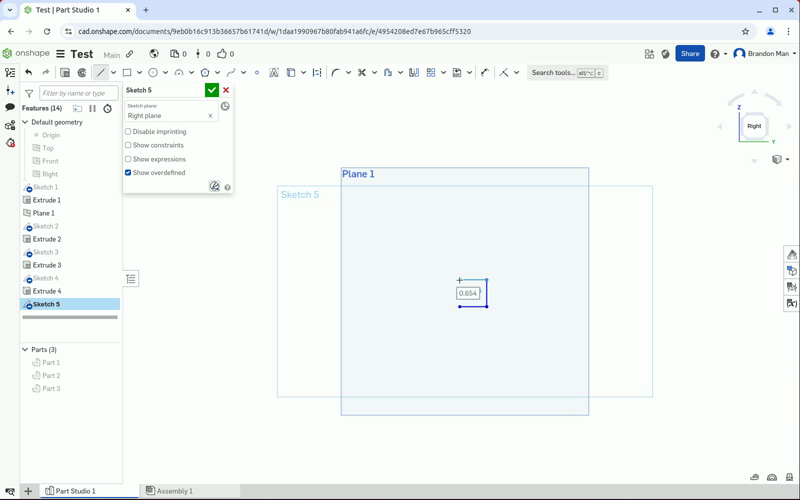
scroll(6)
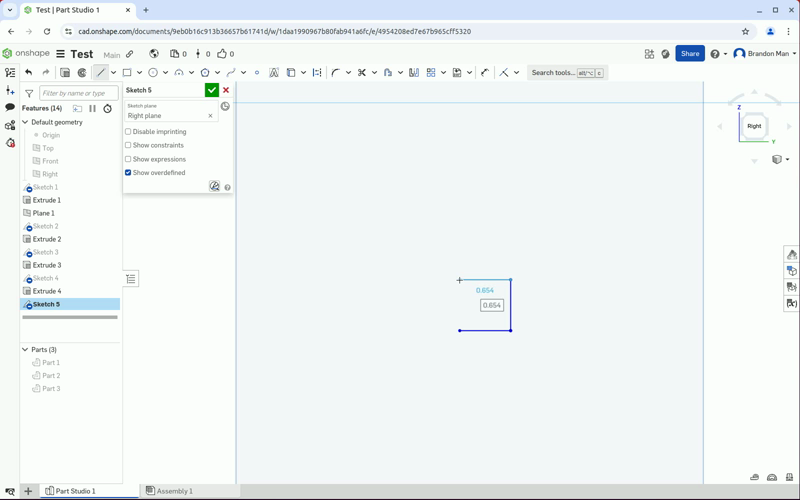
click(459, 279)
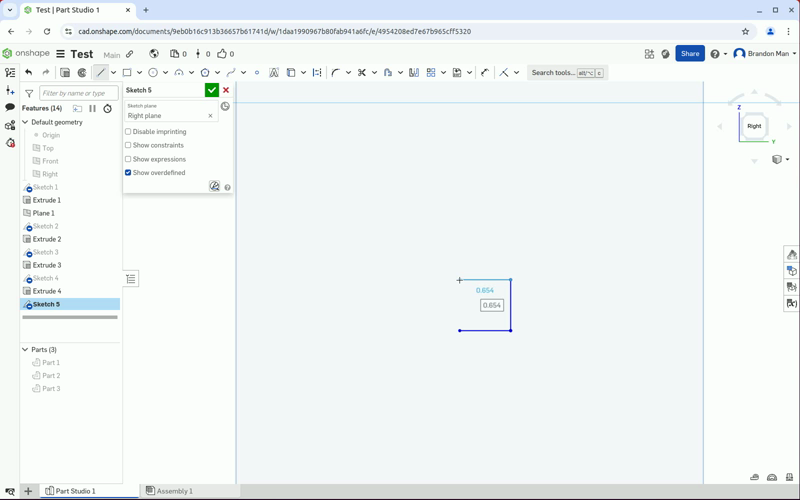
scroll(-6)
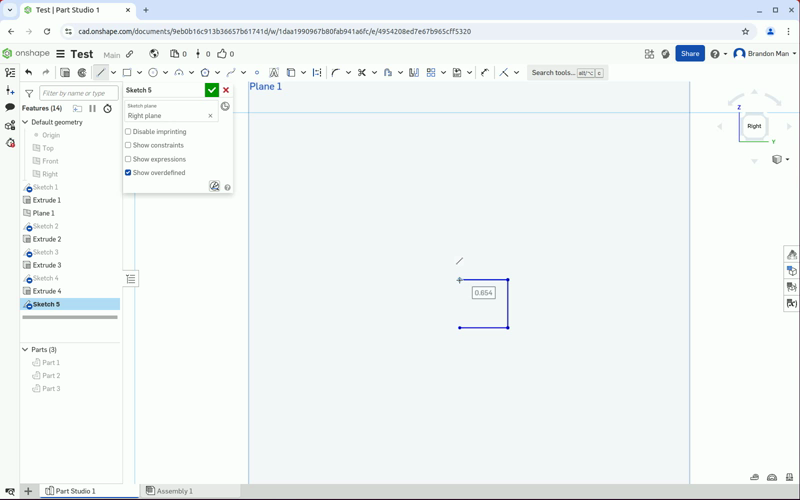
scroll(-6)
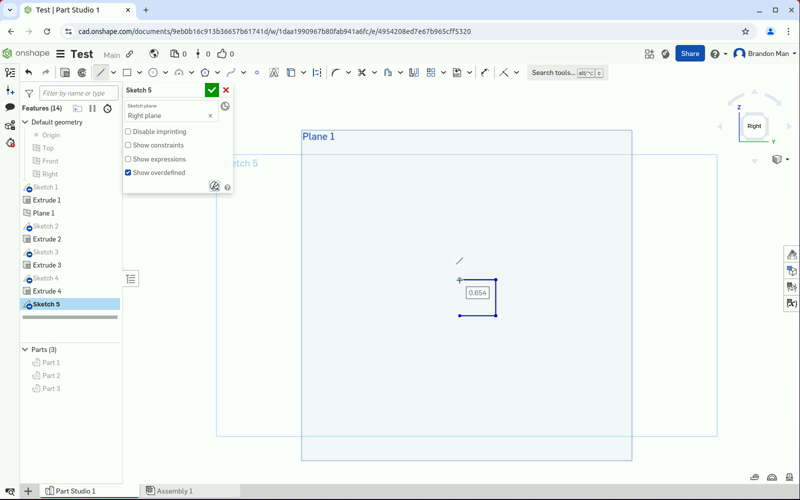
scroll(-6)
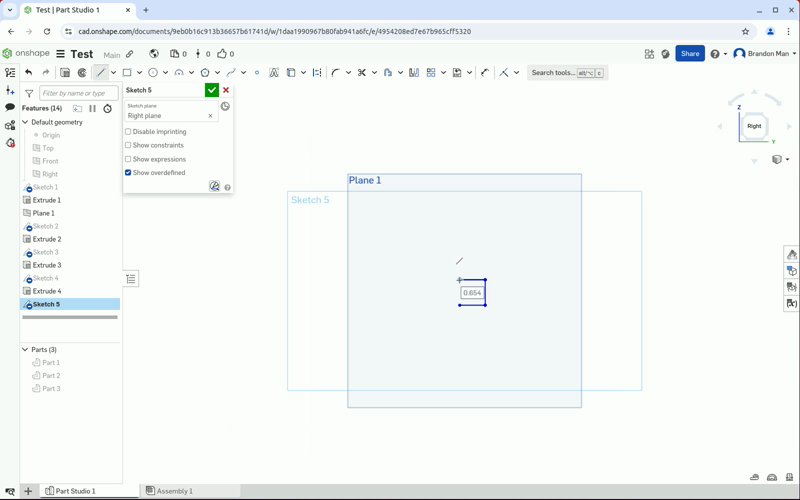
scroll(-6)
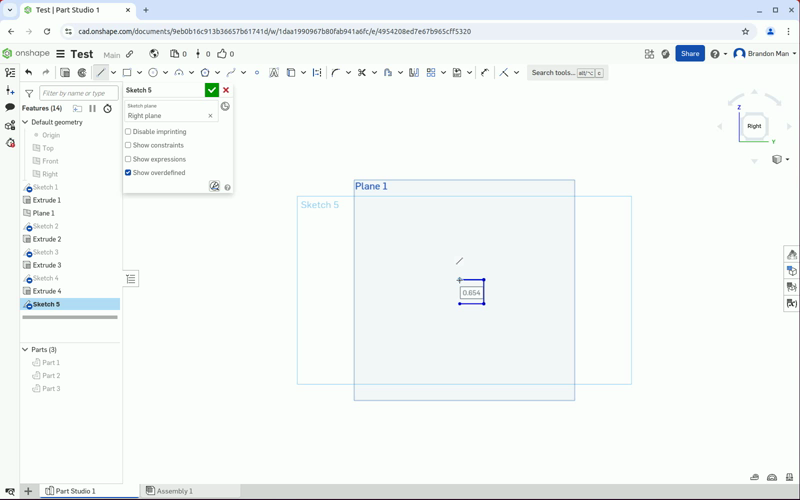
scroll(-6)
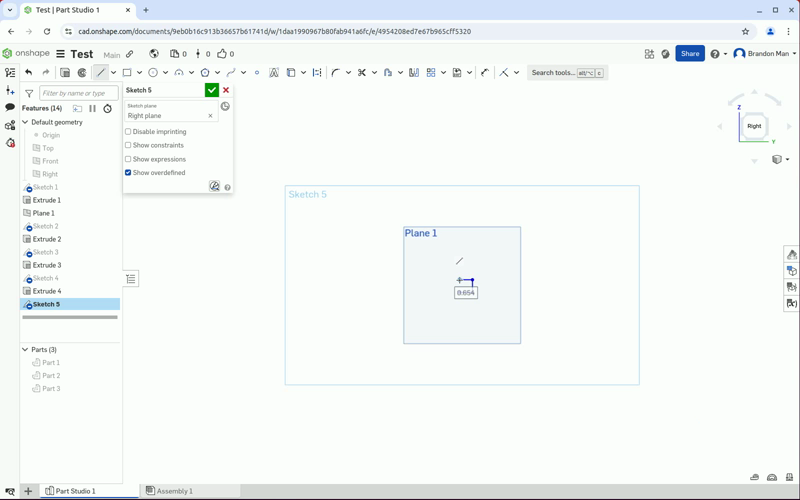
scroll(-6)
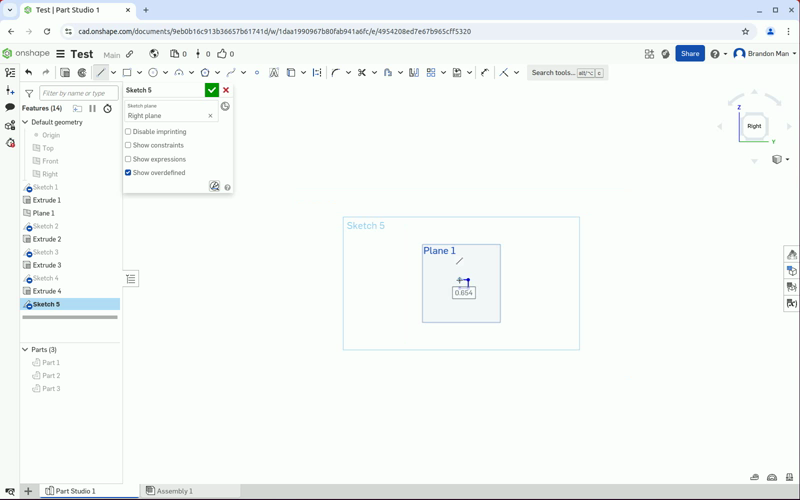
scroll(-6)
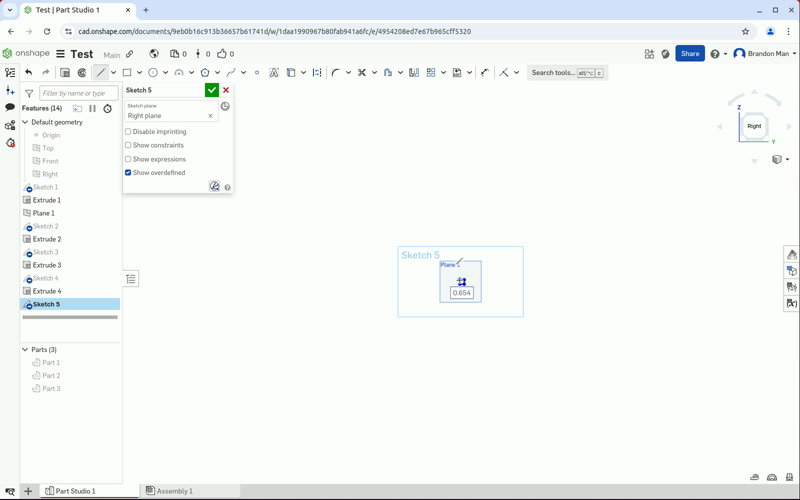
key_up(shift)
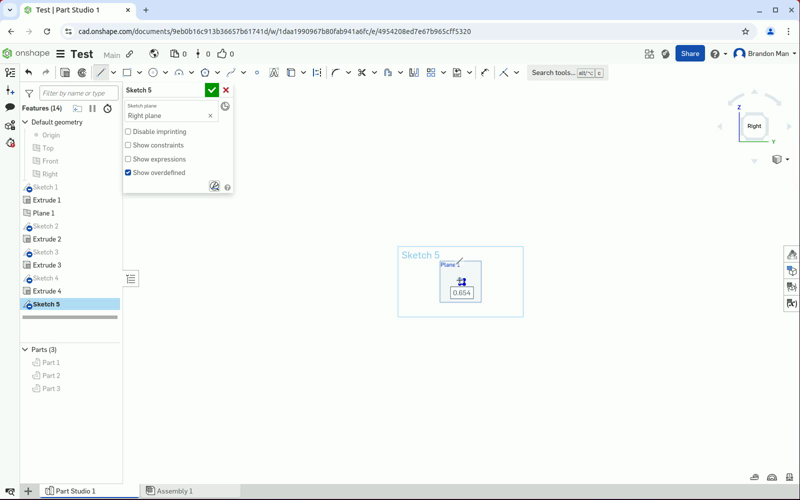
mouse_move(489, 279)
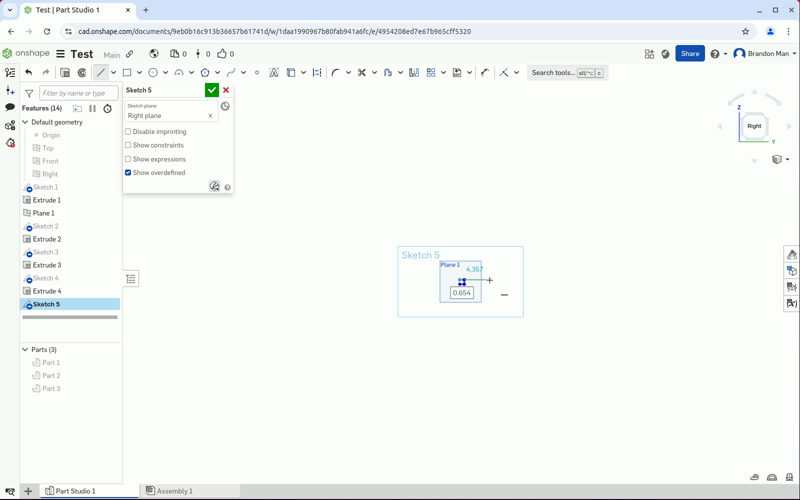
key_down(shift)
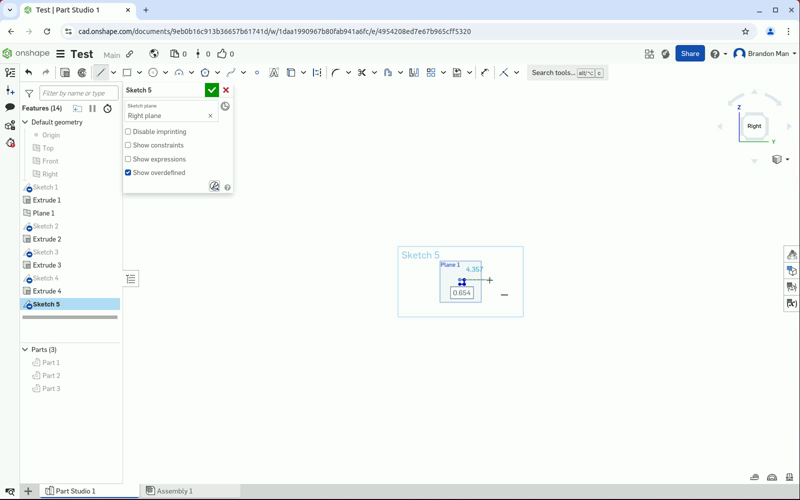
mouse_move(459, 284)
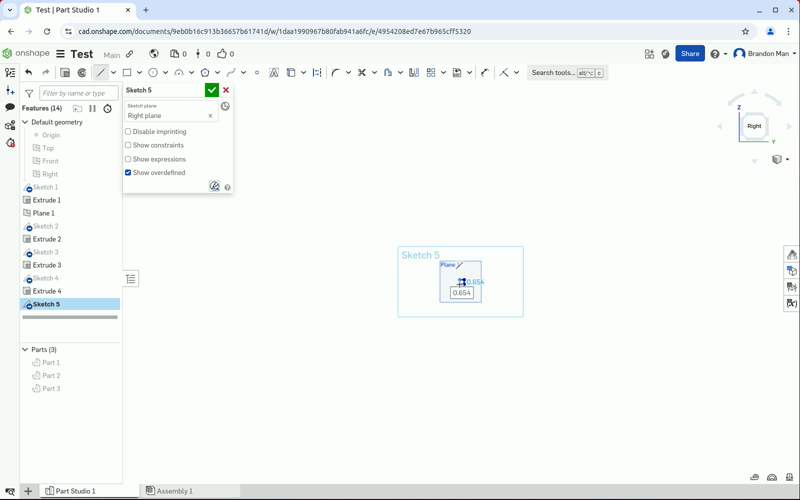
scroll(6)
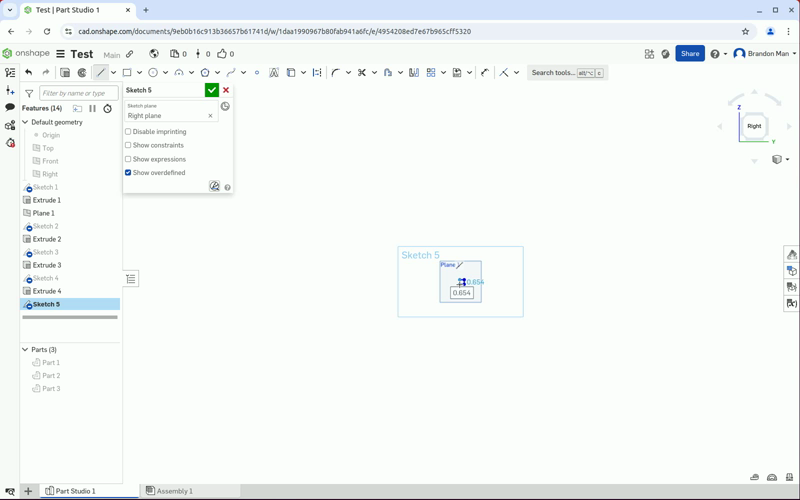
scroll(6)
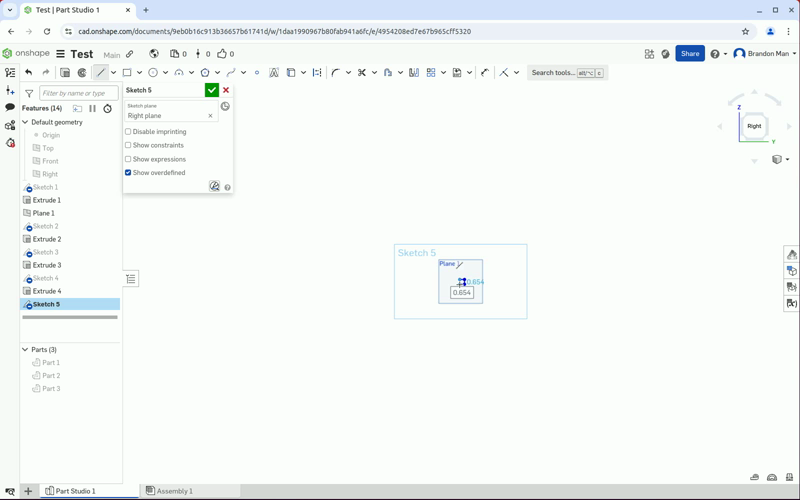
scroll(6)
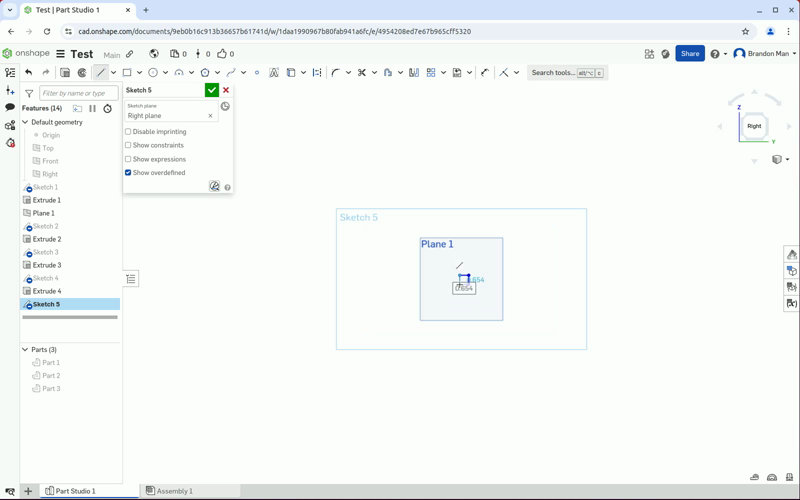
scroll(6)
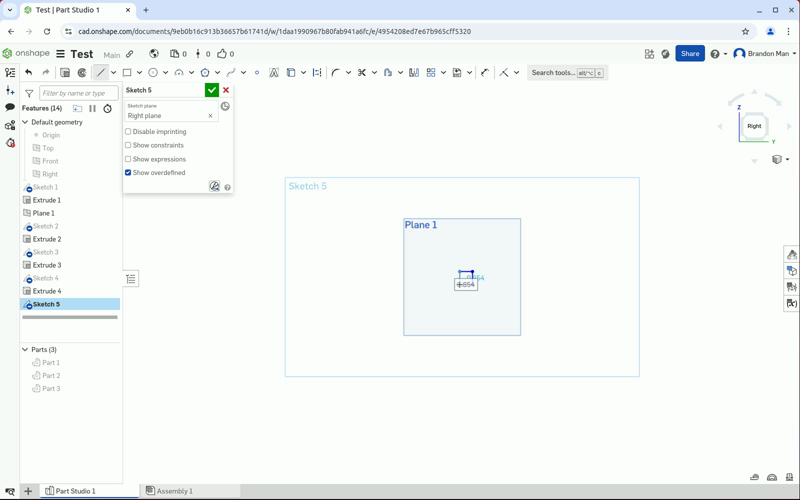
scroll(6)
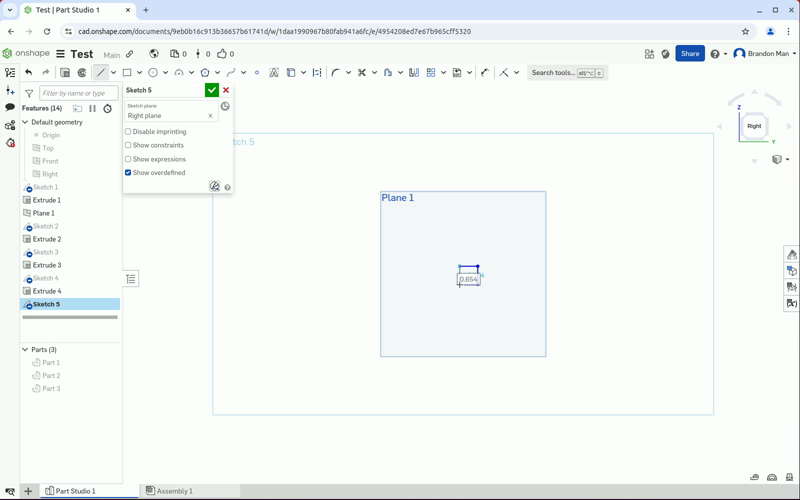
scroll(6)
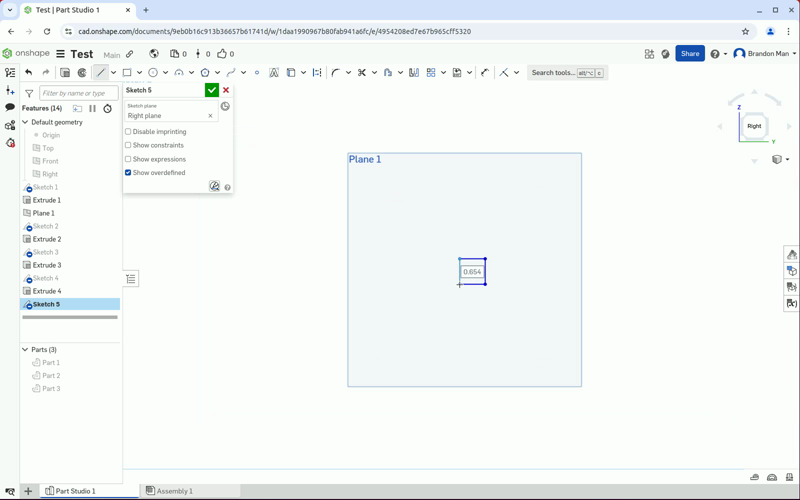
scroll(6)
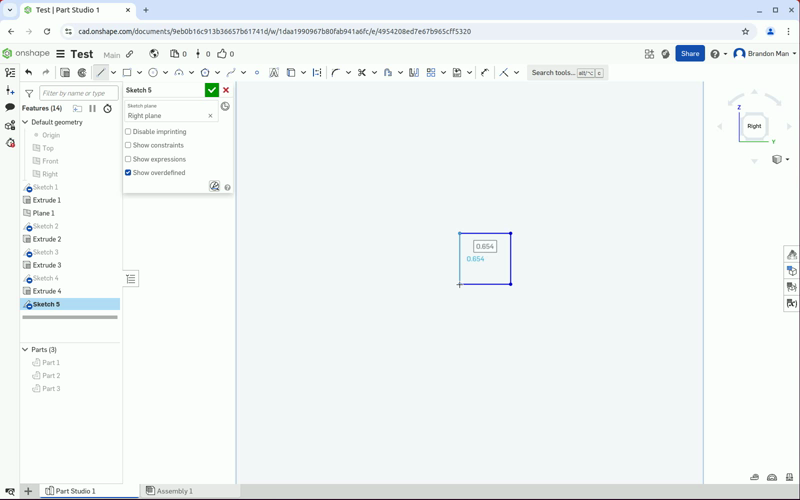
key_up(shift)
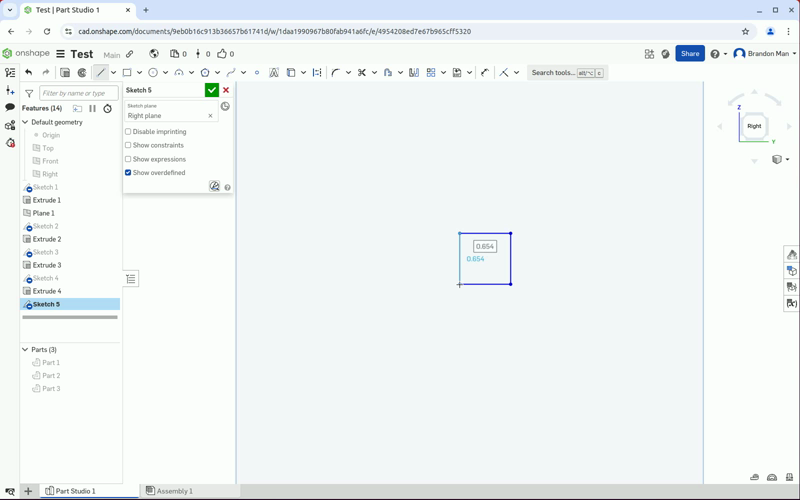
click(459, 284)
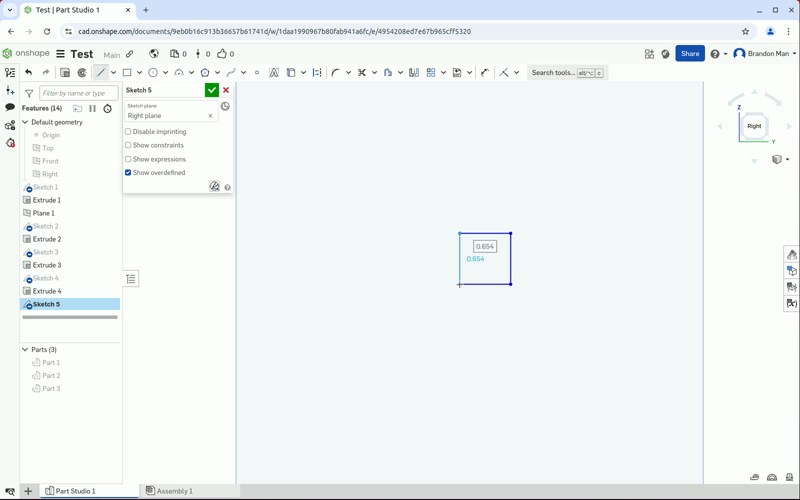
scroll(-6)
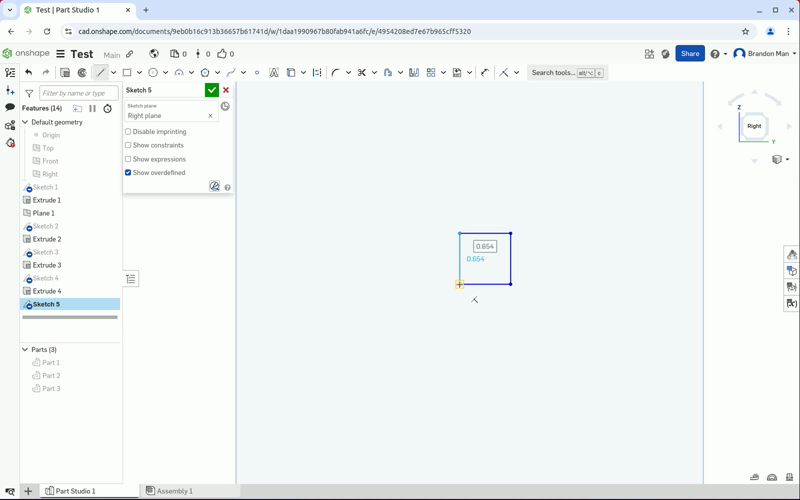
scroll(-6)
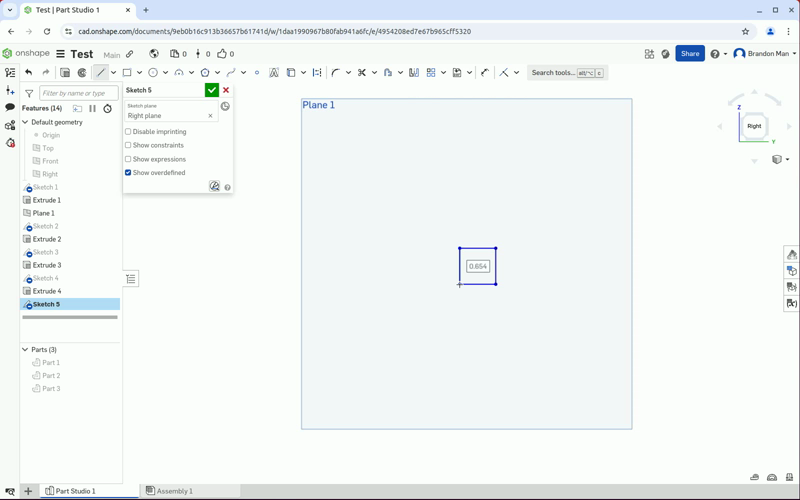
scroll(-6)
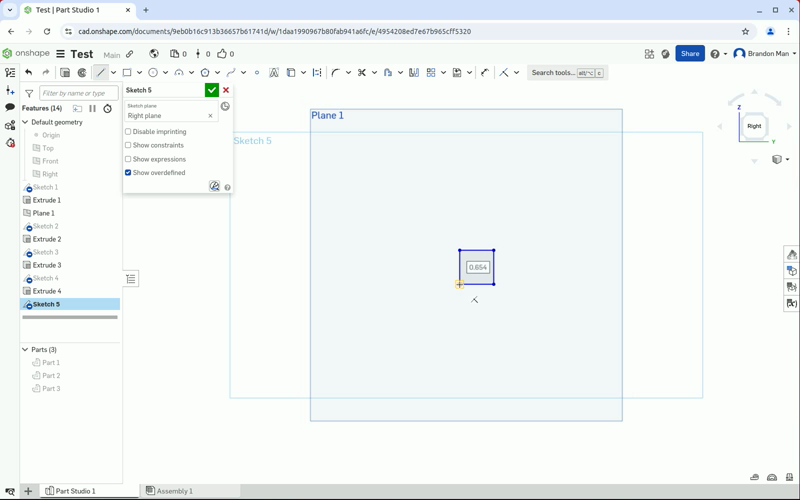
scroll(-6)
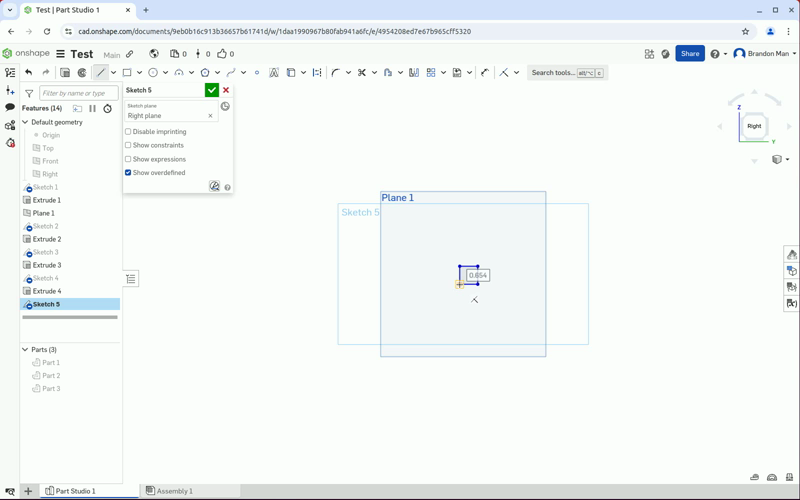
scroll(-6)
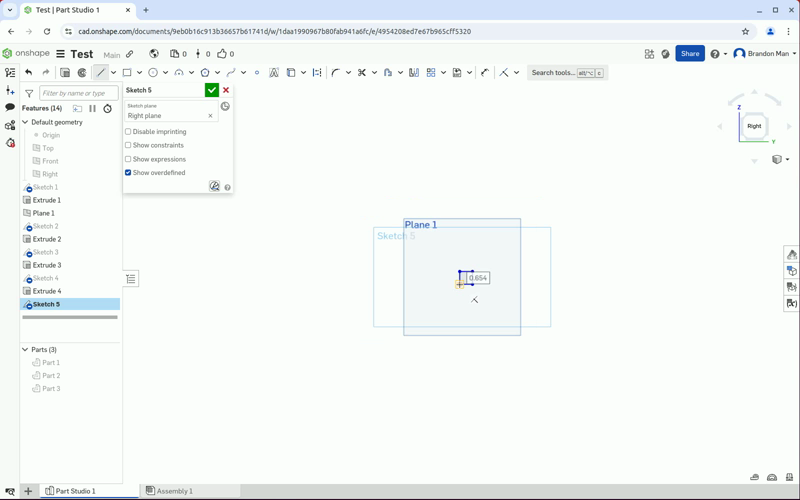
scroll(-6)
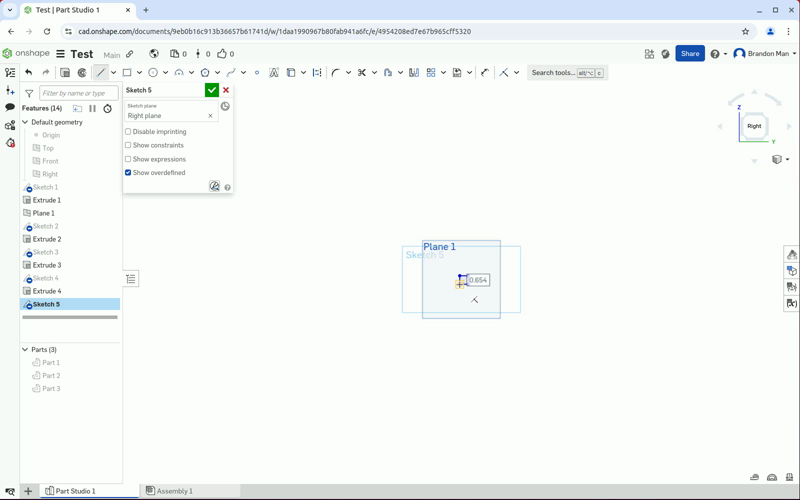
scroll(-6)
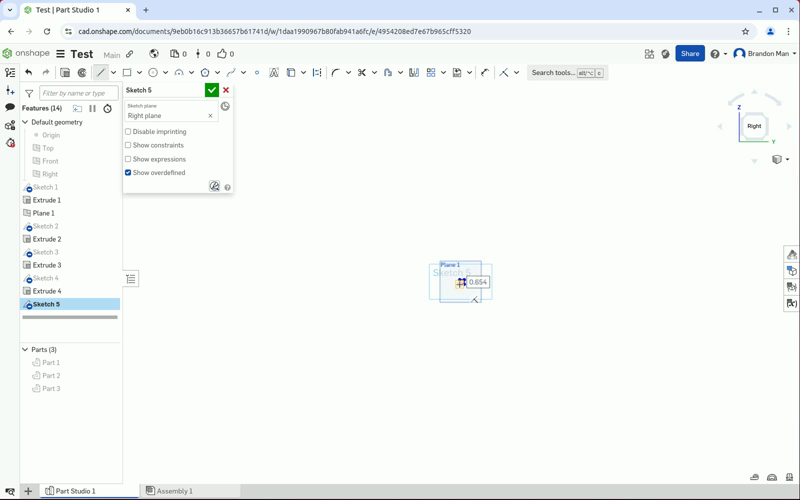
key(esc)
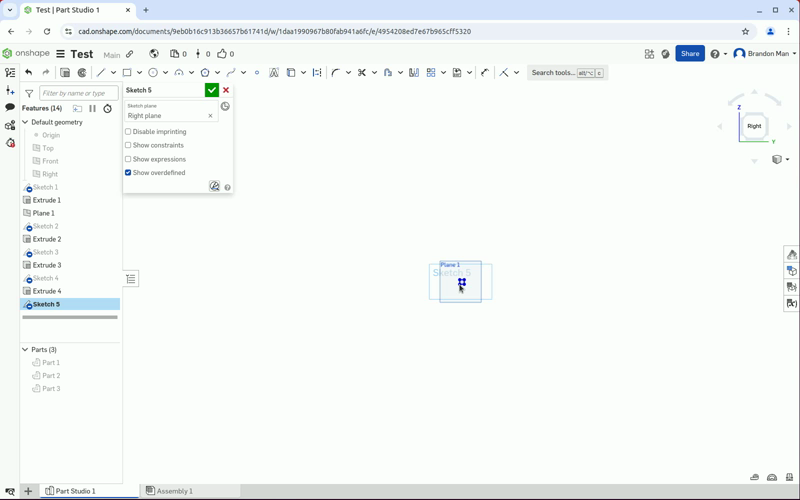
mouse_move(461, 280)
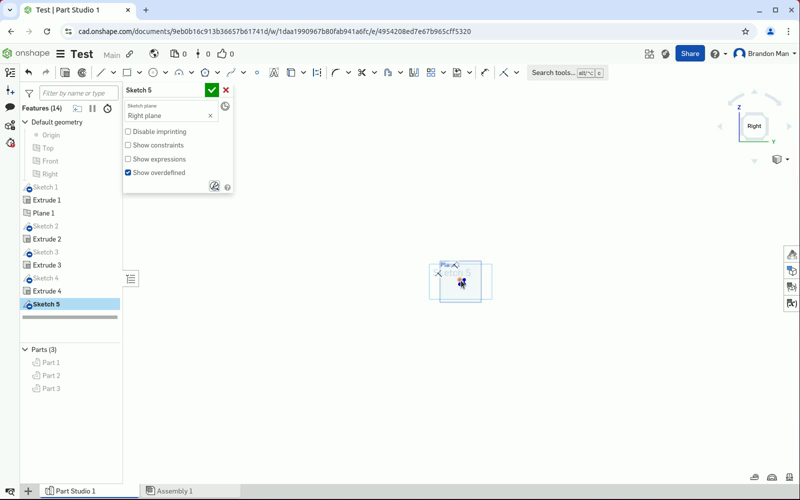
scroll(6)
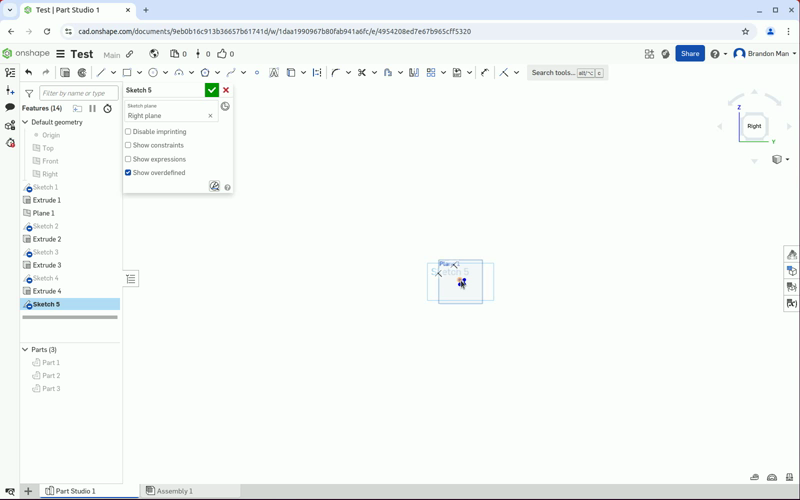
scroll(6)
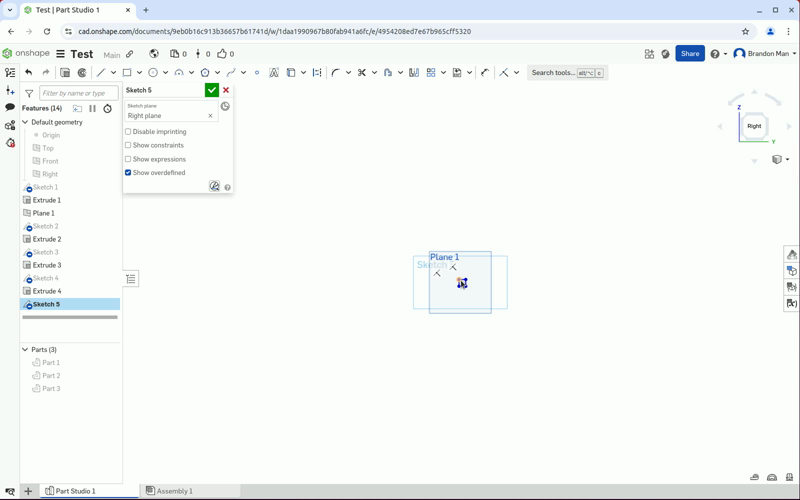
scroll(6)
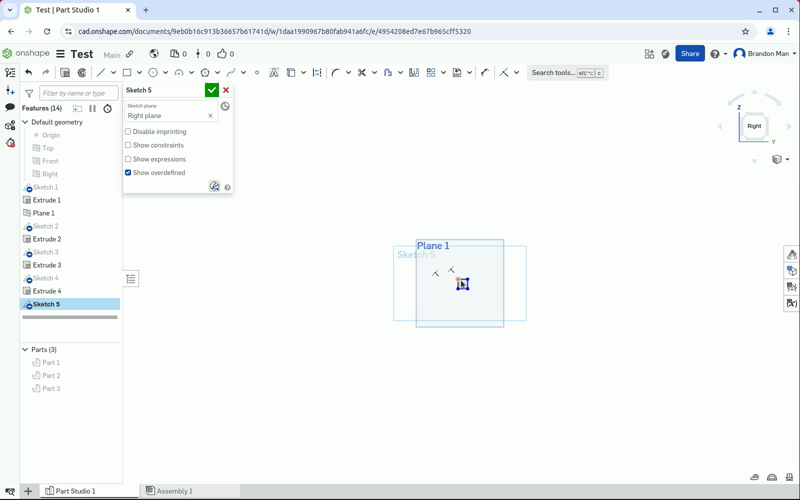
scroll(6)
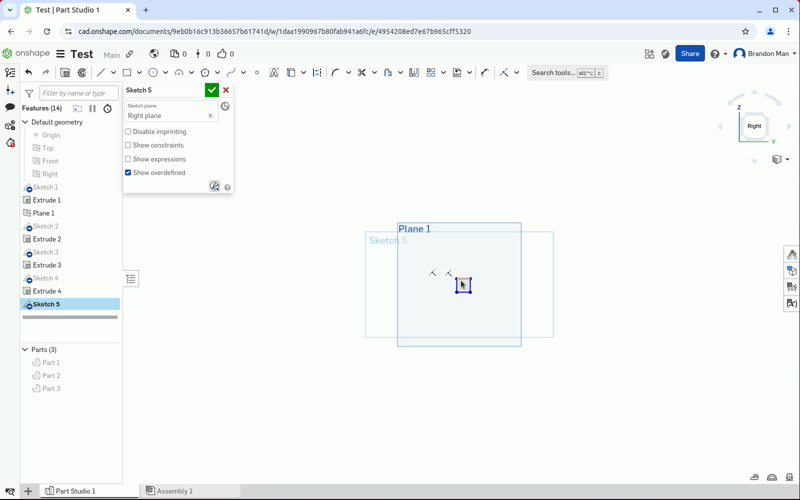
scroll(6)
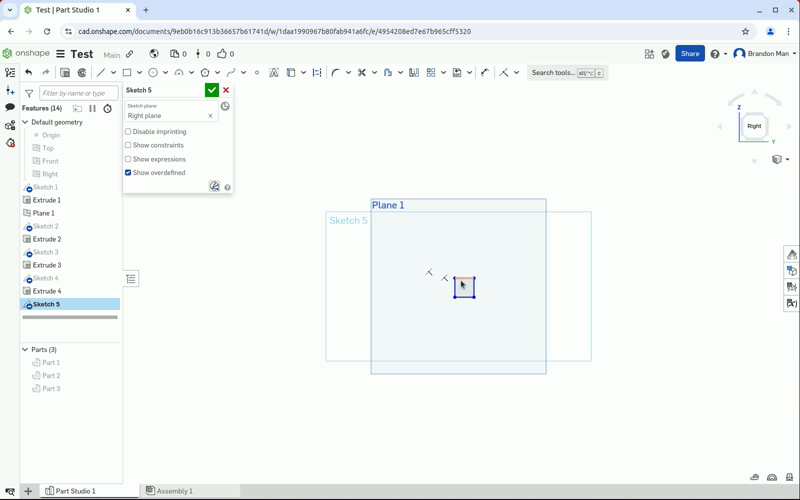
scroll(6)
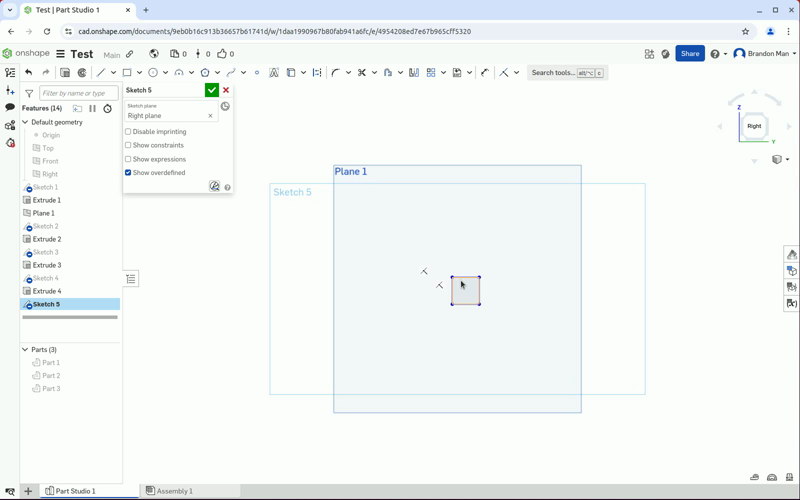
scroll(6)
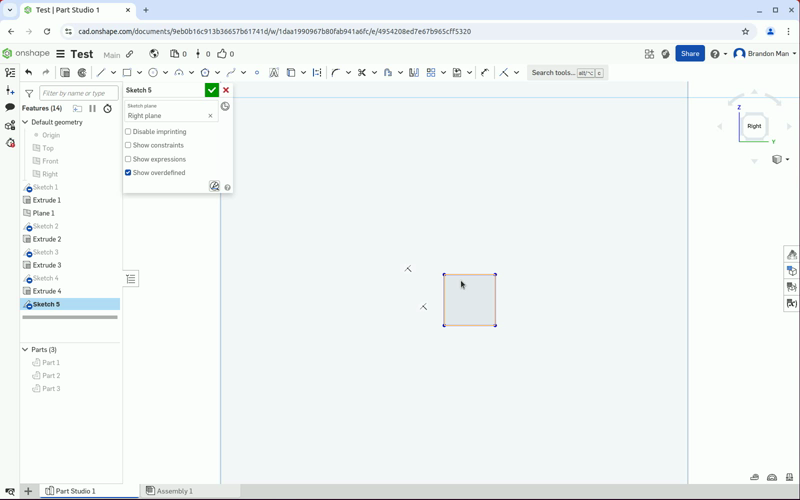
click(461, 280)
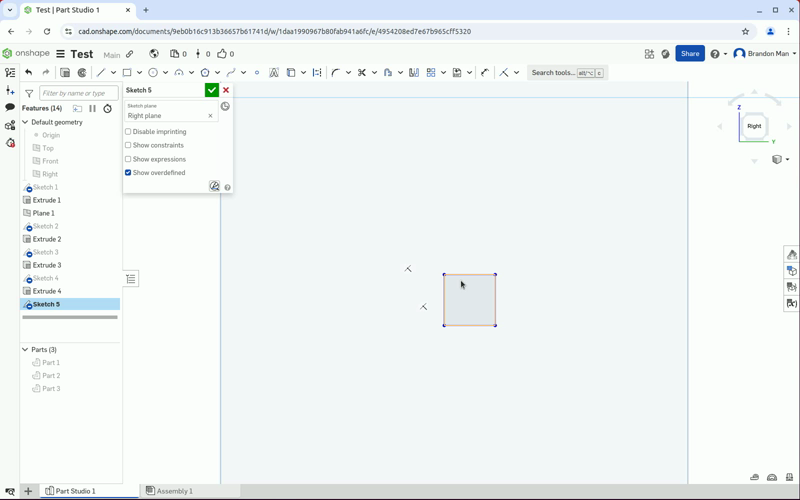
scroll(-6)
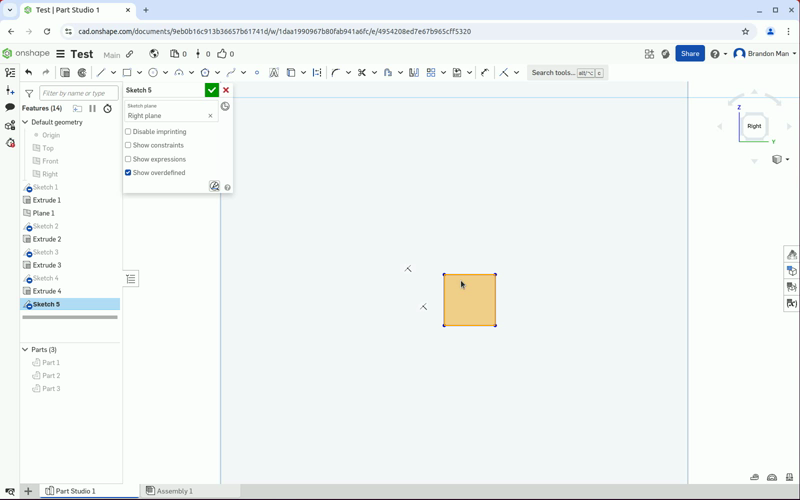
scroll(-6)
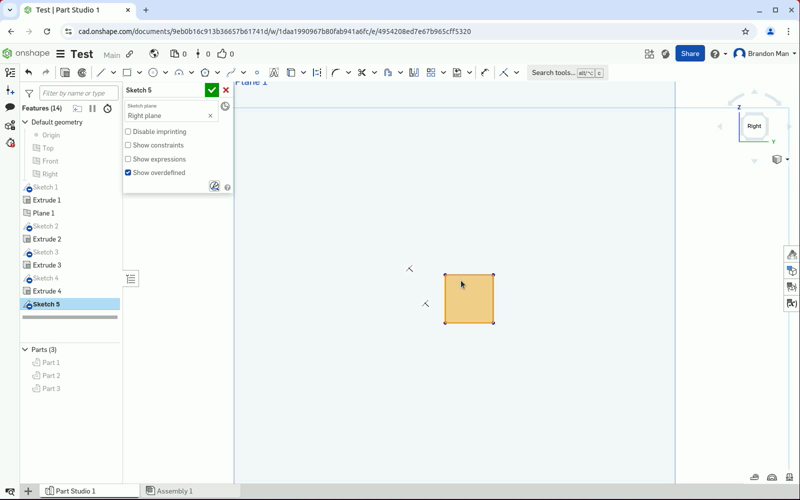
scroll(-6)
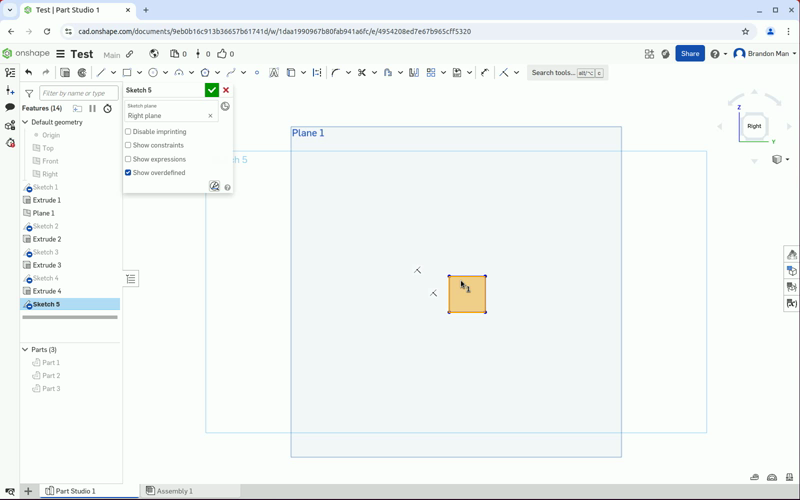
scroll(-6)
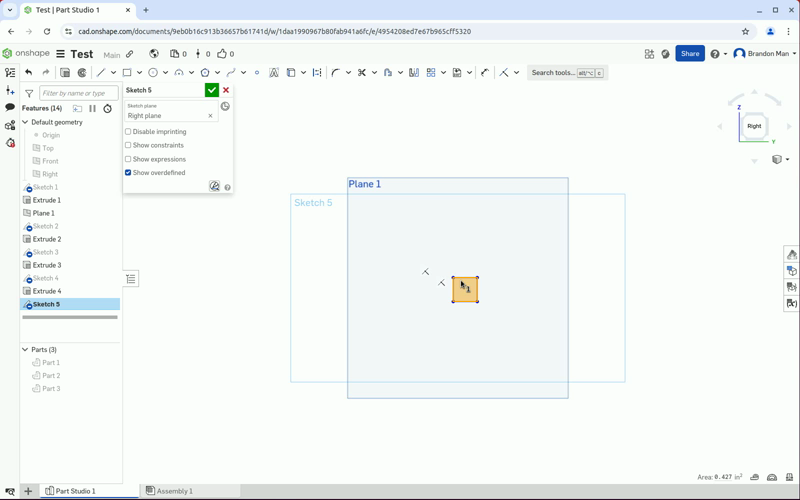
scroll(-6)
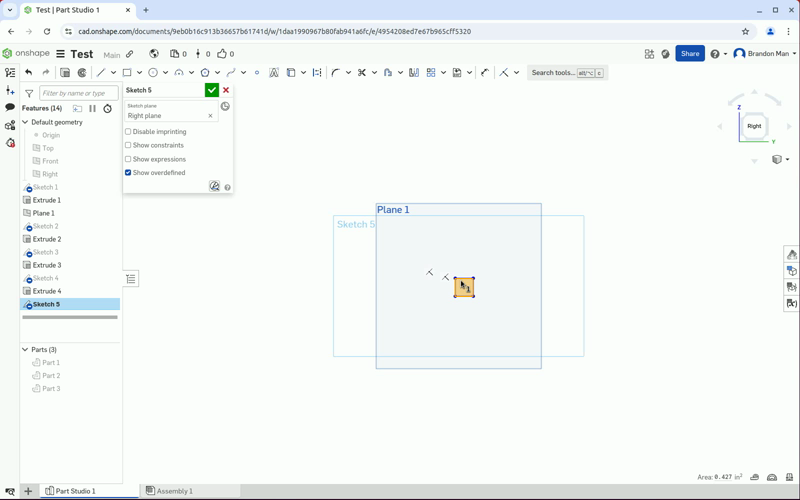
scroll(-6)
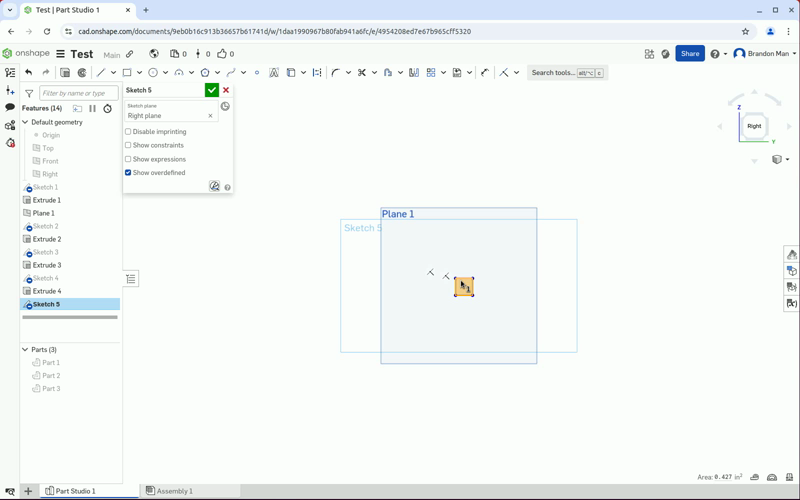
scroll(-6)
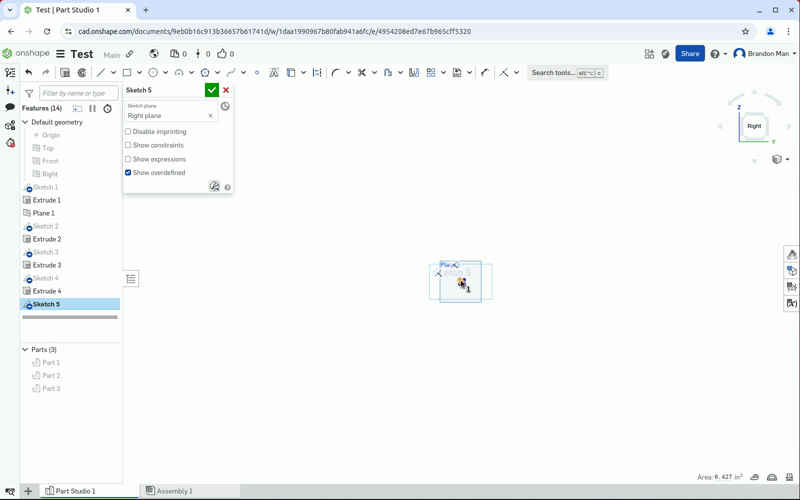
mouse_move(73, 352)
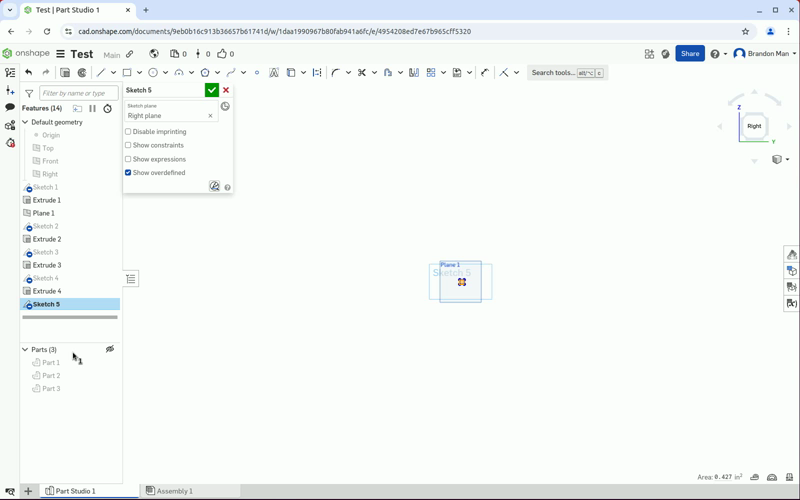
key(shift+y)
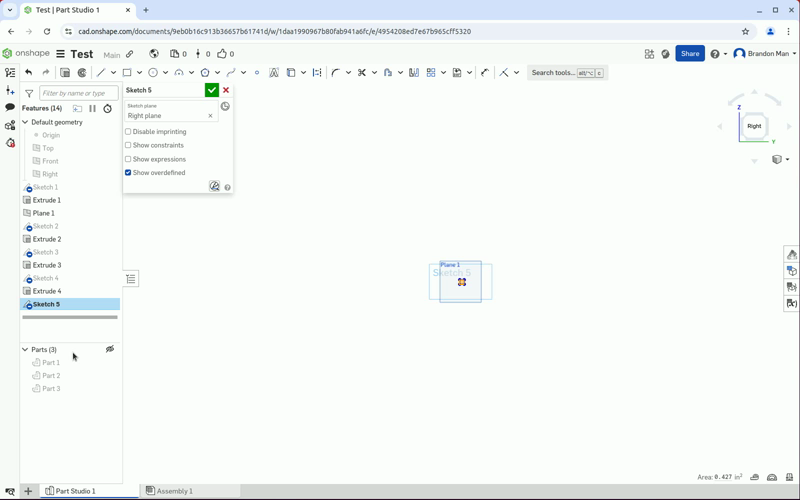
key(shift+e)
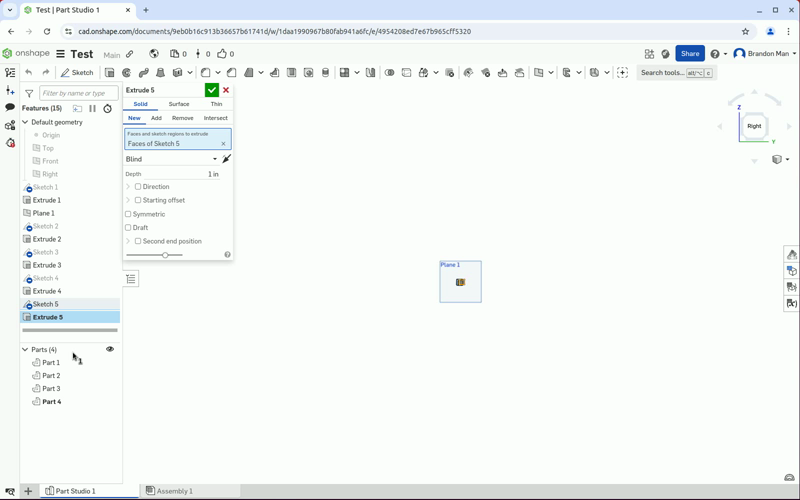
mouse_move(143, 106)
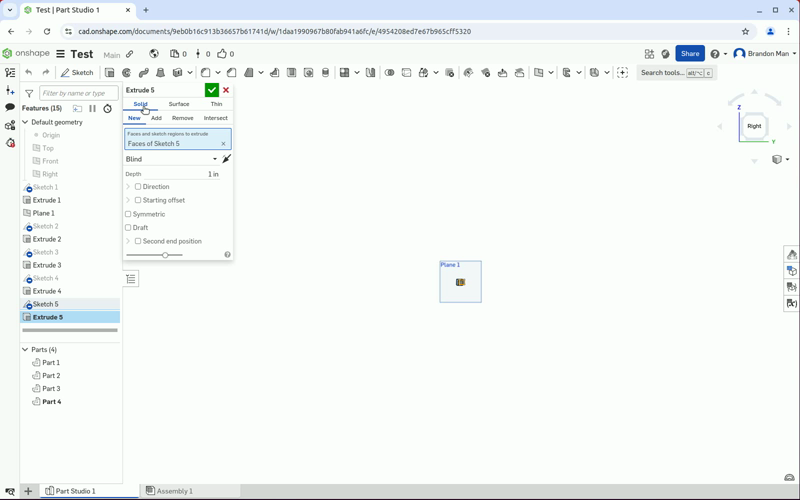
click(143, 106)
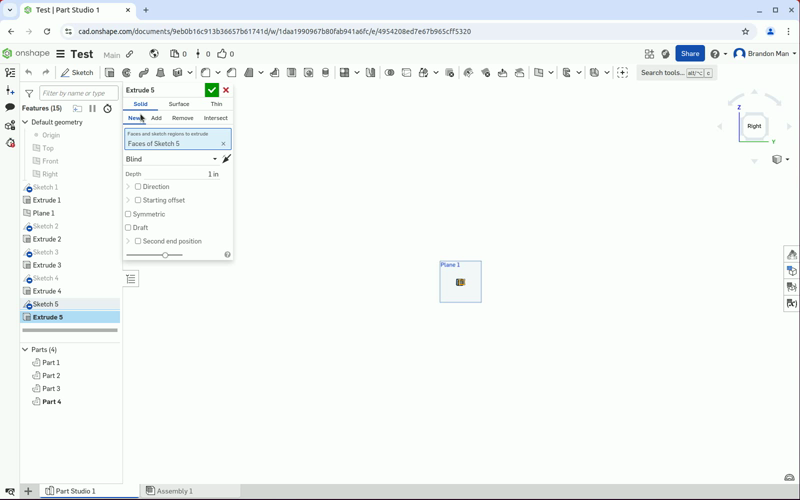
mouse_move(137, 120)
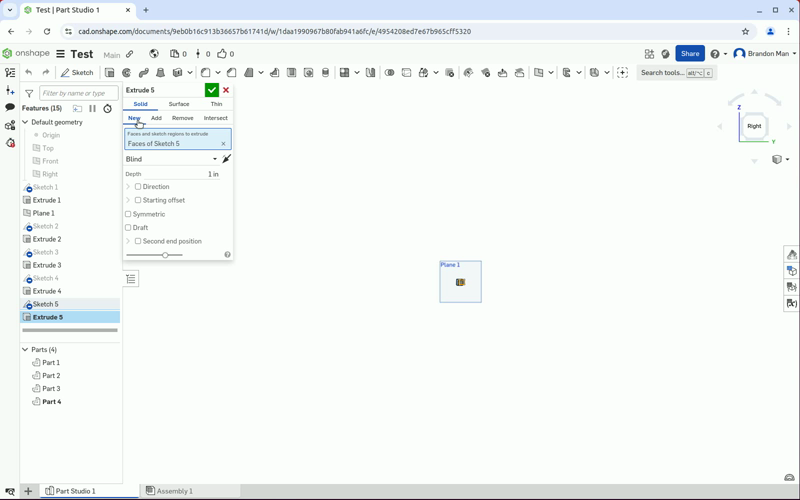
click(137, 120)
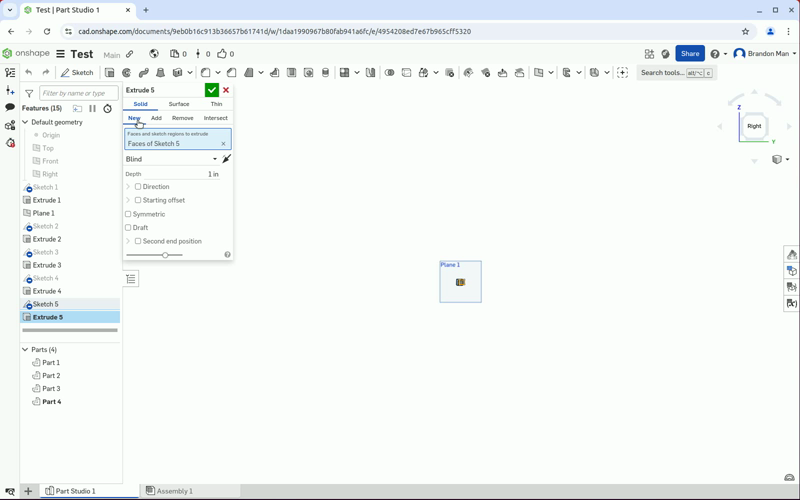
key(tab, 4)
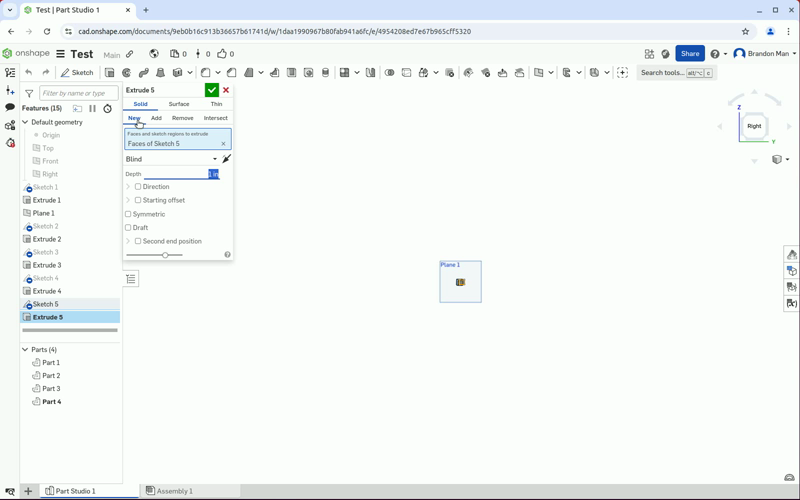
text(-0.241)
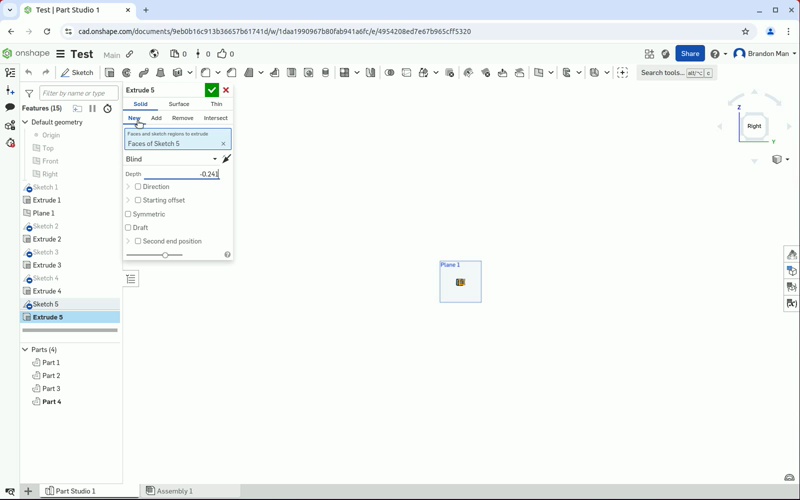
key(enter)
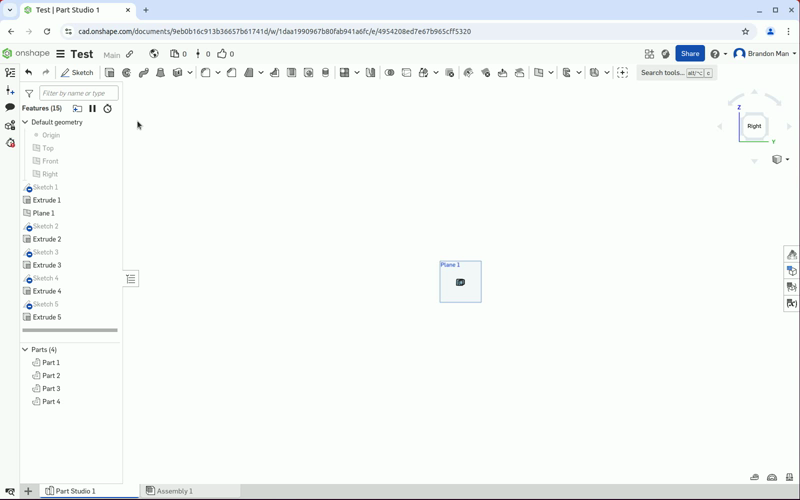
key(shift+h)
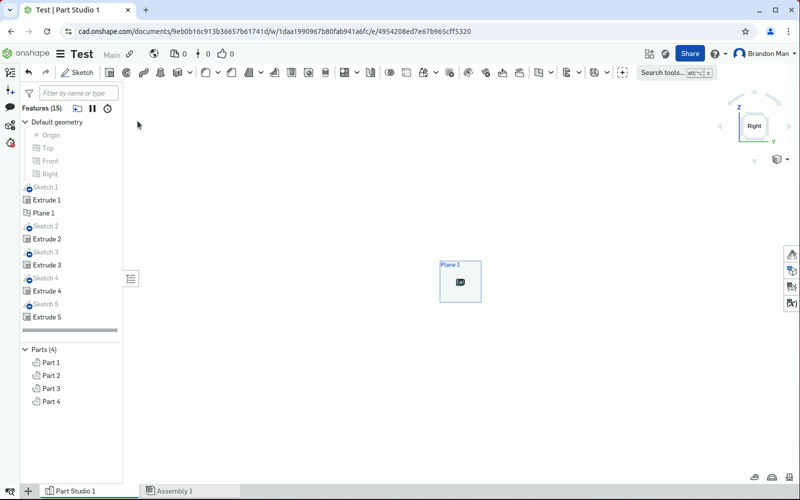
key(shift+h)
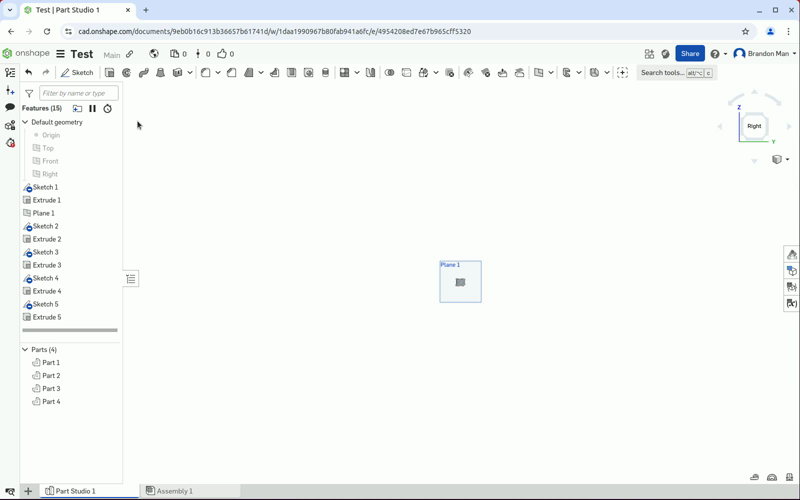
key(shift+7)
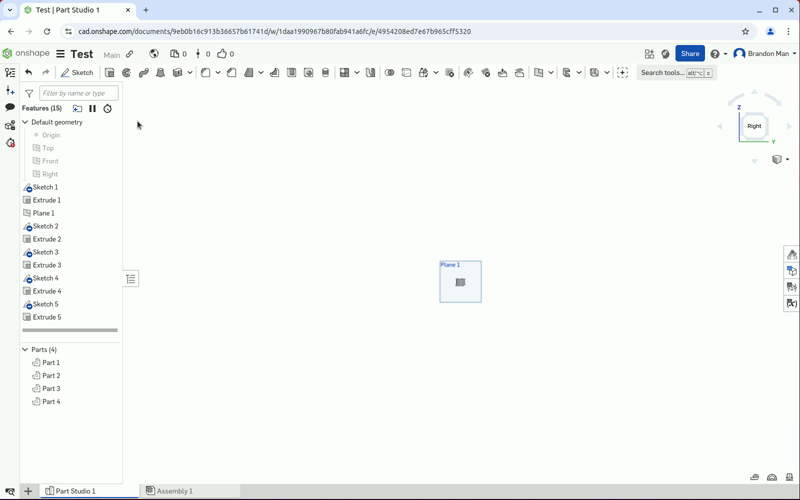
key(right, 2)
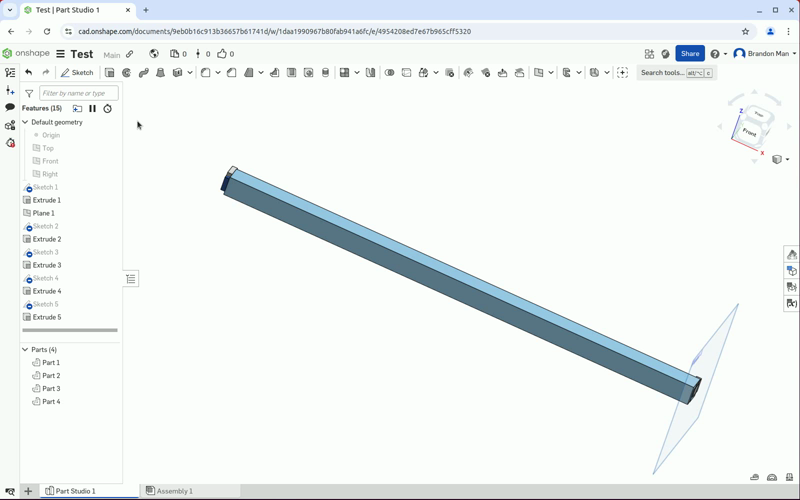
key(down, 2)
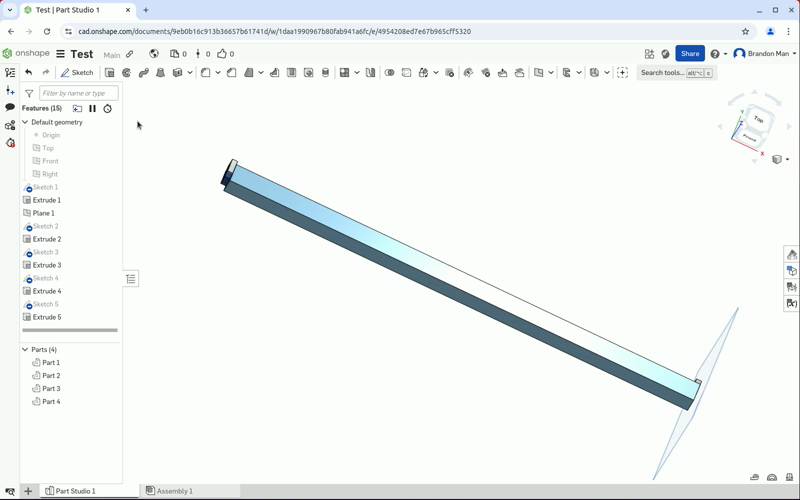
key(up, 2)
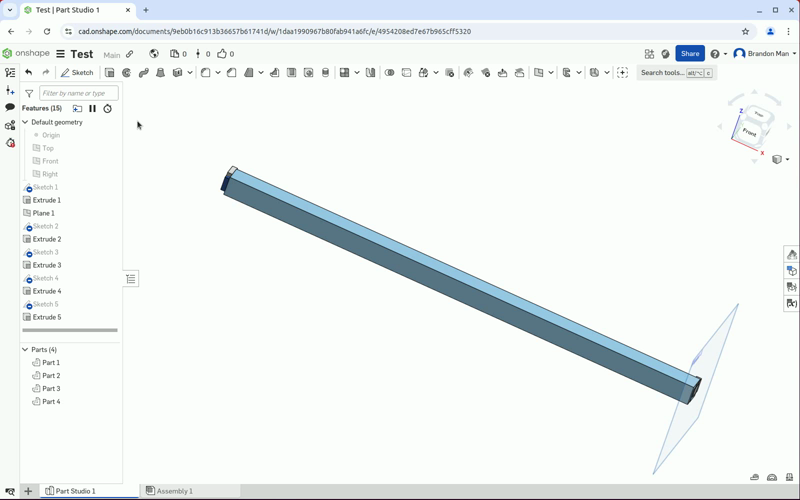
key(left, 2)
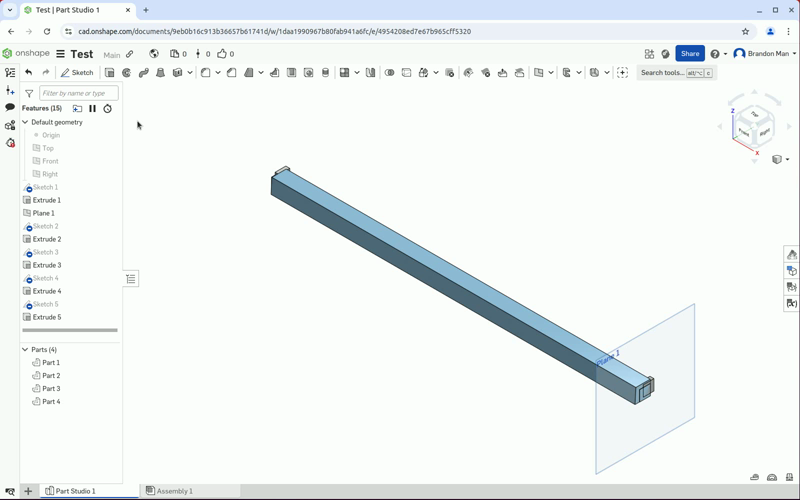
mouse_move(73, 189)
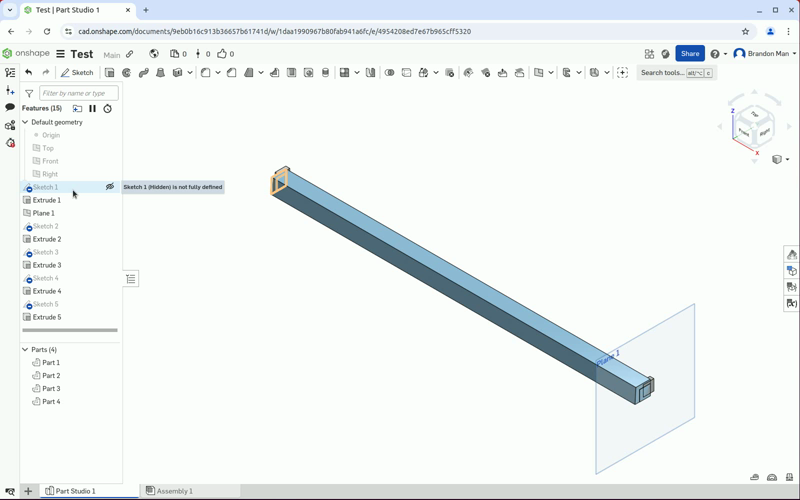
click(73, 189)